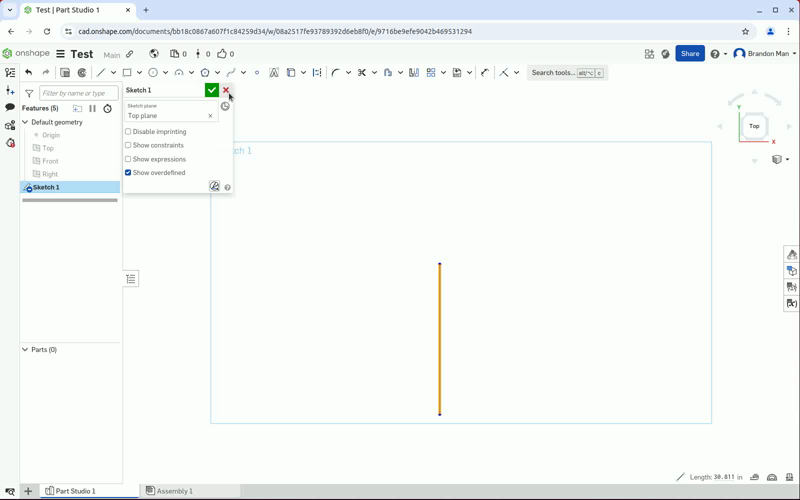
key(shift+h)
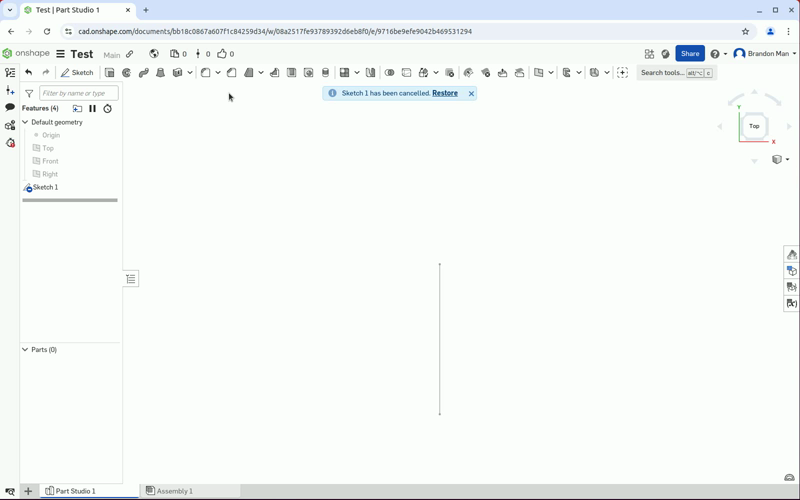
mouse_move(73, 352)
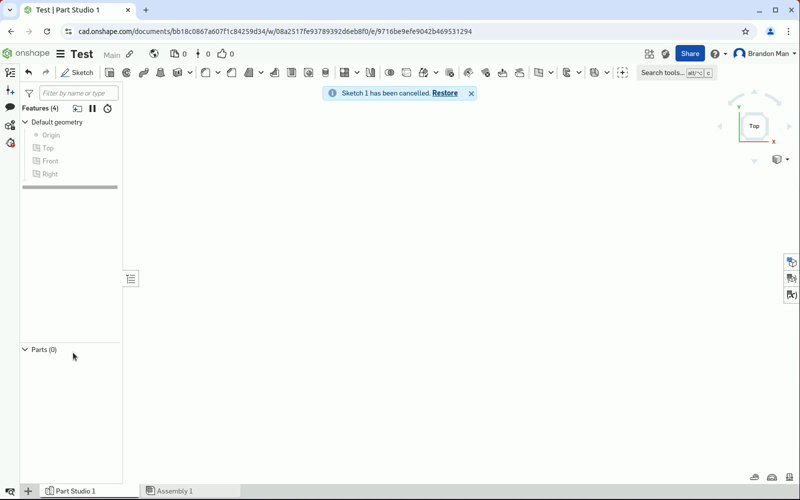
key(y)
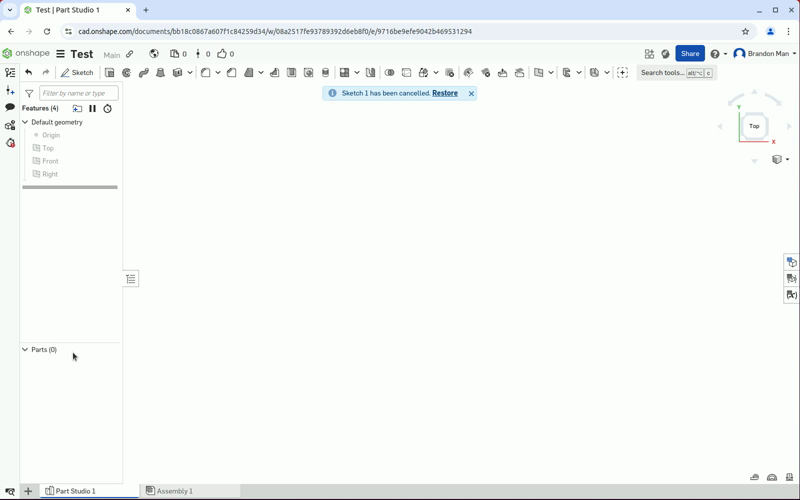
key(shift+p)
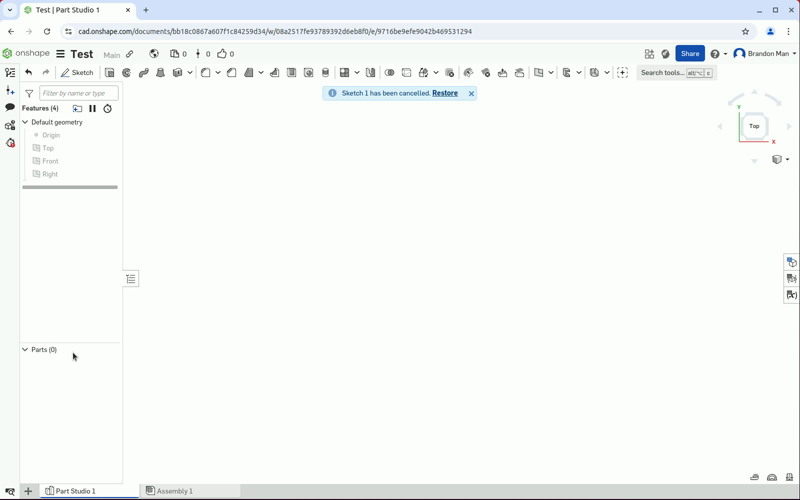
key(space)
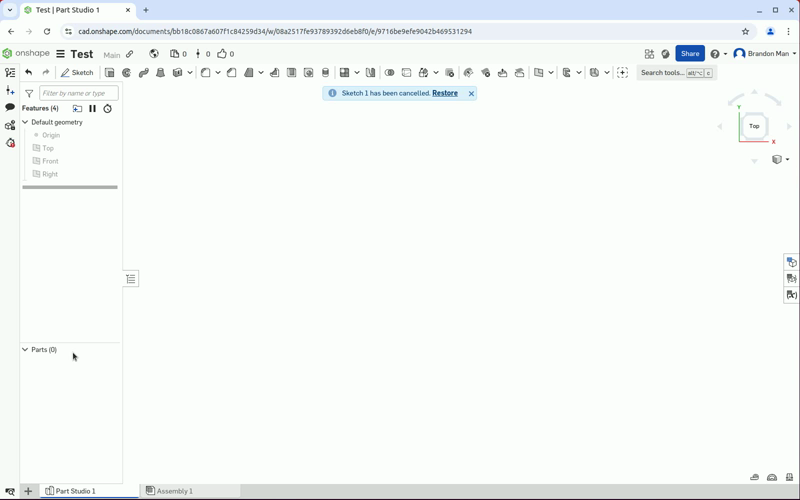
key_down(shift)
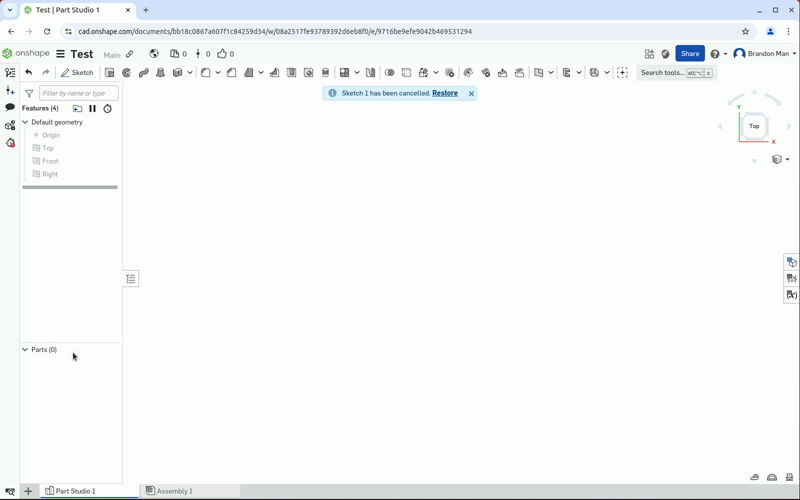
key(up)
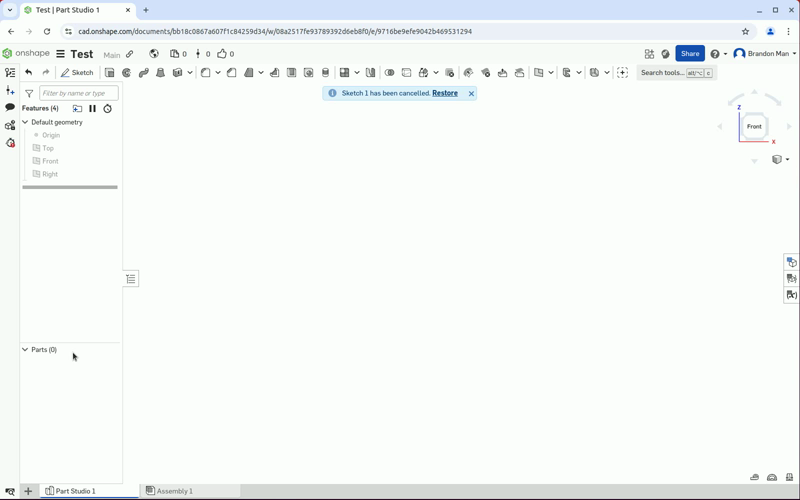
key_up(shift)
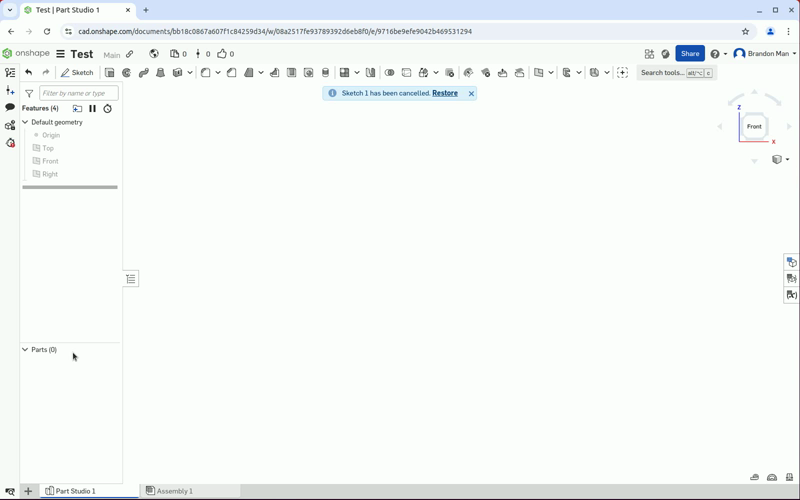
mouse_move(73, 352)
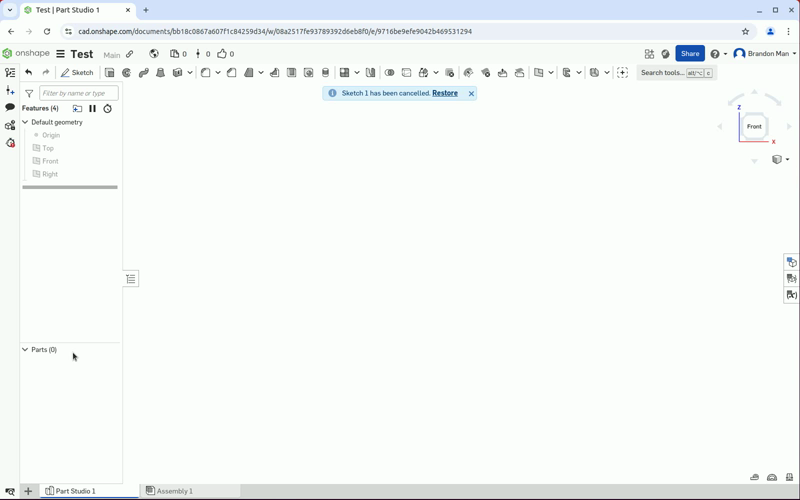
key(shift+y)
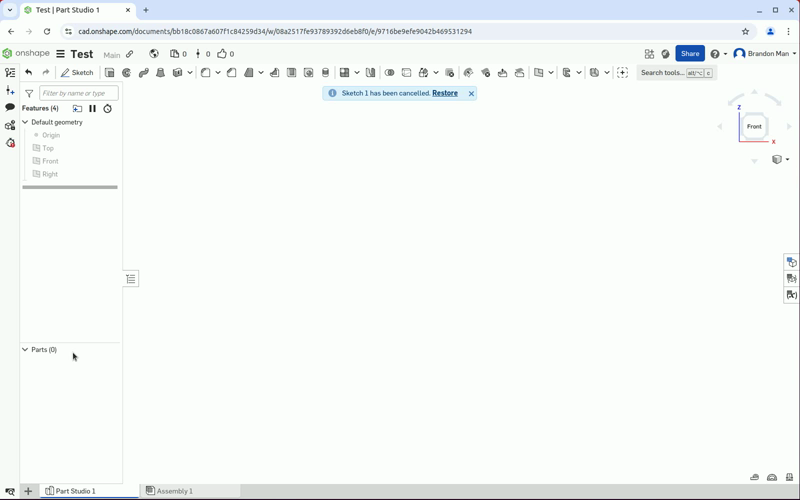
key(shift+s)
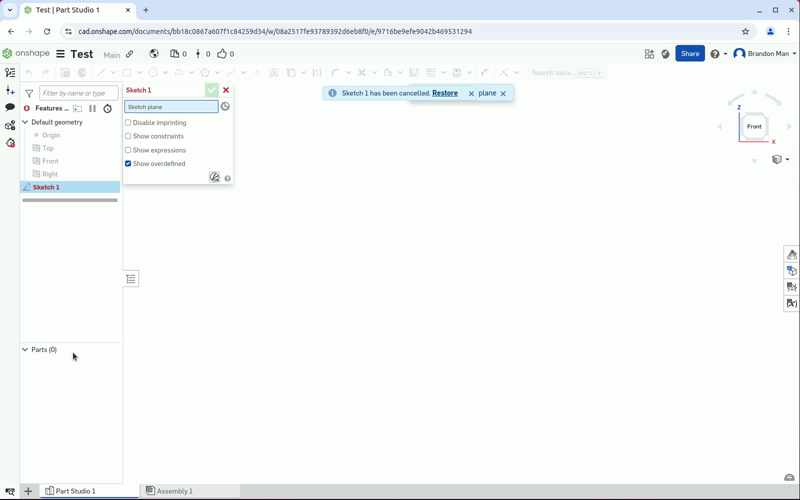
mouse_move(73, 163)
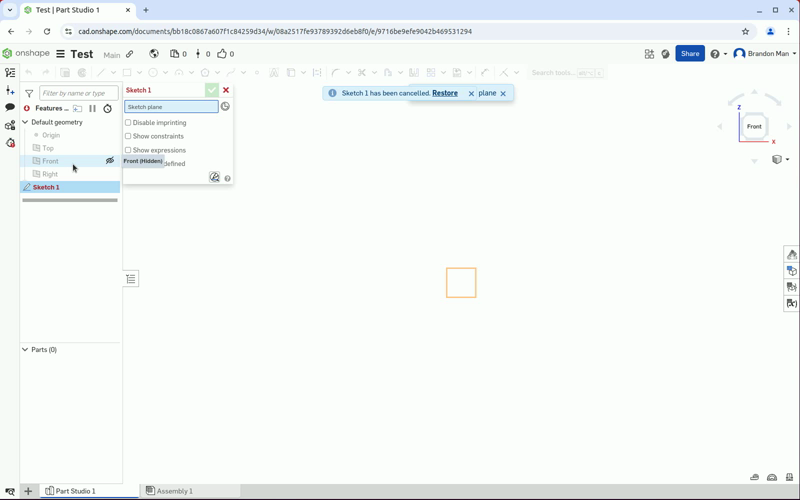
click(73, 163)
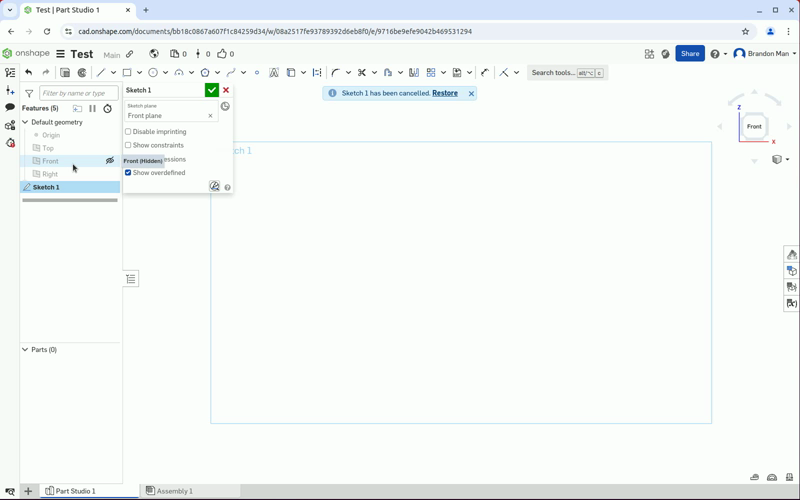
mouse_move(73, 352)
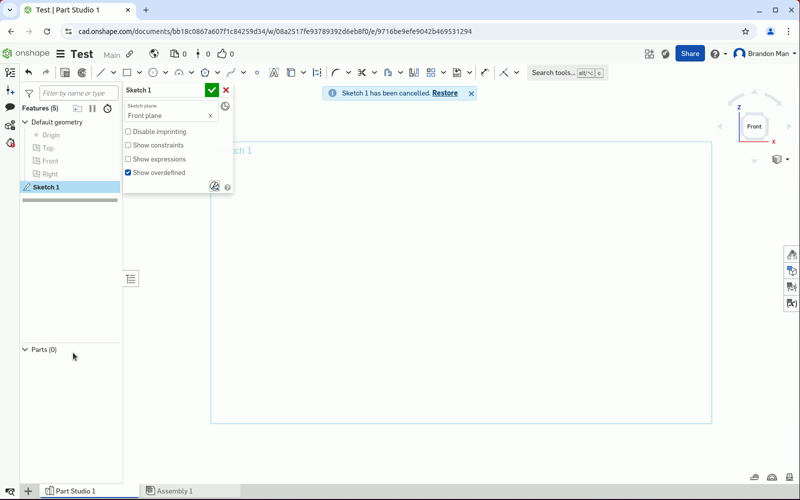
key(y)
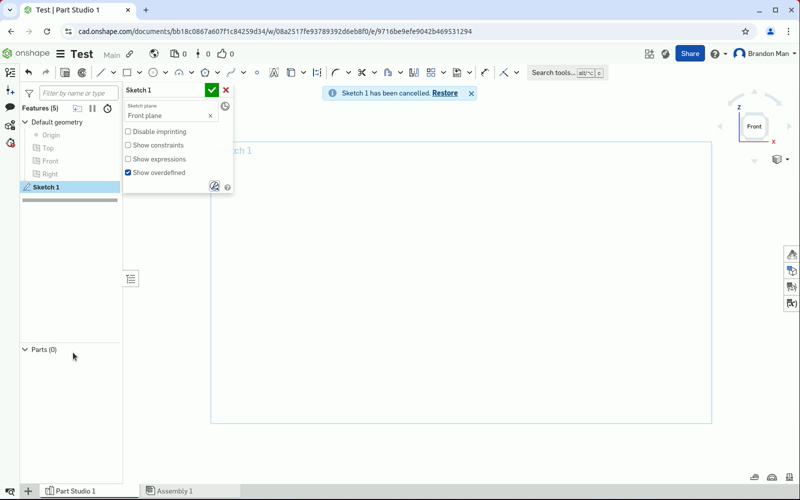
key(l)
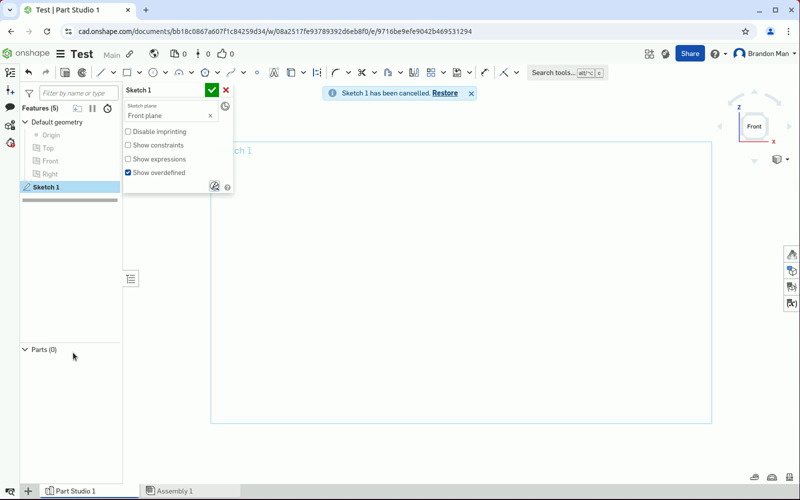
key_down(shift)
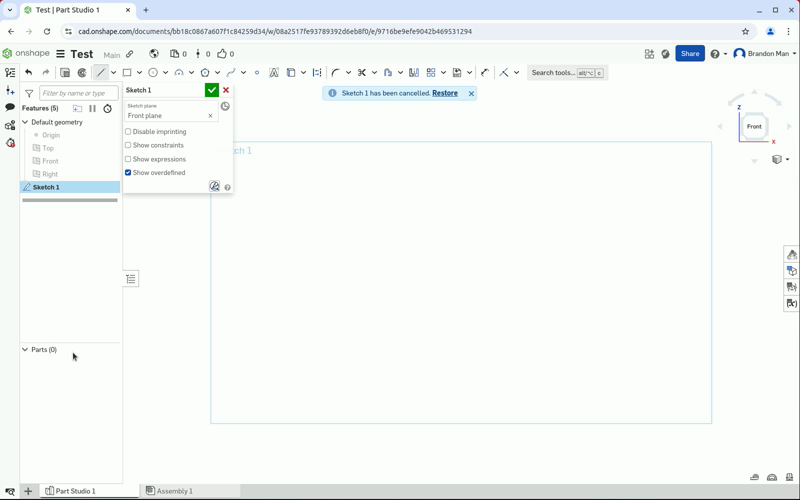
mouse_move(440, 190)
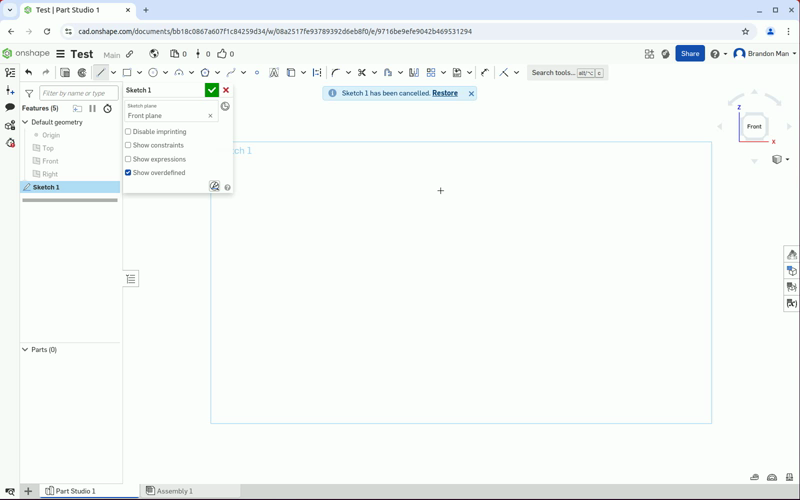
click(440, 190)
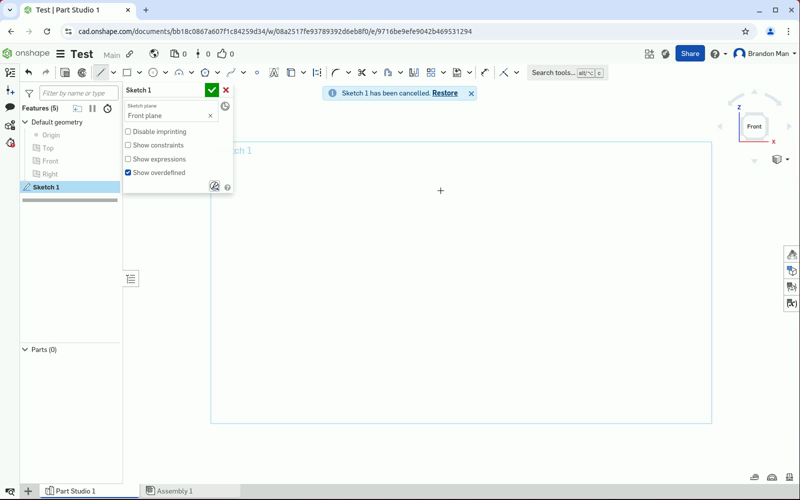
key_up(shift)
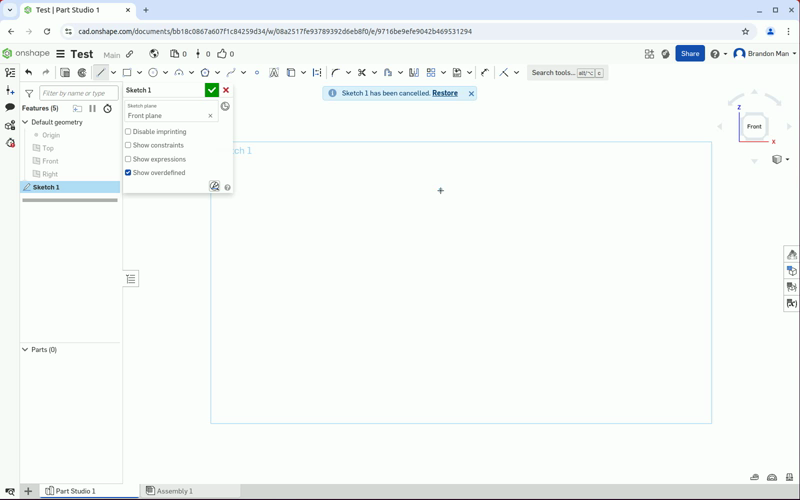
key_down(shift)
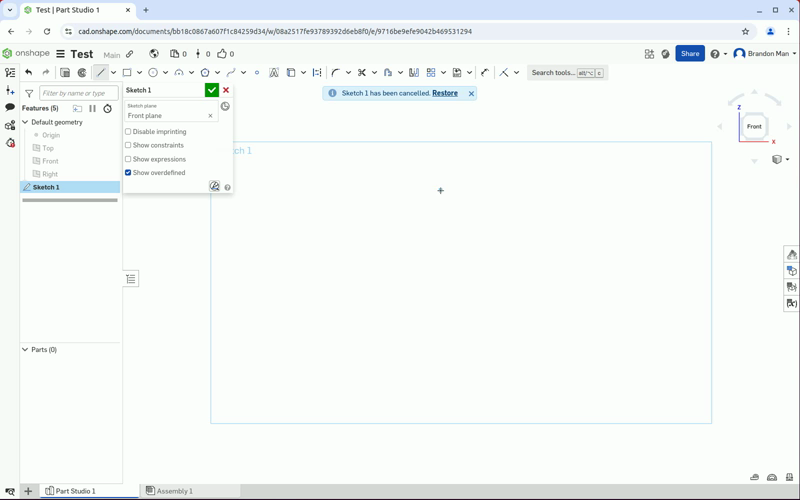
mouse_move(470, 190)
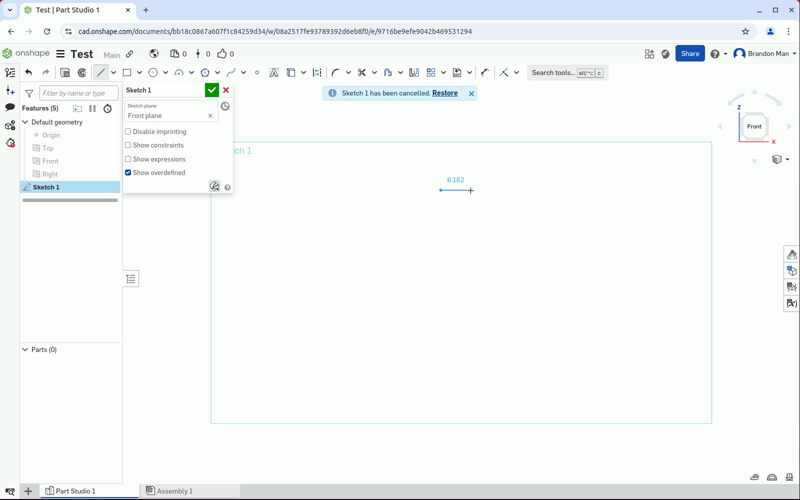
mouse_move(443, 190)
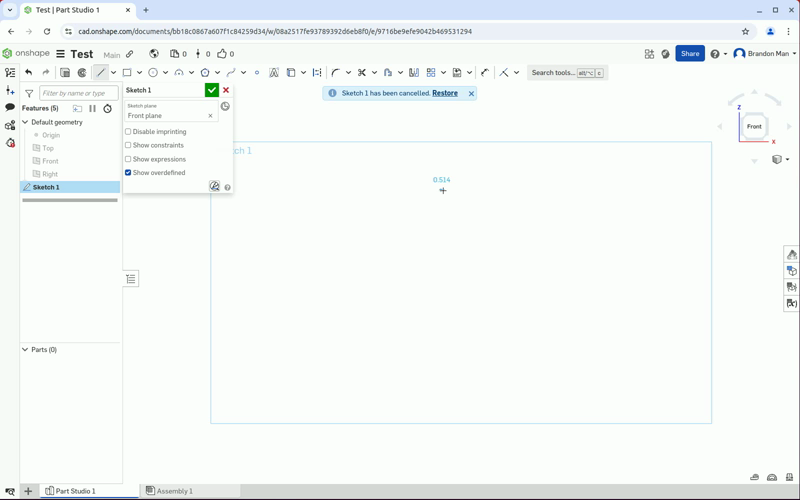
scroll(6)
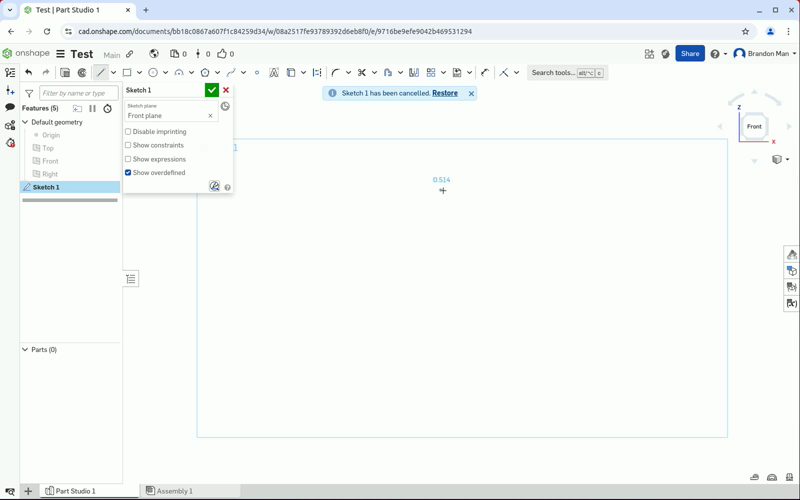
scroll(6)
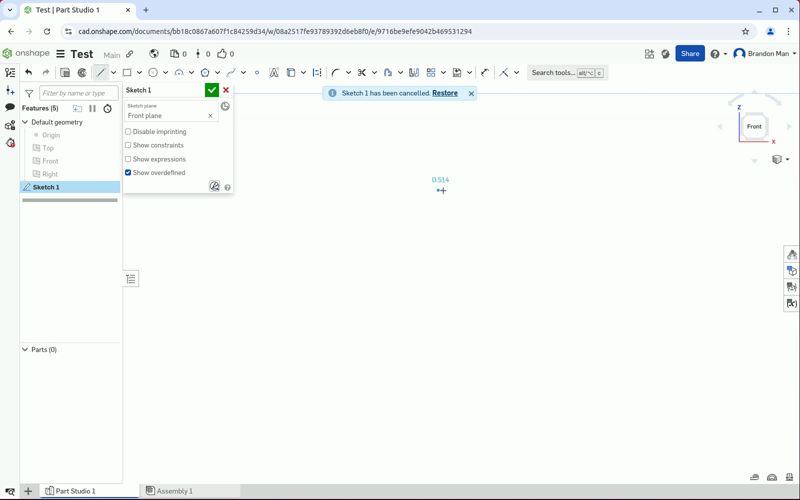
scroll(6)
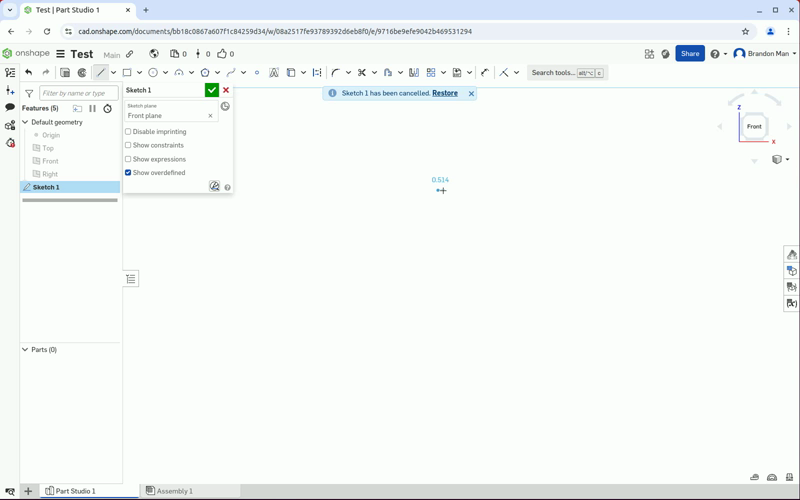
scroll(6)
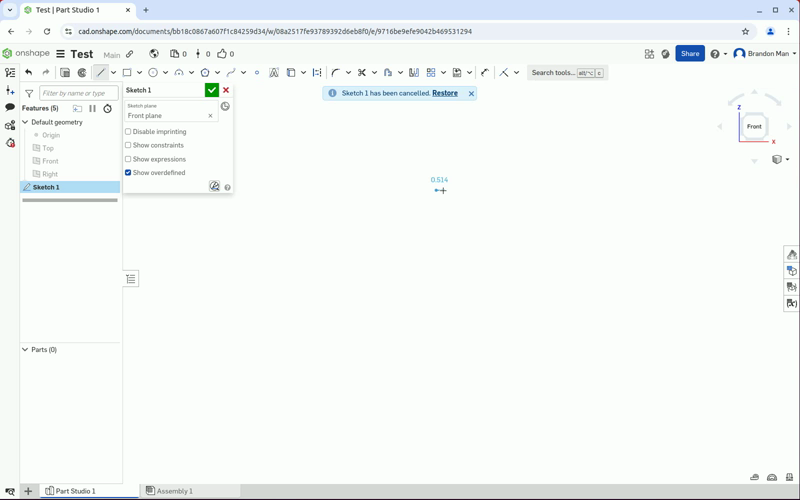
scroll(6)
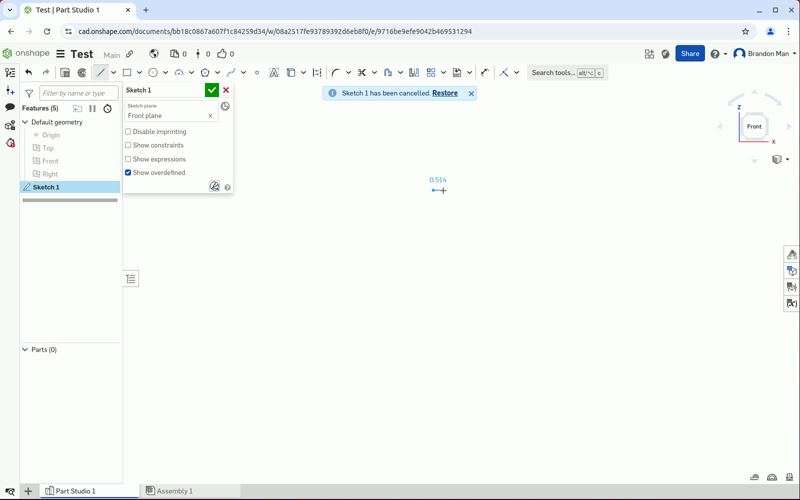
scroll(6)
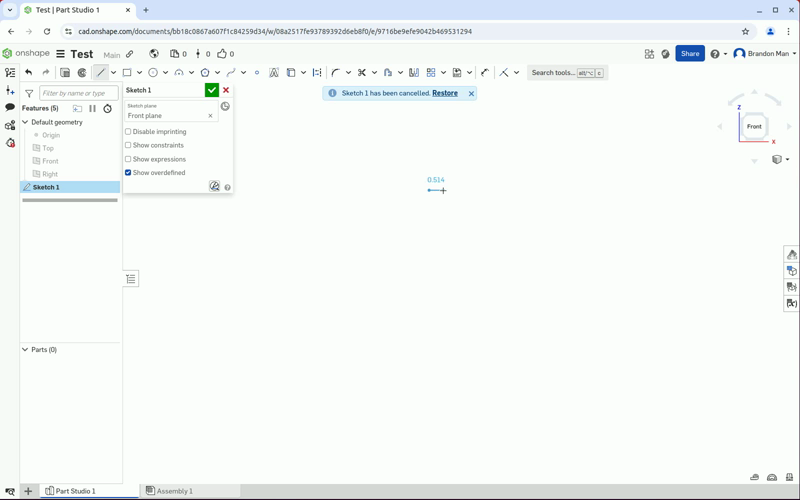
scroll(6)
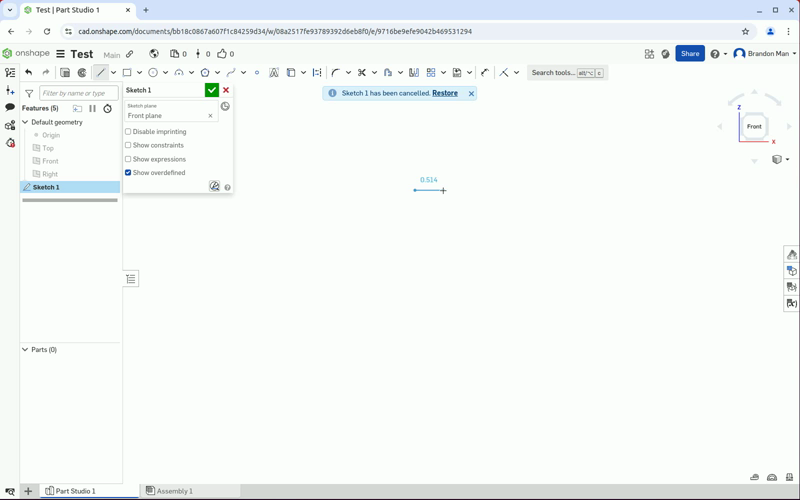
click(443, 190)
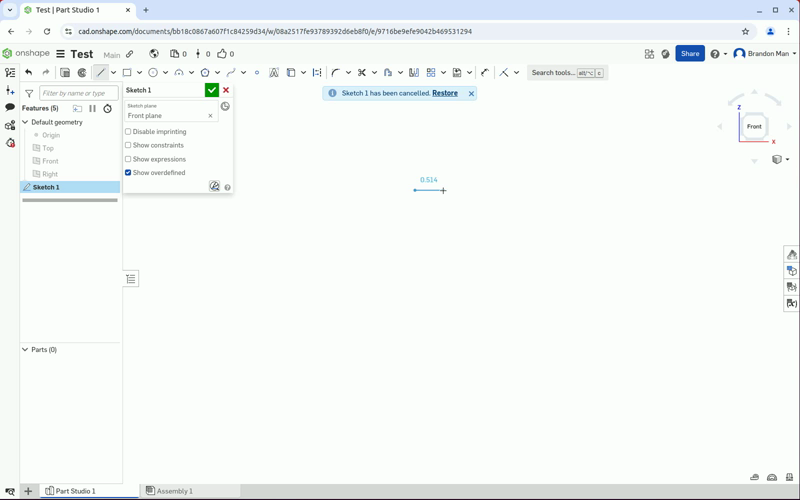
scroll(-6)
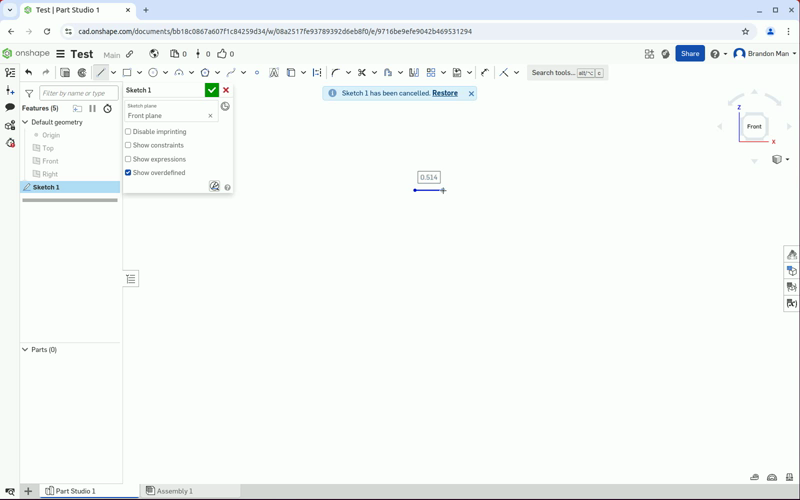
scroll(-6)
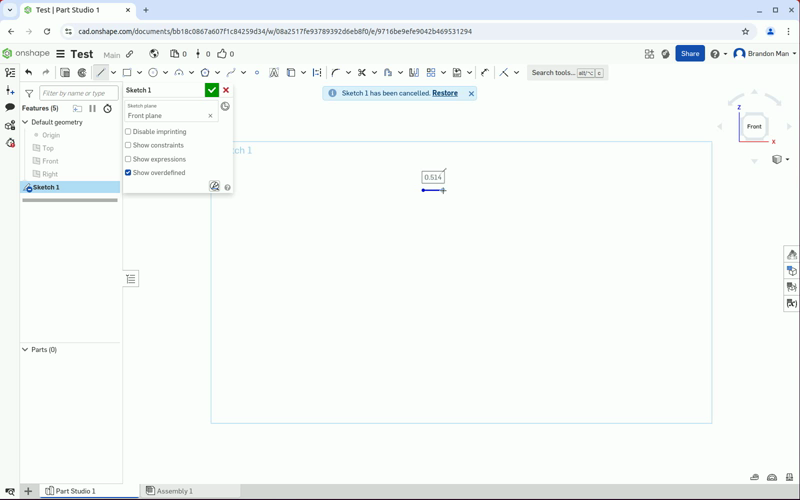
scroll(-6)
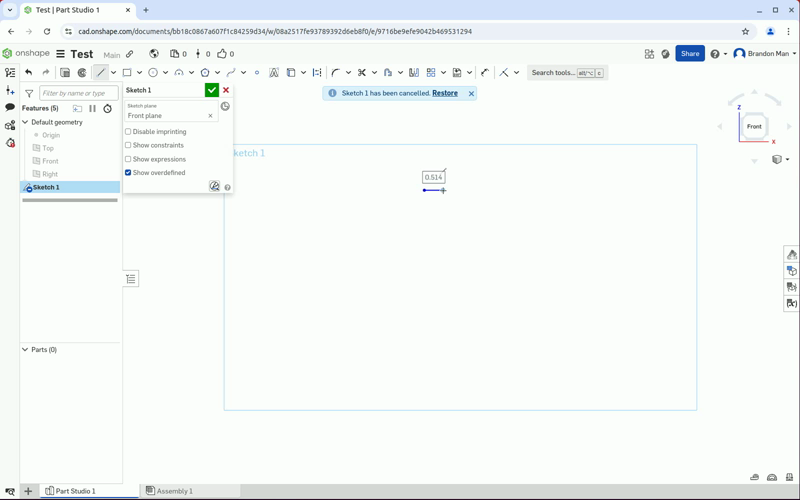
scroll(-6)
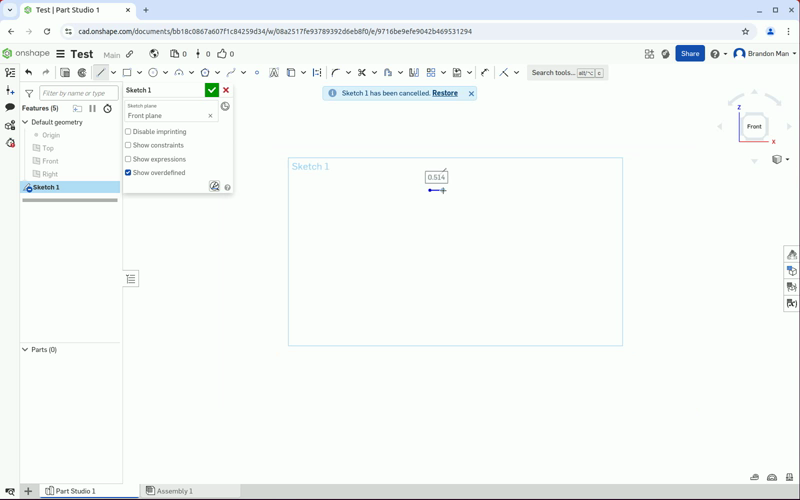
scroll(-6)
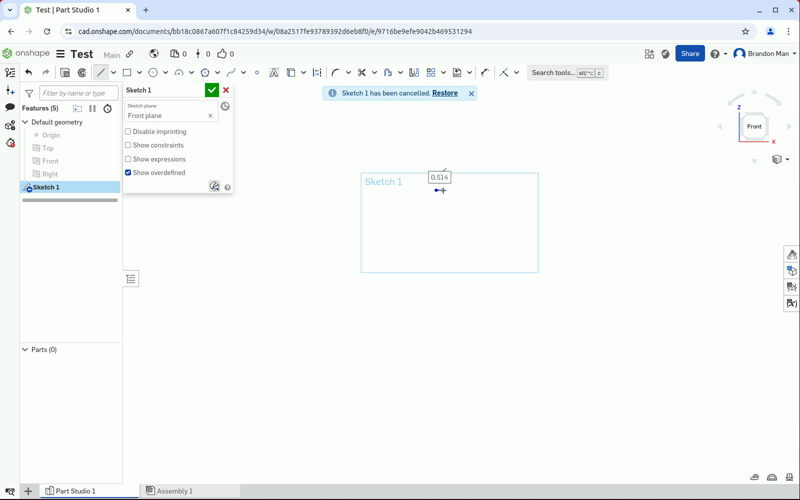
scroll(-6)
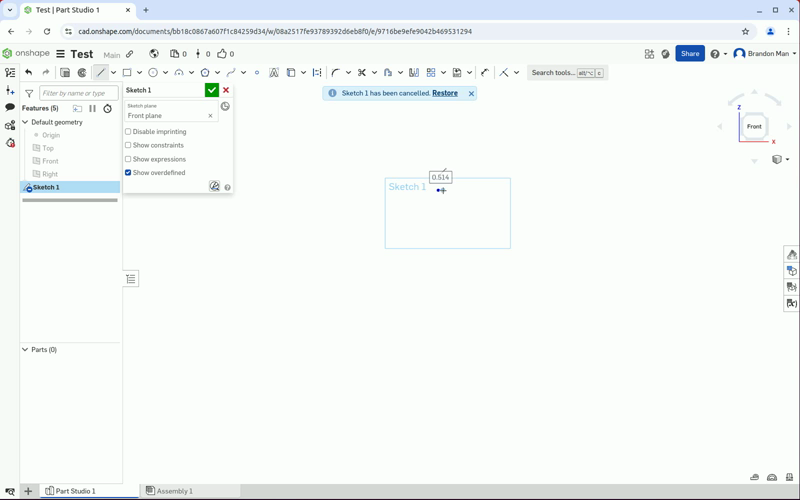
scroll(-6)
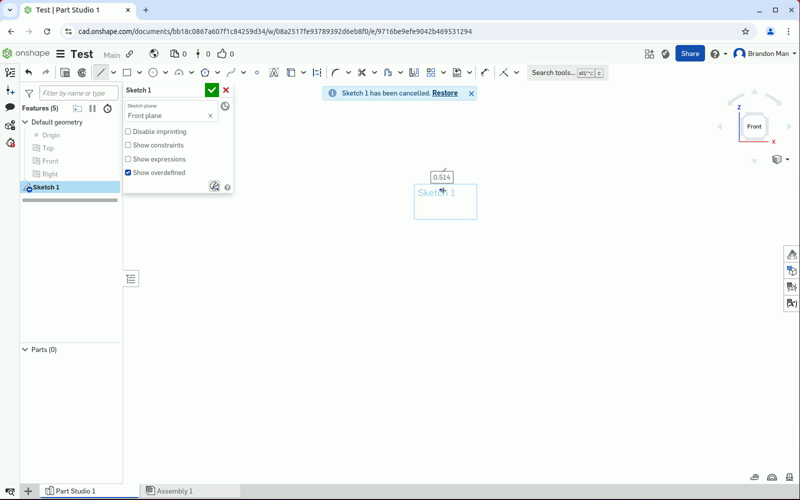
key_up(shift)
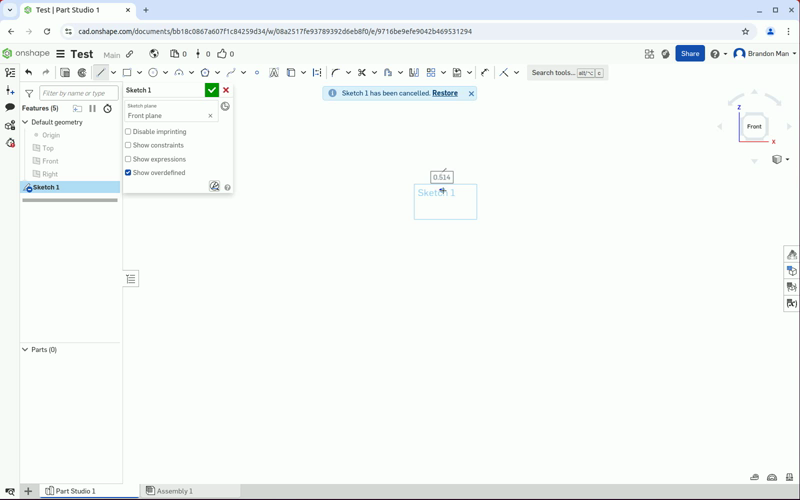
key(esc)
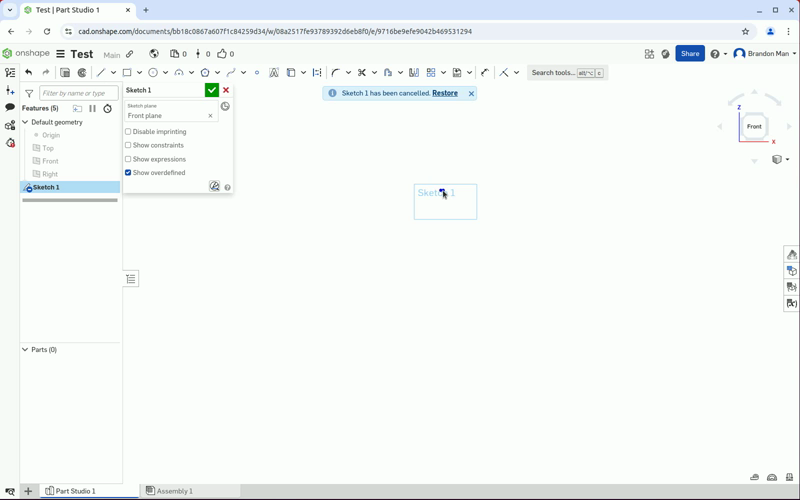
key(a)
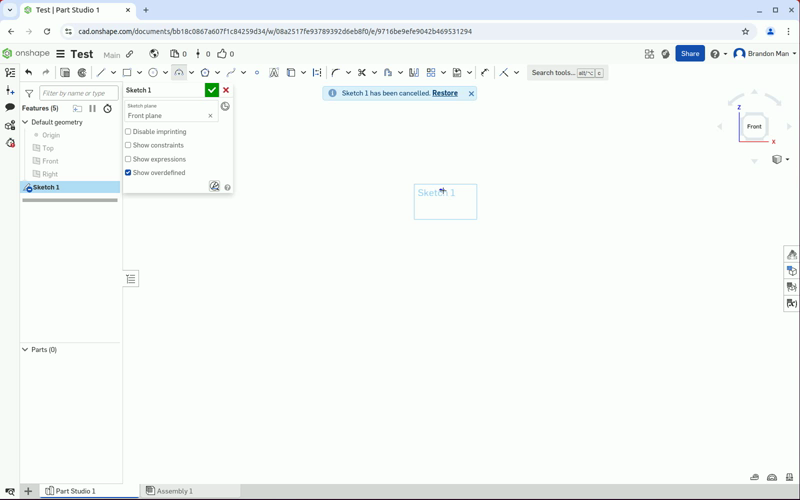
mouse_move(443, 190)
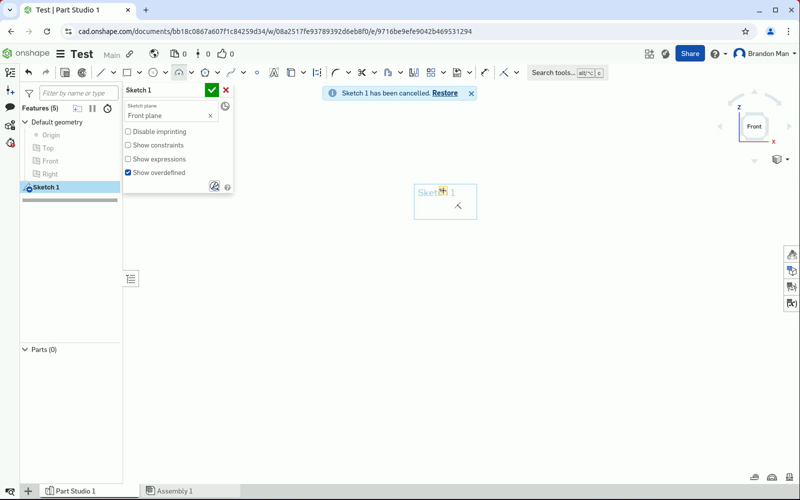
scroll(6)
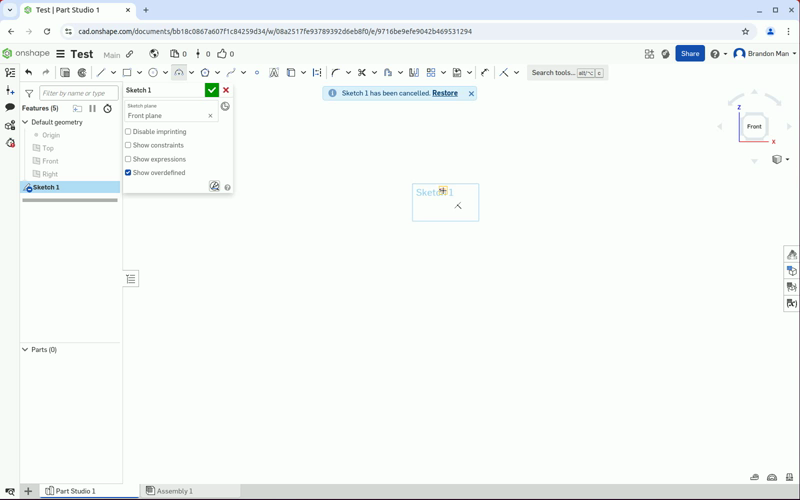
scroll(6)
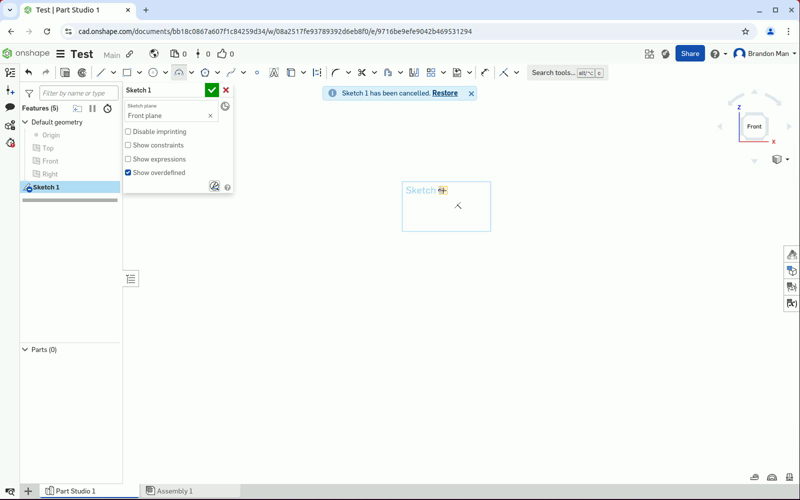
scroll(6)
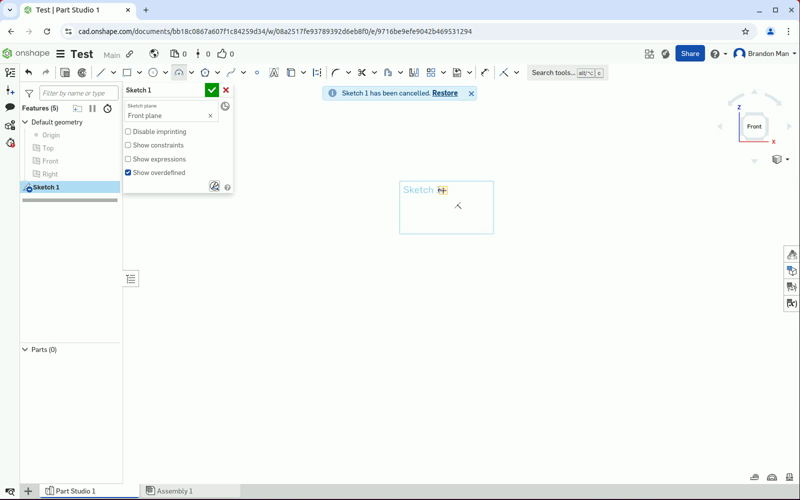
scroll(6)
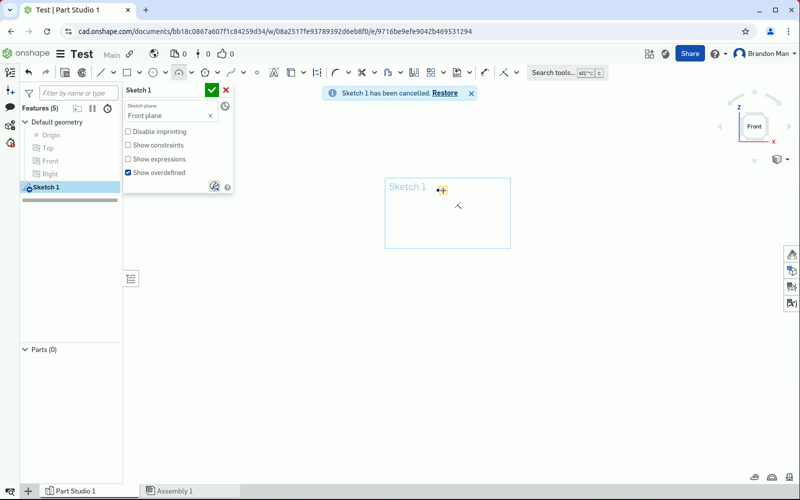
scroll(6)
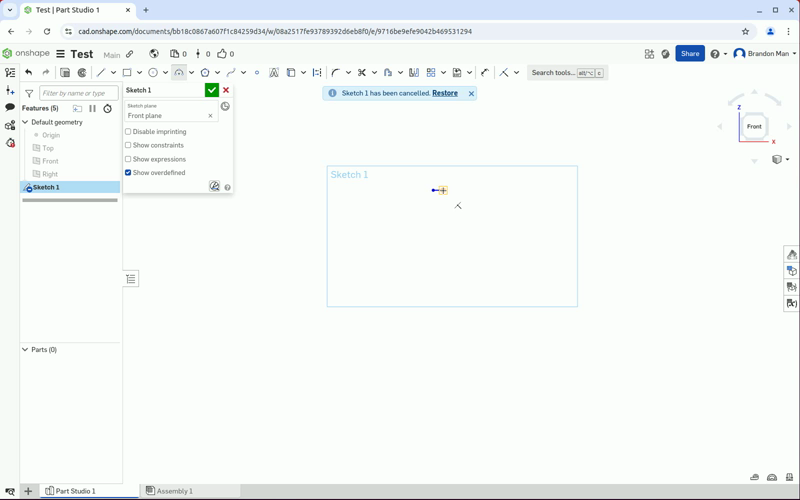
scroll(6)
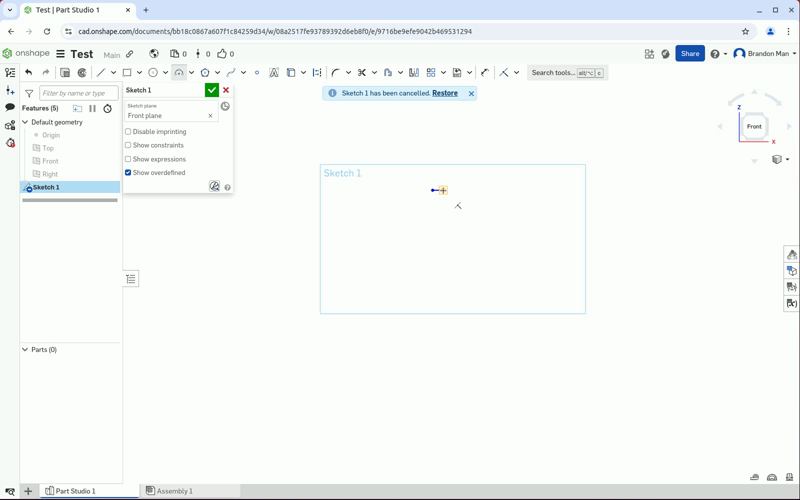
scroll(6)
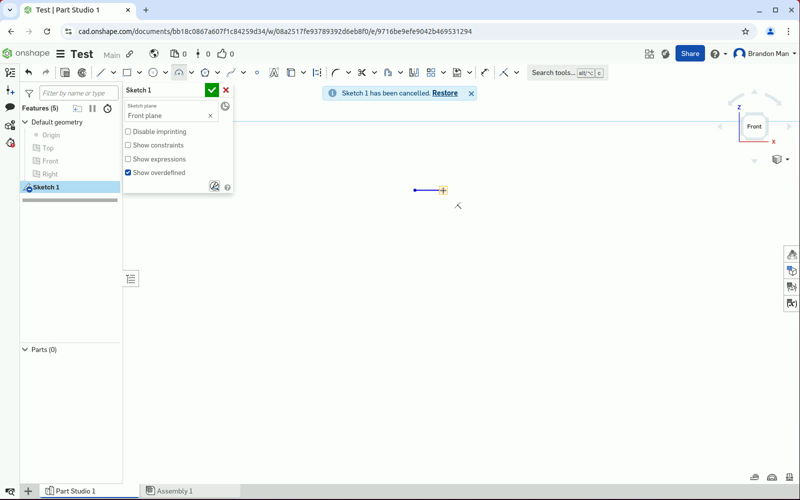
click(443, 190)
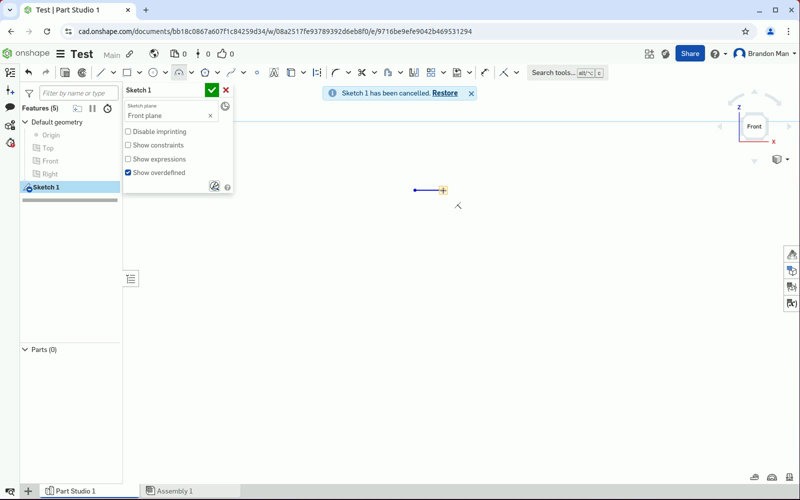
scroll(-6)
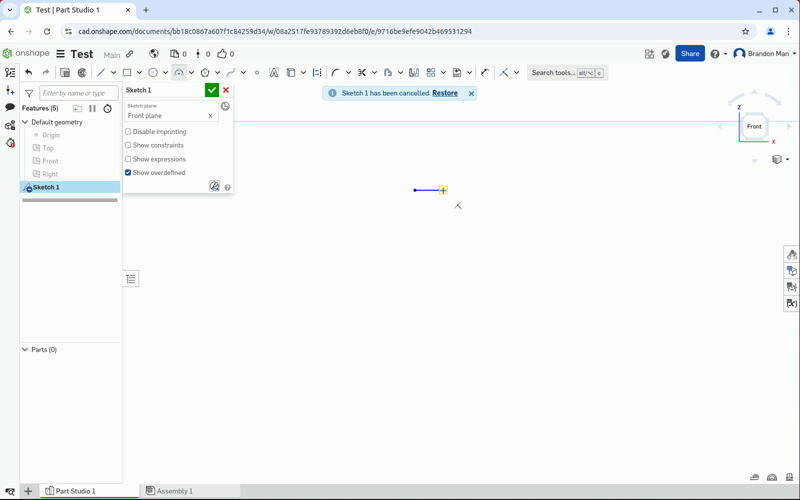
scroll(-6)
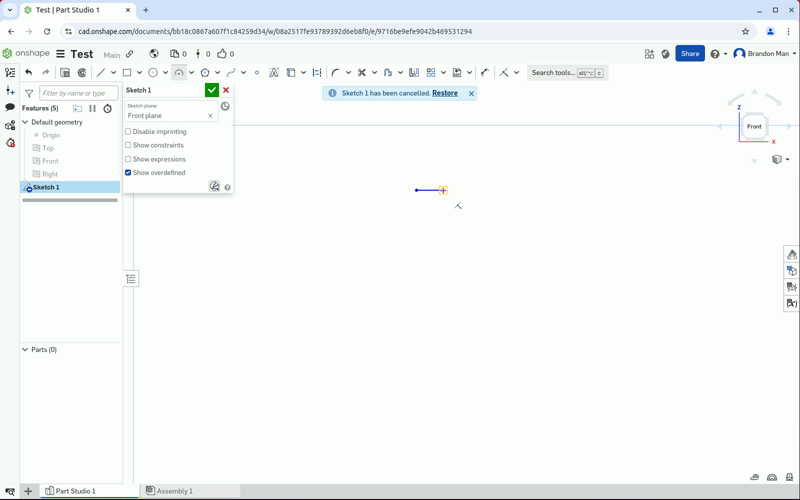
scroll(-6)
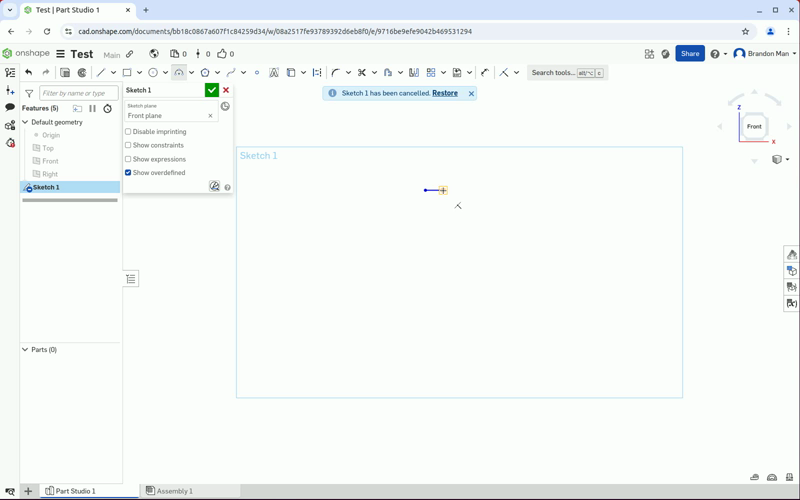
scroll(-6)
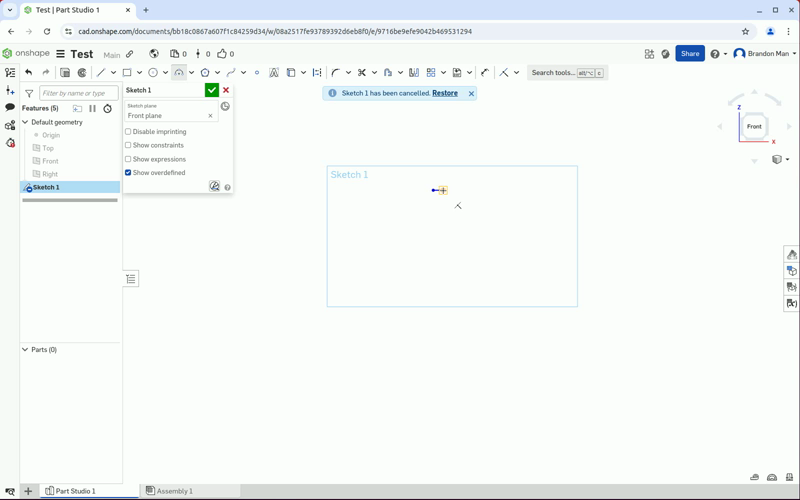
scroll(-6)
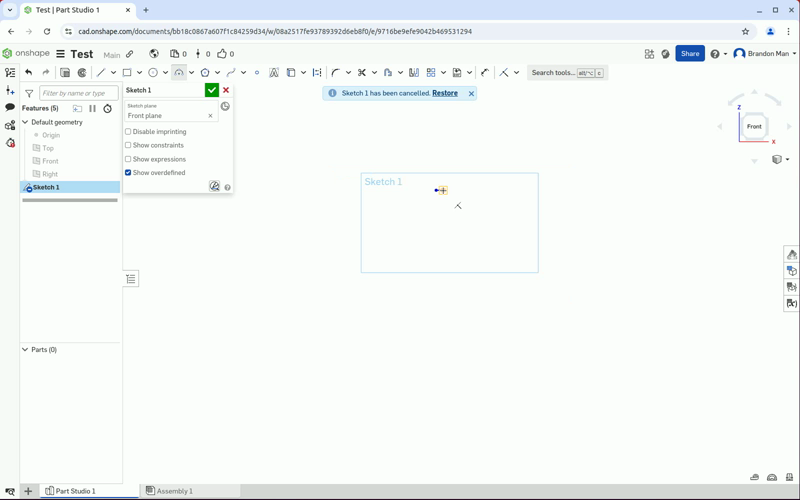
scroll(-6)
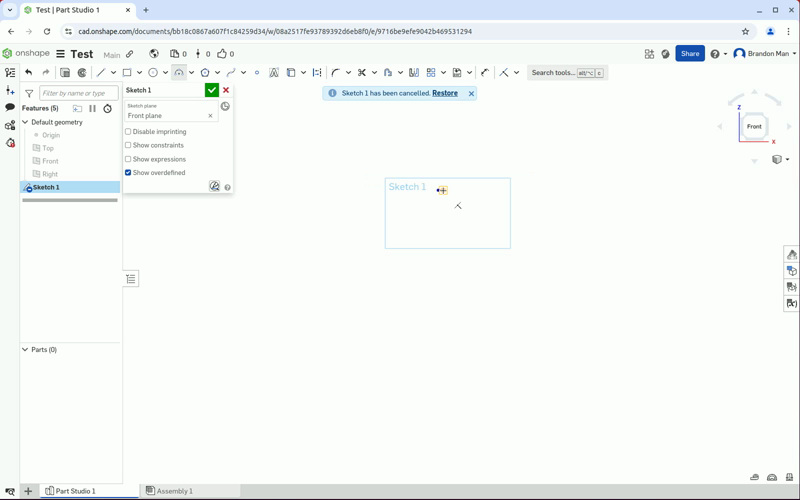
scroll(-6)
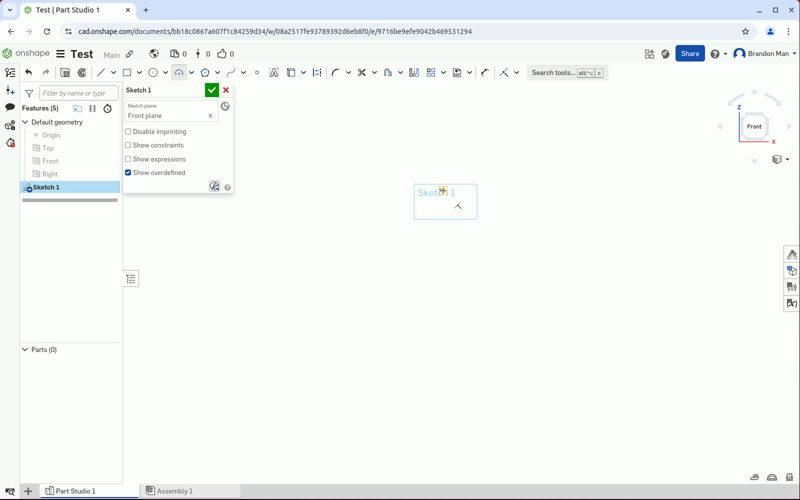
key_down(shift)
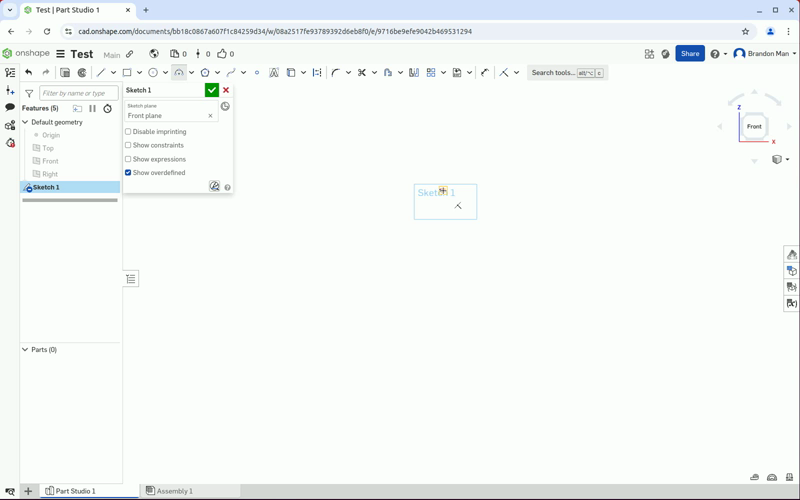
mouse_move(479, 190)
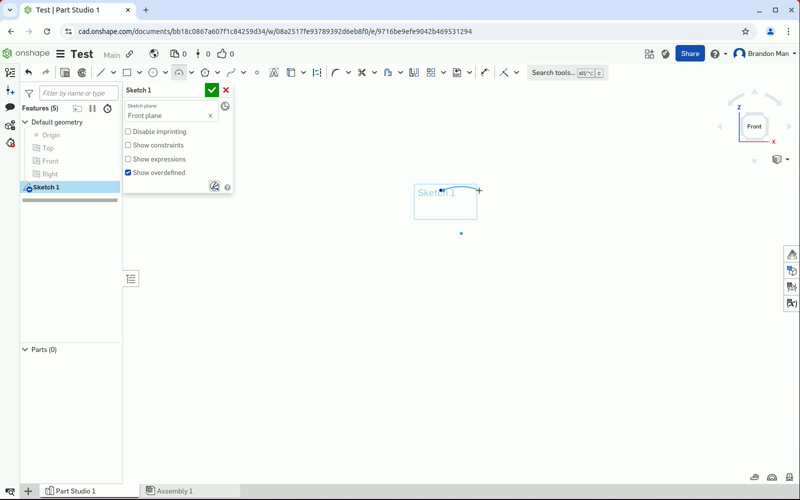
click(479, 190)
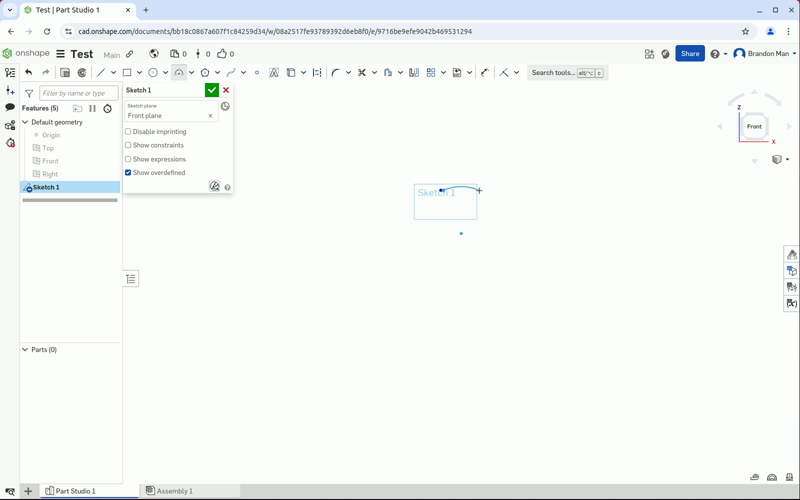
mouse_move(461, 172)
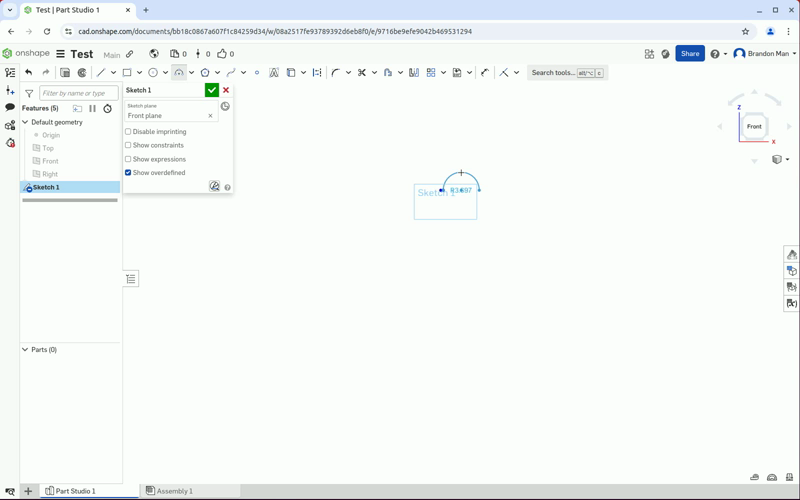
click(461, 172)
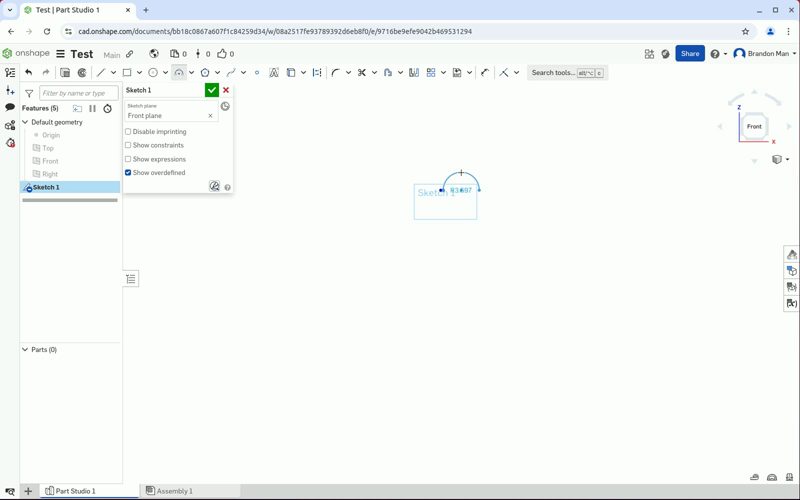
key_up(shift)
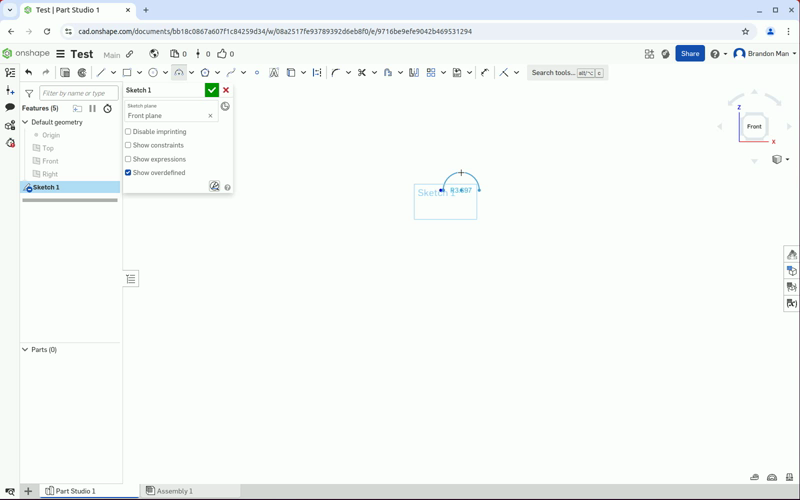
key(esc)
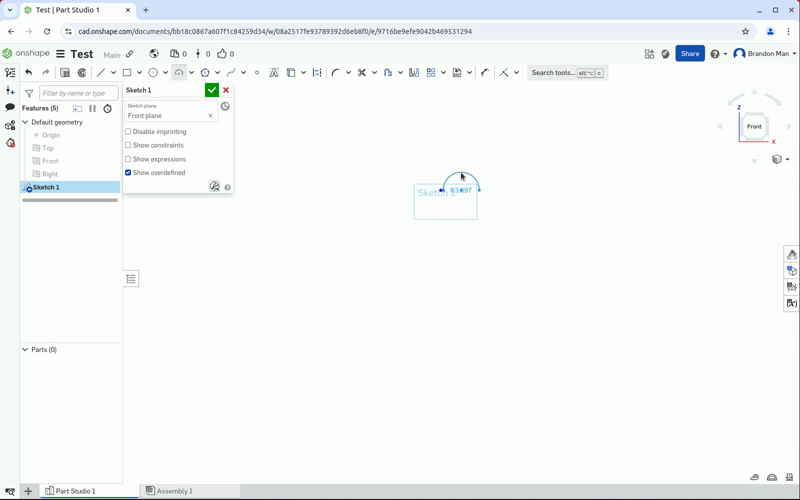
key(l)
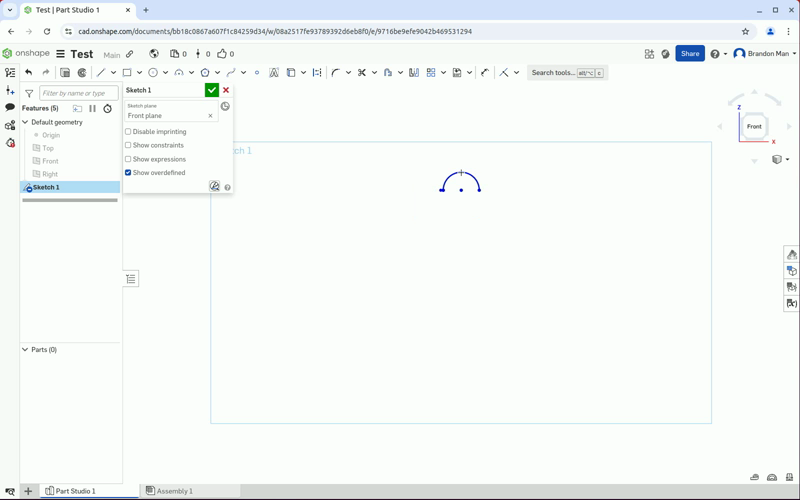
mouse_move(479, 190)
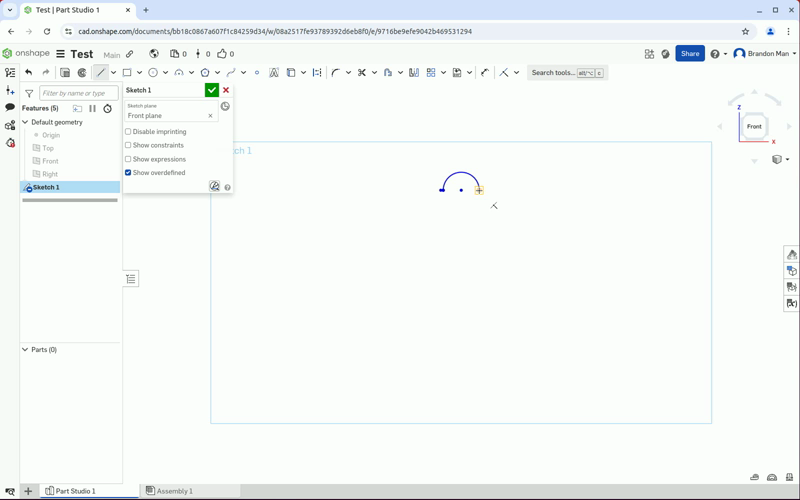
click(479, 190)
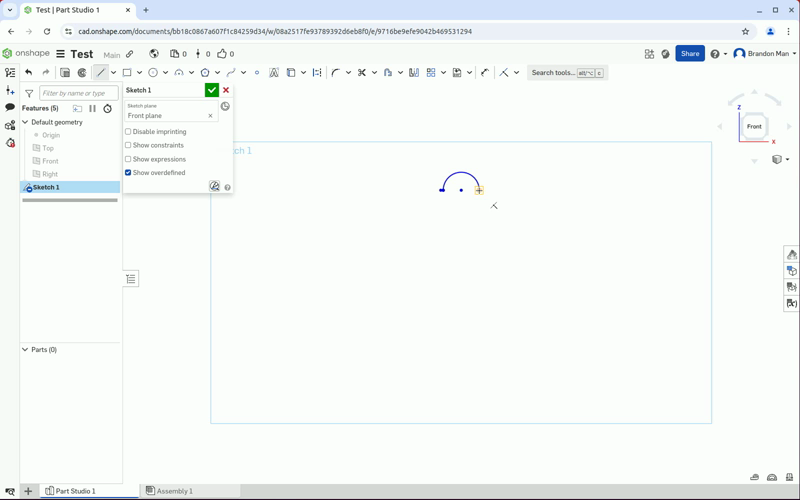
key_down(shift)
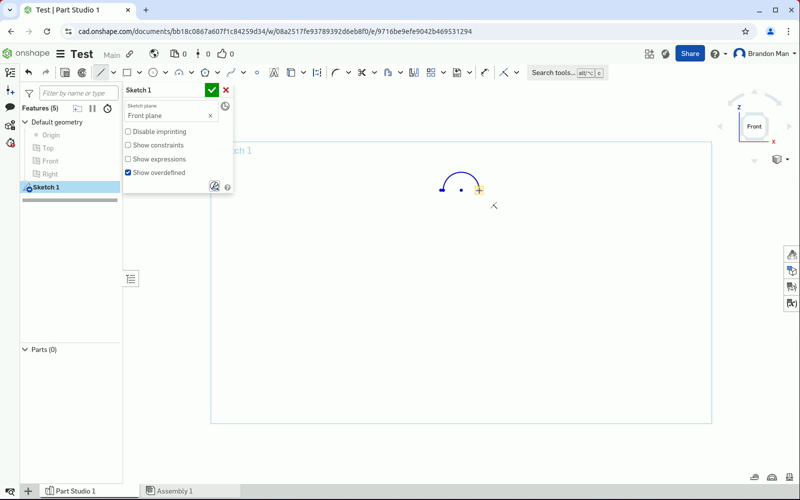
mouse_move(509, 190)
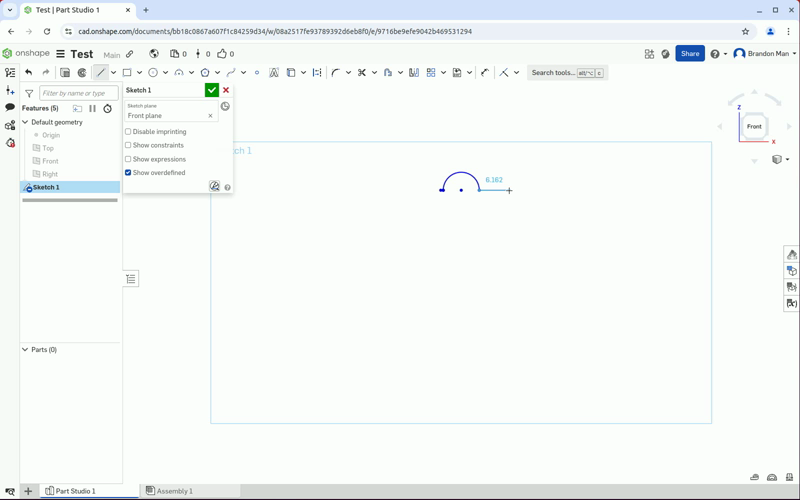
mouse_move(481, 190)
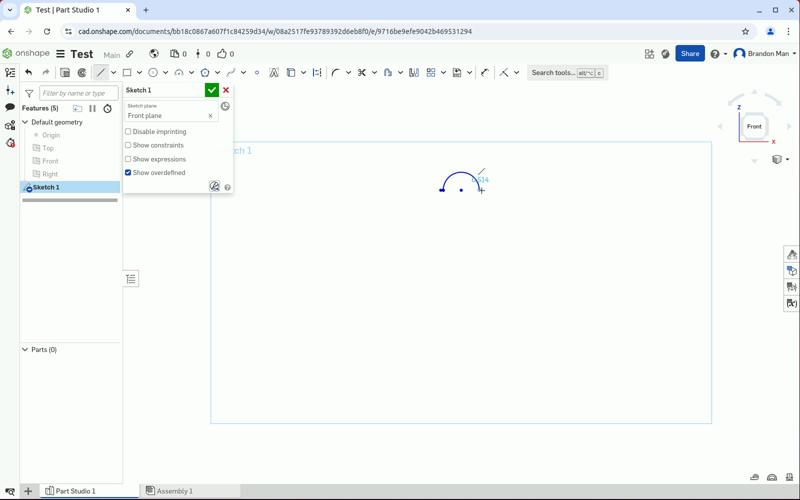
scroll(6)
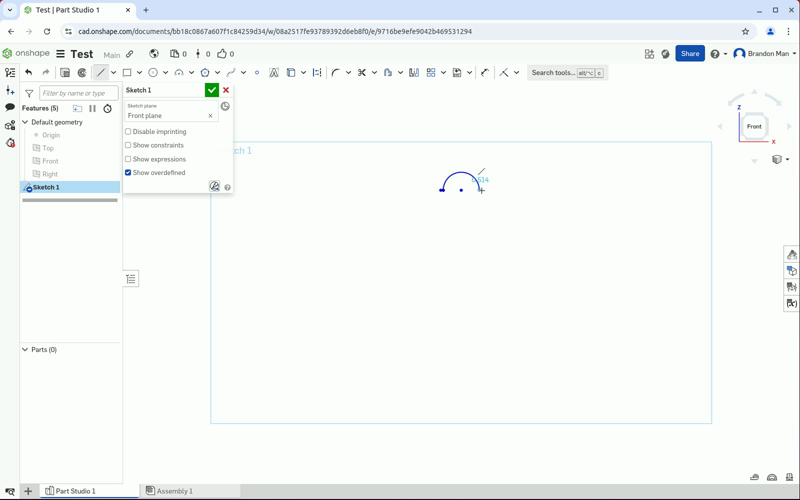
scroll(6)
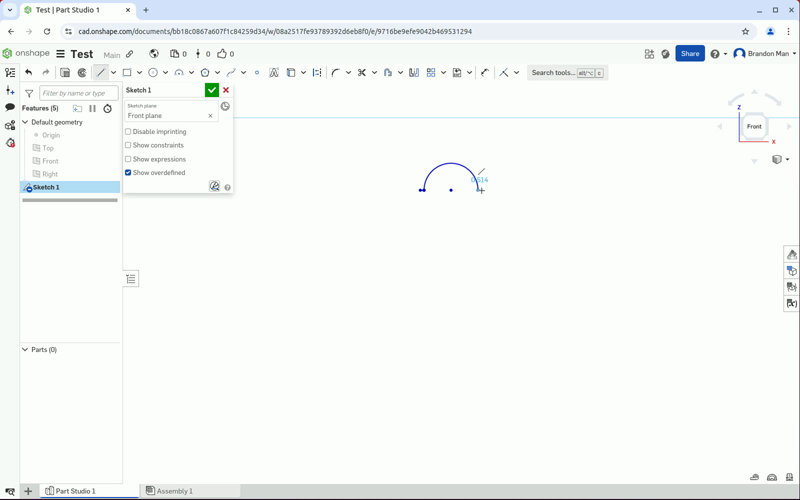
scroll(6)
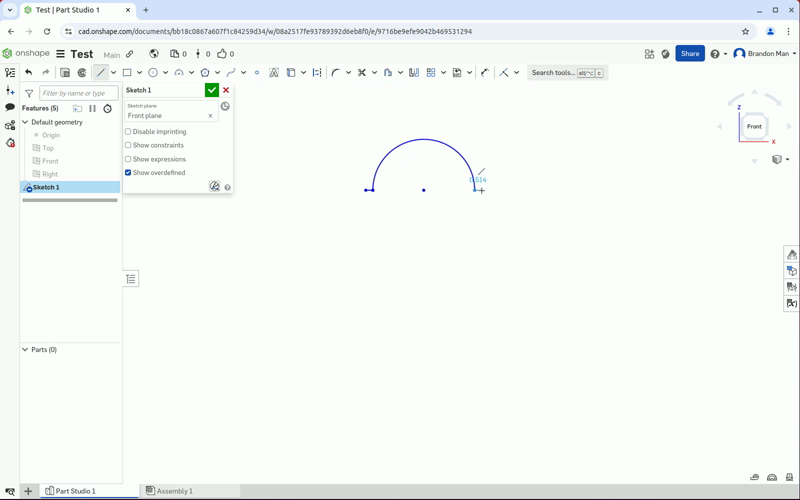
scroll(6)
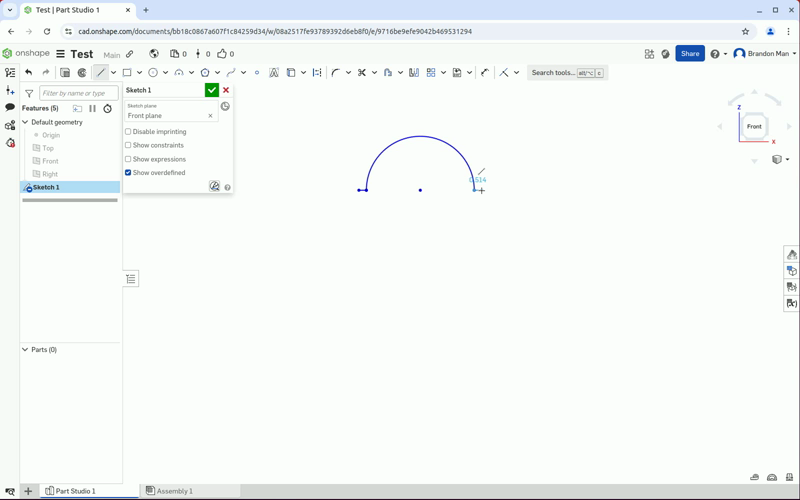
scroll(6)
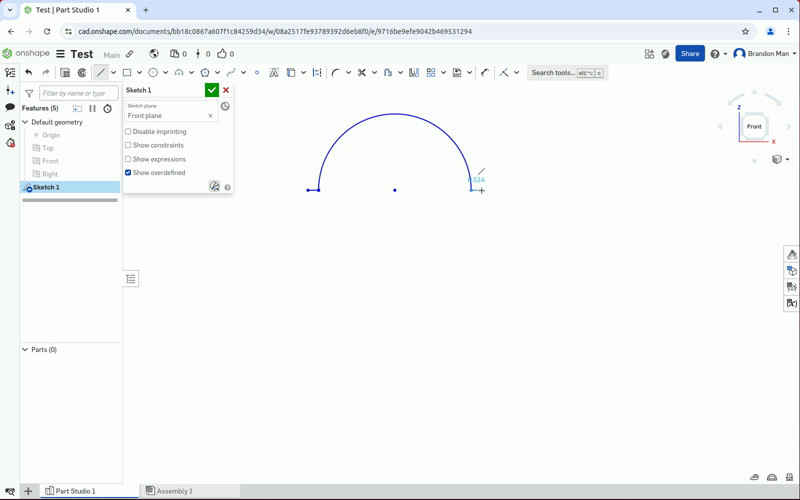
scroll(6)
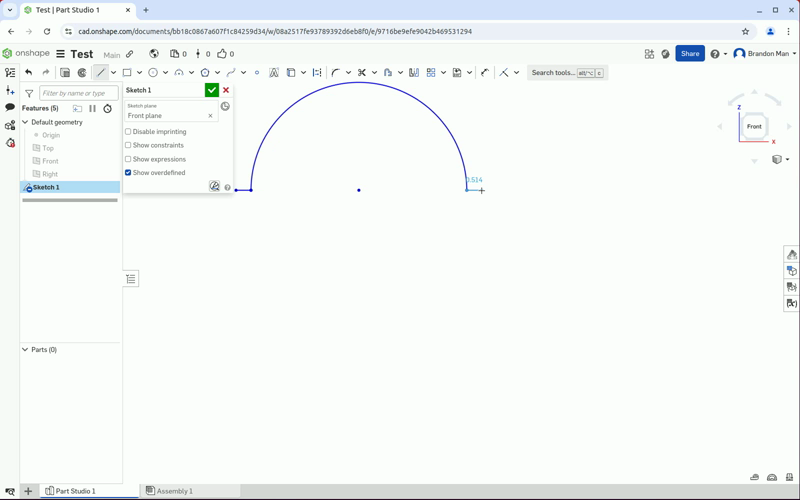
scroll(6)
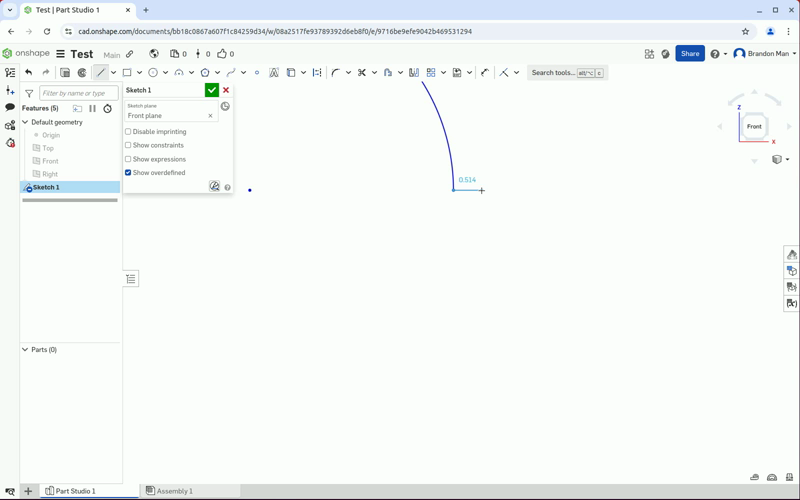
click(481, 190)
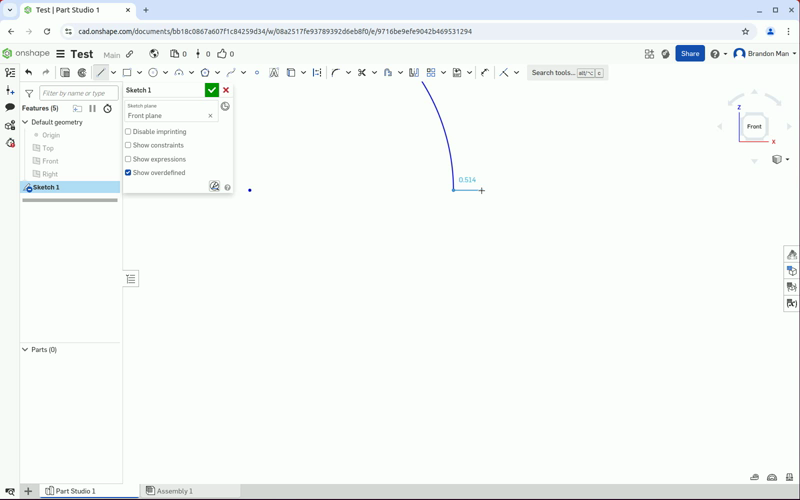
scroll(-6)
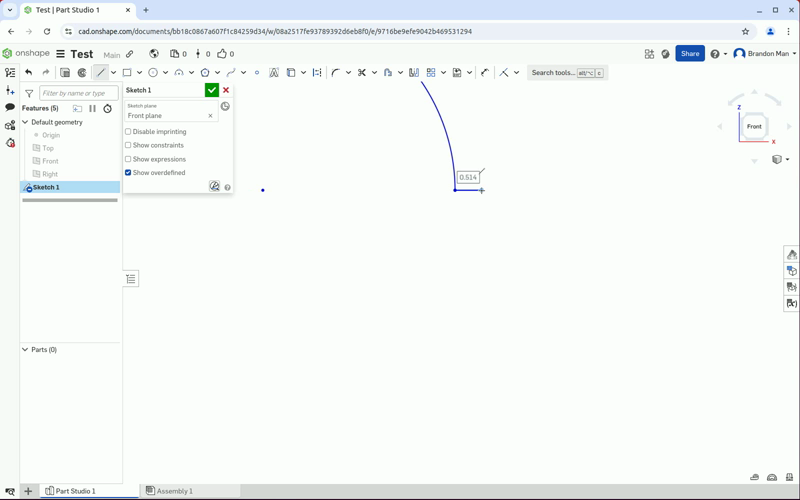
scroll(-6)
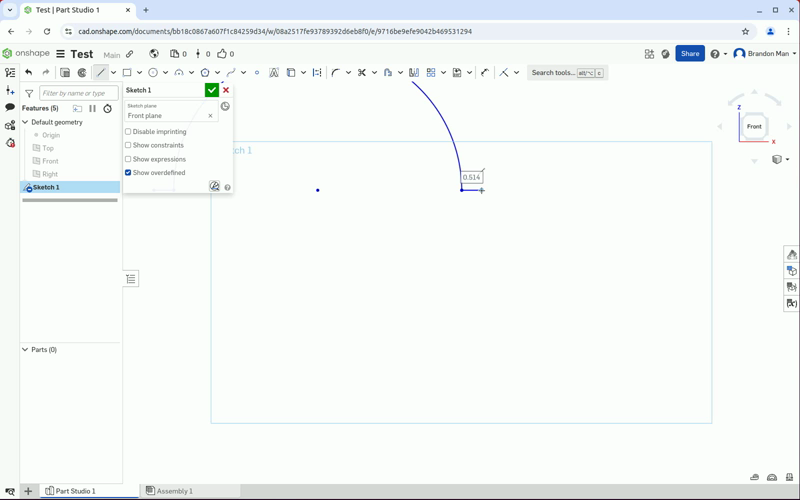
scroll(-6)
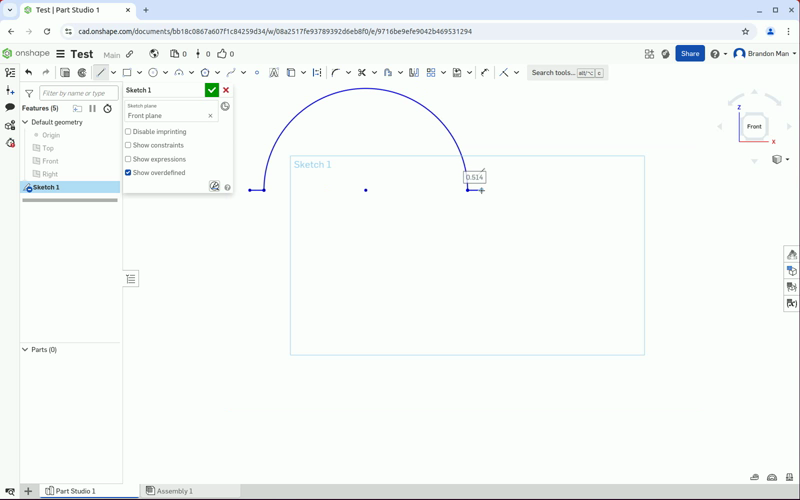
scroll(-6)
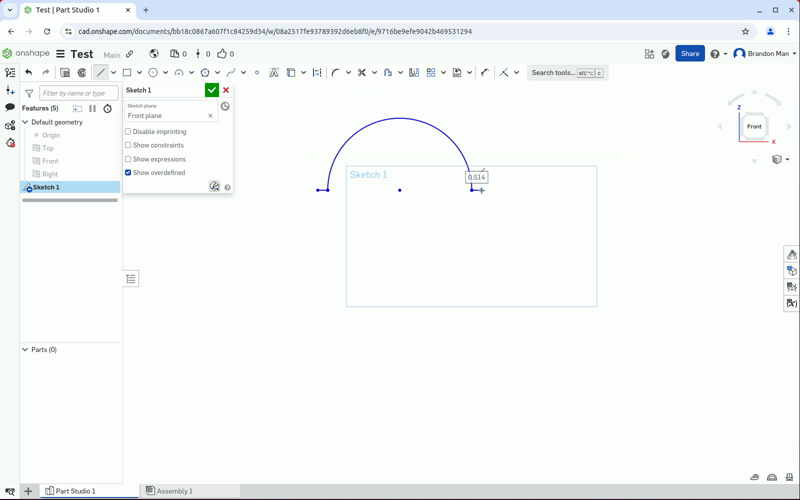
scroll(-6)
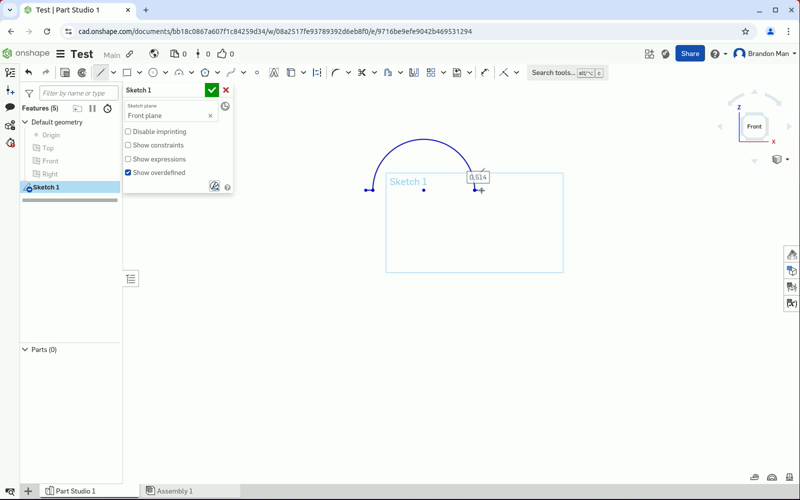
scroll(-6)
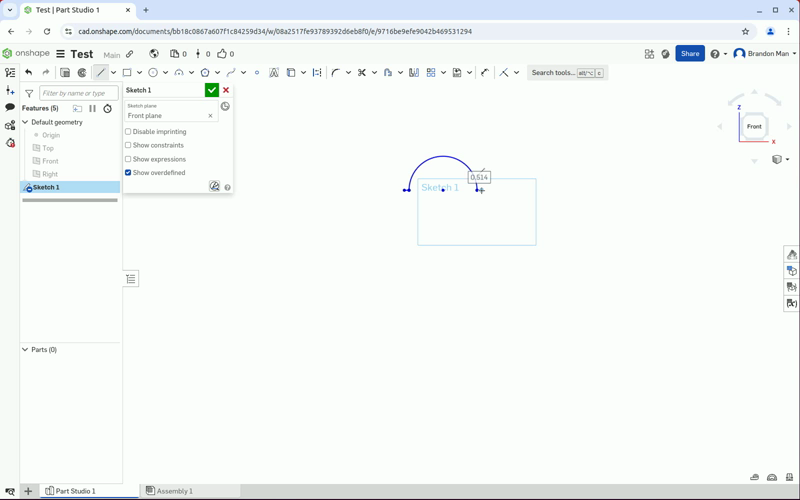
scroll(-6)
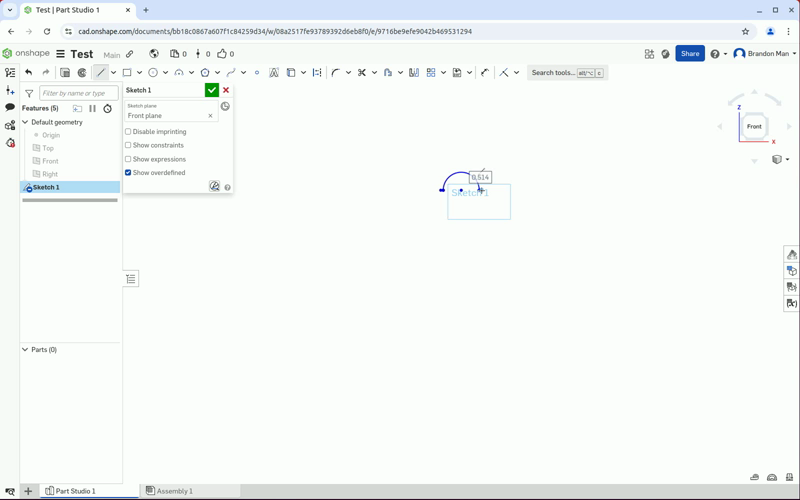
key_up(shift)
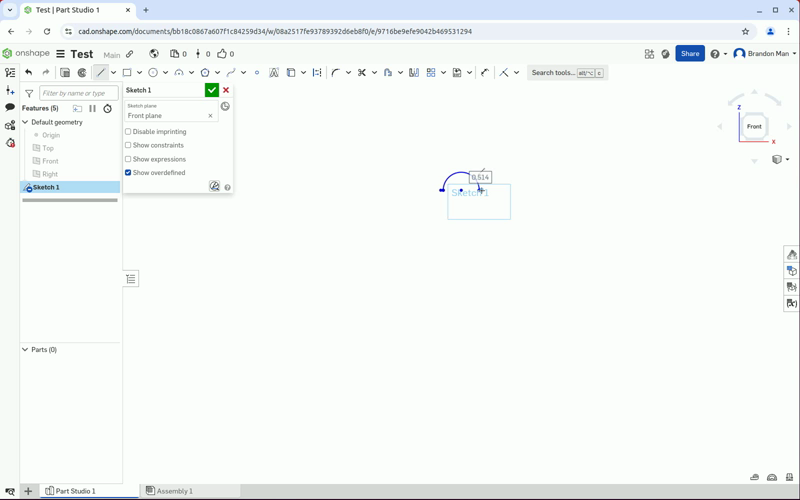
key(esc)
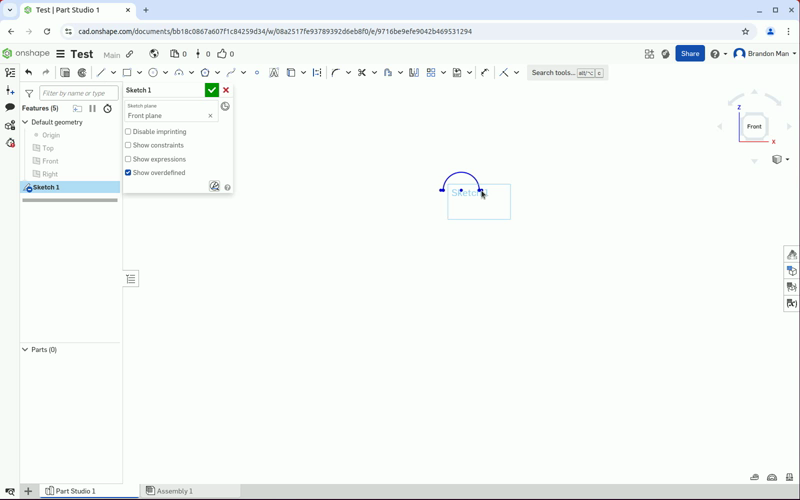
key(a)
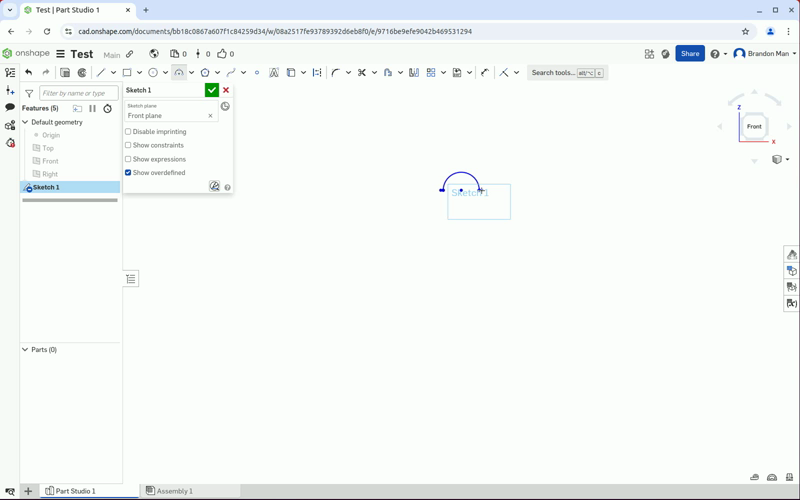
mouse_move(481, 190)
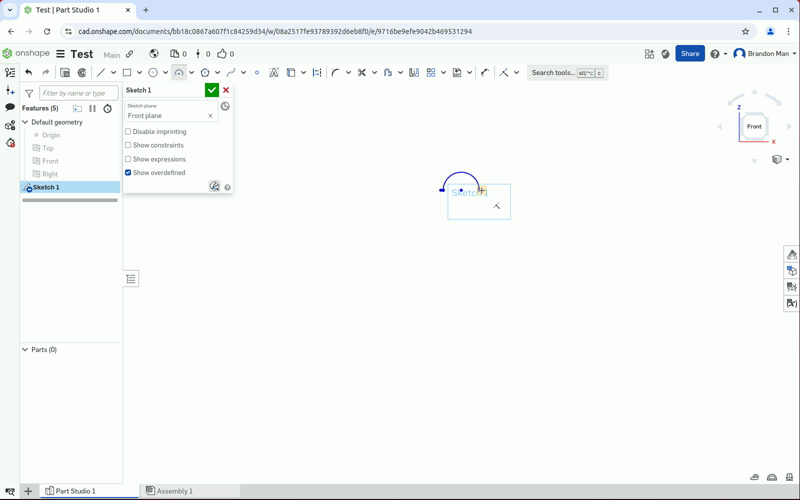
scroll(6)
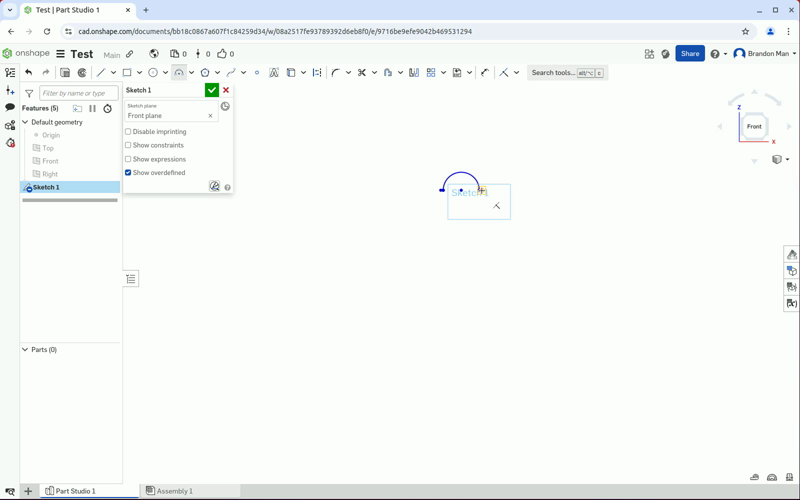
scroll(6)
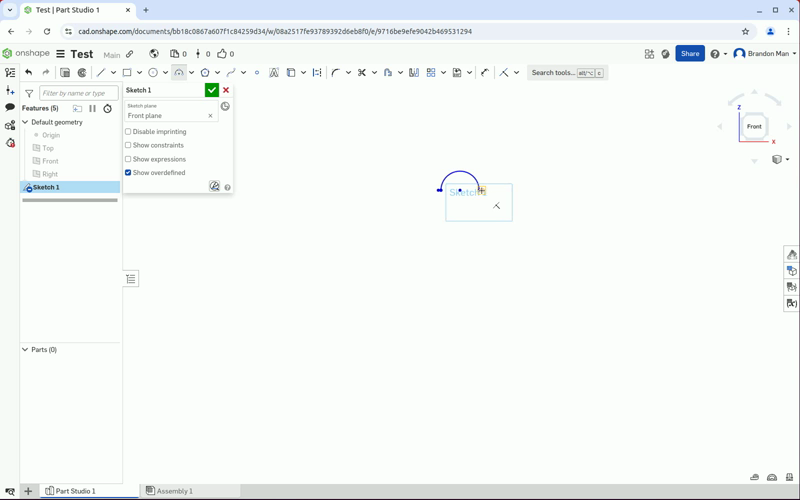
scroll(6)
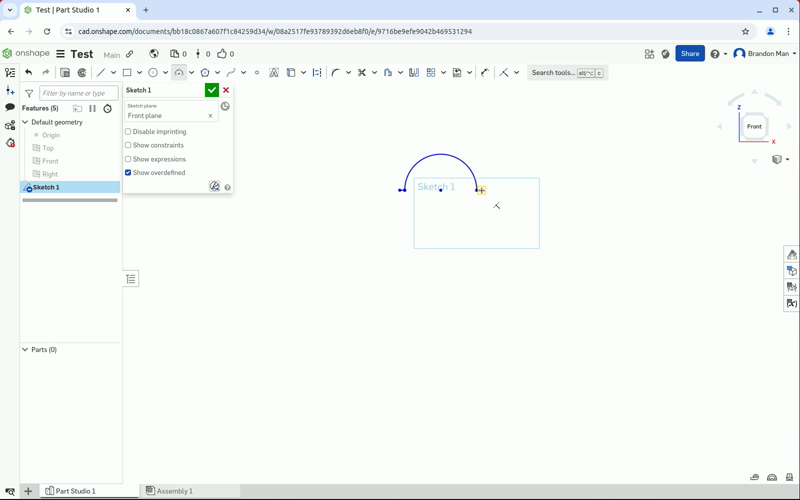
scroll(6)
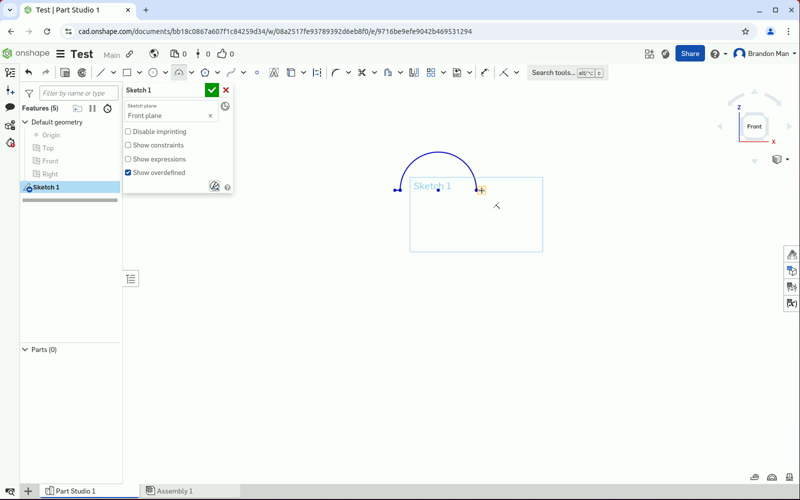
scroll(6)
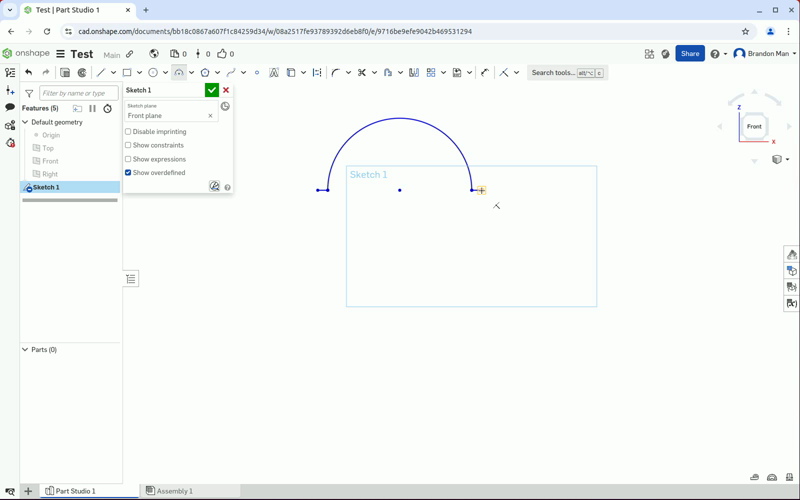
scroll(6)
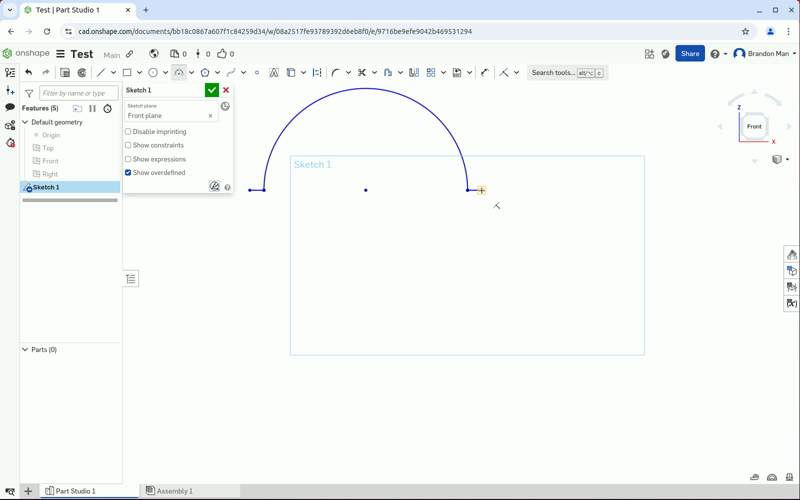
scroll(6)
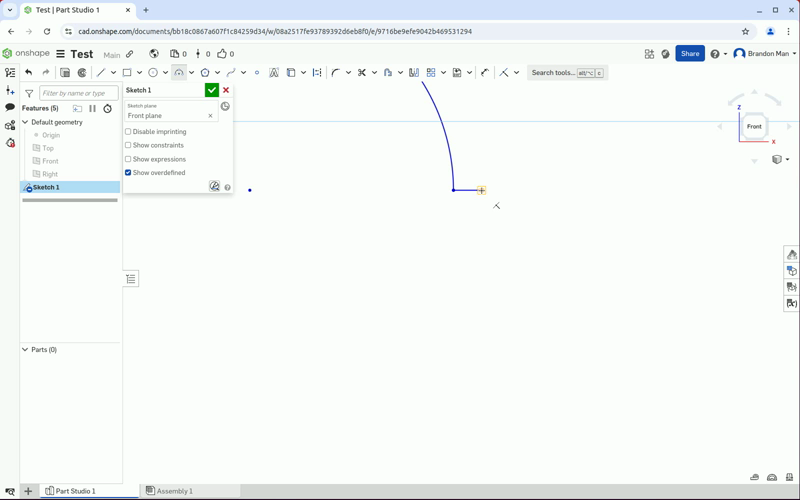
click(481, 190)
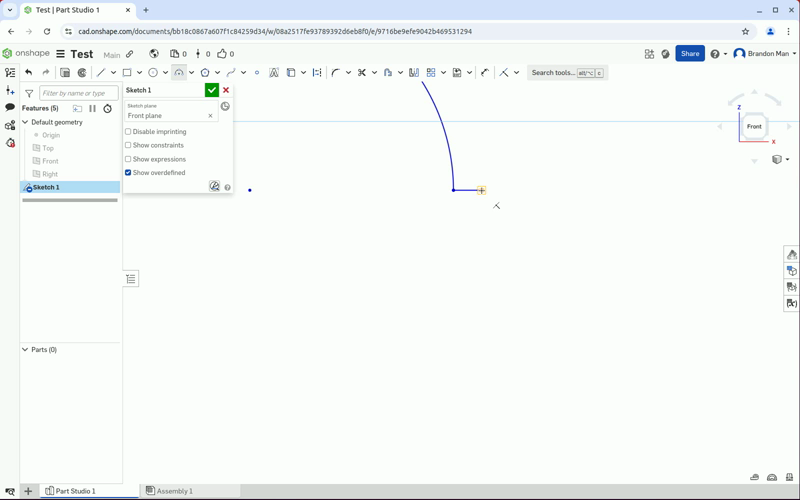
scroll(-6)
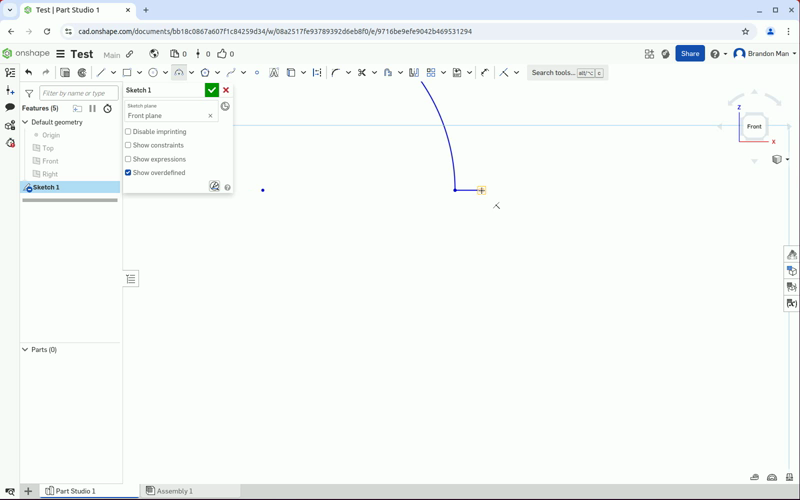
scroll(-6)
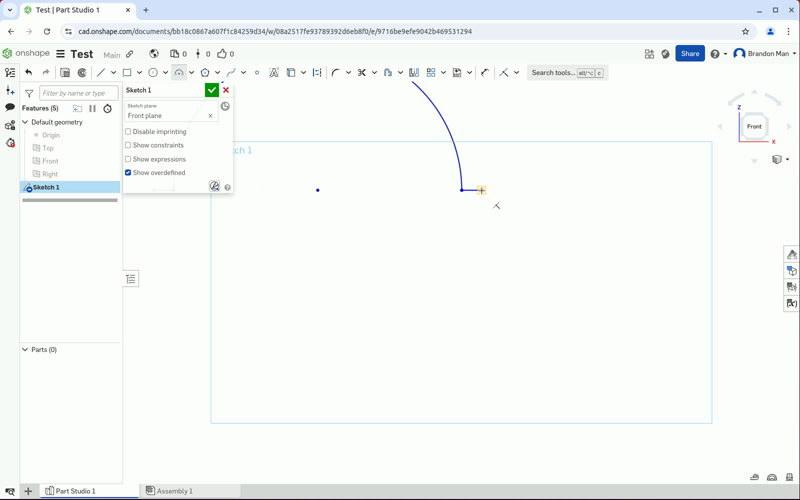
scroll(-6)
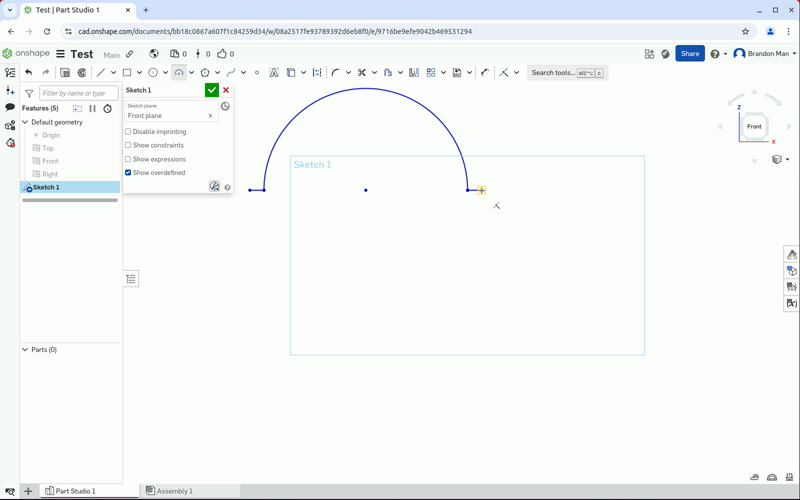
scroll(-6)
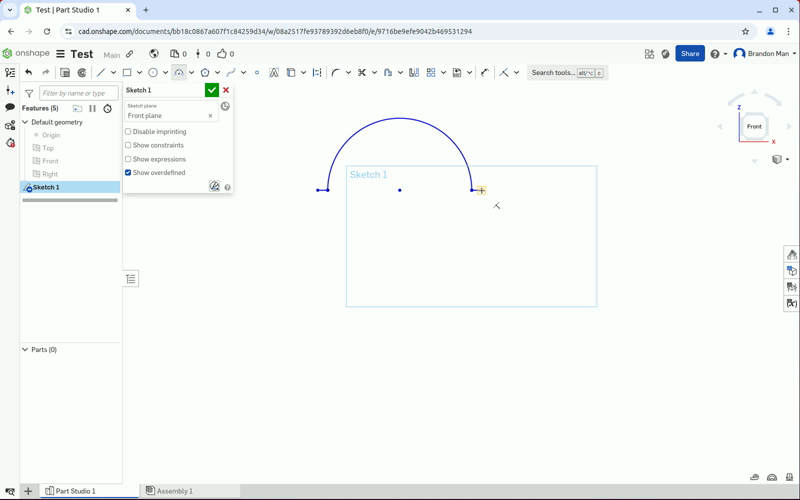
scroll(-6)
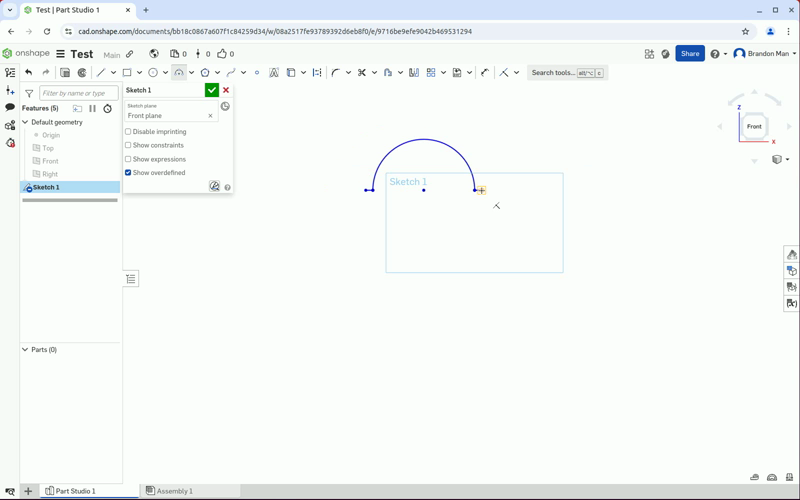
scroll(-6)
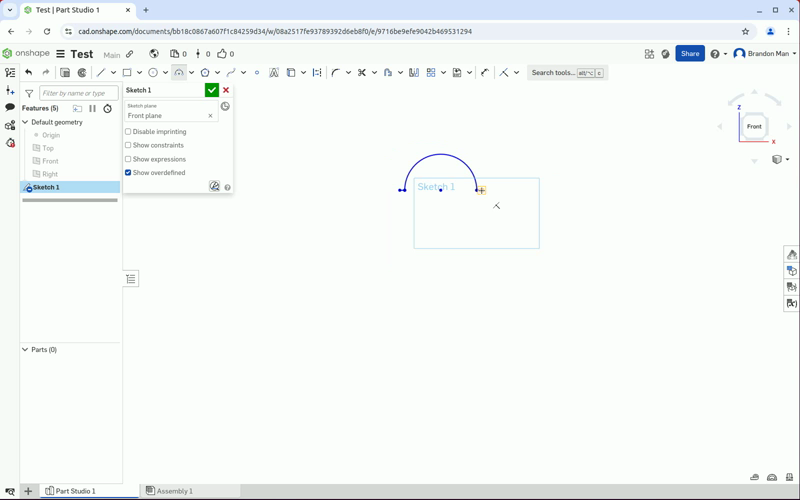
scroll(-6)
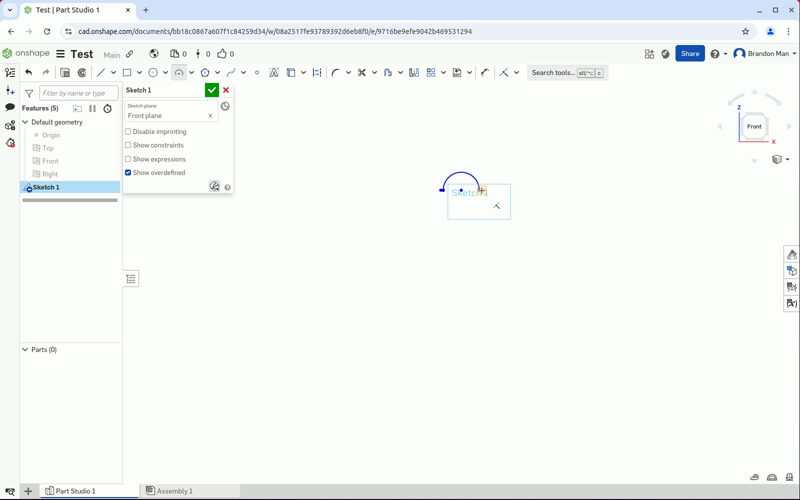
mouse_move(440, 190)
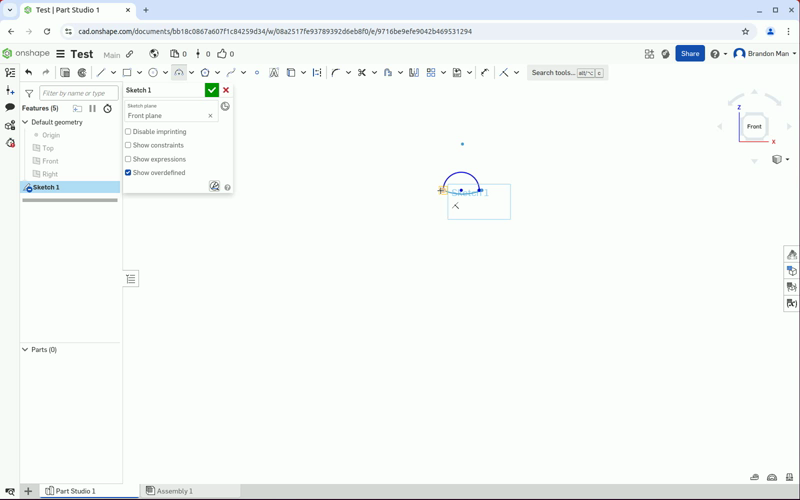
scroll(6)
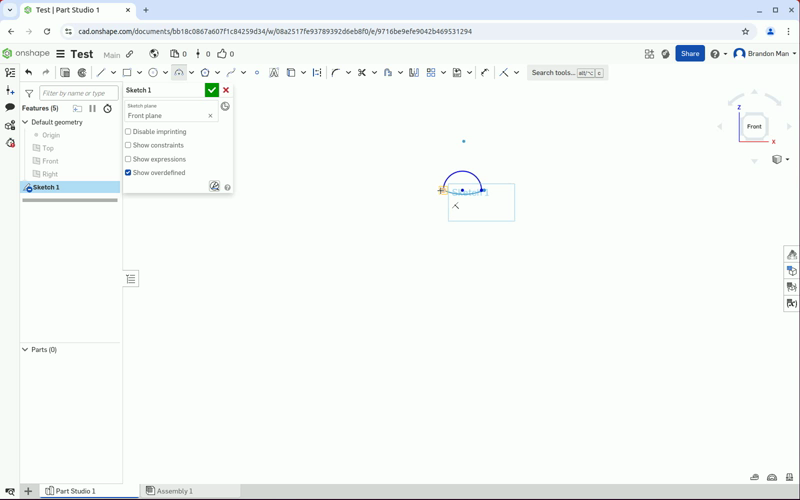
scroll(6)
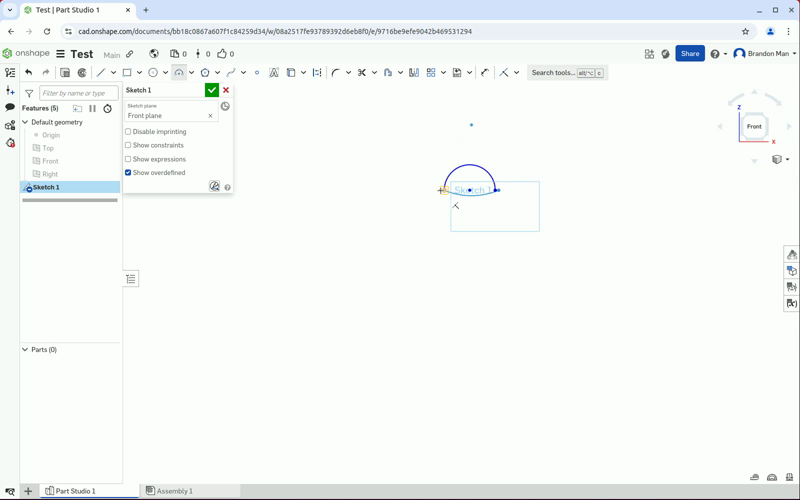
scroll(6)
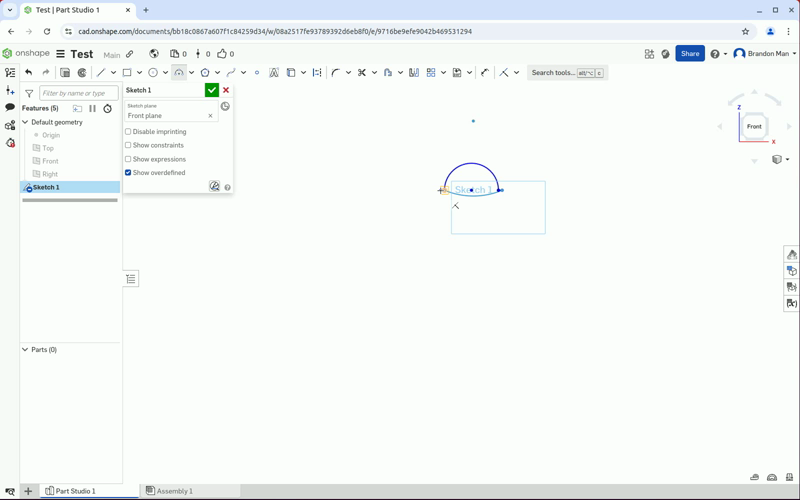
scroll(6)
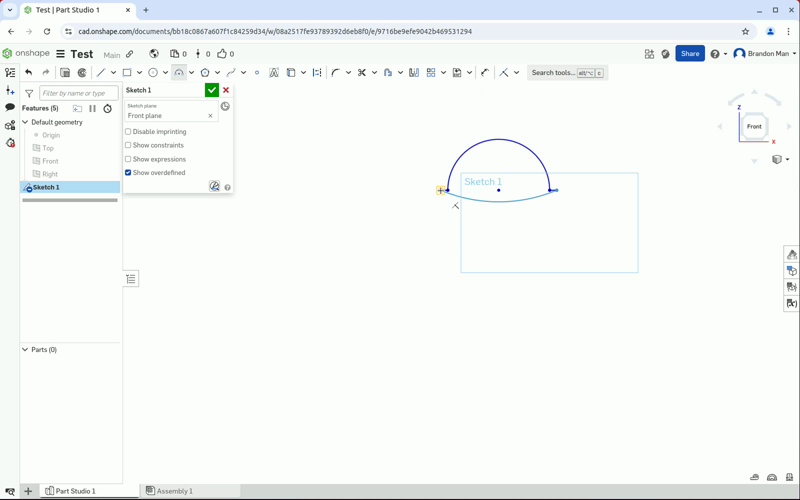
scroll(6)
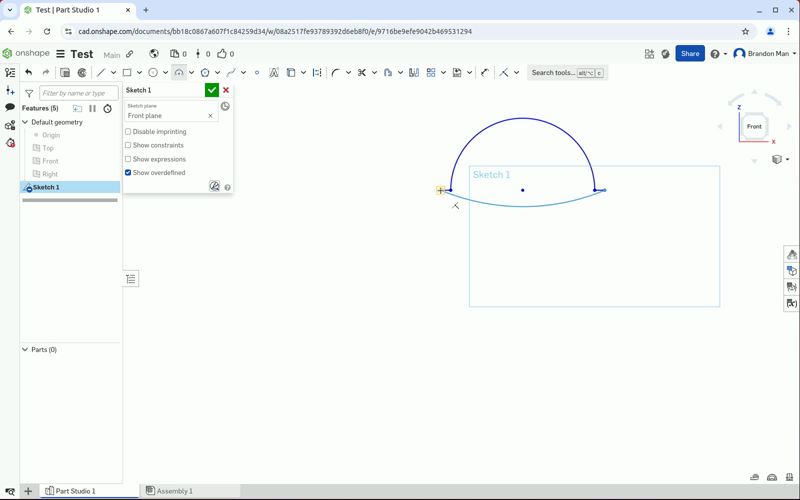
scroll(6)
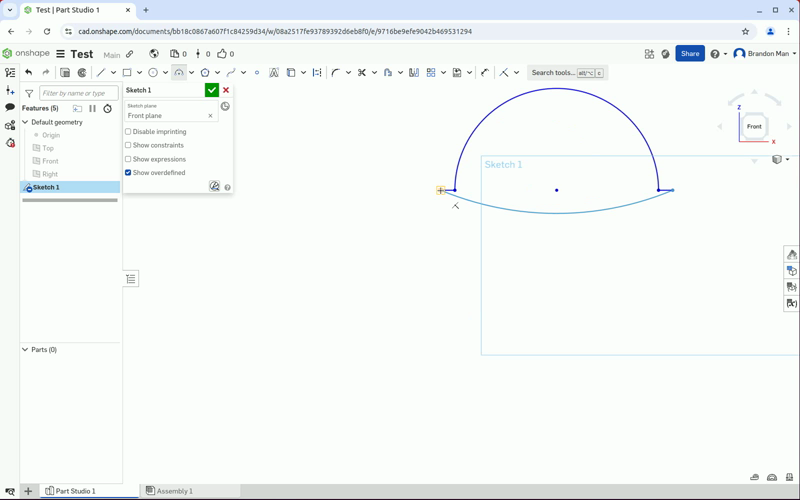
scroll(6)
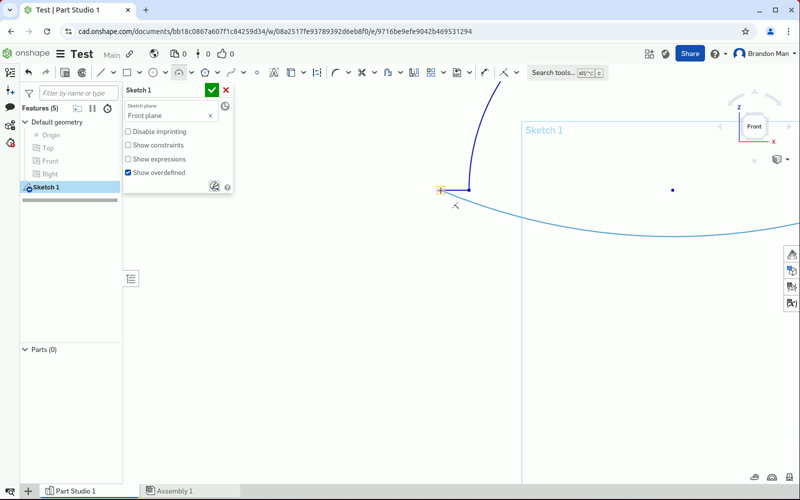
click(440, 190)
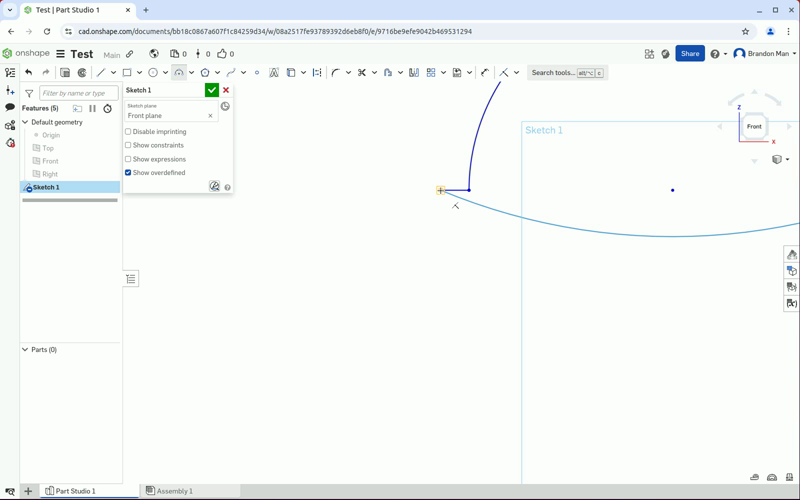
scroll(-6)
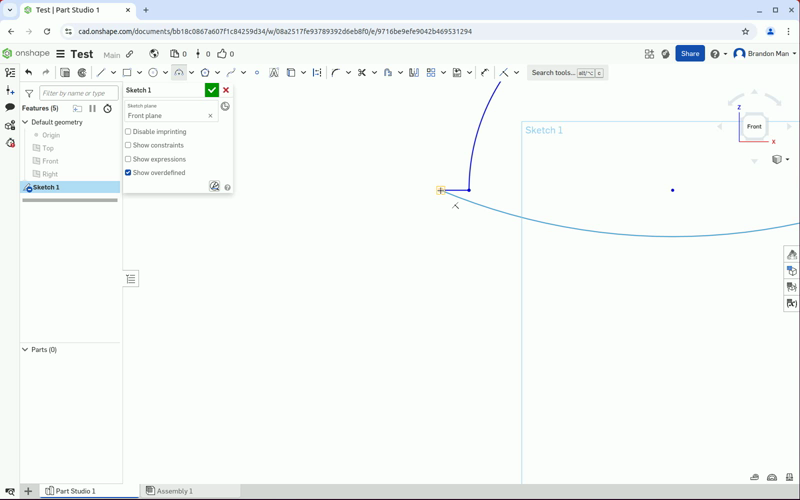
scroll(-6)
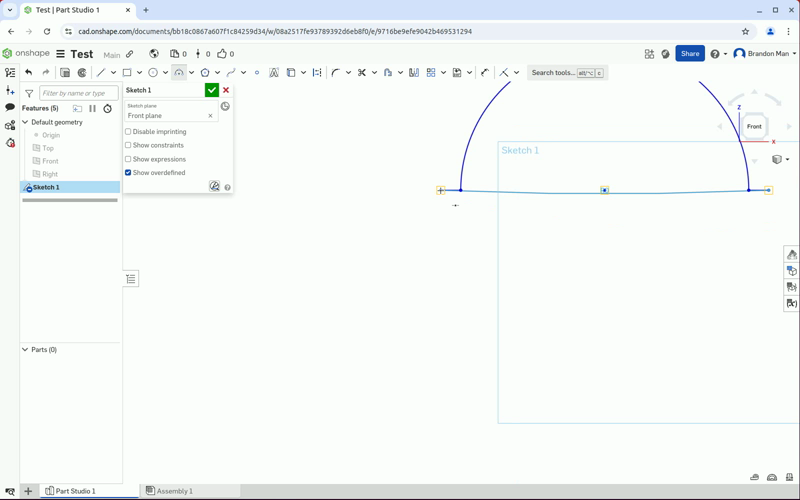
scroll(-6)
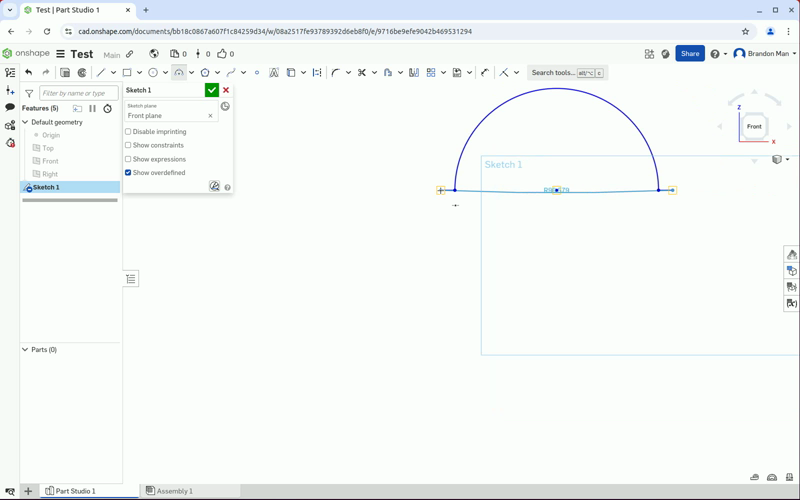
scroll(-6)
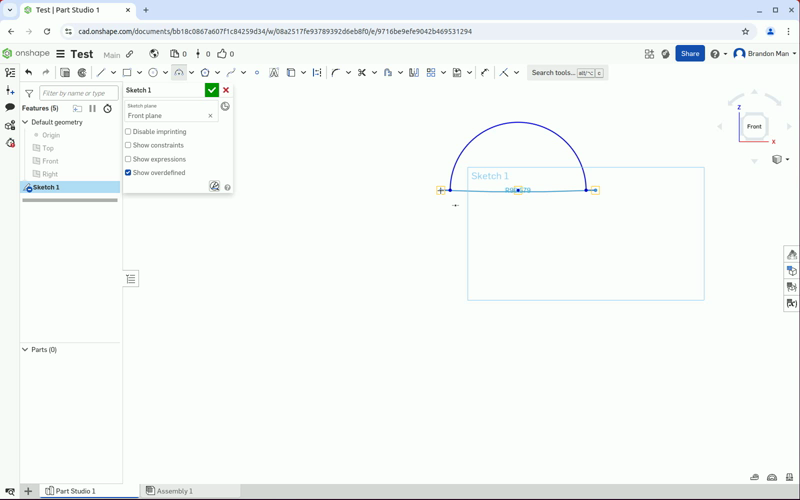
scroll(-6)
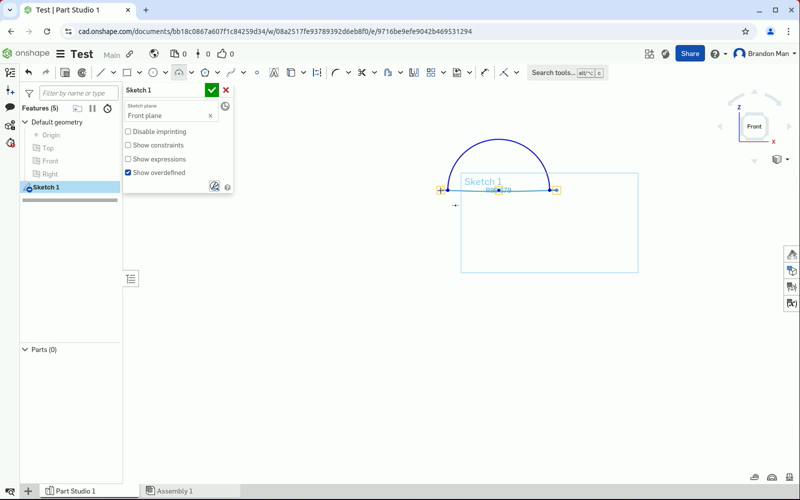
scroll(-6)
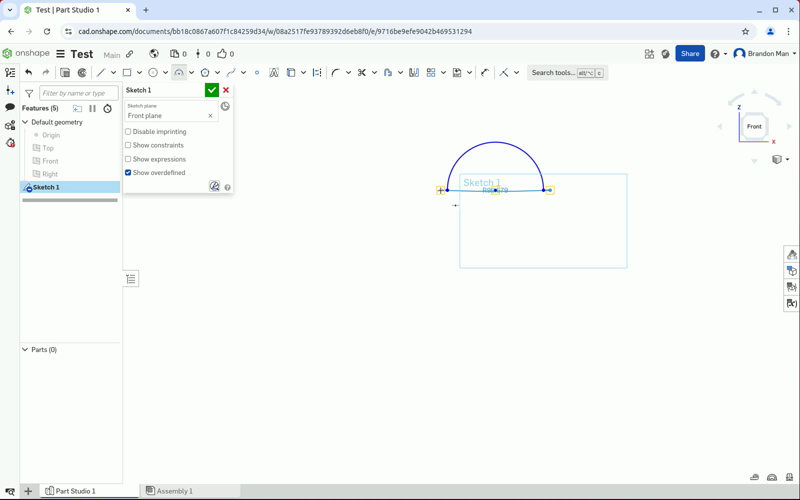
scroll(-6)
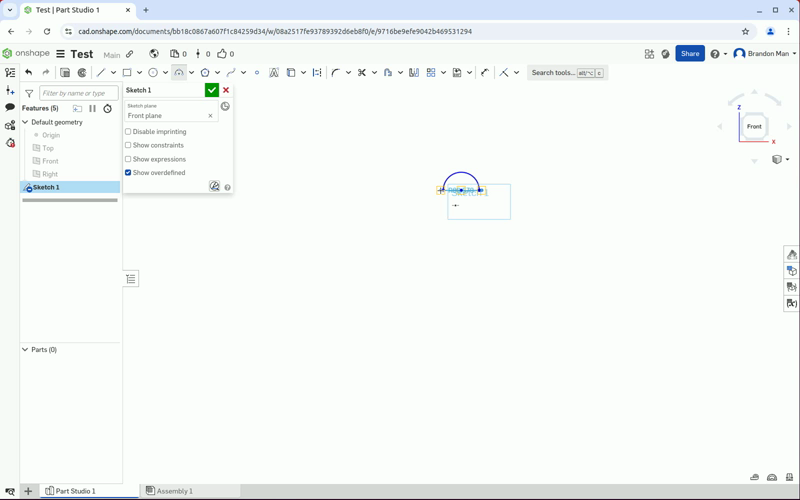
key_down(shift)
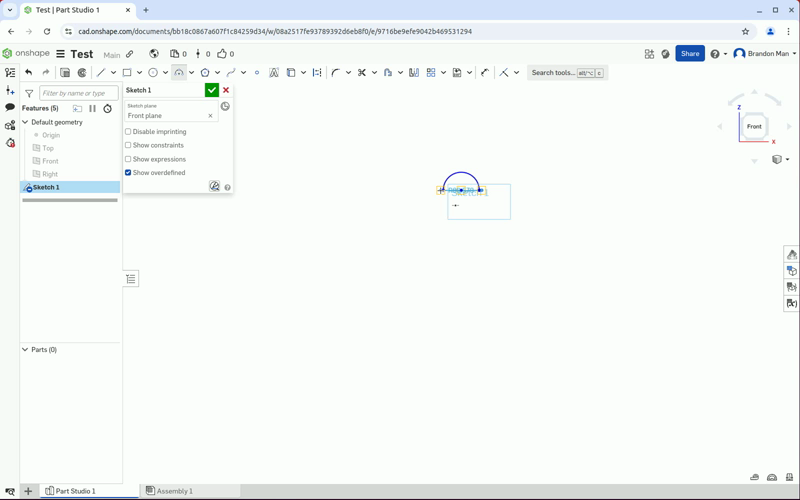
mouse_move(461, 170)
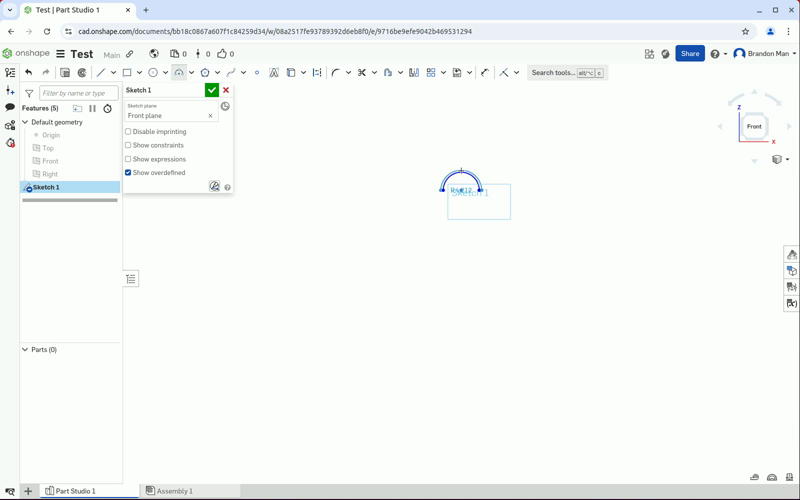
scroll(6)
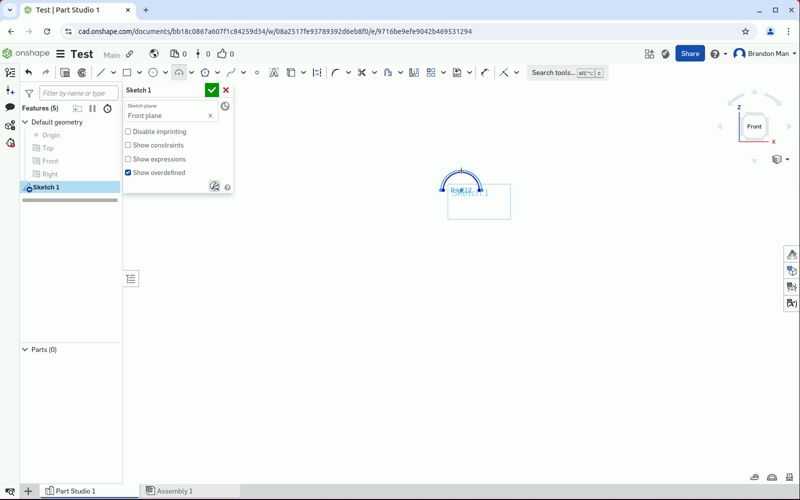
scroll(6)
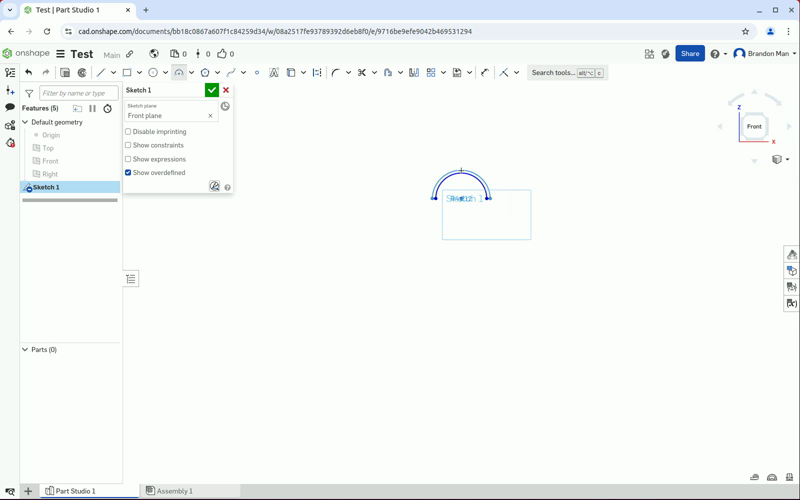
scroll(6)
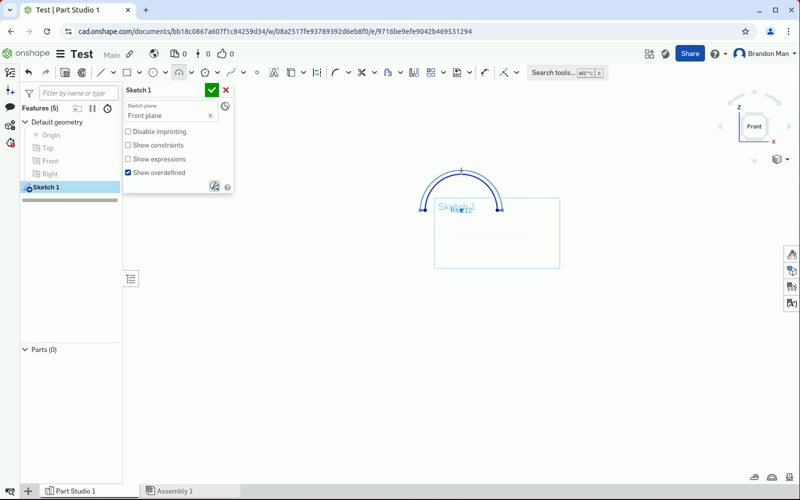
scroll(6)
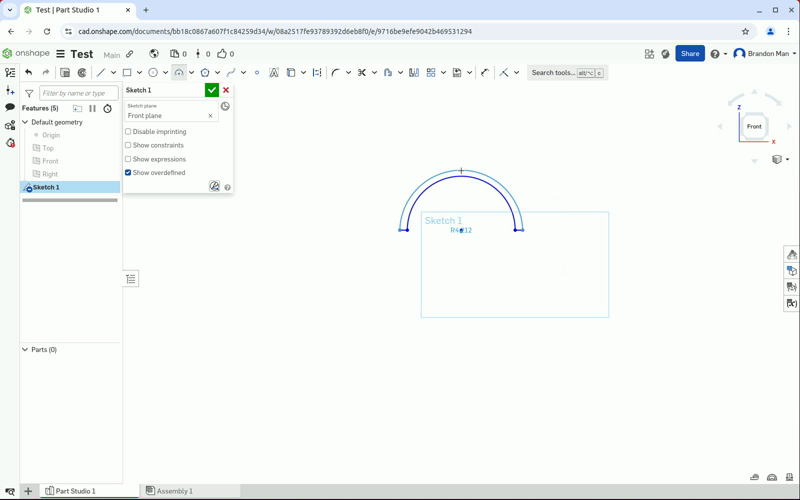
scroll(6)
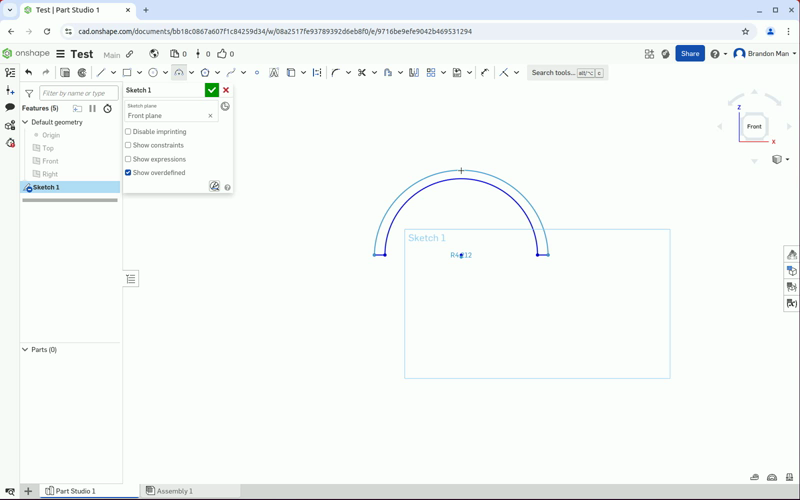
scroll(6)
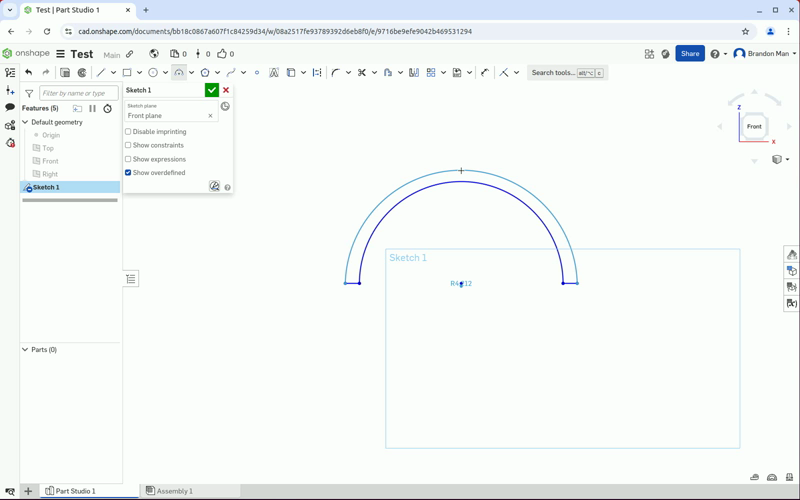
scroll(6)
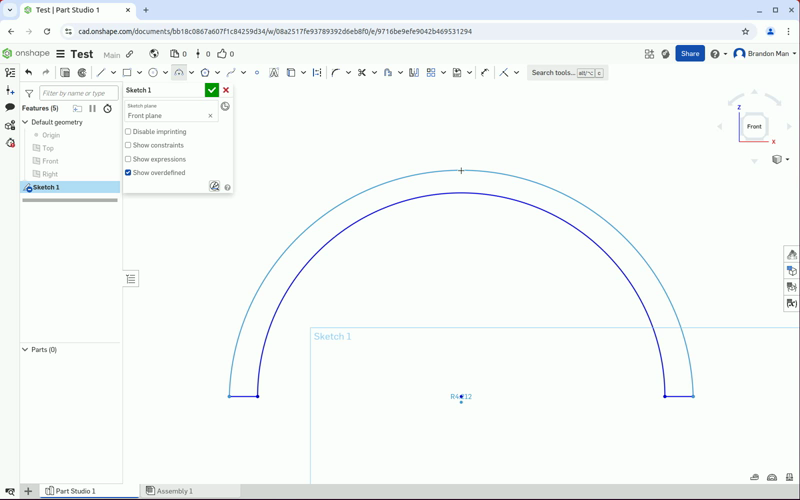
click(461, 170)
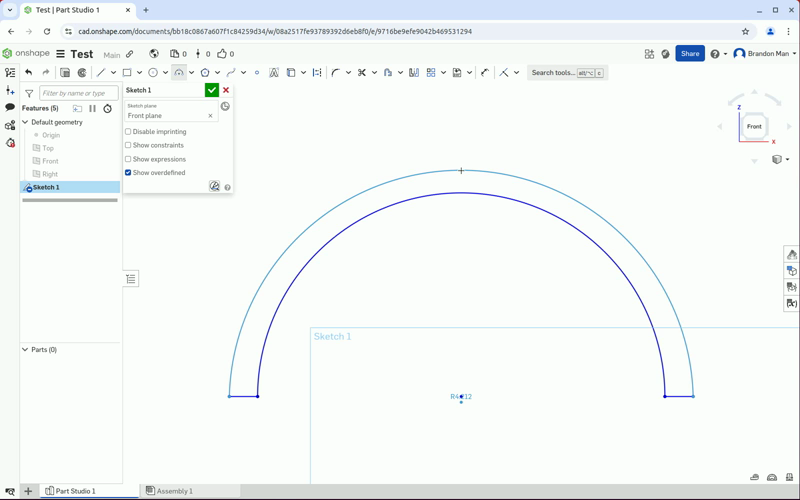
scroll(-6)
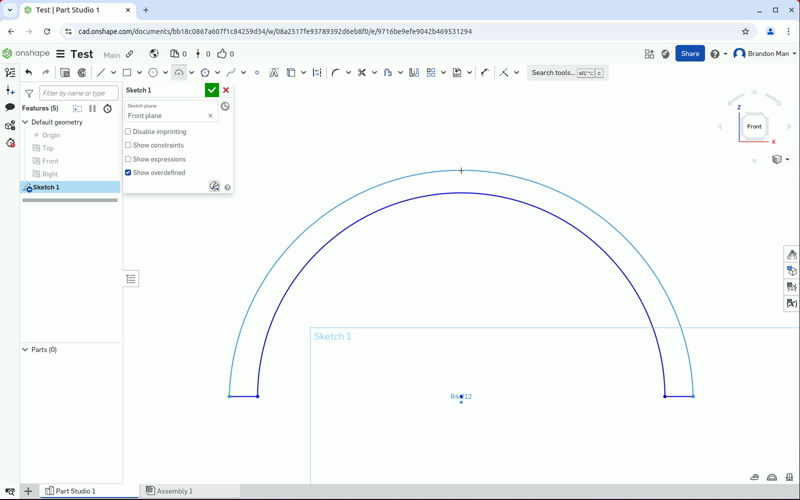
scroll(-6)
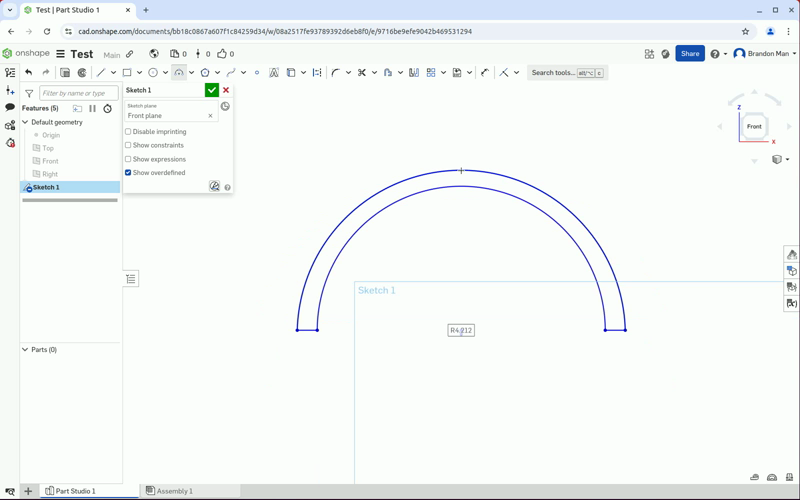
scroll(-6)
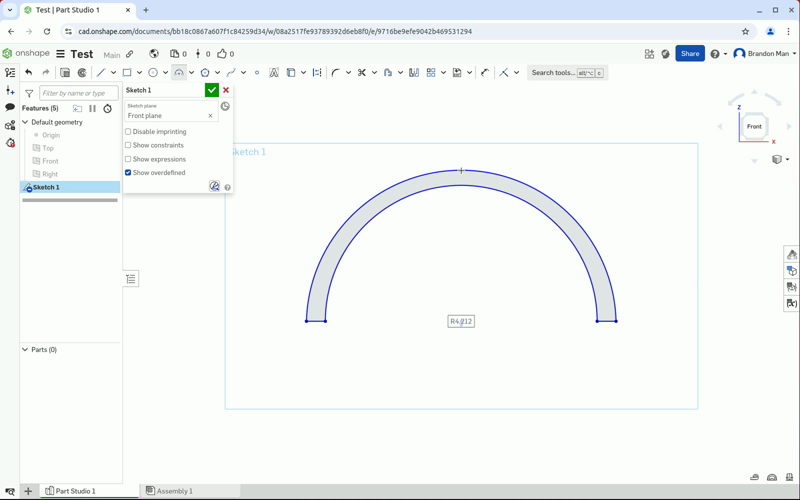
scroll(-6)
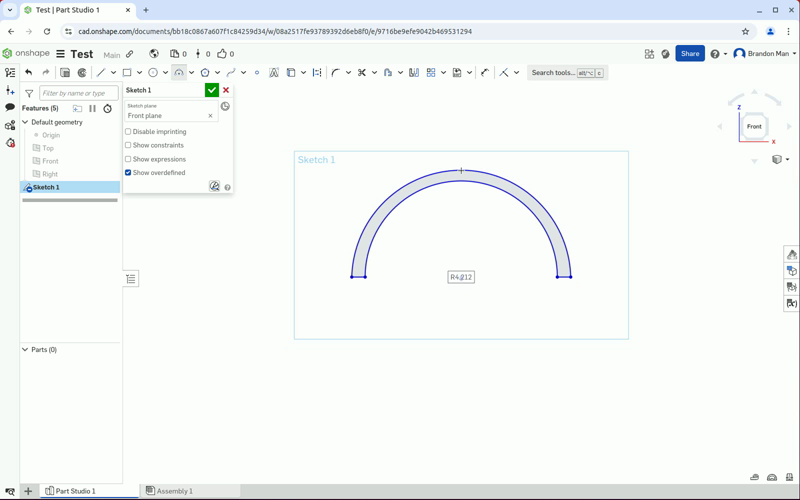
scroll(-6)
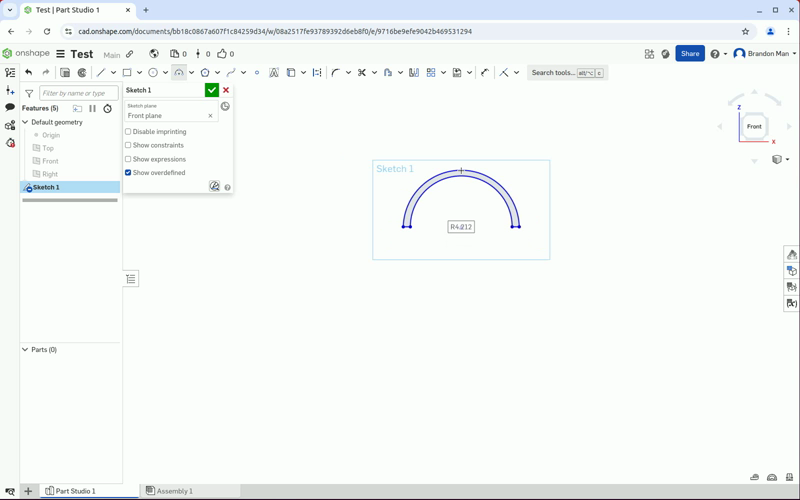
scroll(-6)
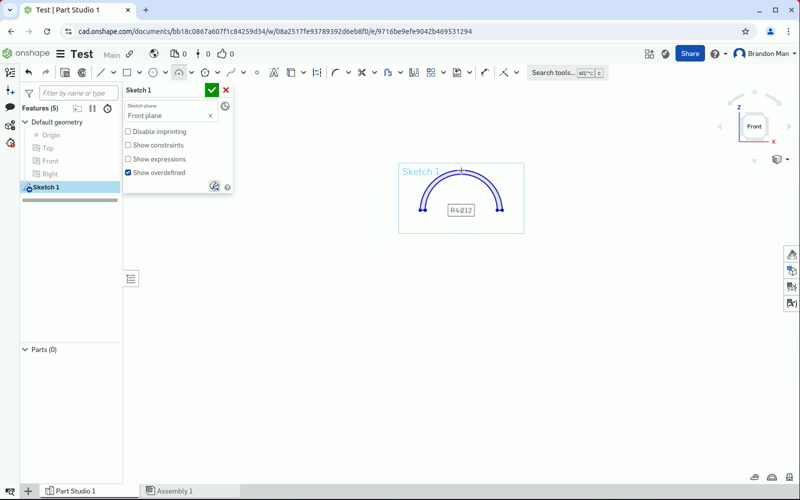
scroll(-6)
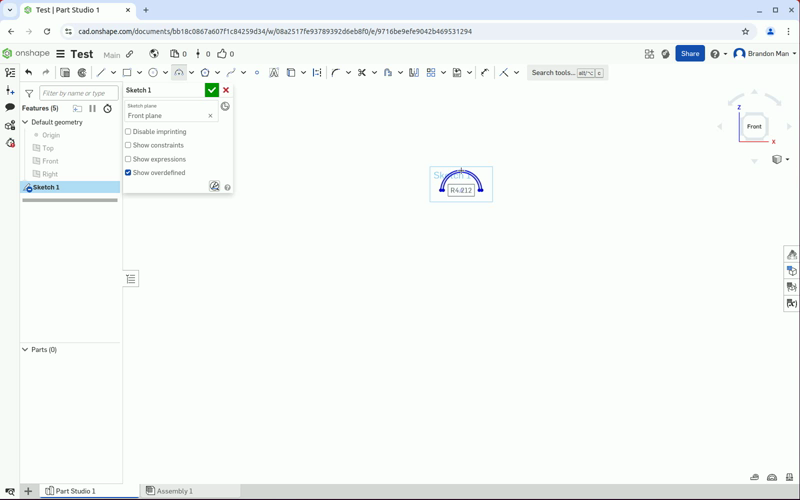
key_up(shift)
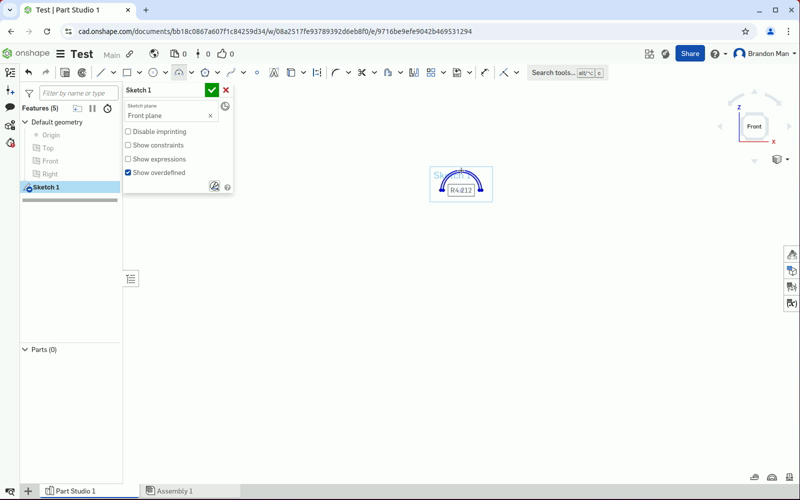
key(esc)
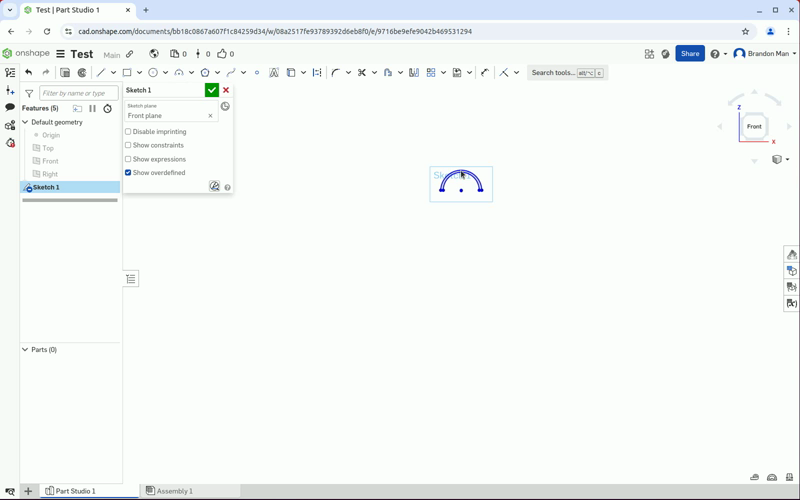
mouse_move(445, 182)
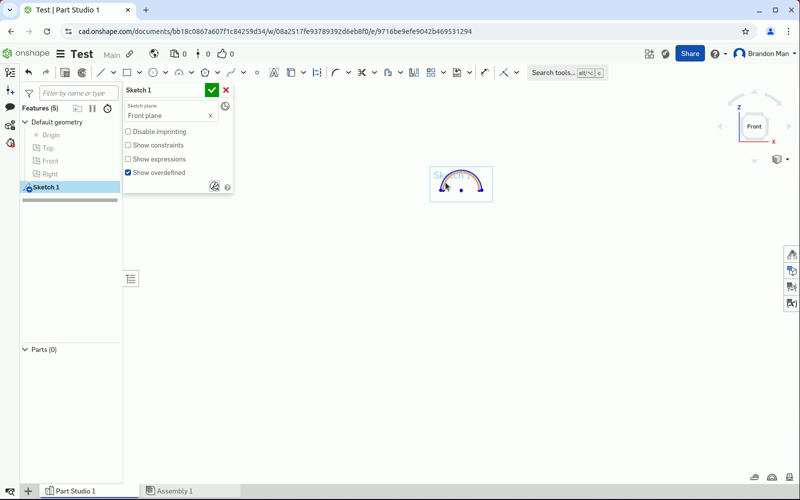
scroll(6)
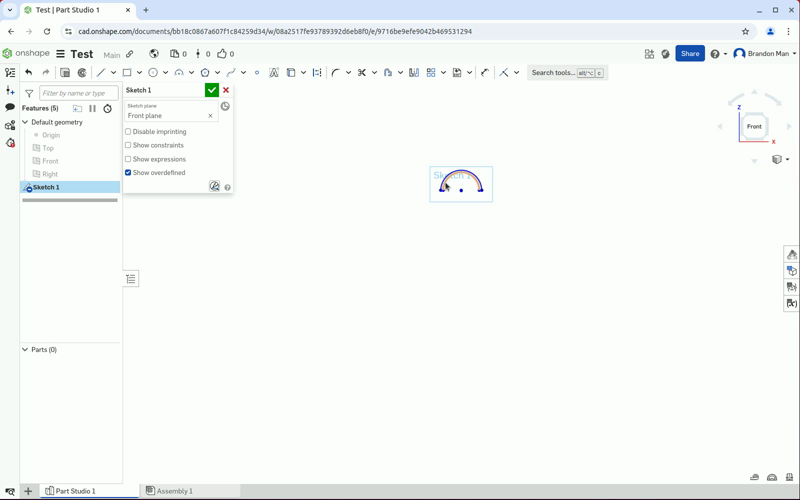
scroll(6)
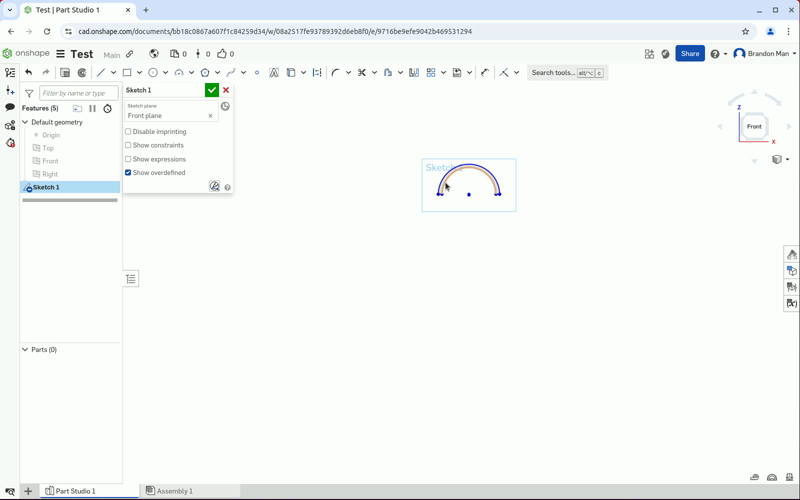
scroll(6)
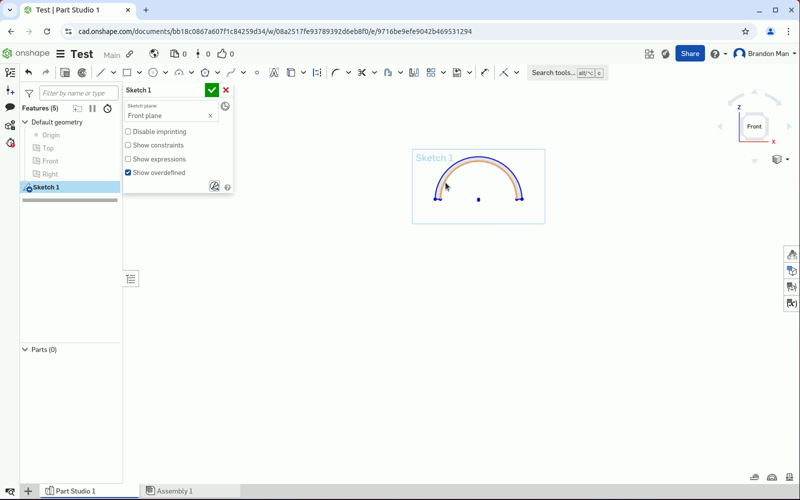
scroll(6)
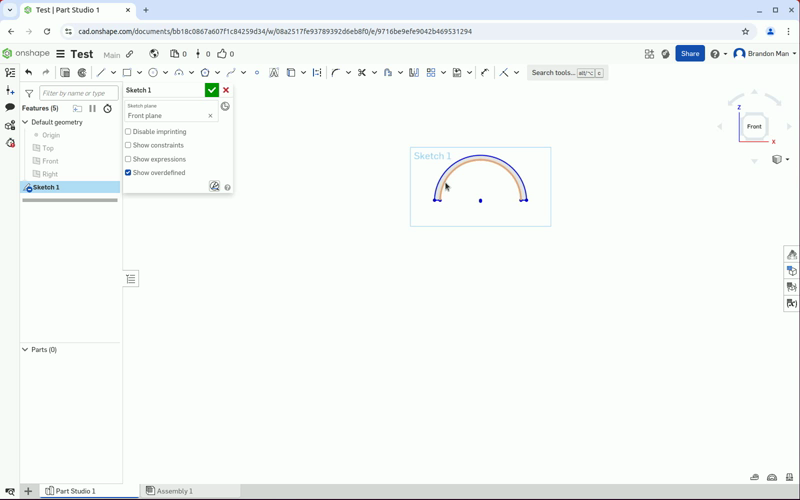
scroll(6)
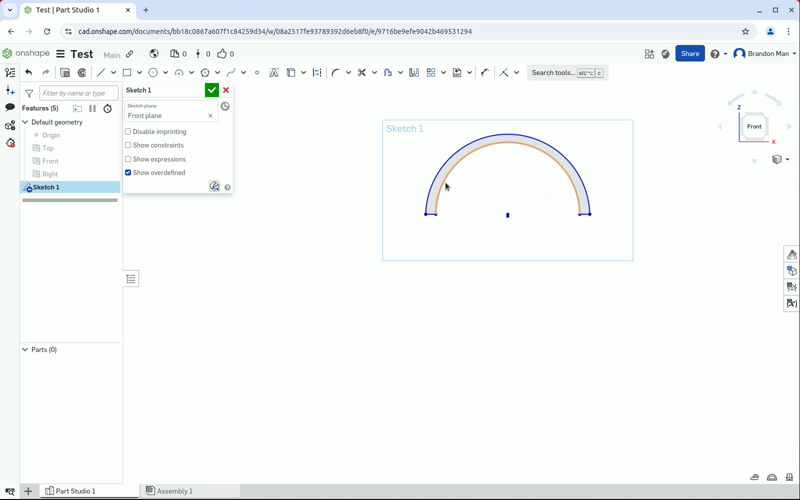
scroll(6)
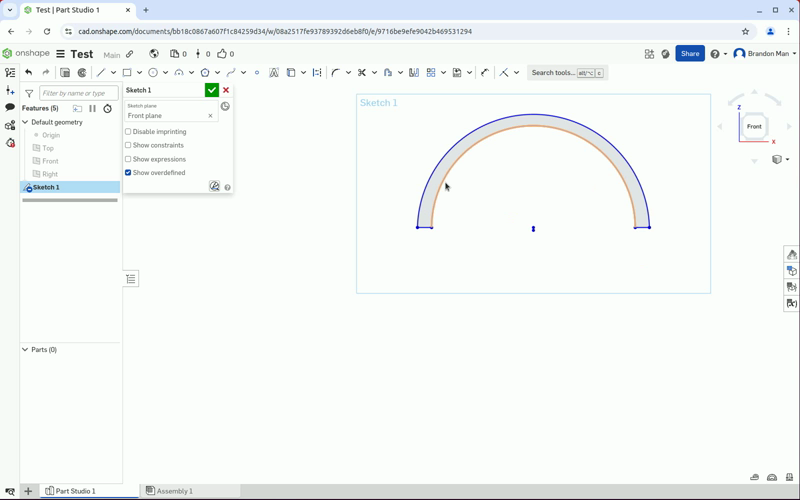
scroll(6)
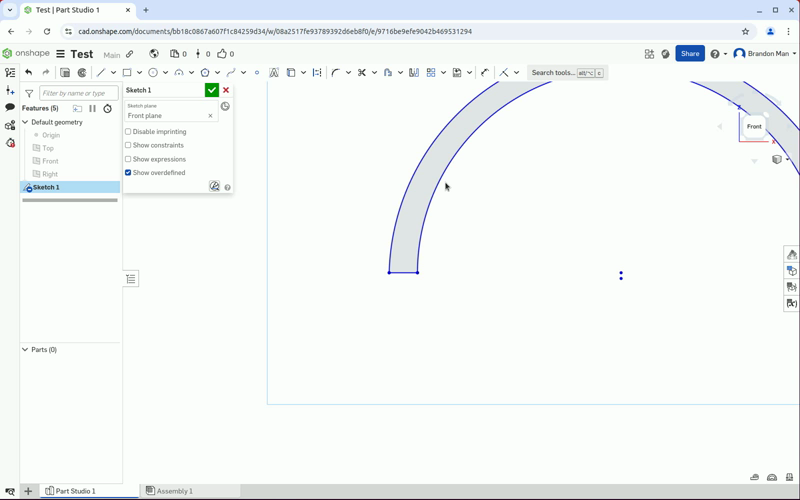
click(445, 182)
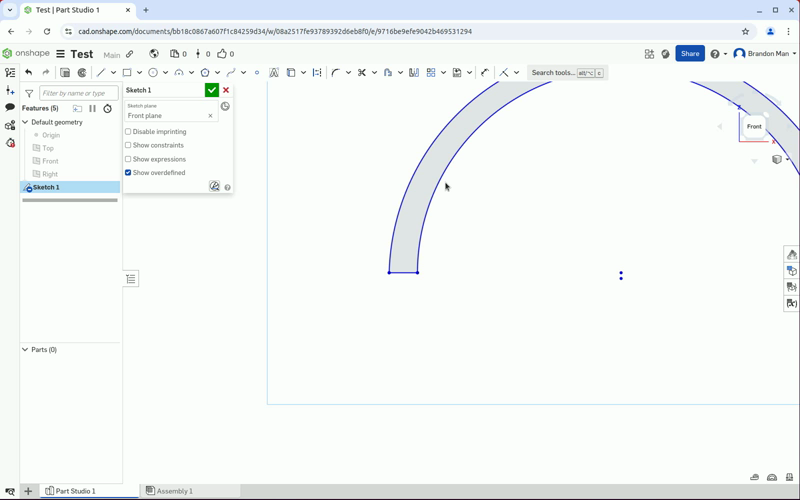
scroll(-6)
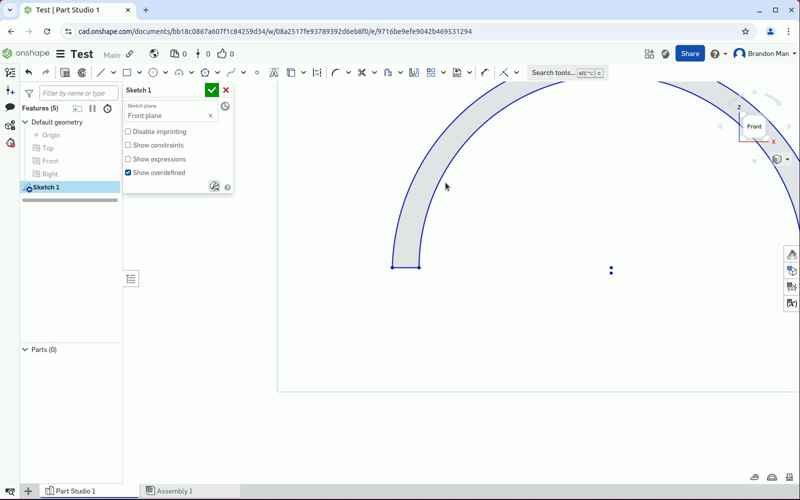
scroll(-6)
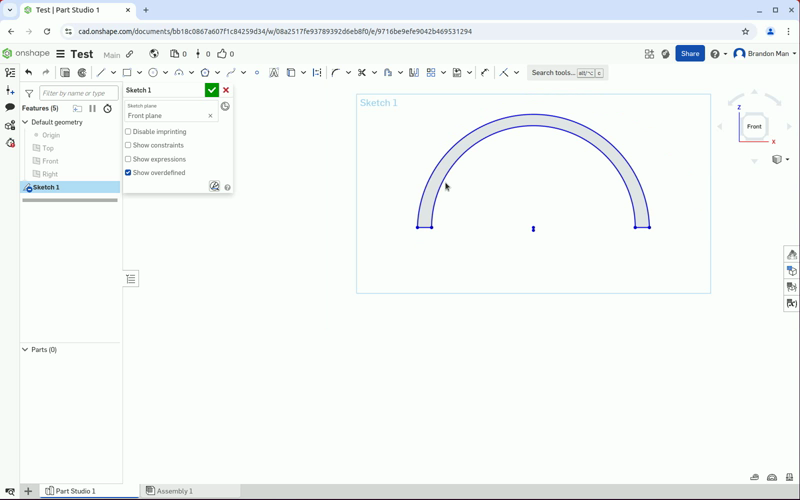
scroll(-6)
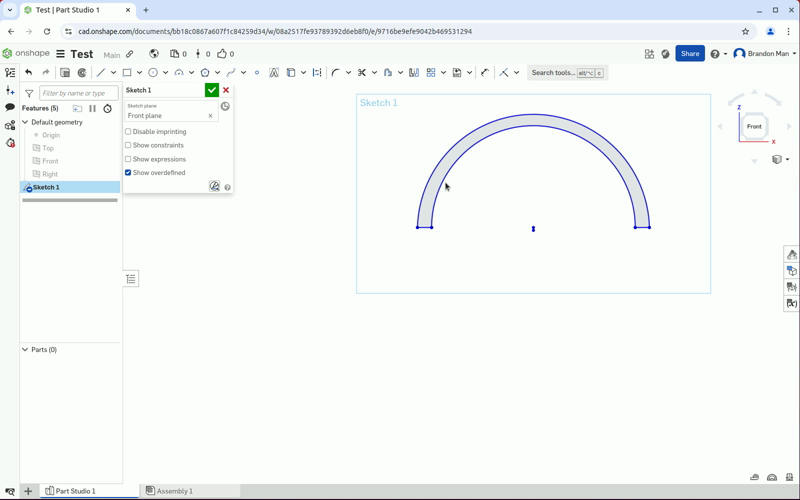
scroll(-6)
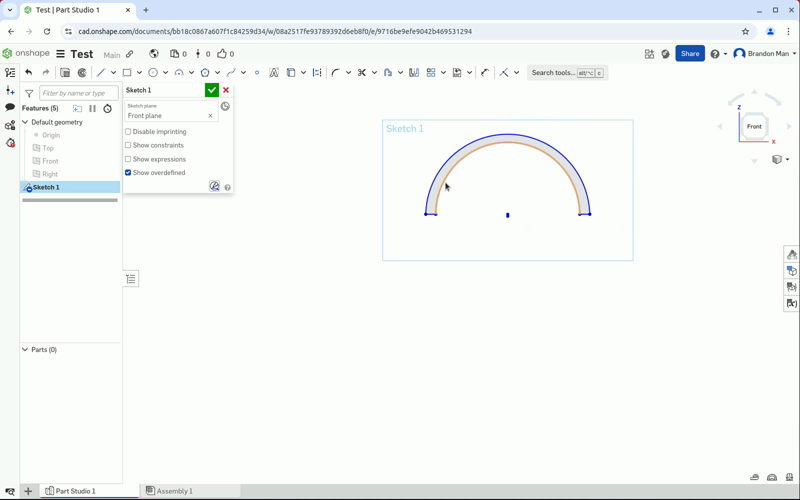
scroll(-6)
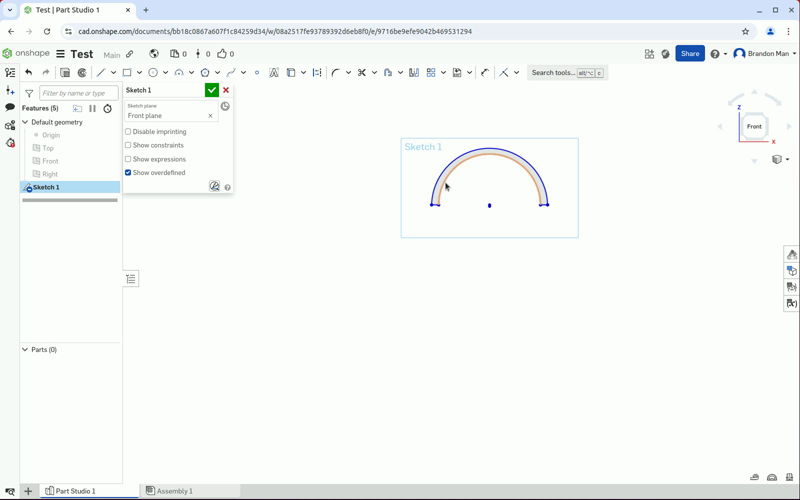
scroll(-6)
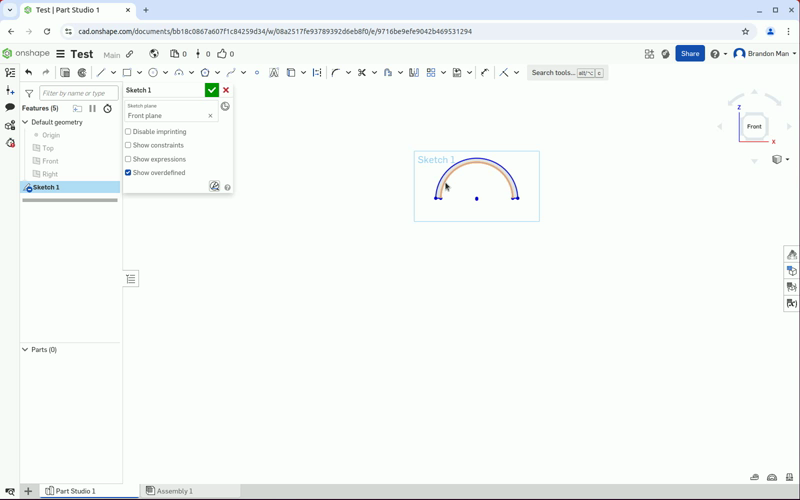
scroll(-6)
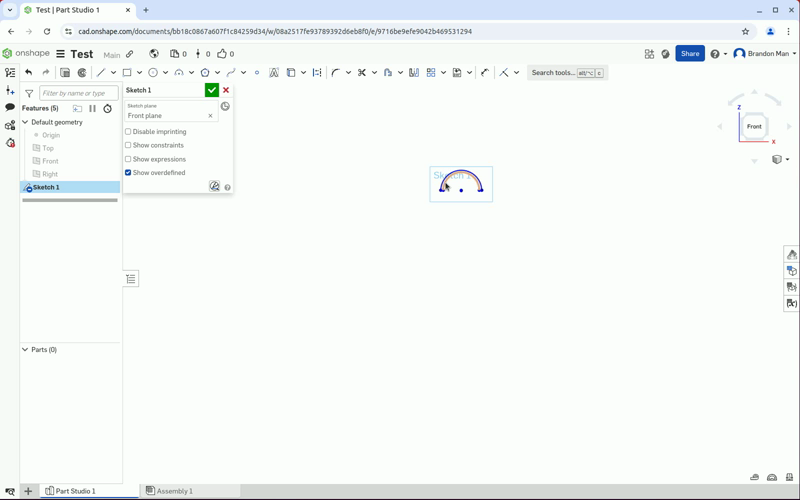
mouse_move(73, 352)
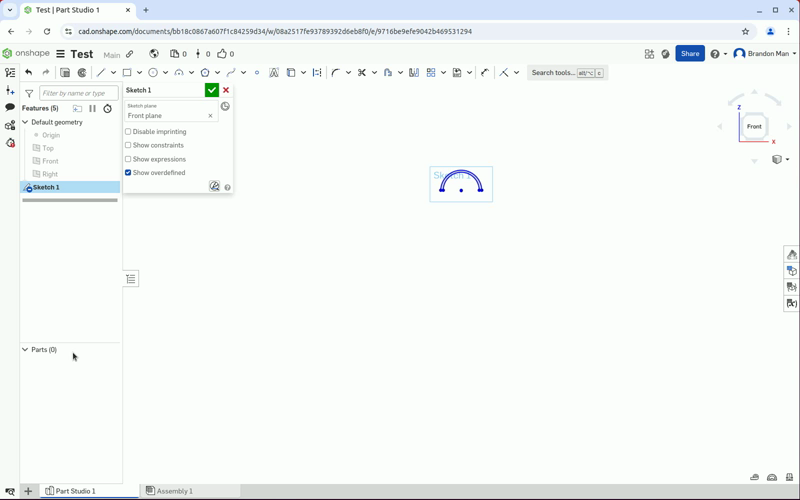
key(shift+y)
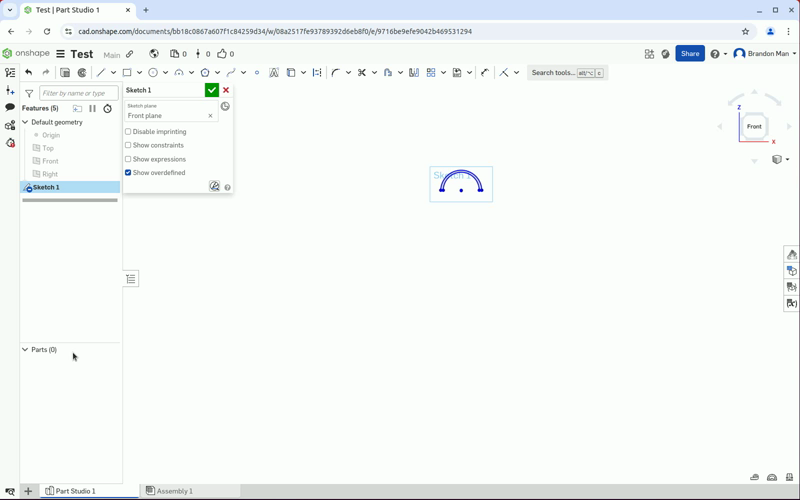
key(shift+e)
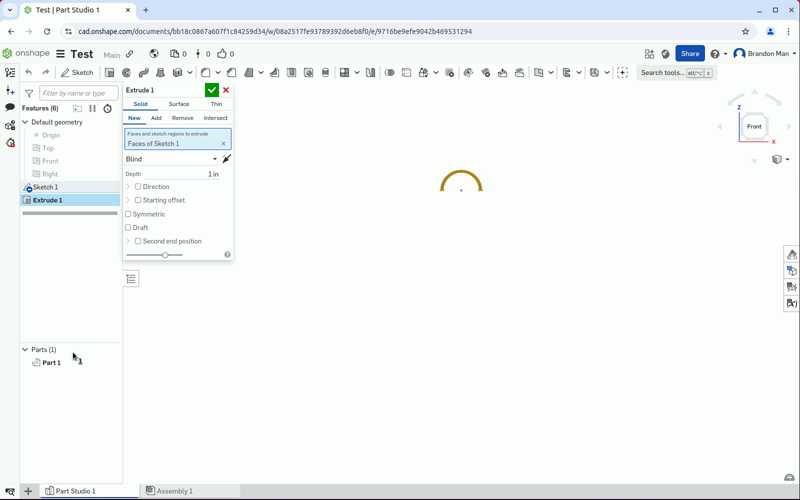
mouse_move(143, 106)
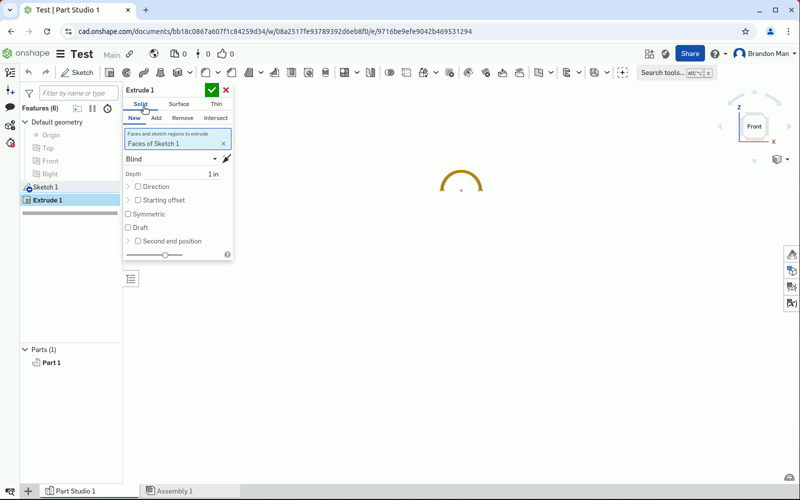
click(143, 106)
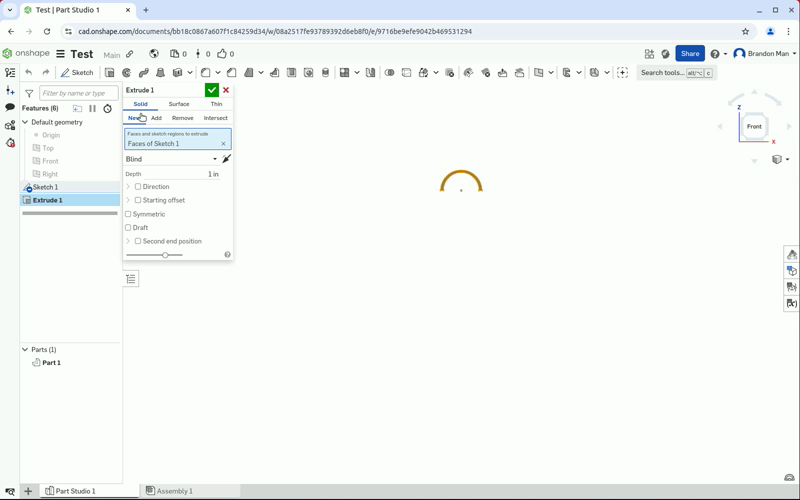
mouse_move(137, 120)
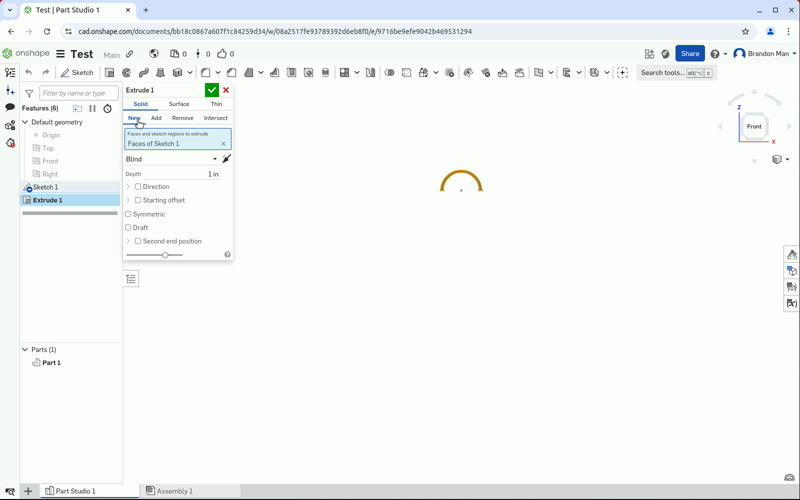
click(137, 120)
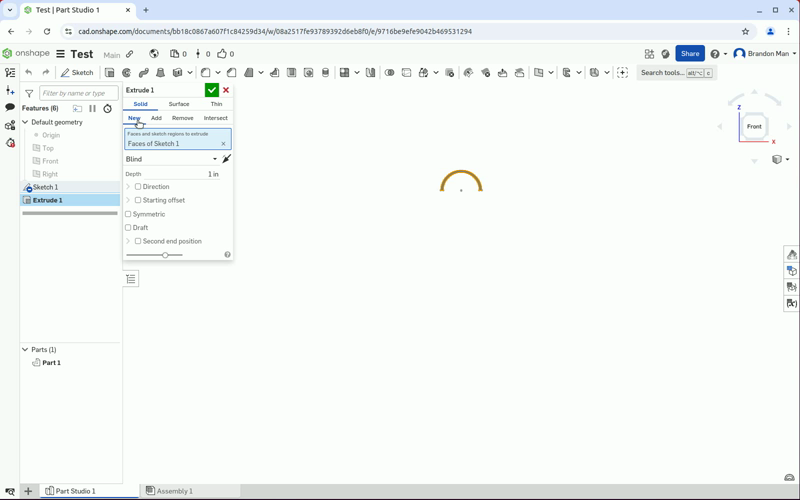
key(tab, 4)
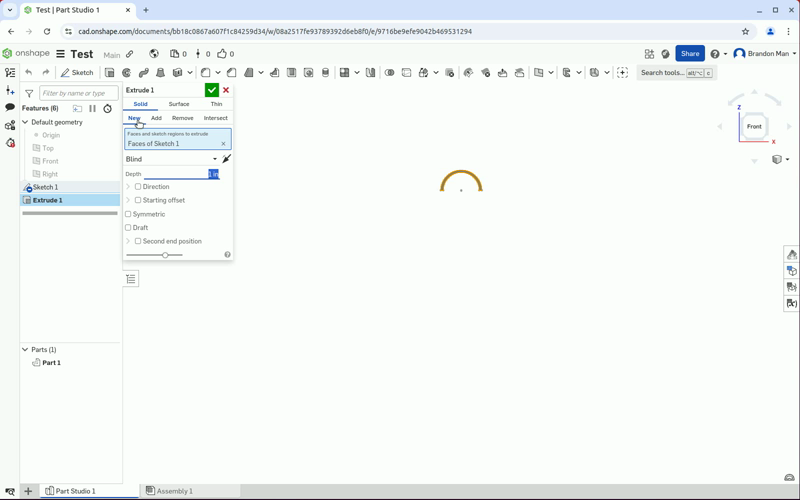
text(0.963)
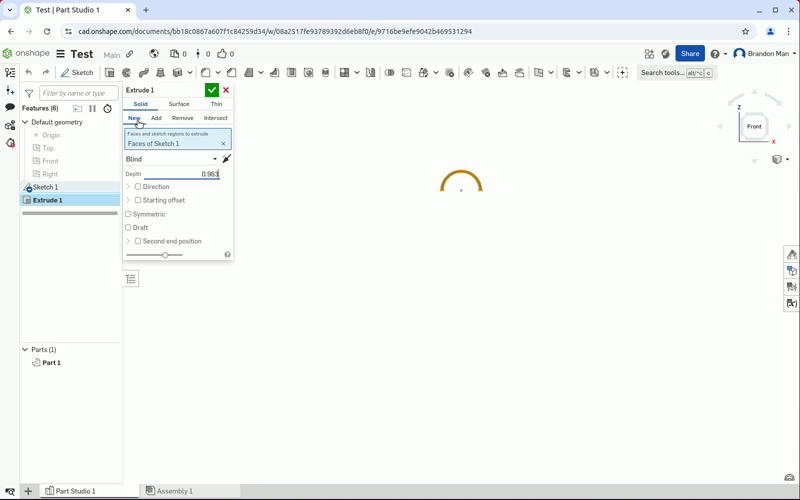
key(enter)
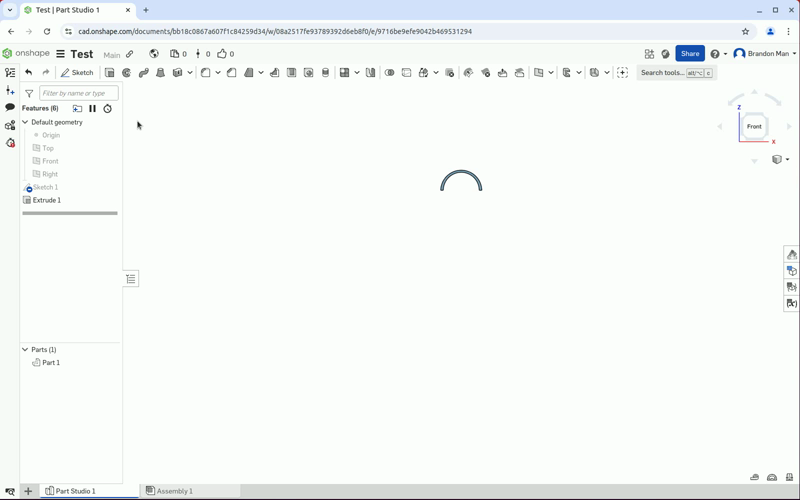
key(shift+h)
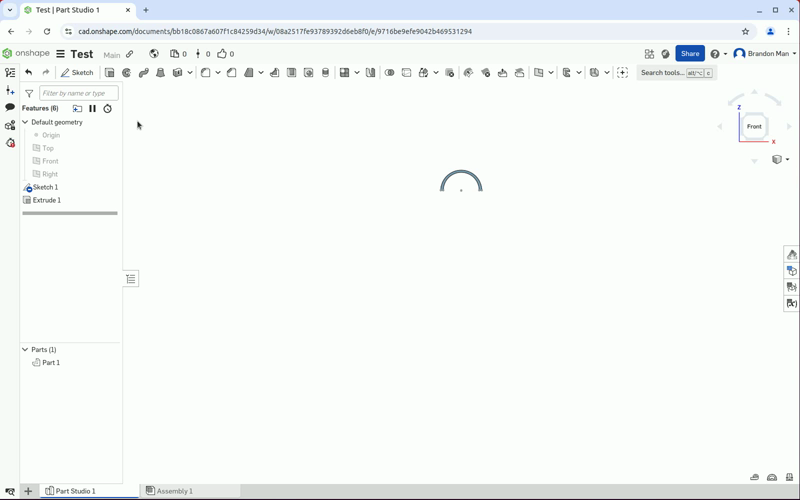
key(shift+h)
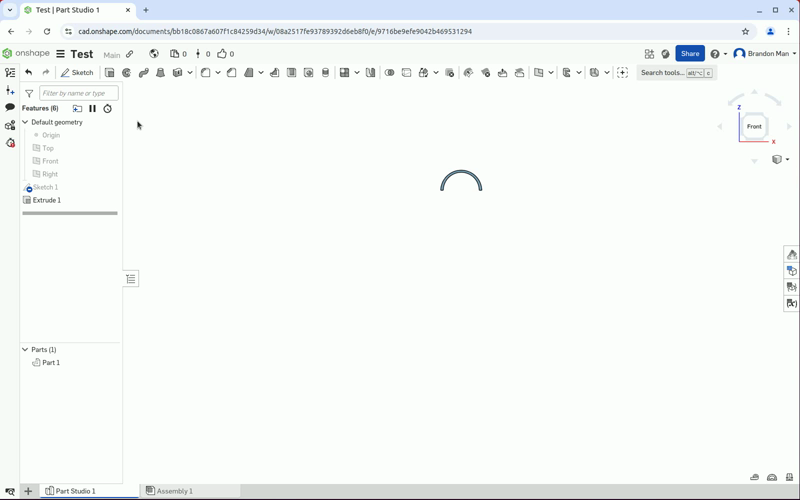
mouse_move(73, 189)
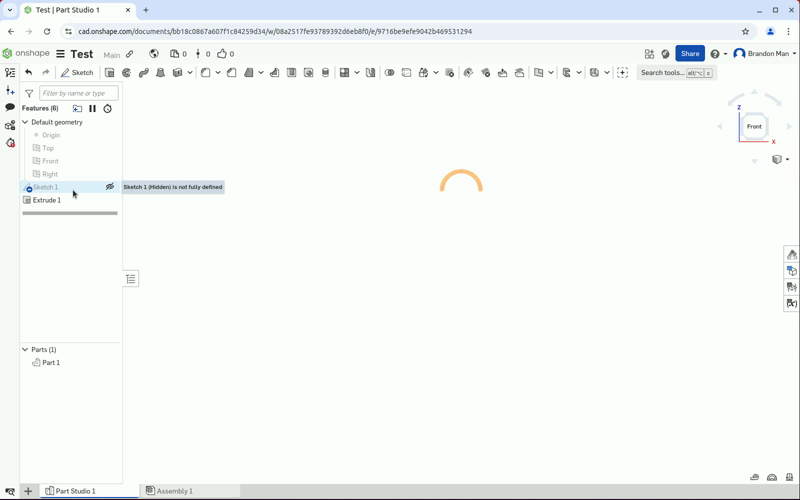
click(73, 189)
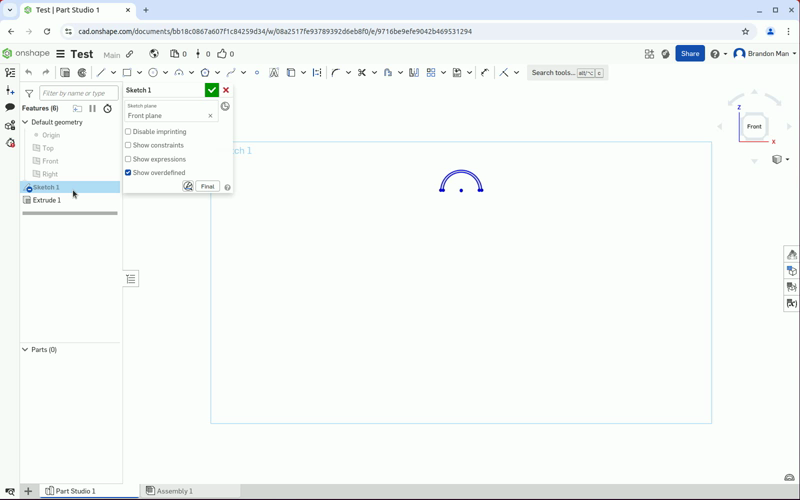
mouse_move(229, 92)
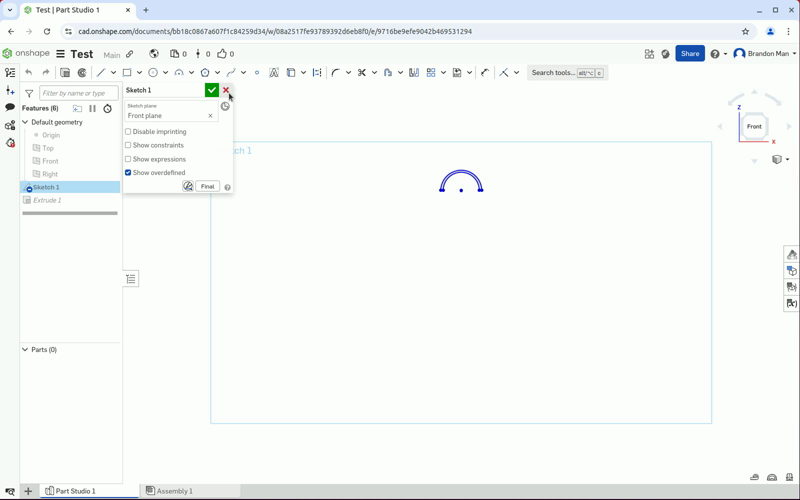
click(229, 92)
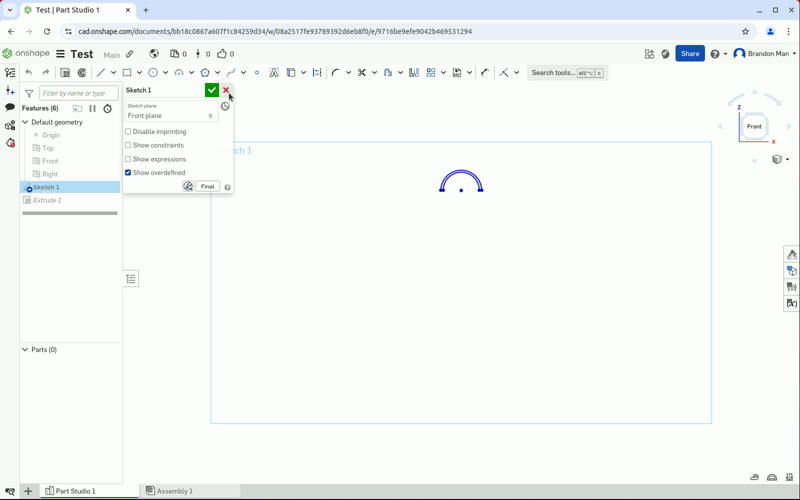
key(shift+s)
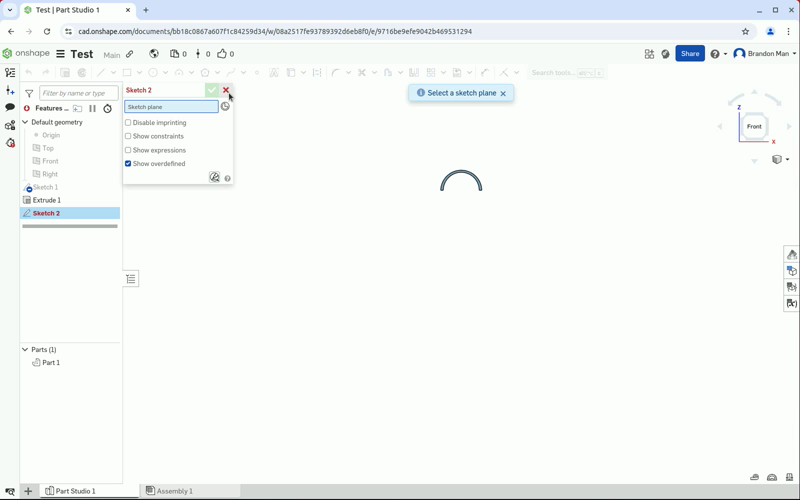
mouse_move(73, 163)
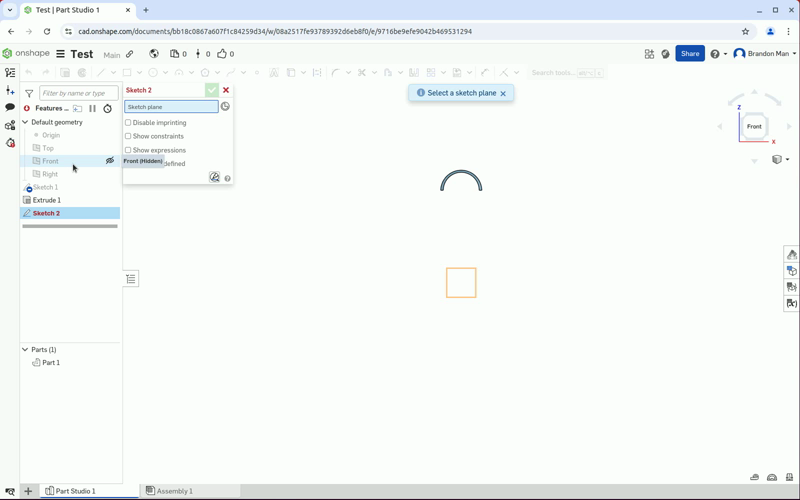
click(73, 163)
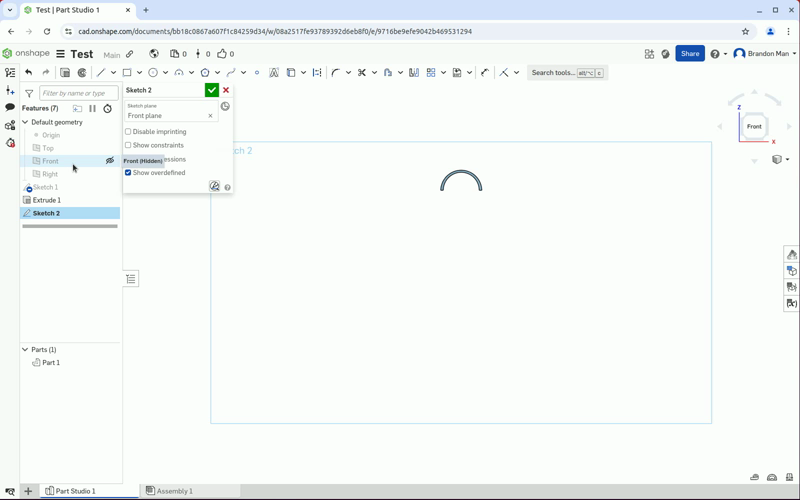
mouse_move(73, 352)
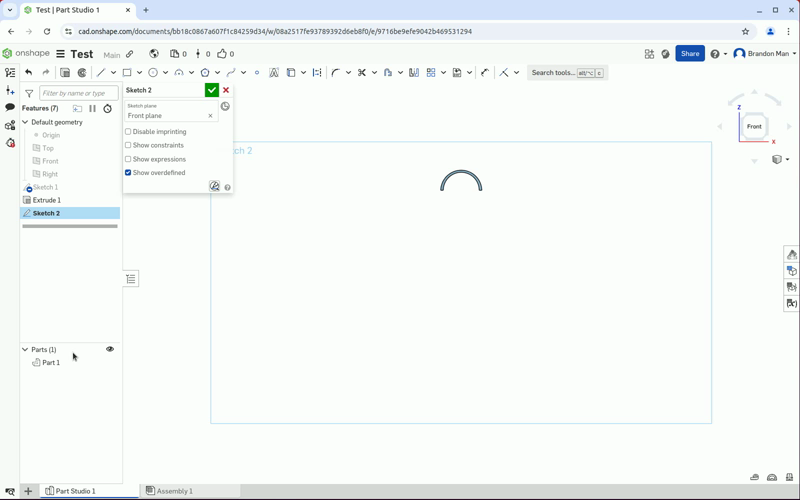
key(y)
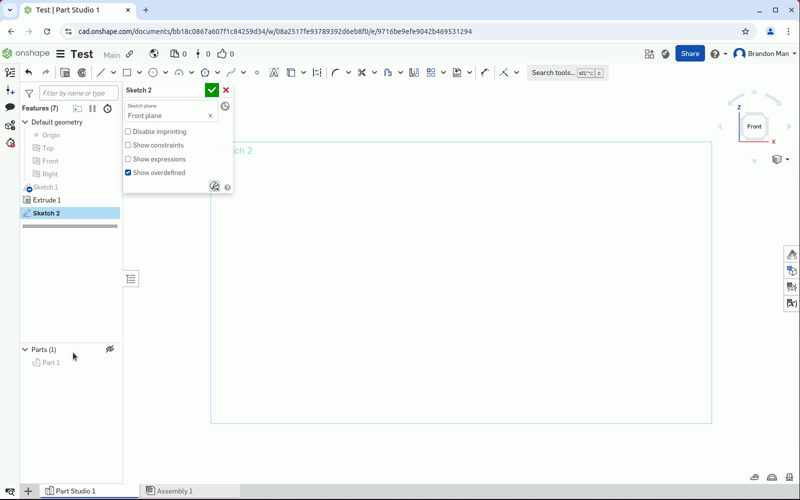
key(a)
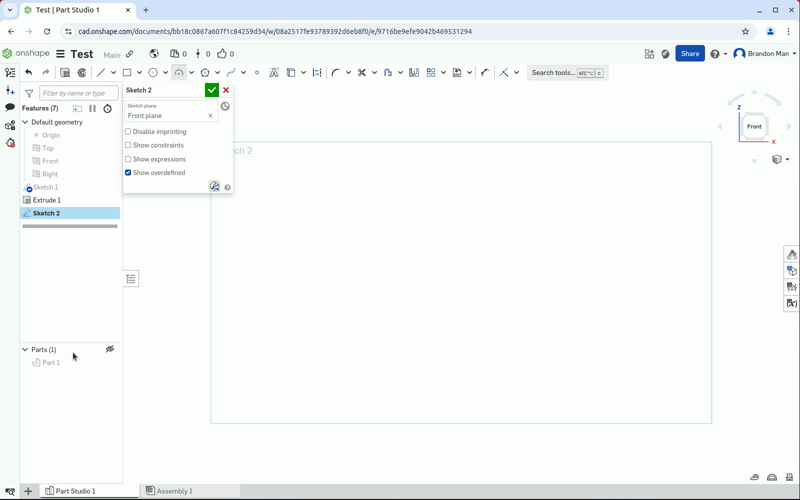
key_down(shift)
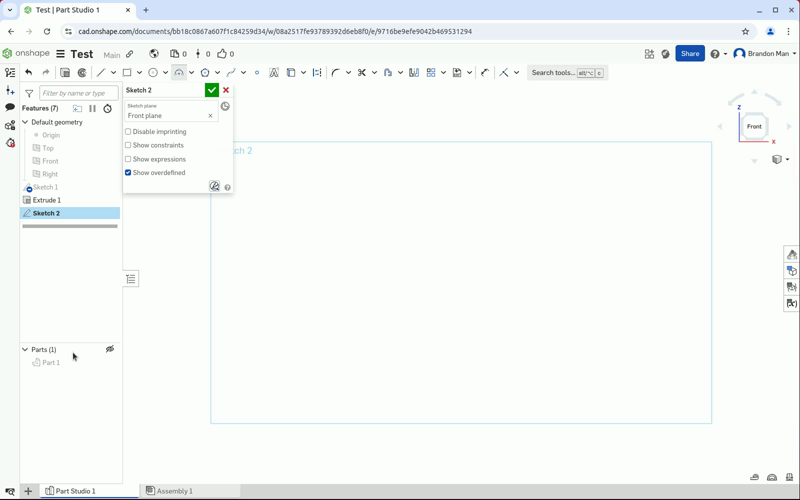
mouse_move(478, 199)
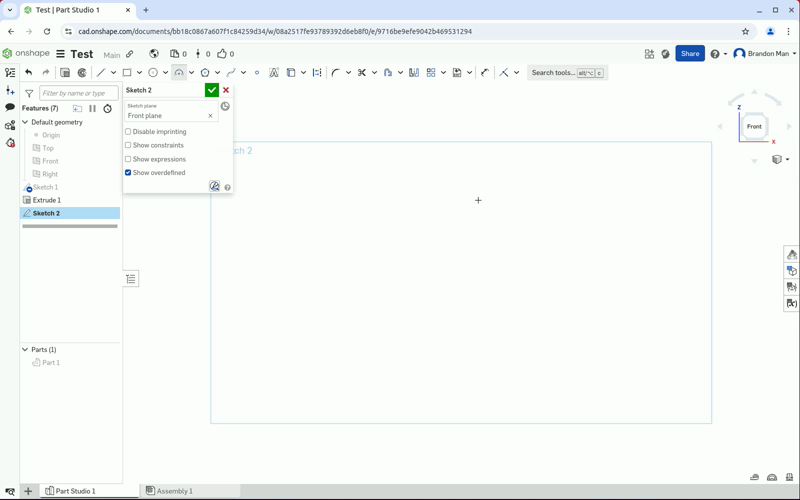
click(478, 199)
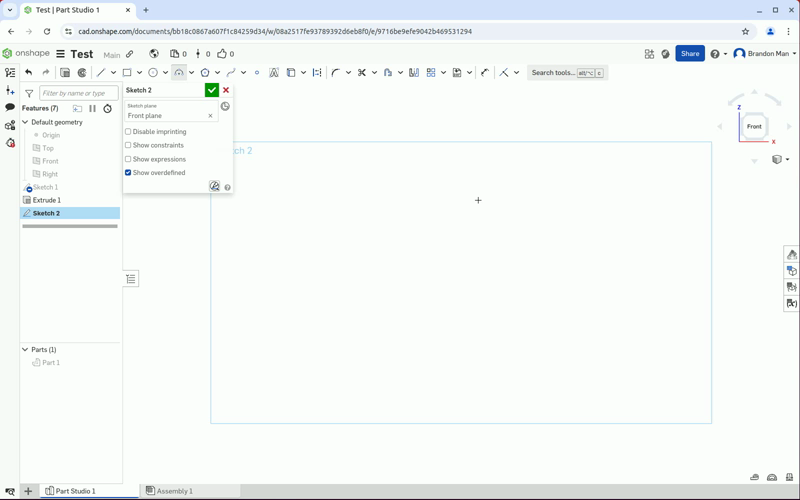
key_up(shift)
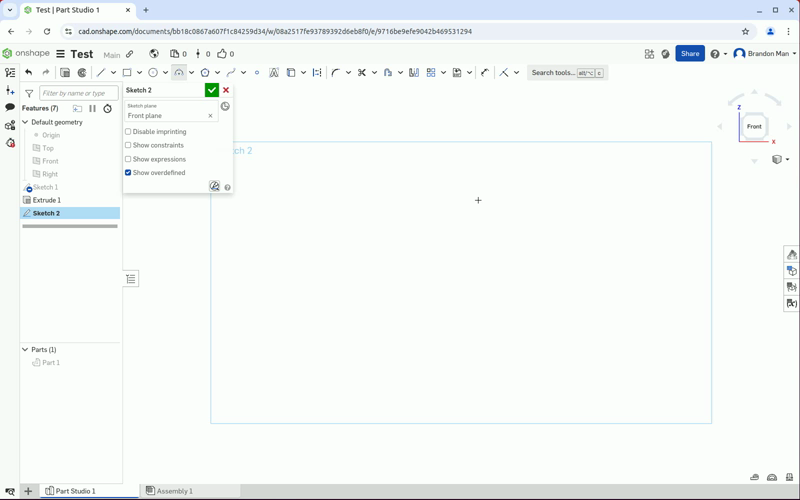
key_down(shift)
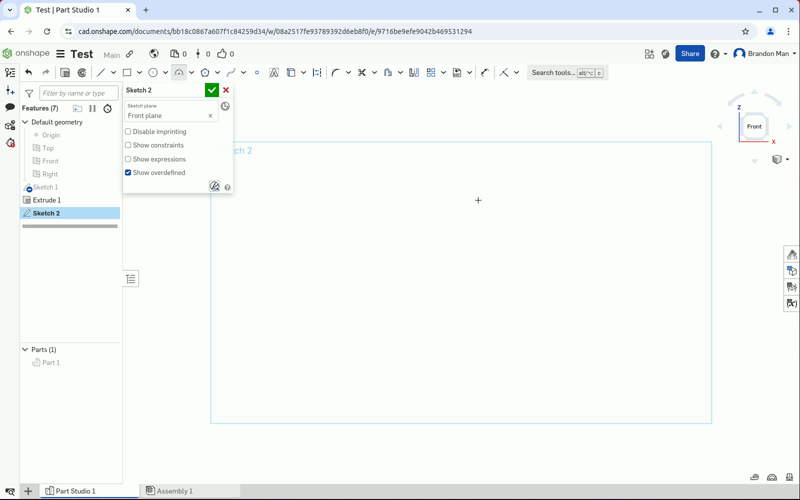
mouse_move(480, 189)
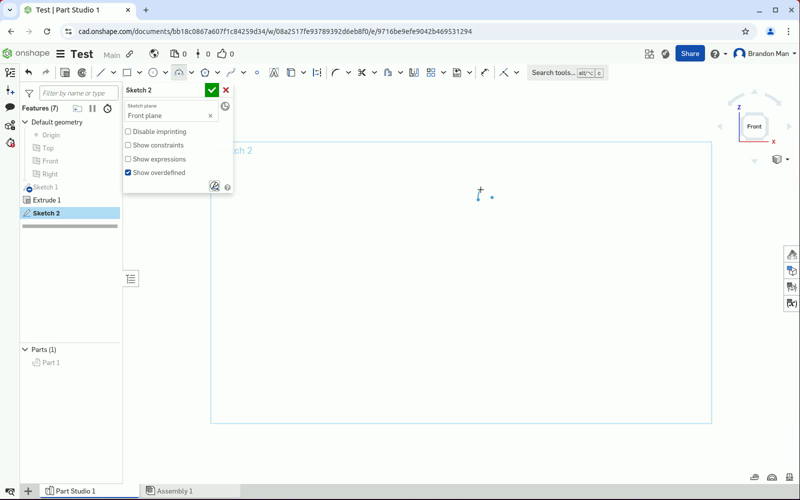
click(480, 189)
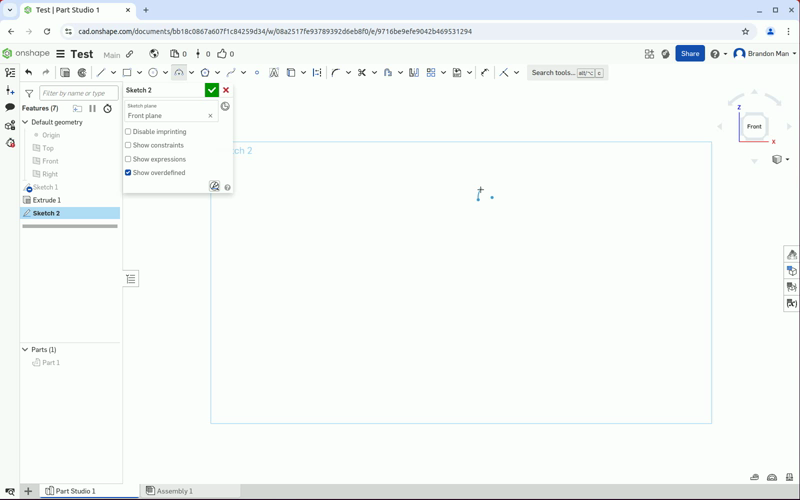
mouse_move(480, 194)
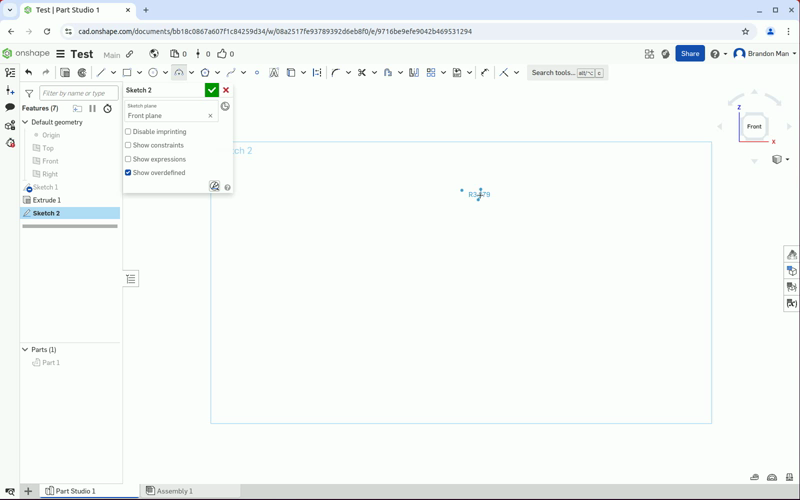
click(480, 194)
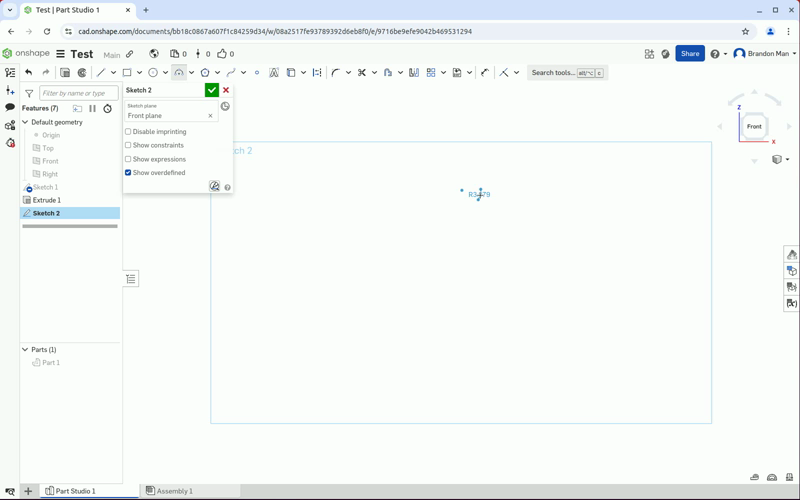
key_up(shift)
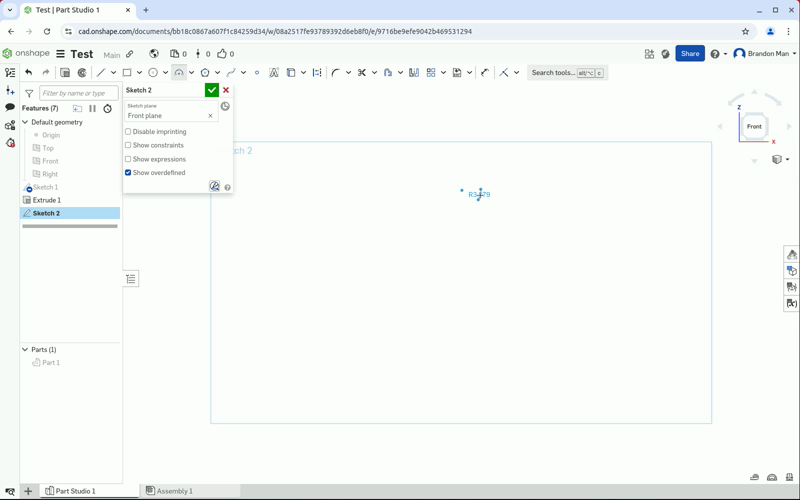
key(esc)
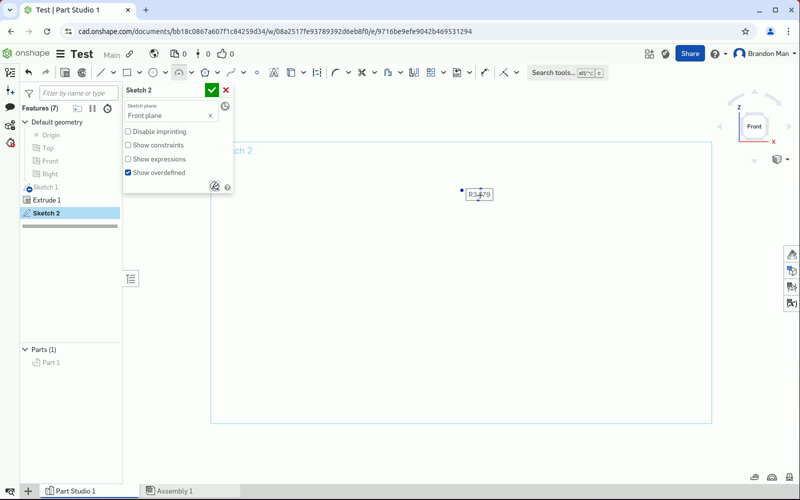
key(l)
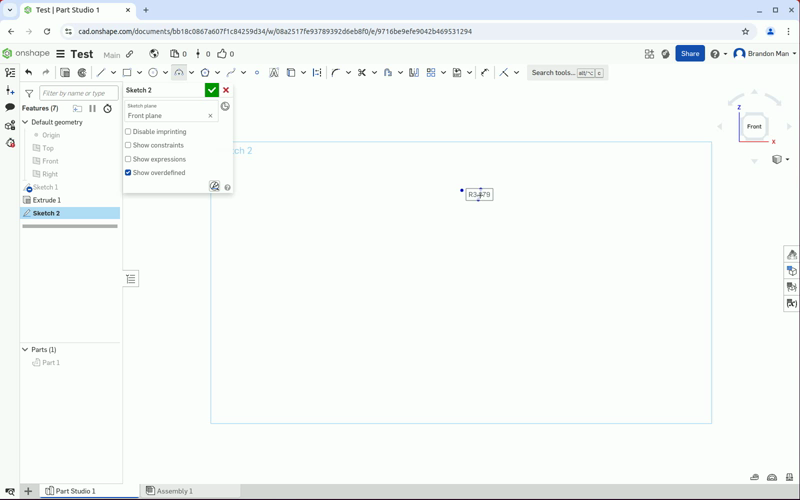
mouse_move(480, 189)
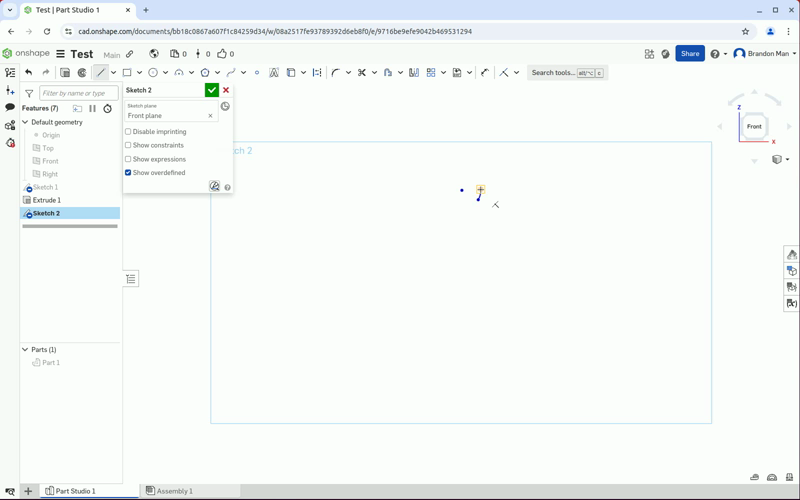
click(480, 189)
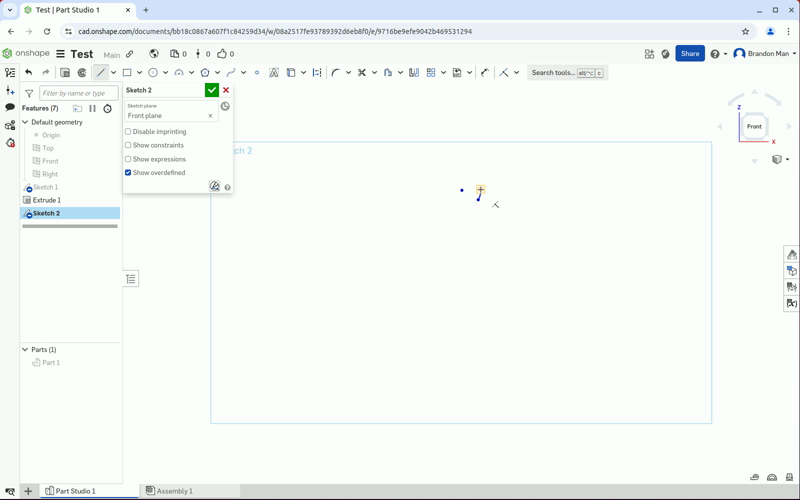
key_down(shift)
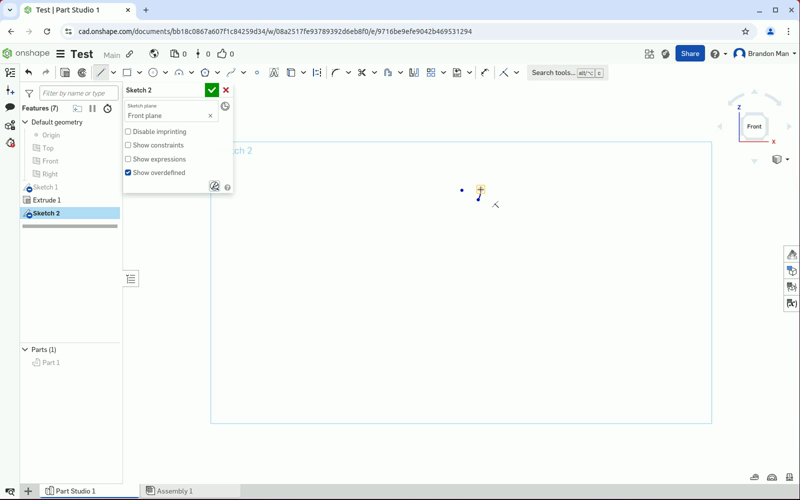
mouse_move(510, 189)
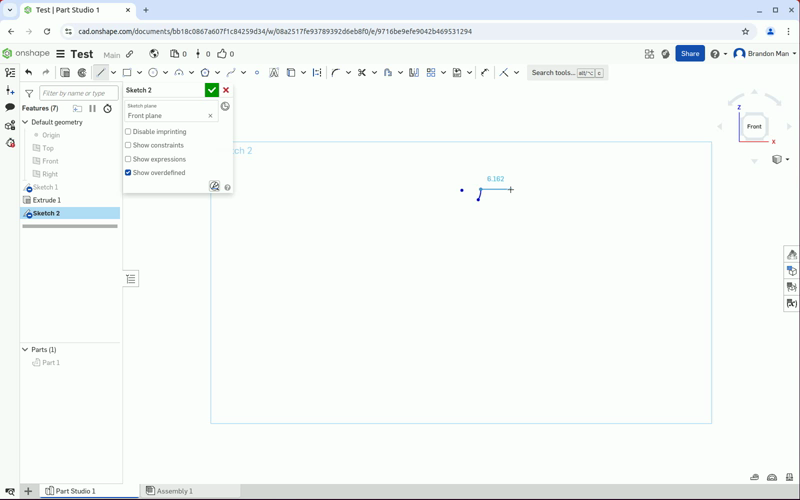
mouse_move(478, 189)
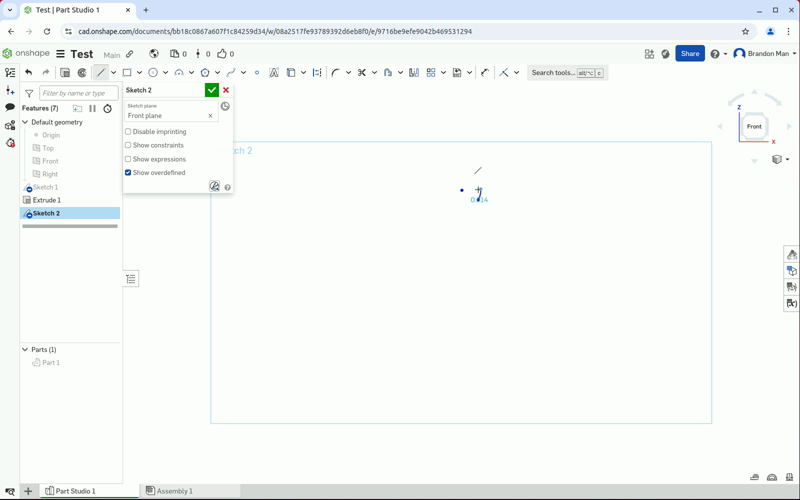
scroll(6)
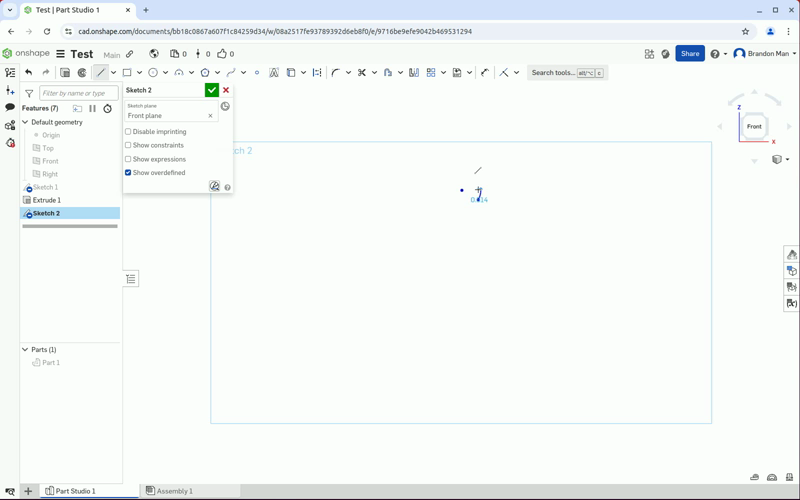
scroll(6)
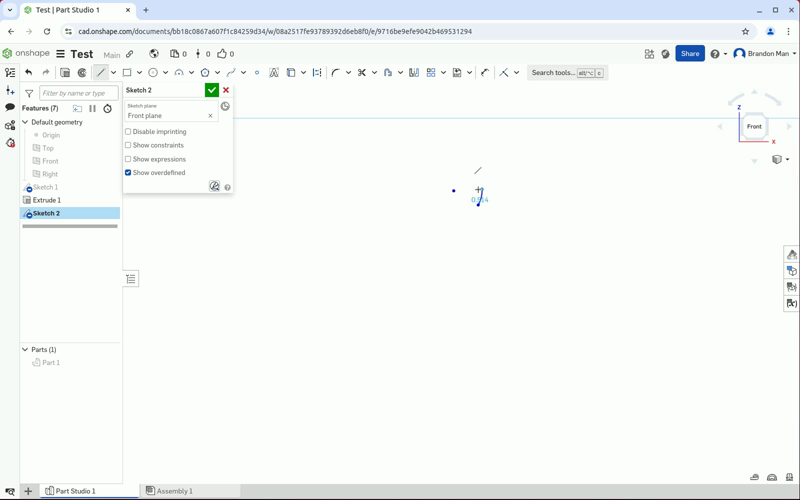
scroll(6)
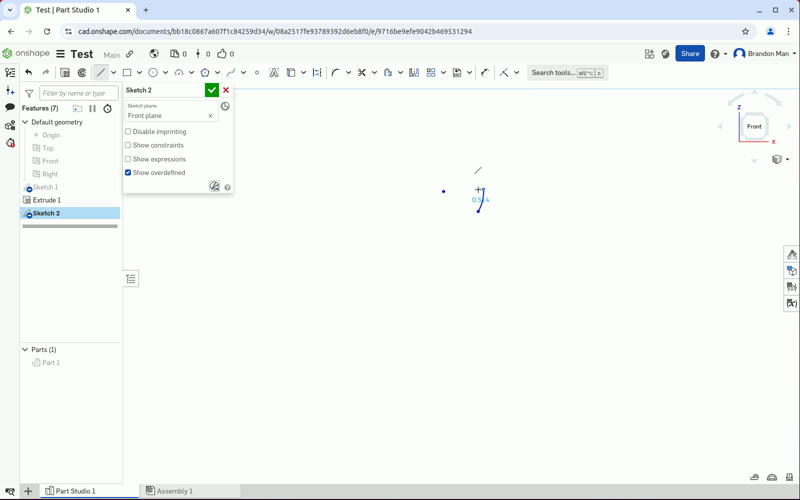
scroll(6)
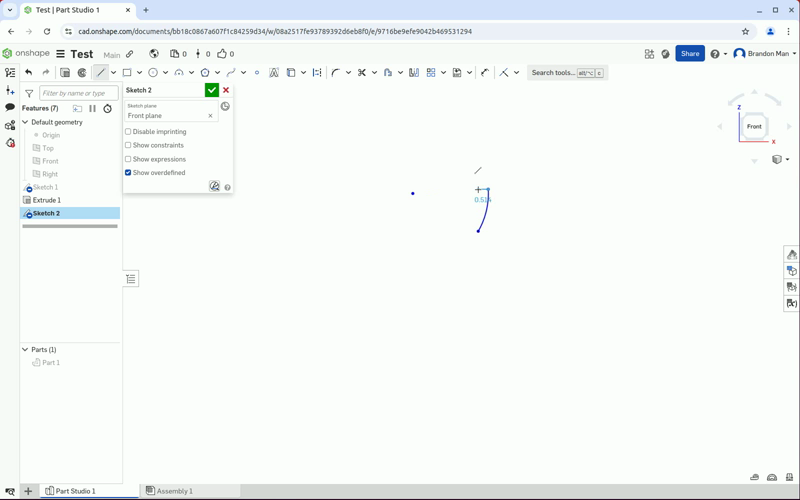
scroll(6)
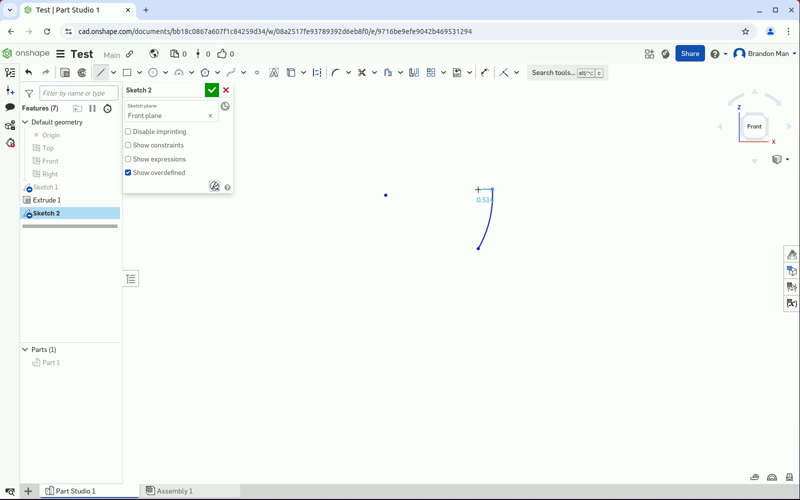
scroll(6)
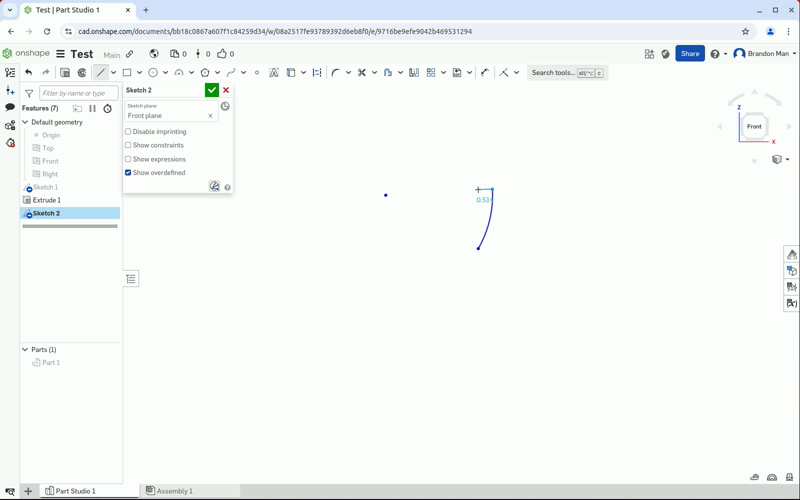
scroll(6)
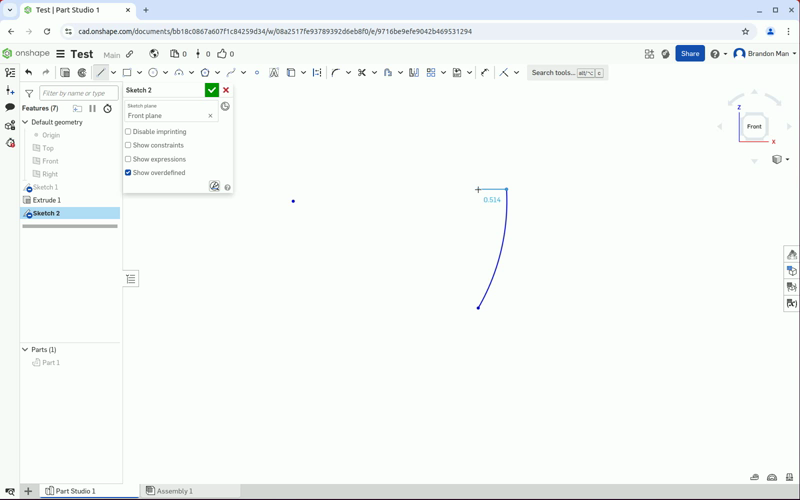
click(478, 189)
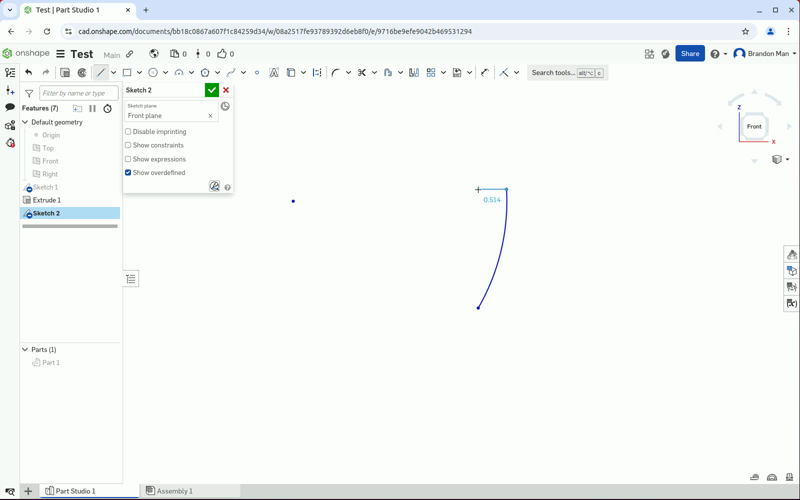
scroll(-6)
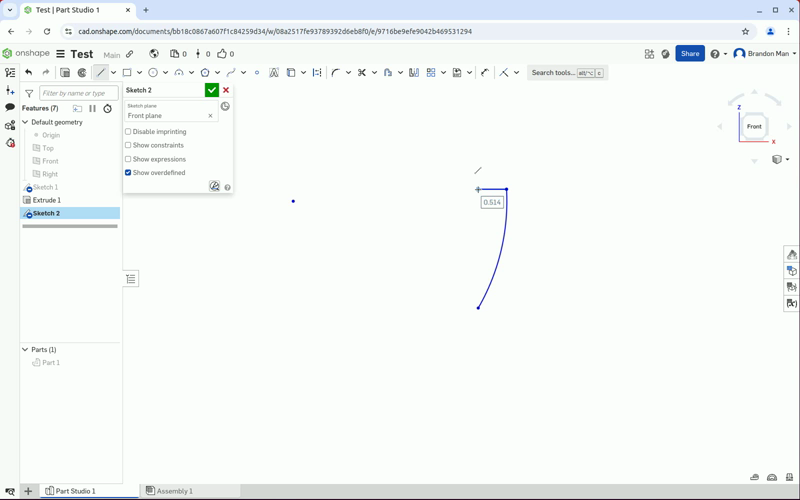
scroll(-6)
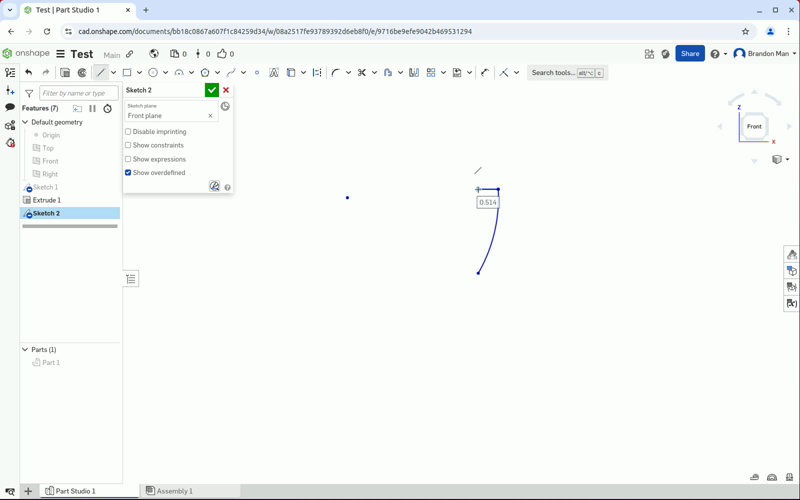
scroll(-6)
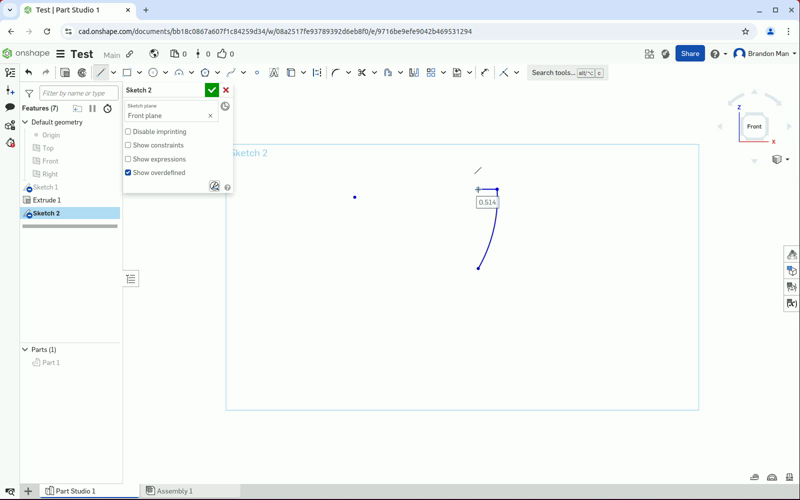
scroll(-6)
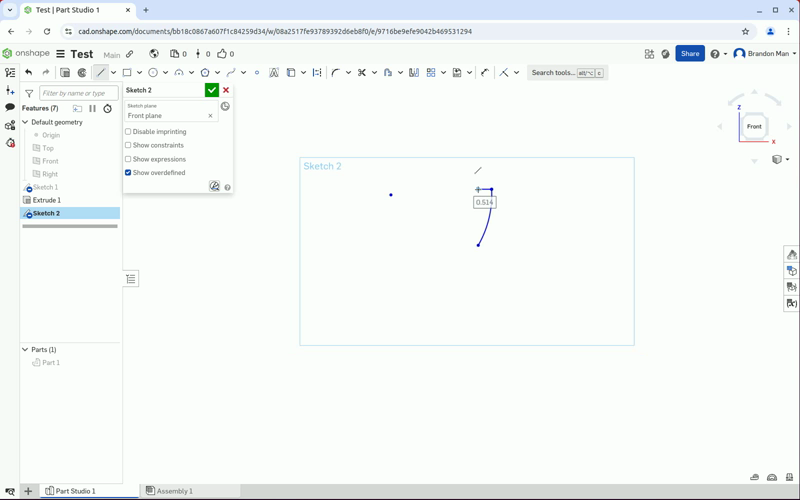
scroll(-6)
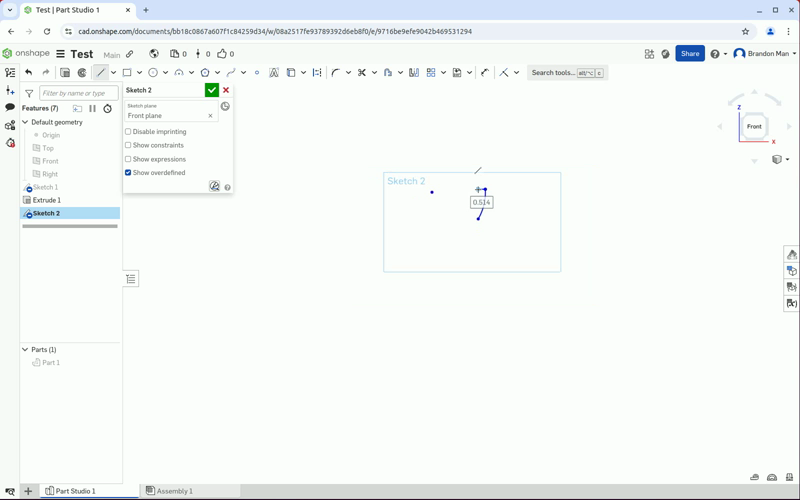
scroll(-6)
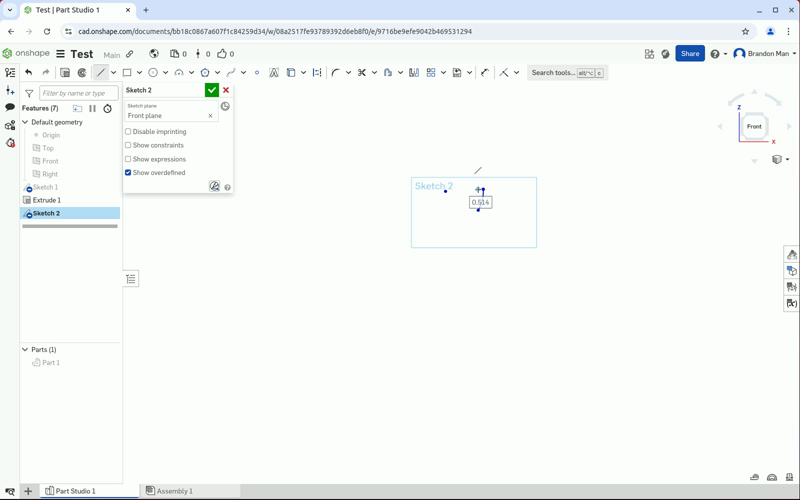
scroll(-6)
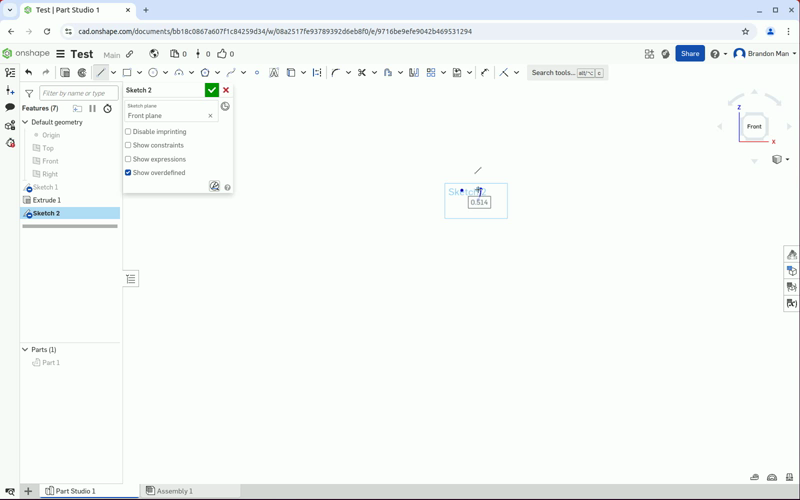
key_up(shift)
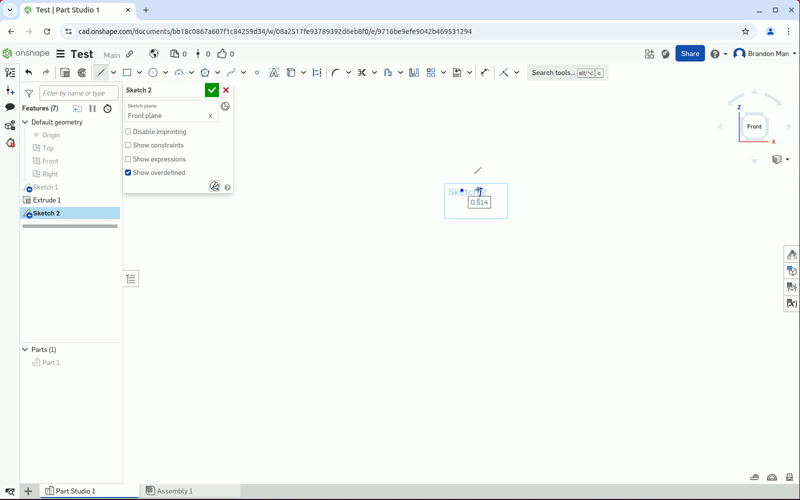
mouse_move(508, 189)
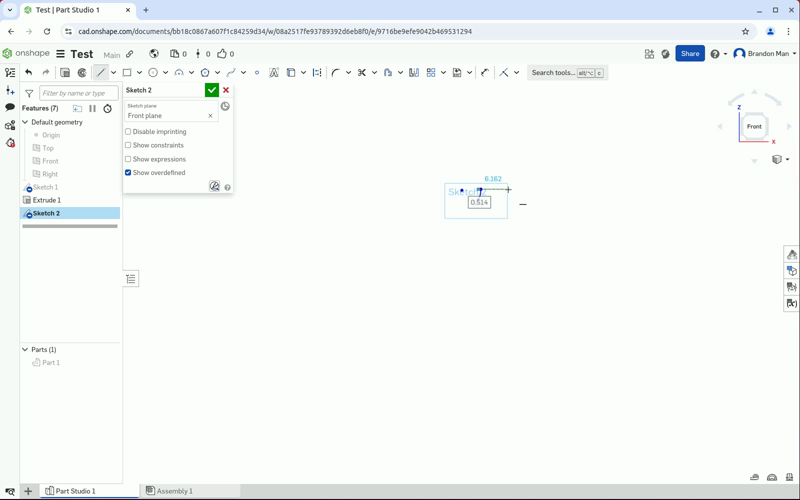
key_down(shift)
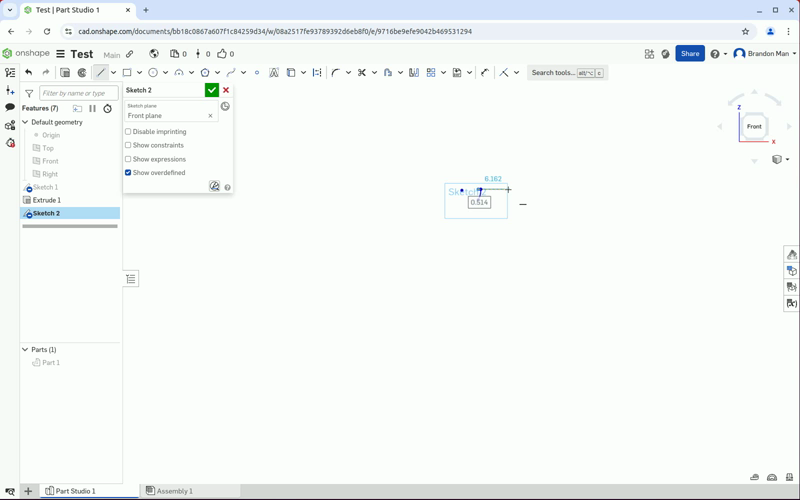
mouse_move(478, 199)
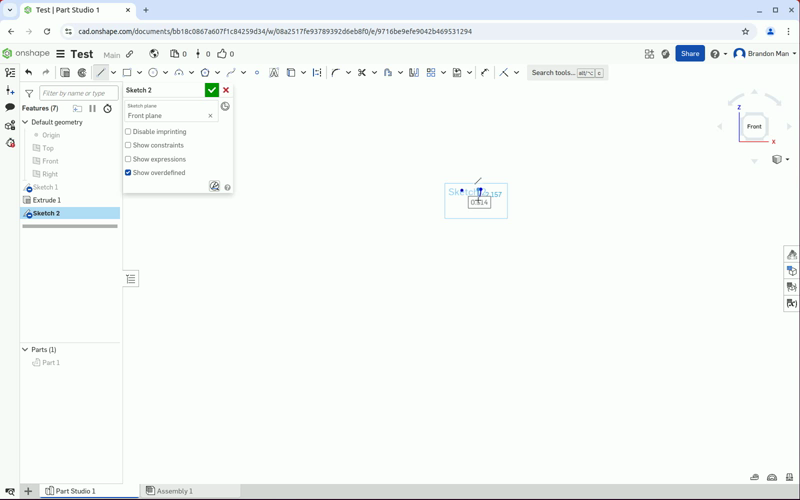
key_up(shift)
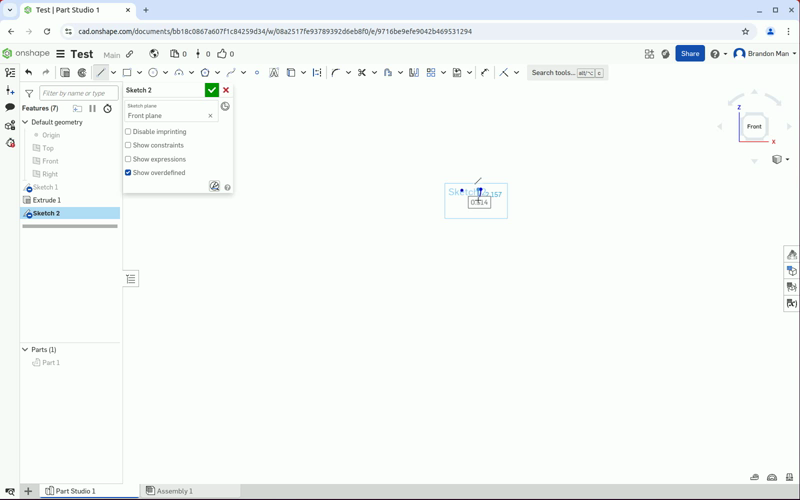
click(478, 199)
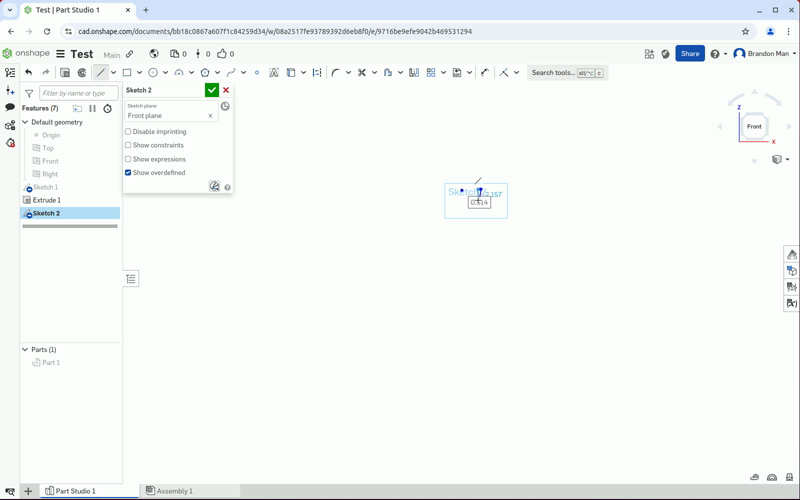
key(esc)
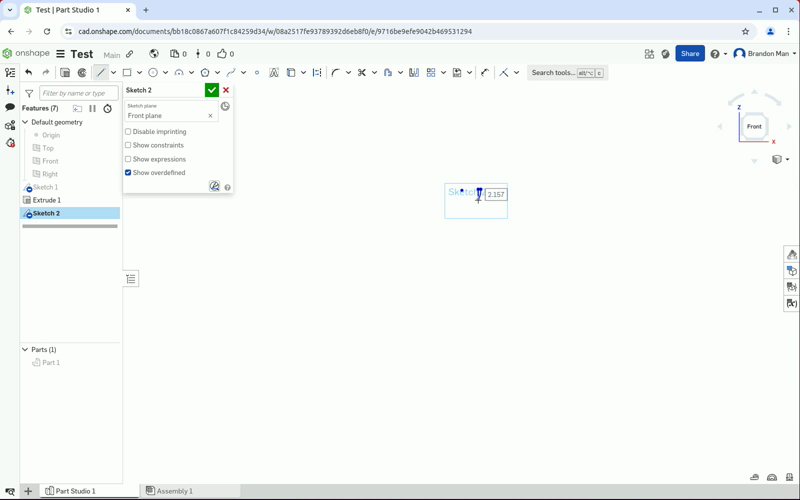
mouse_move(478, 191)
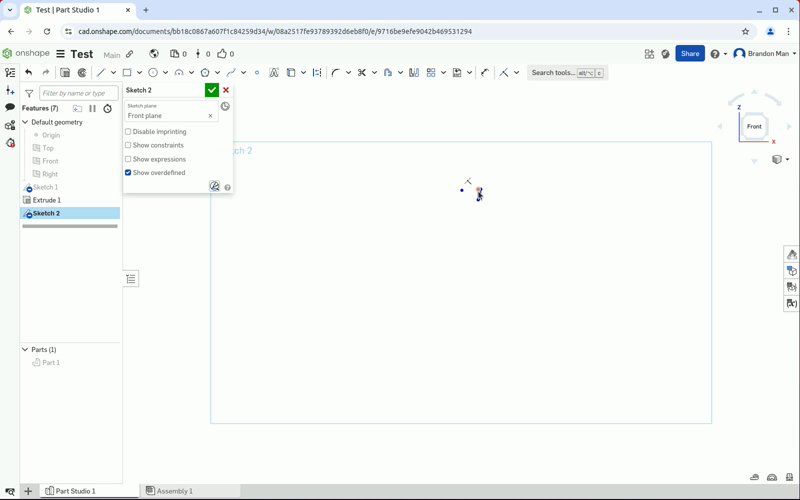
scroll(6)
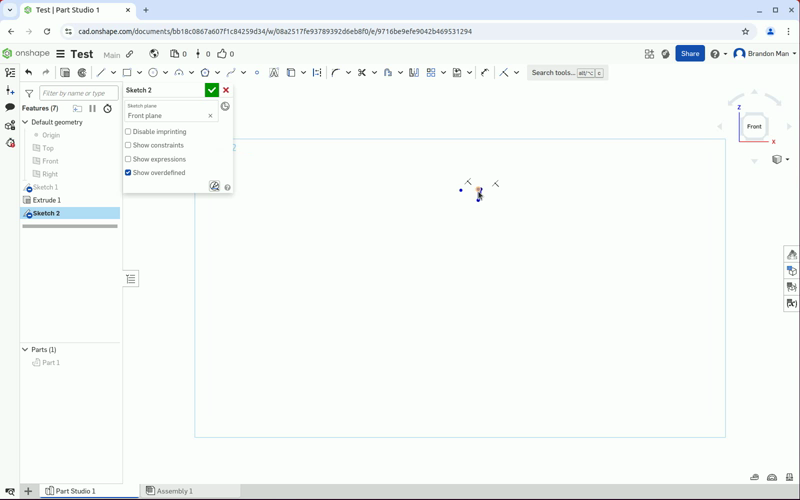
scroll(6)
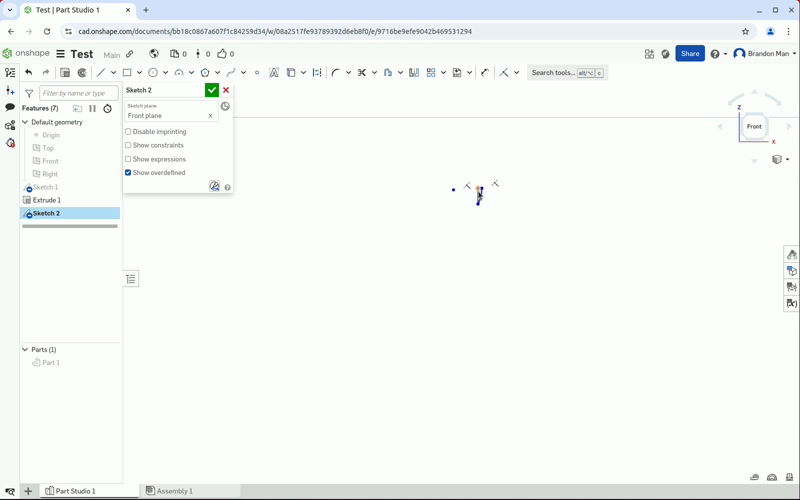
scroll(6)
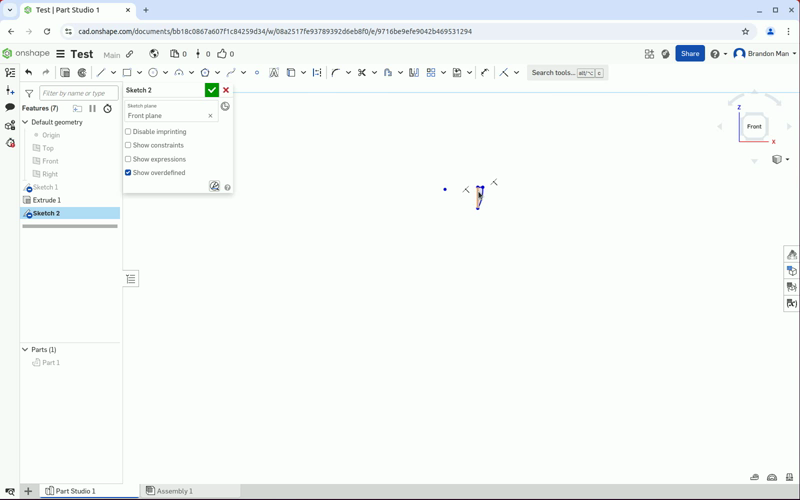
scroll(6)
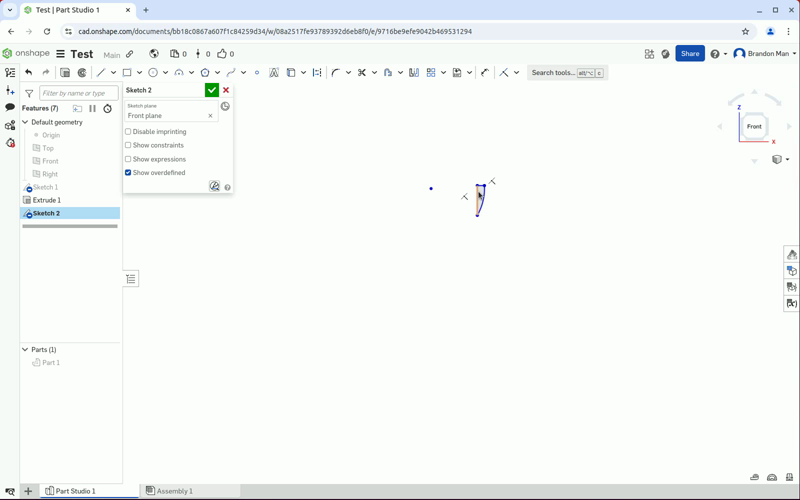
scroll(6)
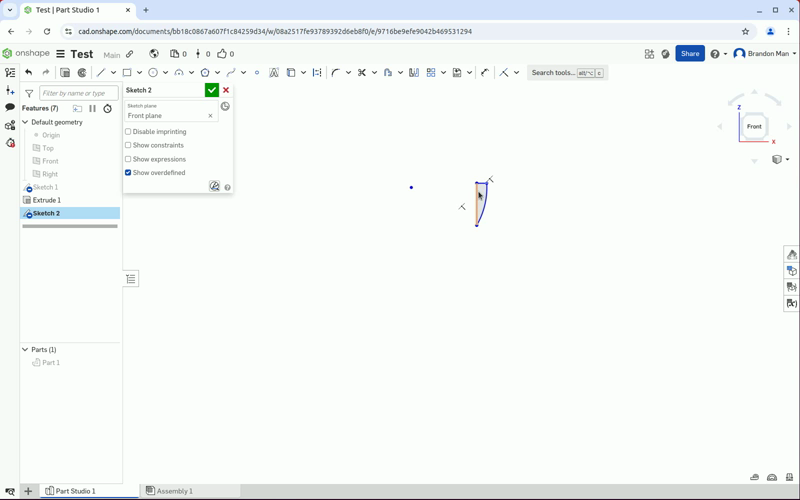
scroll(6)
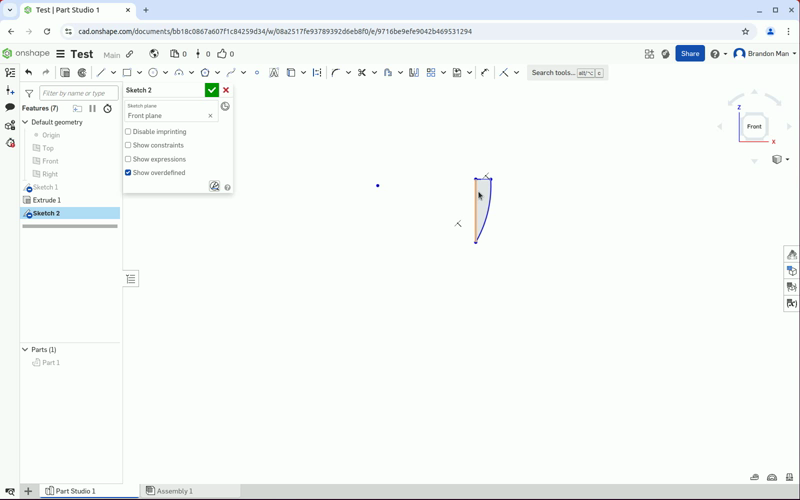
scroll(6)
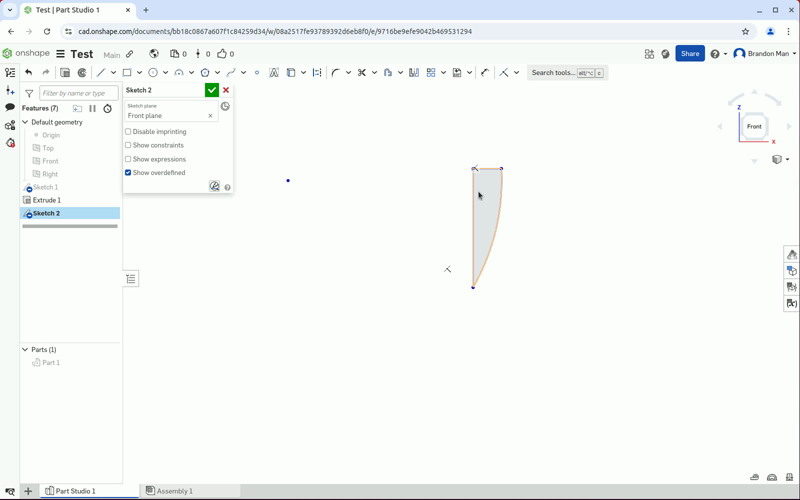
click(478, 191)
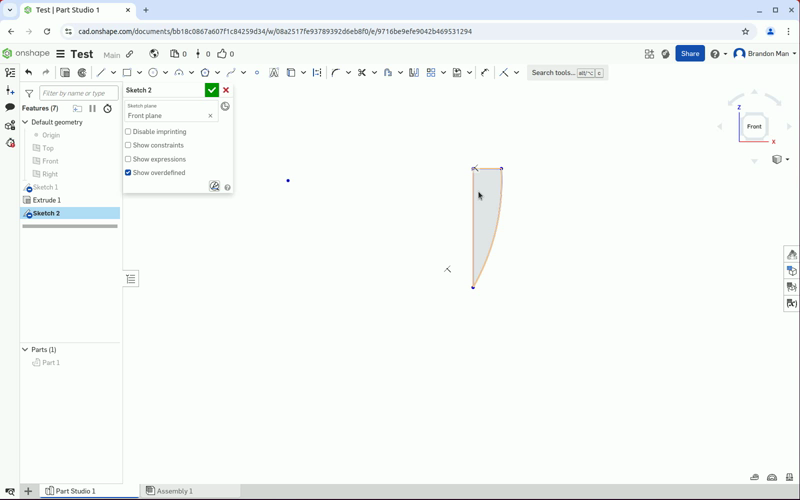
scroll(-6)
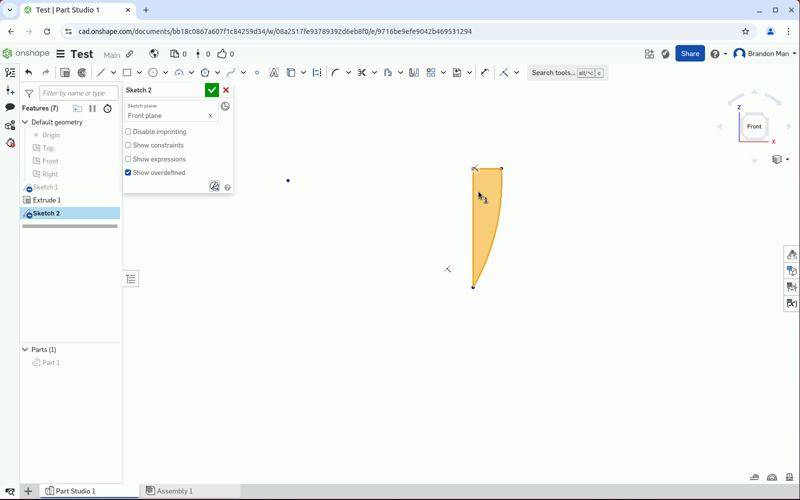
scroll(-6)
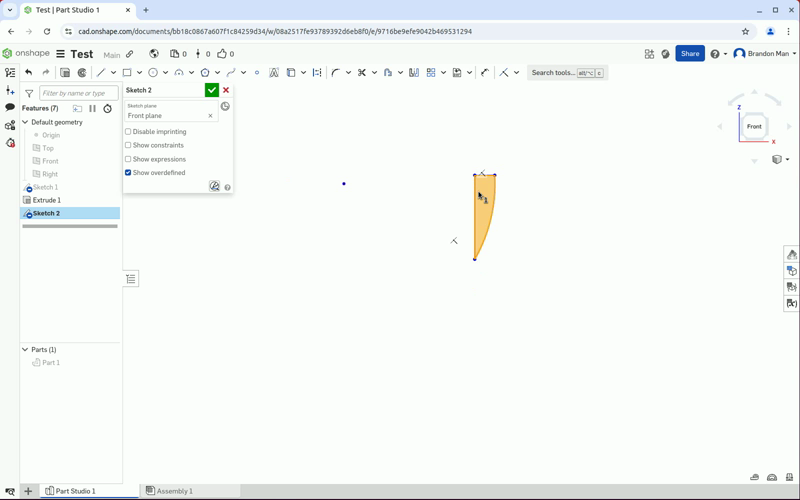
scroll(-6)
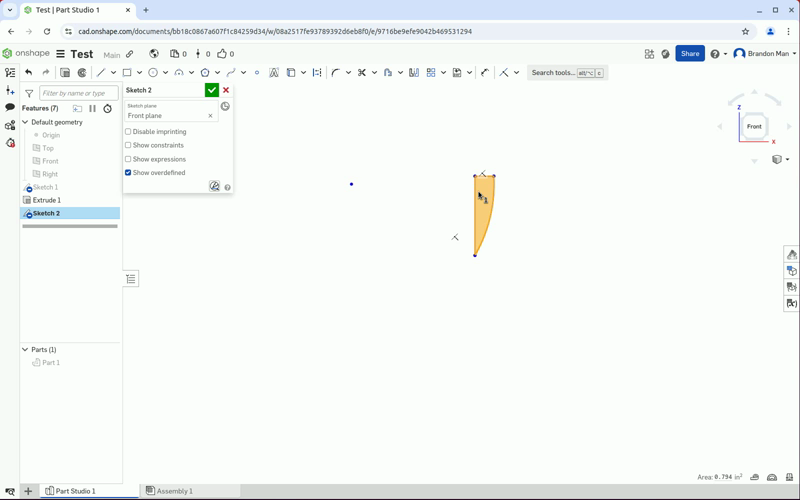
scroll(-6)
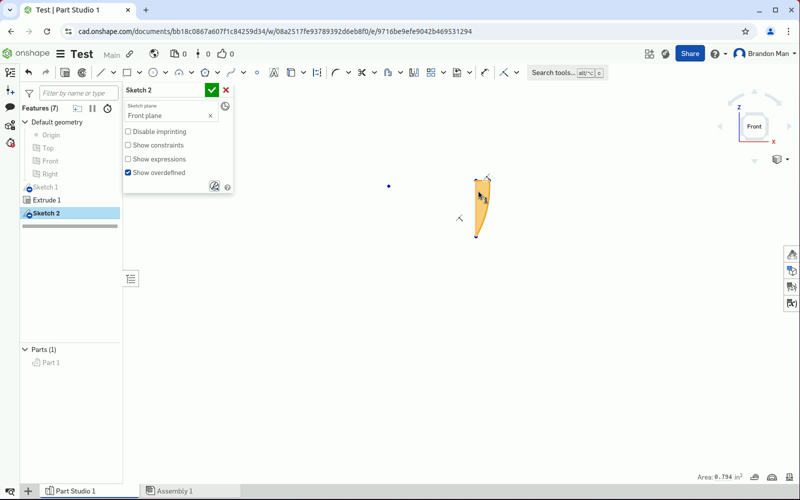
scroll(-6)
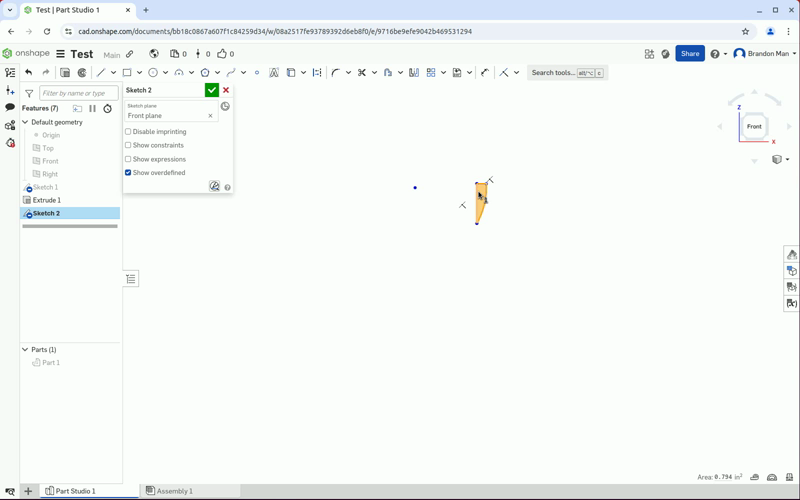
scroll(-6)
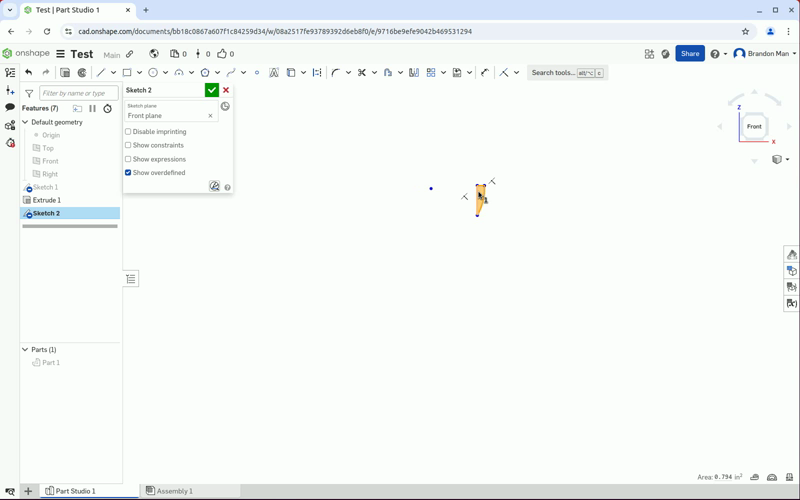
scroll(-6)
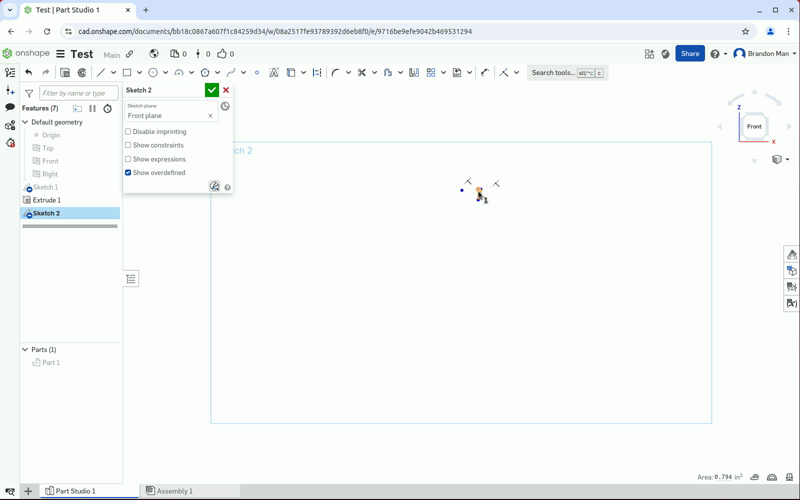
mouse_move(73, 352)
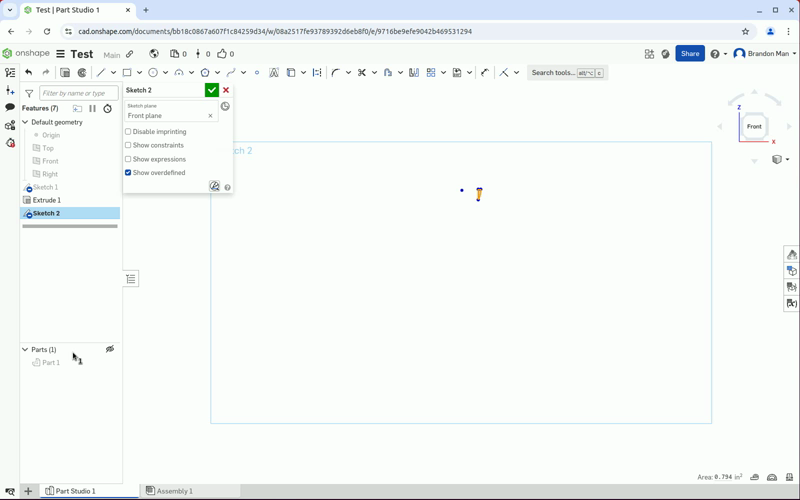
key(shift+y)
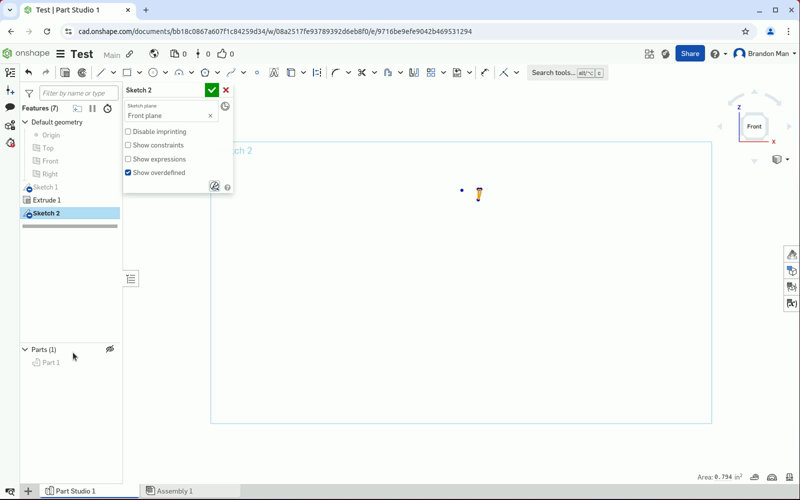
key(shift+e)
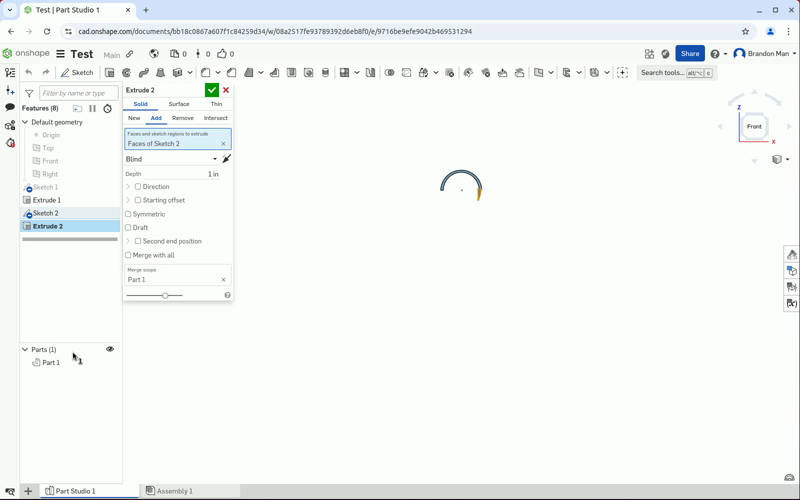
mouse_move(143, 106)
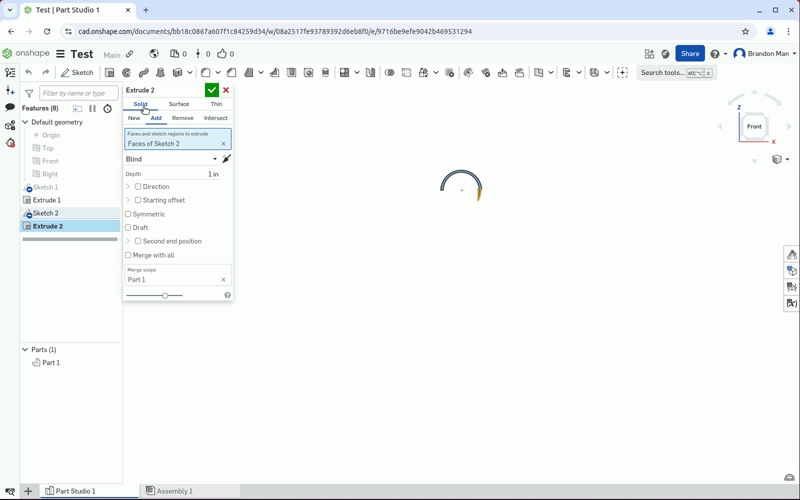
click(143, 106)
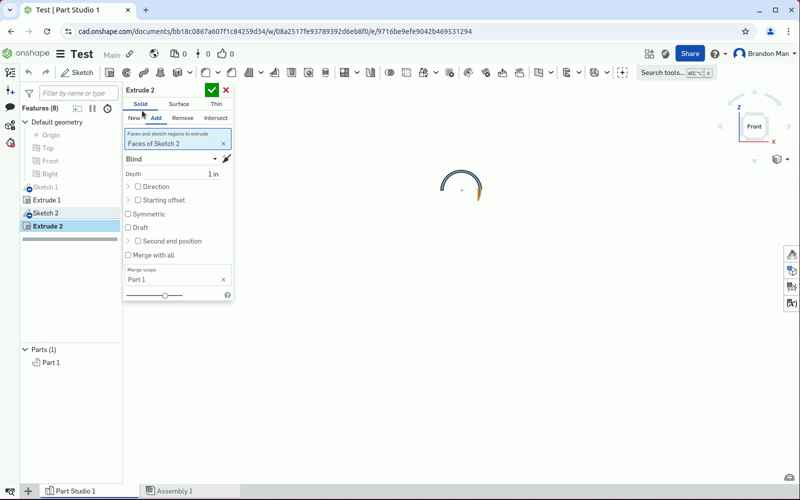
mouse_move(137, 120)
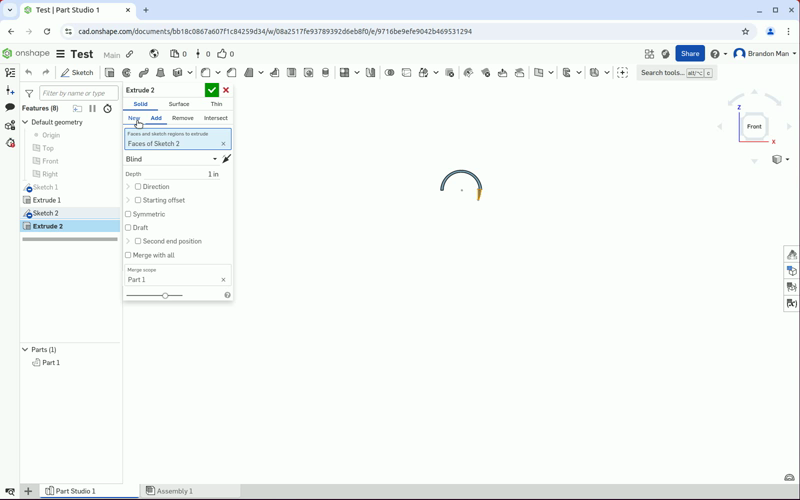
click(137, 120)
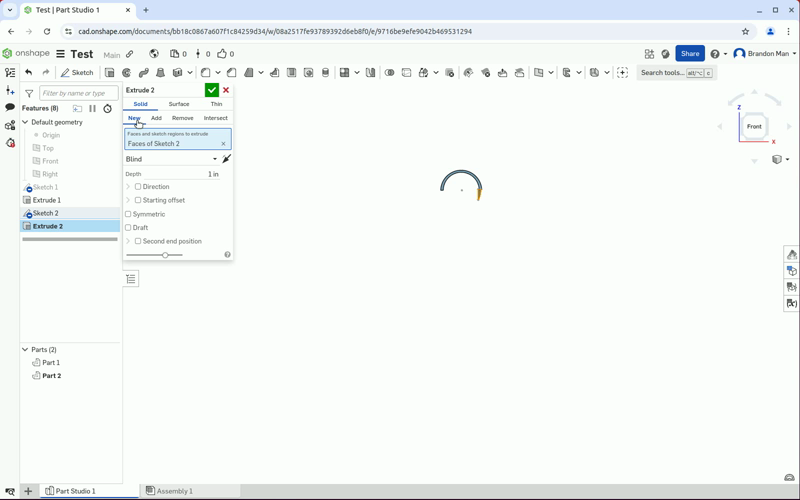
key(tab, 4)
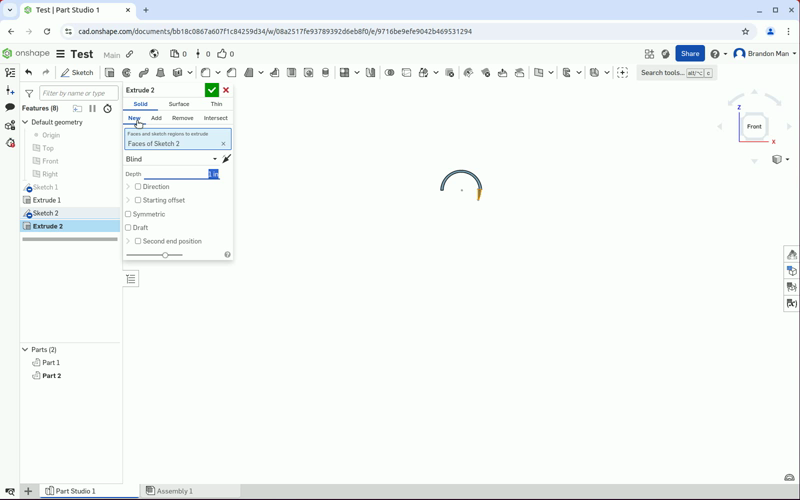
text(0.963)
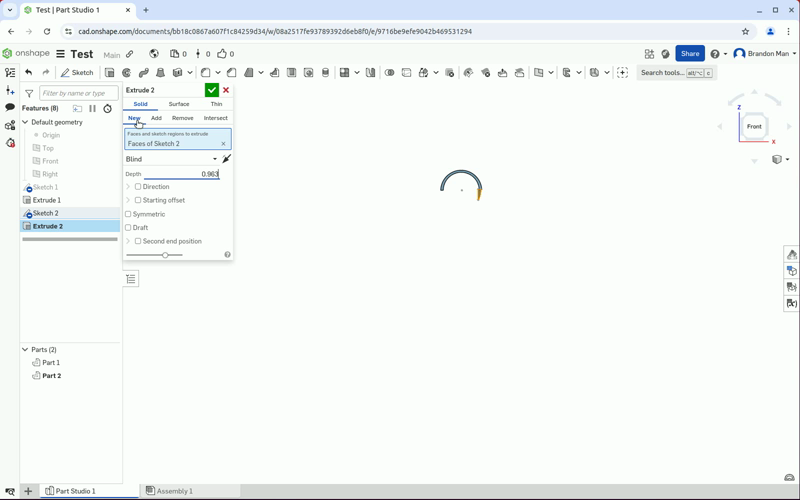
key(enter)
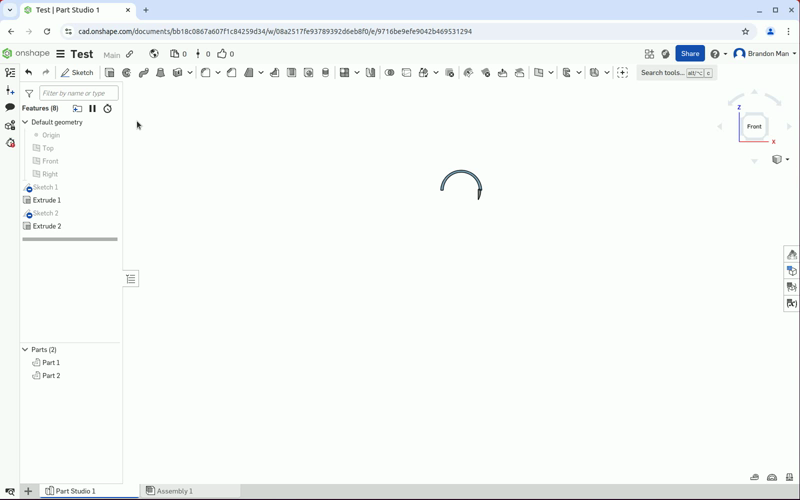
key(shift+h)
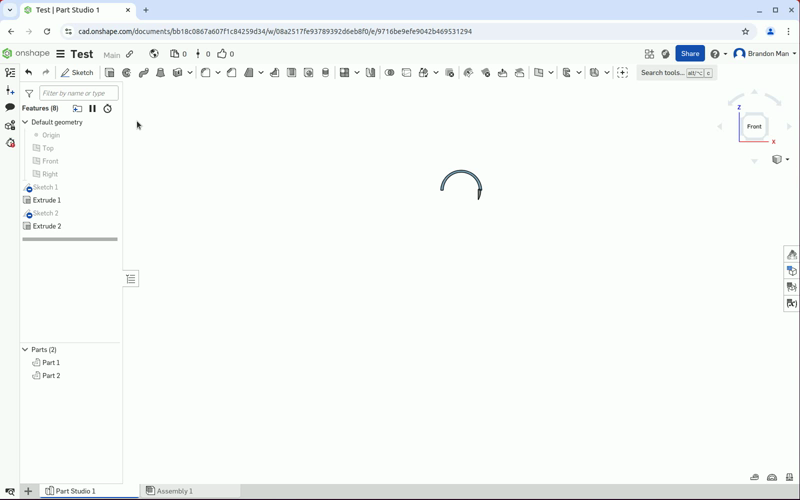
key(shift+h)
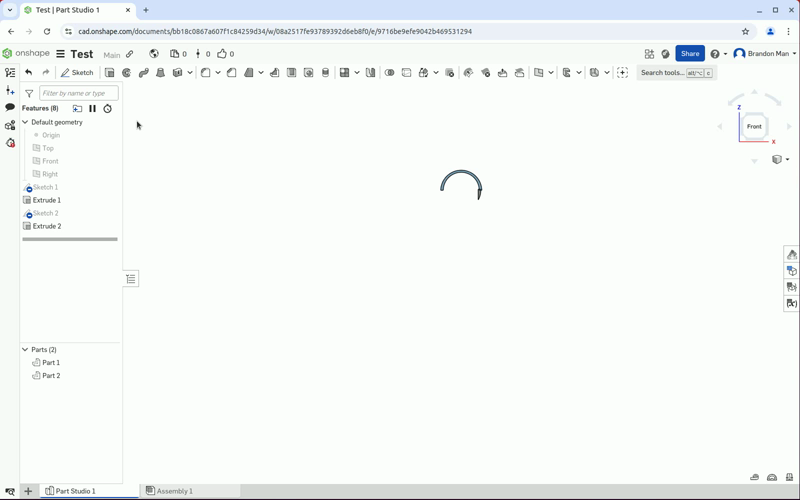
mouse_move(73, 189)
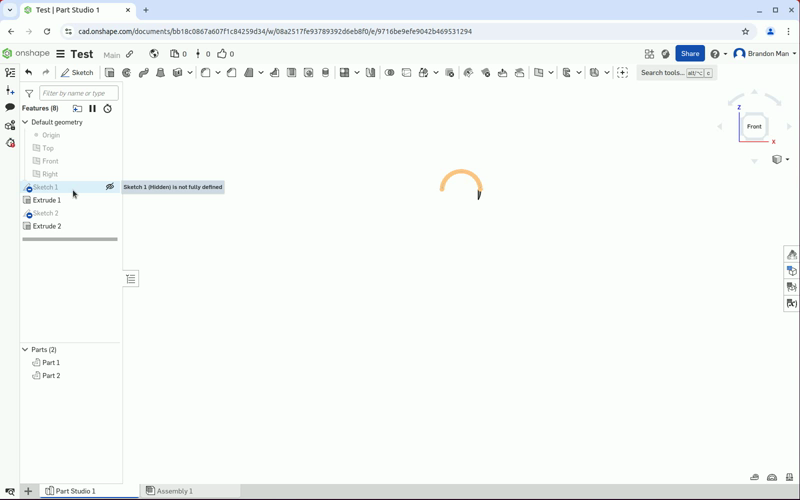
click(73, 189)
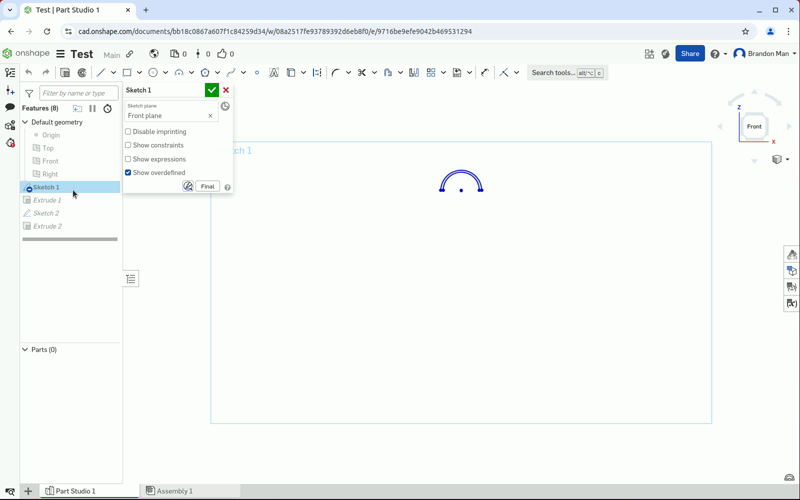
mouse_move(229, 92)
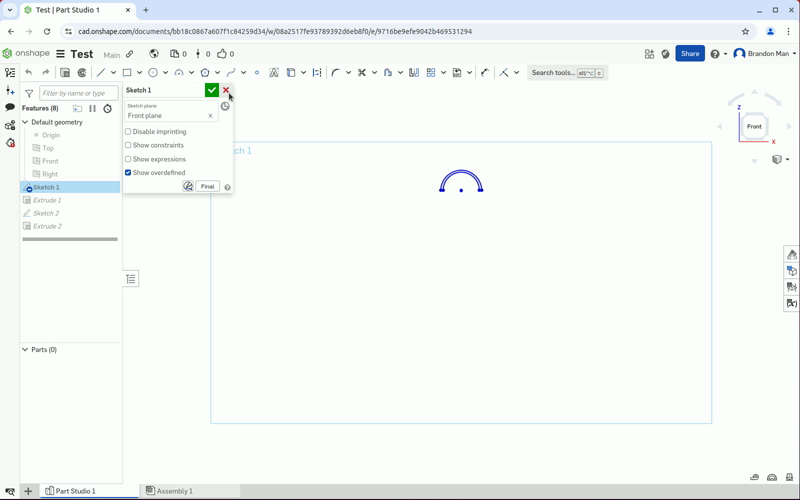
click(229, 92)
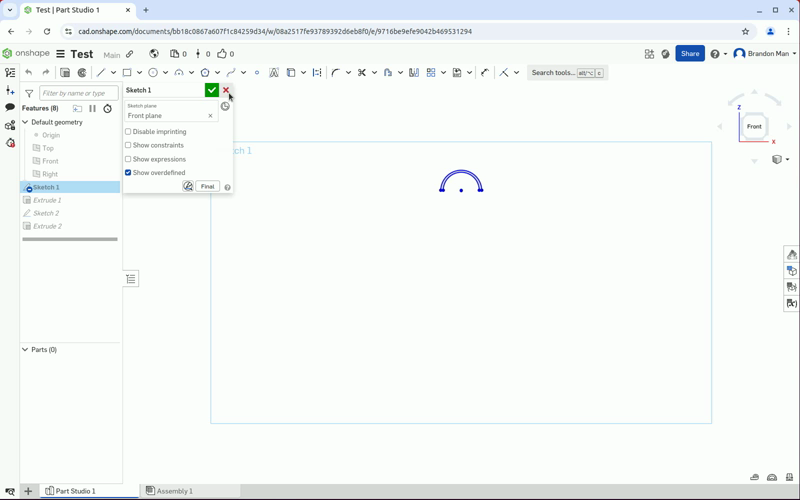
key(shift+s)
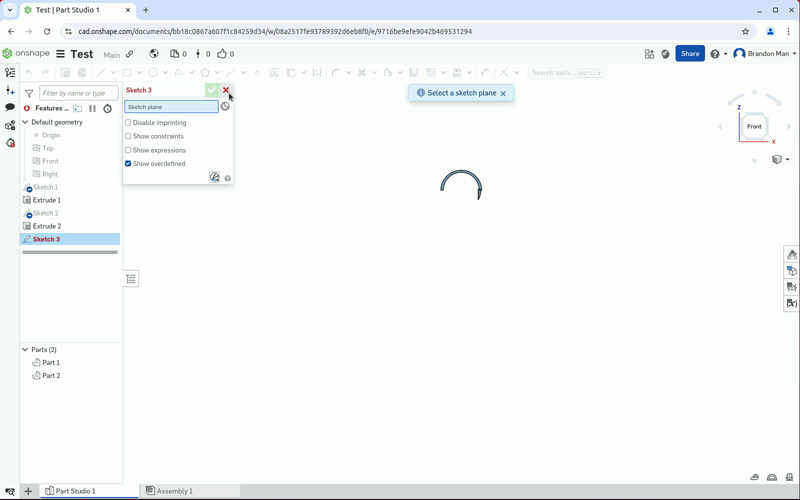
mouse_move(73, 163)
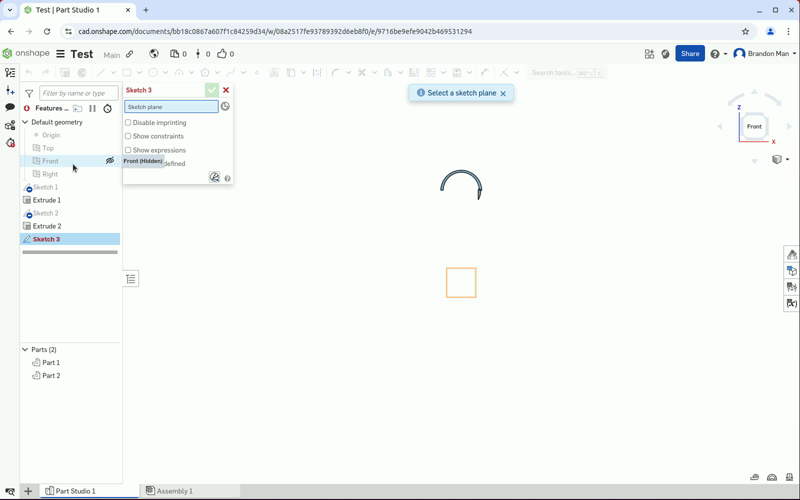
click(73, 163)
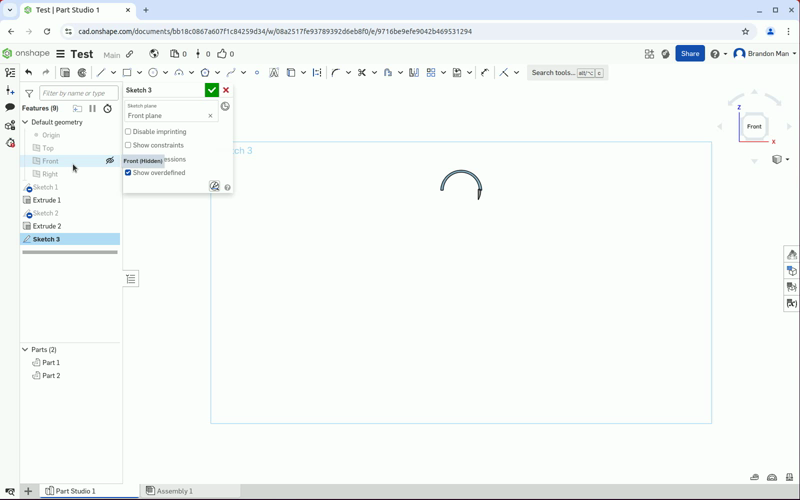
mouse_move(73, 352)
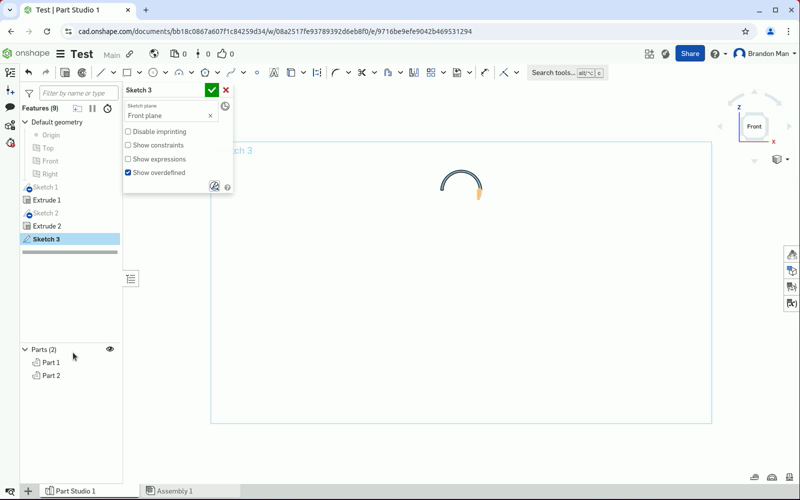
key(y)
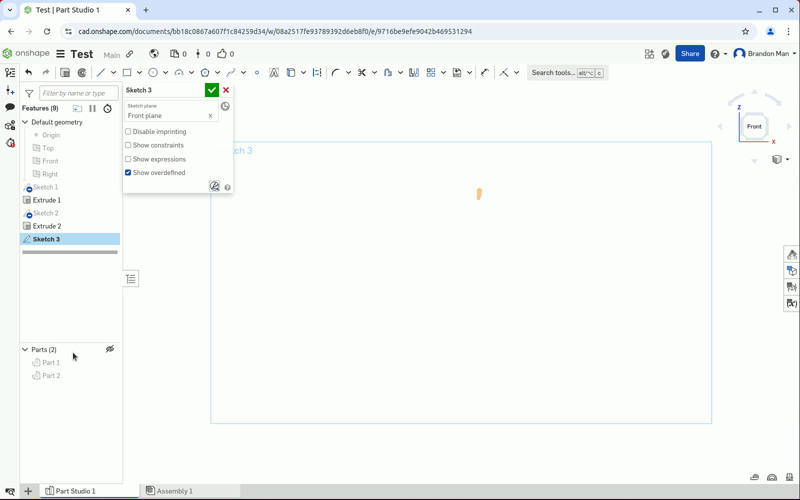
key(a)
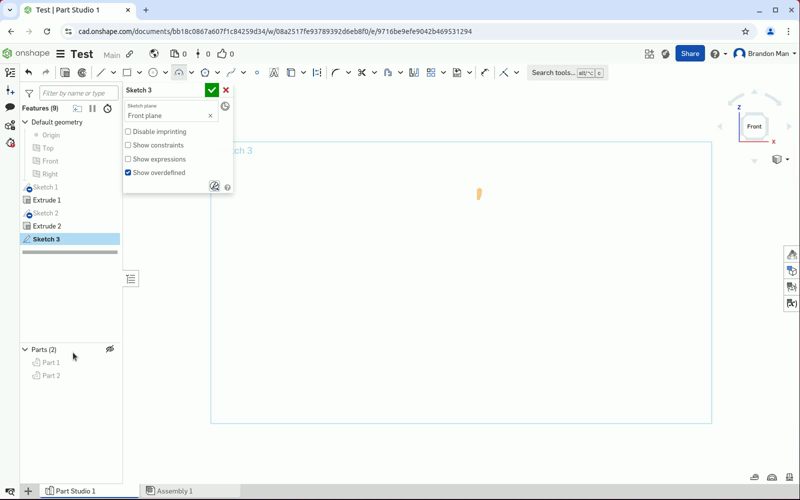
key_down(shift)
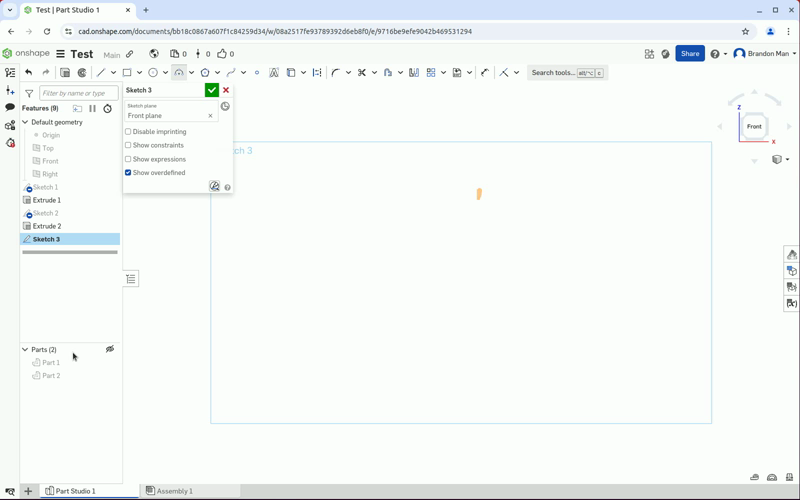
mouse_move(440, 190)
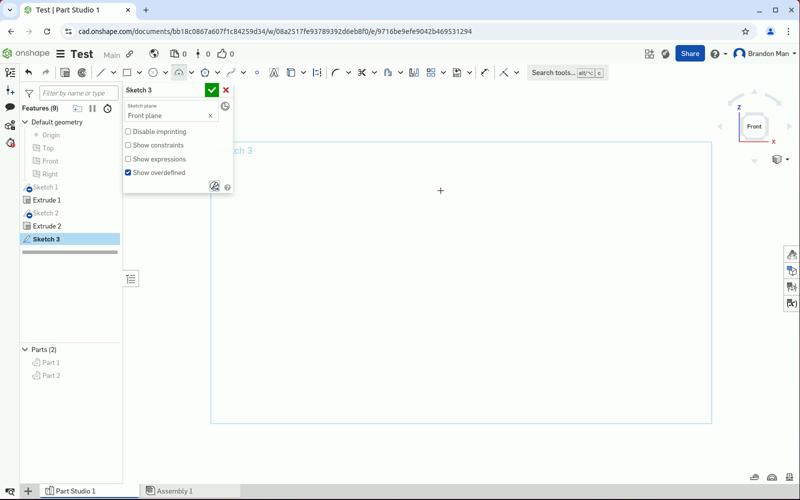
click(440, 190)
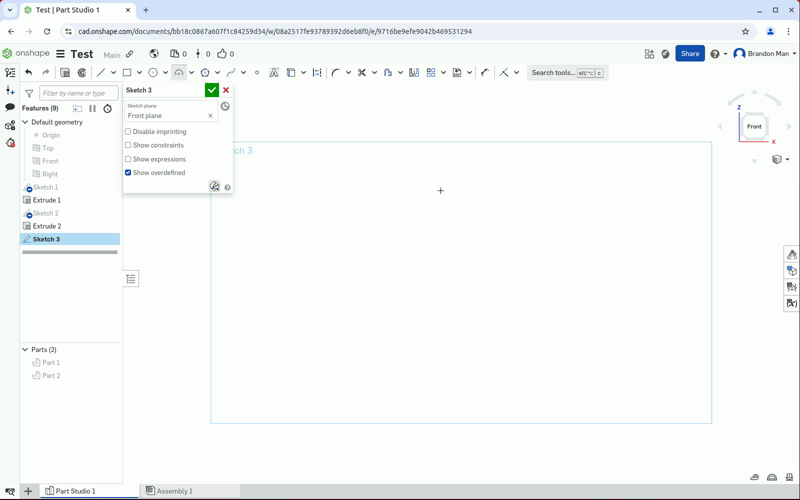
key_up(shift)
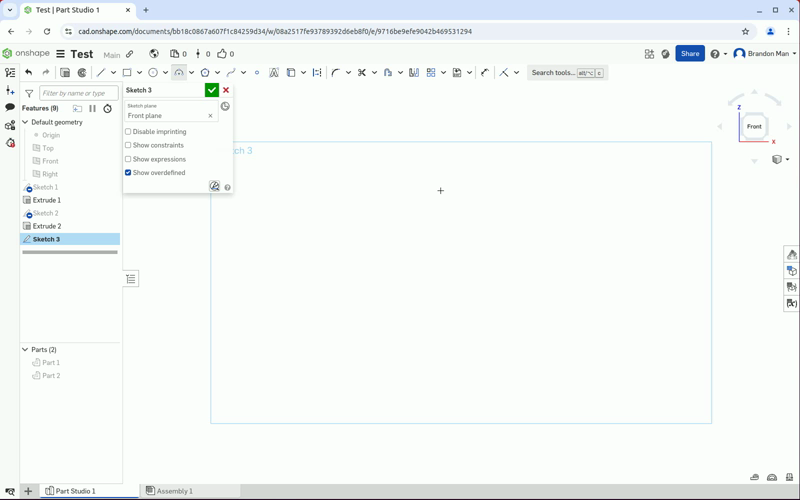
key_down(shift)
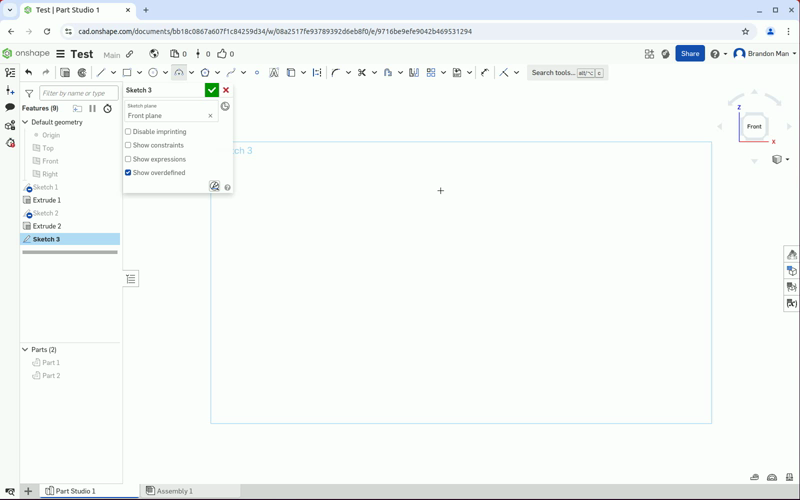
mouse_move(443, 200)
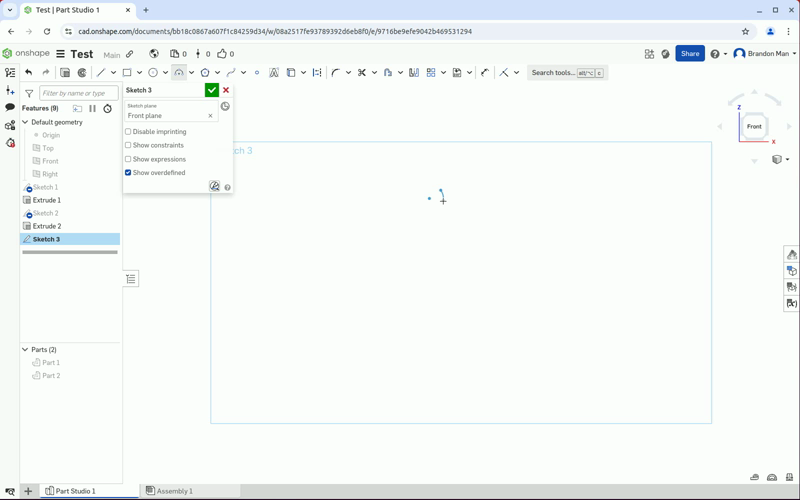
click(443, 200)
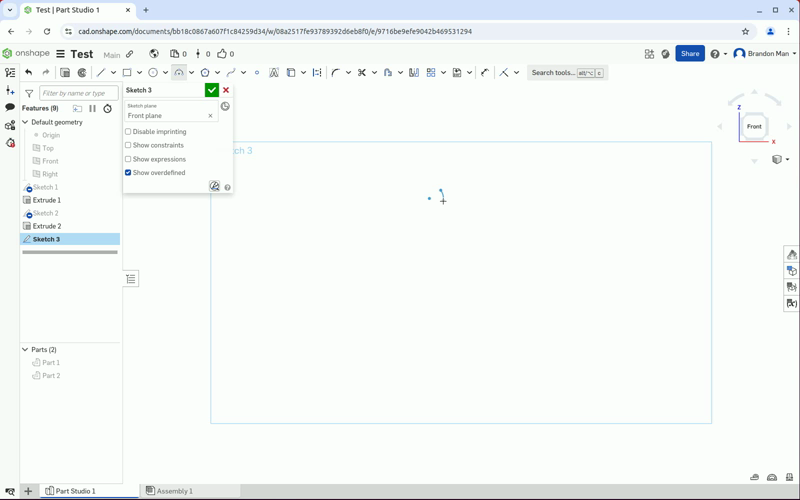
mouse_move(441, 195)
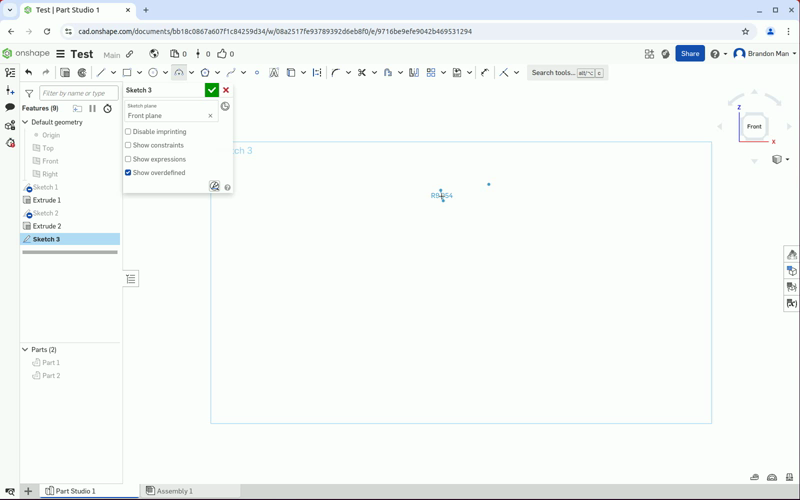
click(441, 195)
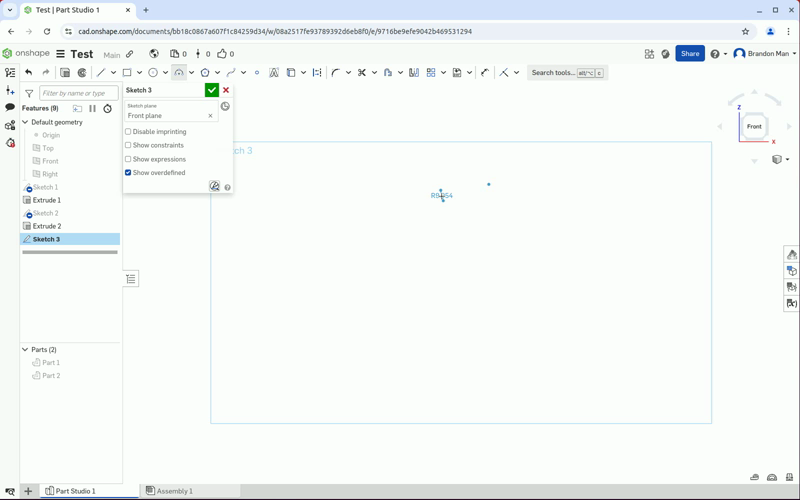
key_up(shift)
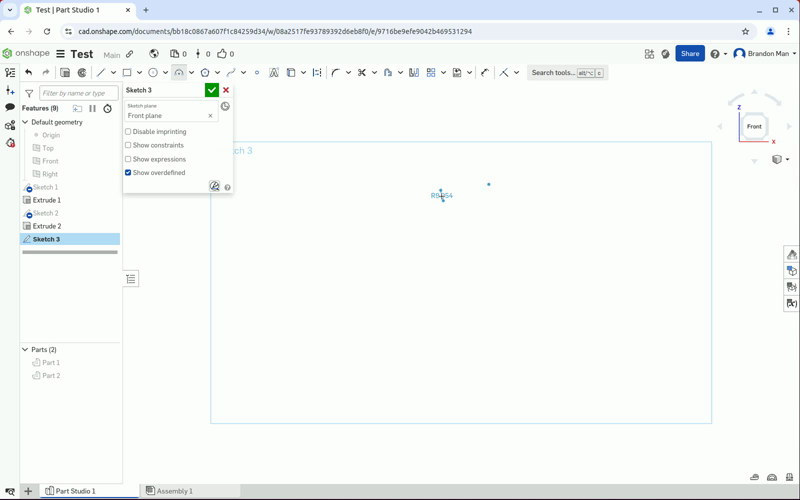
key(esc)
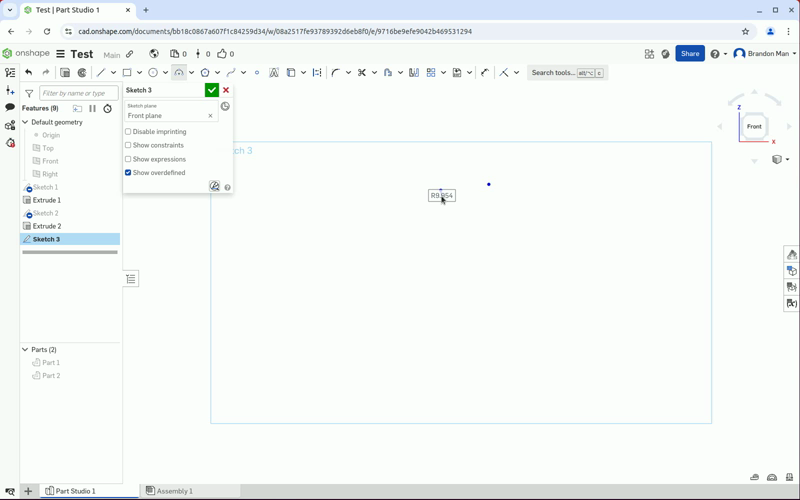
key(l)
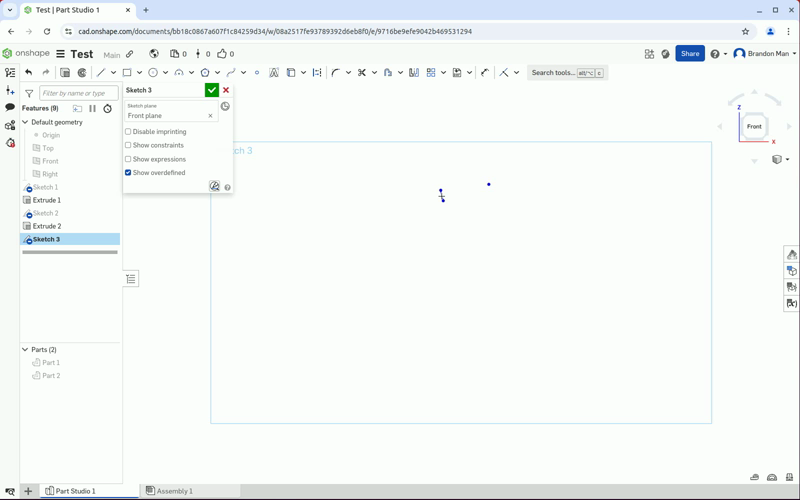
mouse_move(443, 200)
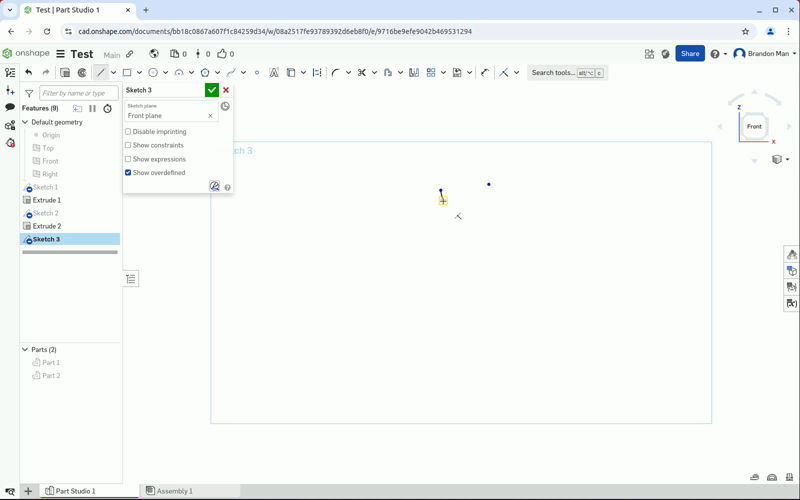
click(443, 200)
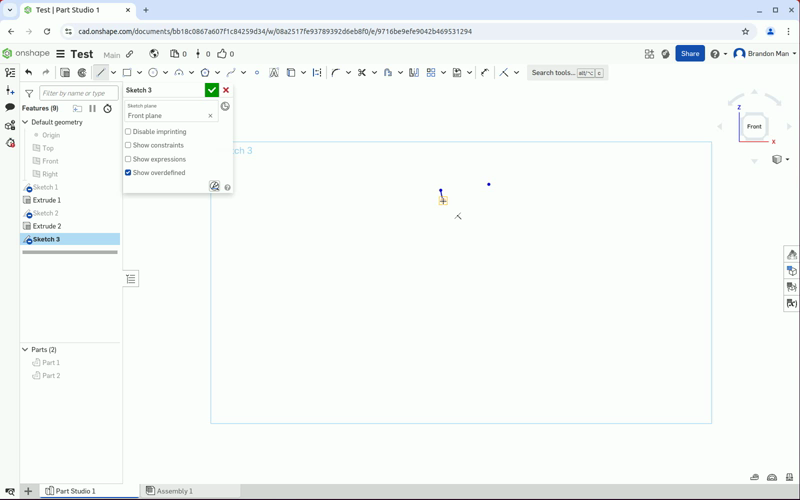
key_down(shift)
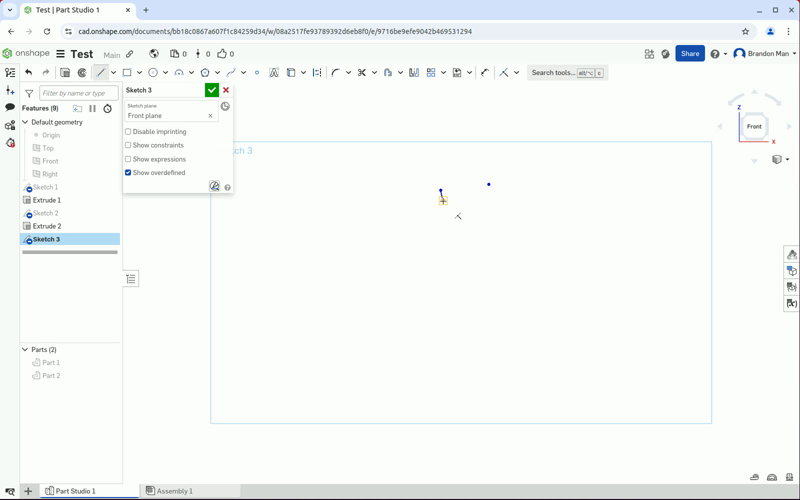
mouse_move(473, 200)
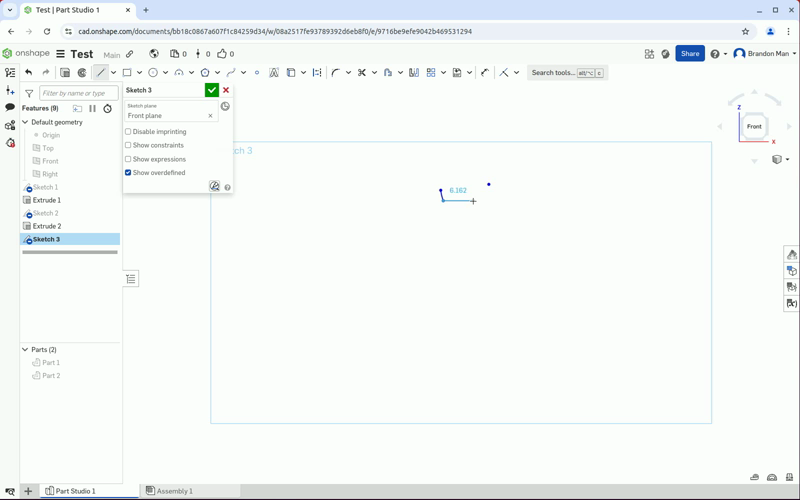
mouse_move(443, 190)
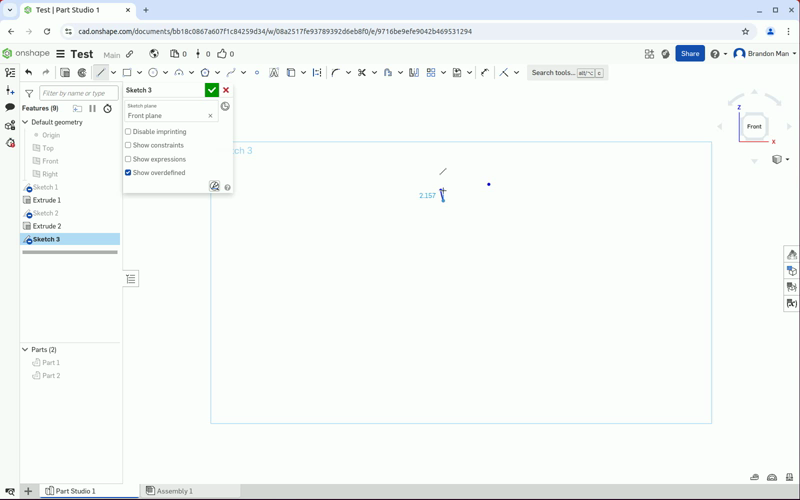
scroll(6)
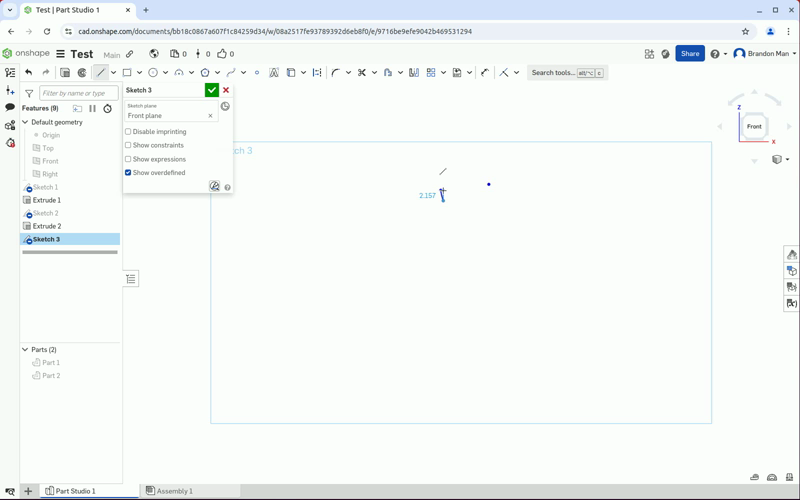
scroll(6)
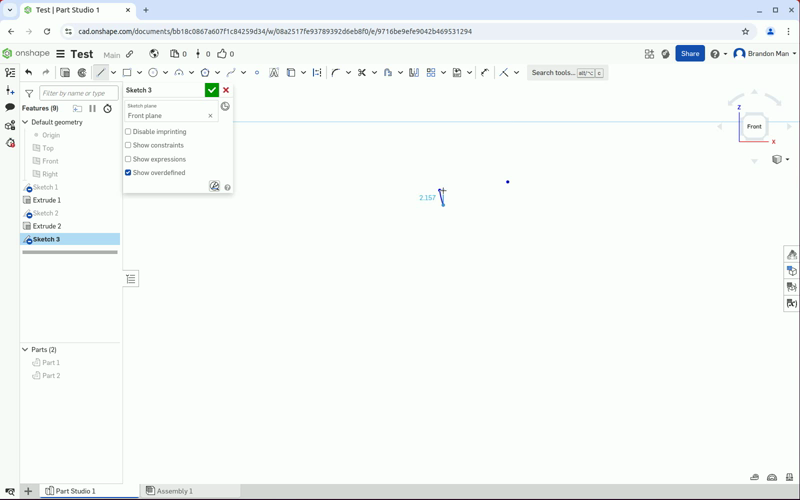
scroll(6)
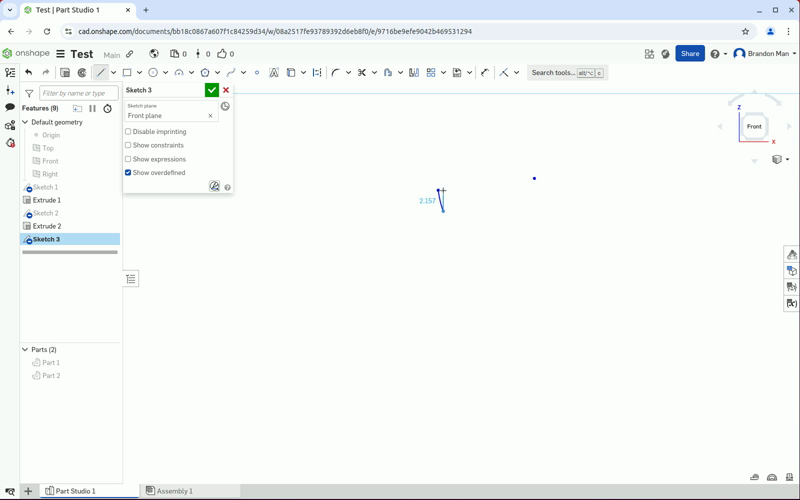
scroll(6)
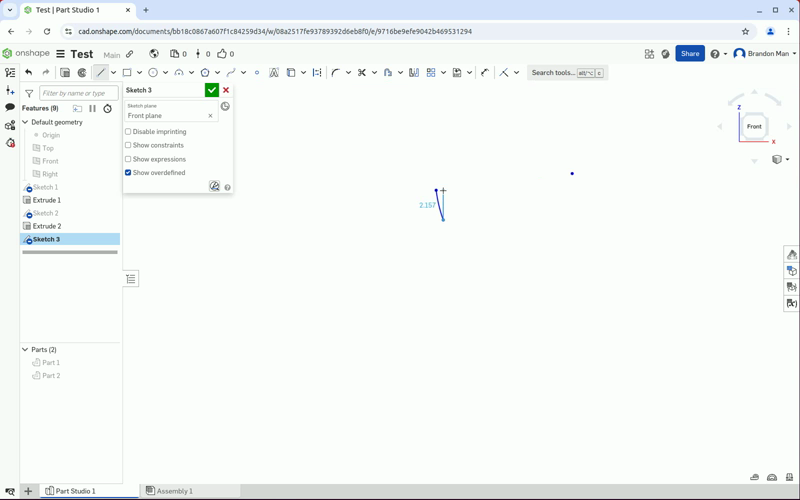
scroll(6)
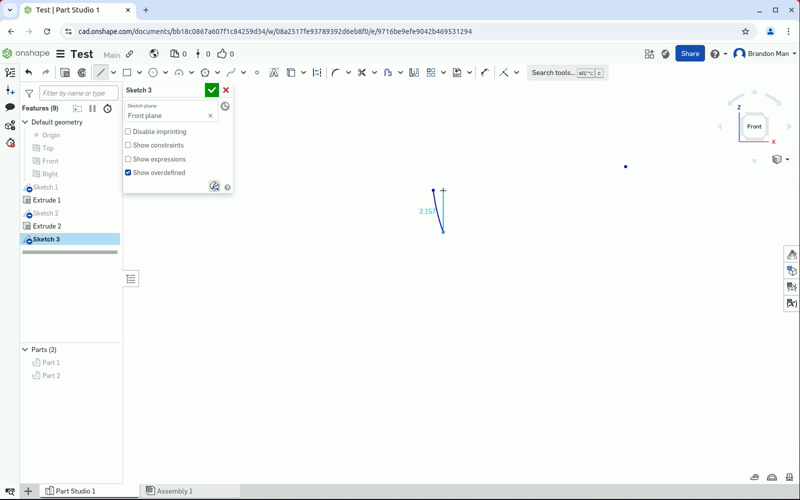
scroll(6)
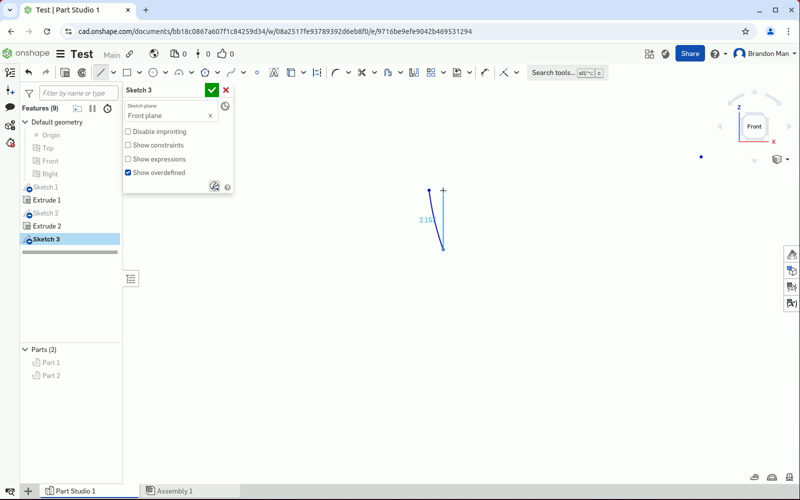
scroll(6)
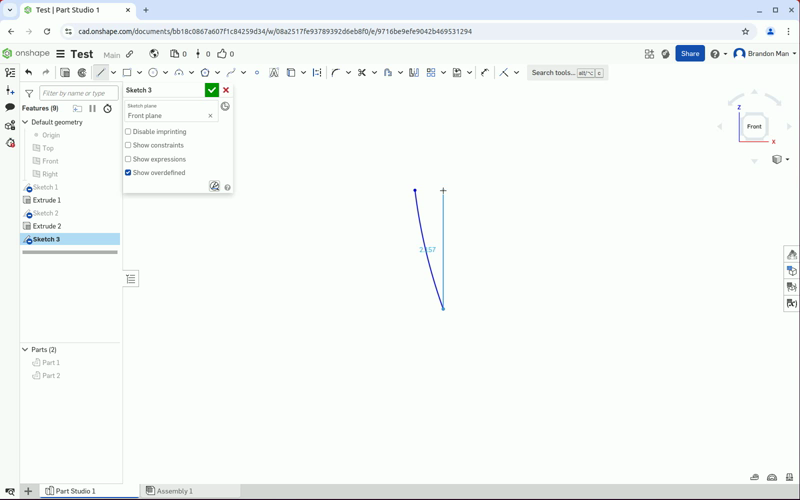
click(443, 190)
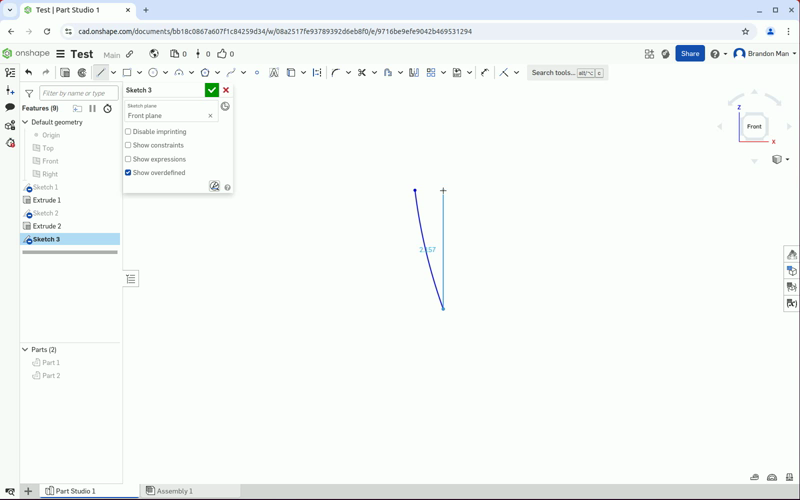
scroll(-6)
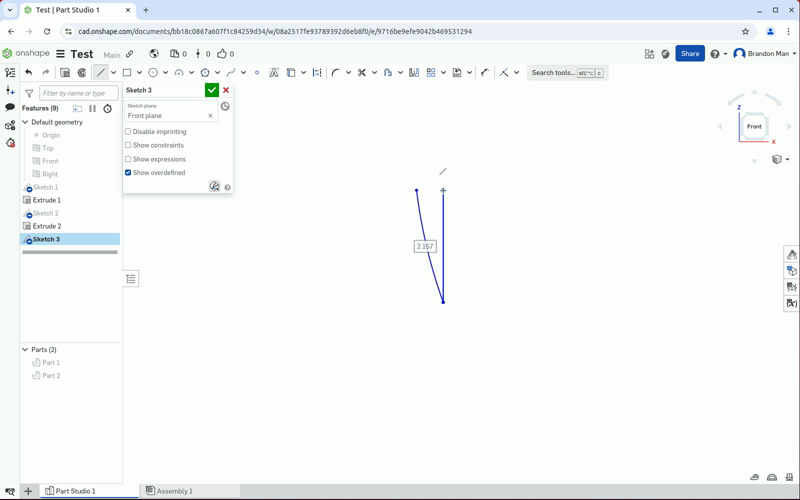
scroll(-6)
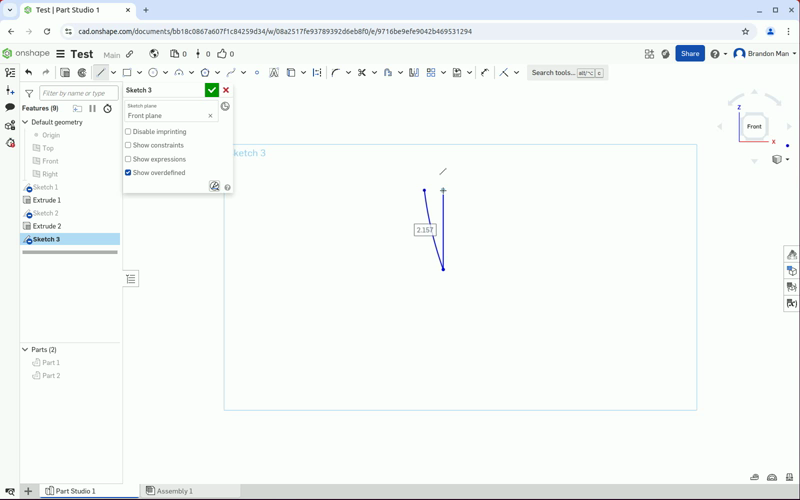
scroll(-6)
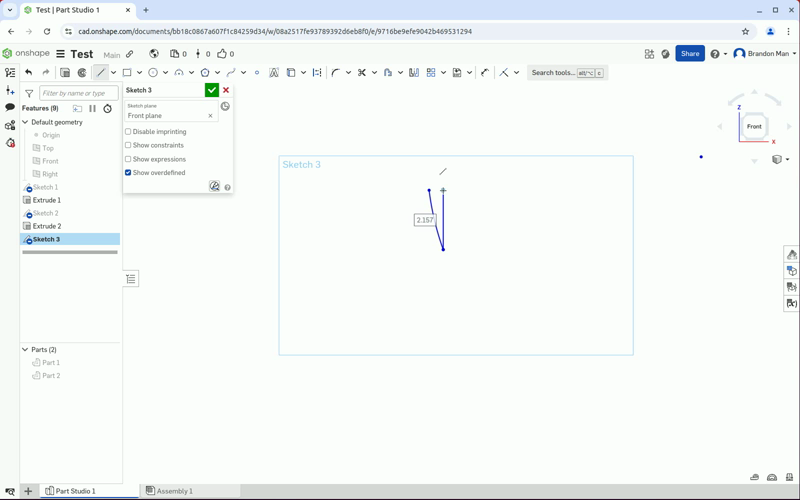
scroll(-6)
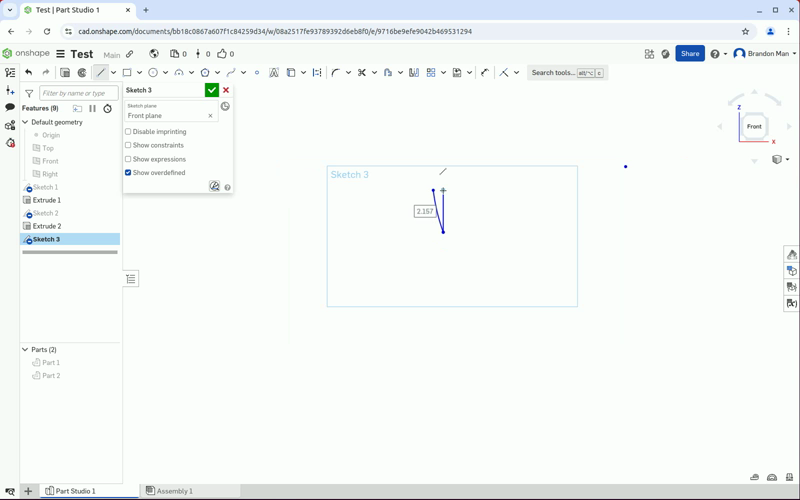
scroll(-6)
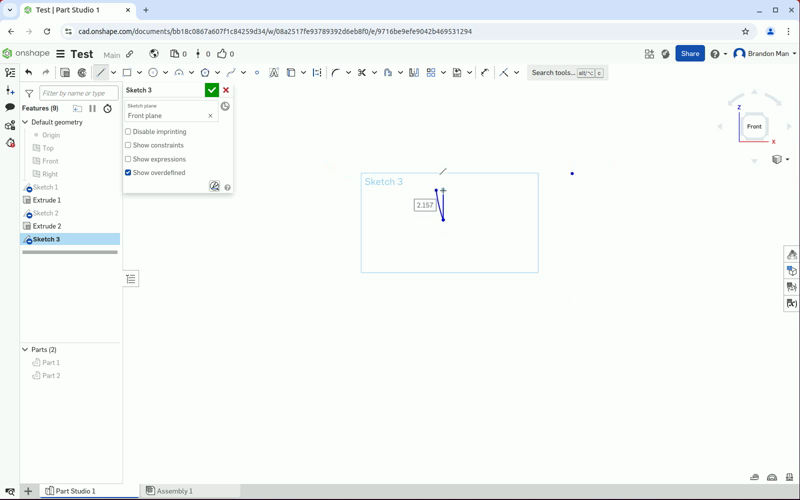
scroll(-6)
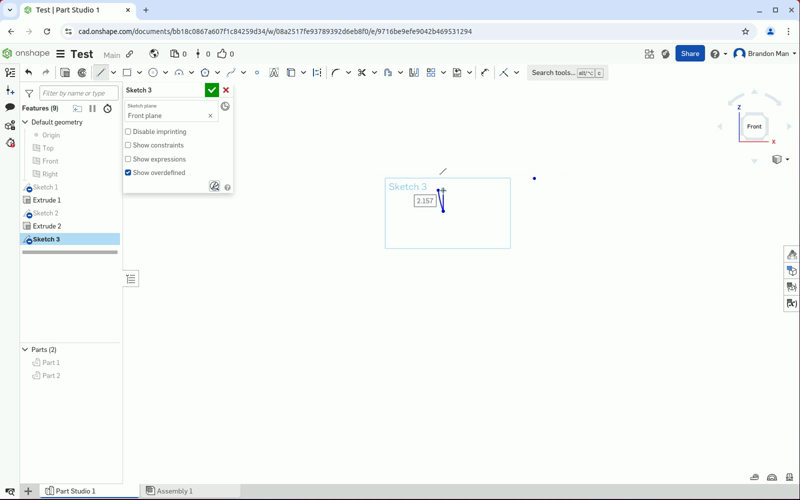
scroll(-6)
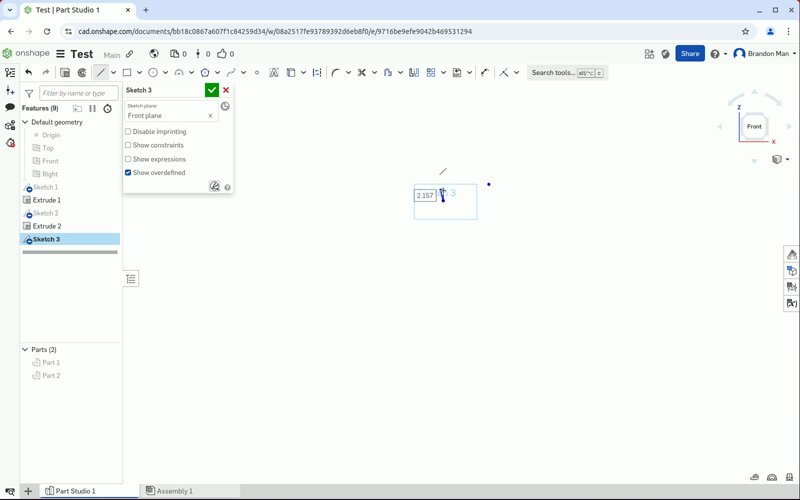
key_up(shift)
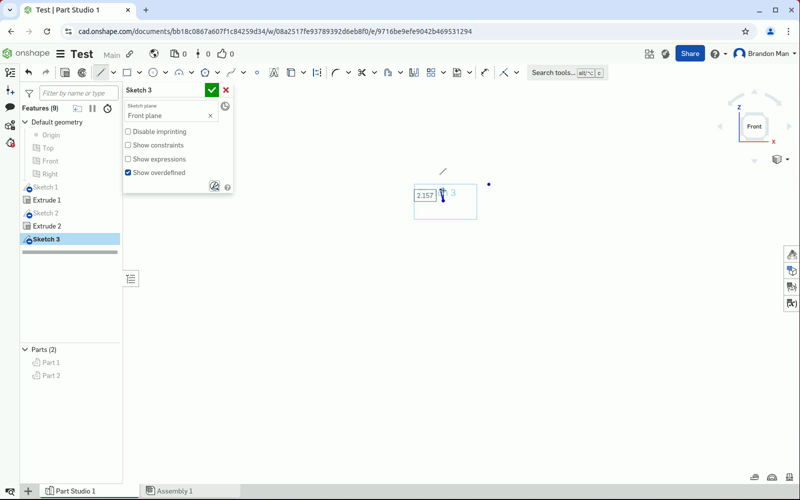
mouse_move(473, 190)
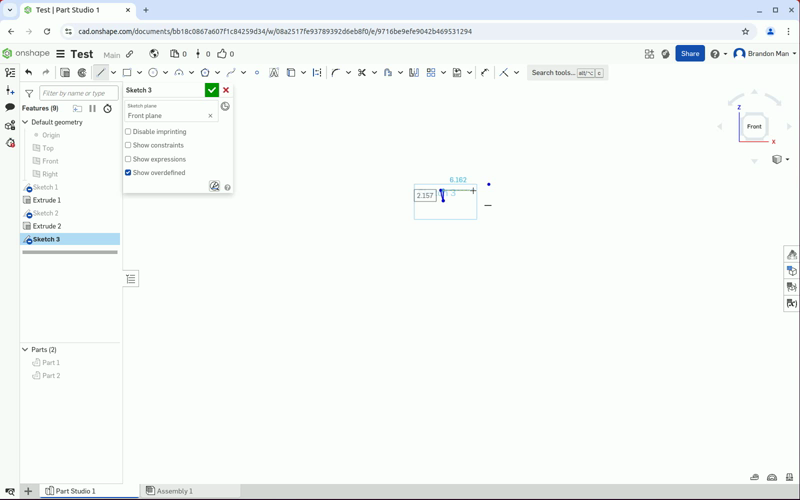
key_down(shift)
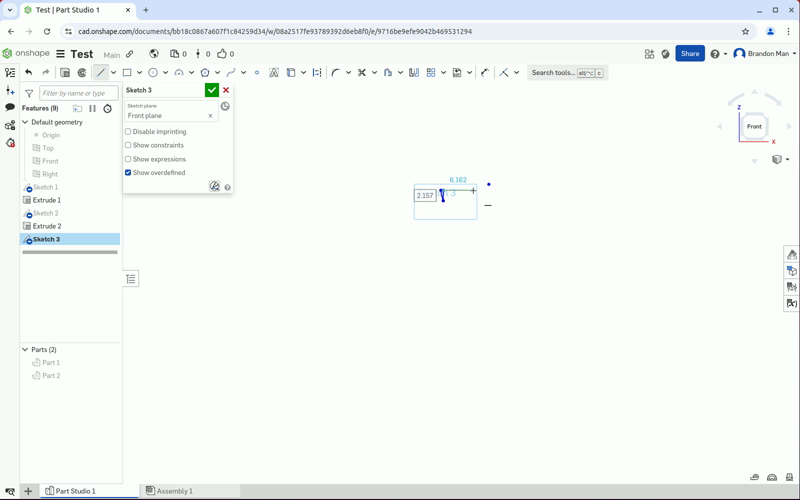
mouse_move(440, 190)
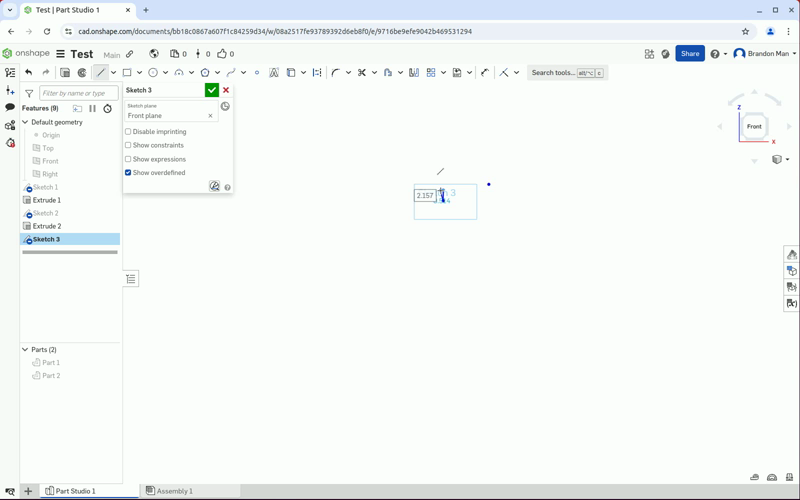
scroll(6)
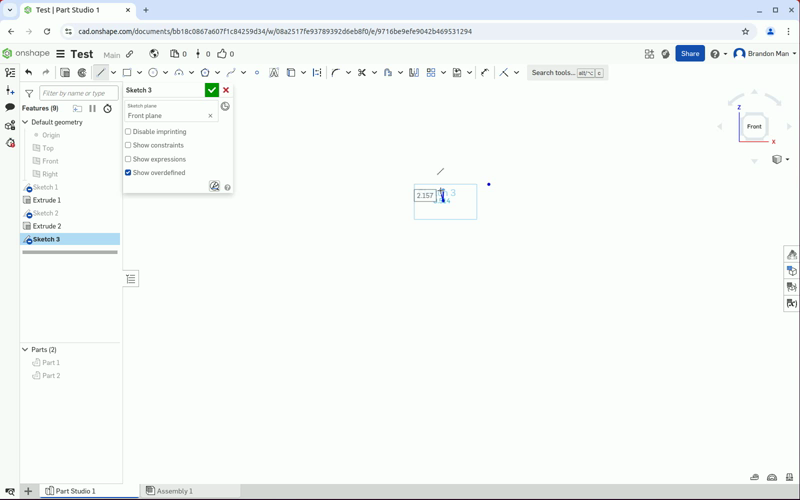
scroll(6)
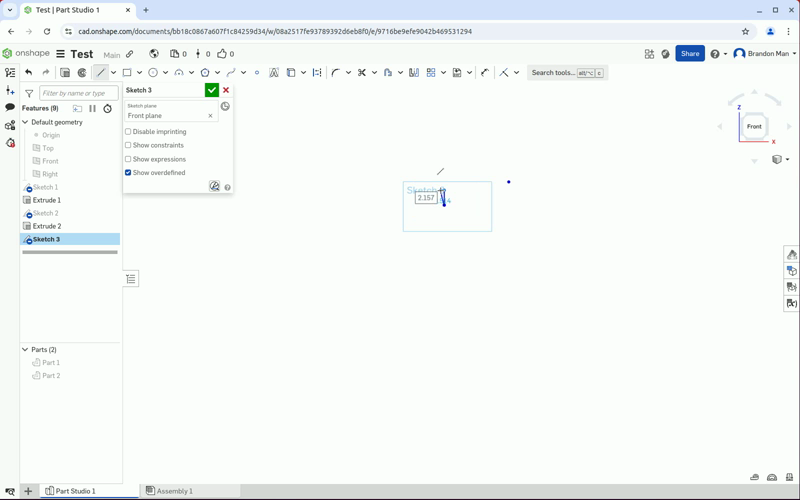
scroll(6)
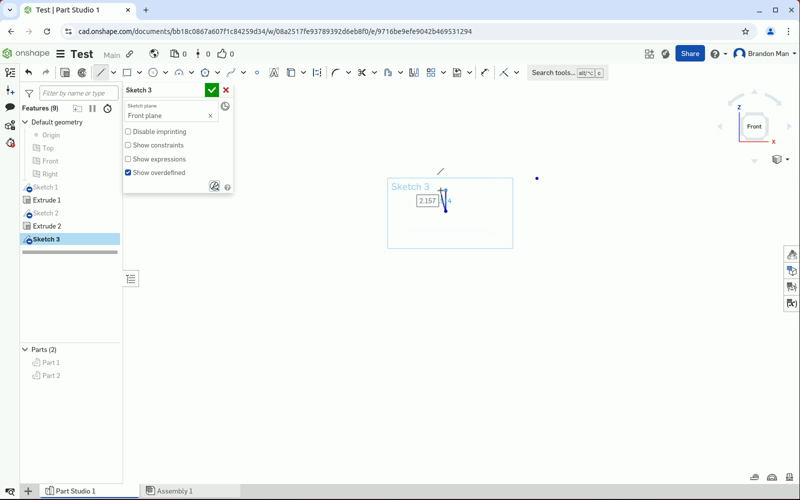
scroll(6)
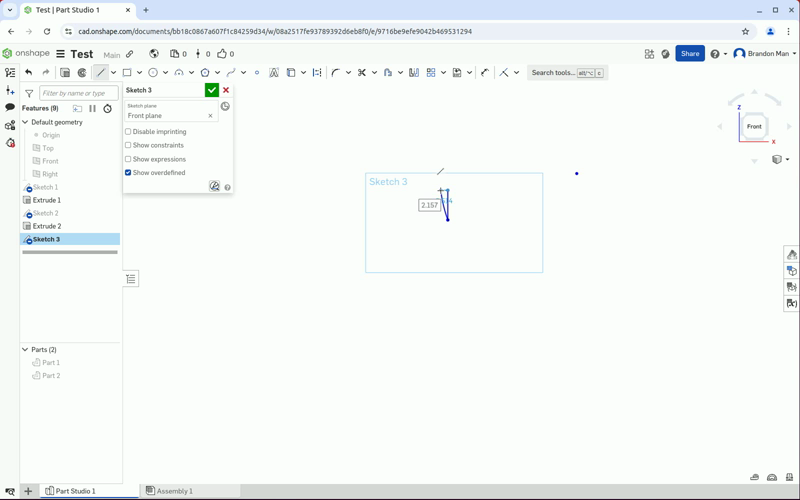
scroll(6)
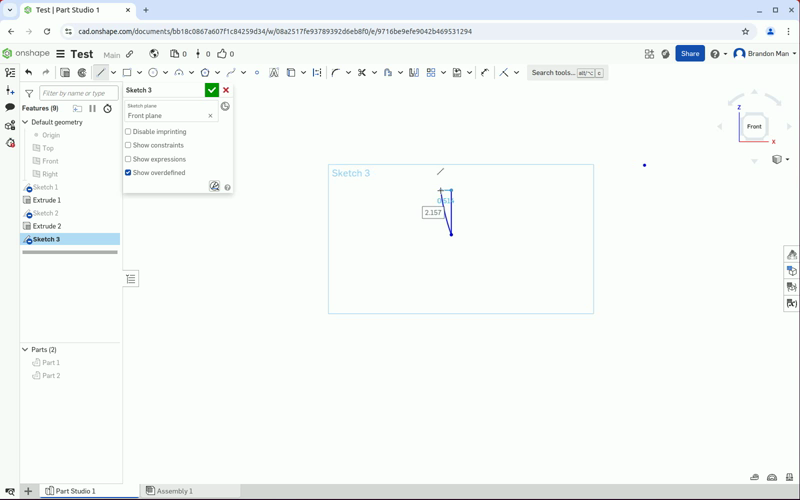
scroll(6)
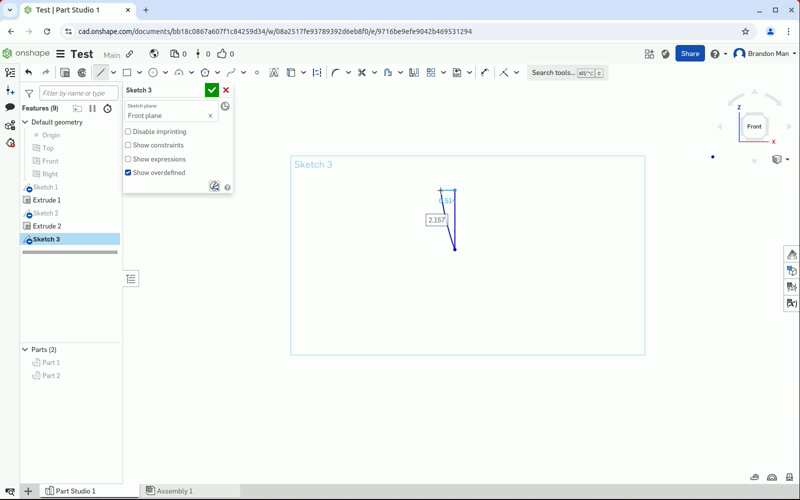
scroll(6)
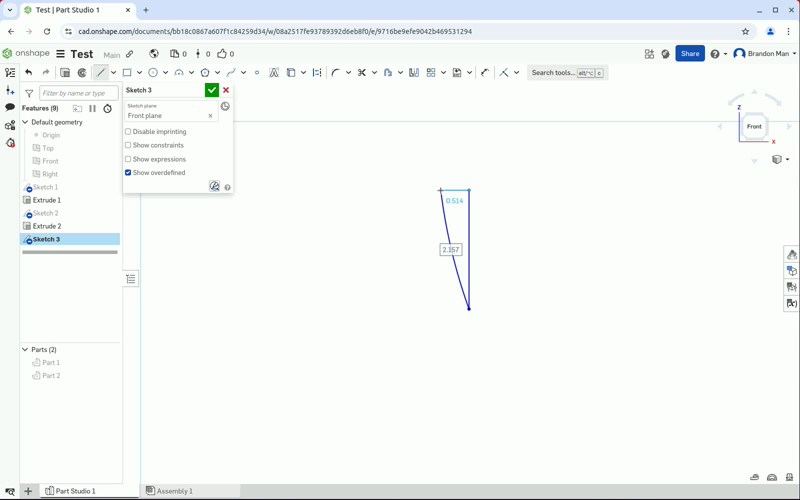
key_up(shift)
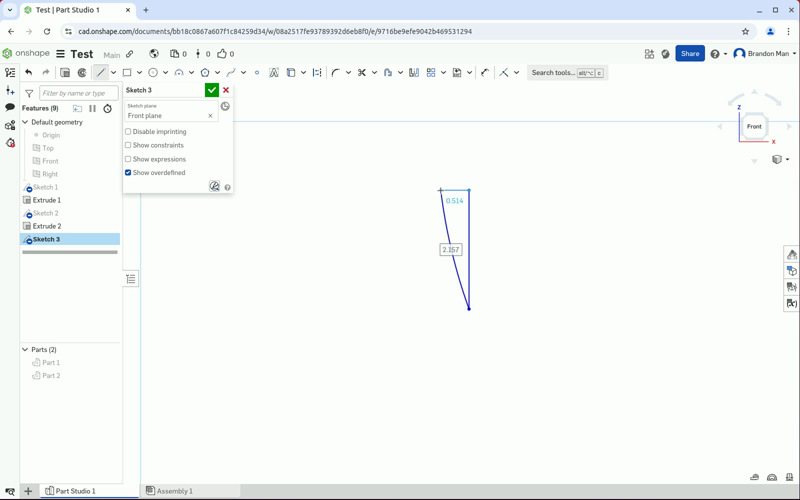
click(440, 190)
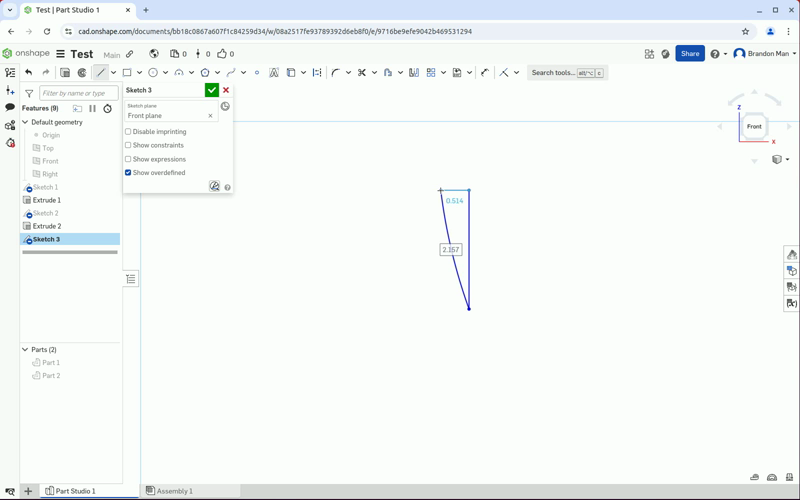
scroll(-6)
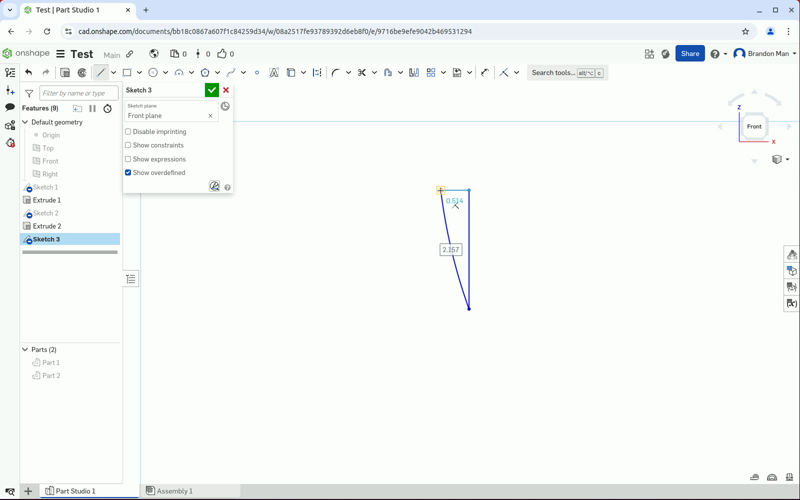
scroll(-6)
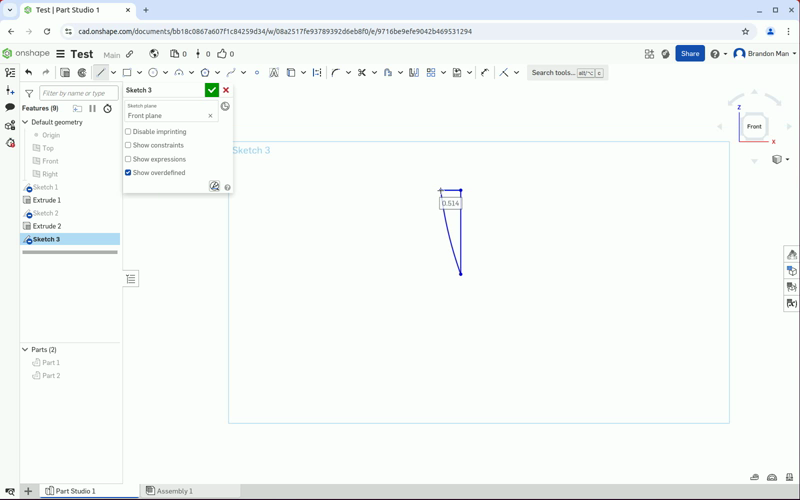
scroll(-6)
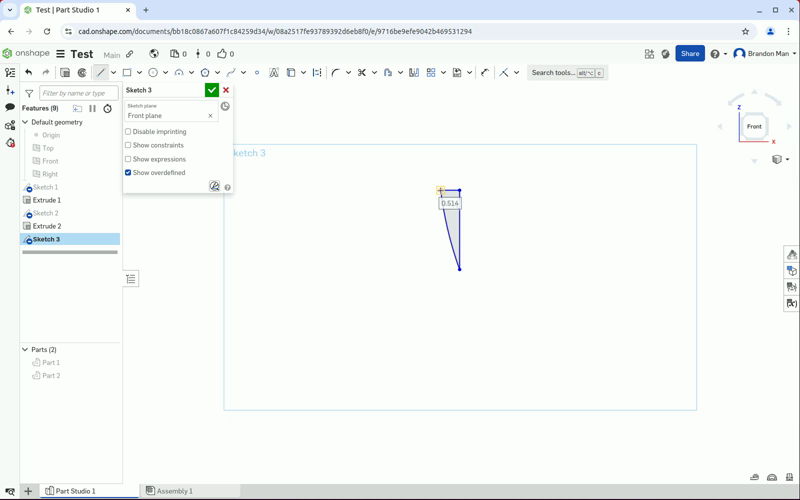
scroll(-6)
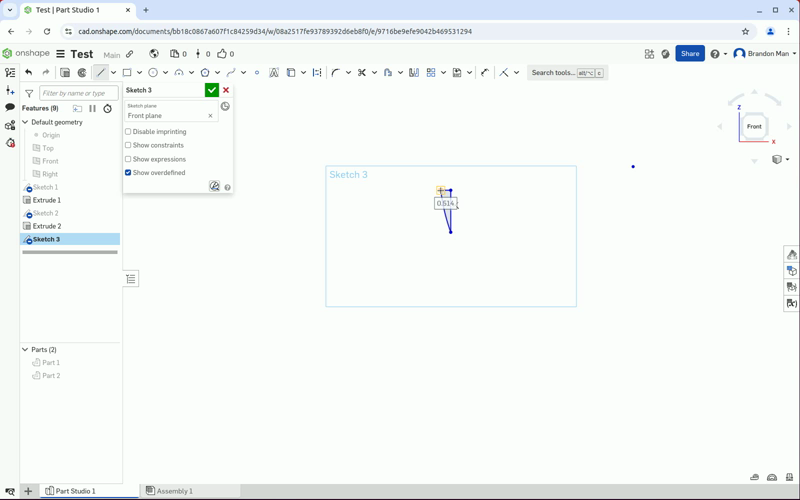
scroll(-6)
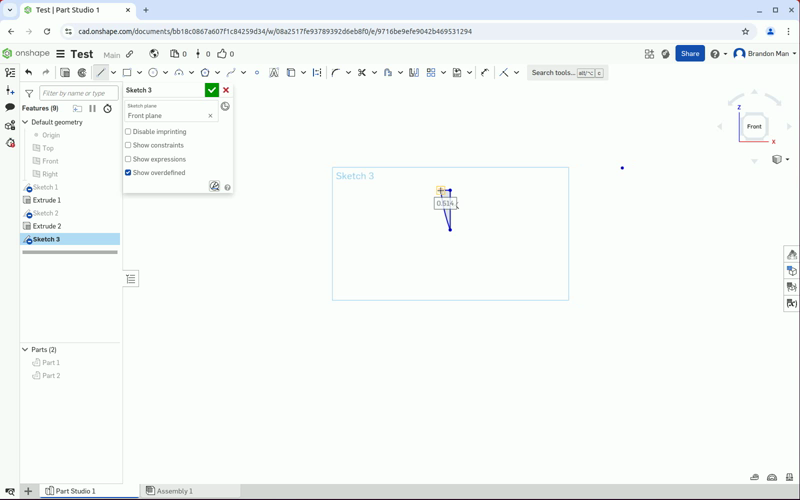
scroll(-6)
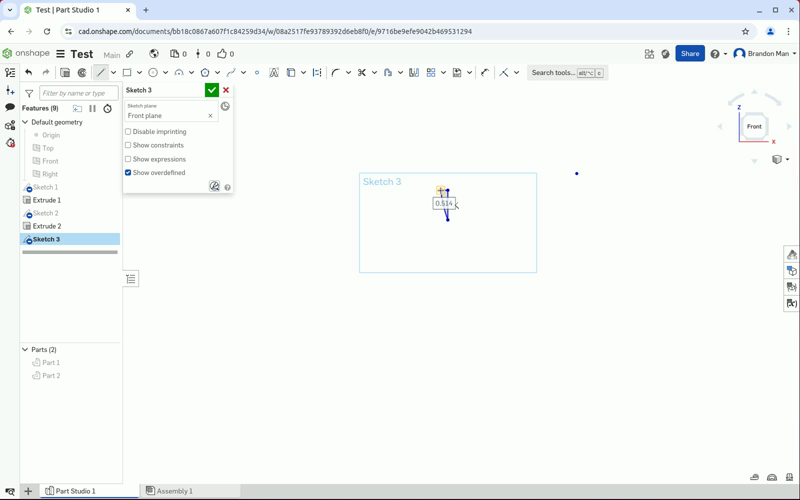
scroll(-6)
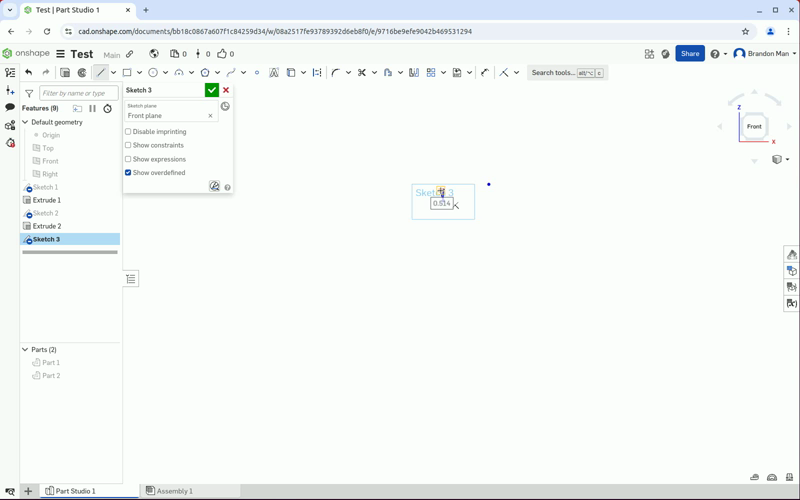
key(esc)
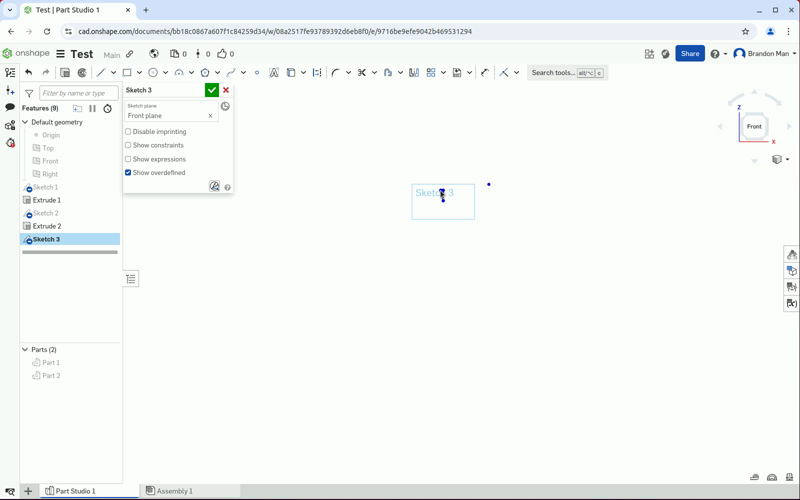
mouse_move(443, 199)
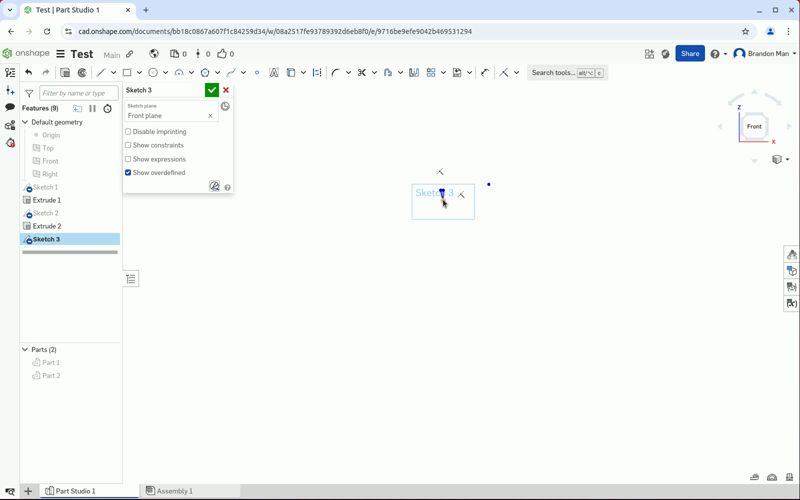
scroll(6)
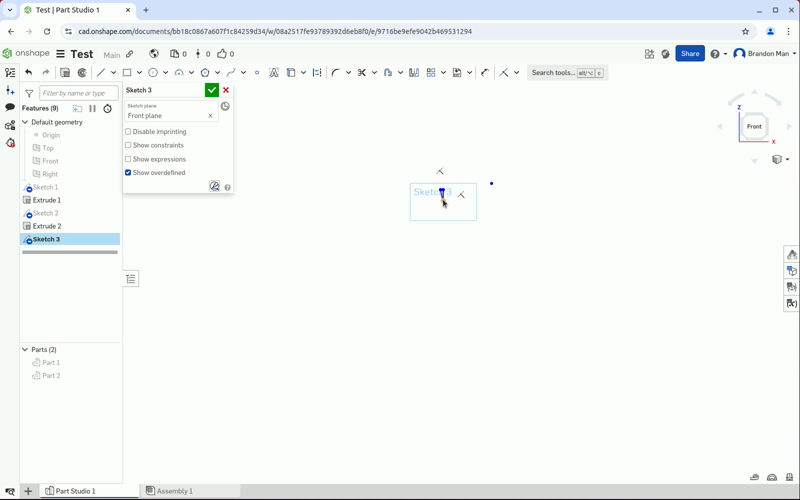
scroll(6)
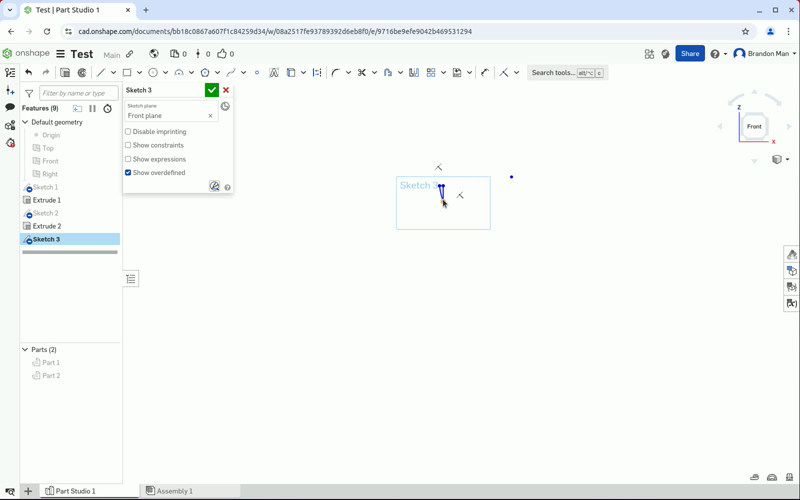
scroll(6)
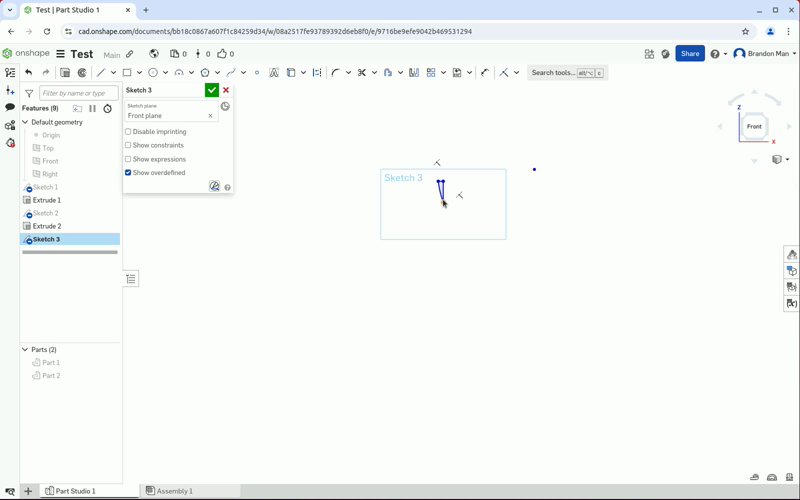
scroll(6)
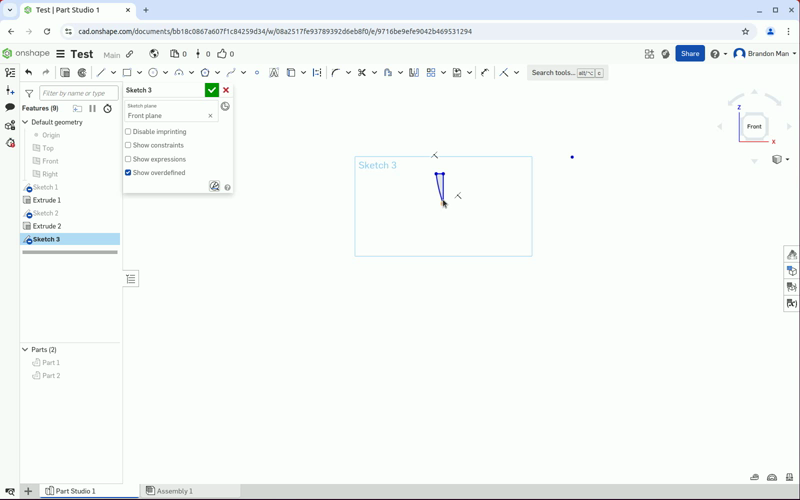
scroll(6)
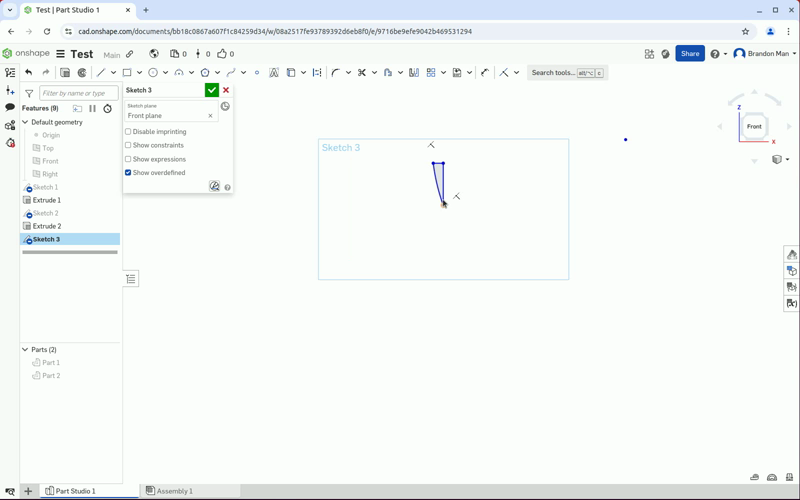
scroll(6)
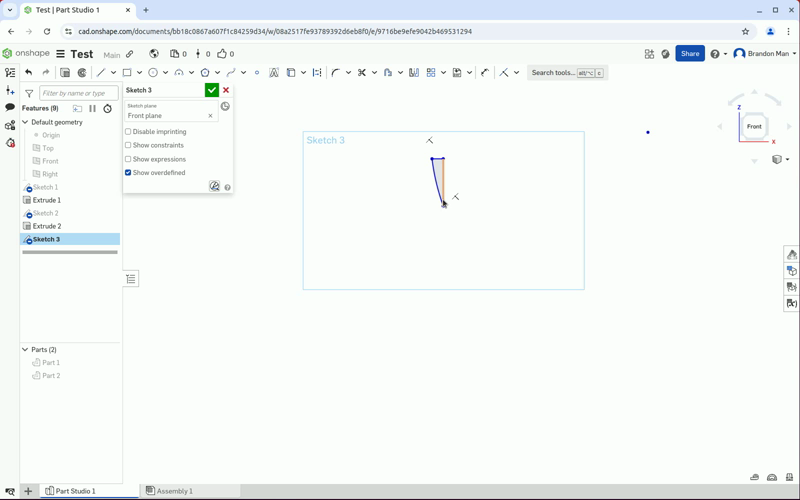
scroll(6)
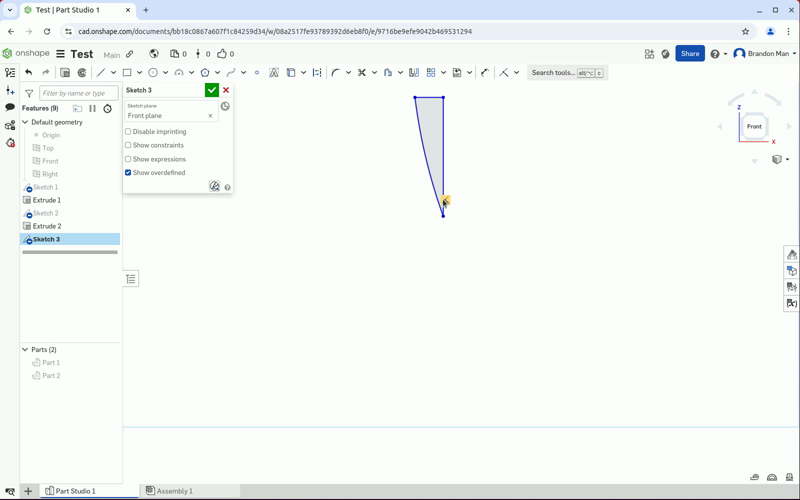
click(443, 199)
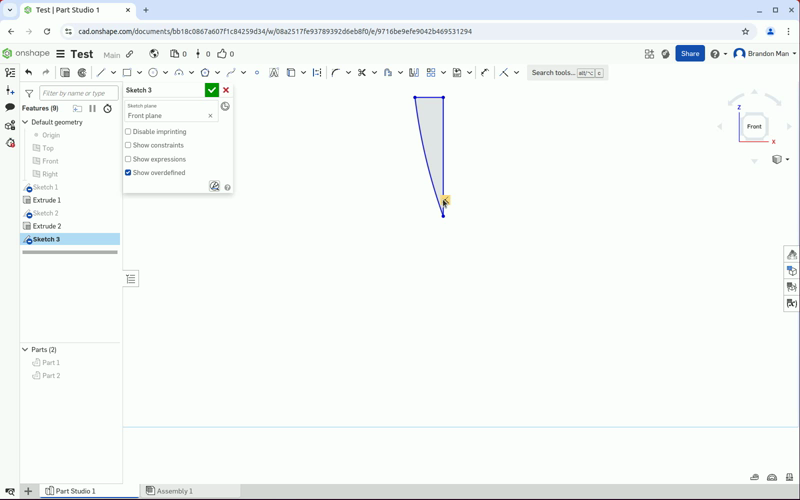
scroll(-6)
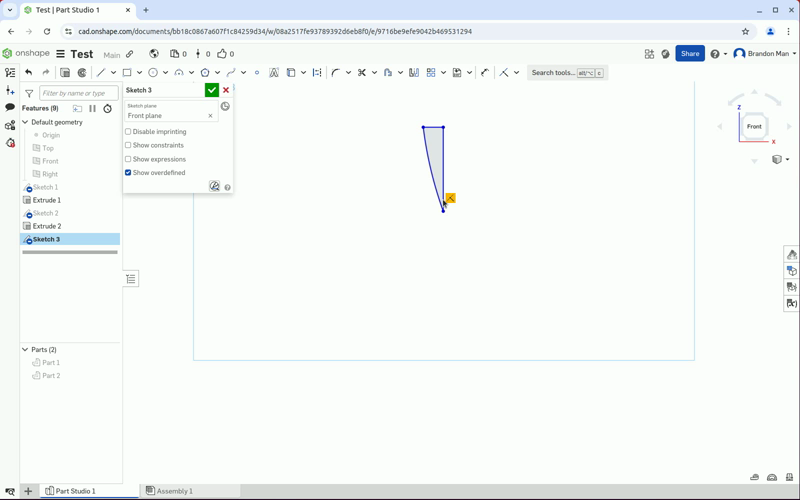
scroll(-6)
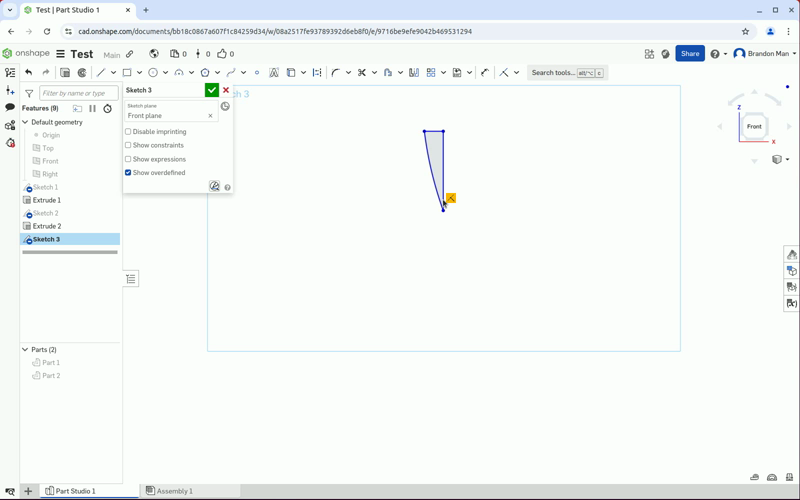
scroll(-6)
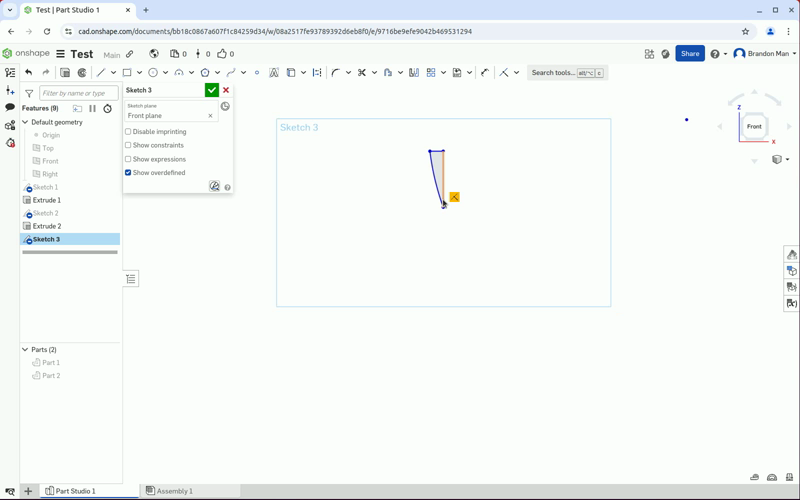
scroll(-6)
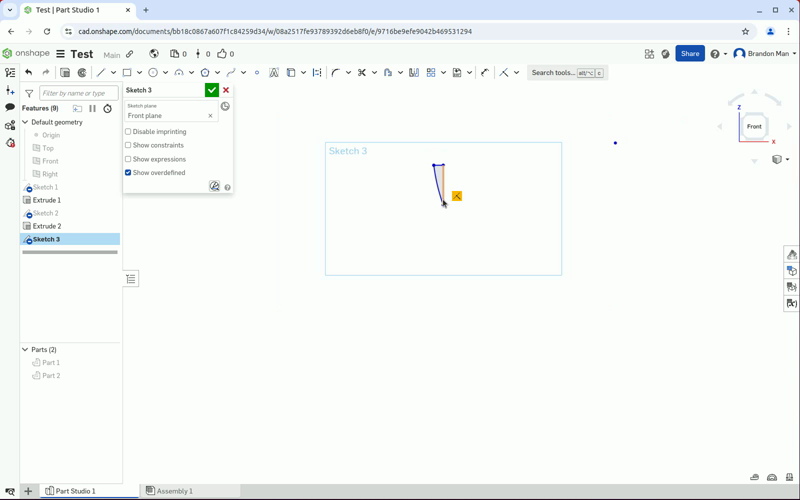
scroll(-6)
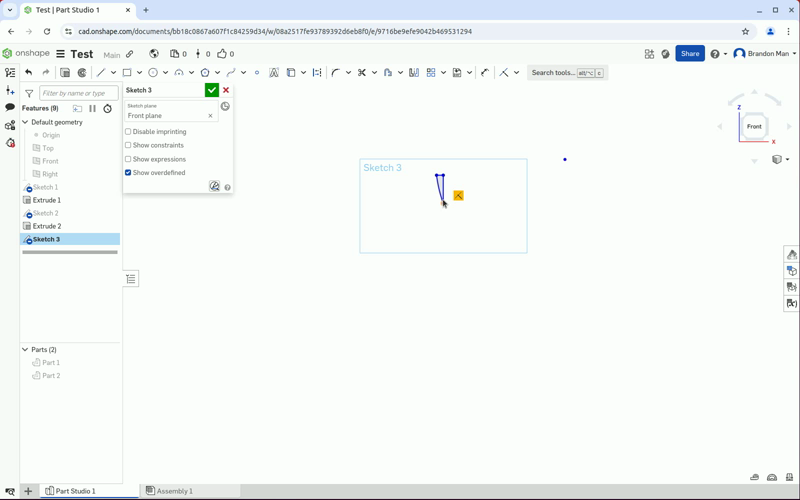
scroll(-6)
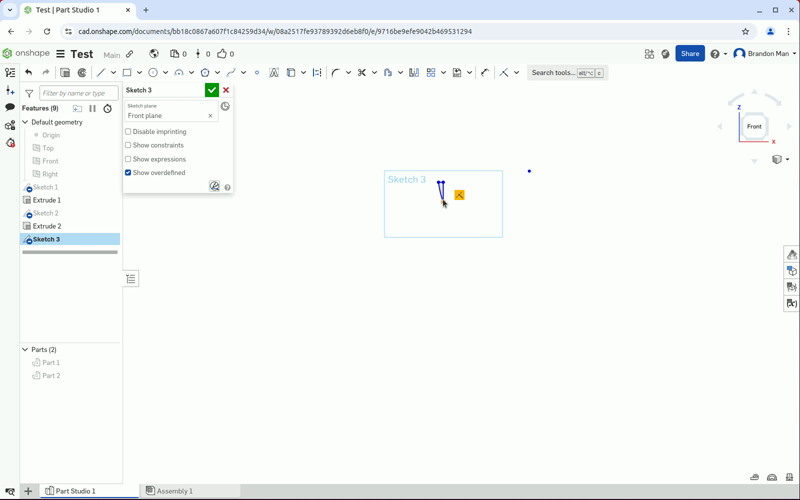
scroll(-6)
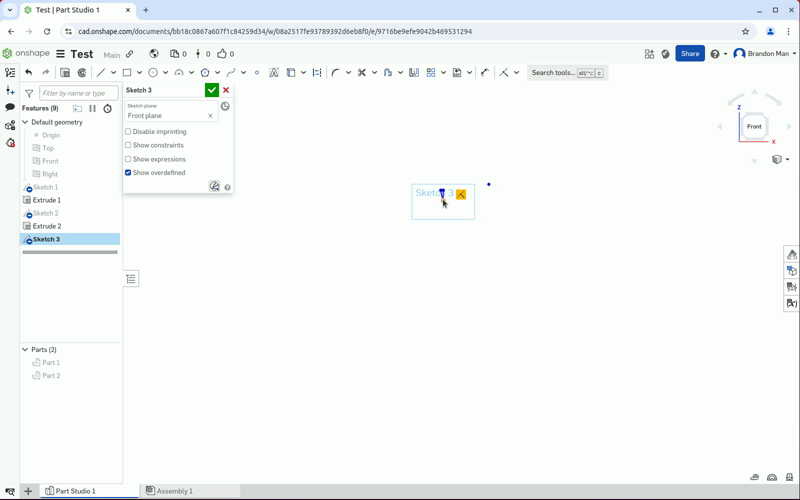
mouse_move(73, 352)
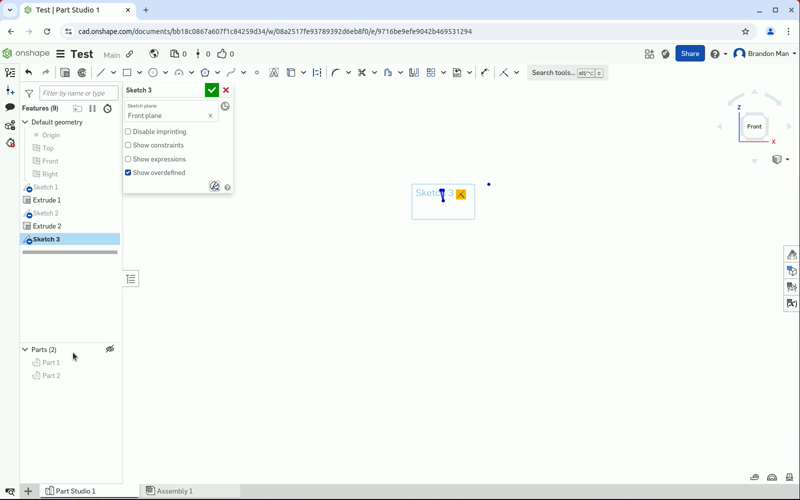
key(shift+y)
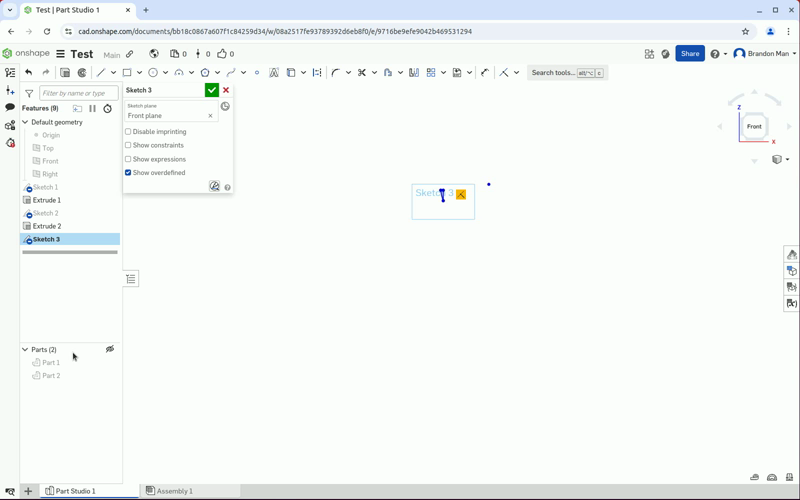
key(shift+e)
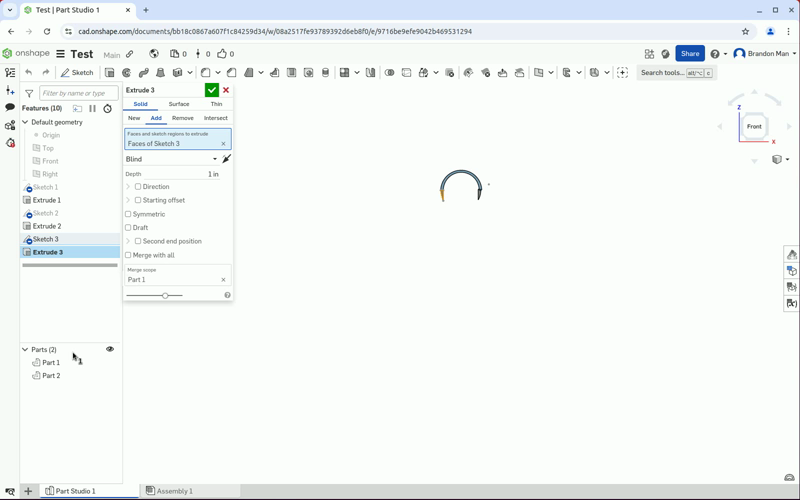
mouse_move(143, 106)
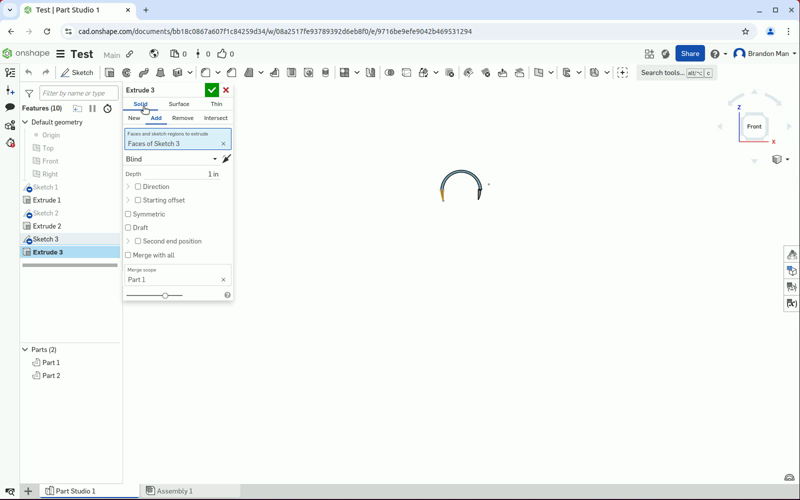
click(143, 106)
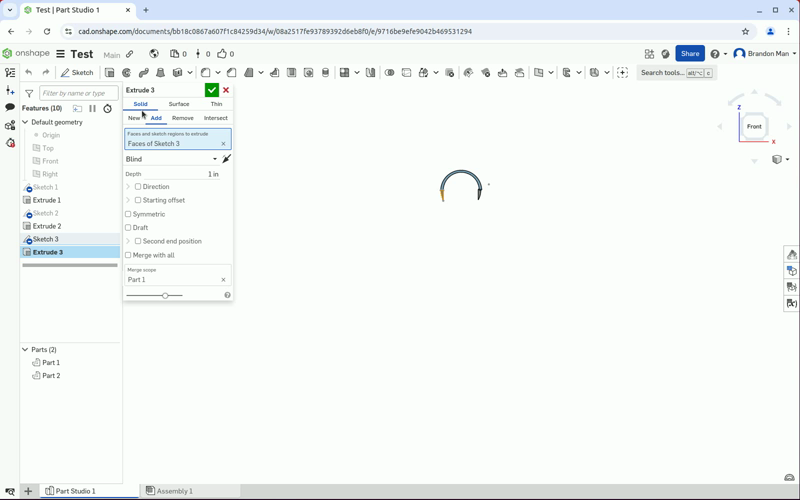
mouse_move(137, 120)
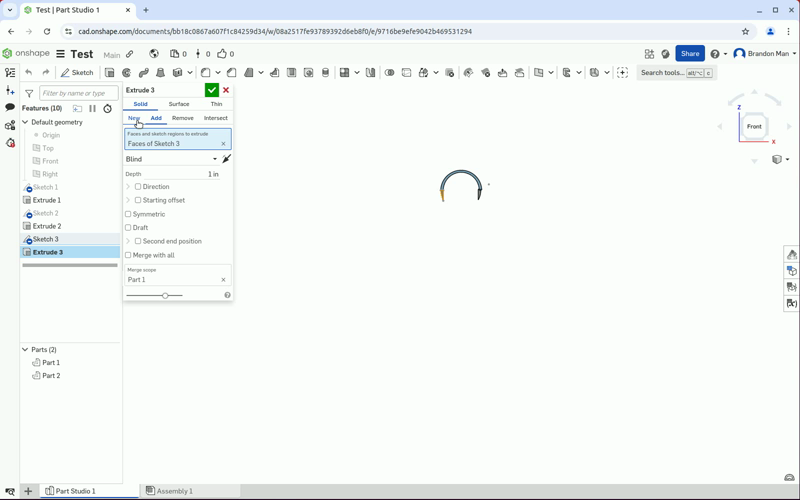
click(137, 120)
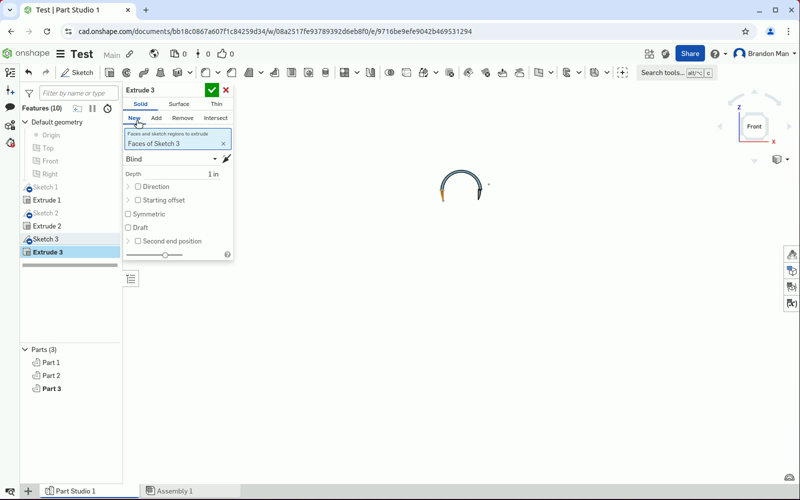
key(tab, 4)
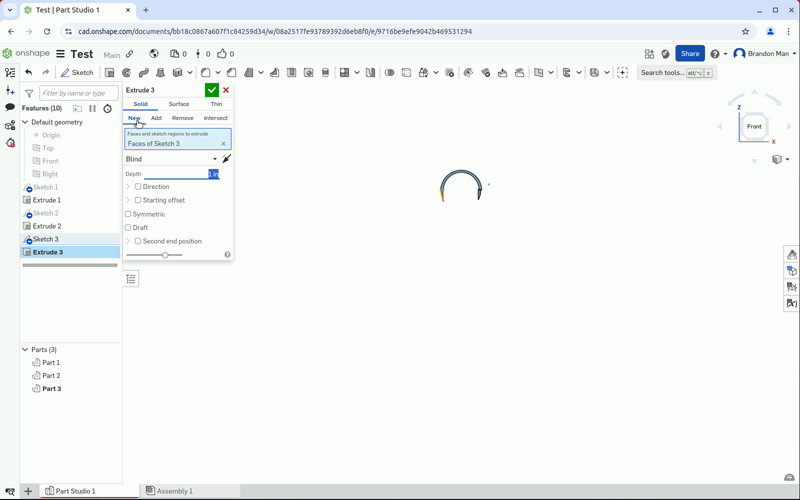
text(0.963)
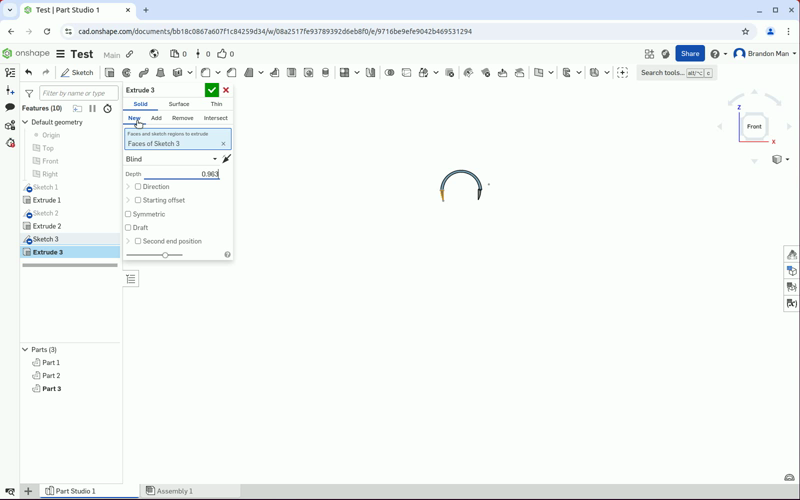
key(enter)
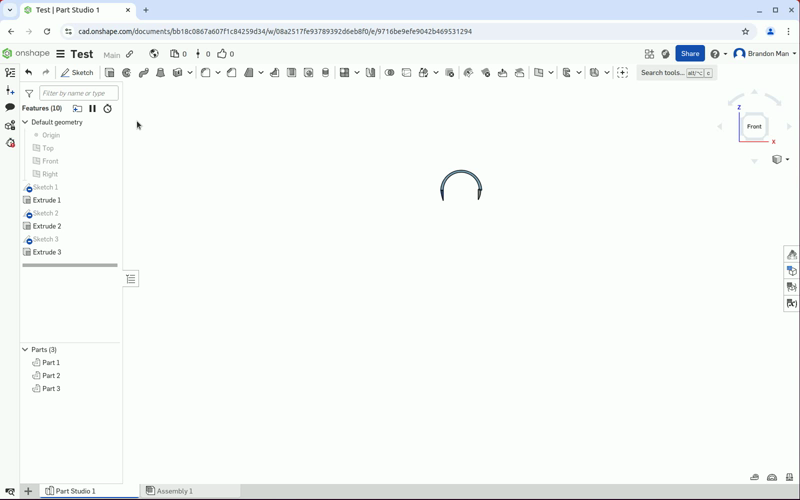
key(shift+h)
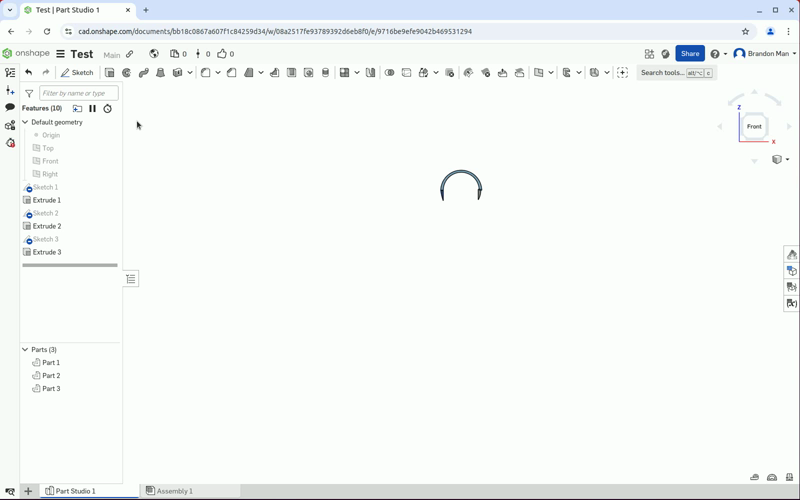
key(shift+h)
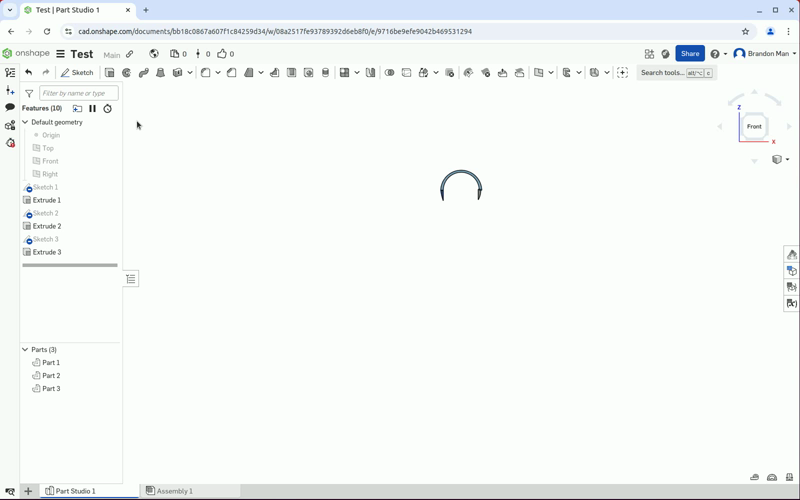
mouse_move(73, 189)
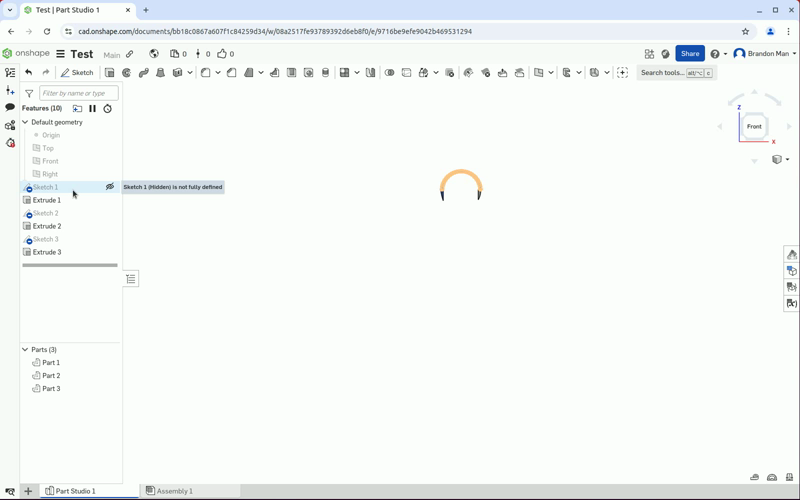
click(73, 189)
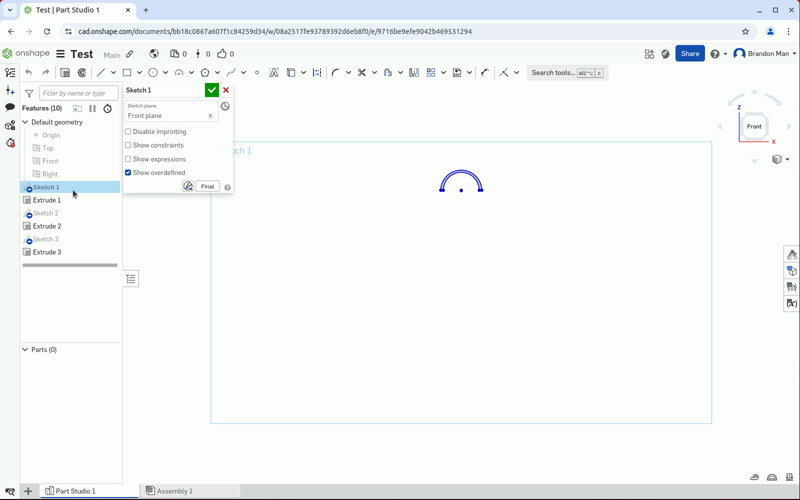
mouse_move(229, 92)
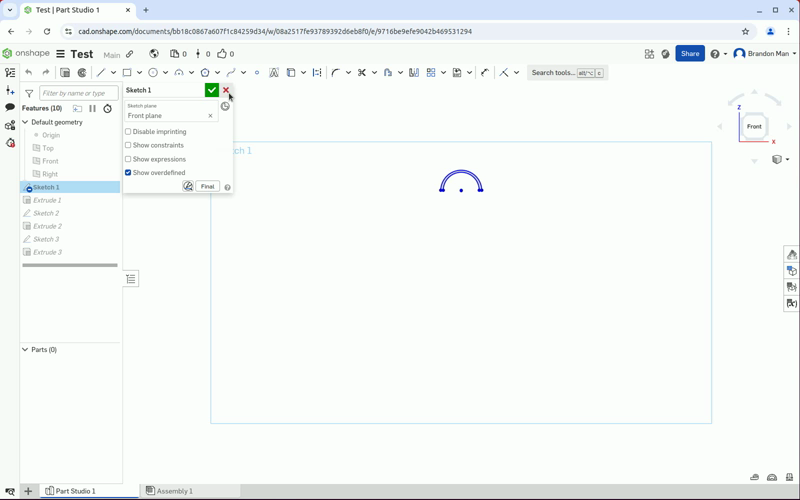
click(229, 92)
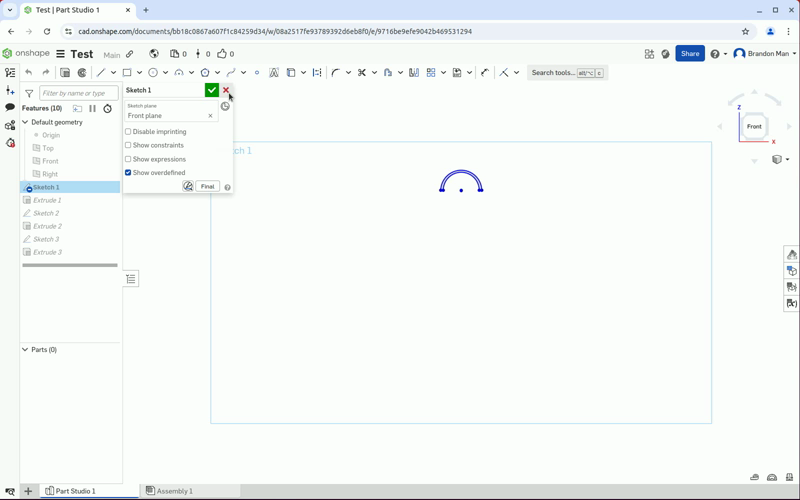
key(shift+s)
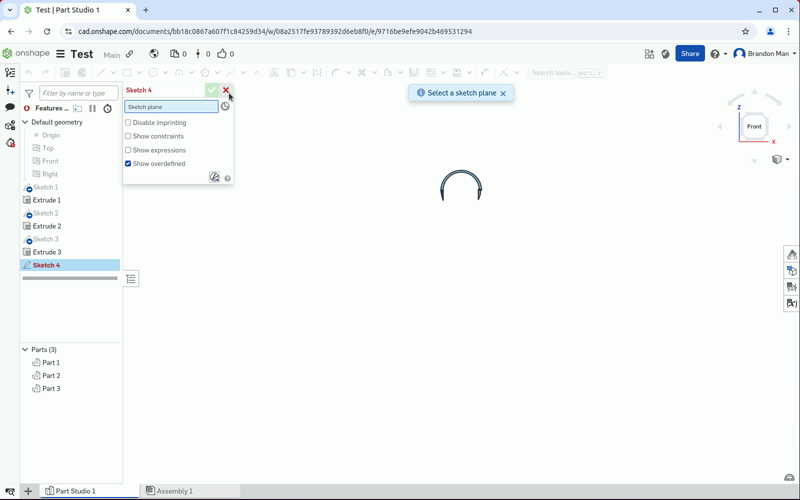
mouse_move(73, 163)
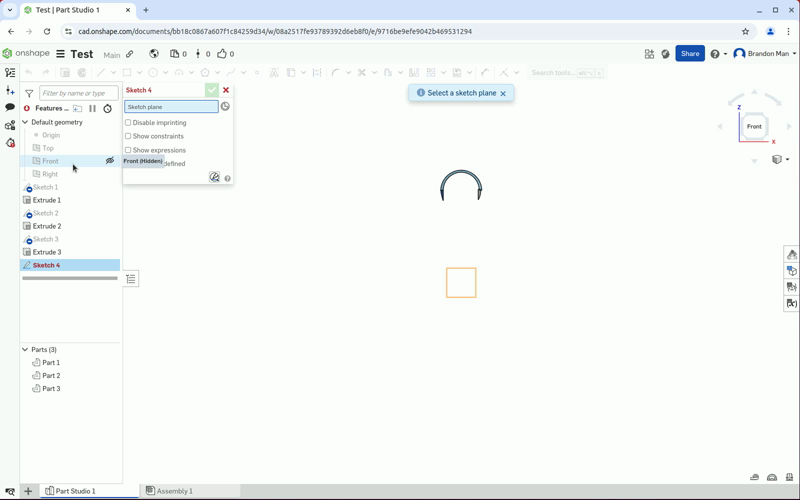
click(73, 163)
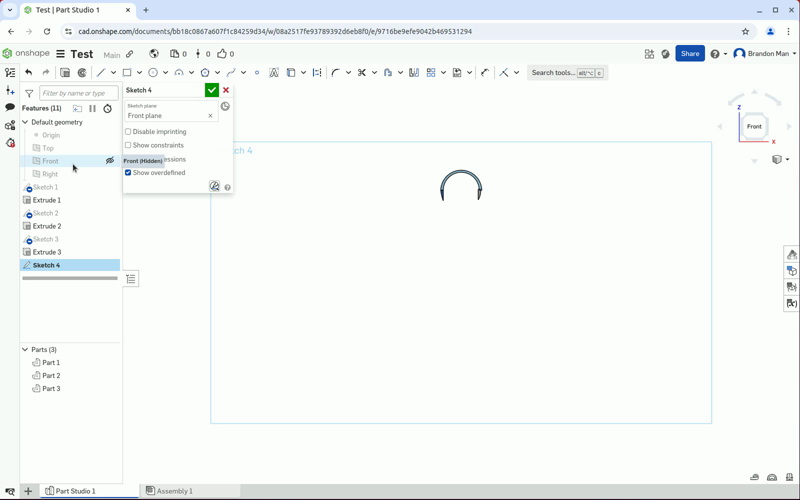
mouse_move(73, 352)
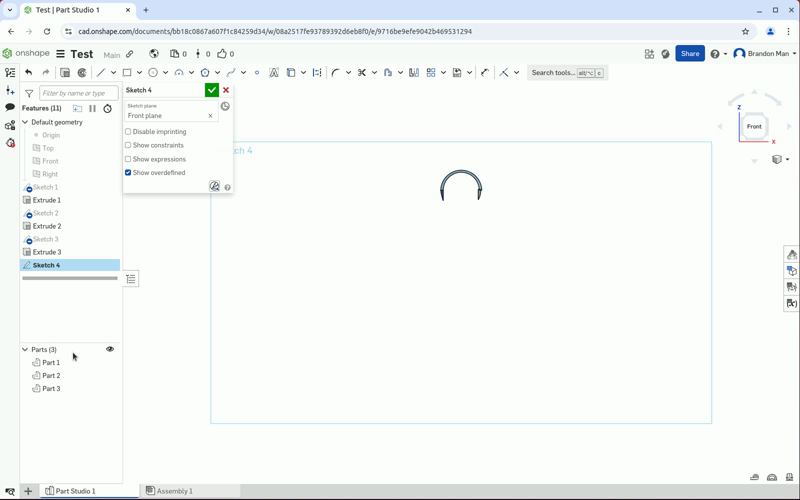
key(y)
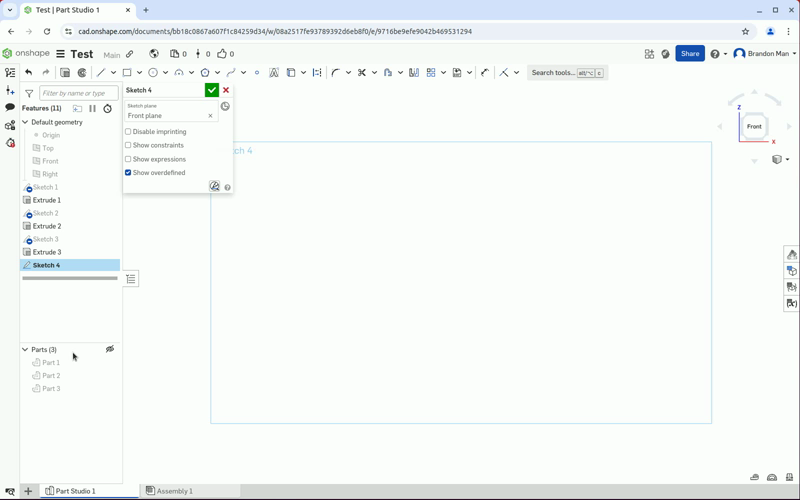
key(a)
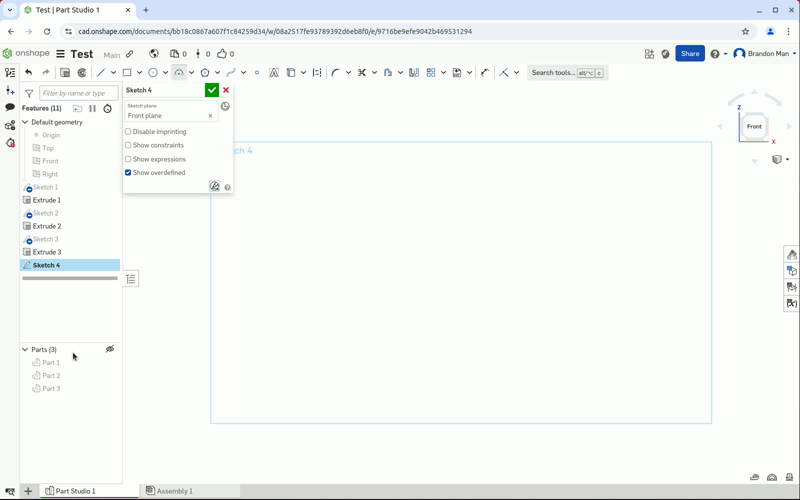
key_down(shift)
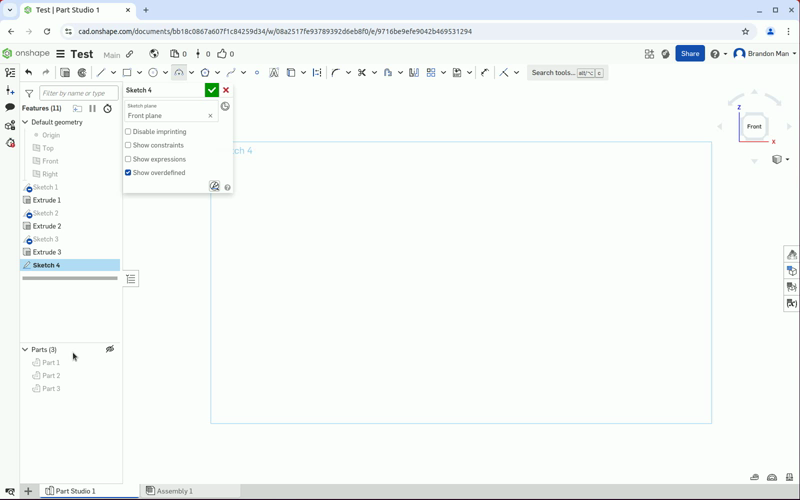
mouse_move(440, 282)
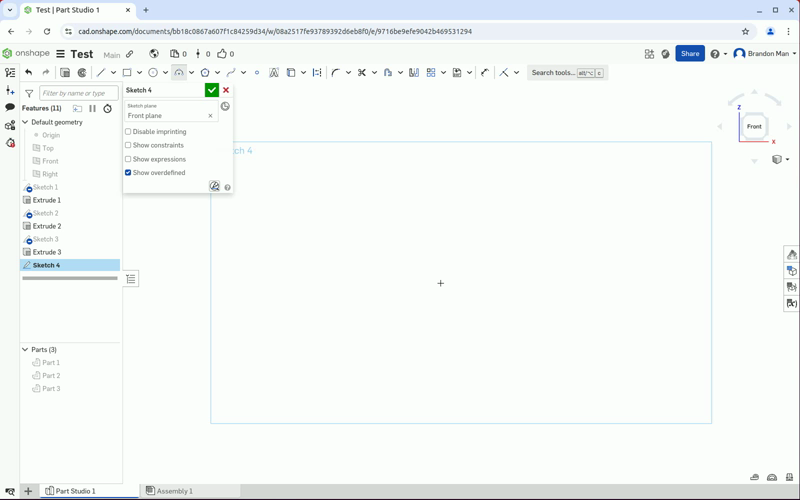
click(440, 282)
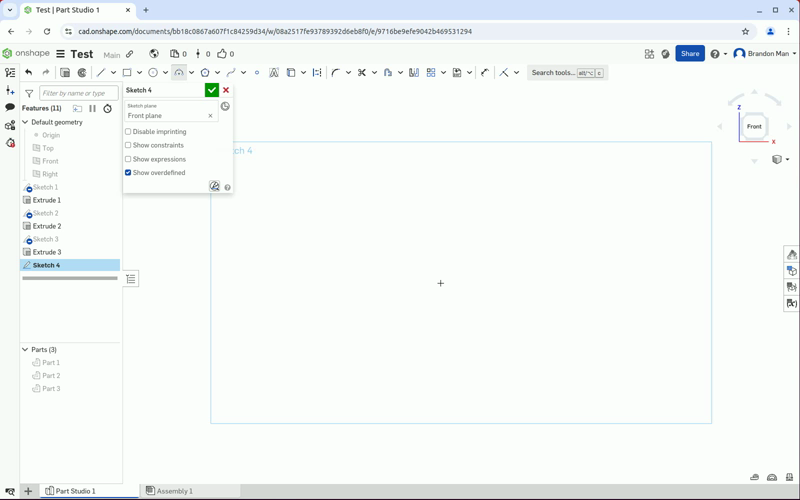
key_up(shift)
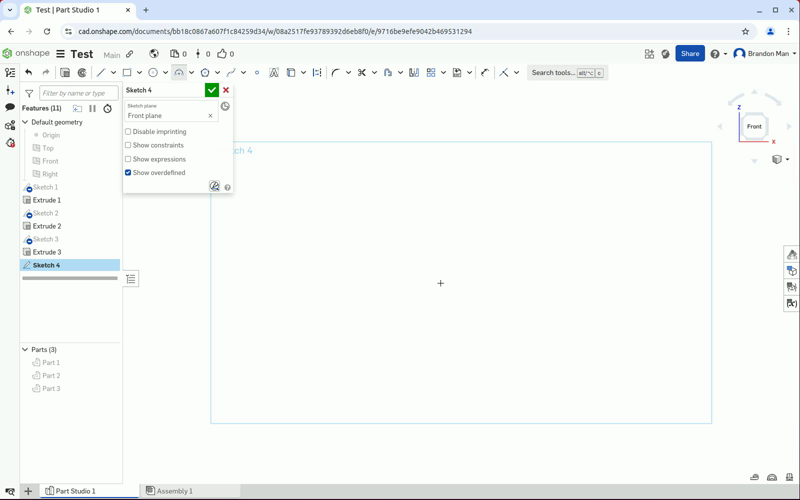
key_down(shift)
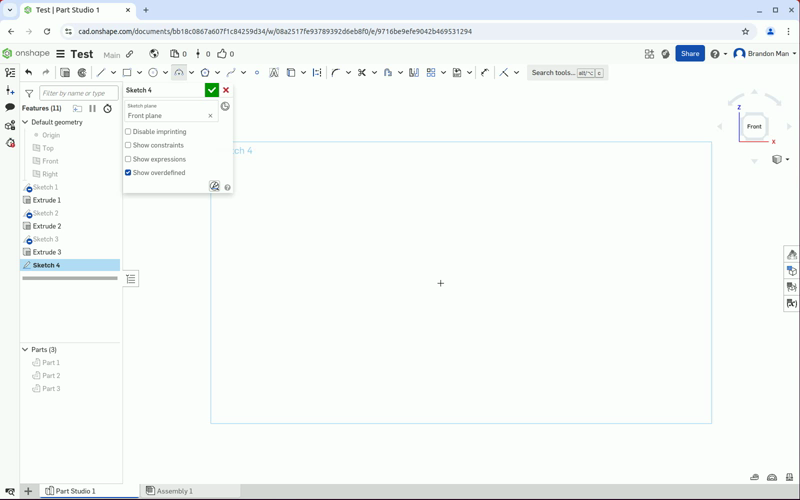
mouse_move(442, 274)
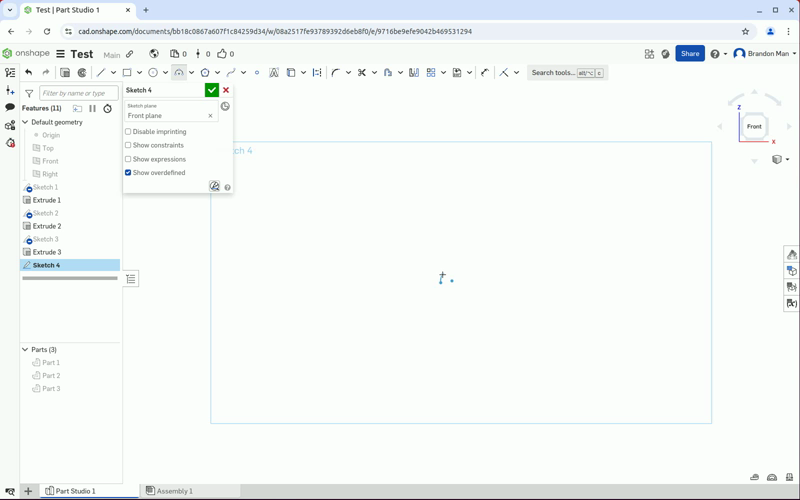
click(442, 274)
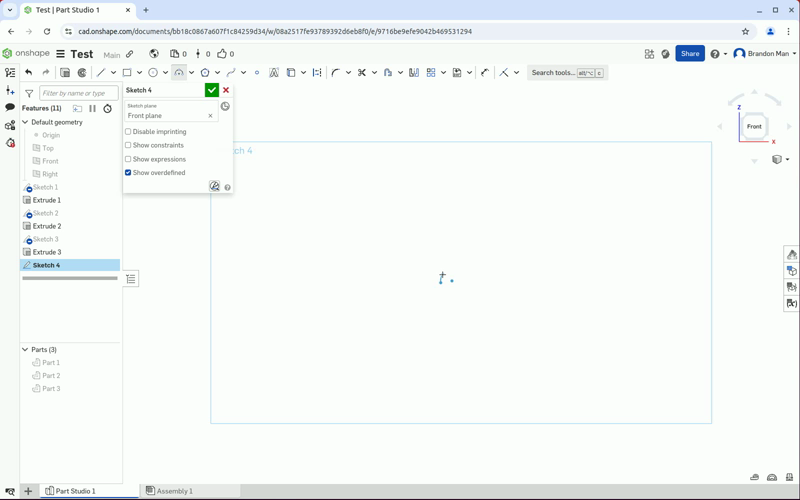
mouse_move(441, 278)
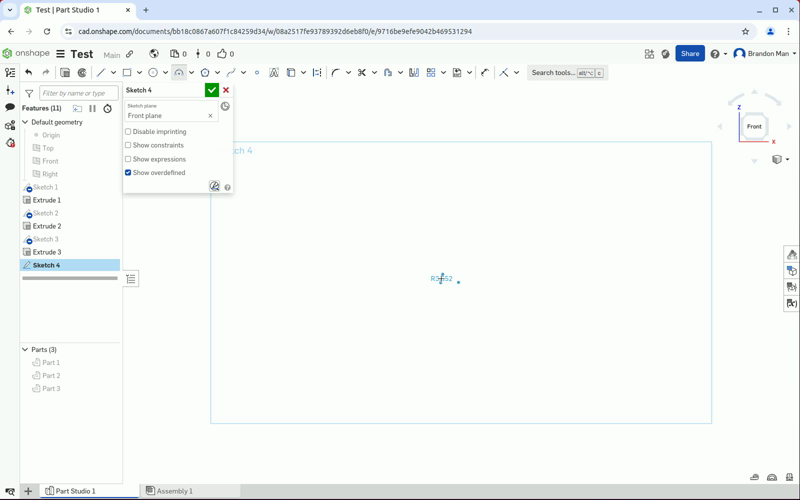
click(441, 278)
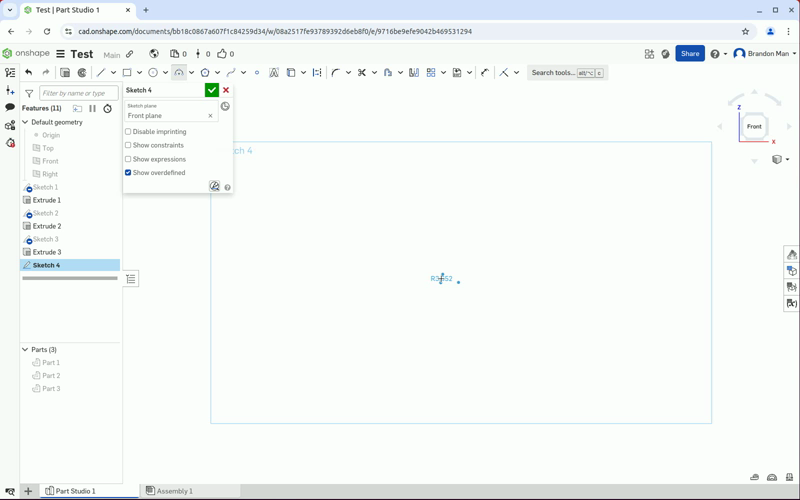
key_up(shift)
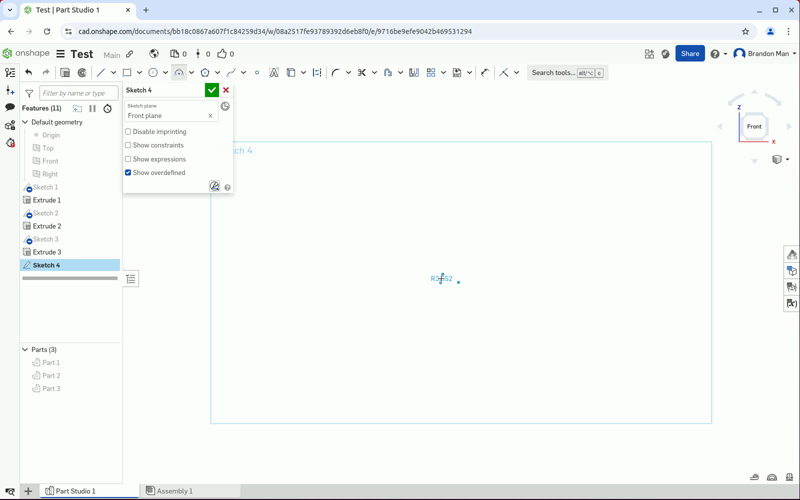
key(esc)
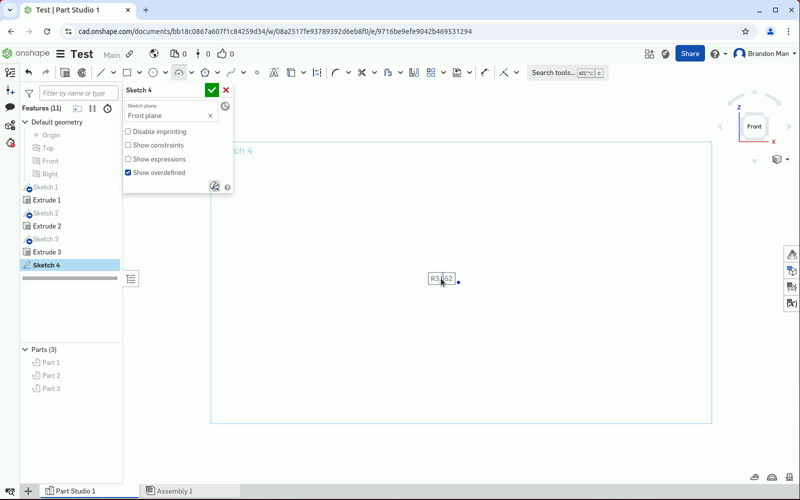
key(l)
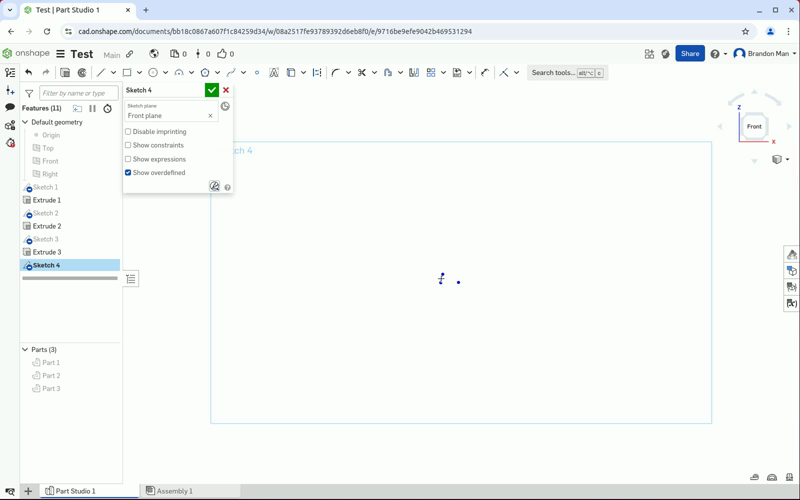
mouse_move(442, 274)
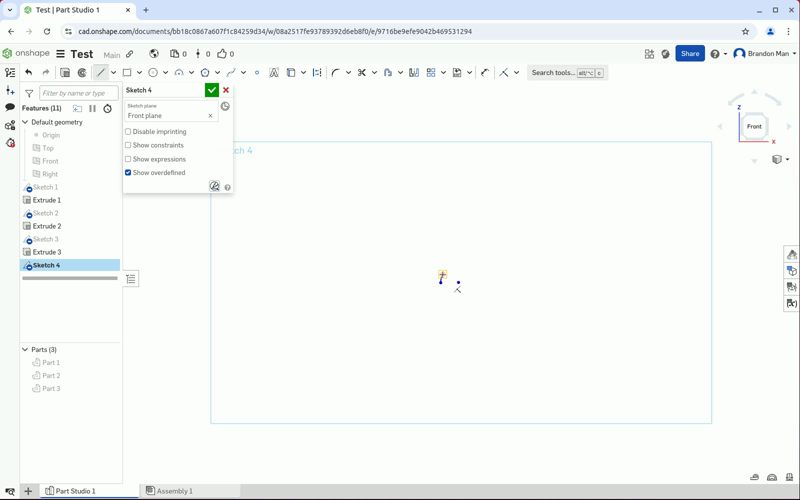
scroll(6)
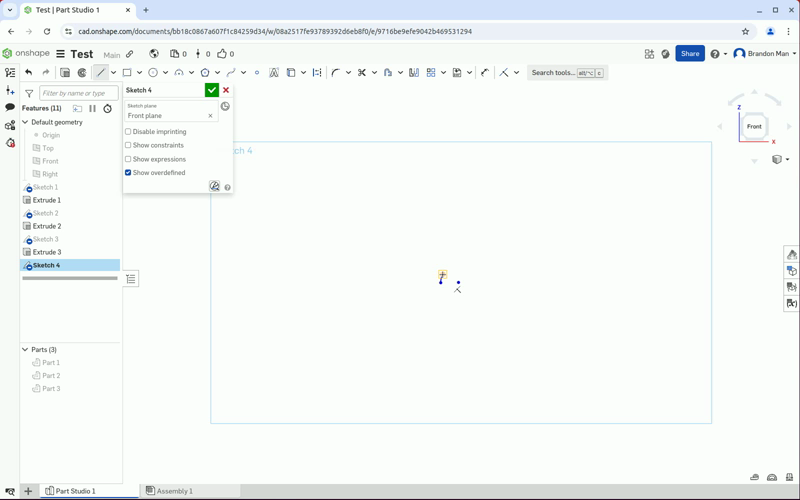
scroll(6)
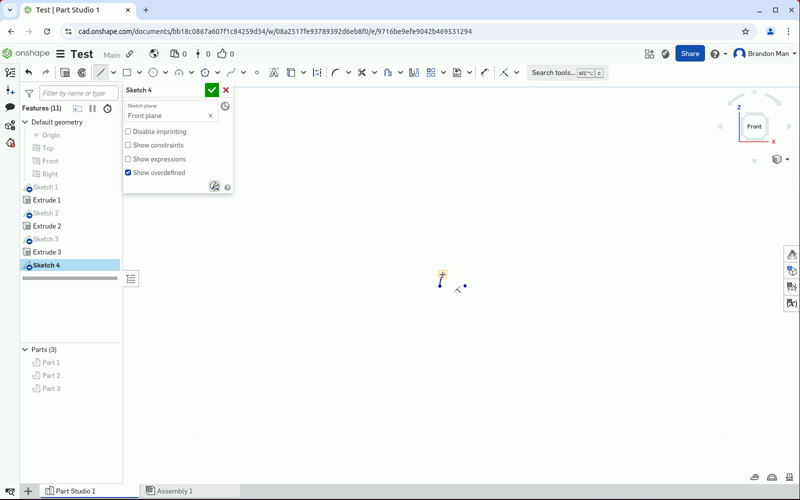
scroll(6)
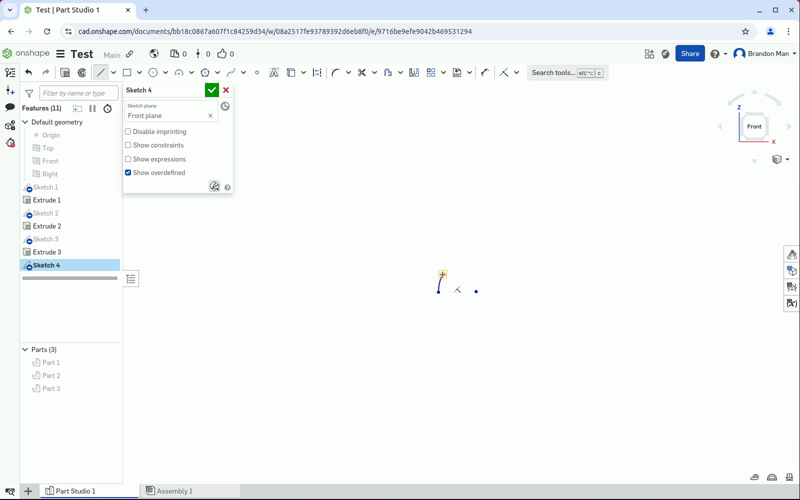
scroll(6)
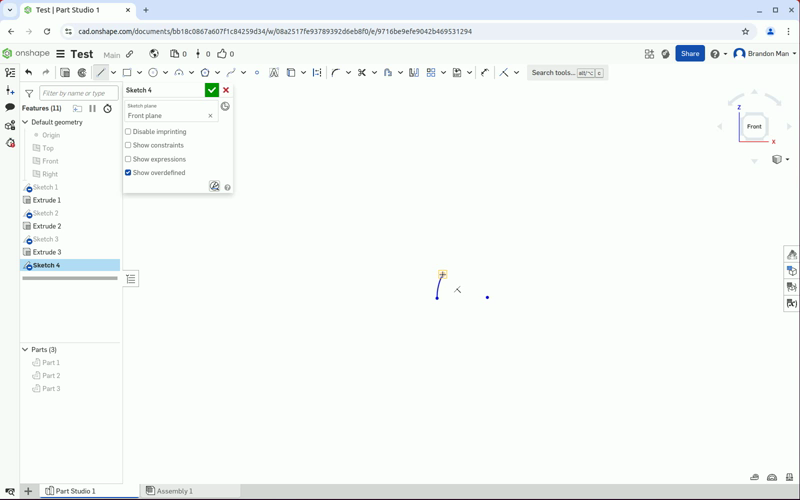
scroll(6)
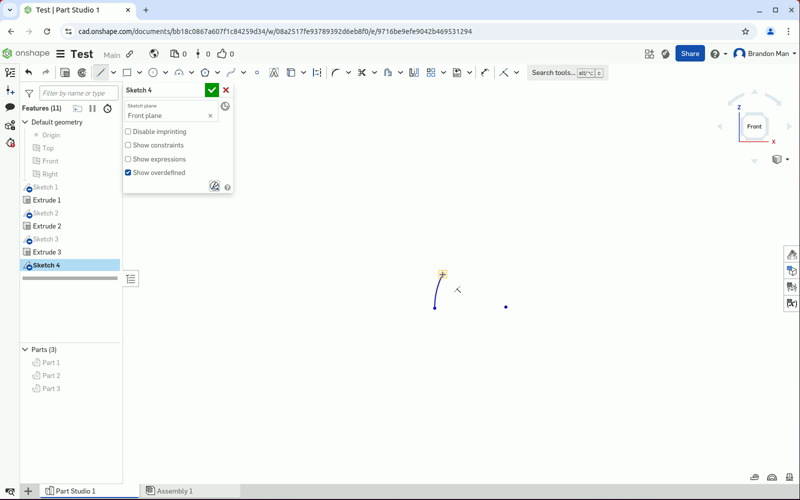
scroll(6)
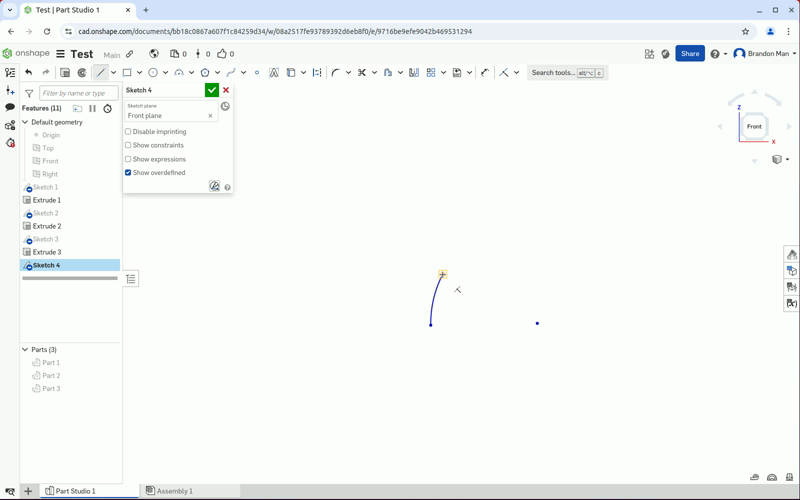
scroll(6)
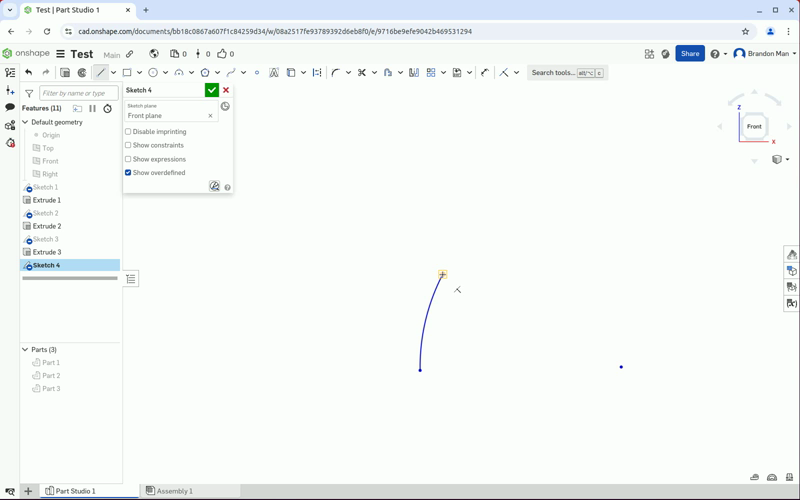
click(442, 274)
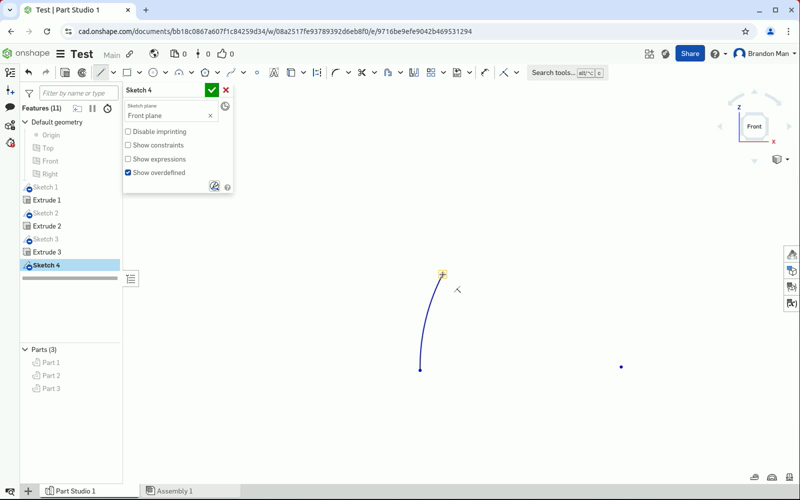
scroll(-6)
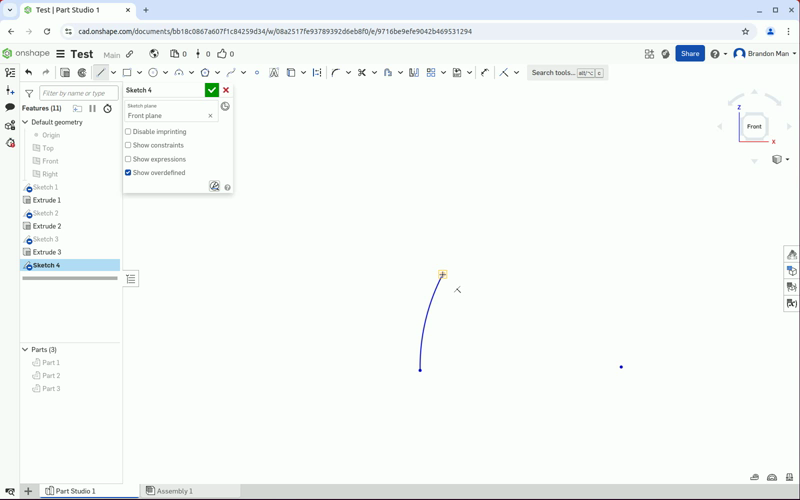
scroll(-6)
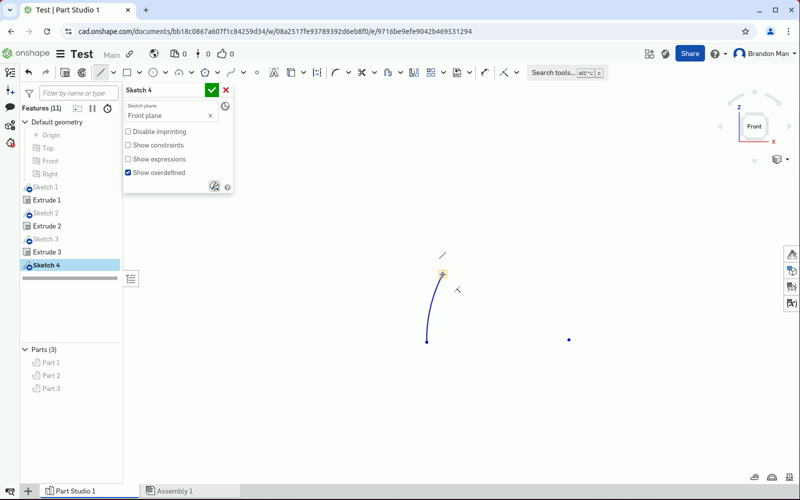
scroll(-6)
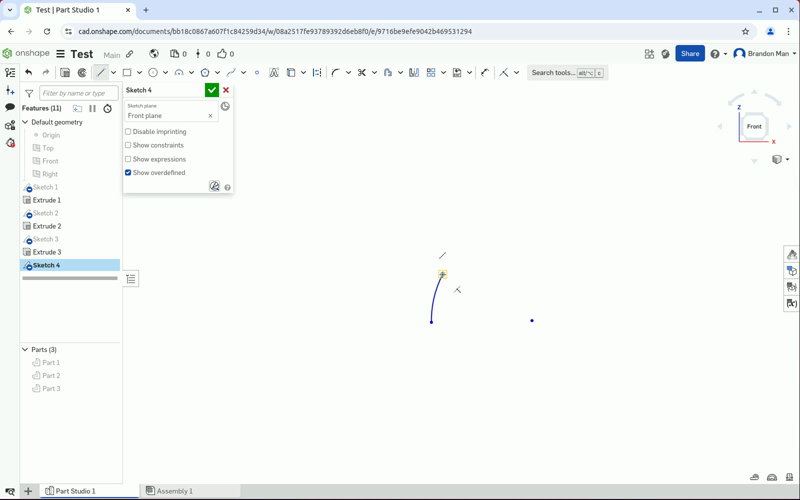
scroll(-6)
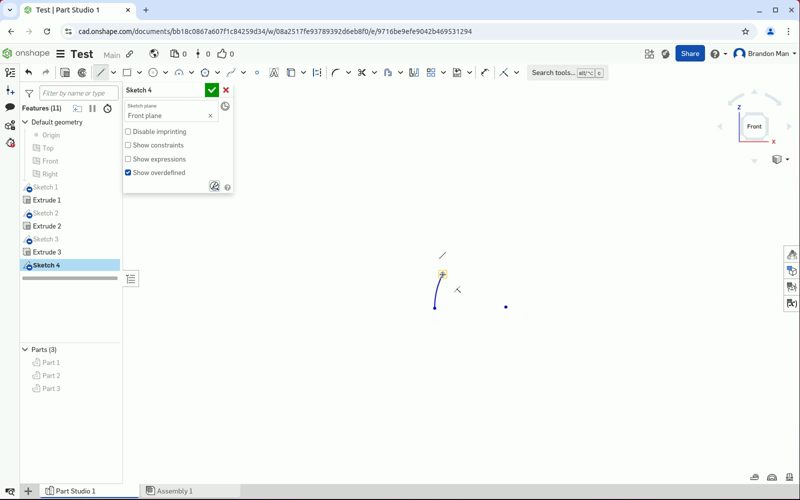
scroll(-6)
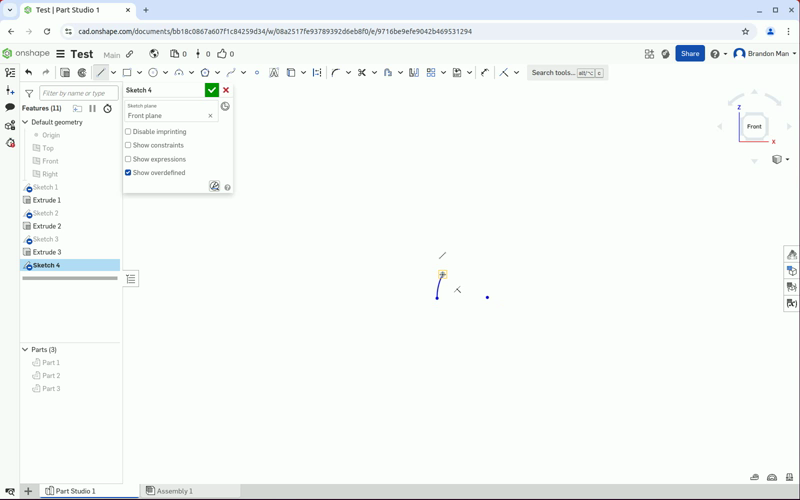
scroll(-6)
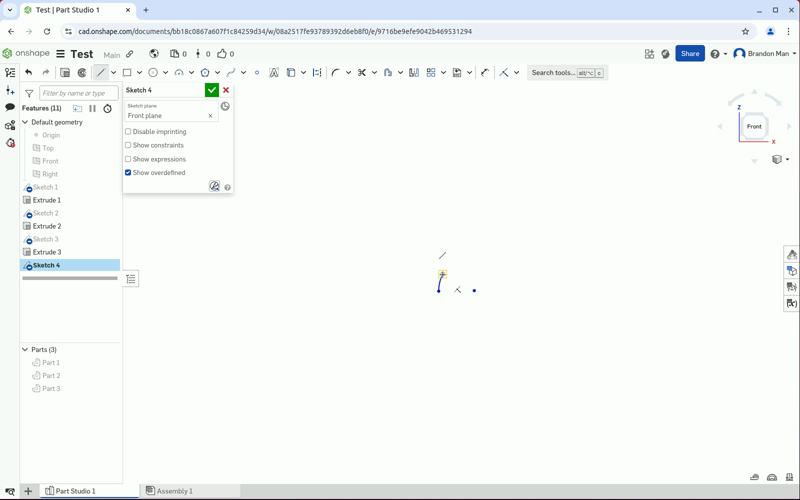
scroll(-6)
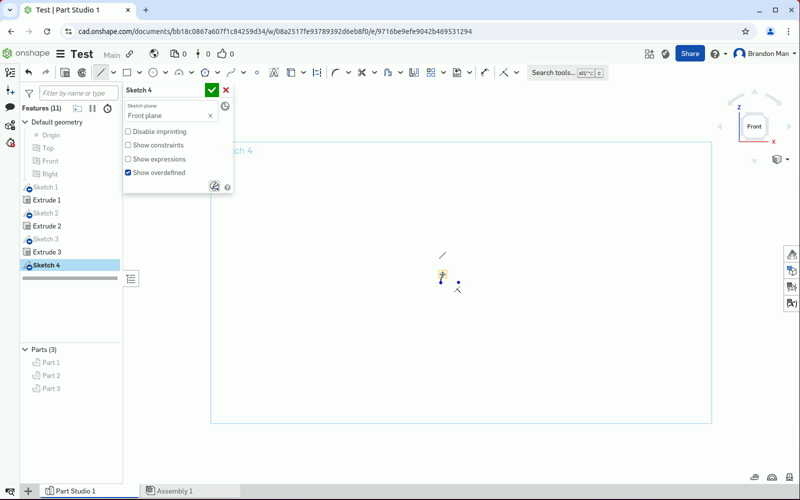
key_down(shift)
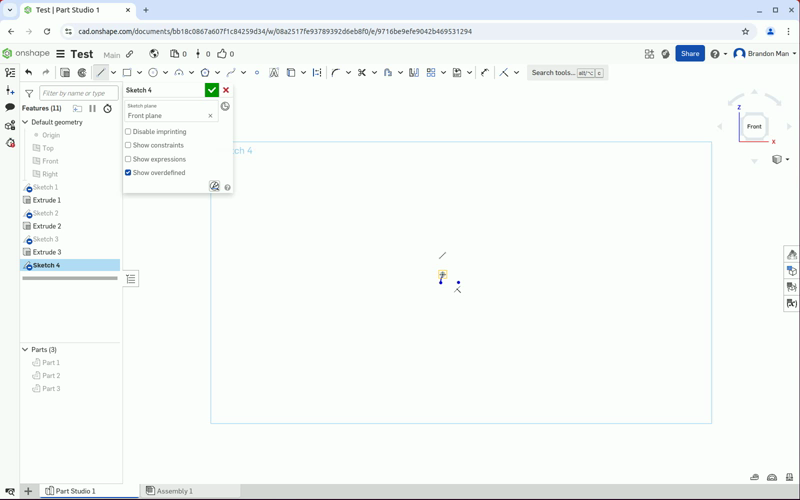
mouse_move(442, 198)
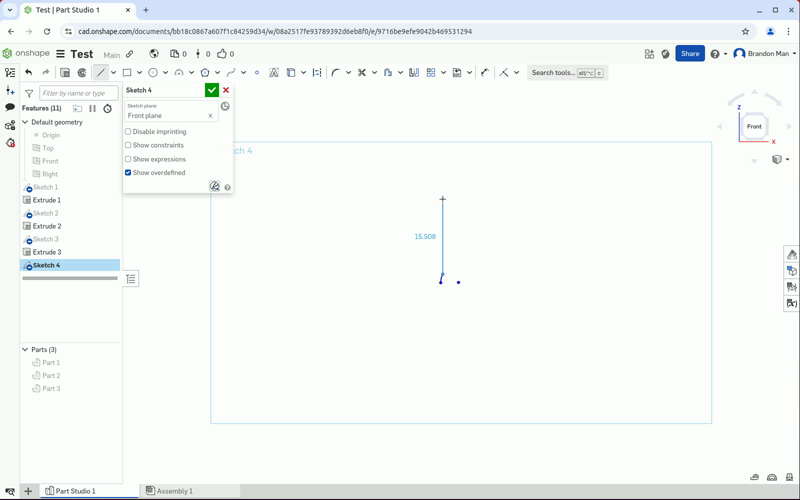
click(442, 198)
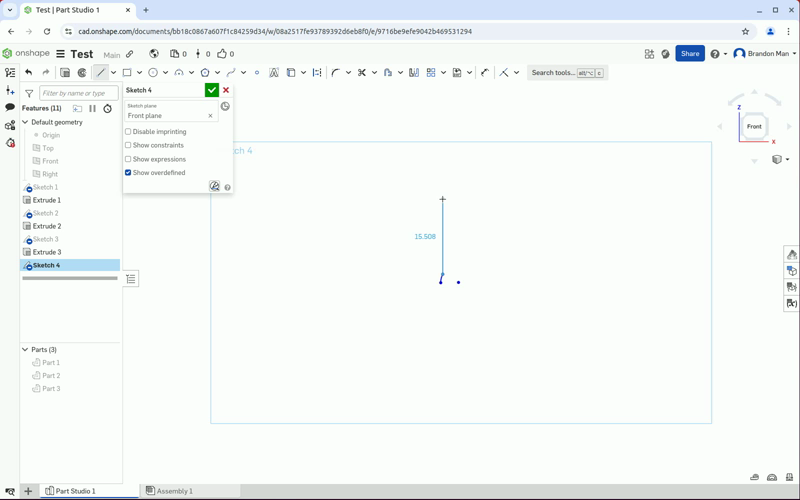
key_up(shift)
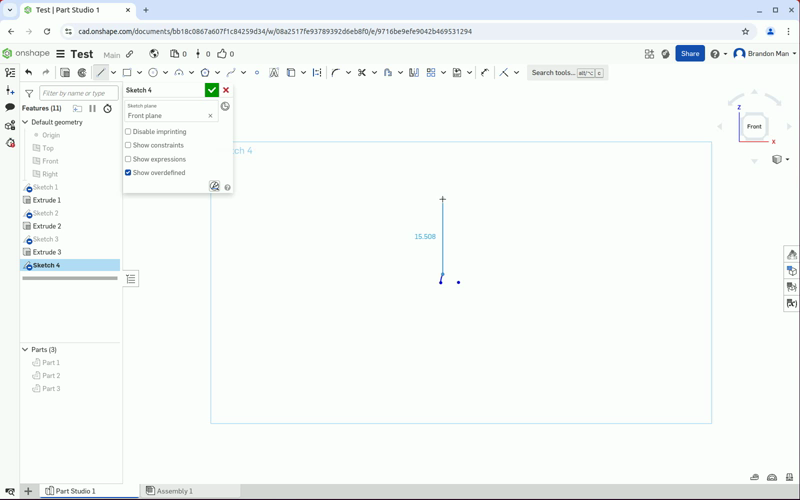
key(esc)
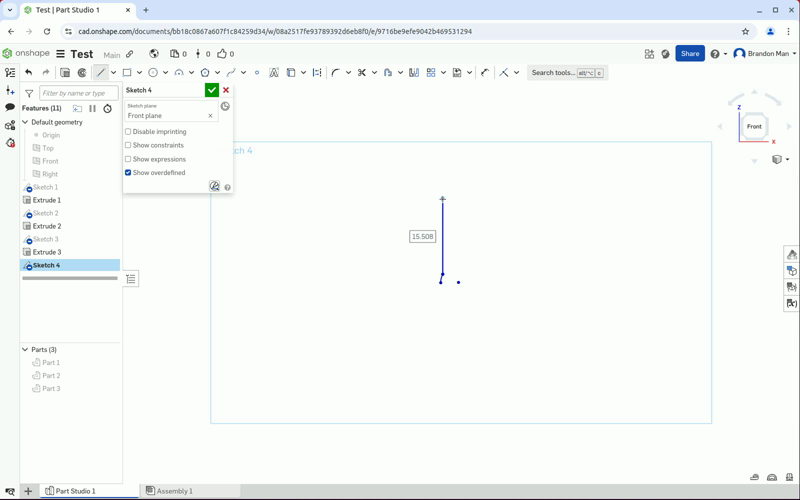
key(a)
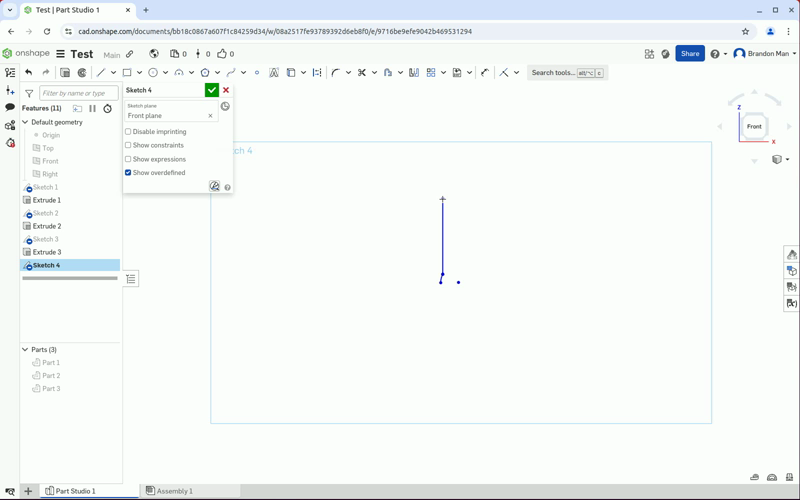
mouse_move(442, 198)
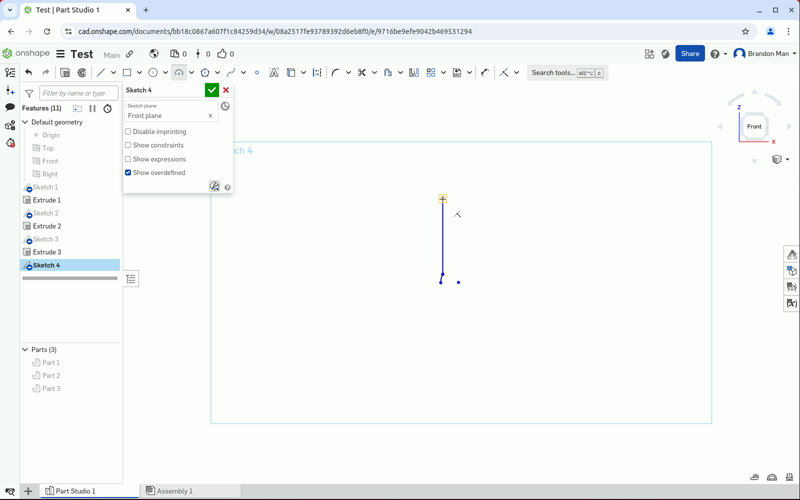
click(442, 198)
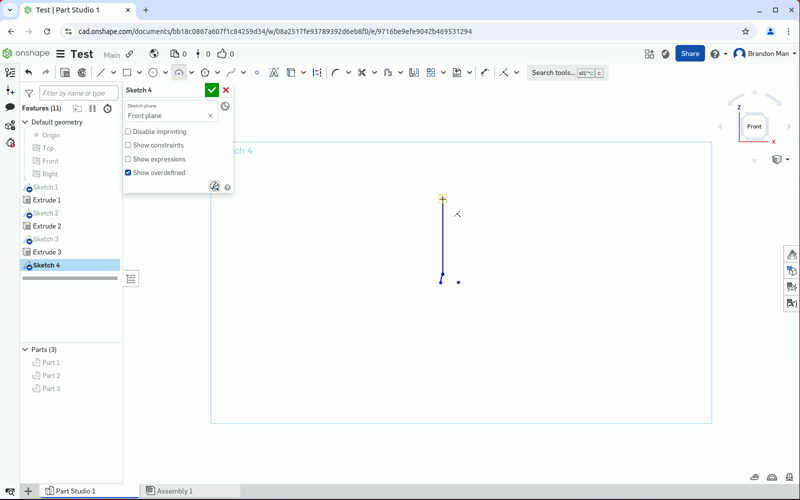
key_down(shift)
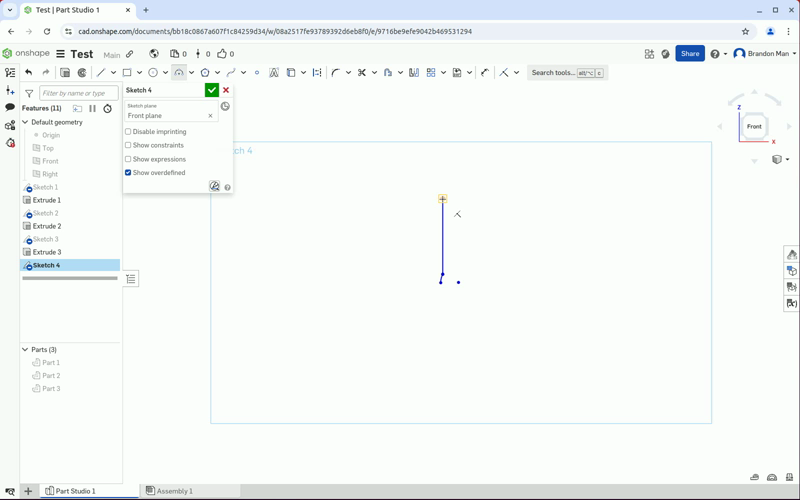
mouse_move(440, 190)
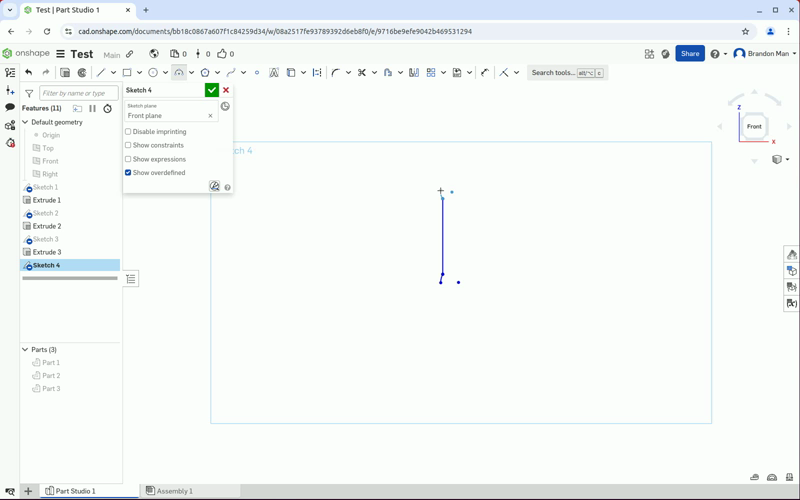
click(440, 190)
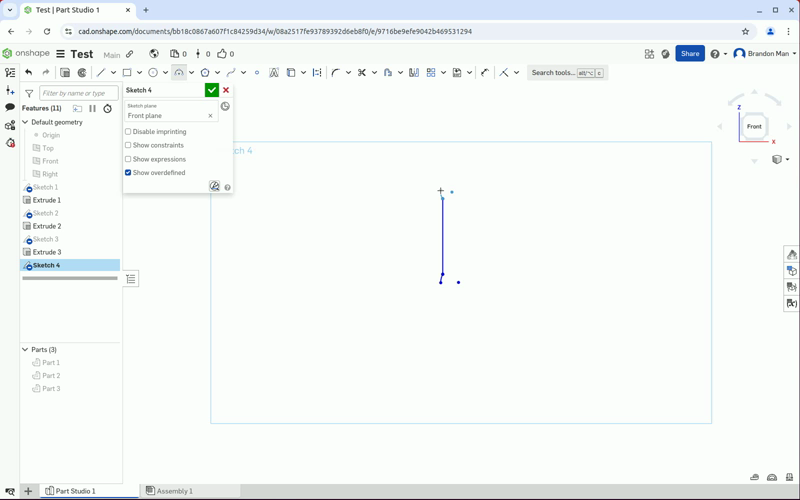
mouse_move(441, 194)
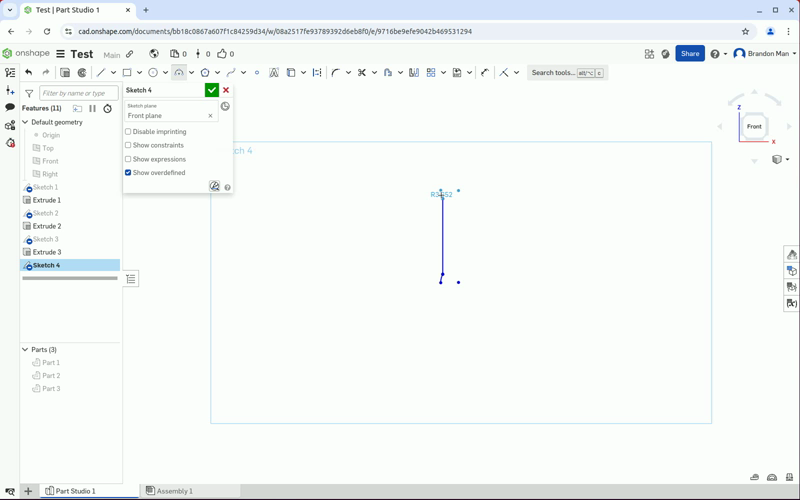
scroll(6)
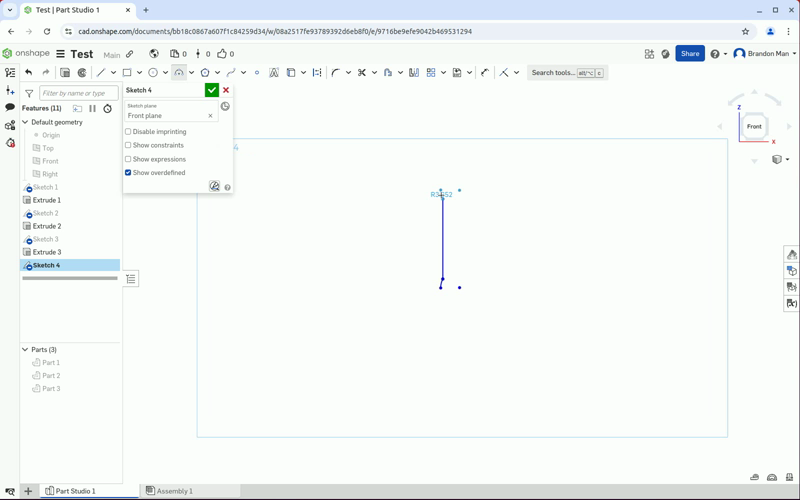
scroll(6)
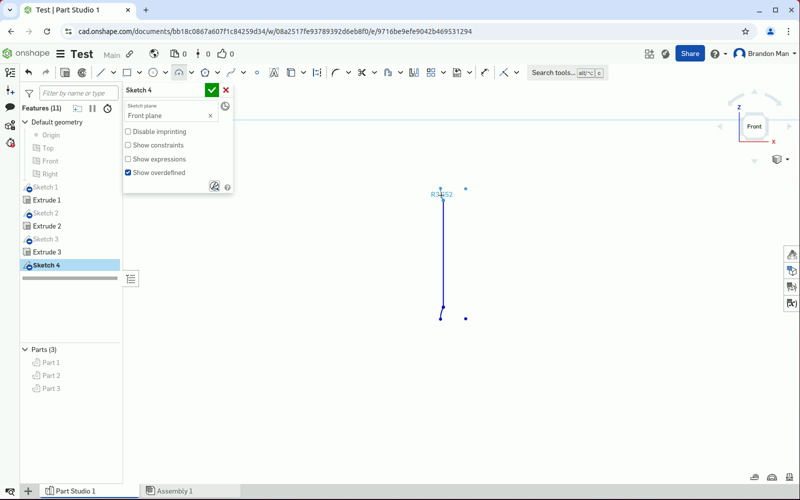
scroll(6)
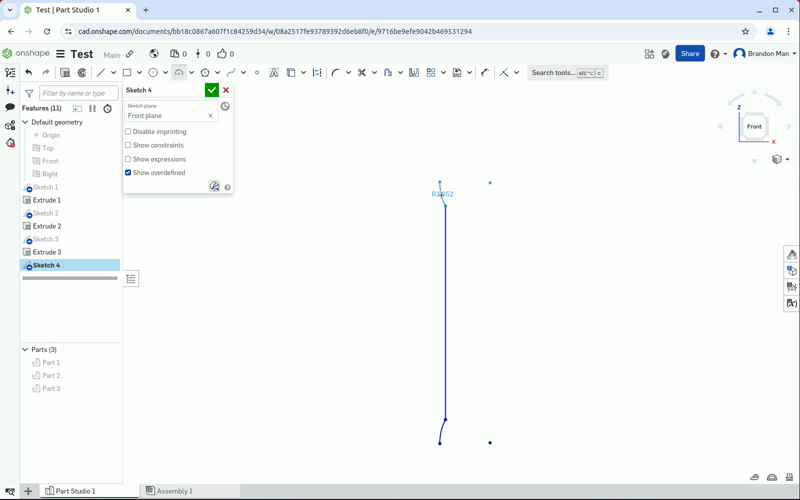
scroll(6)
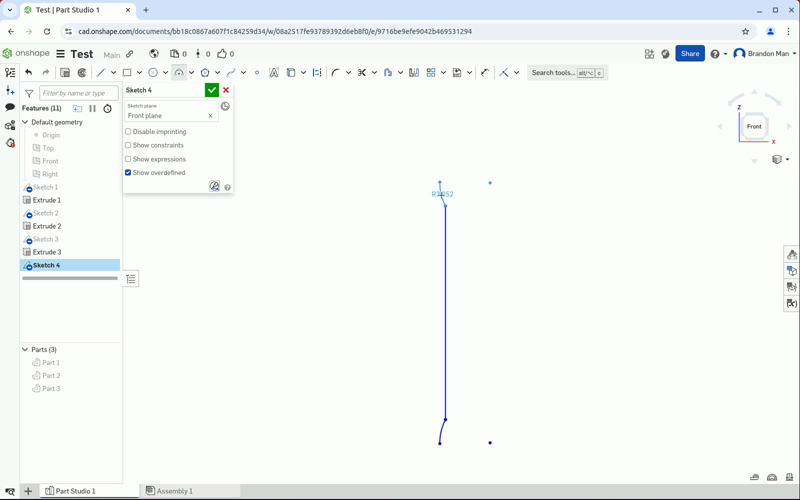
scroll(6)
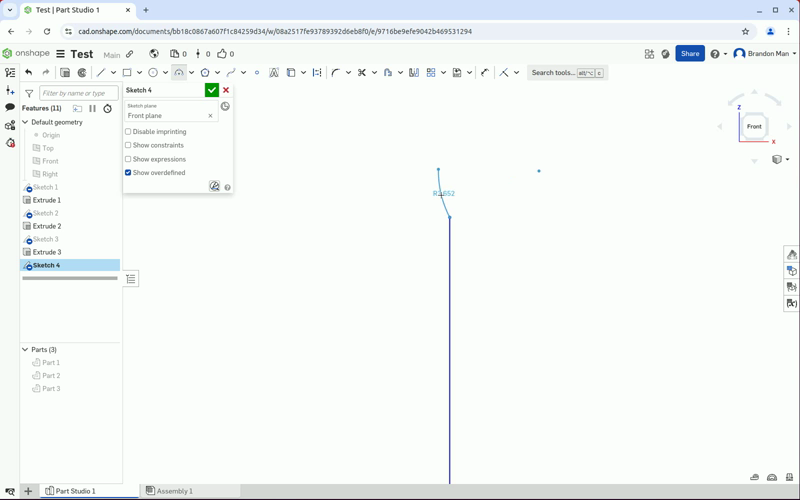
scroll(6)
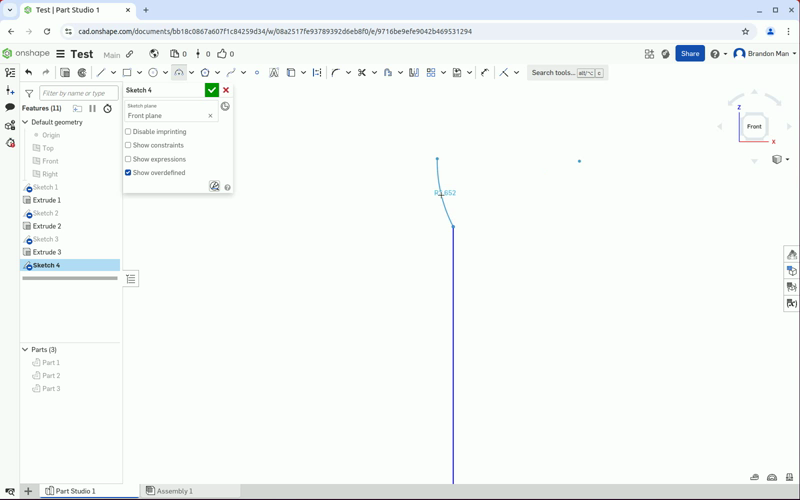
scroll(6)
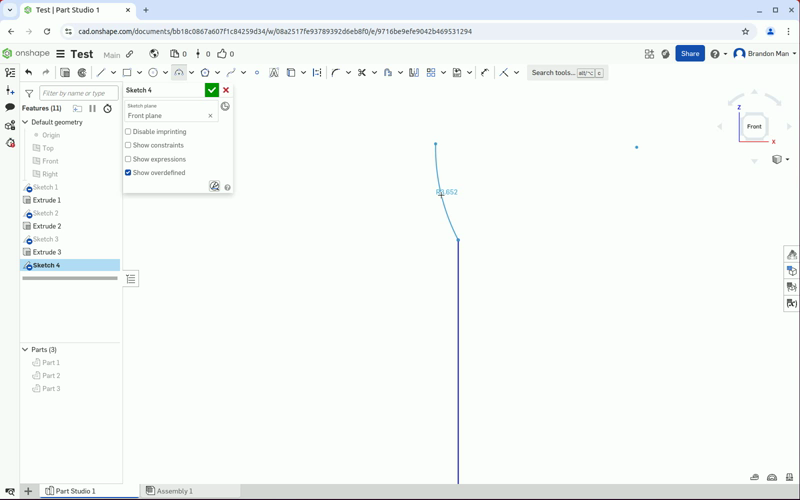
click(441, 194)
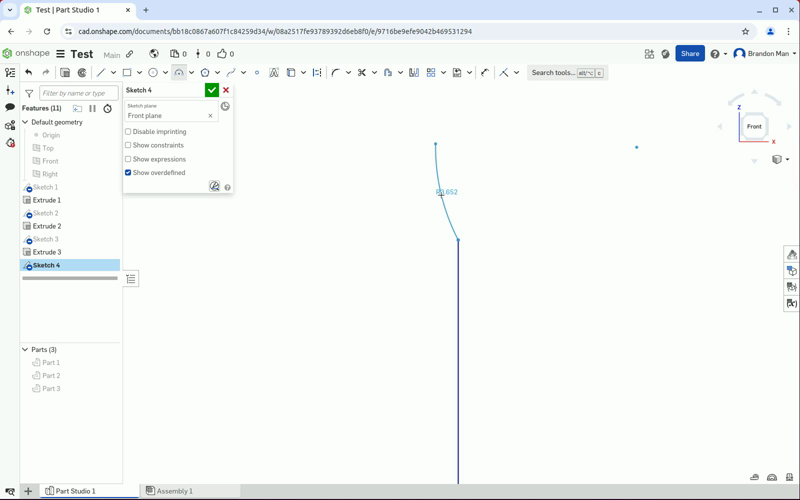
scroll(-6)
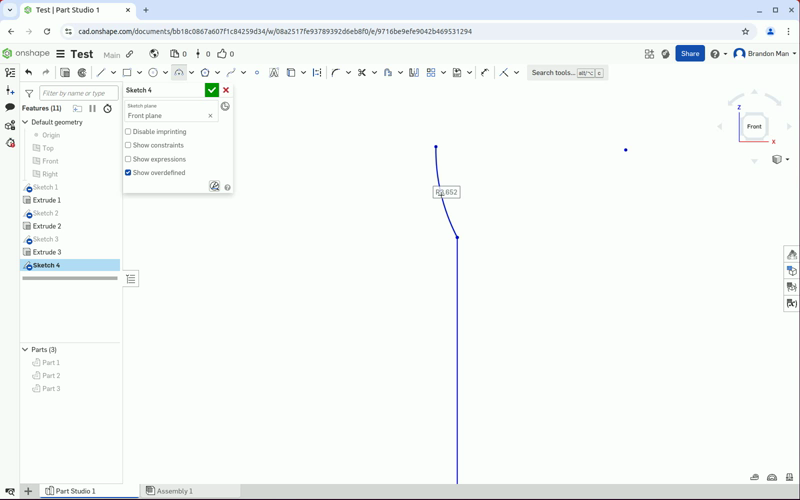
scroll(-6)
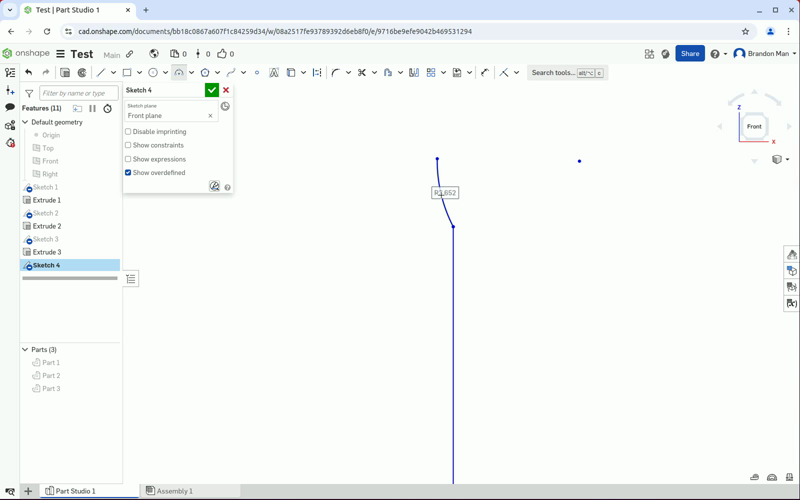
scroll(-6)
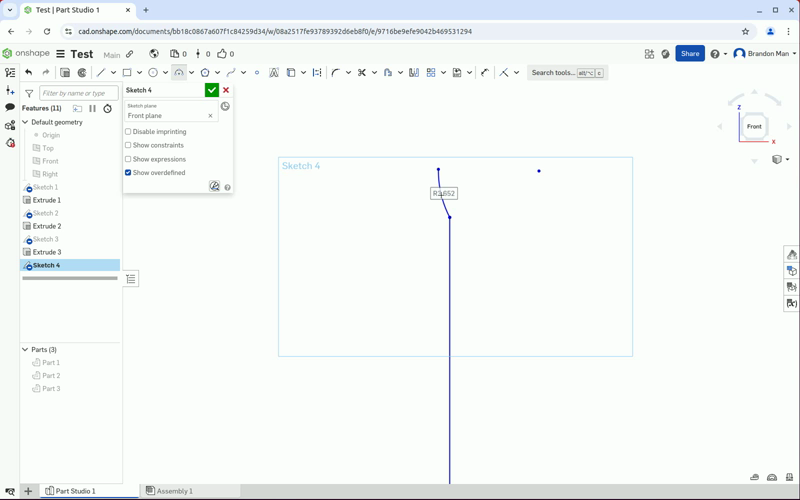
scroll(-6)
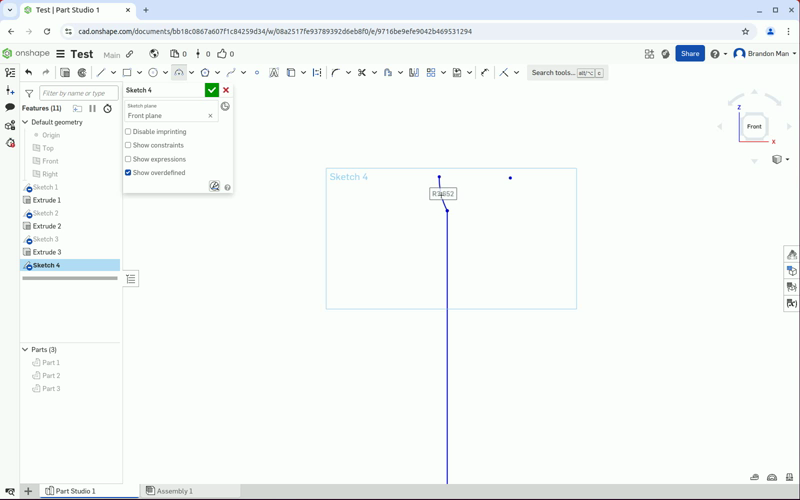
scroll(-6)
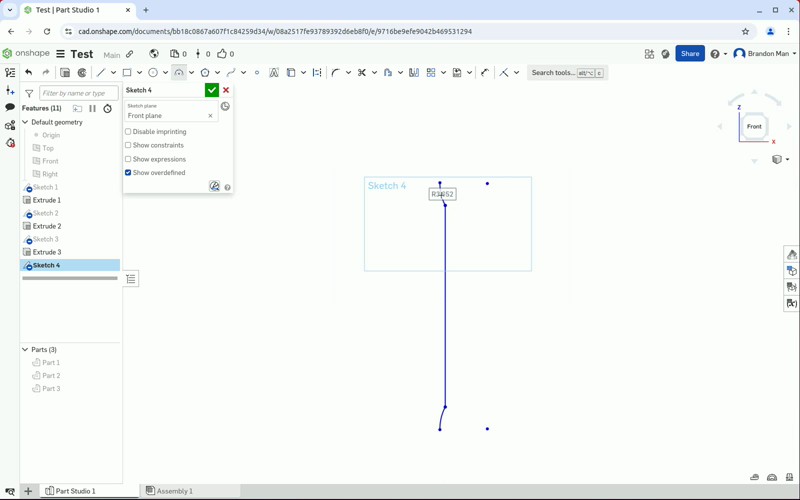
scroll(-6)
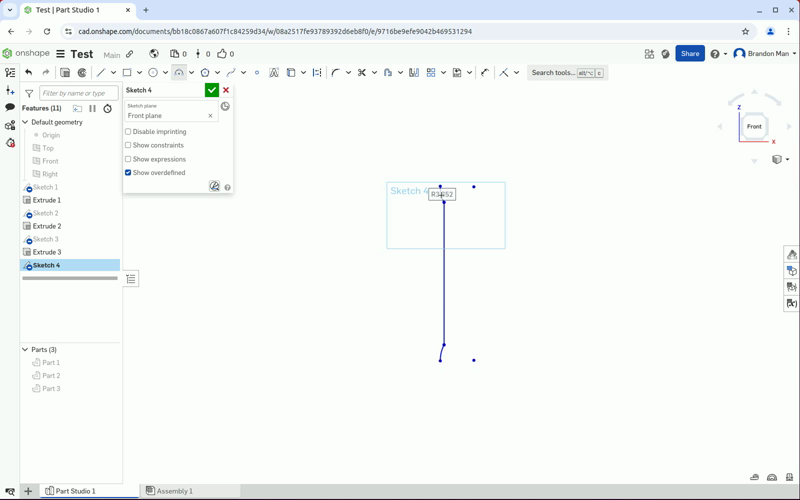
scroll(-6)
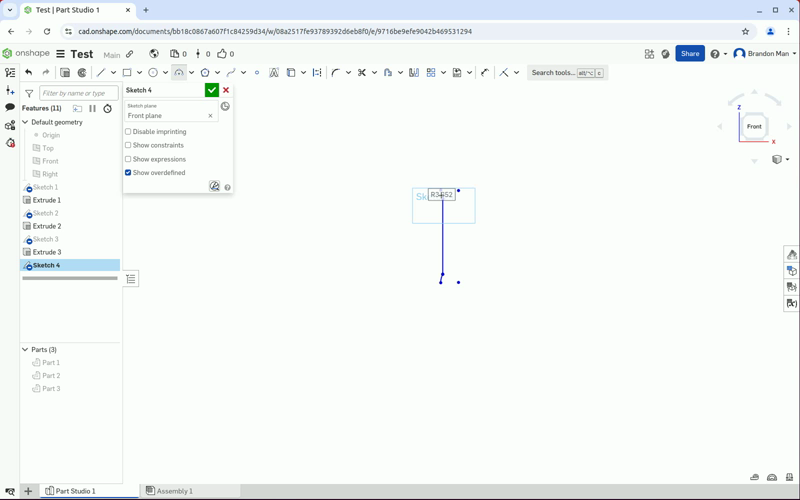
key_up(shift)
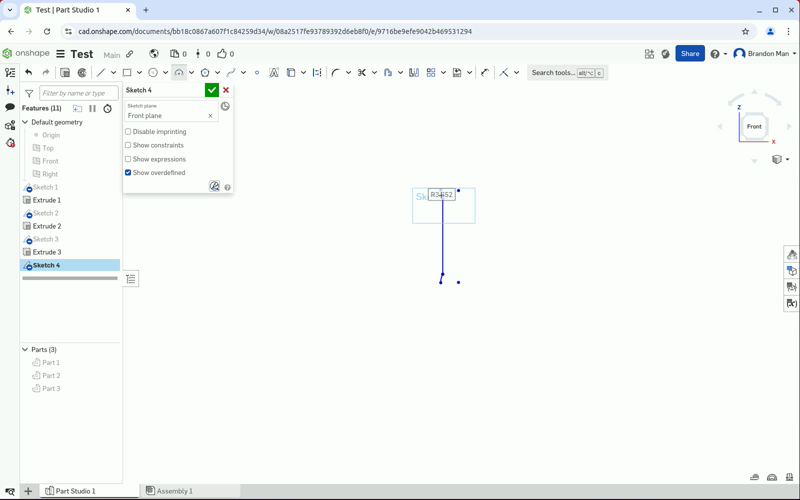
key(esc)
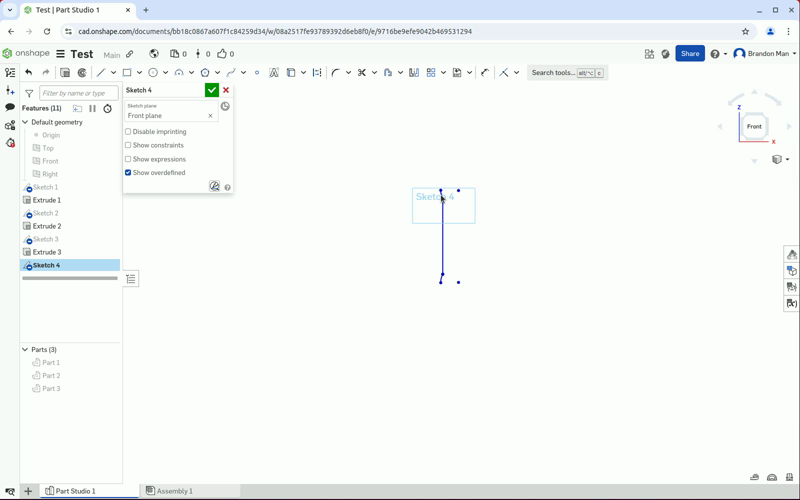
key(l)
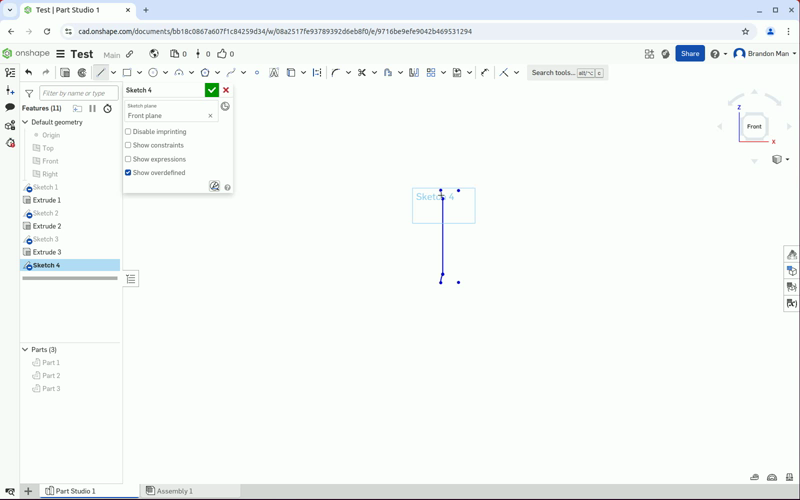
mouse_move(440, 190)
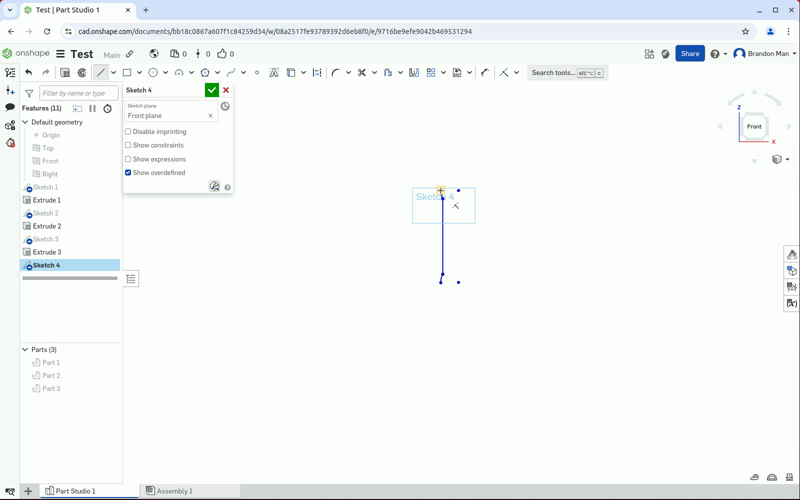
click(440, 190)
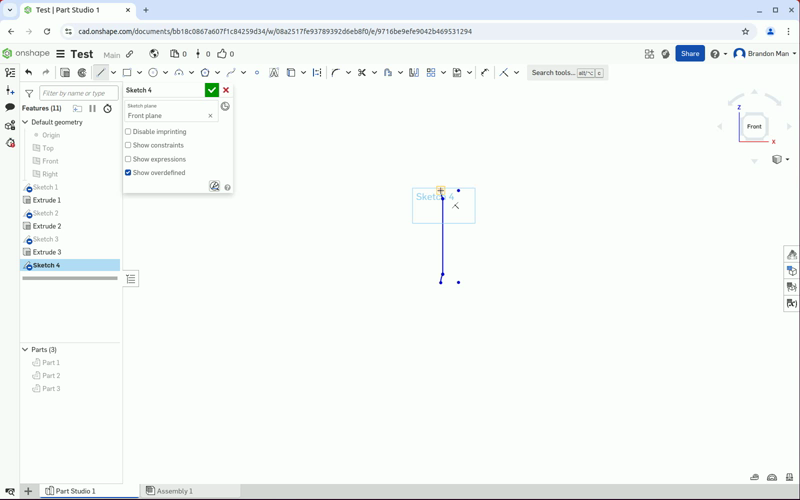
key_down(shift)
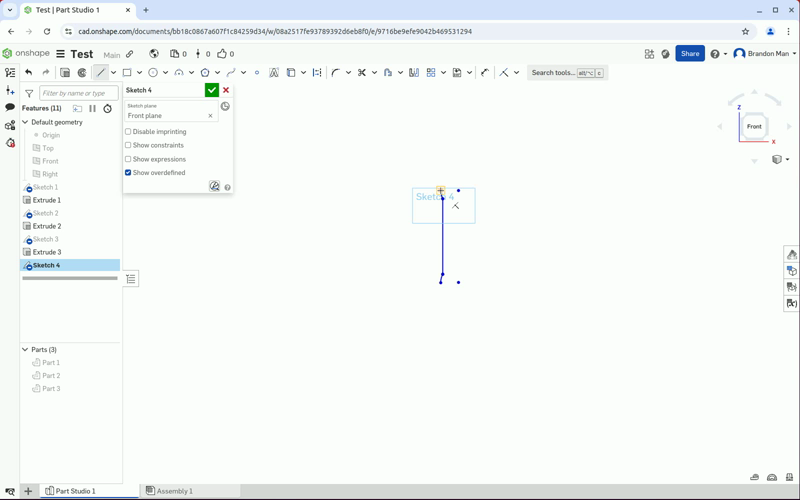
mouse_move(440, 282)
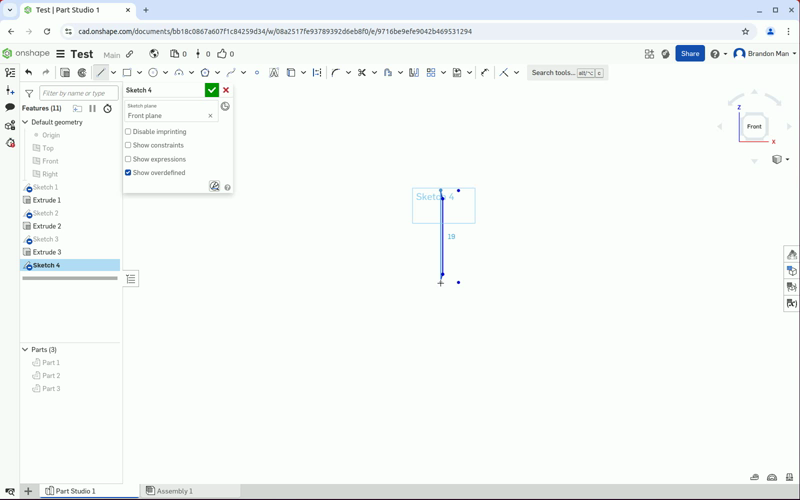
key_up(shift)
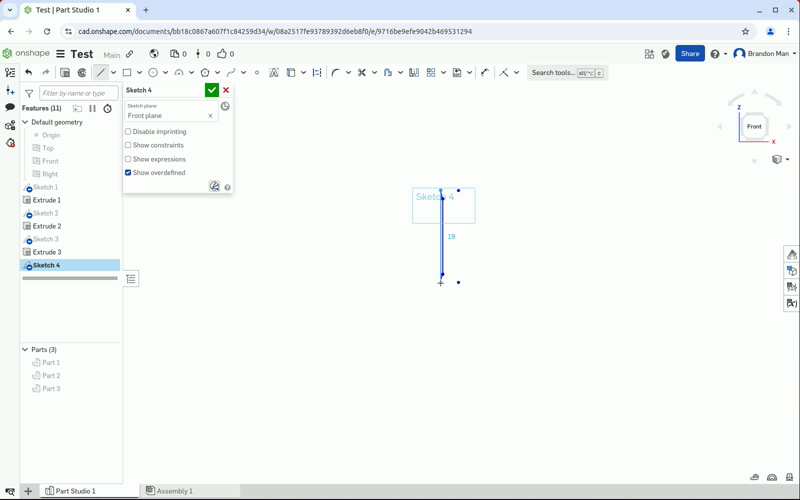
click(440, 282)
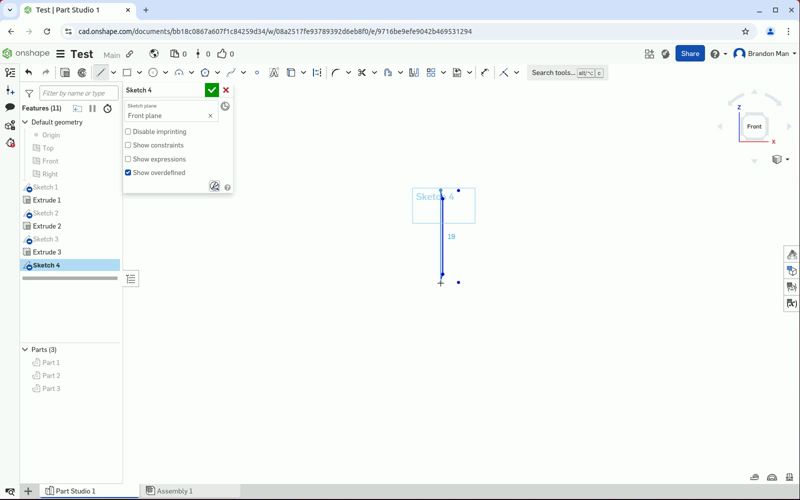
key(esc)
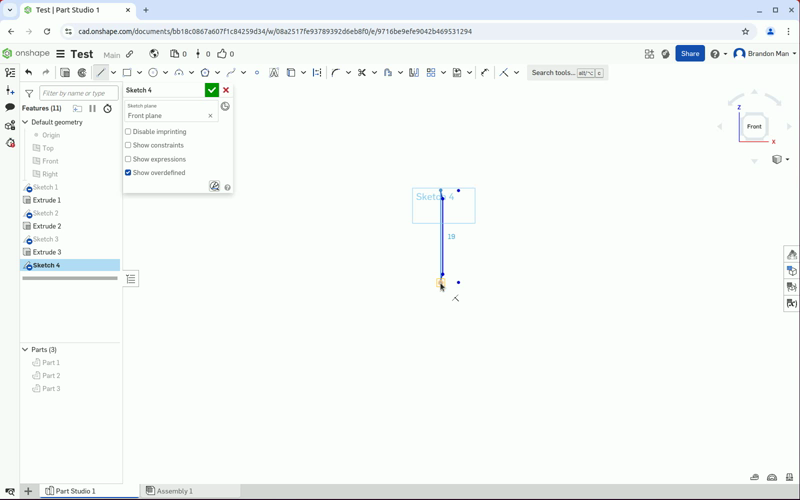
mouse_move(442, 252)
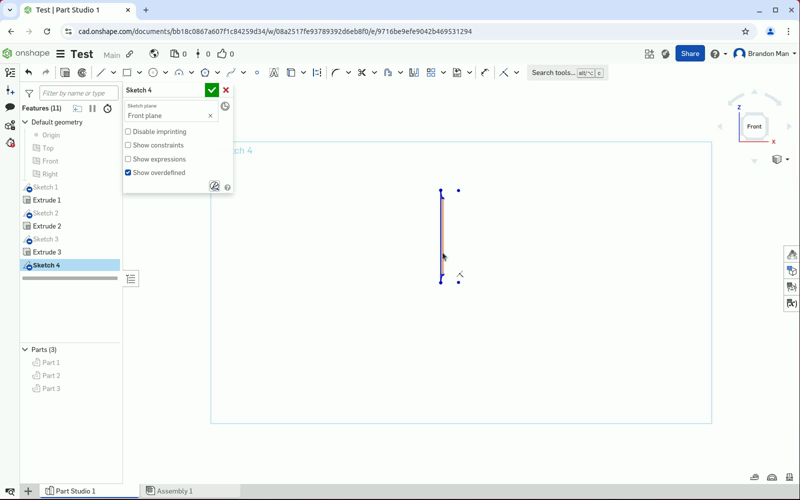
scroll(6)
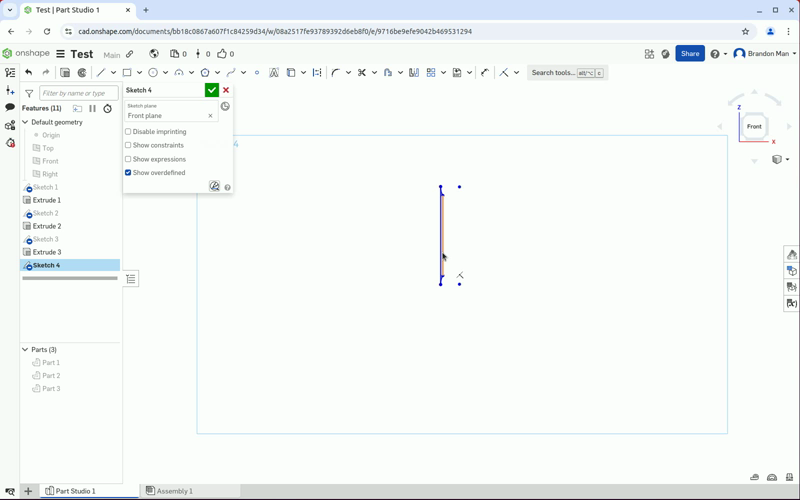
scroll(6)
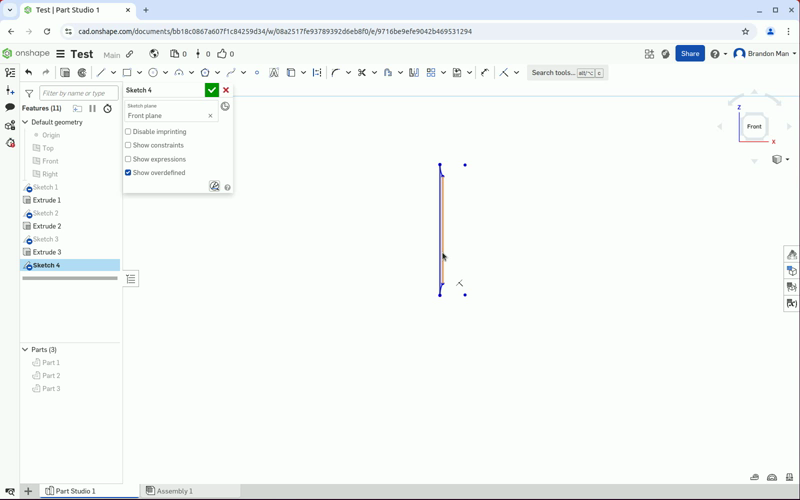
scroll(6)
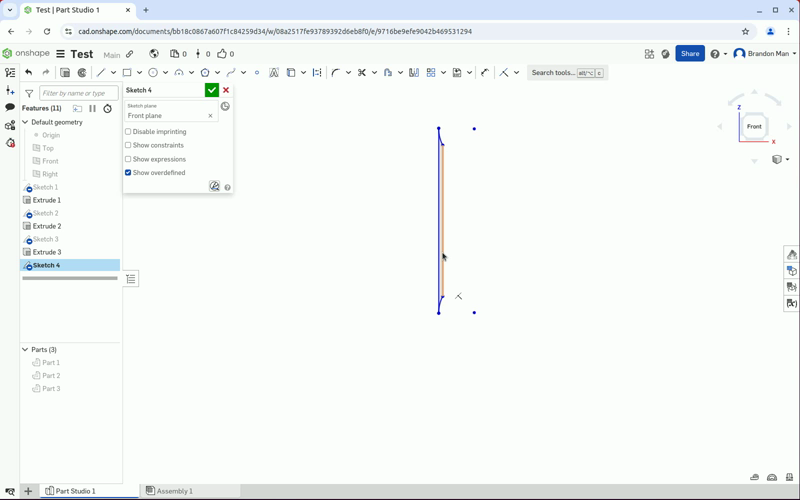
scroll(6)
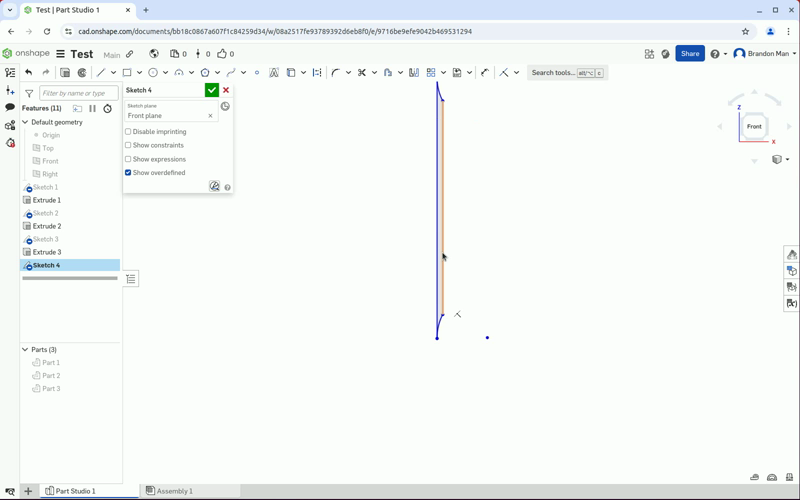
scroll(6)
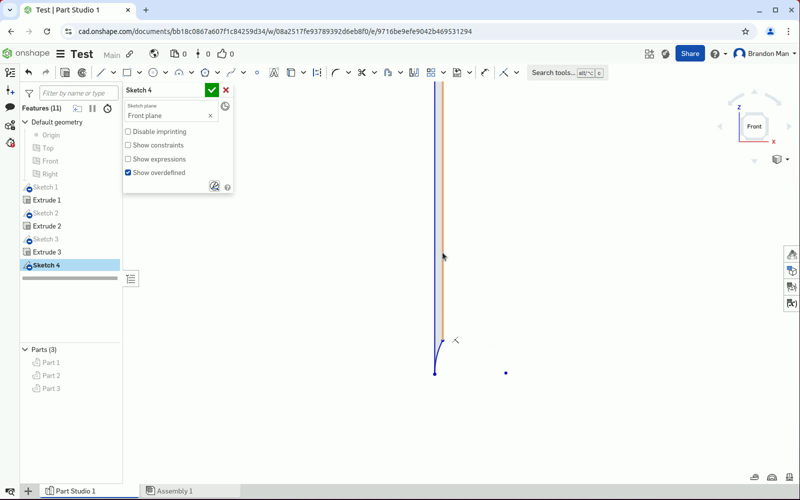
scroll(6)
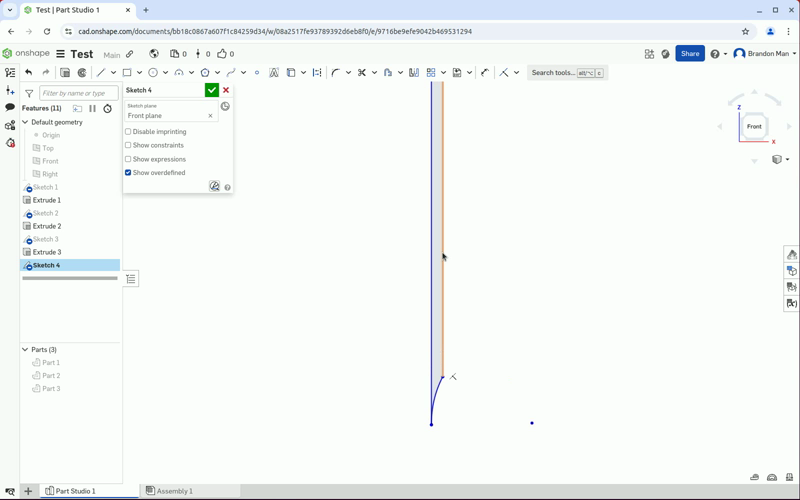
scroll(6)
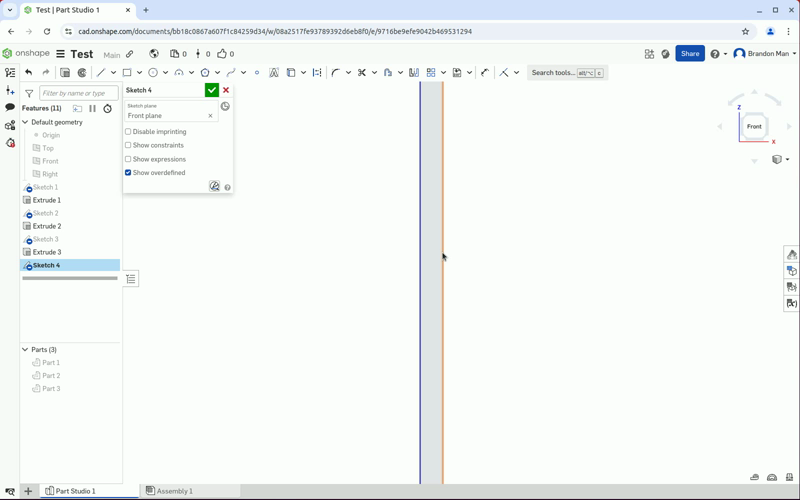
click(442, 252)
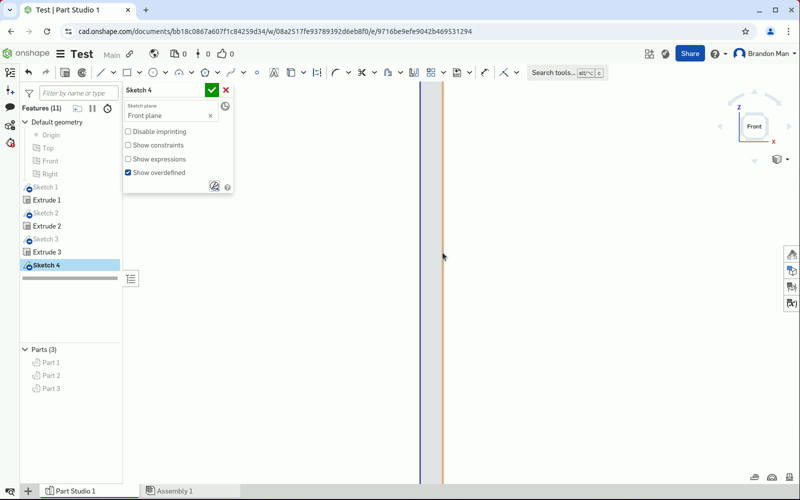
scroll(-6)
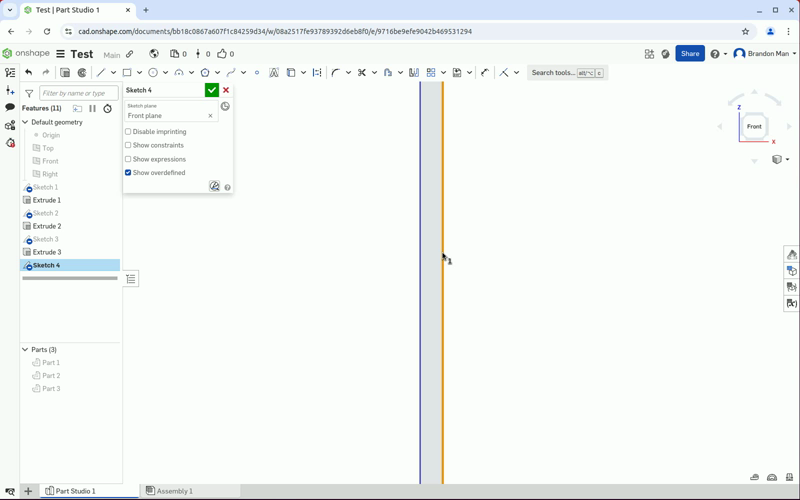
scroll(-6)
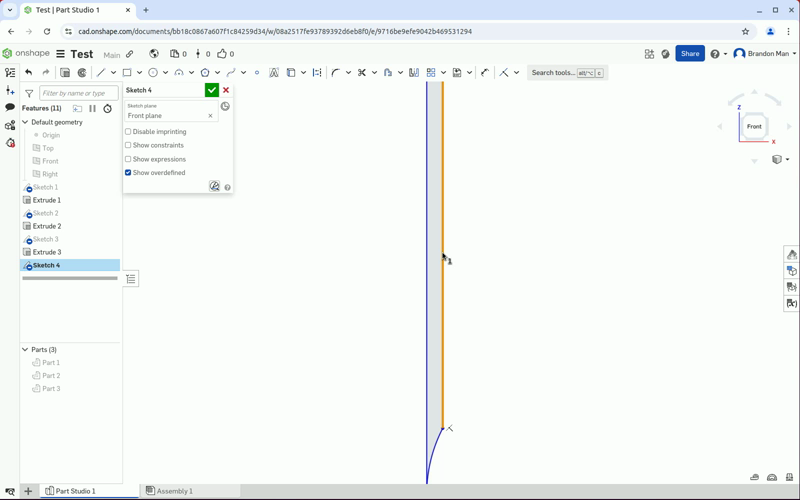
scroll(-6)
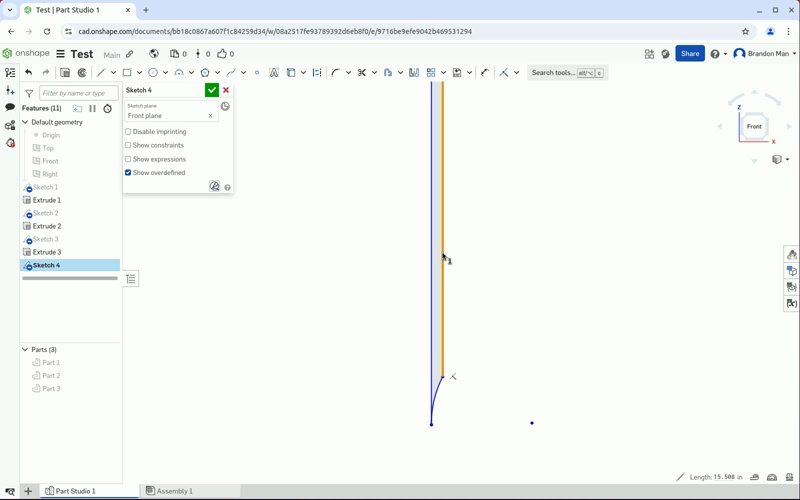
scroll(-6)
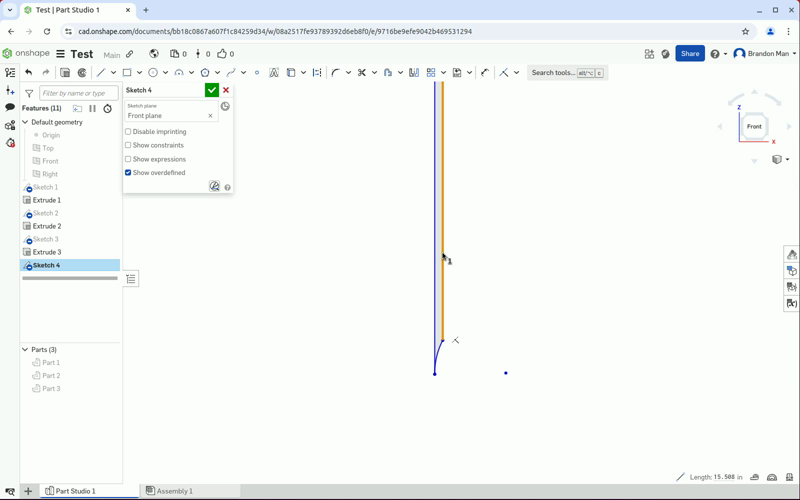
scroll(-6)
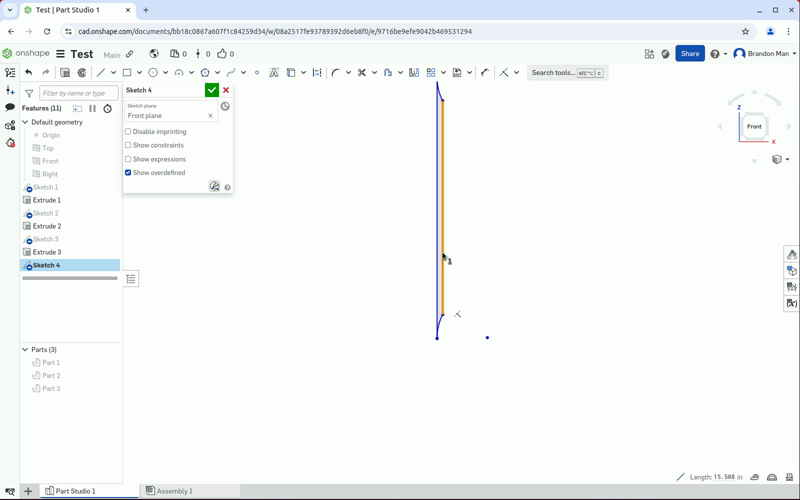
scroll(-6)
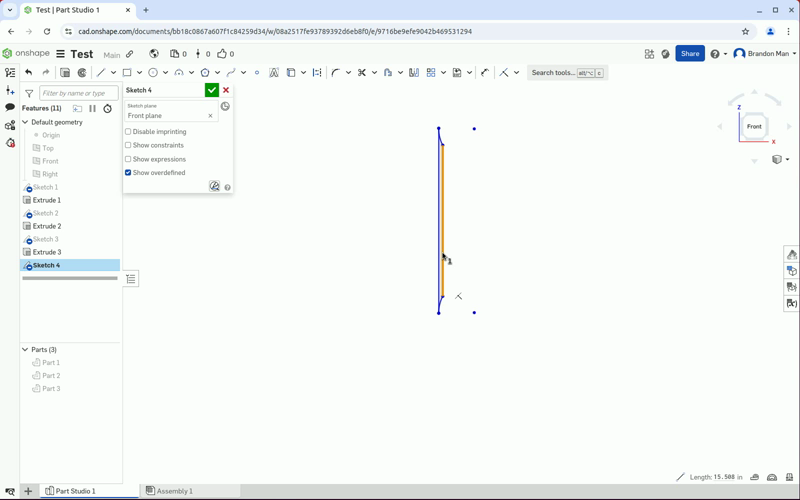
scroll(-6)
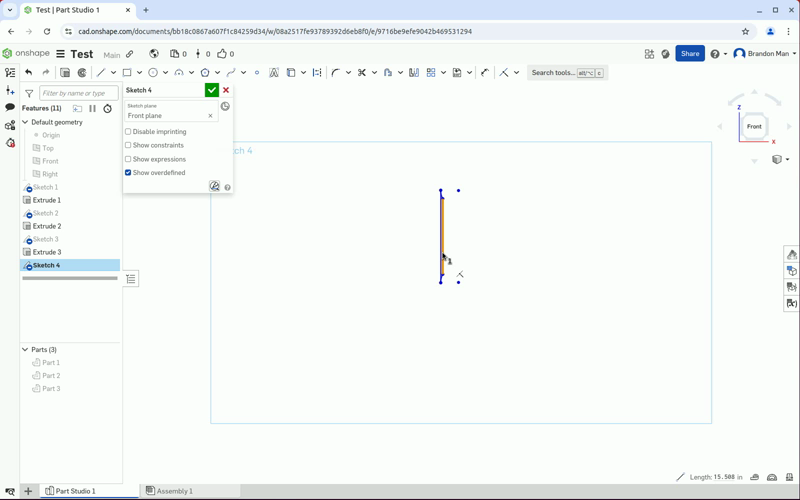
mouse_move(73, 352)
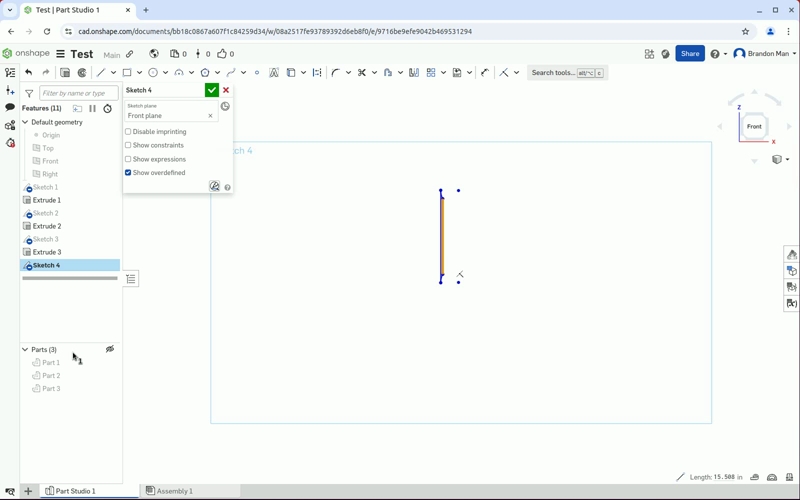
key(shift+y)
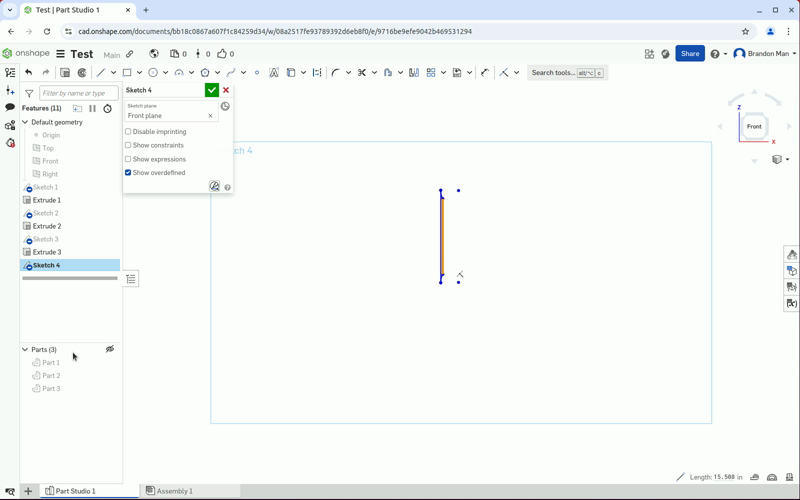
key(shift+e)
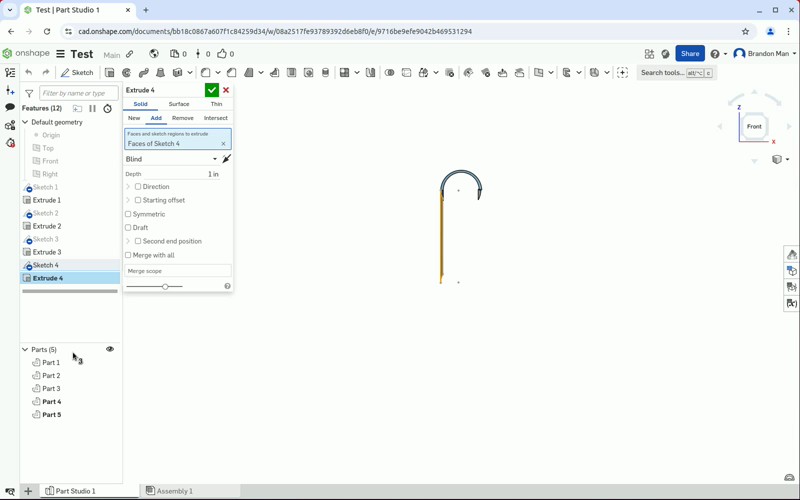
mouse_move(143, 106)
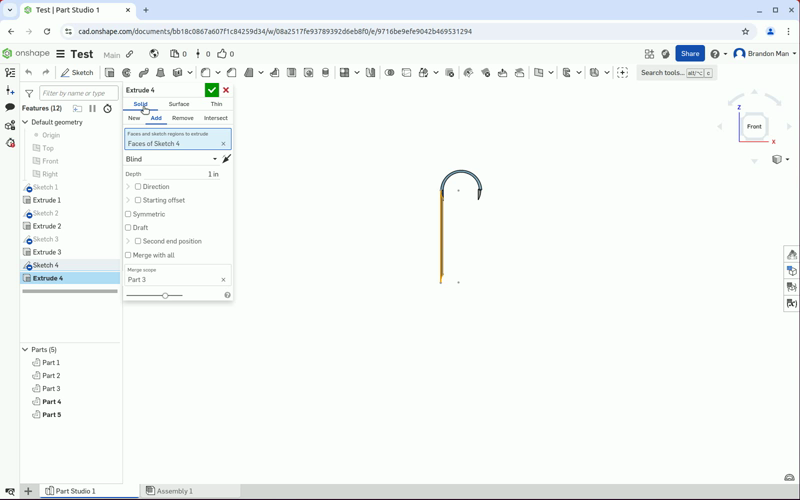
click(143, 106)
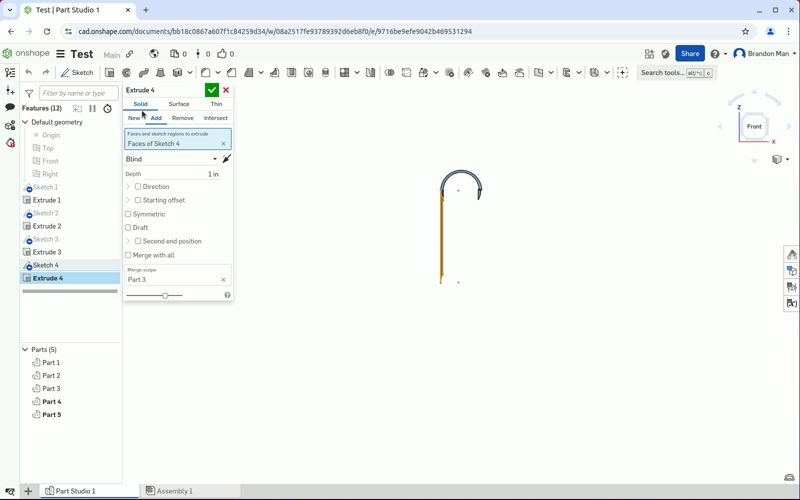
mouse_move(137, 120)
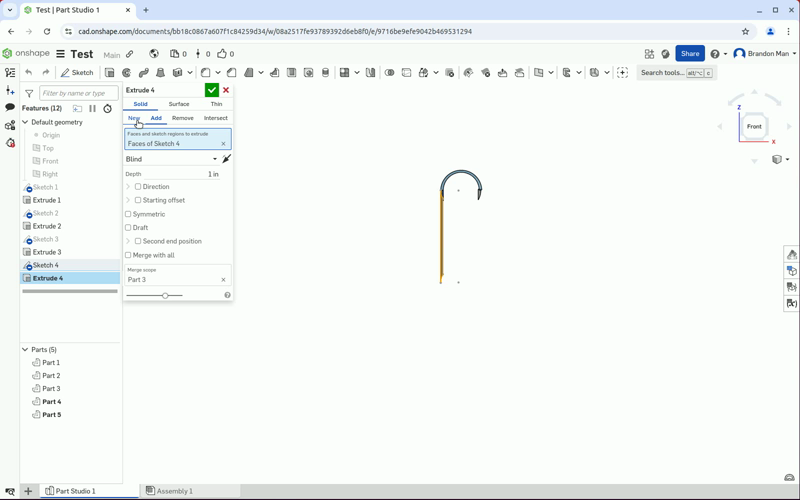
click(137, 120)
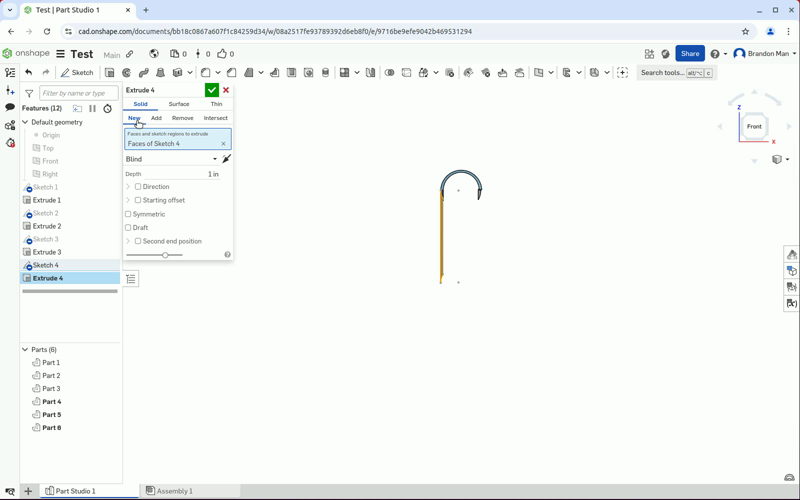
key(tab, 4)
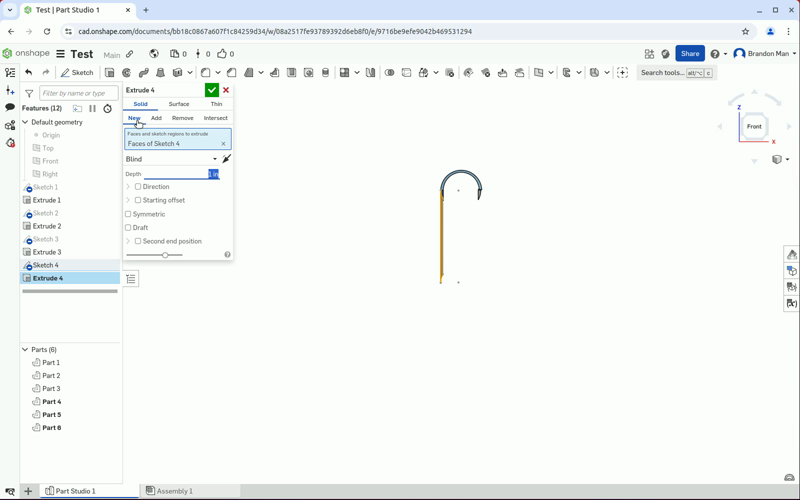
text(0.963)
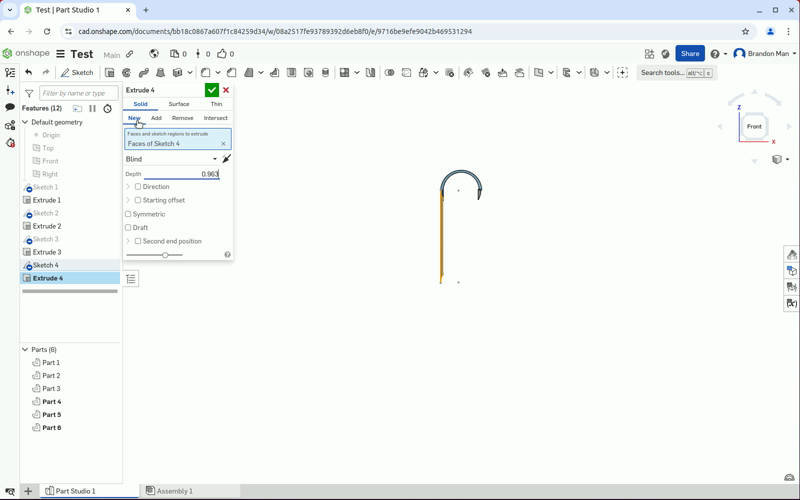
key(enter)
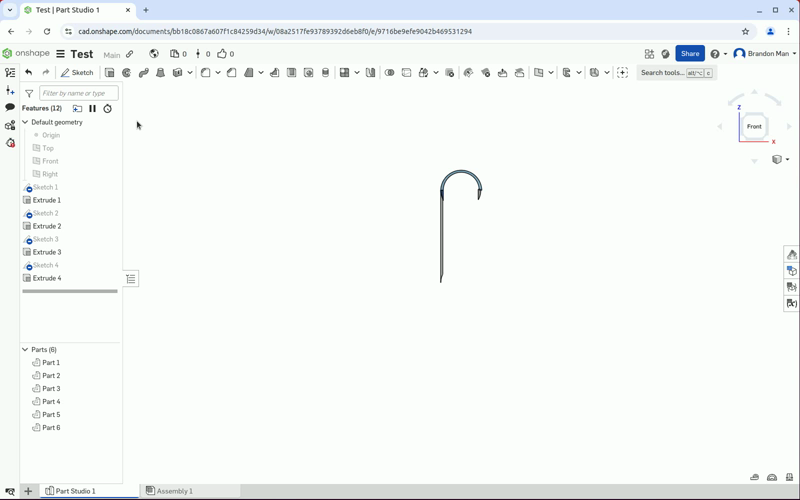
key(shift+h)
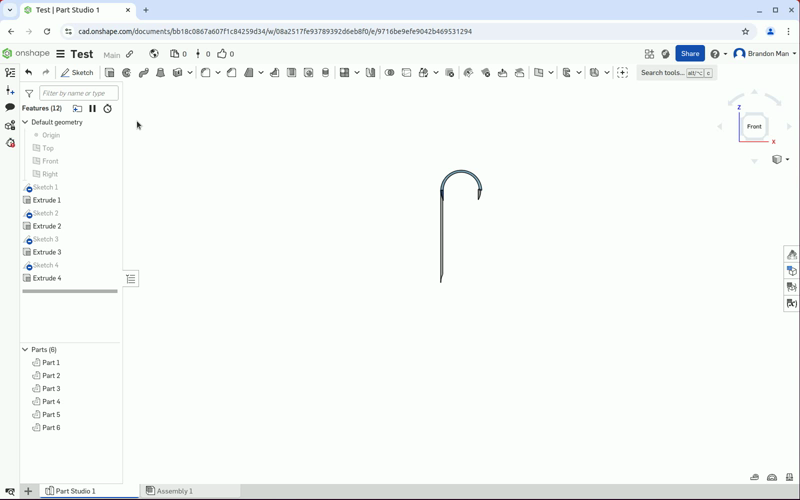
key(shift+h)
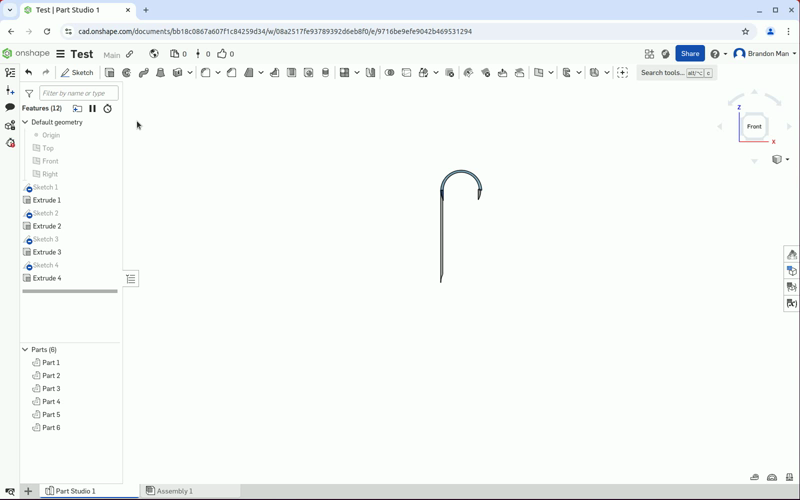
mouse_move(73, 189)
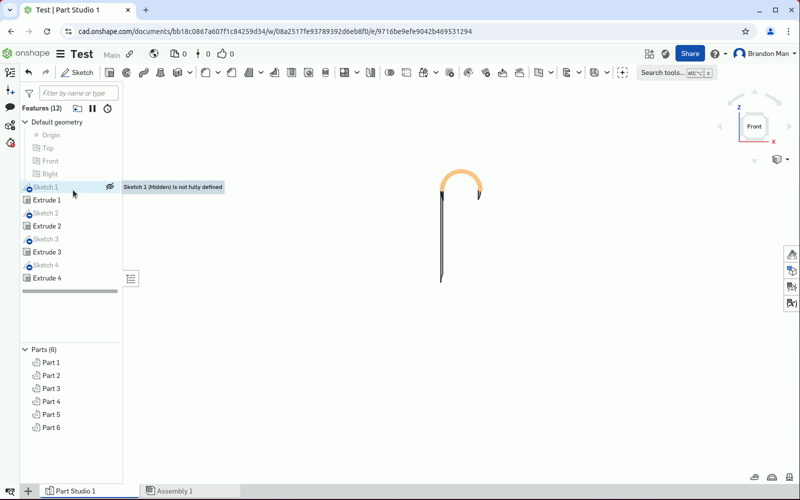
click(73, 189)
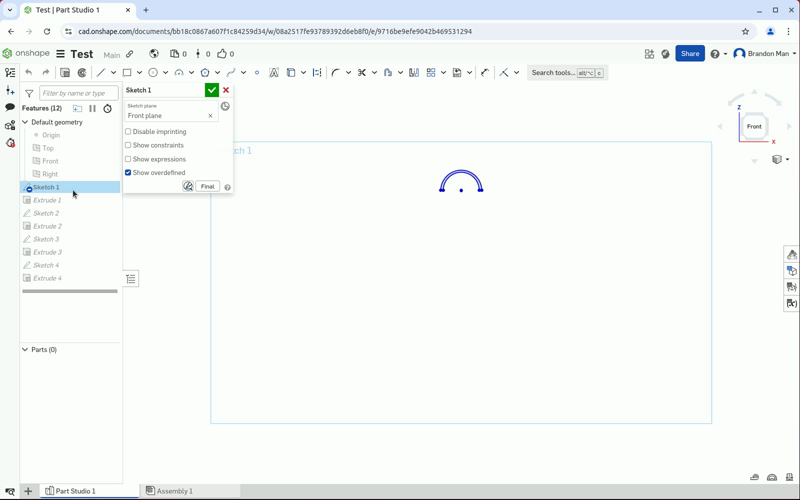
mouse_move(229, 92)
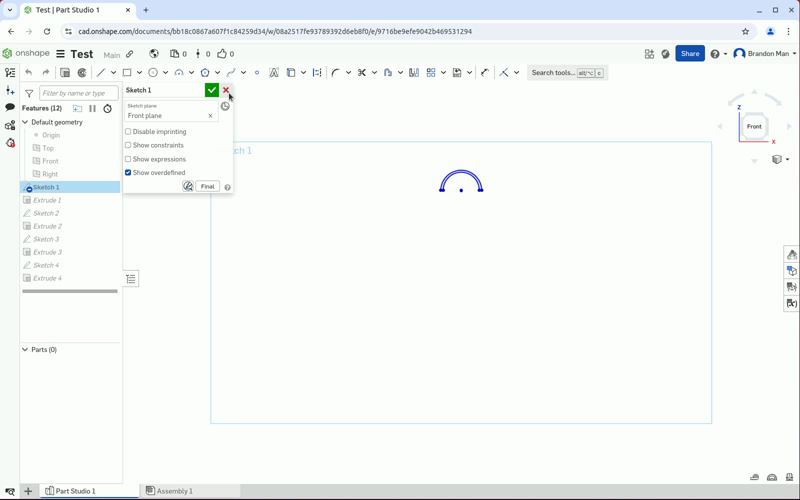
click(229, 92)
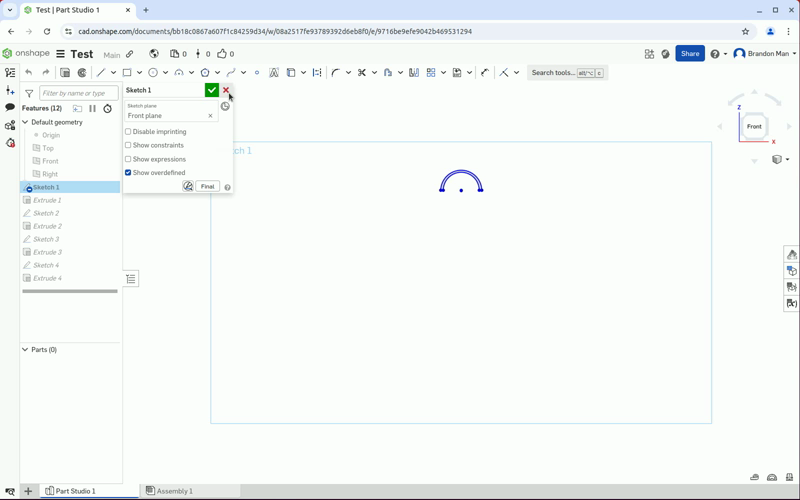
key(shift+s)
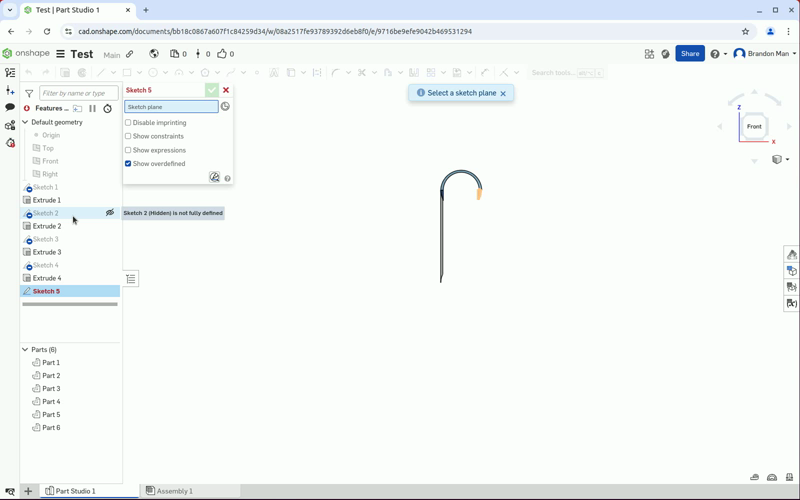
scroll(3)
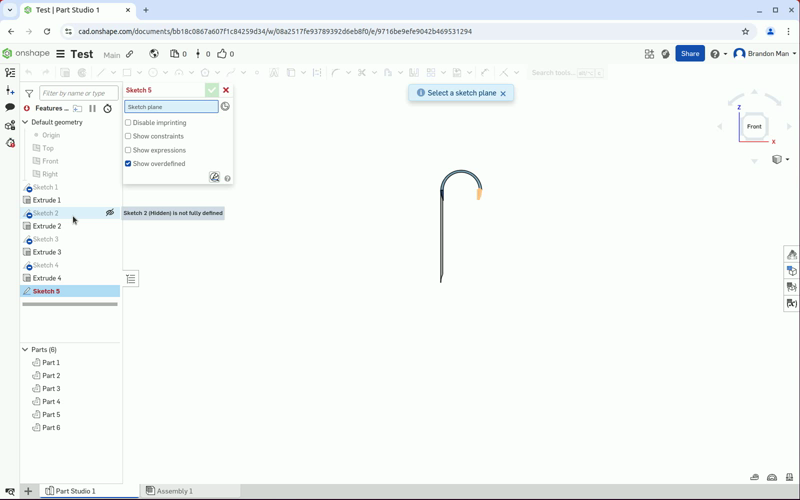
mouse_move(73, 163)
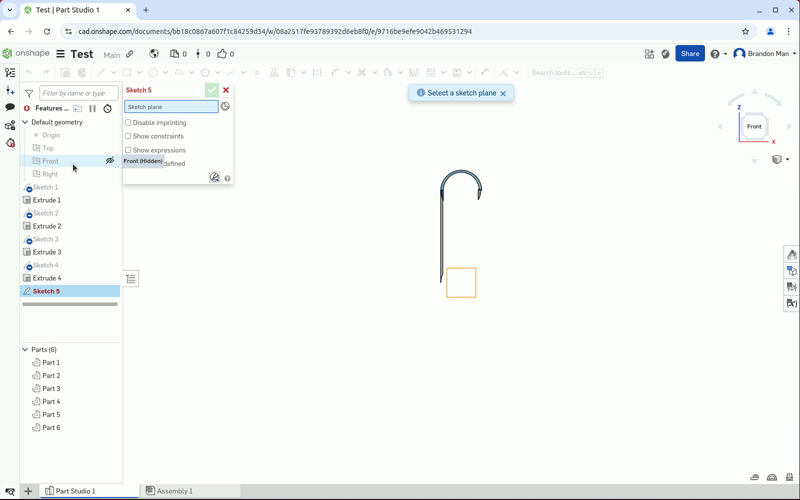
click(73, 163)
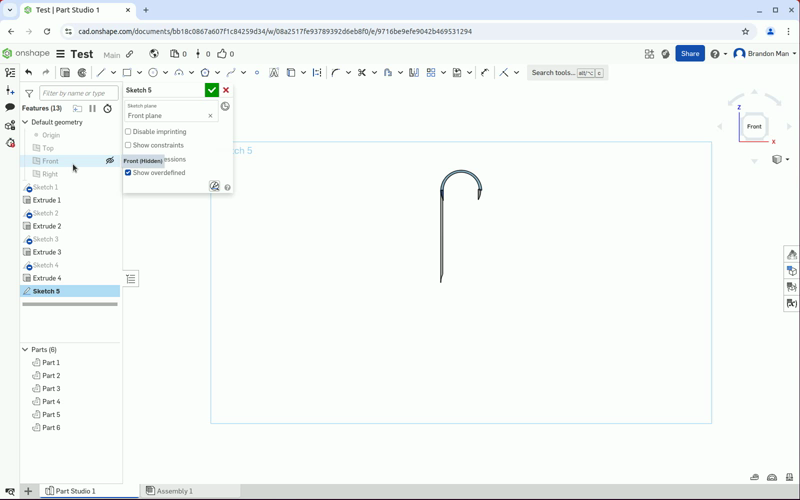
mouse_move(73, 352)
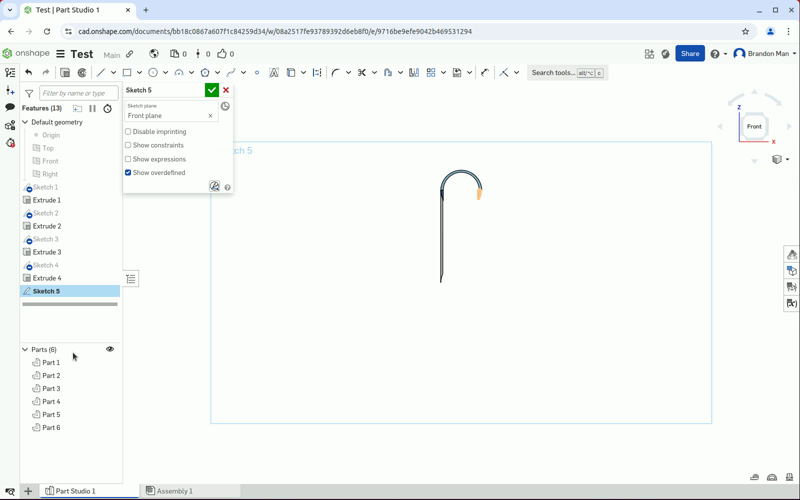
key(y)
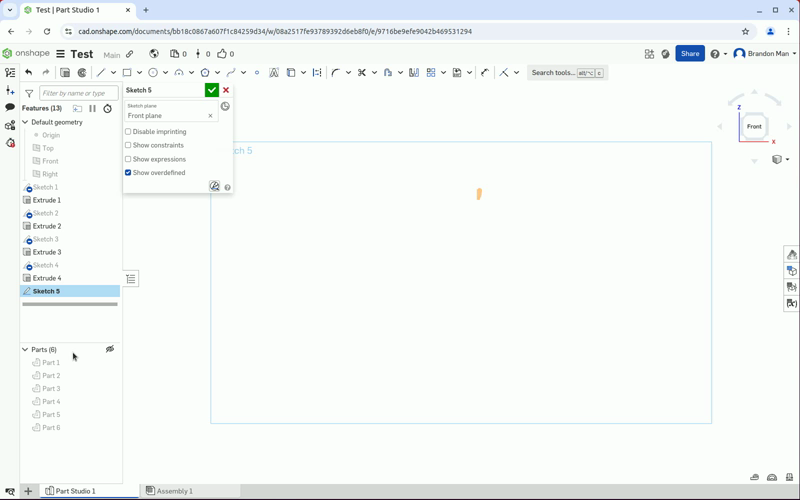
key(a)
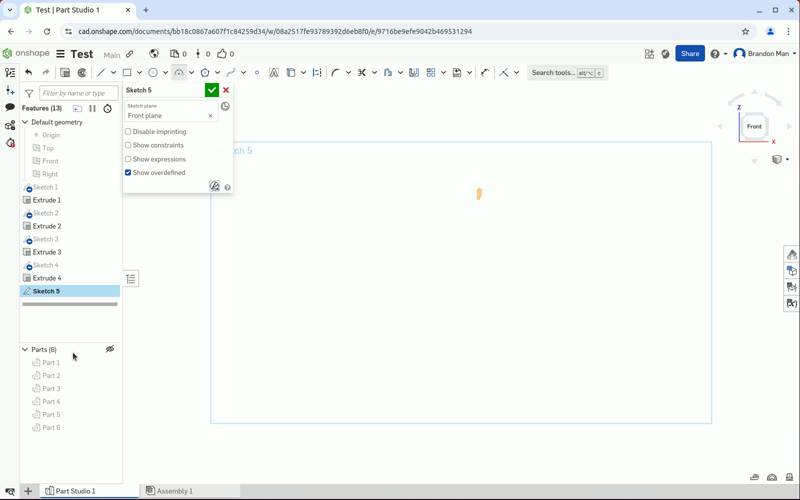
key_down(shift)
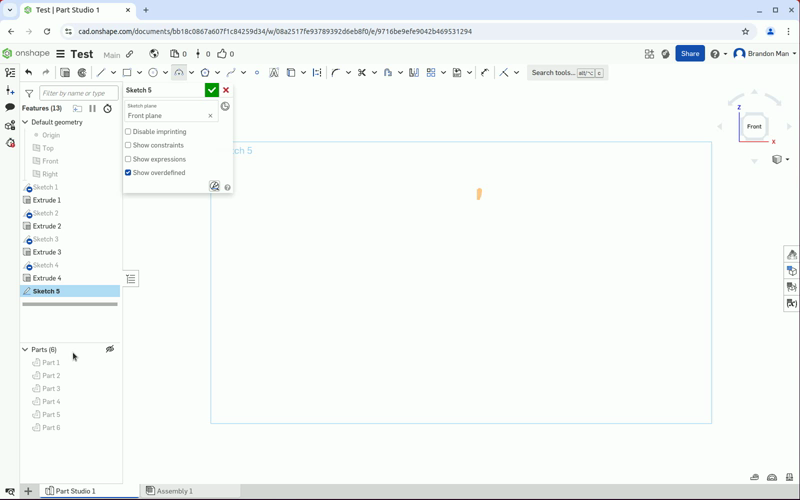
mouse_move(478, 273)
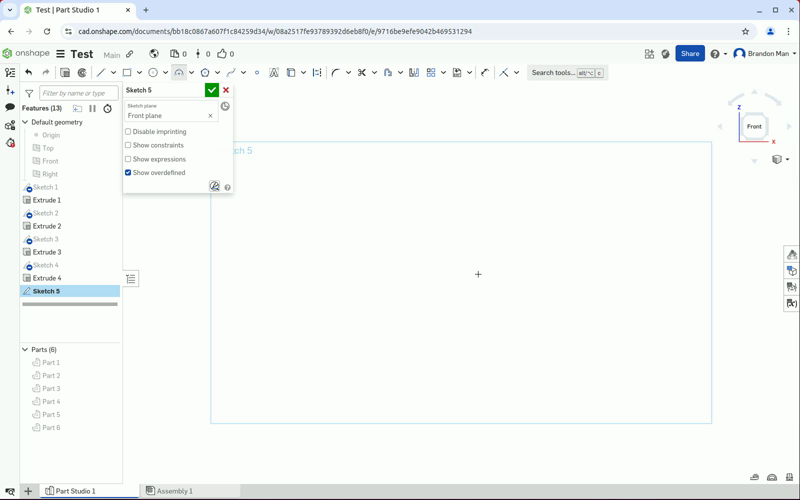
click(478, 273)
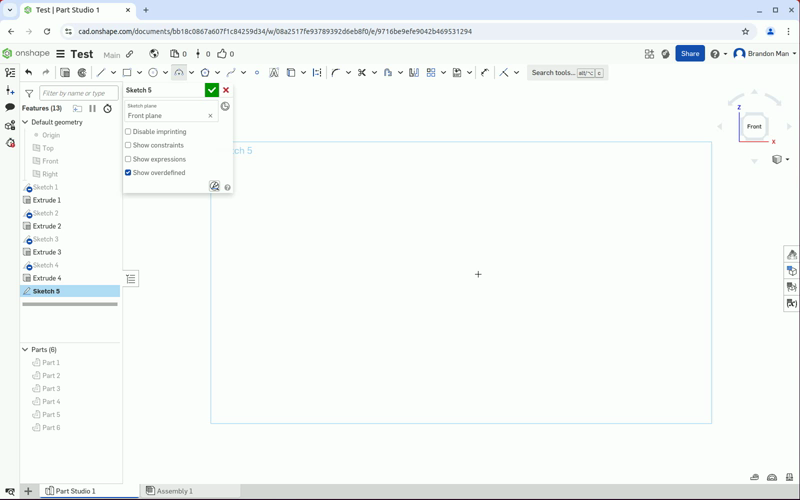
key_up(shift)
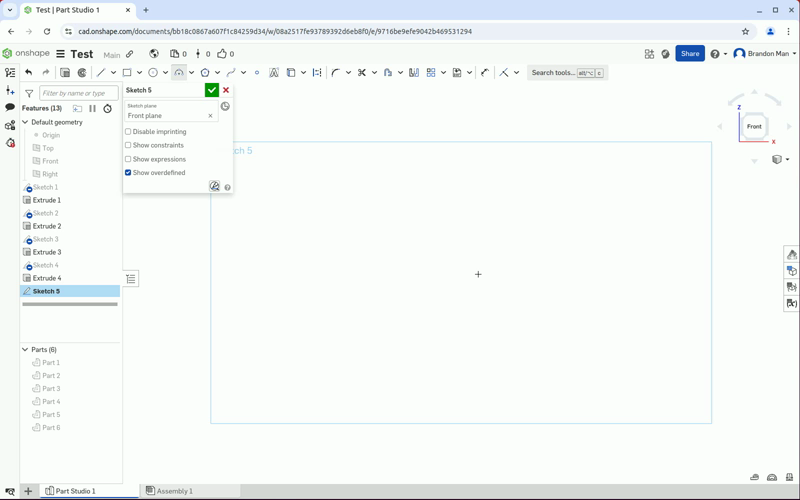
key_down(shift)
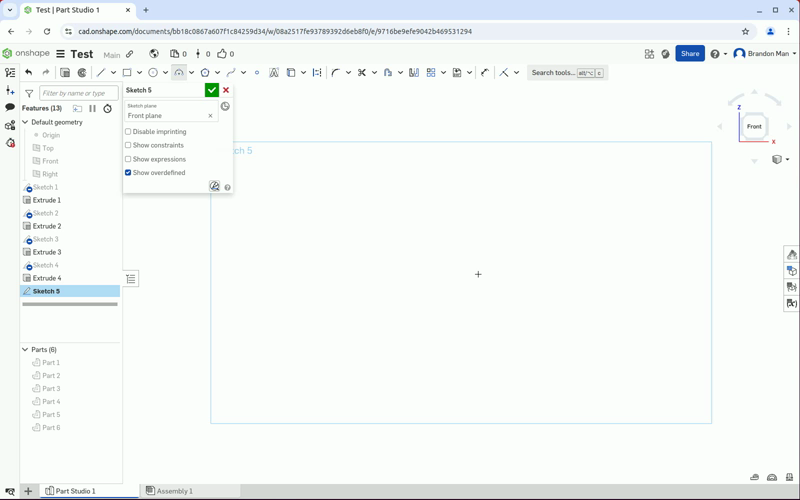
mouse_move(480, 282)
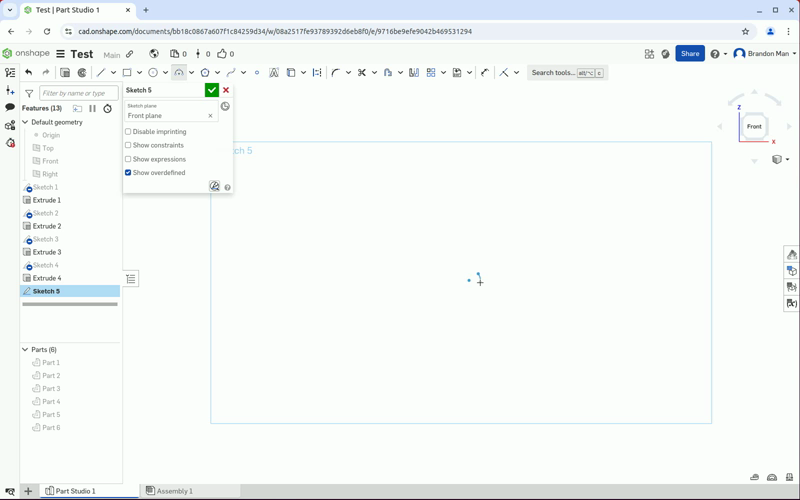
click(480, 282)
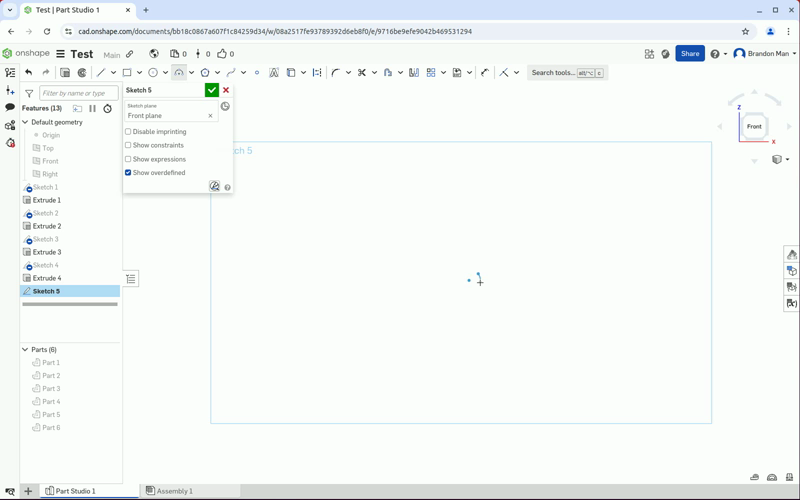
mouse_move(480, 277)
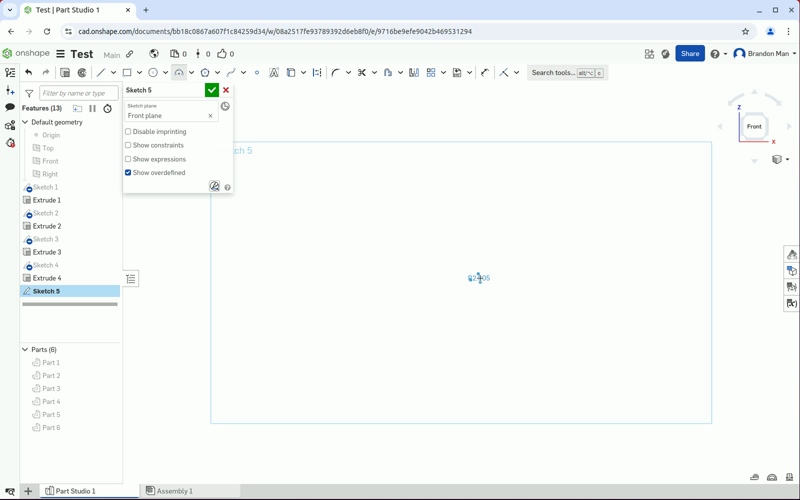
click(480, 277)
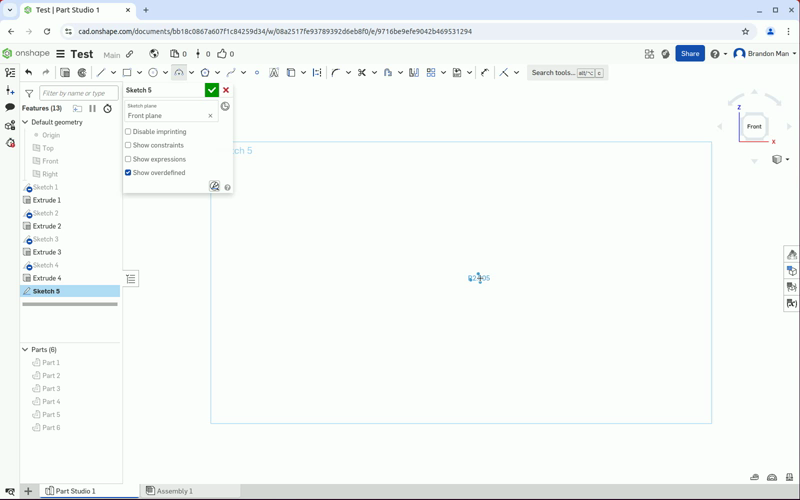
key_up(shift)
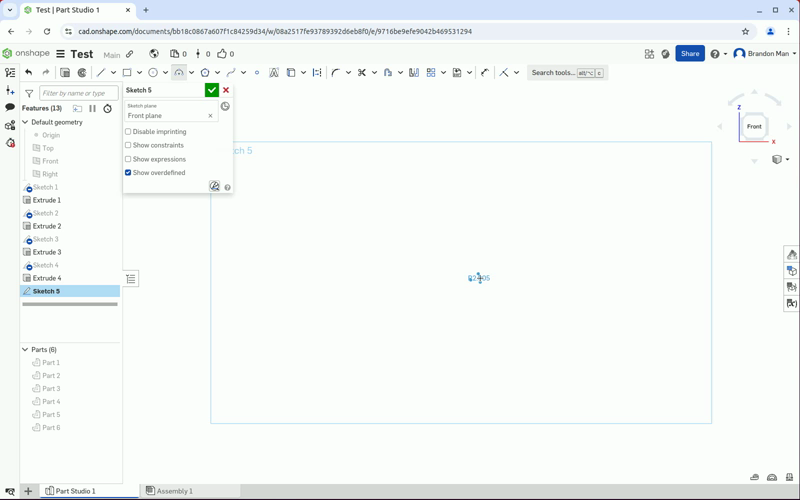
key(esc)
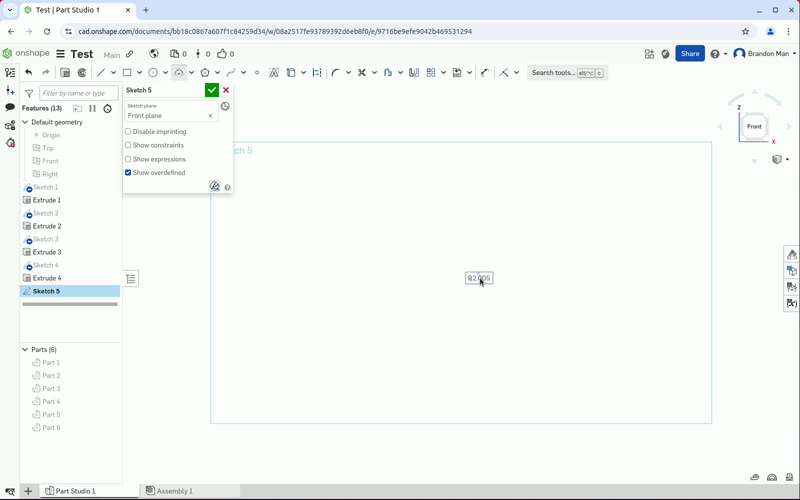
key(l)
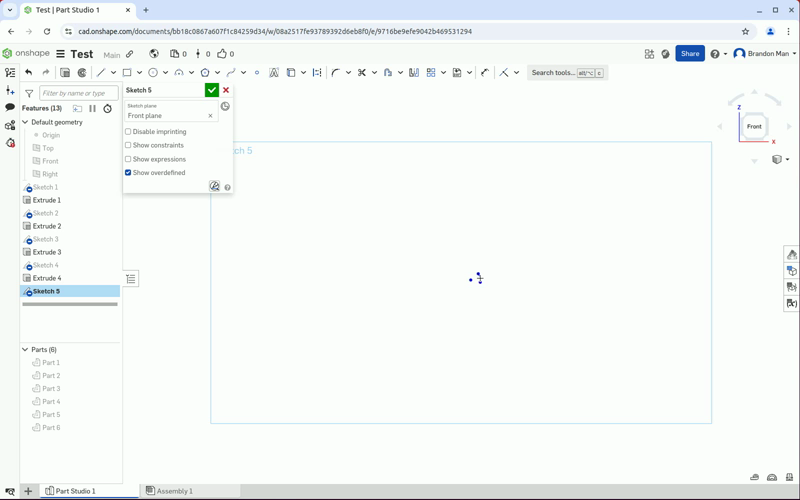
mouse_move(480, 282)
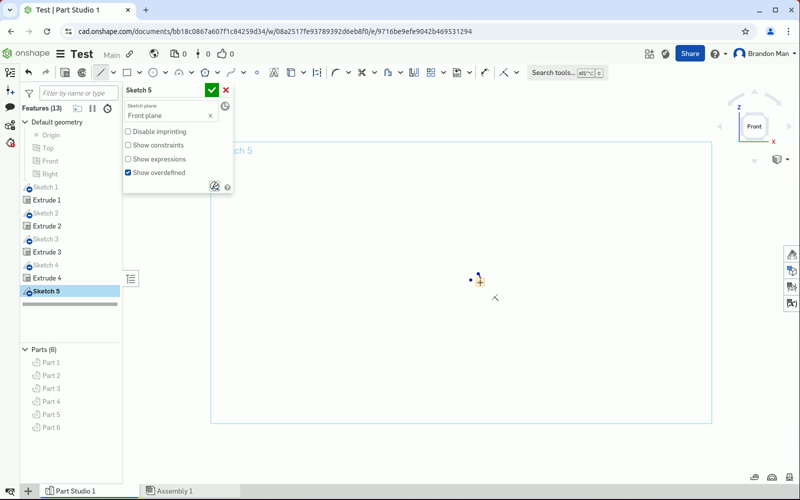
click(480, 282)
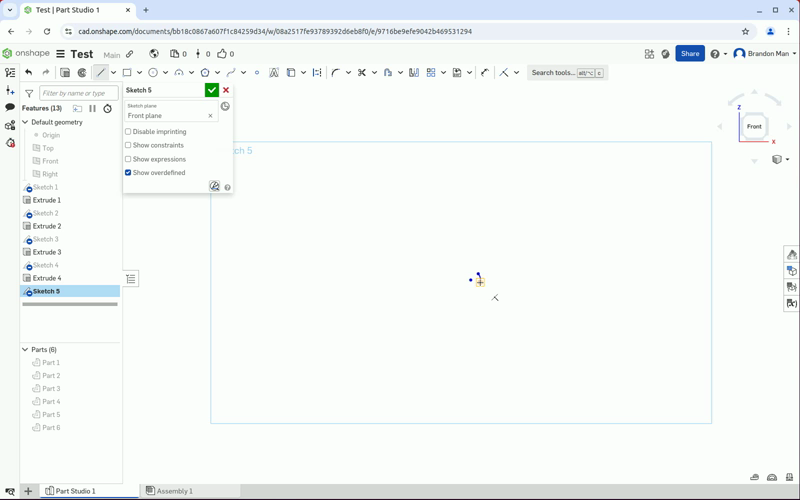
key_down(shift)
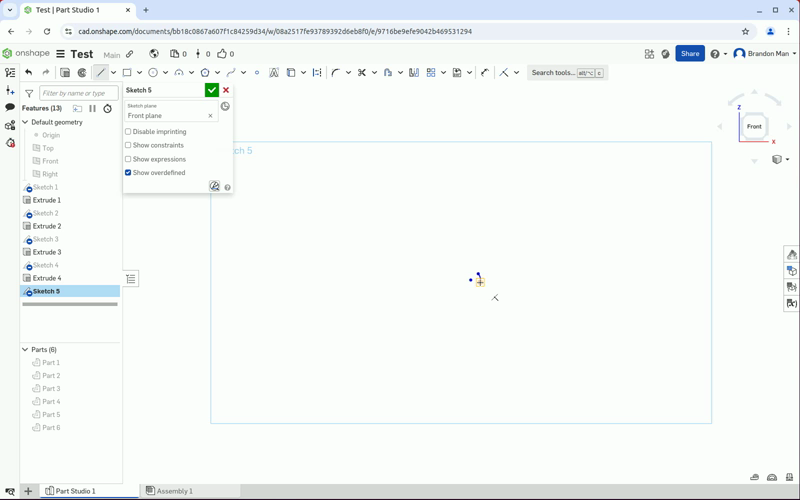
mouse_move(480, 190)
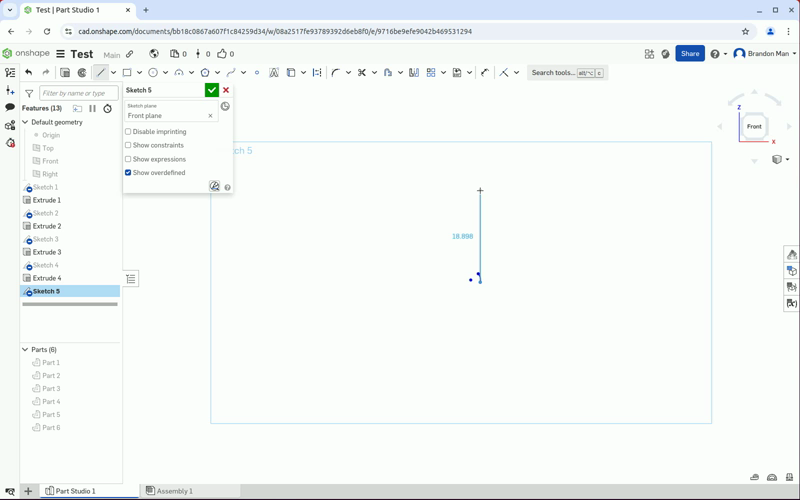
click(480, 190)
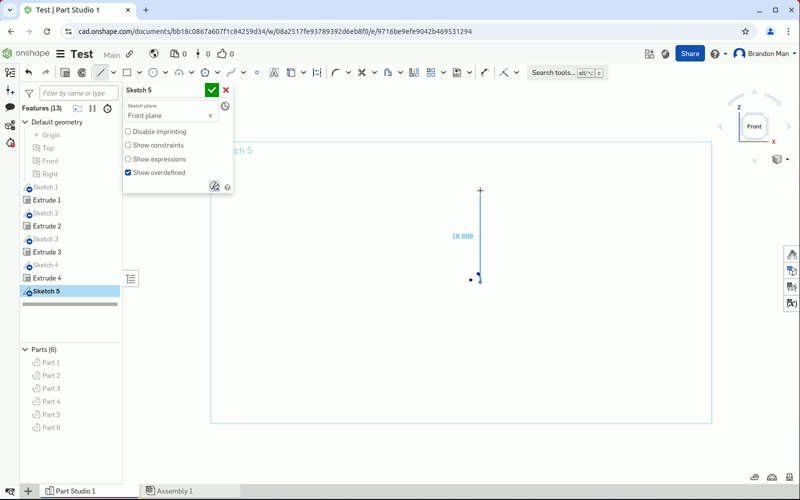
key_up(shift)
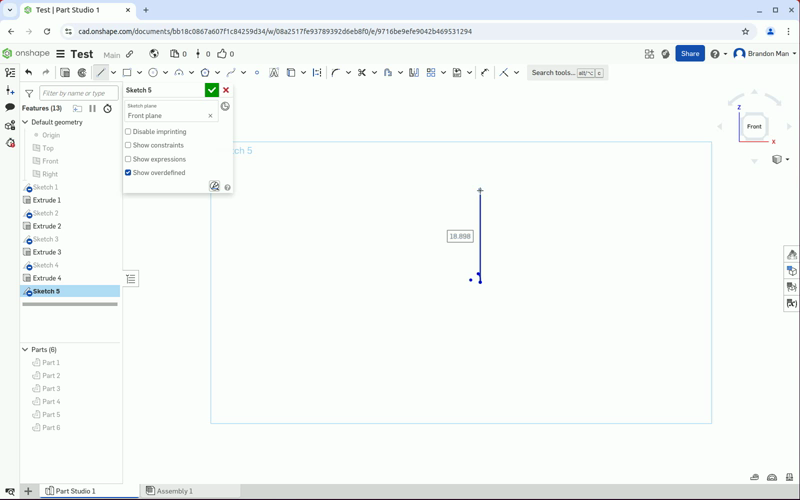
key(esc)
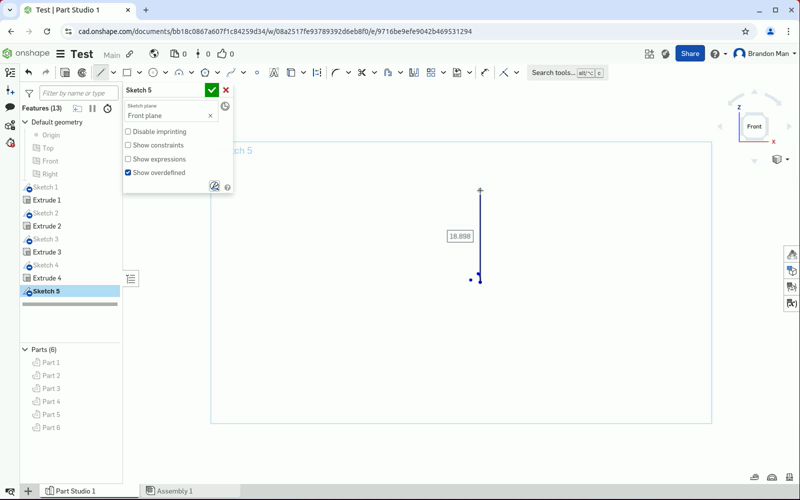
key(a)
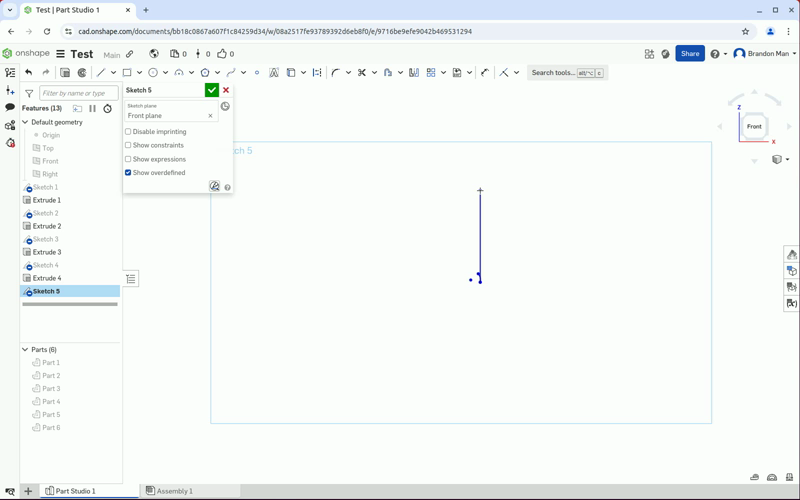
mouse_move(480, 190)
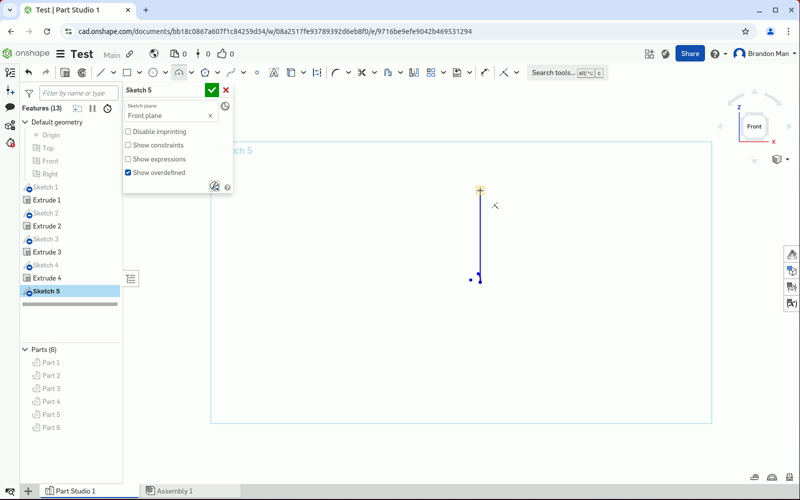
click(480, 190)
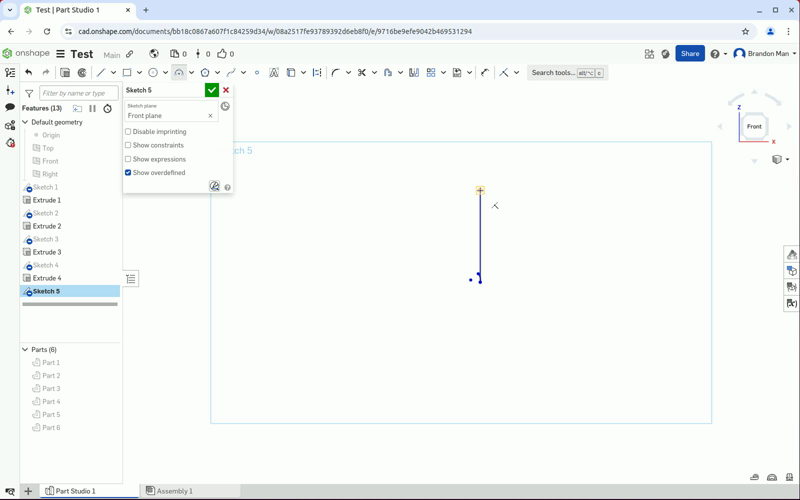
key_down(shift)
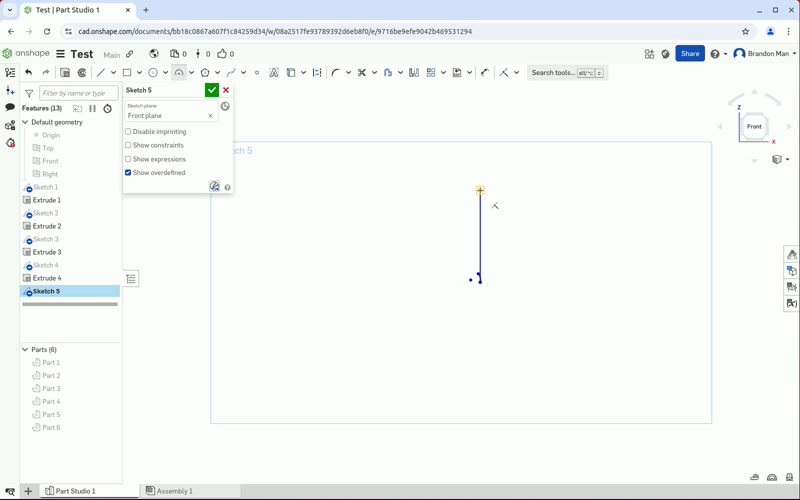
mouse_move(478, 198)
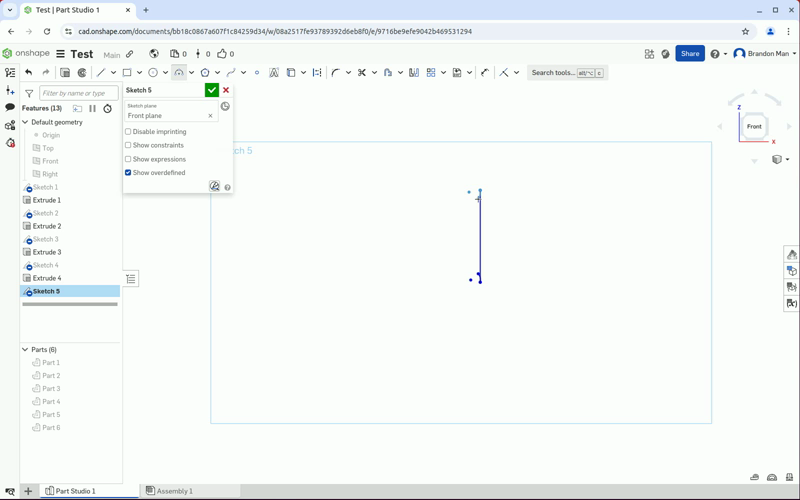
click(478, 198)
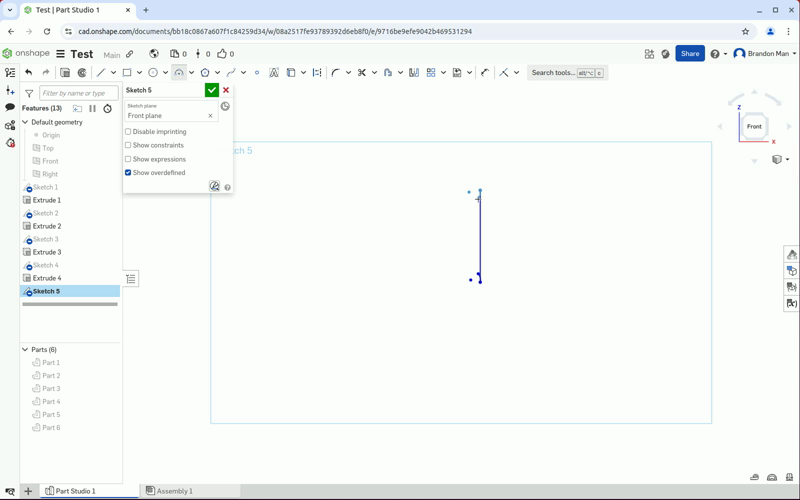
mouse_move(480, 194)
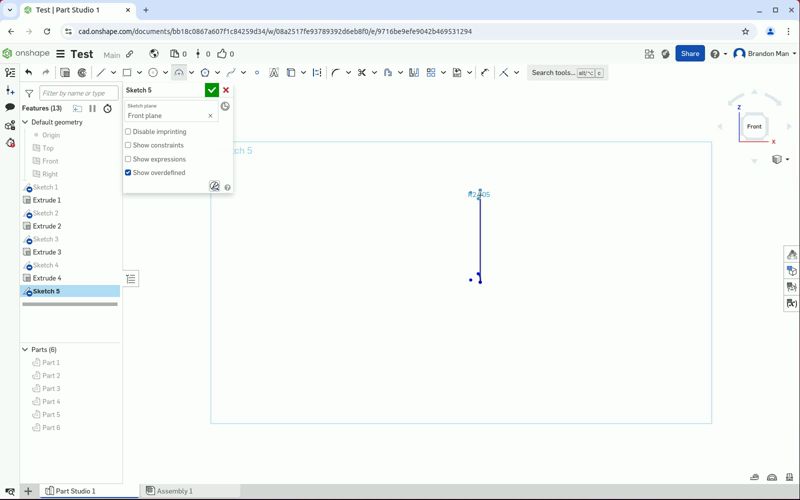
click(480, 194)
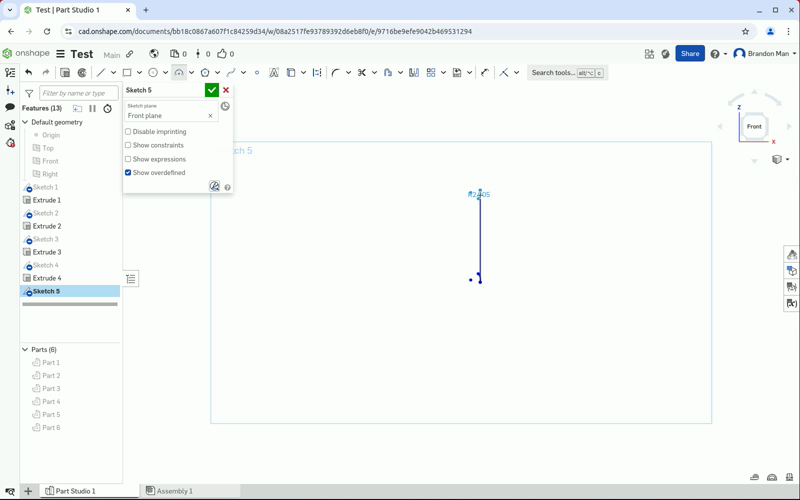
key_up(shift)
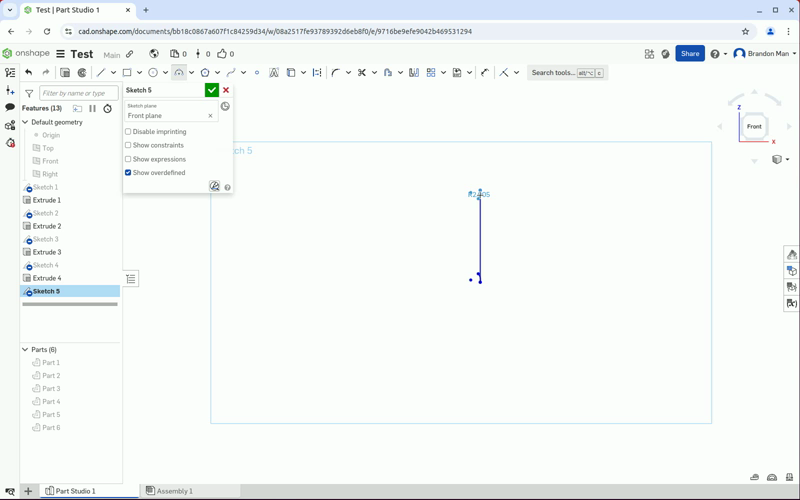
key(esc)
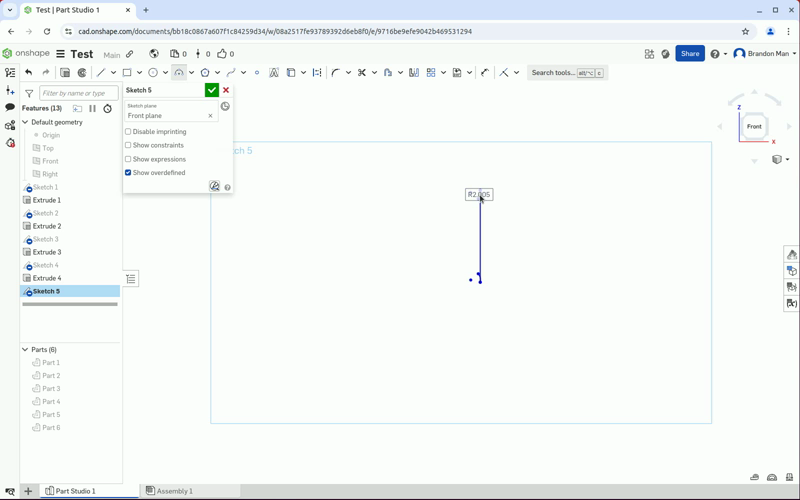
key(l)
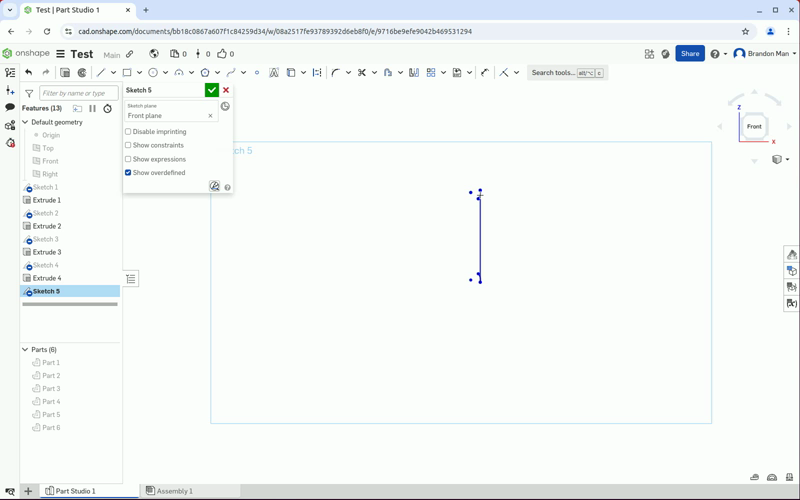
mouse_move(478, 198)
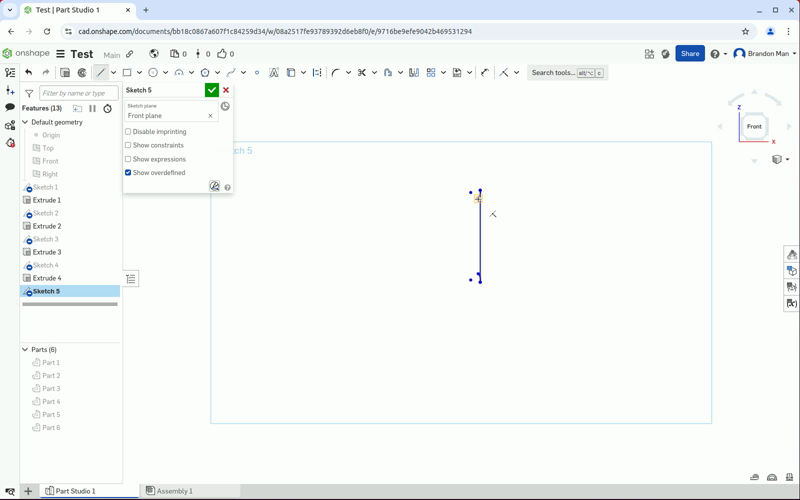
click(478, 198)
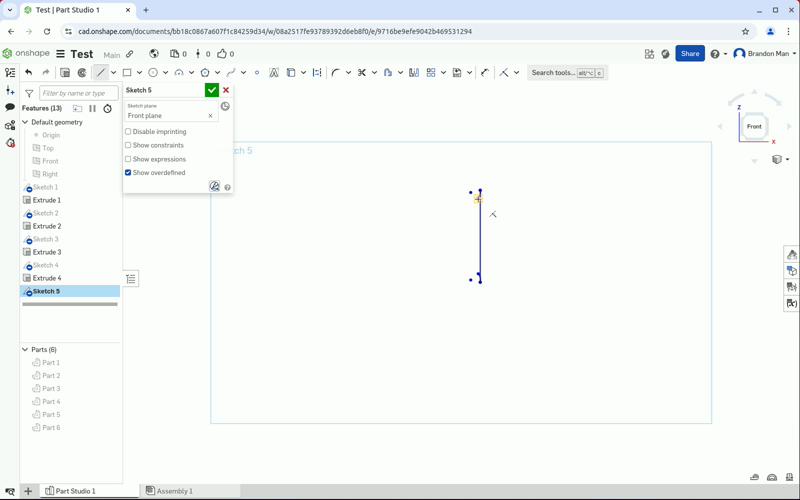
key_down(shift)
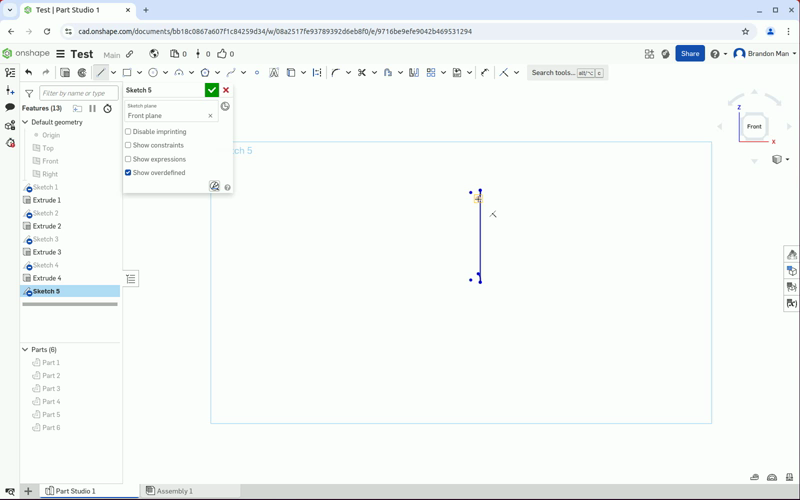
mouse_move(478, 273)
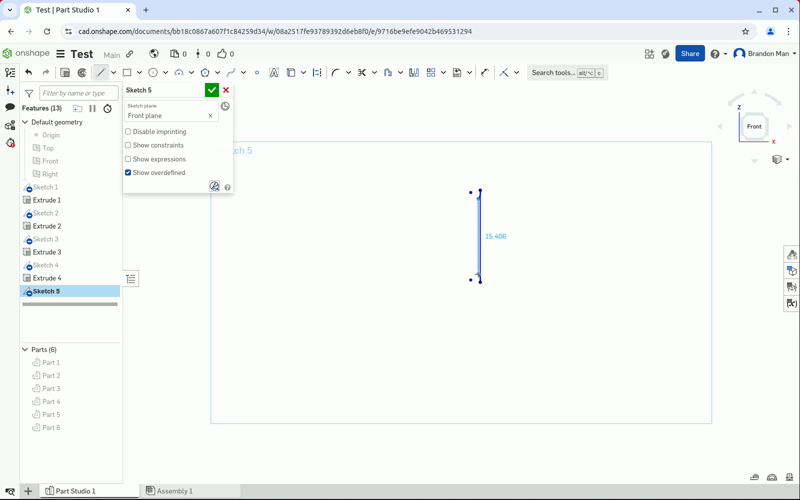
key_up(shift)
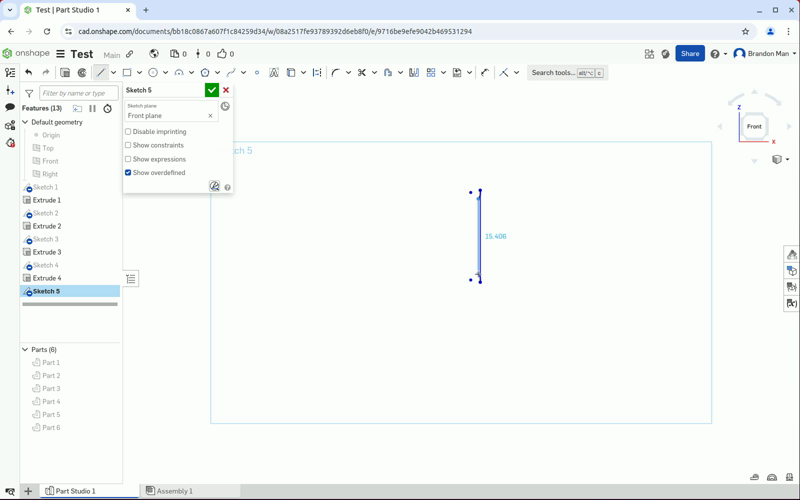
click(478, 273)
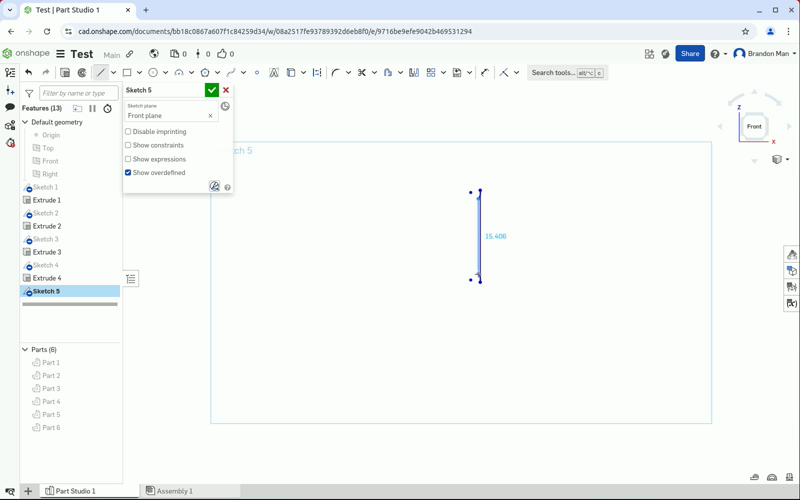
key(esc)
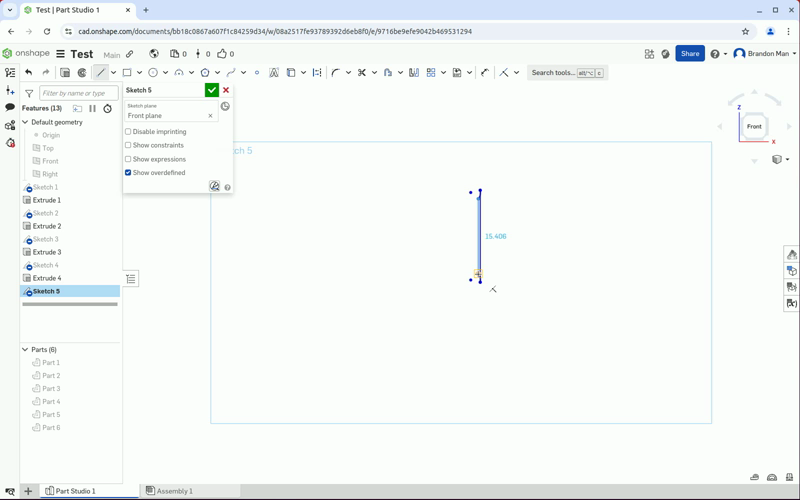
mouse_move(479, 239)
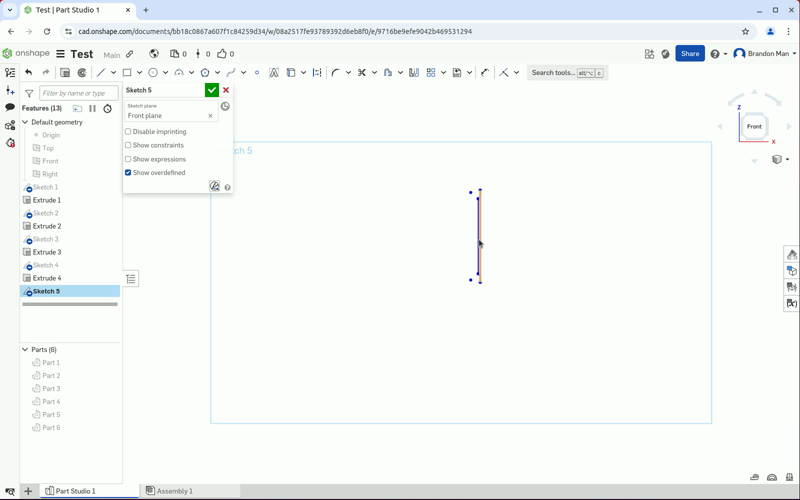
scroll(6)
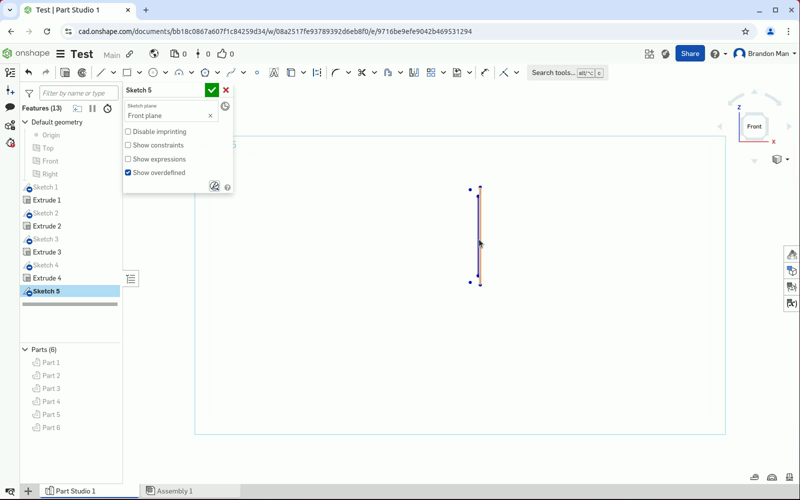
scroll(6)
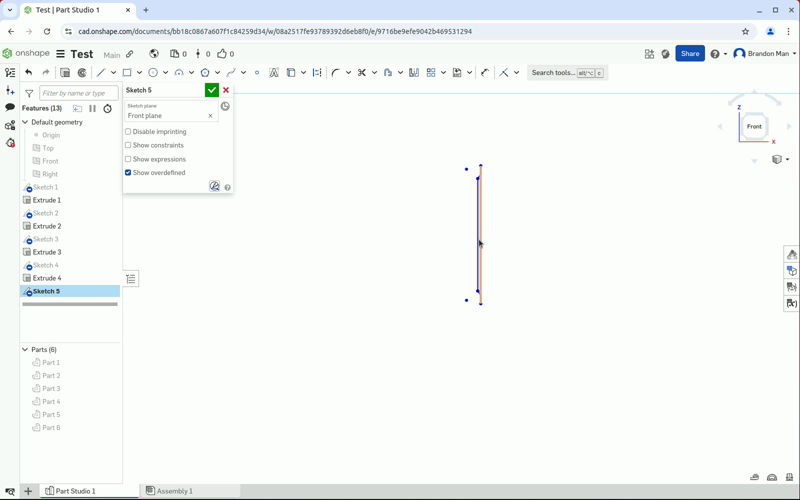
scroll(6)
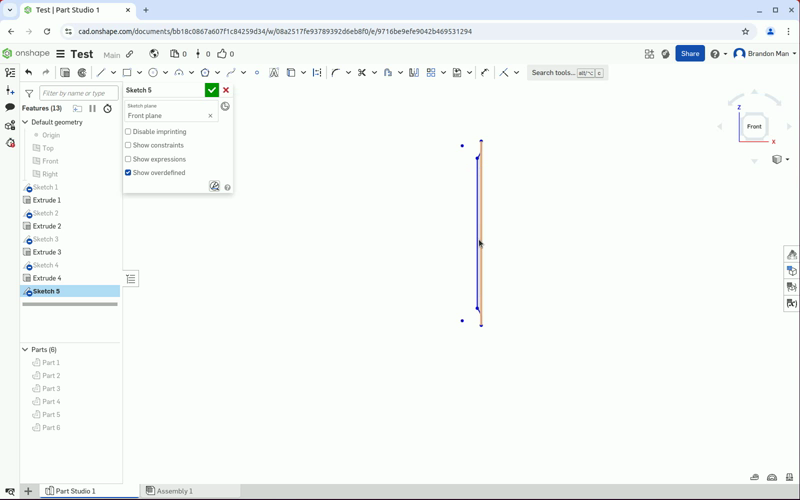
scroll(6)
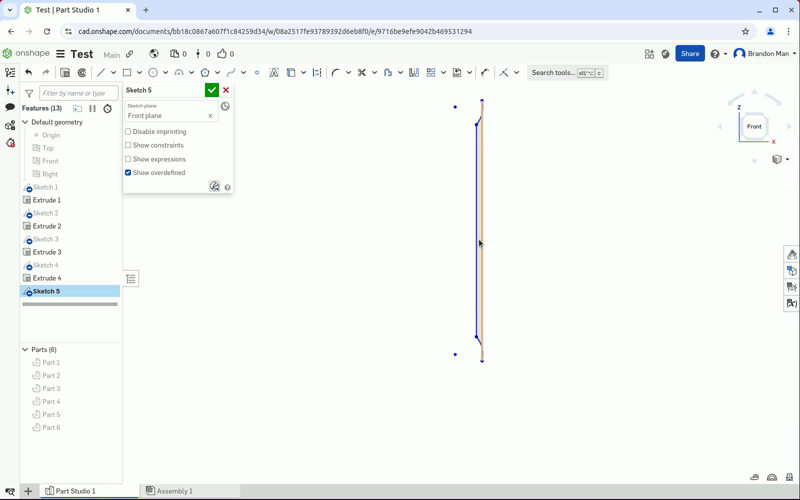
scroll(6)
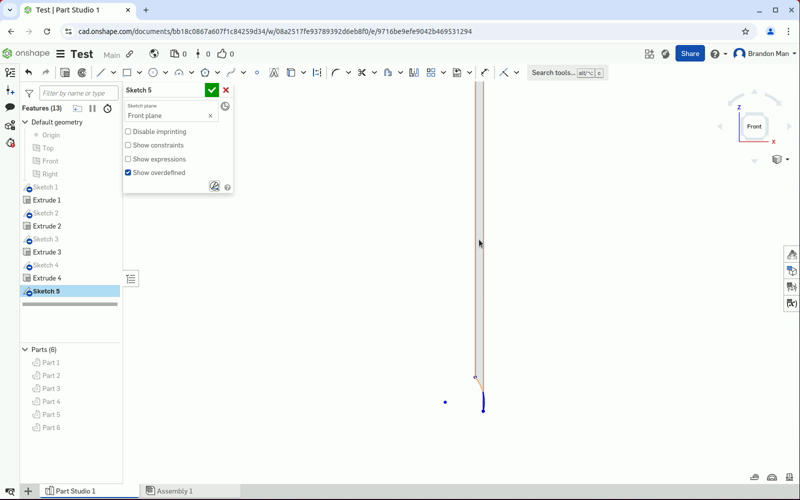
scroll(6)
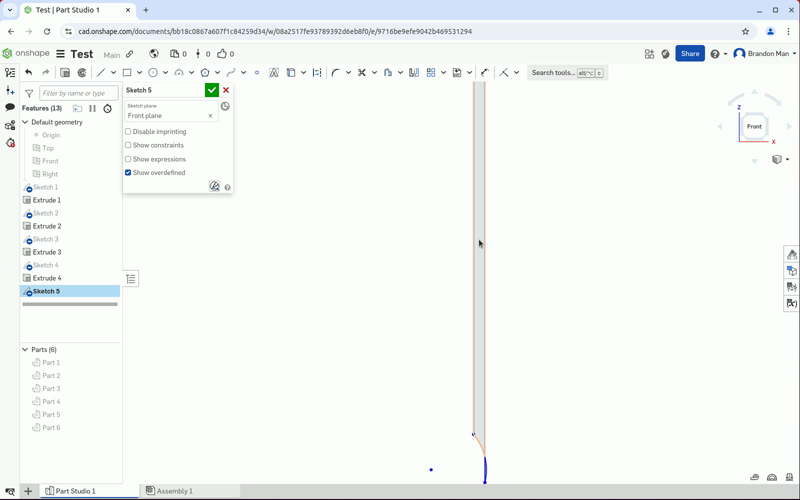
scroll(6)
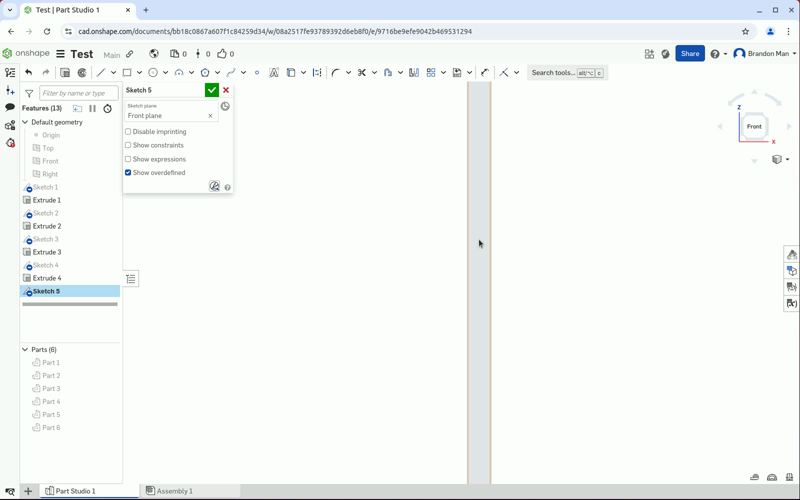
click(479, 239)
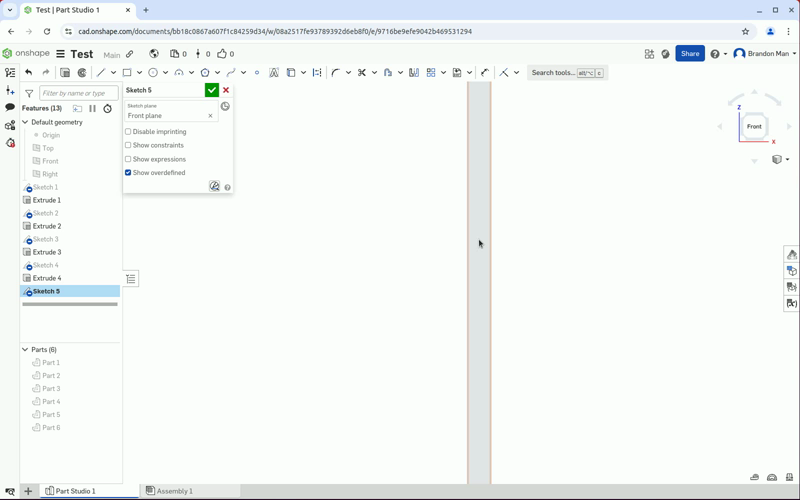
scroll(-6)
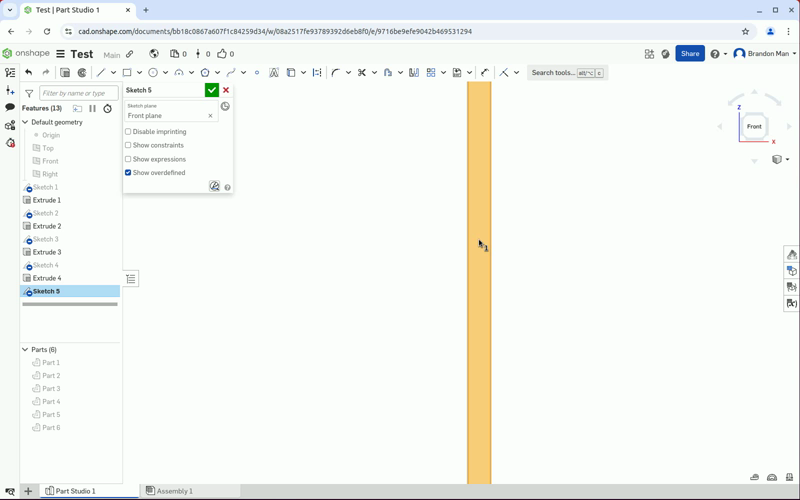
scroll(-6)
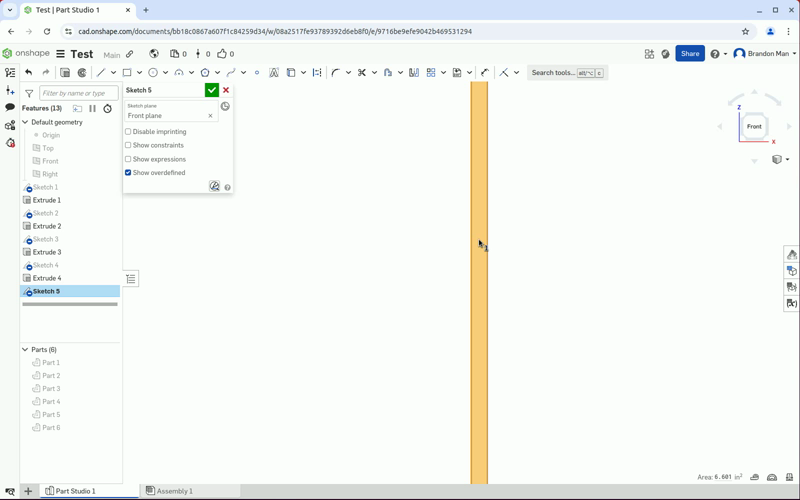
scroll(-6)
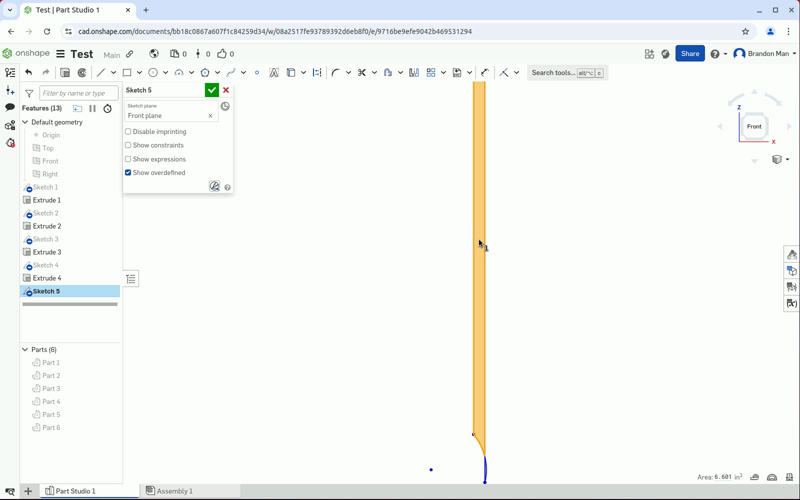
scroll(-6)
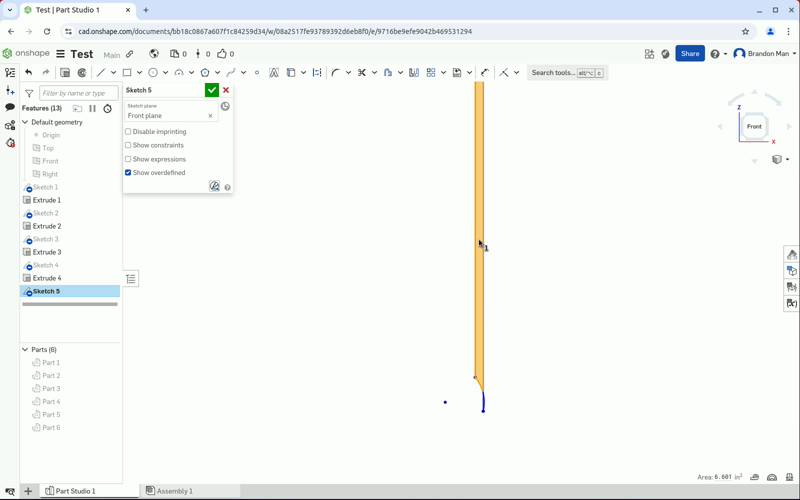
scroll(-6)
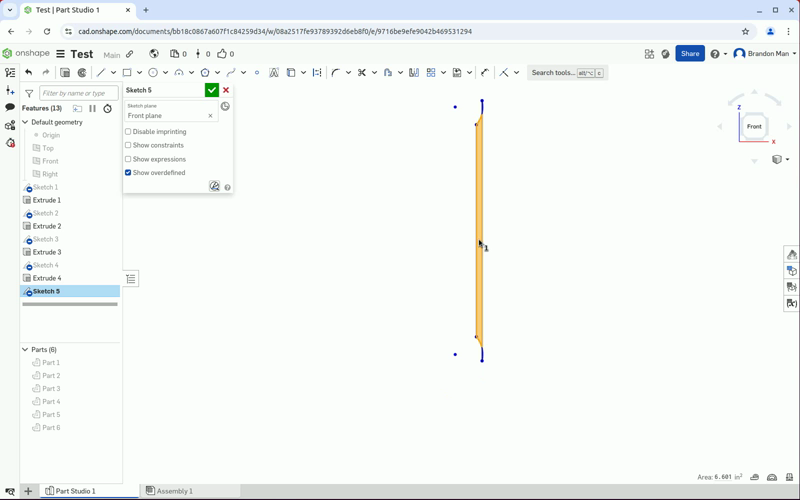
scroll(-6)
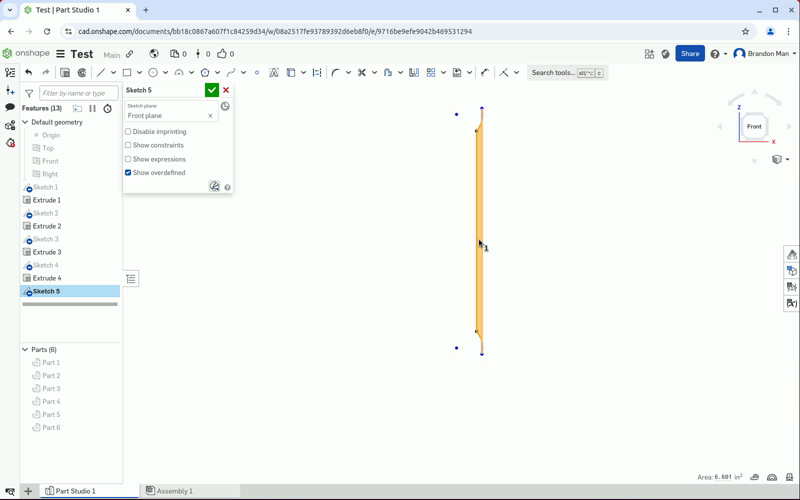
scroll(-6)
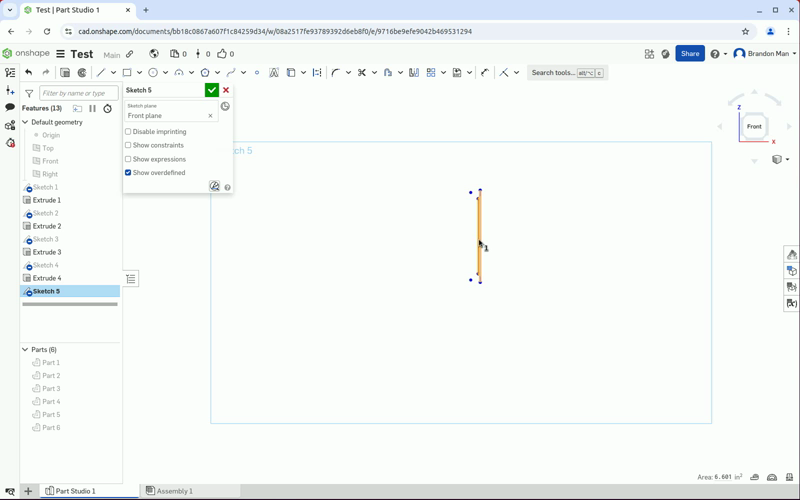
mouse_move(73, 352)
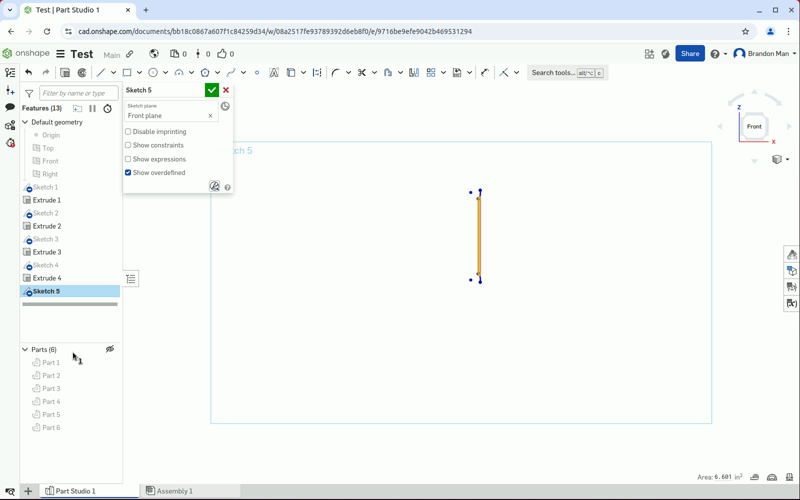
key(shift+y)
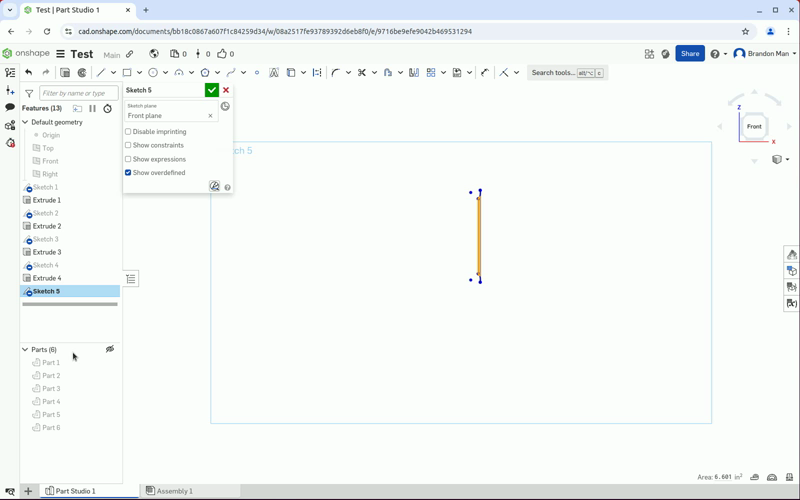
key(shift+e)
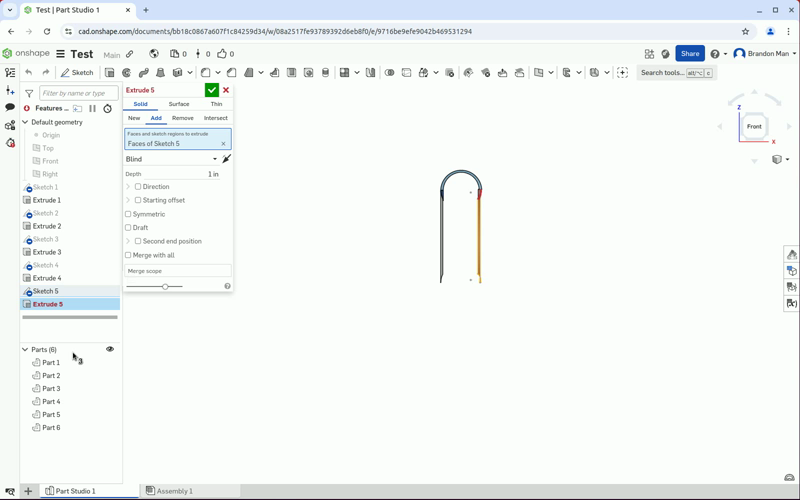
mouse_move(143, 106)
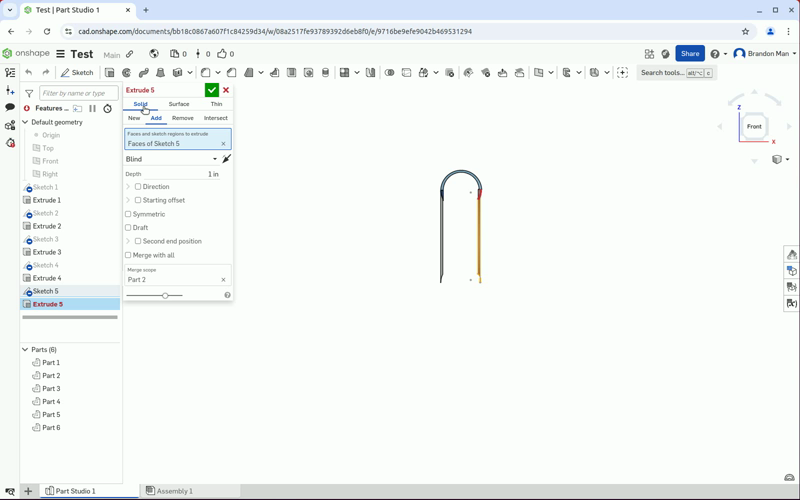
click(143, 106)
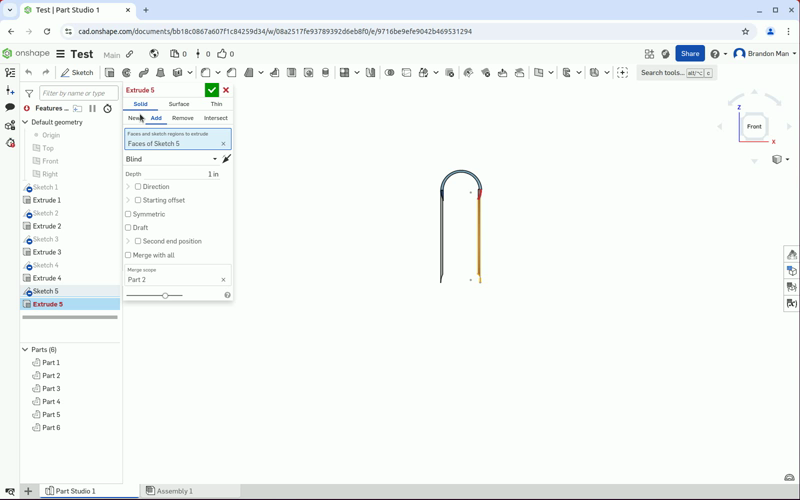
mouse_move(137, 120)
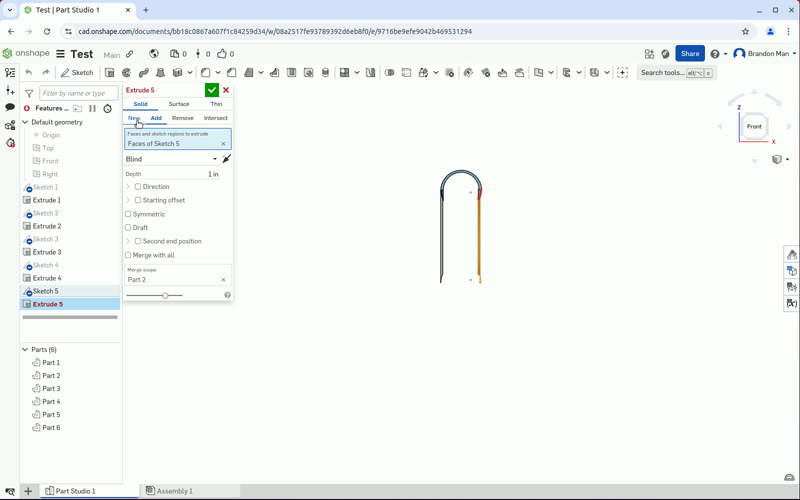
click(137, 120)
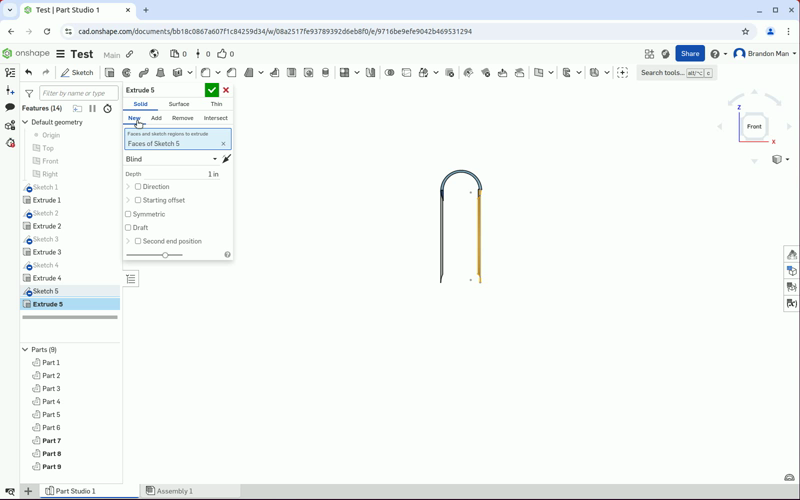
key(tab, 4)
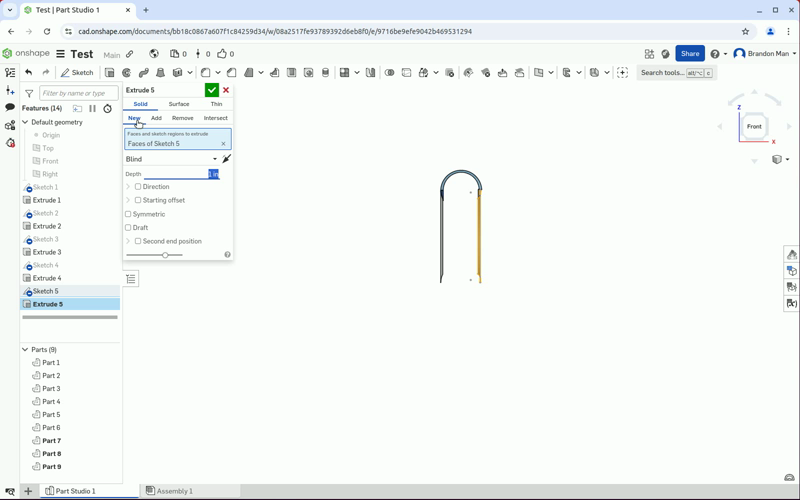
text(0.963)
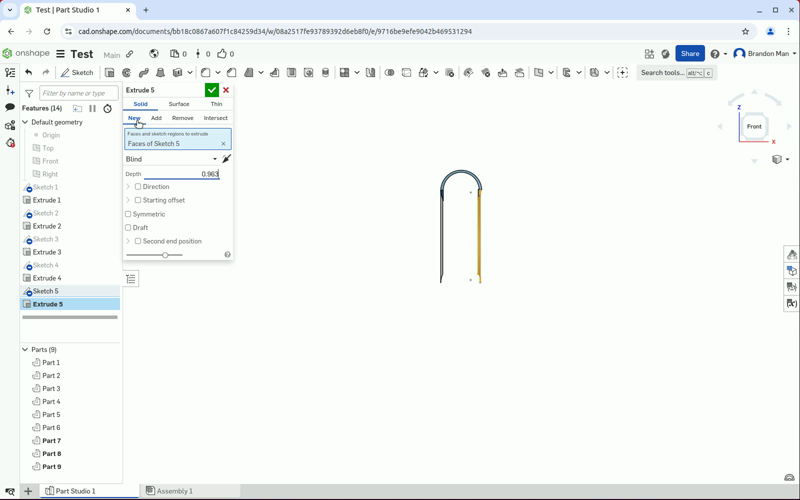
key(enter)
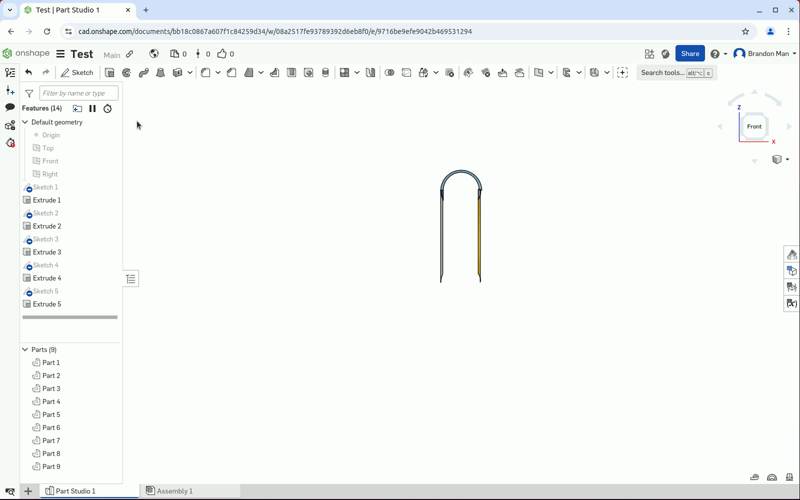
key(shift+h)
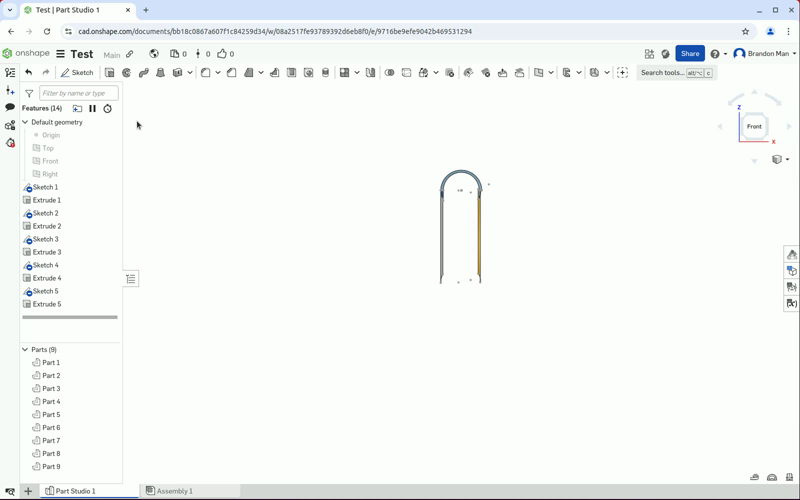
key(shift+h)
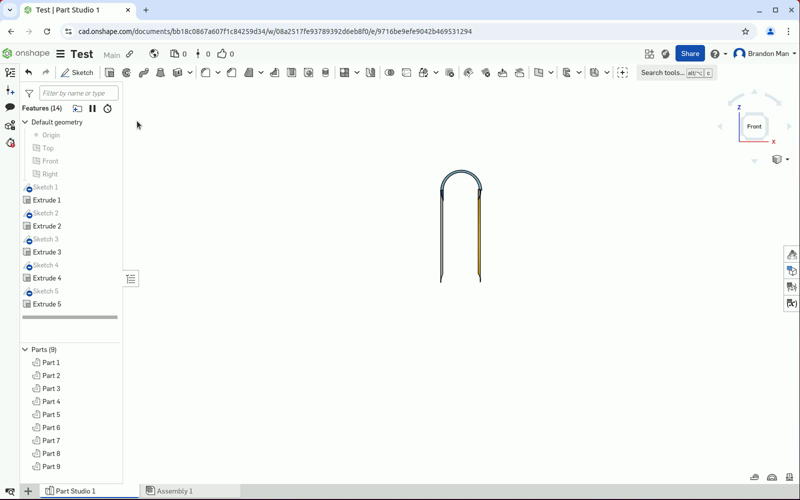
mouse_move(73, 189)
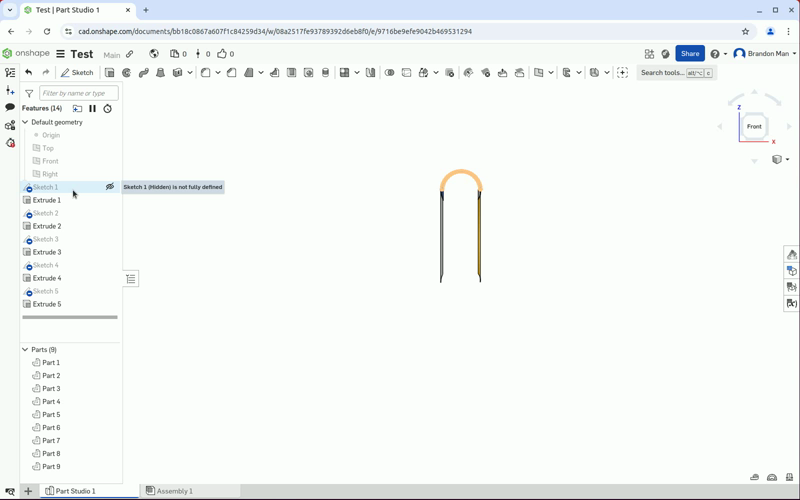
click(73, 189)
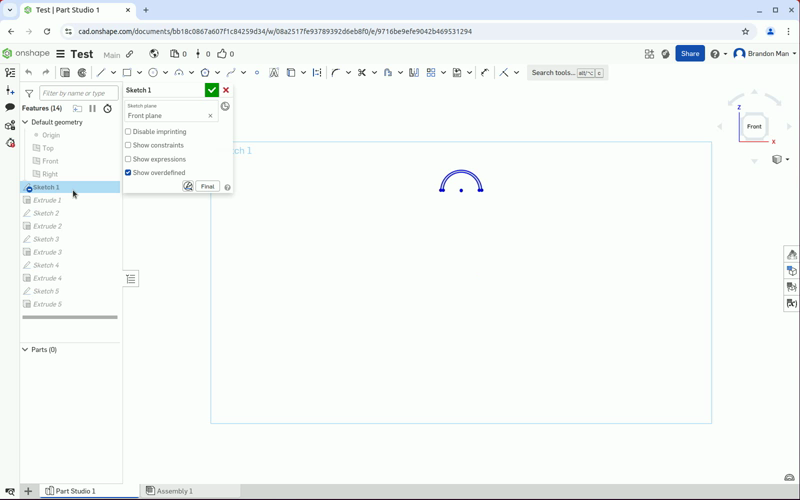
mouse_move(229, 92)
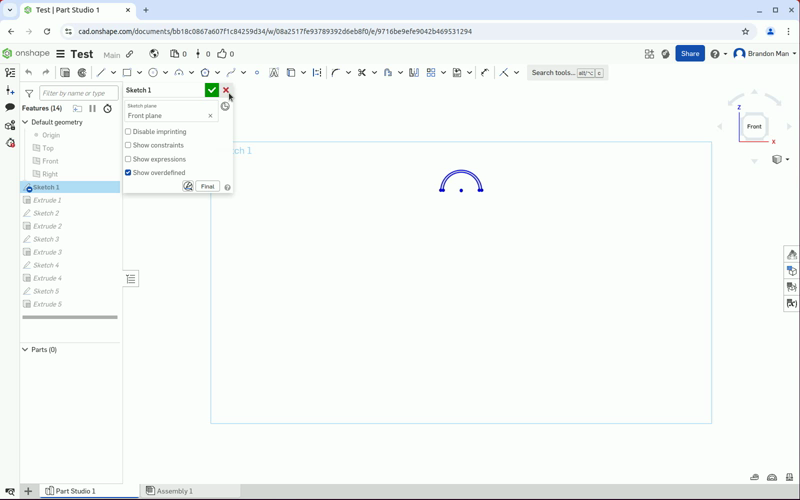
click(229, 92)
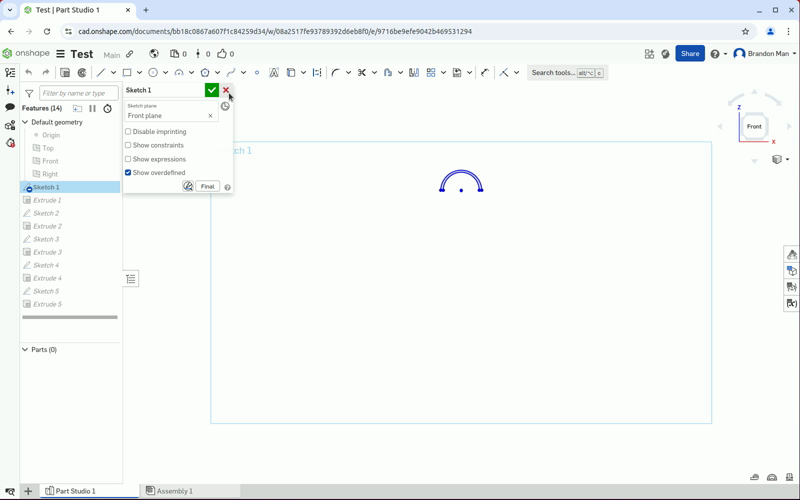
key(shift+s)
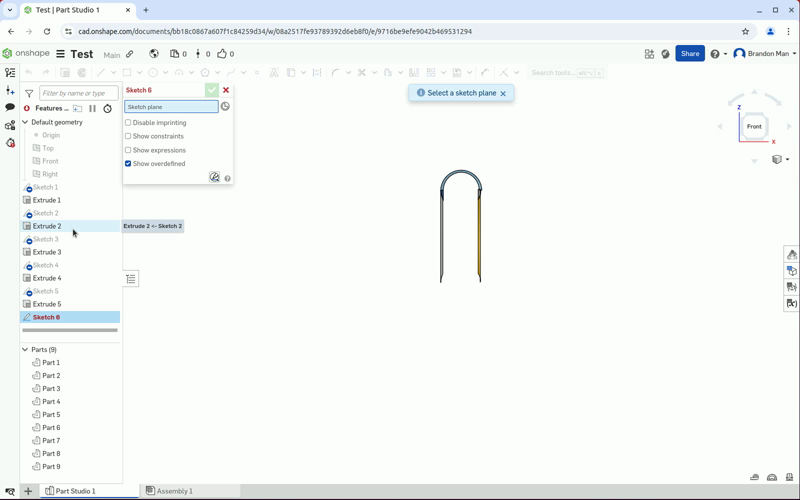
scroll(3)
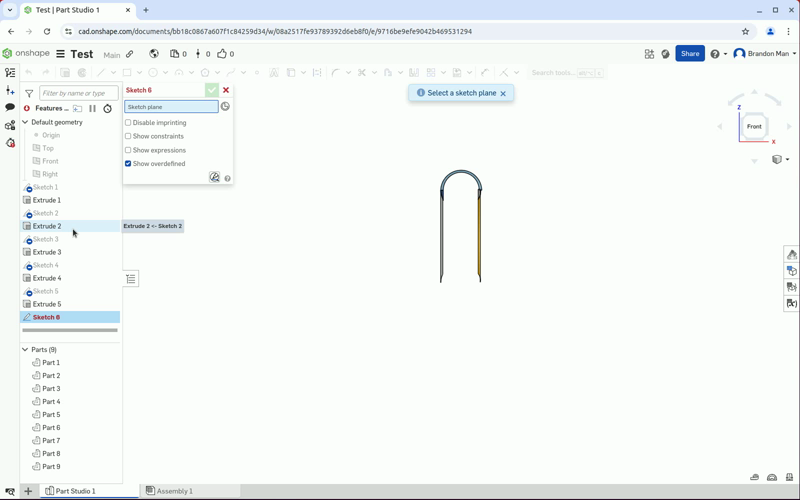
mouse_move(73, 163)
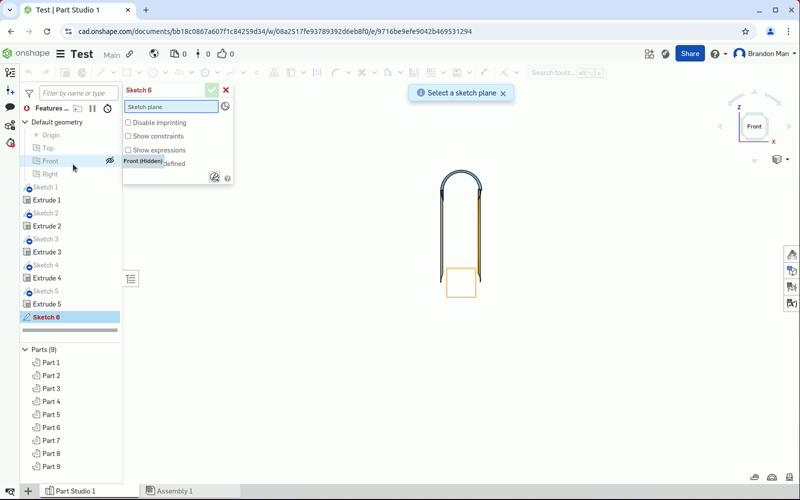
click(73, 163)
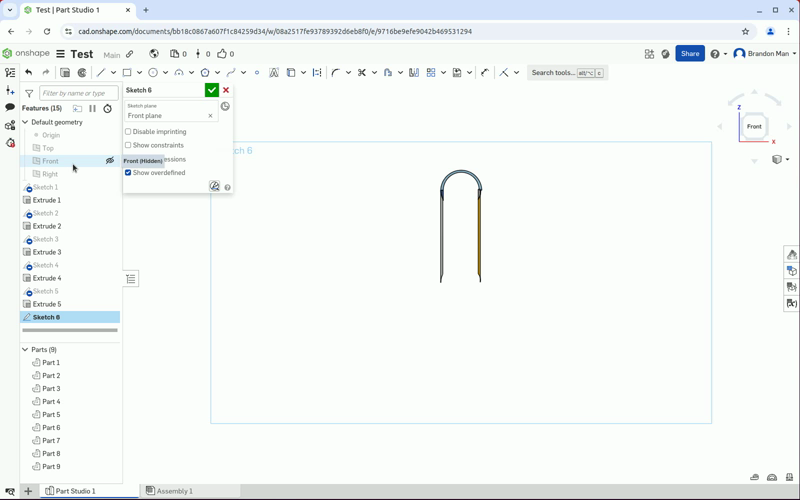
mouse_move(73, 352)
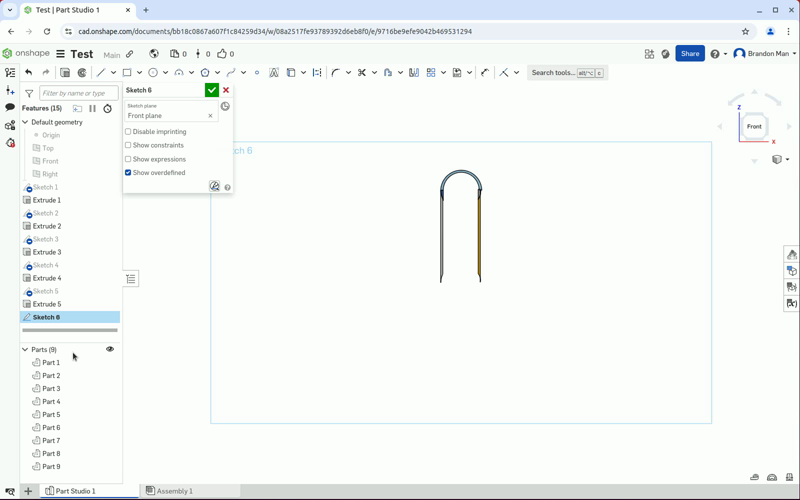
key(y)
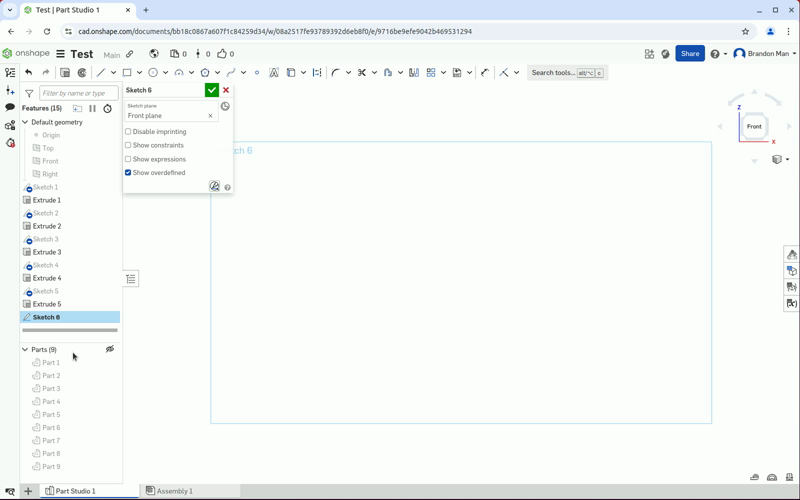
key(l)
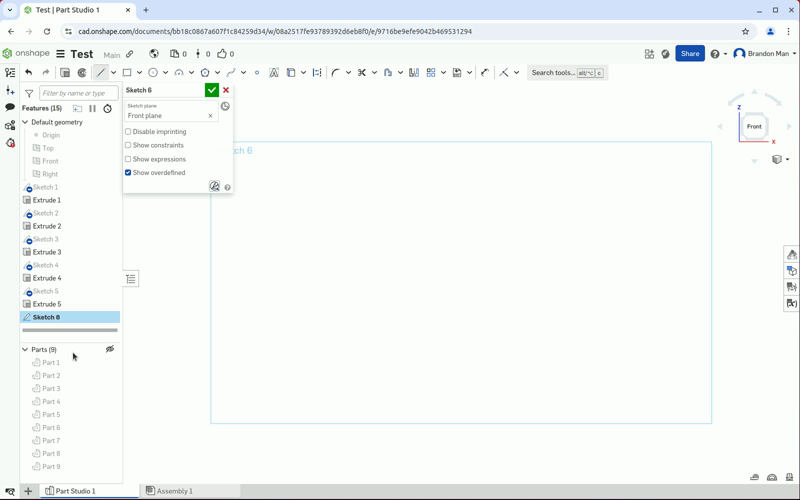
key_down(shift)
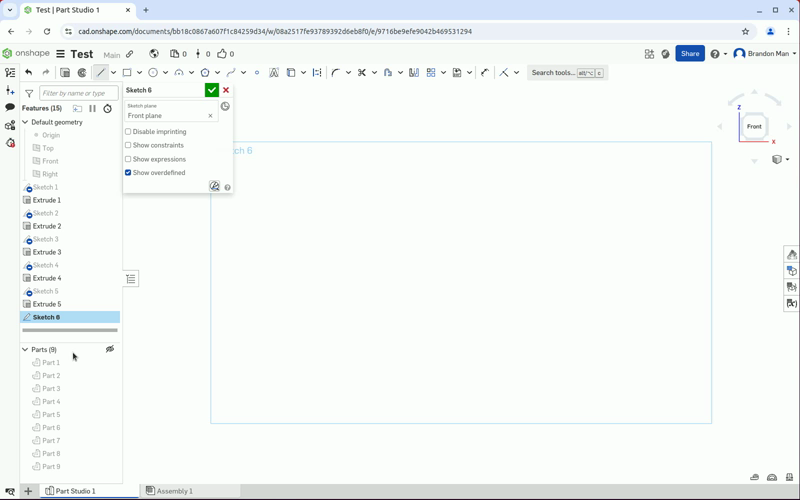
mouse_move(440, 282)
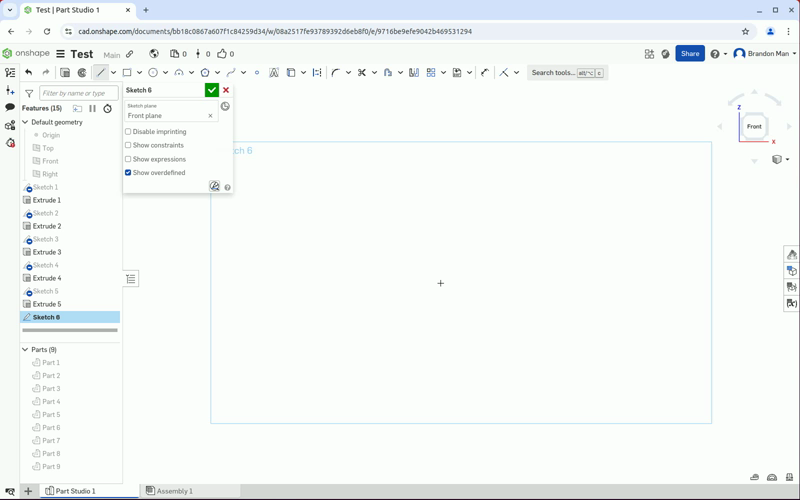
click(440, 282)
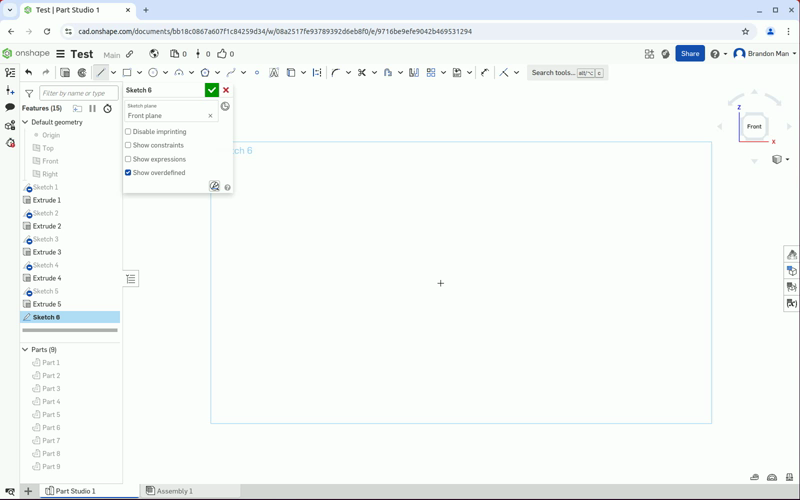
key_up(shift)
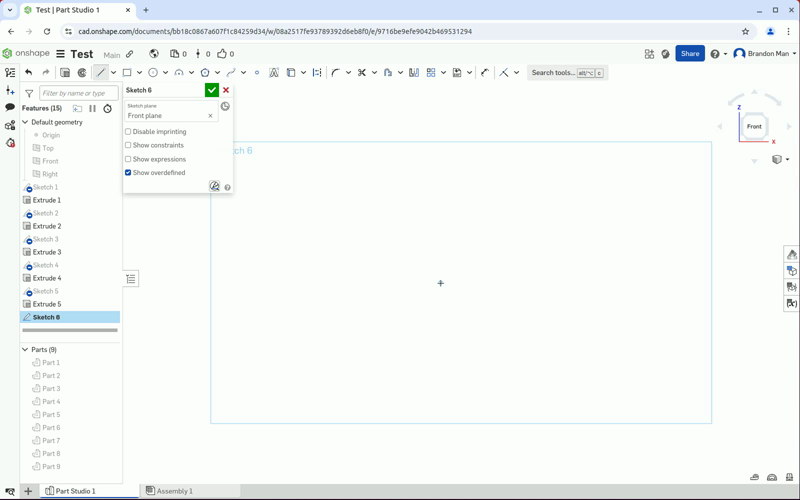
key_down(shift)
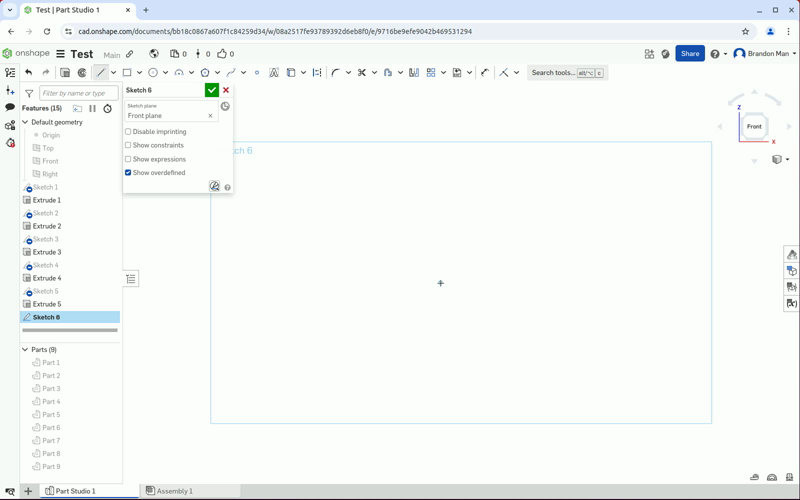
mouse_move(470, 282)
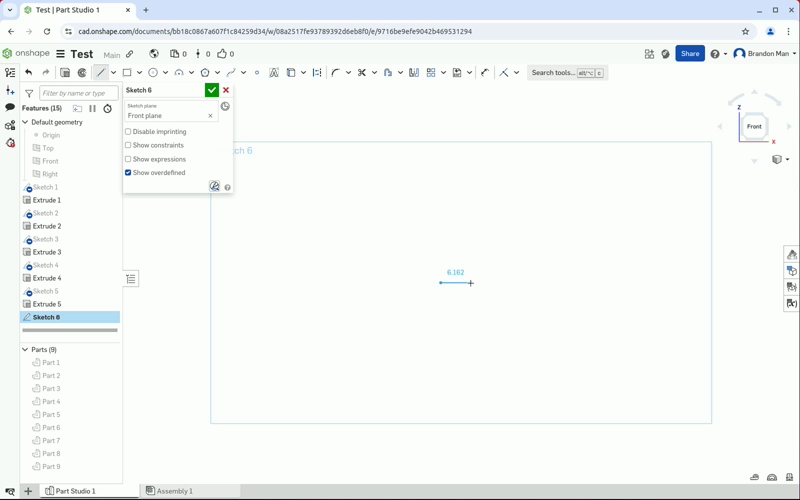
mouse_move(443, 282)
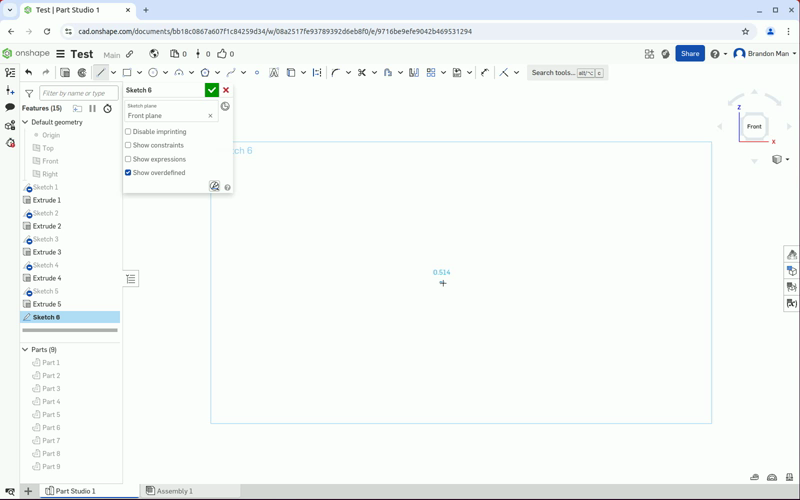
scroll(6)
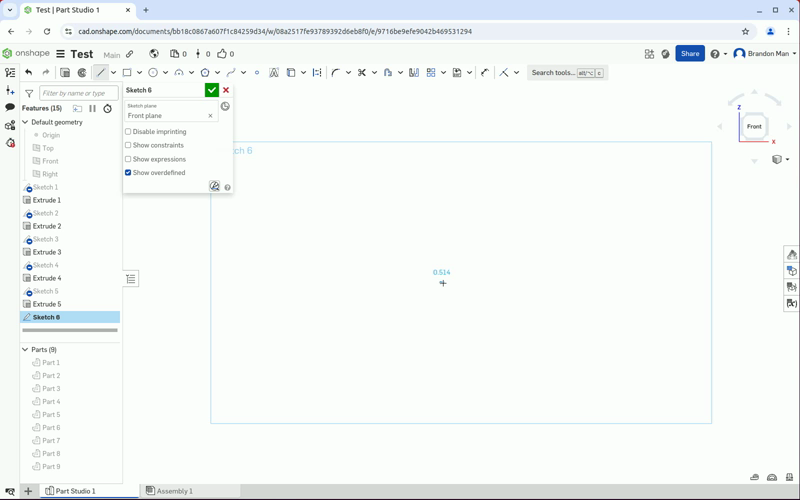
scroll(6)
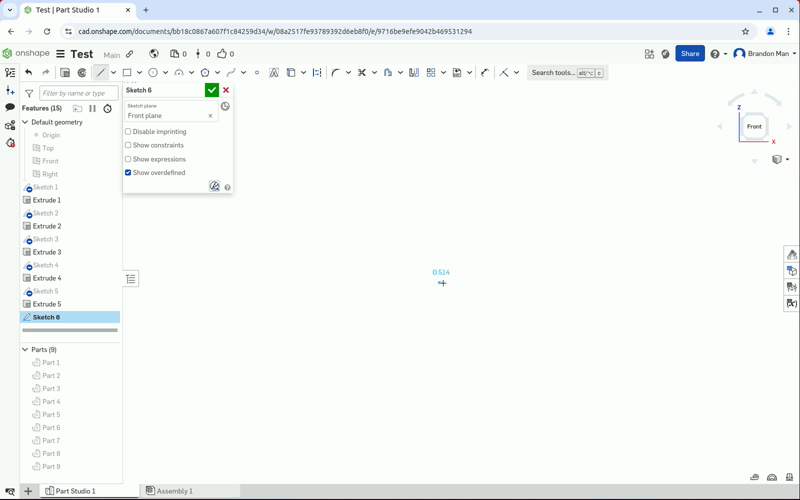
scroll(6)
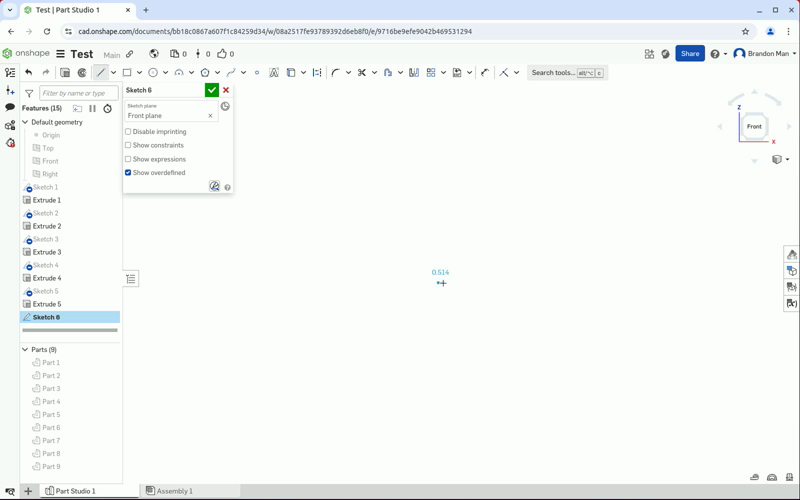
scroll(6)
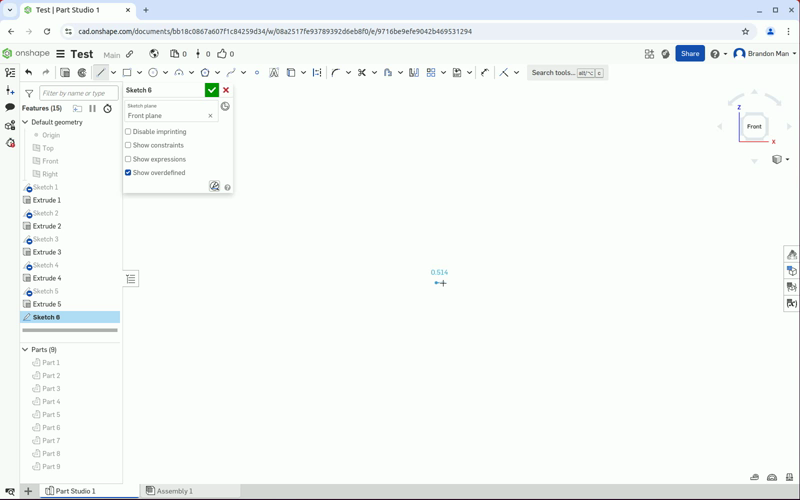
scroll(6)
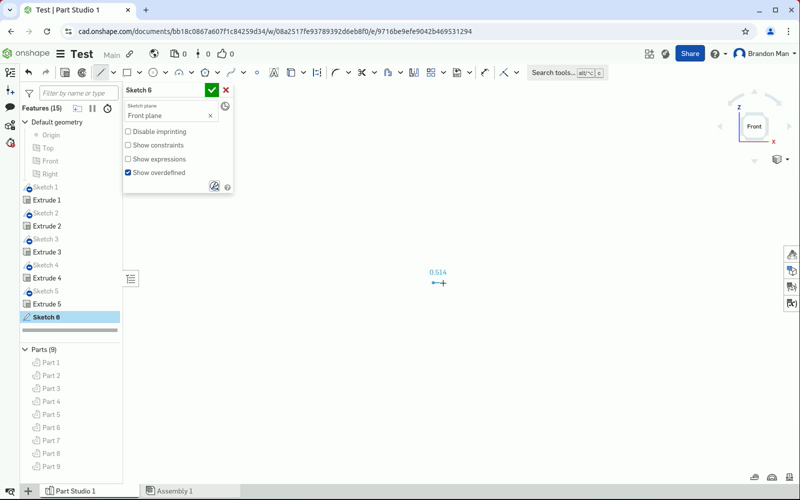
scroll(6)
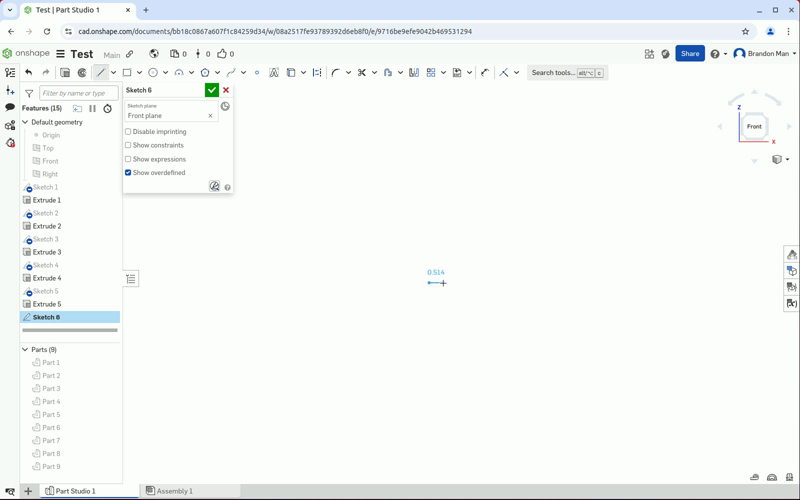
scroll(6)
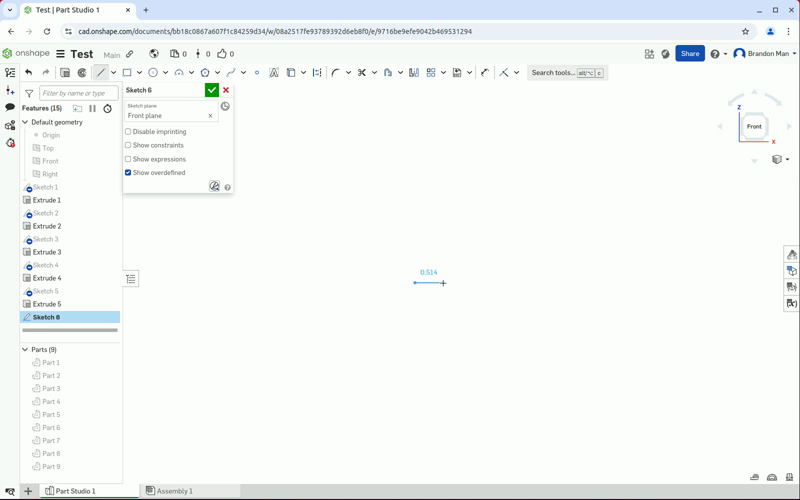
click(443, 282)
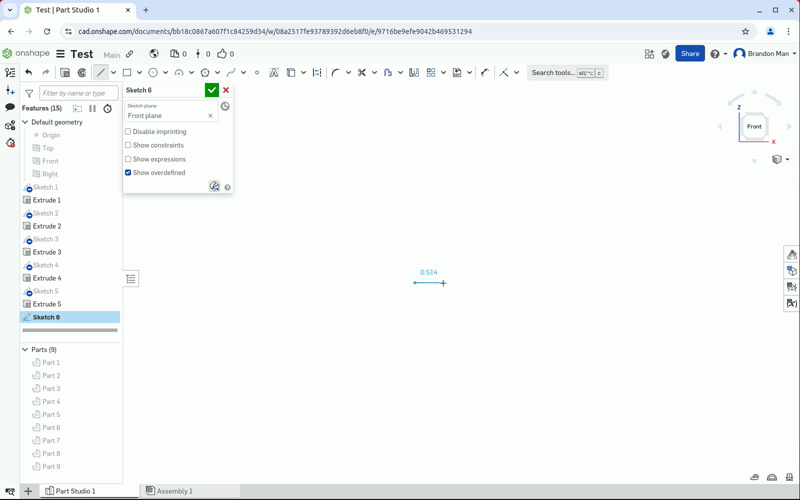
scroll(-6)
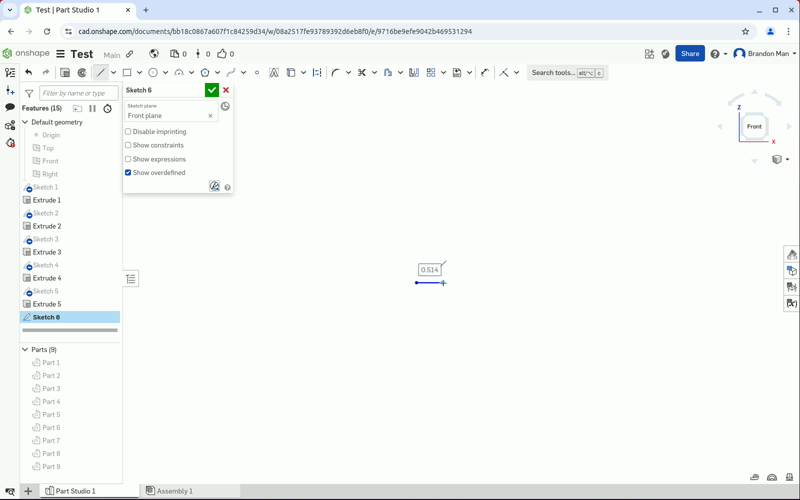
scroll(-6)
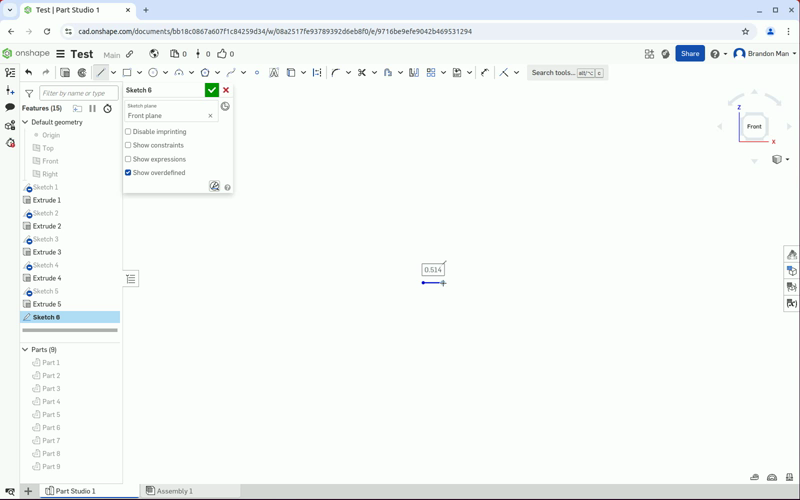
scroll(-6)
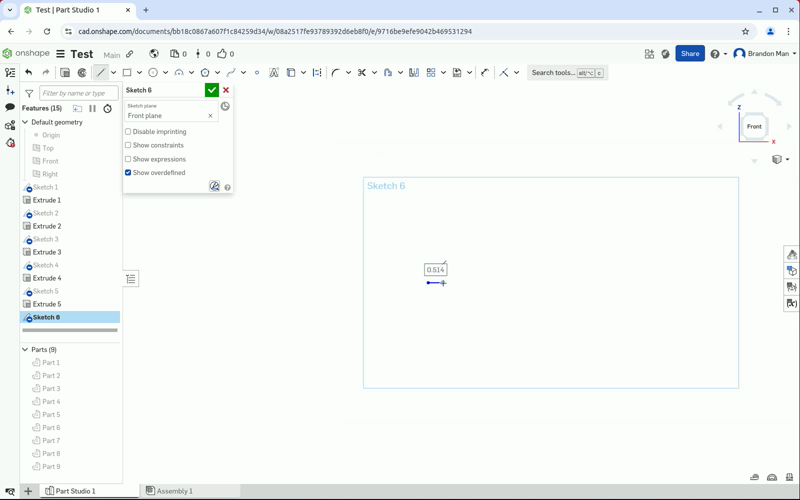
scroll(-6)
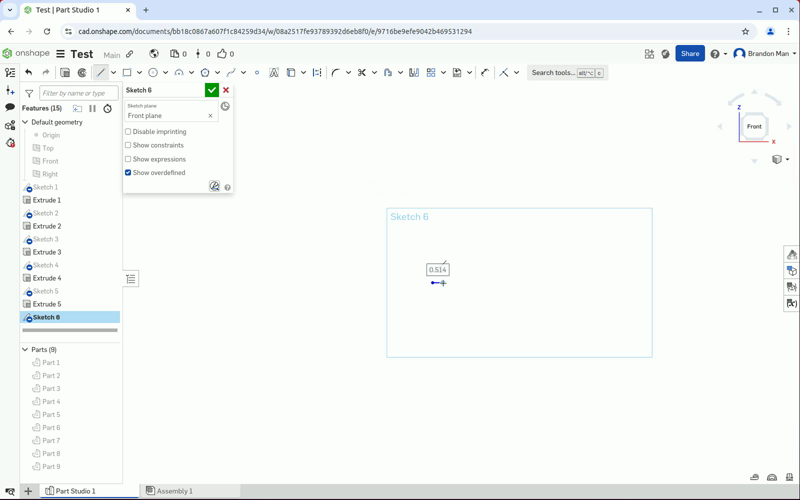
scroll(-6)
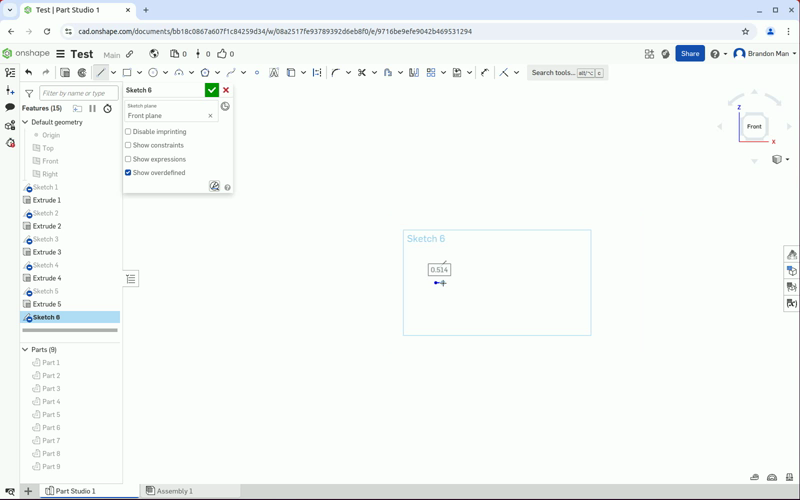
scroll(-6)
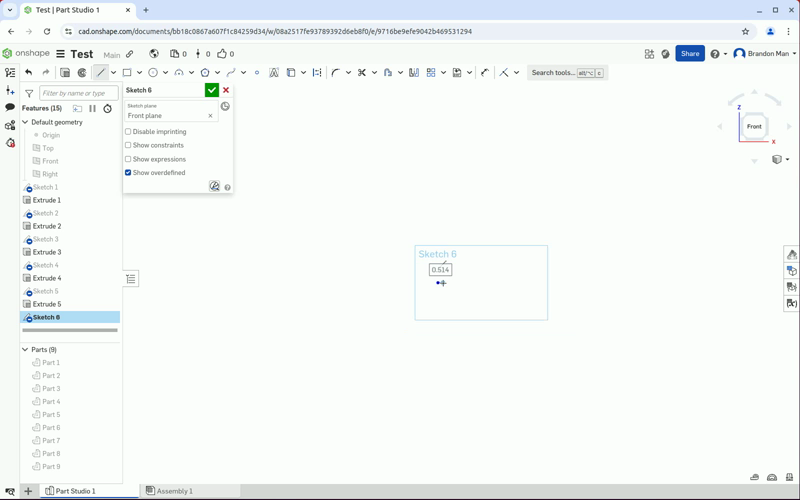
scroll(-6)
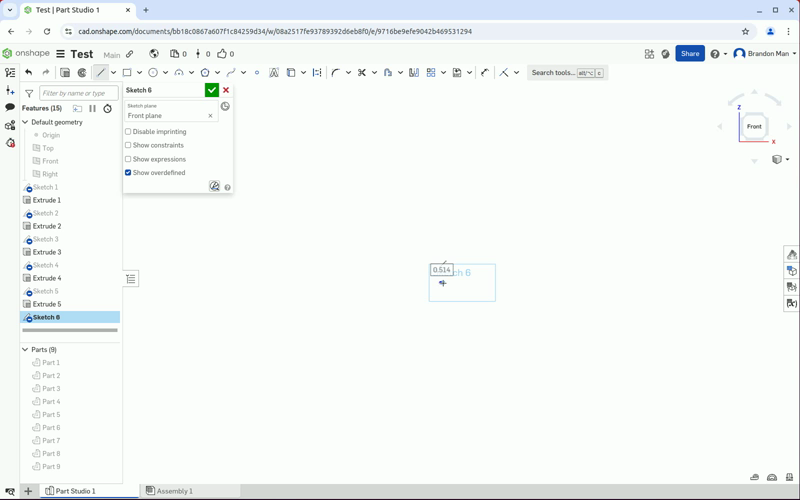
key_up(shift)
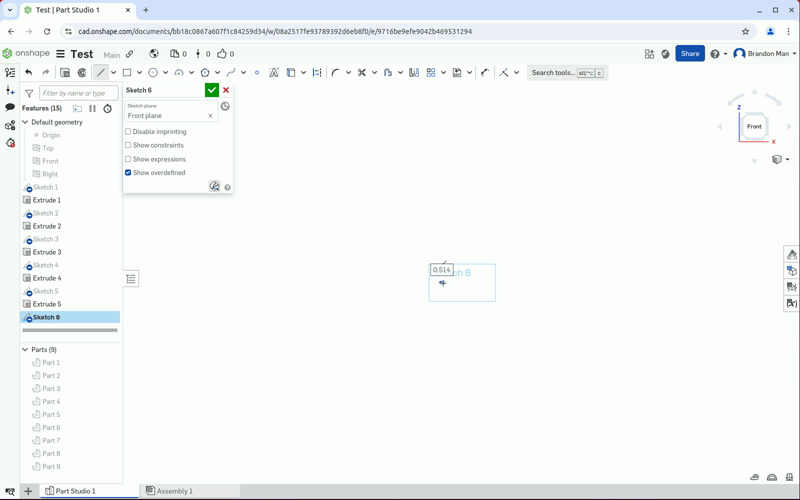
key_down(shift)
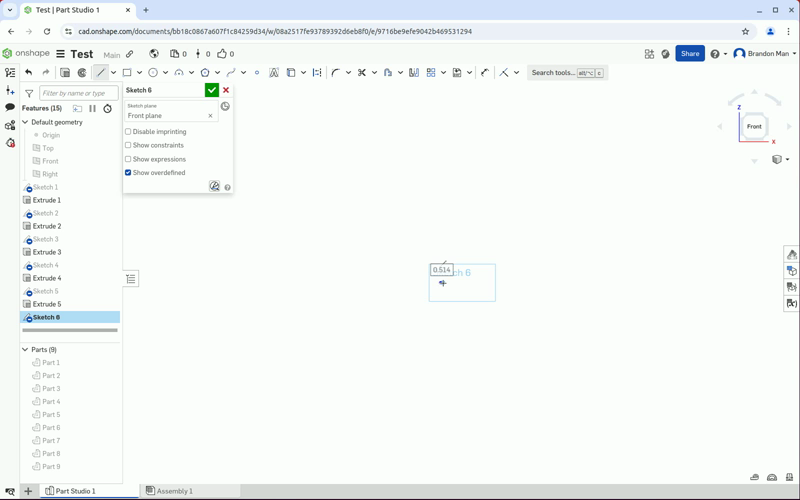
mouse_move(473, 282)
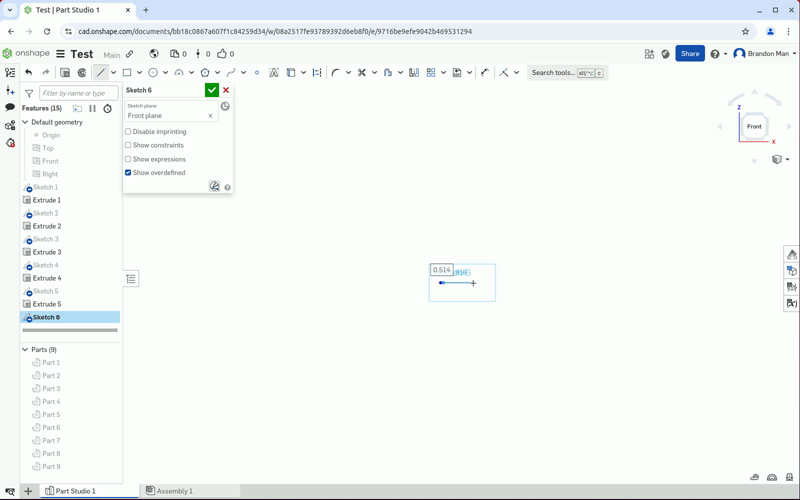
mouse_move(443, 272)
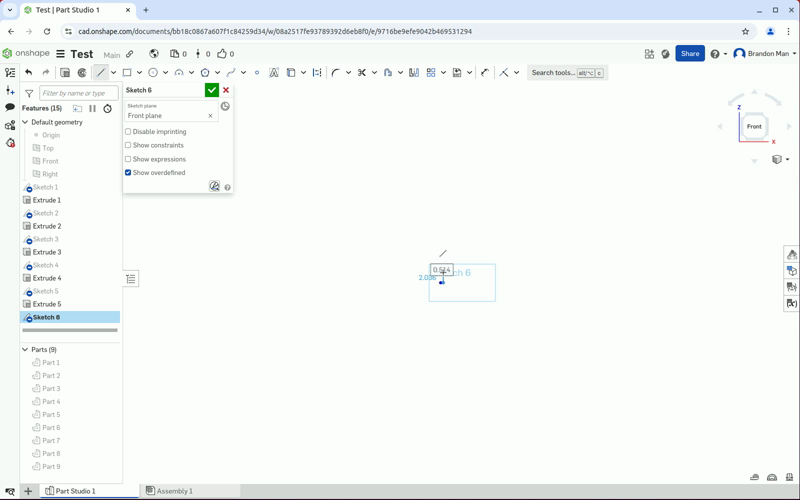
click(443, 272)
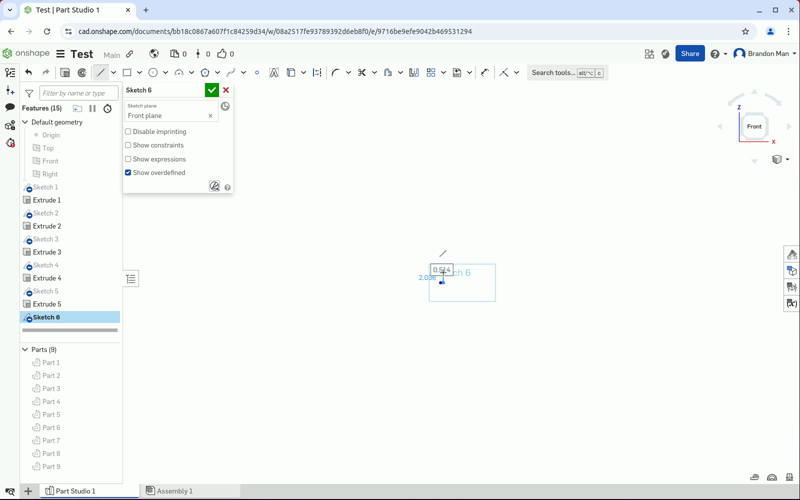
key_up(shift)
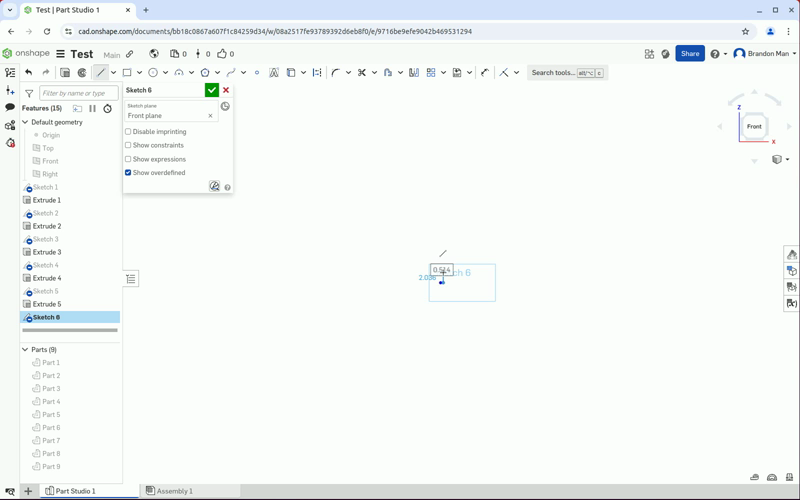
key(esc)
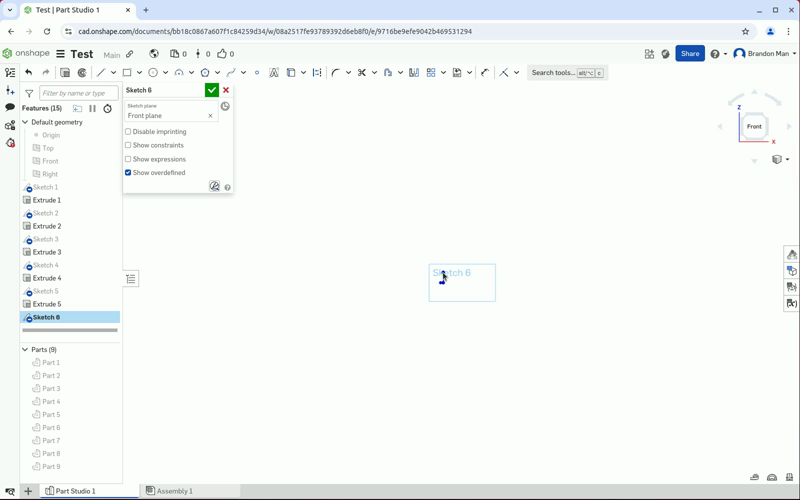
key(a)
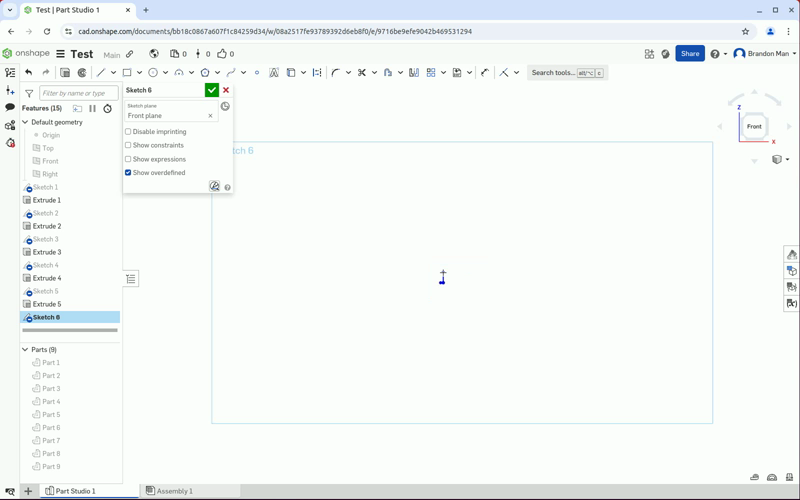
mouse_move(443, 272)
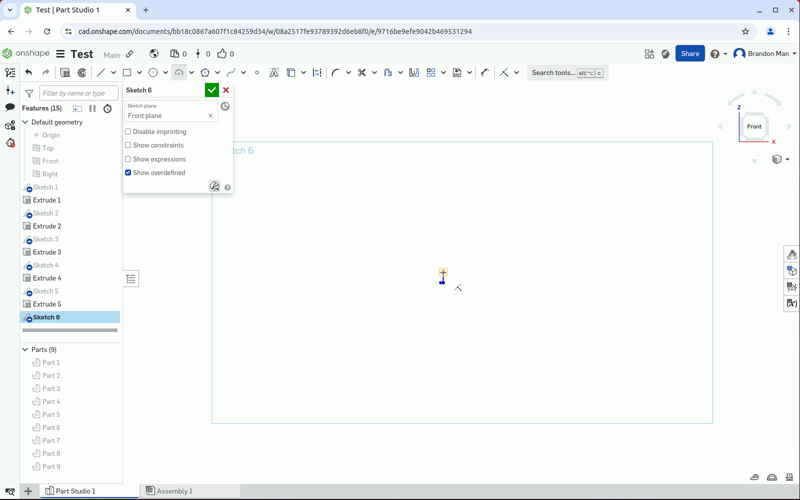
click(443, 272)
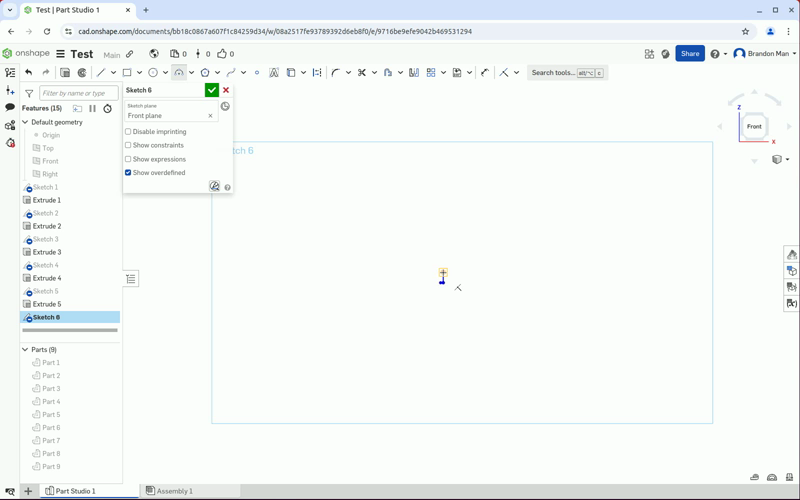
mouse_move(440, 282)
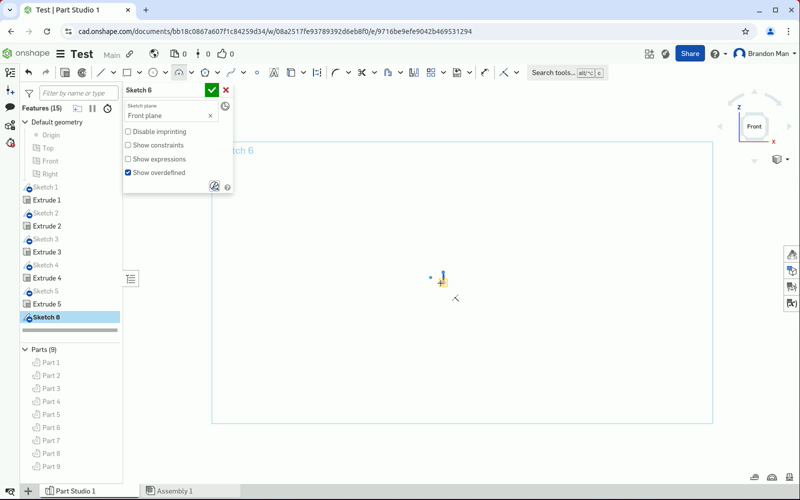
scroll(6)
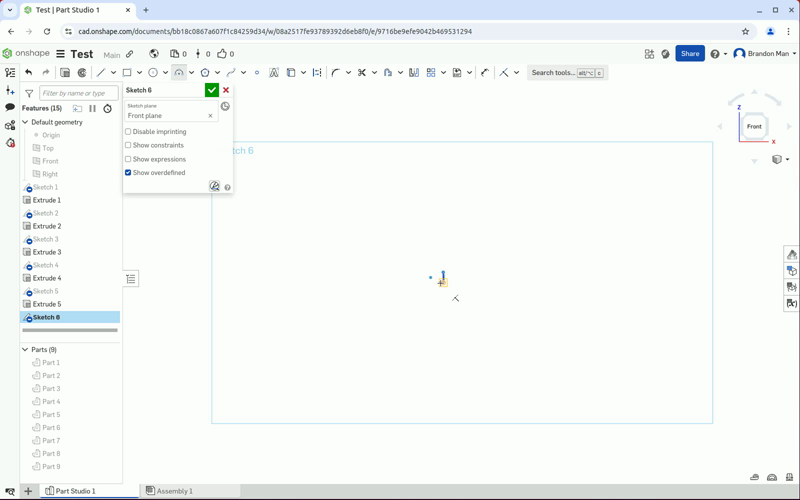
scroll(6)
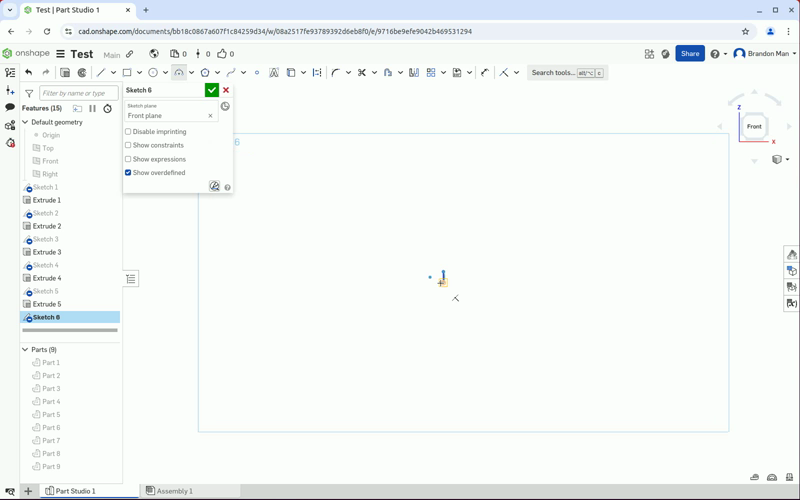
scroll(6)
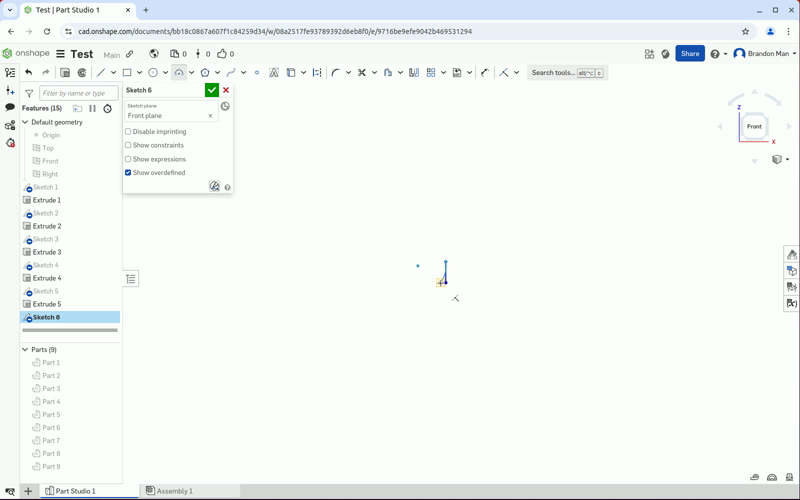
scroll(6)
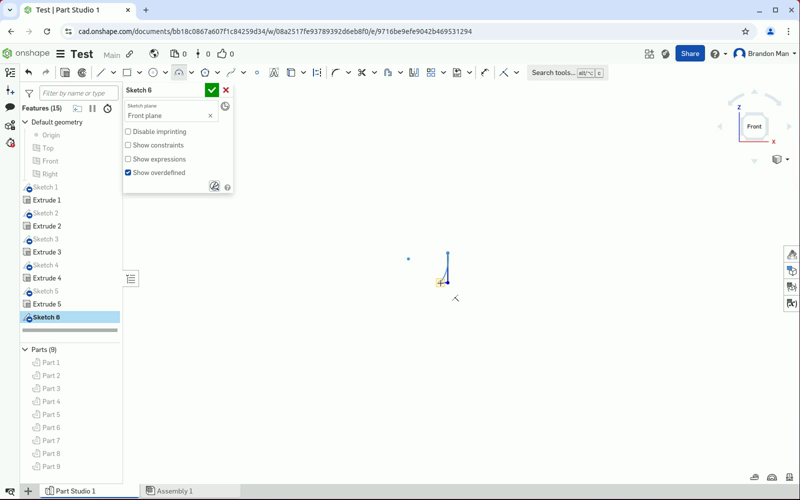
scroll(6)
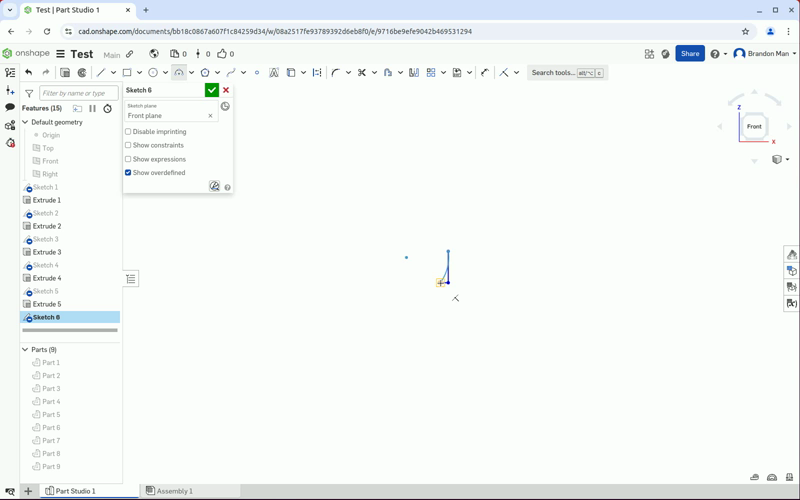
scroll(6)
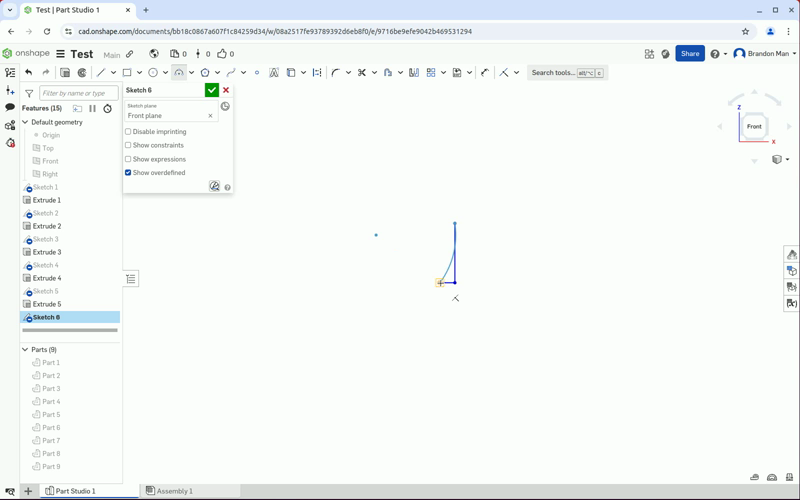
scroll(6)
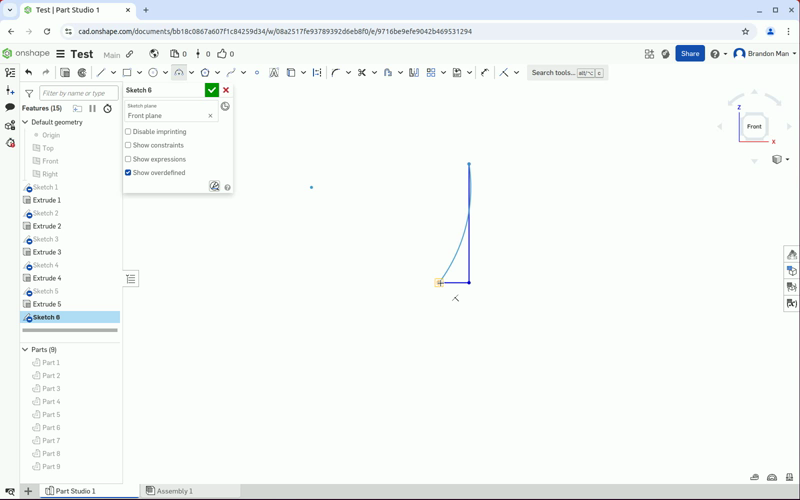
click(440, 282)
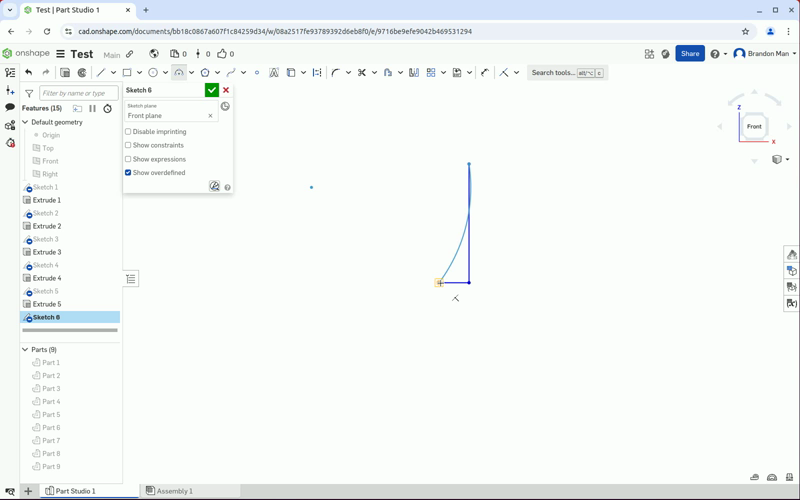
scroll(-6)
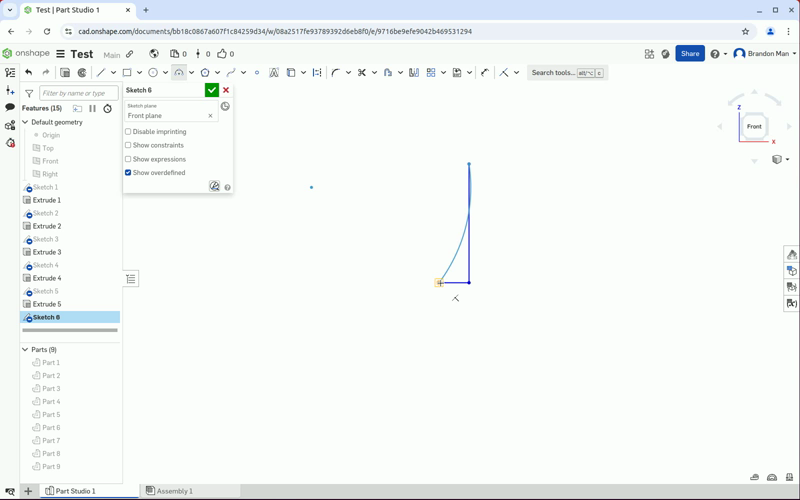
scroll(-6)
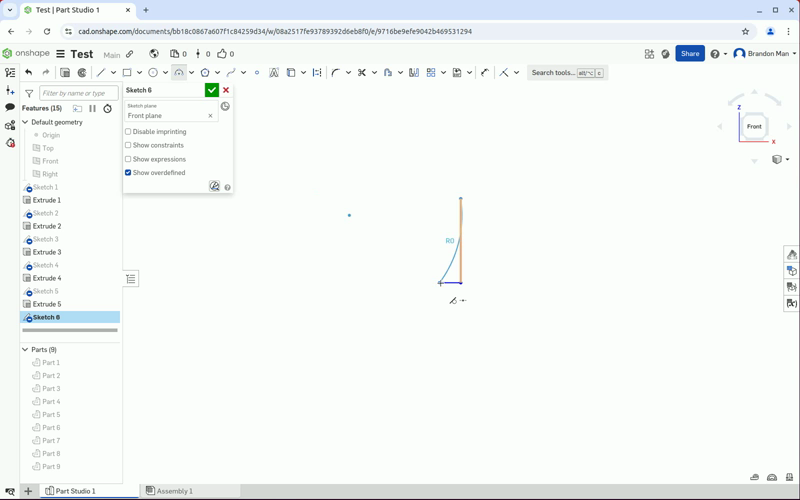
scroll(-6)
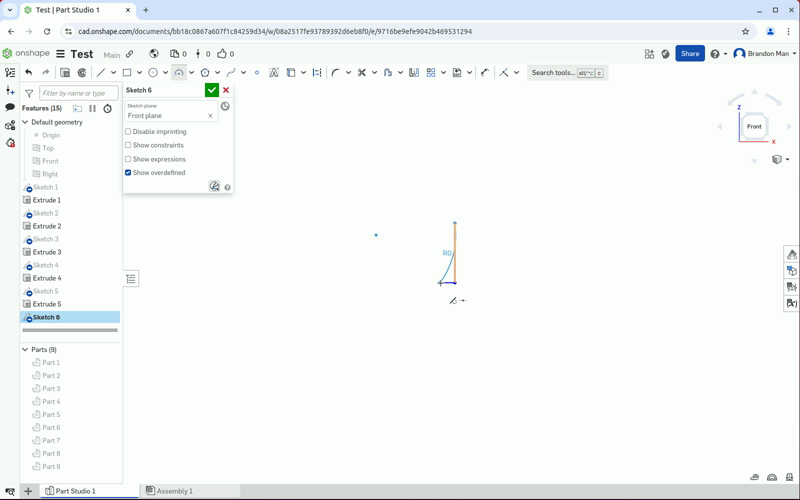
scroll(-6)
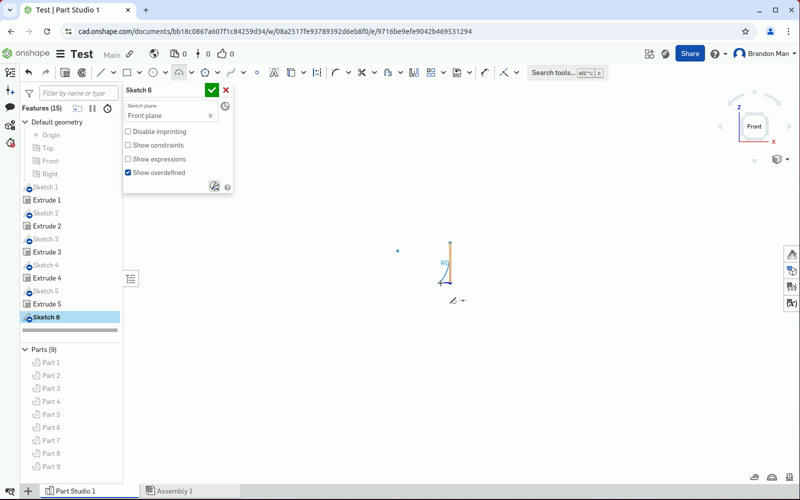
scroll(-6)
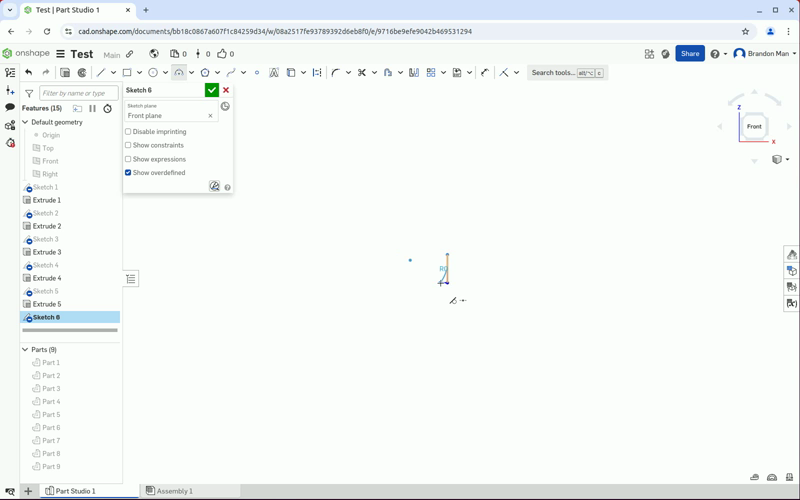
scroll(-6)
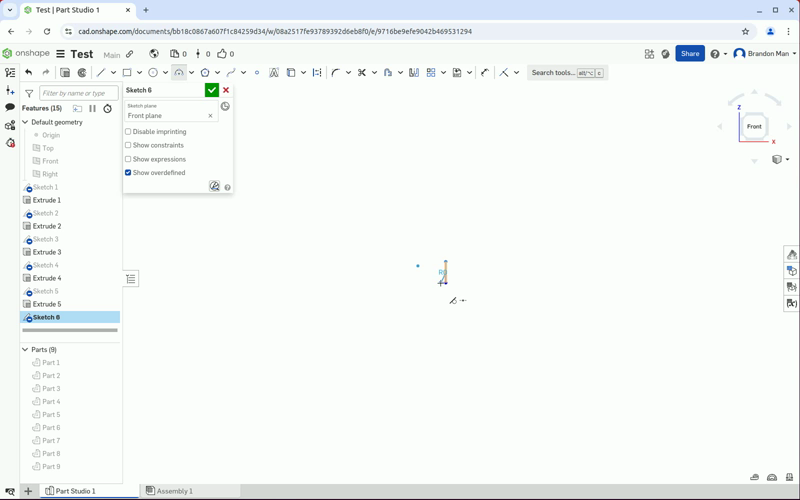
scroll(-6)
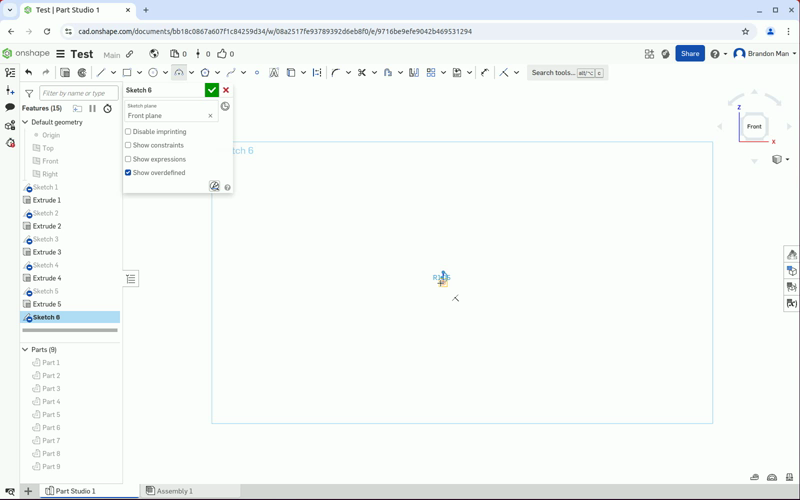
key_down(shift)
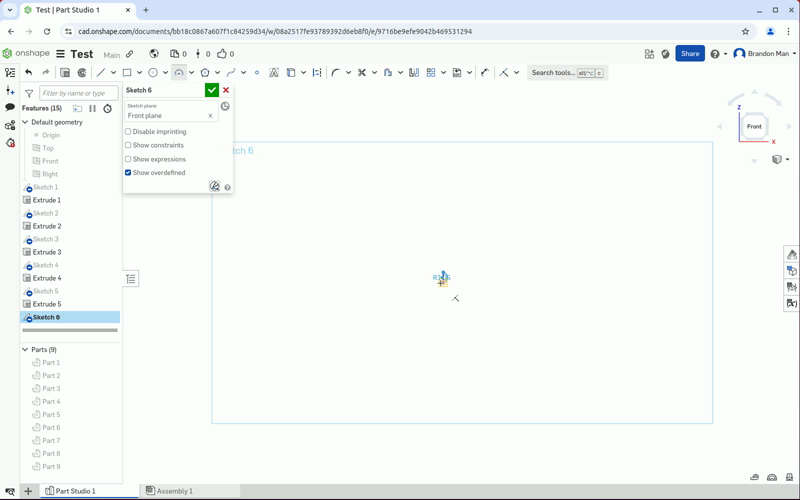
mouse_move(441, 277)
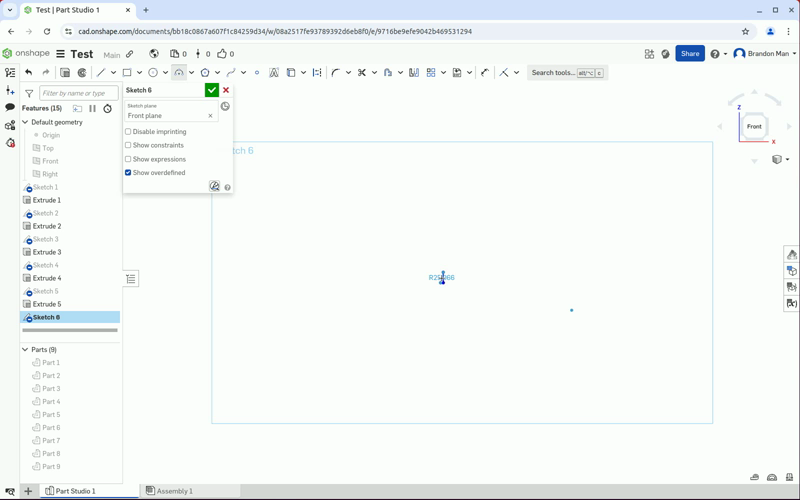
click(441, 277)
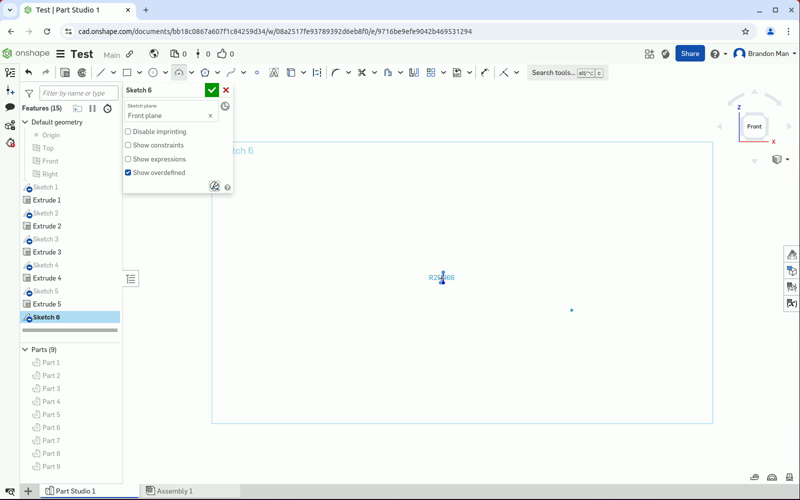
key_up(shift)
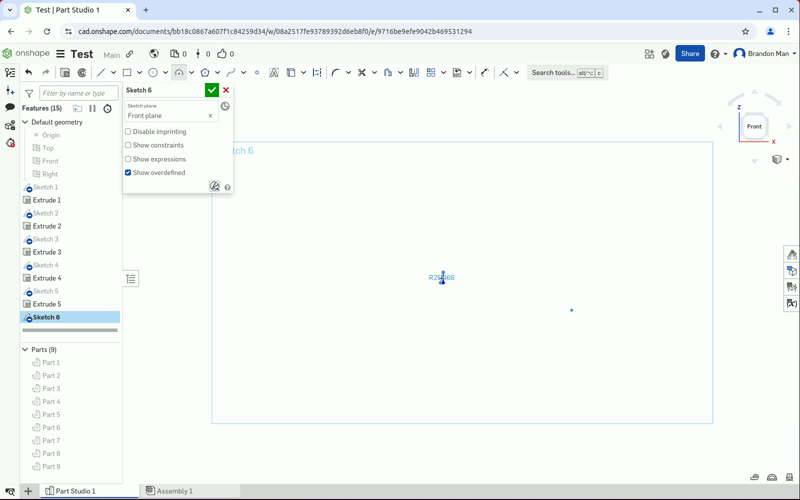
key(esc)
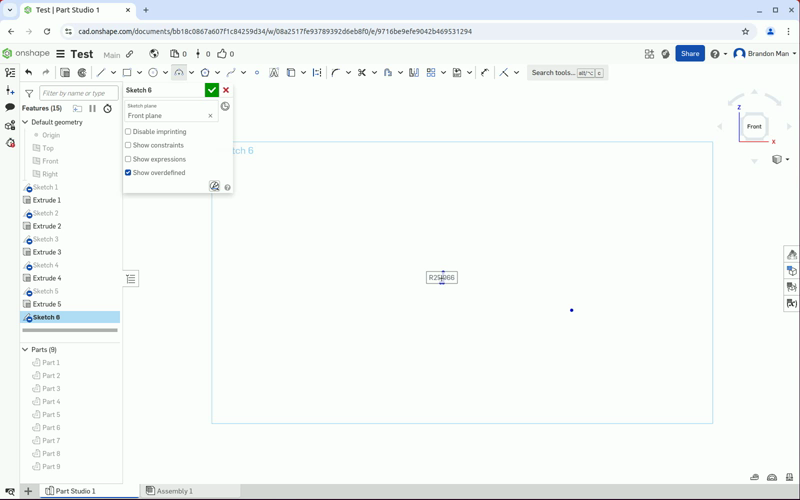
mouse_move(442, 282)
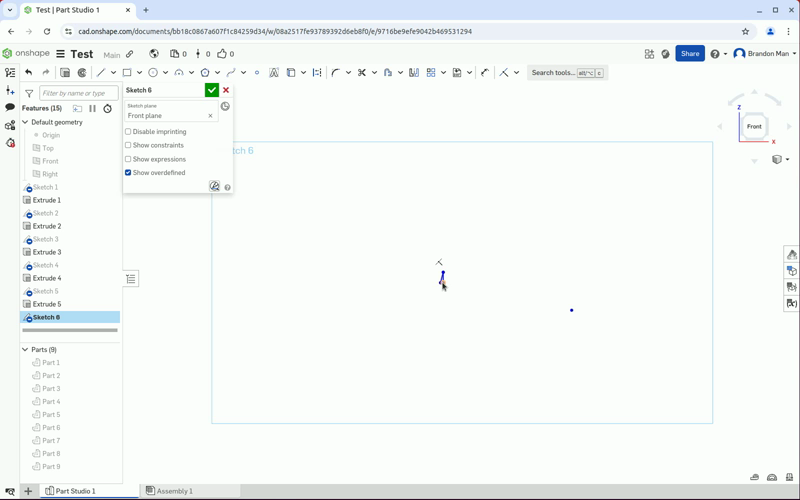
scroll(6)
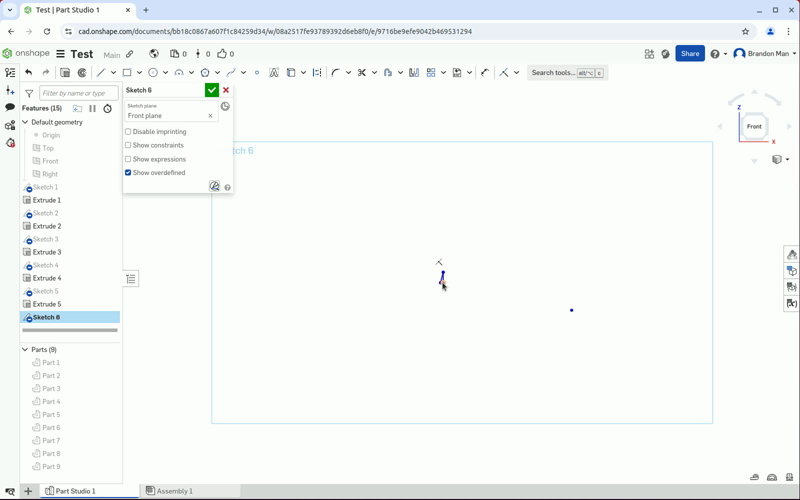
scroll(6)
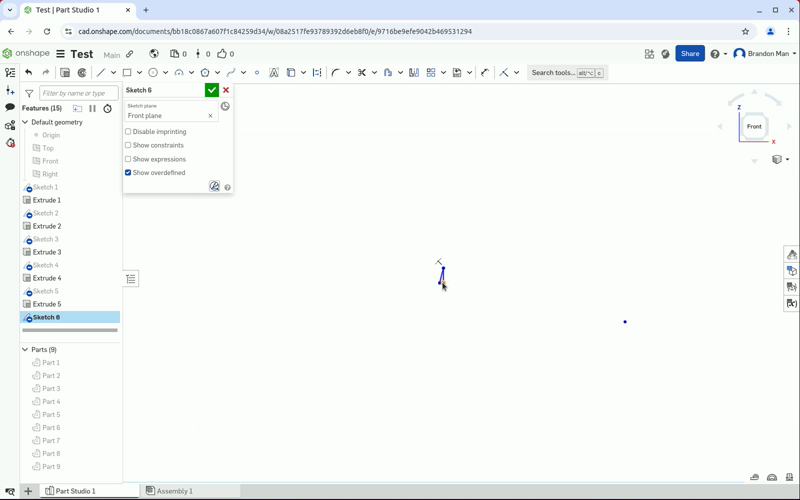
scroll(6)
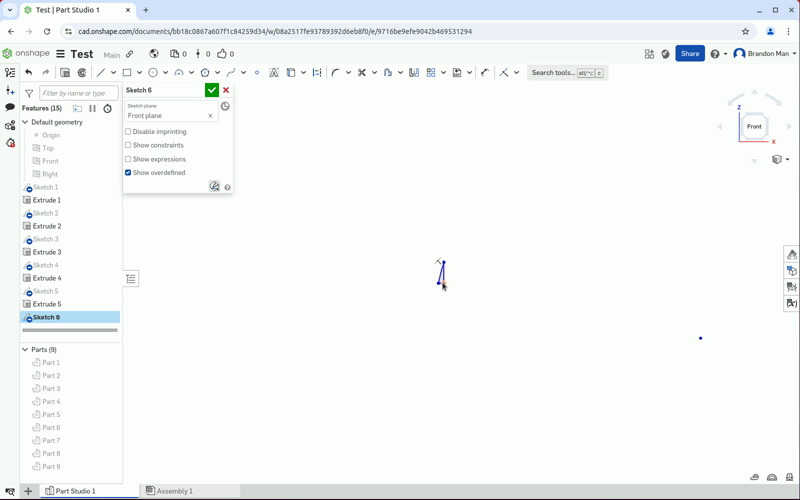
scroll(6)
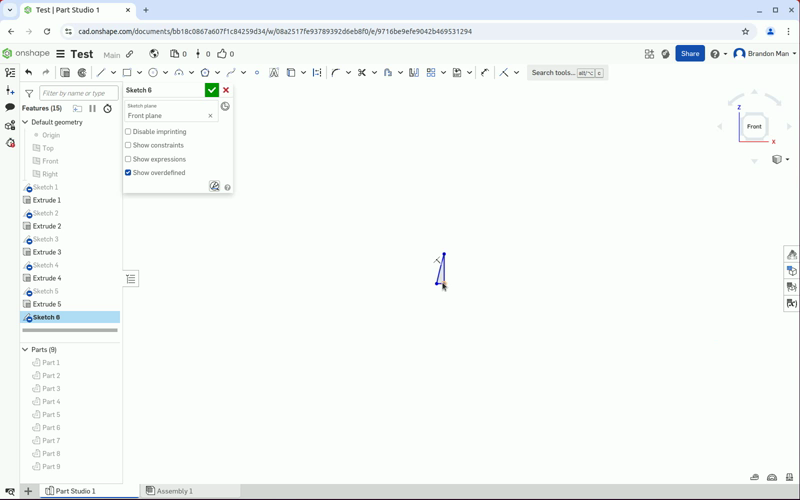
scroll(6)
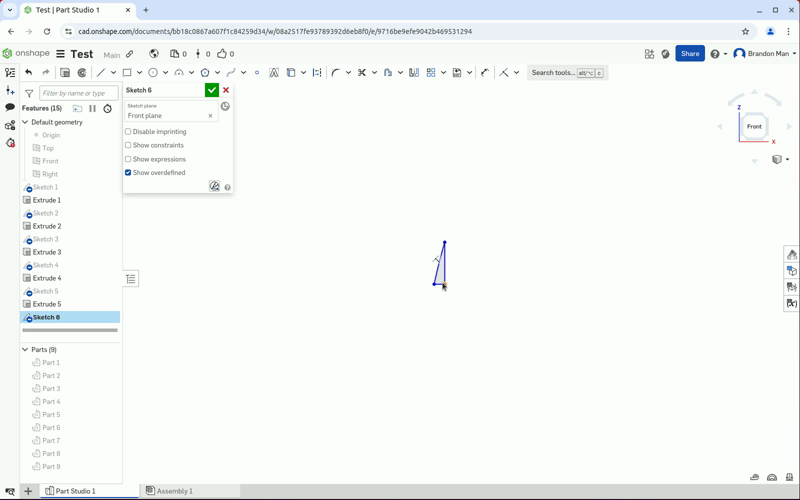
scroll(6)
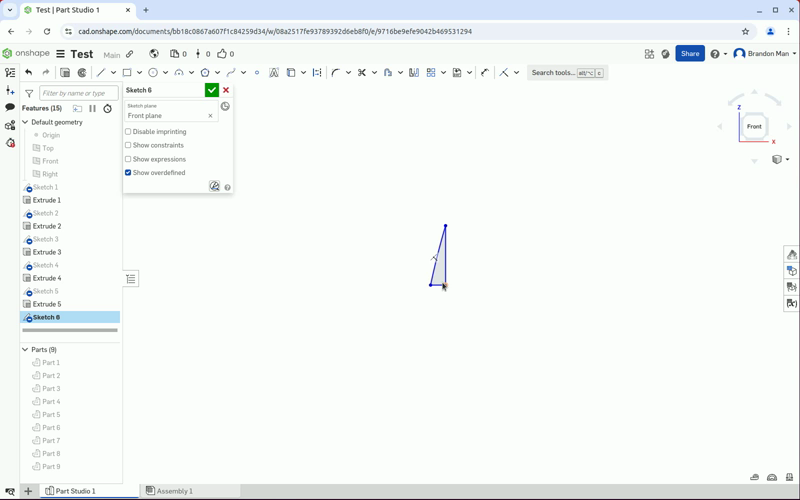
scroll(6)
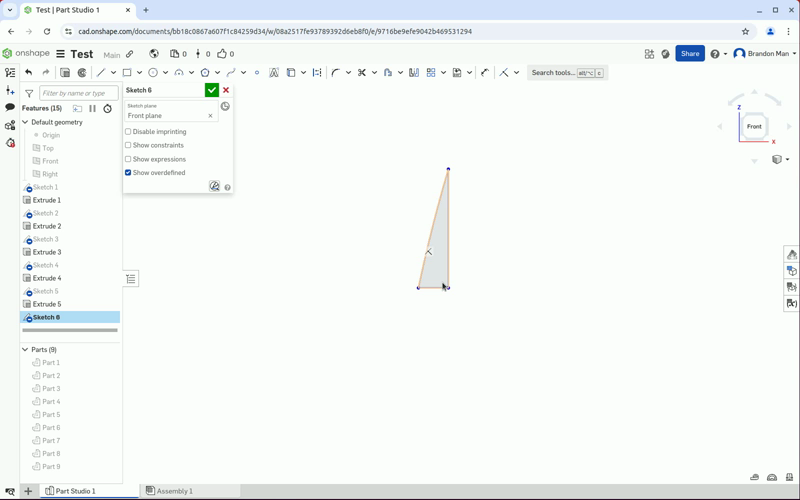
click(442, 282)
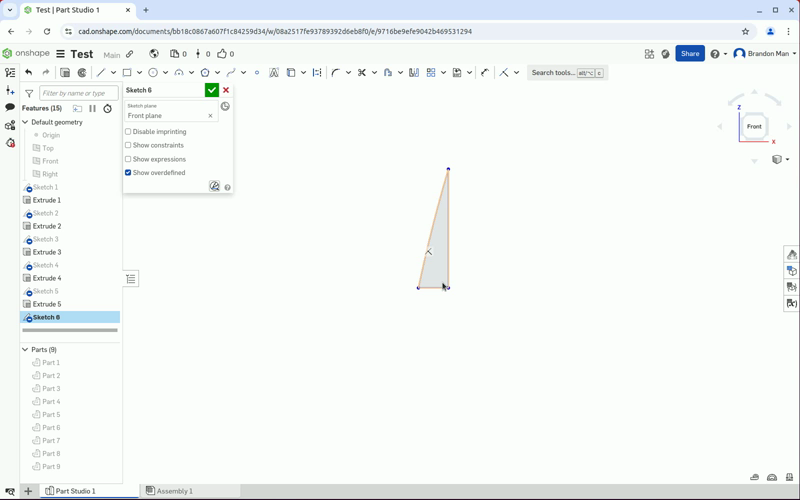
scroll(-6)
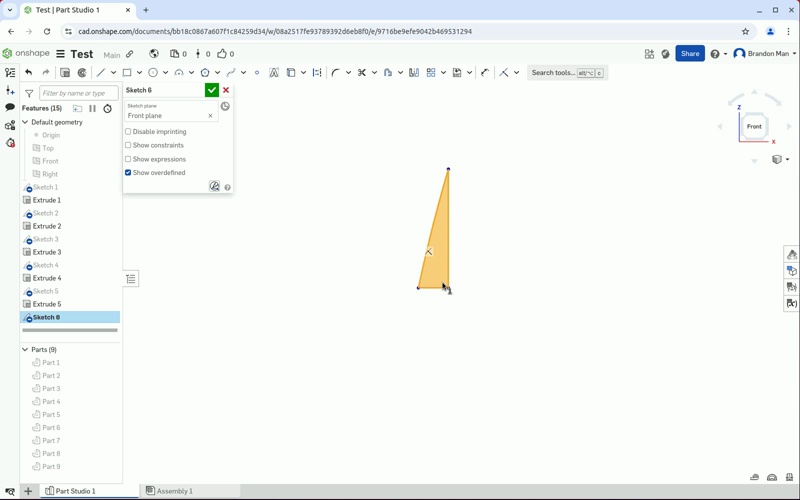
scroll(-6)
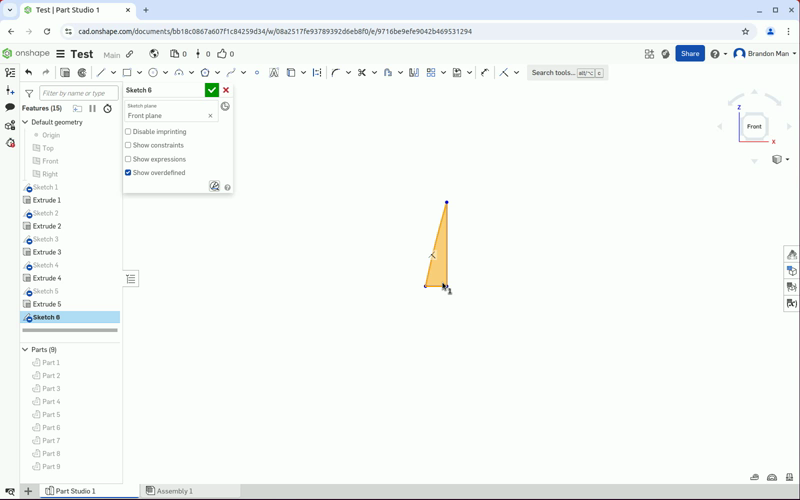
scroll(-6)
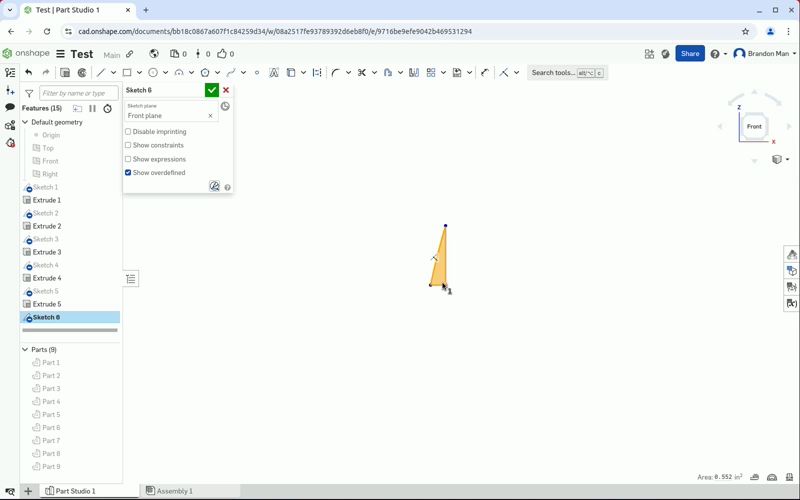
scroll(-6)
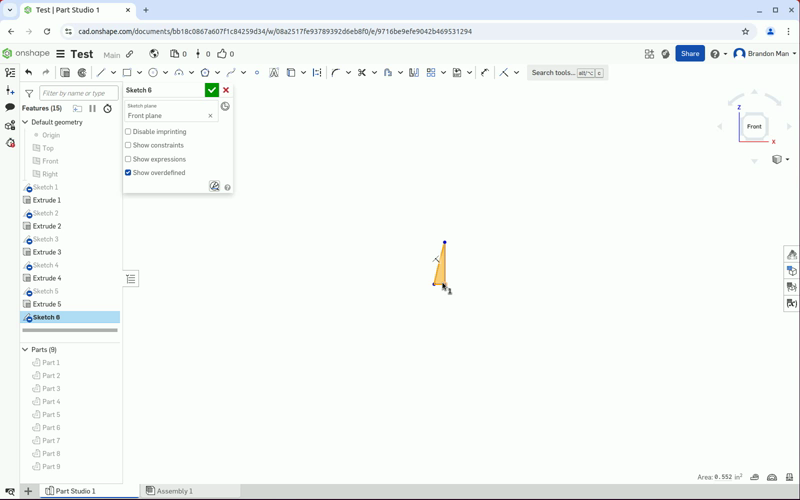
scroll(-6)
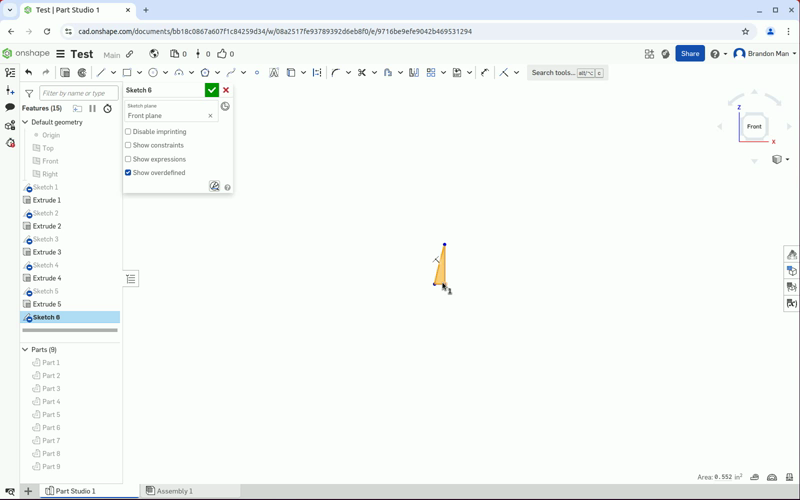
scroll(-6)
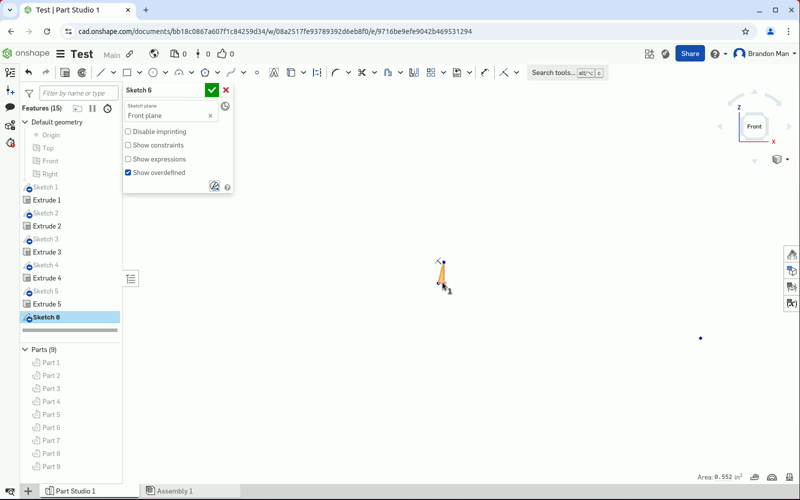
scroll(-6)
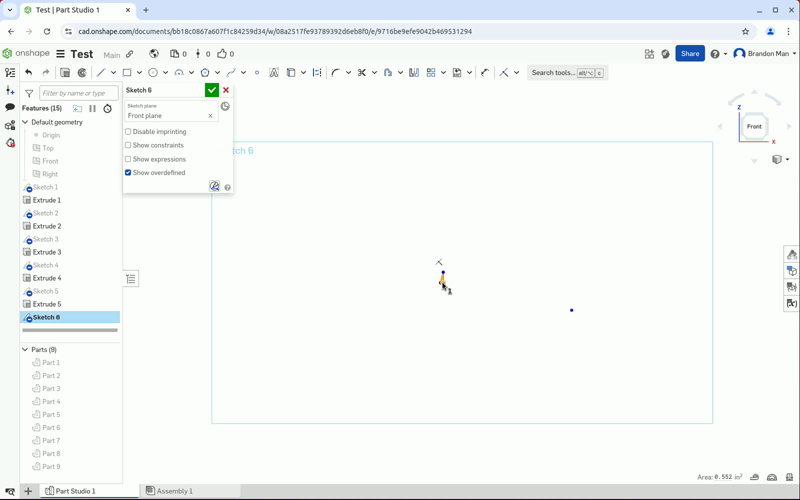
mouse_move(73, 352)
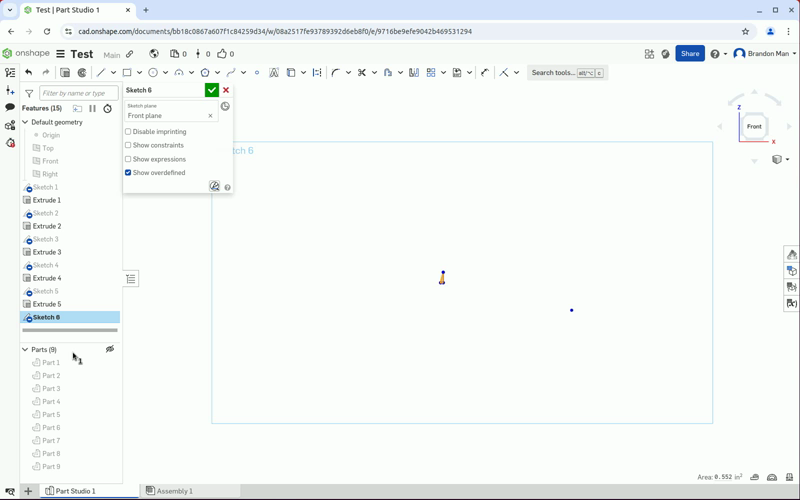
key(shift+y)
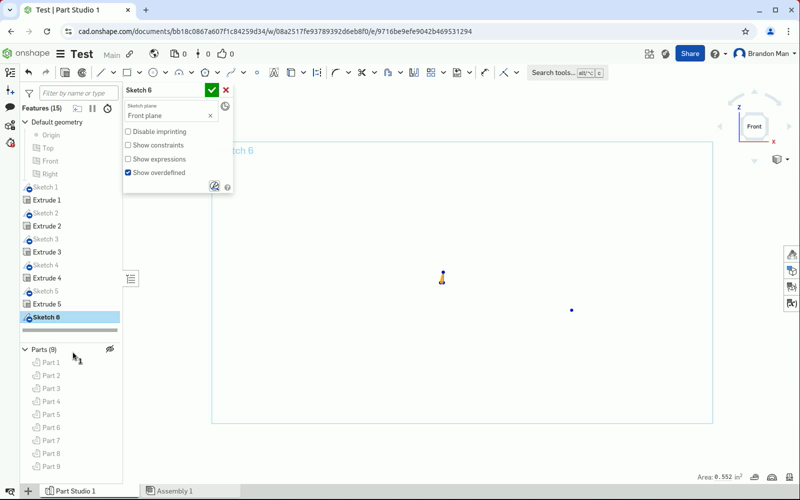
key(shift+e)
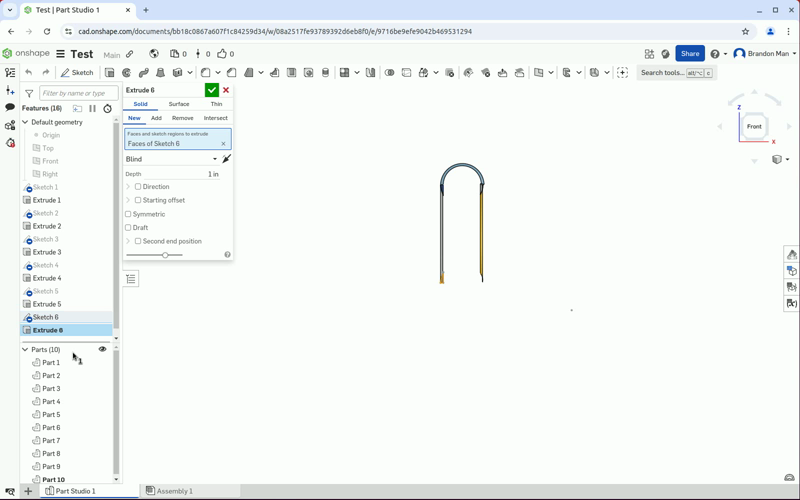
mouse_move(143, 106)
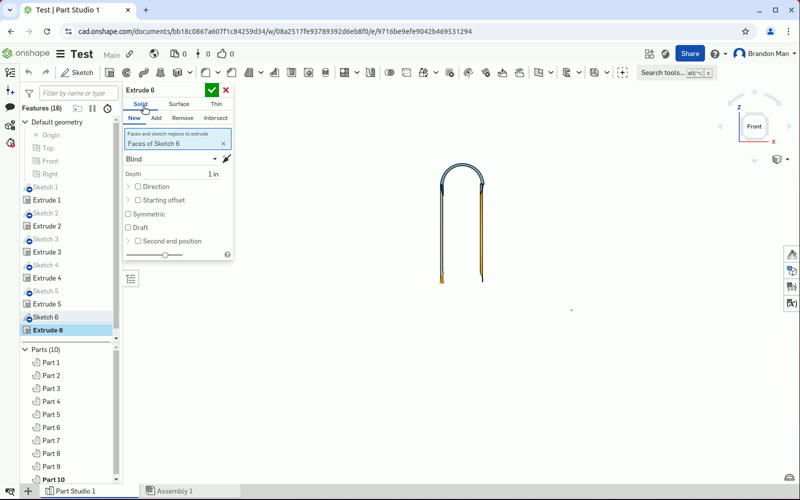
click(143, 106)
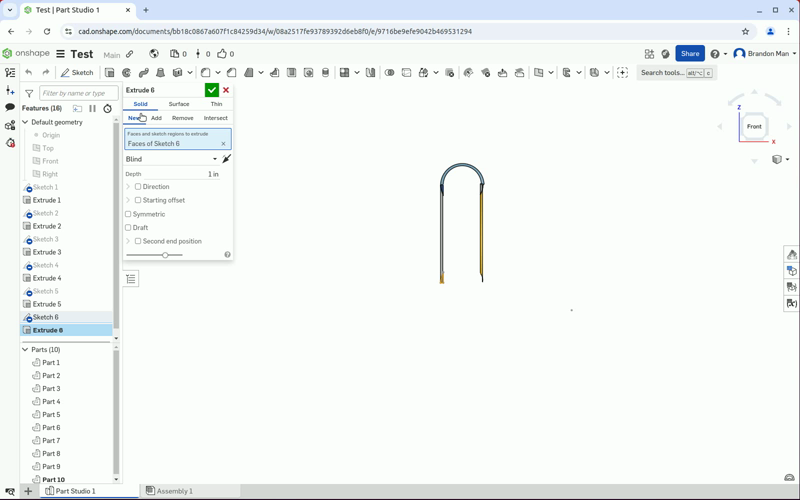
mouse_move(137, 120)
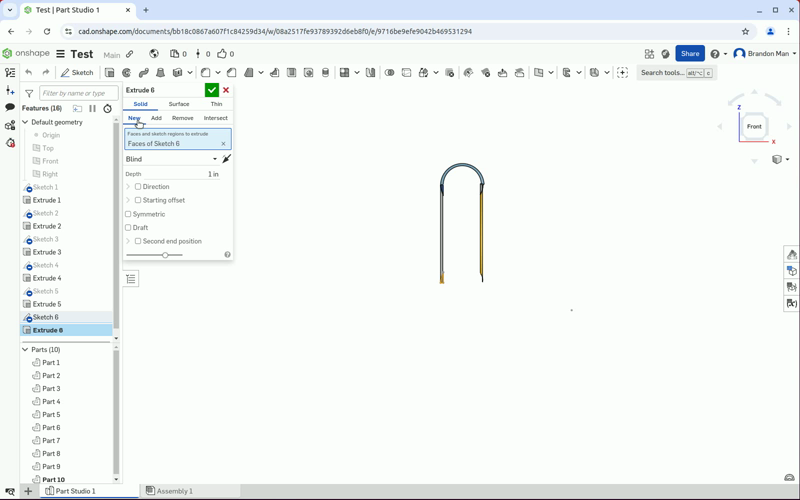
click(137, 120)
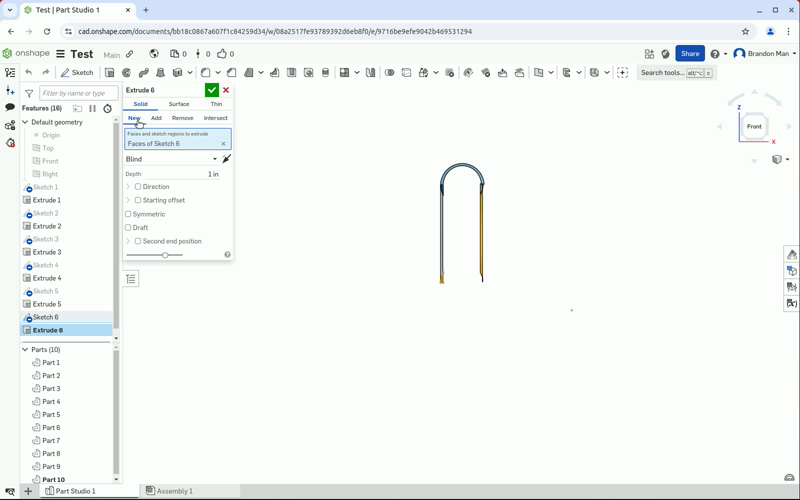
key(tab, 4)
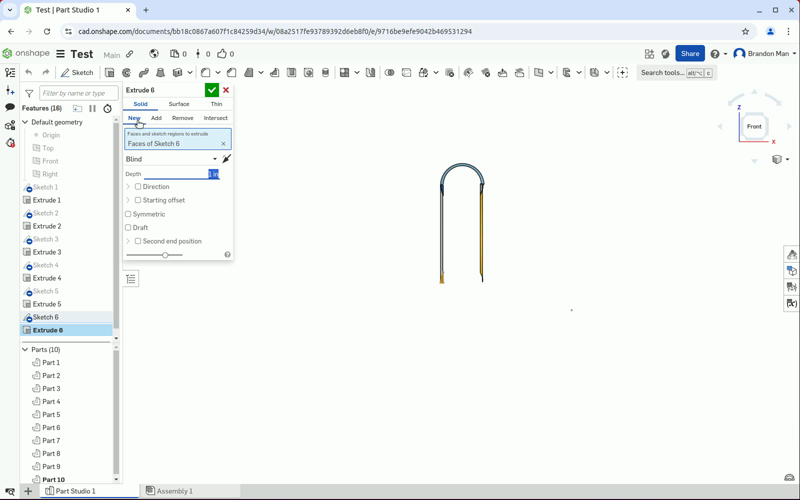
text(0.963)
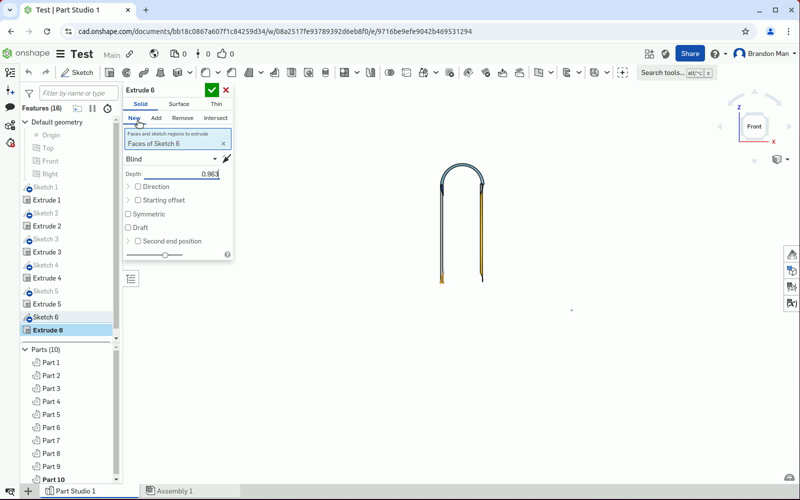
key(enter)
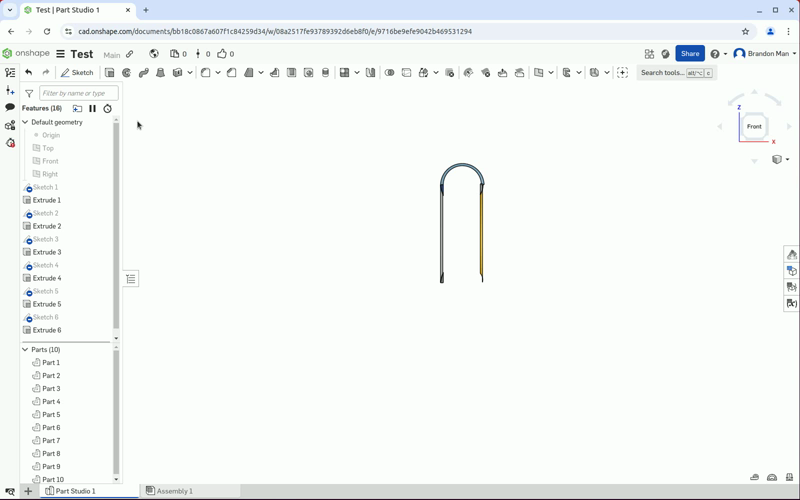
key(shift+h)
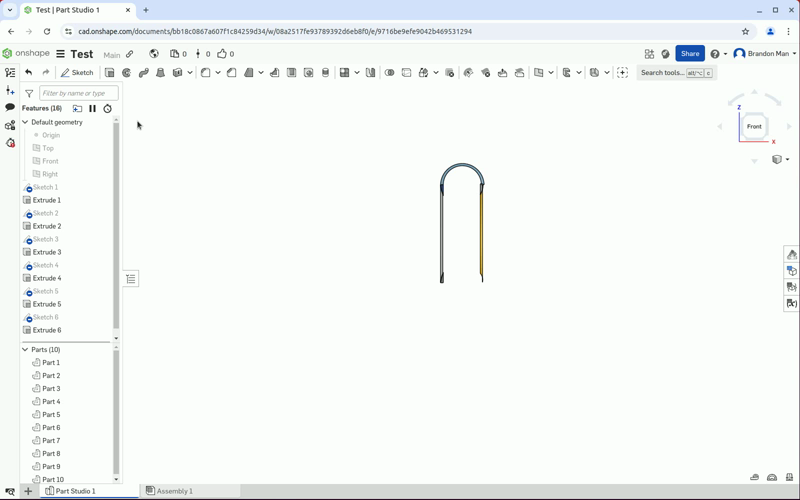
key(shift+h)
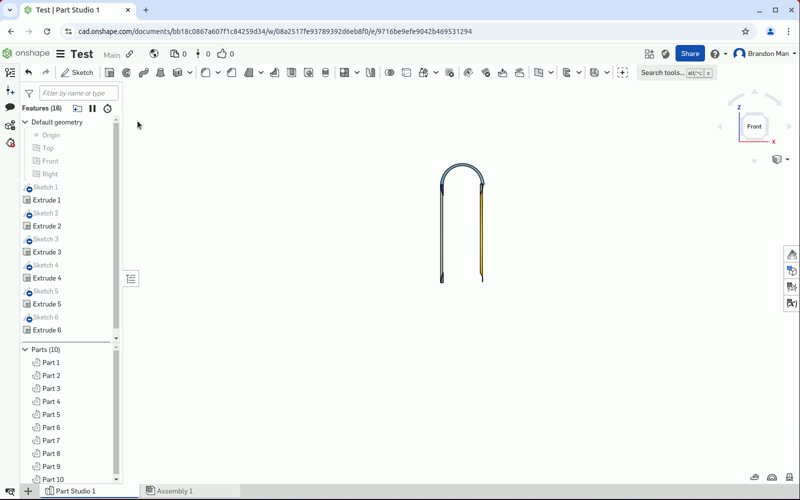
mouse_move(69, 189)
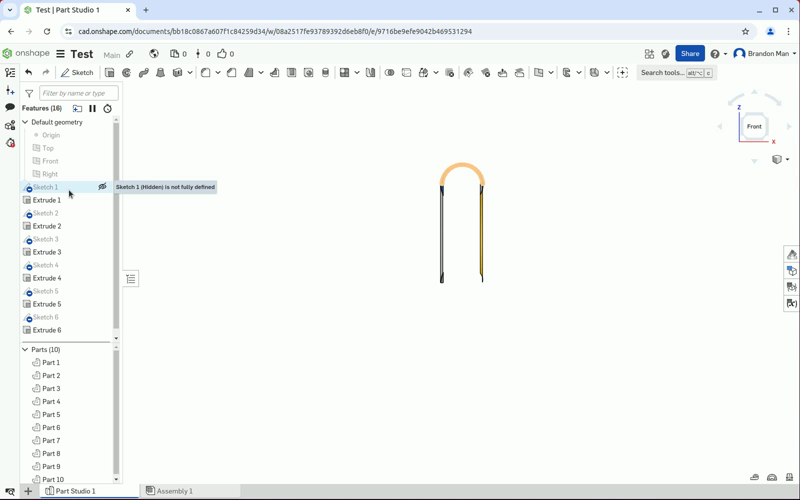
click(69, 189)
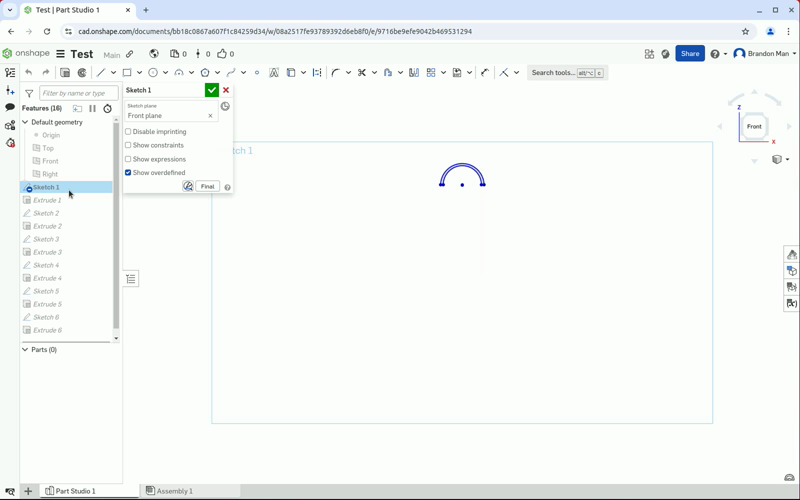
mouse_move(229, 92)
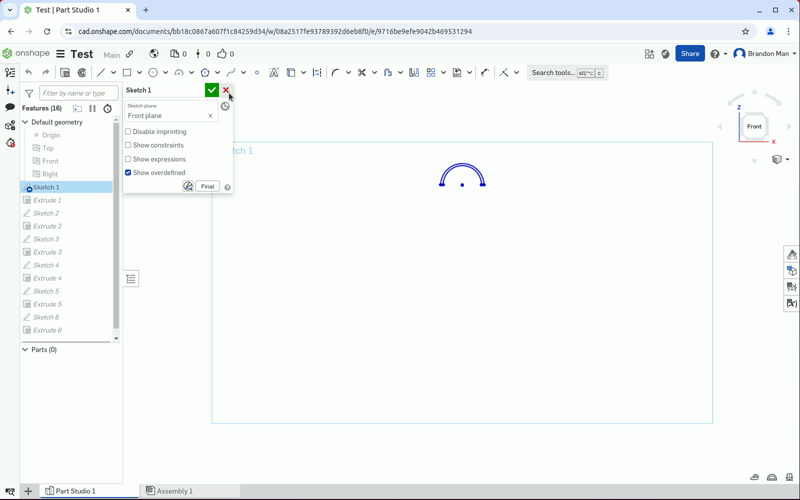
click(229, 92)
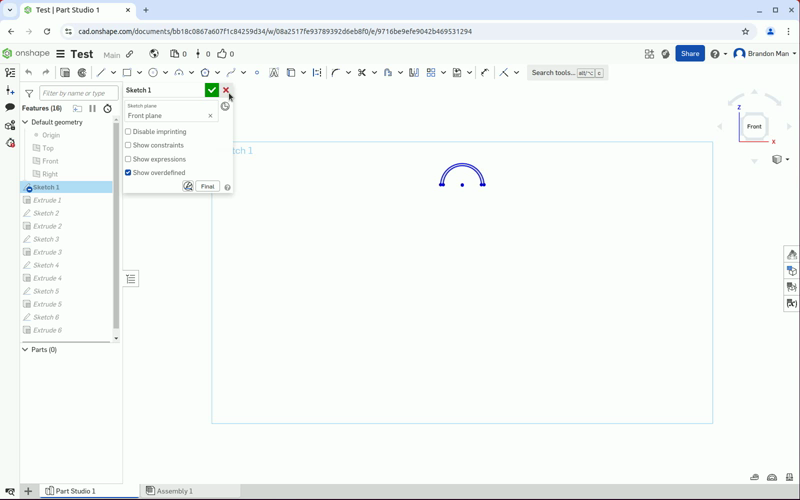
key(shift+s)
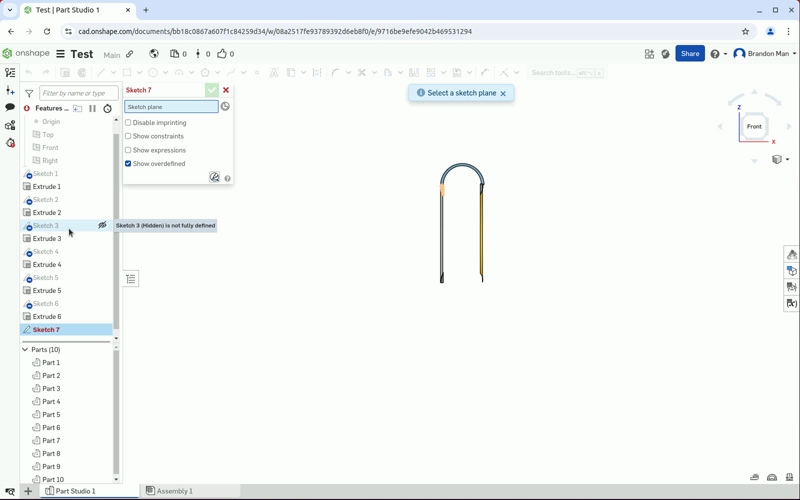
scroll(3)
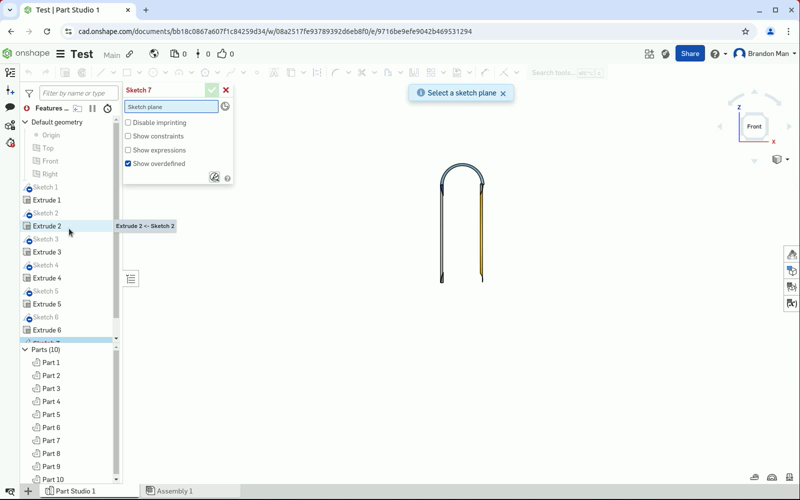
mouse_move(69, 163)
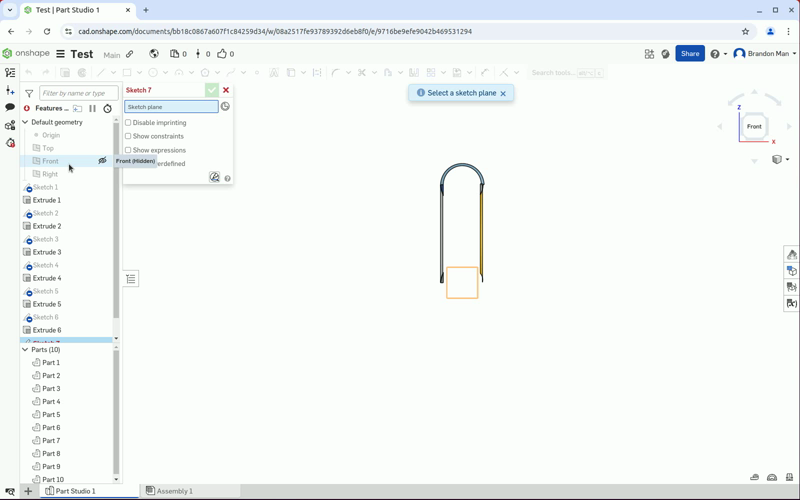
click(69, 163)
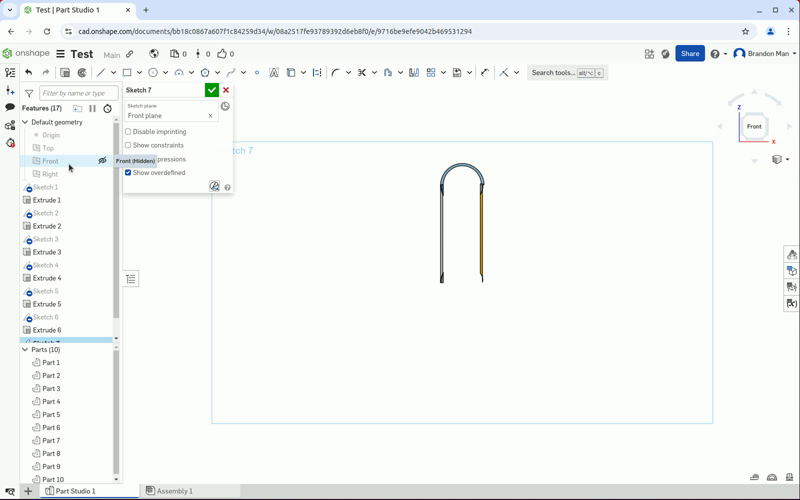
mouse_move(69, 352)
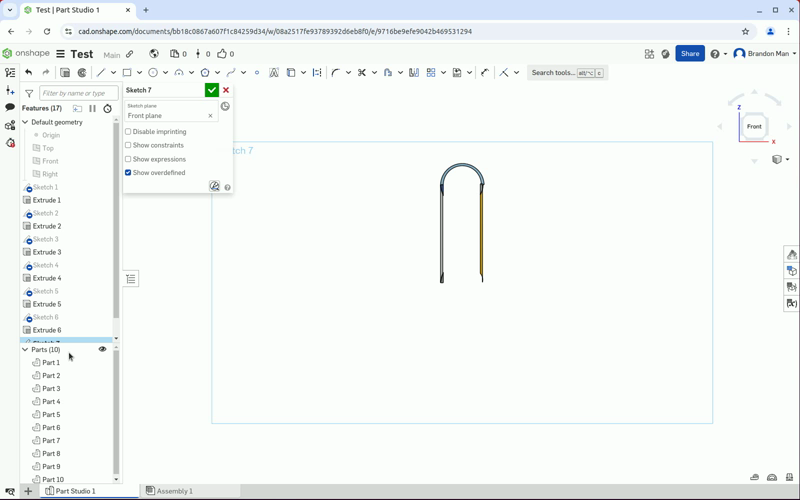
key(y)
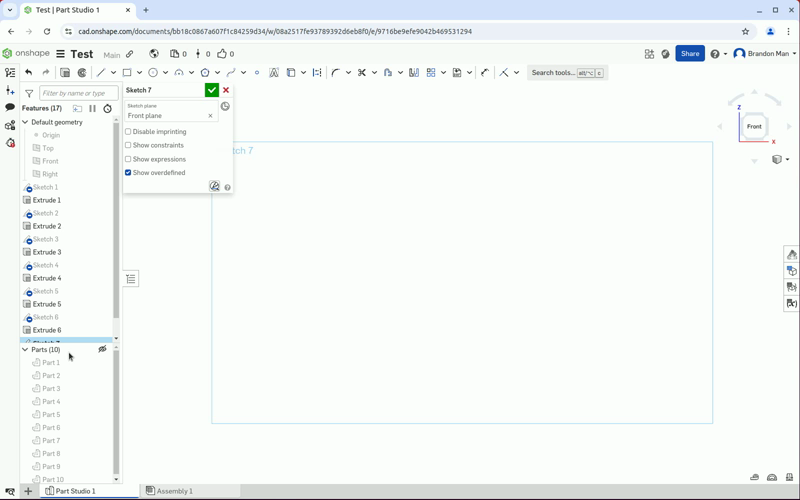
key(l)
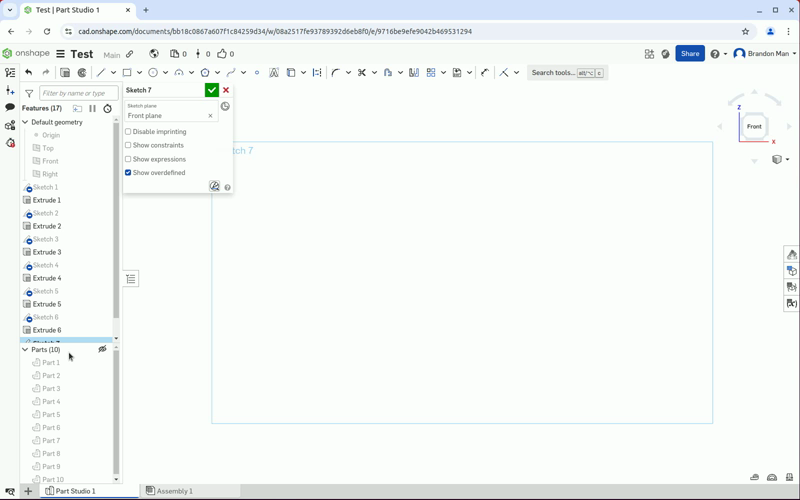
key_down(shift)
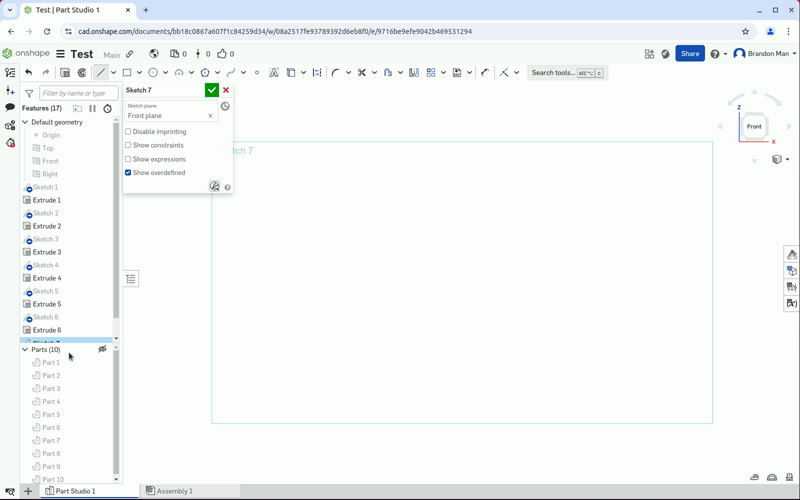
mouse_move(478, 282)
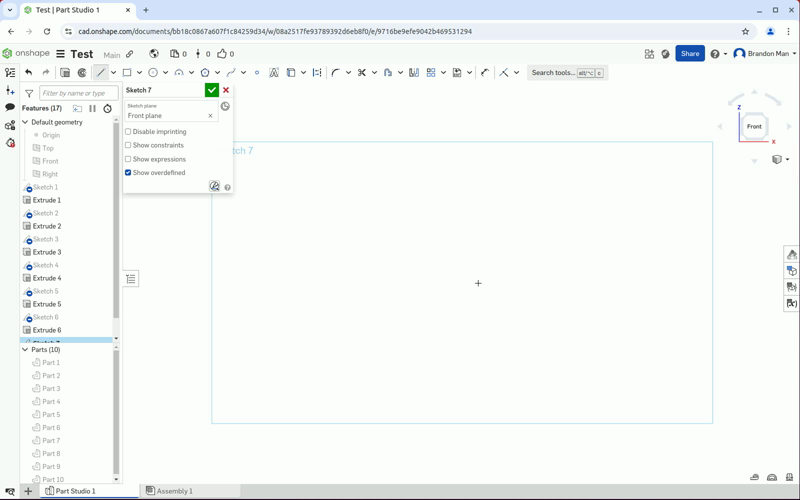
click(478, 282)
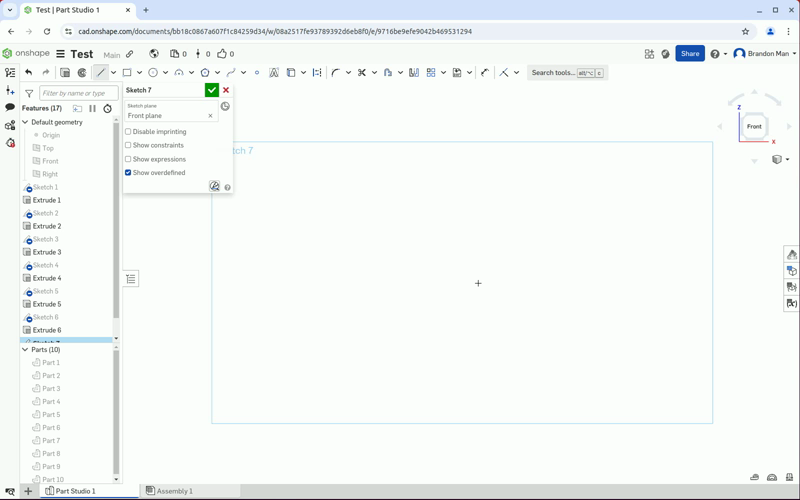
key_up(shift)
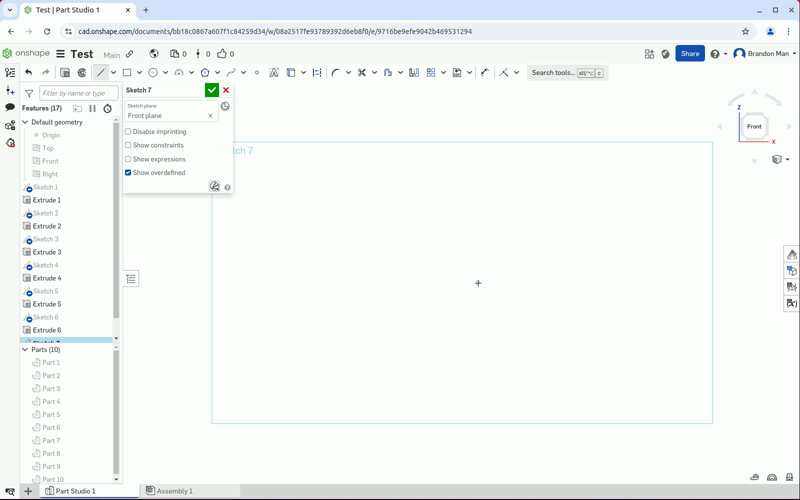
key_down(shift)
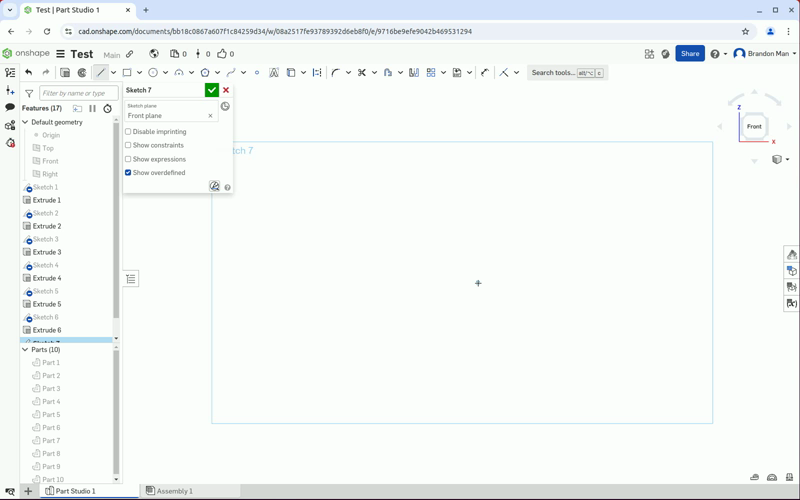
mouse_move(508, 282)
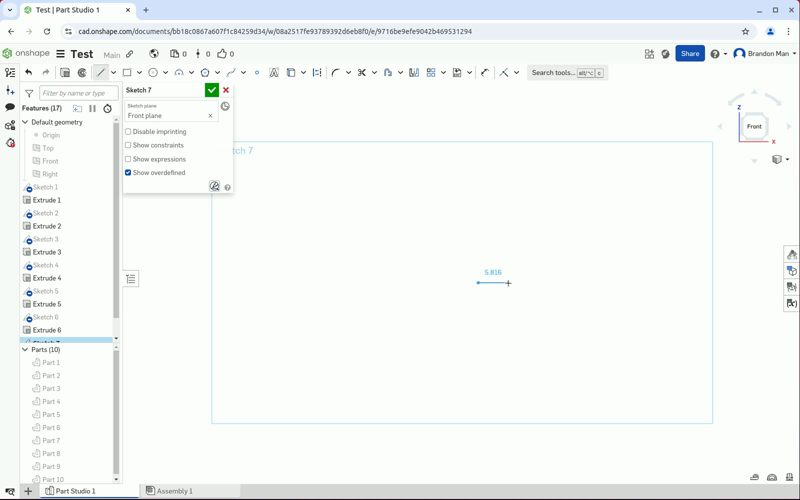
mouse_move(480, 282)
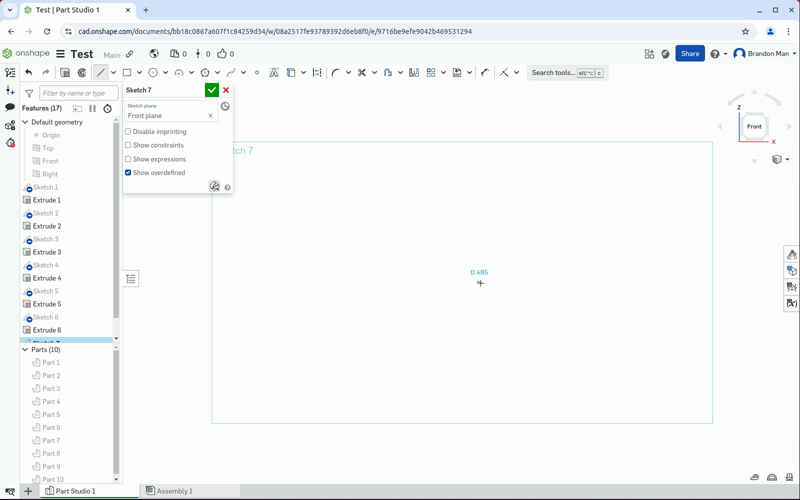
scroll(6)
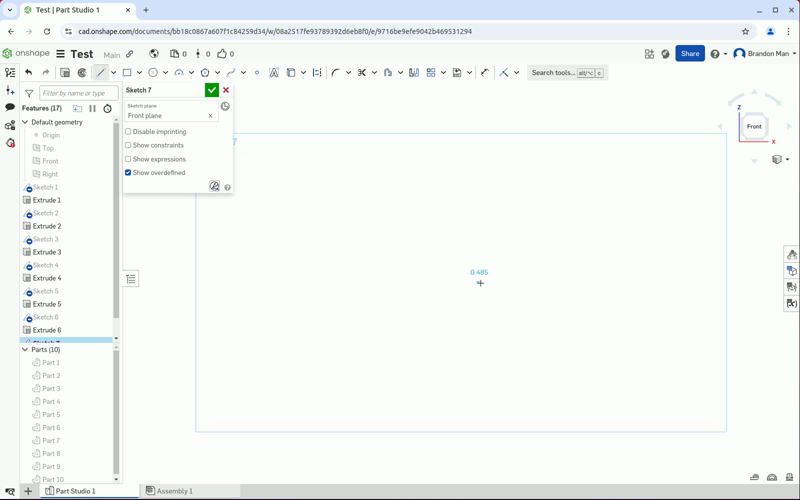
scroll(6)
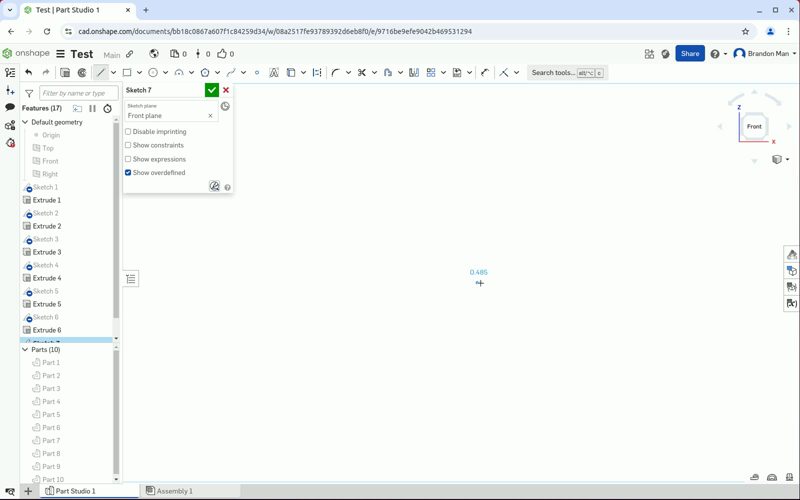
scroll(6)
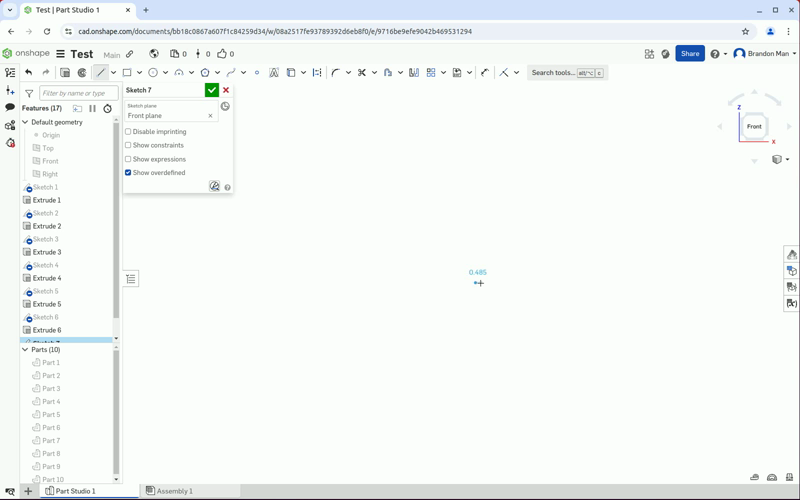
scroll(6)
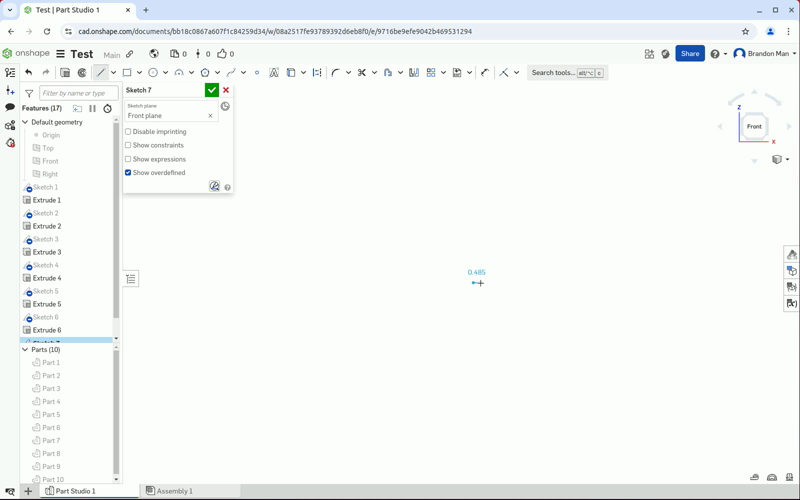
scroll(6)
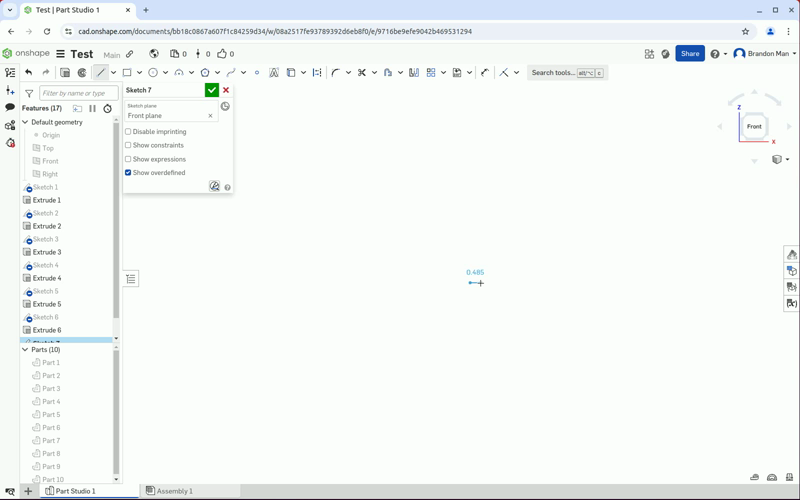
scroll(6)
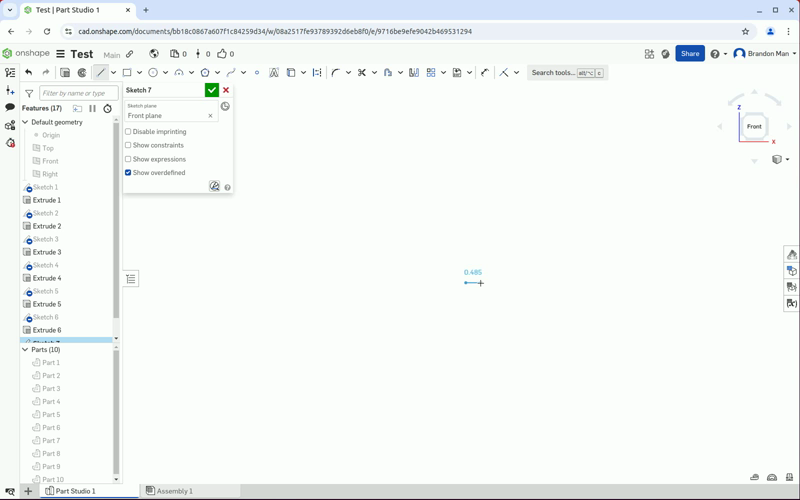
scroll(6)
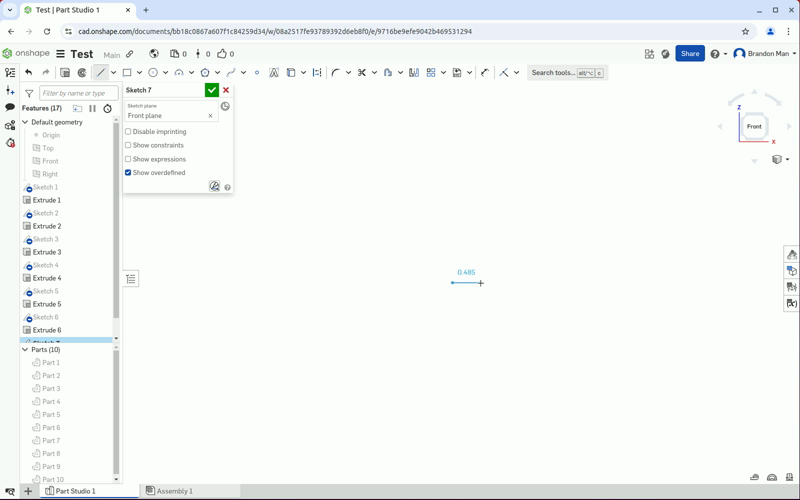
click(480, 282)
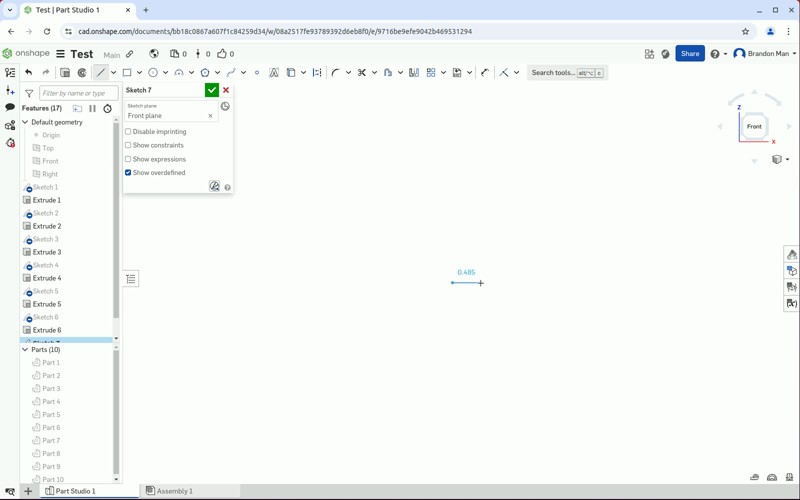
scroll(-6)
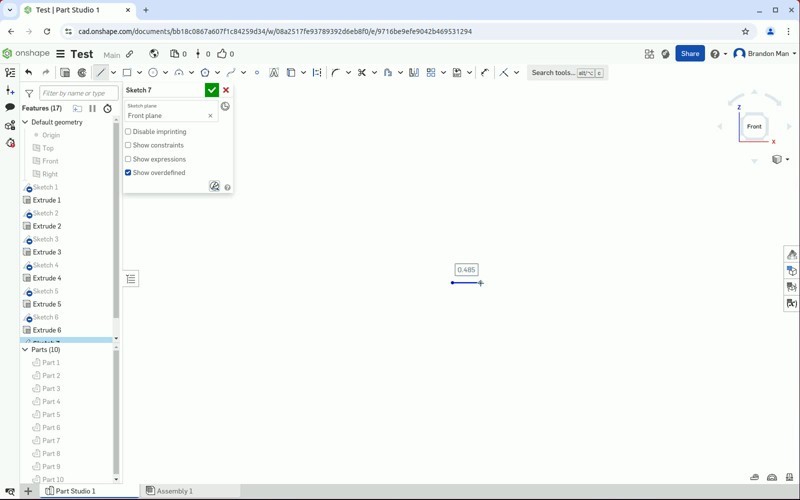
scroll(-6)
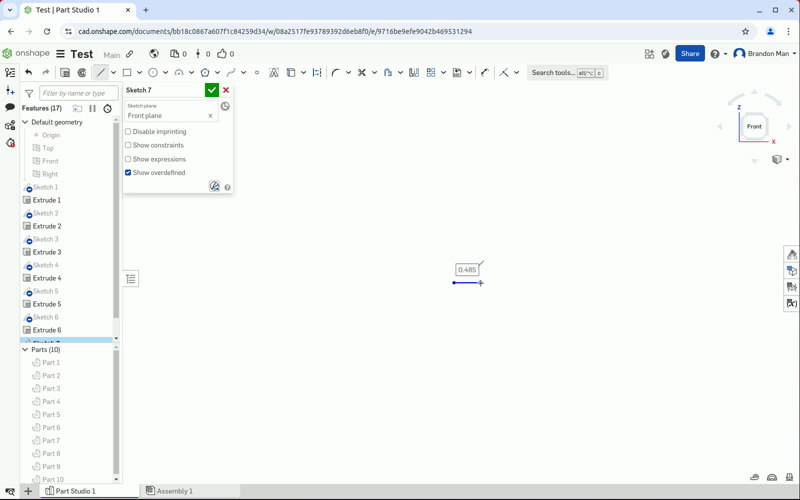
scroll(-6)
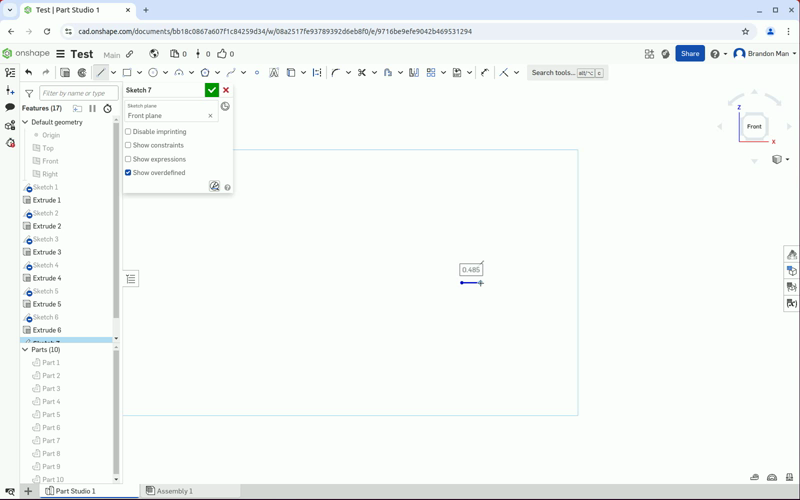
scroll(-6)
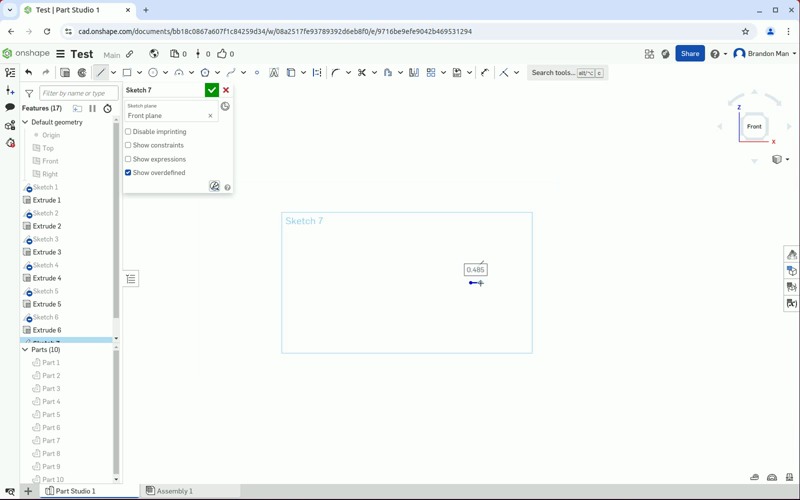
scroll(-6)
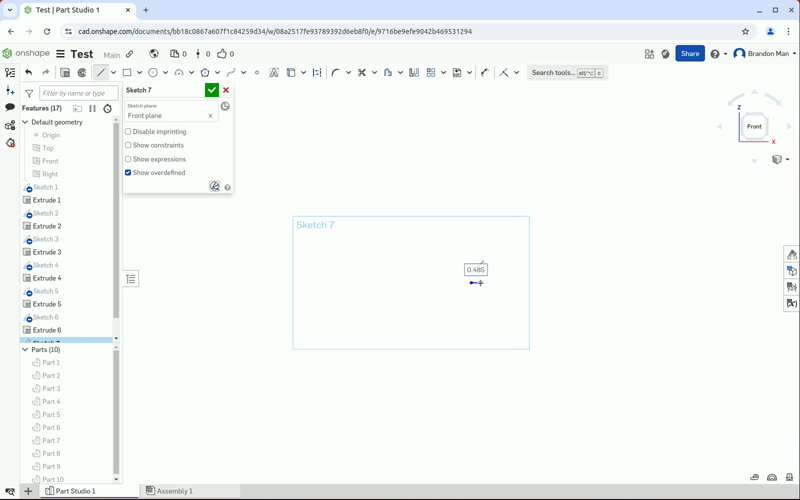
scroll(-6)
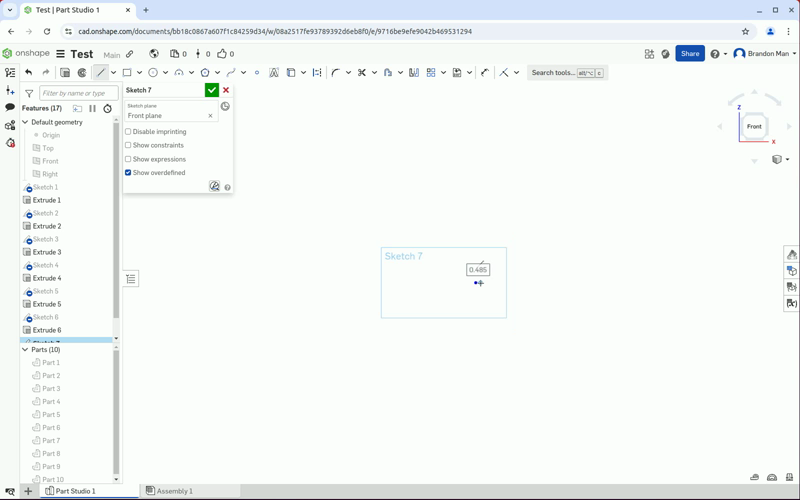
scroll(-6)
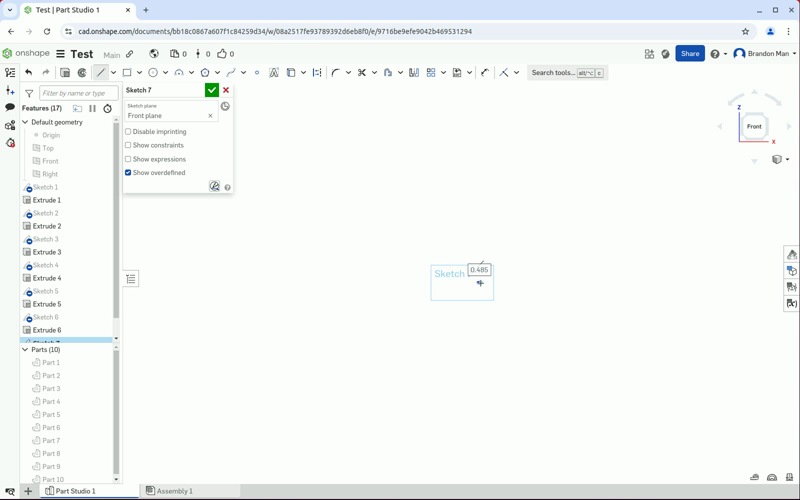
key_up(shift)
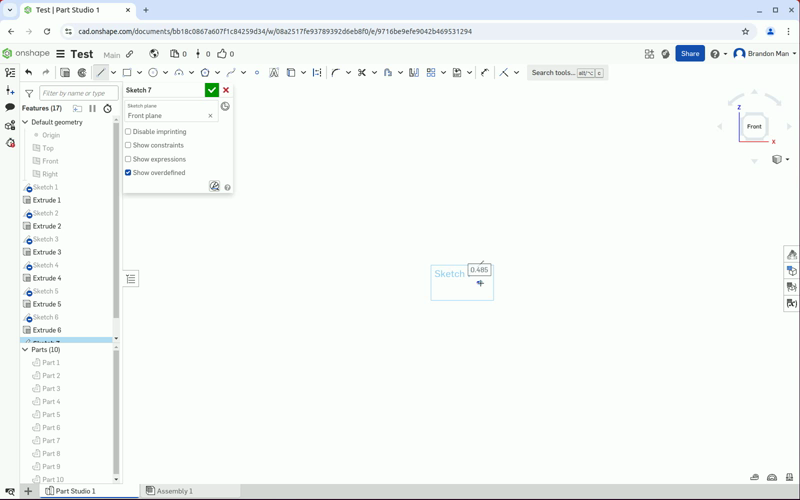
key(esc)
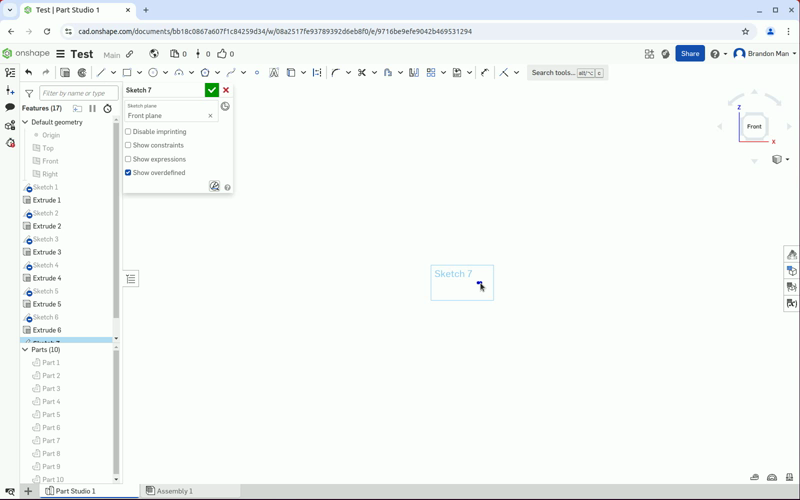
key(a)
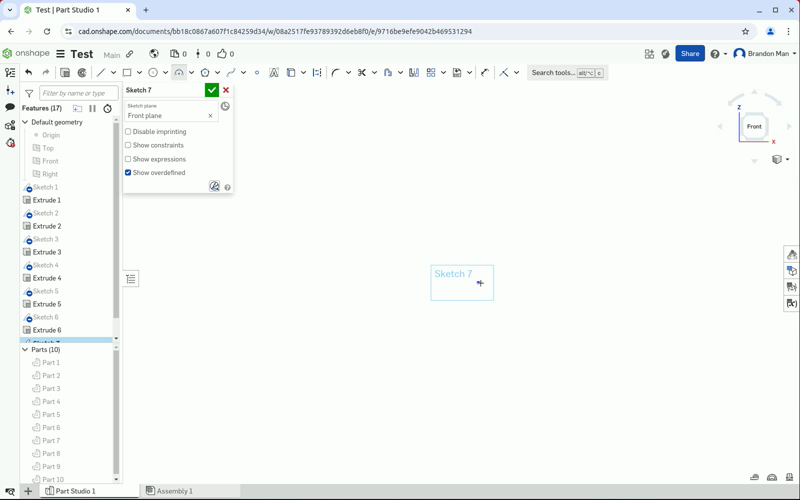
mouse_move(480, 282)
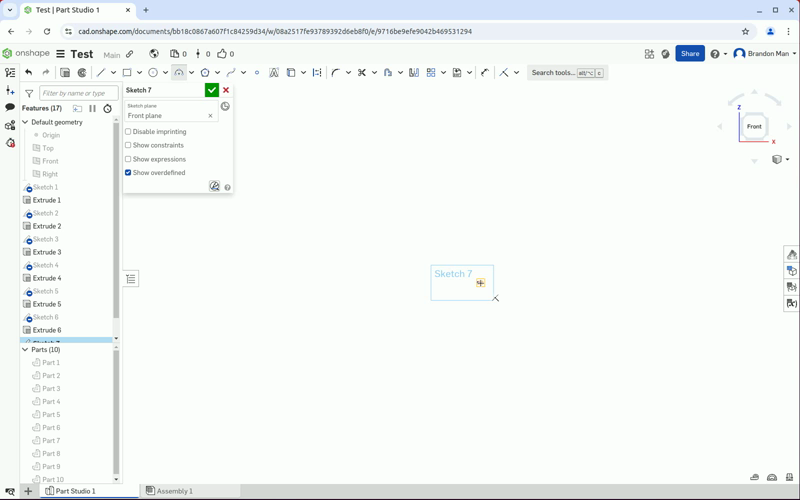
scroll(6)
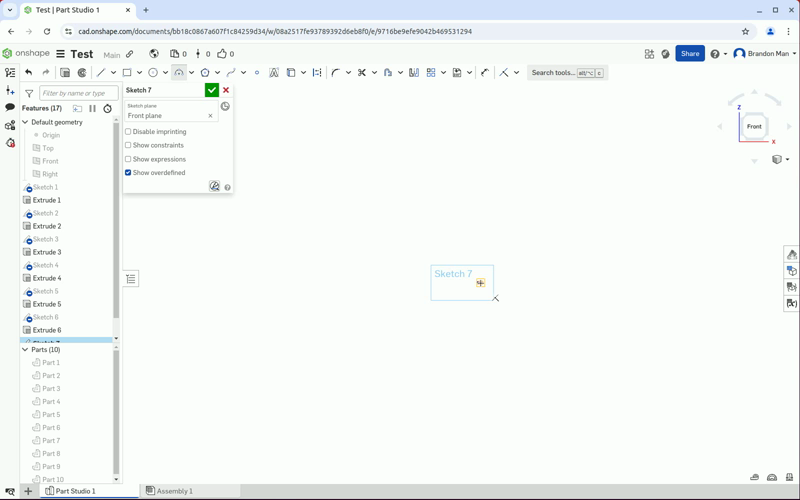
scroll(6)
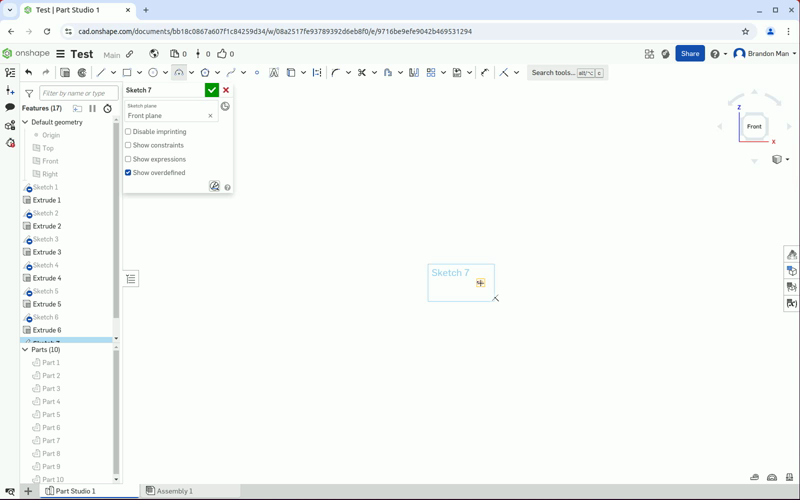
scroll(6)
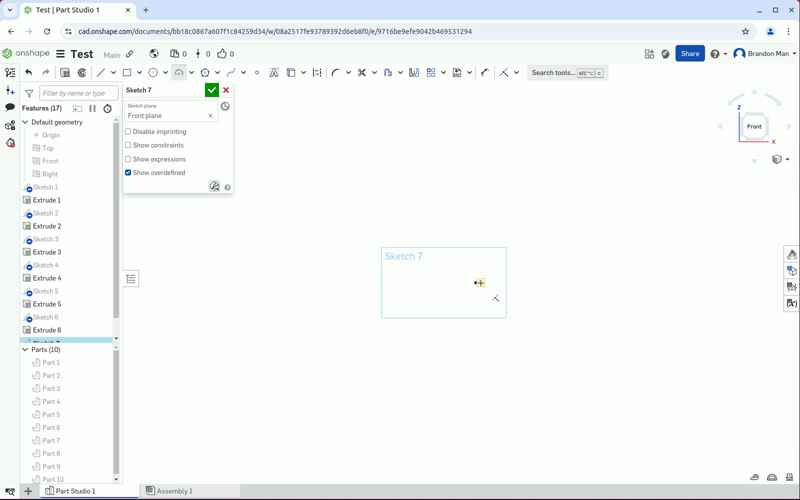
scroll(6)
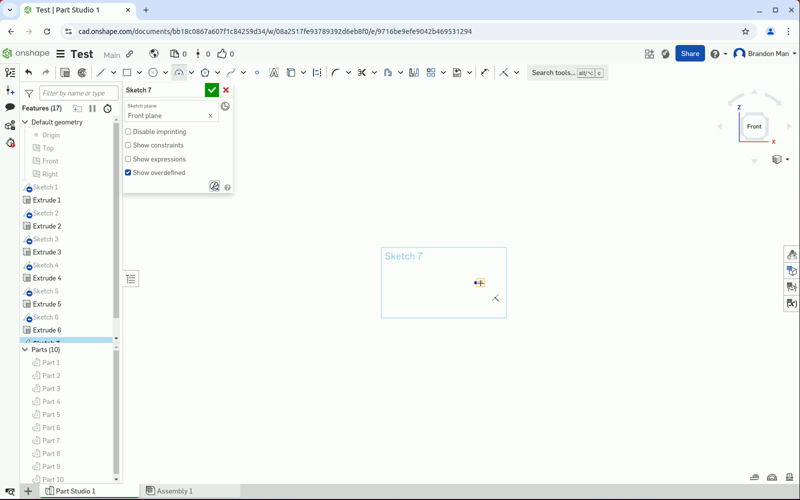
scroll(6)
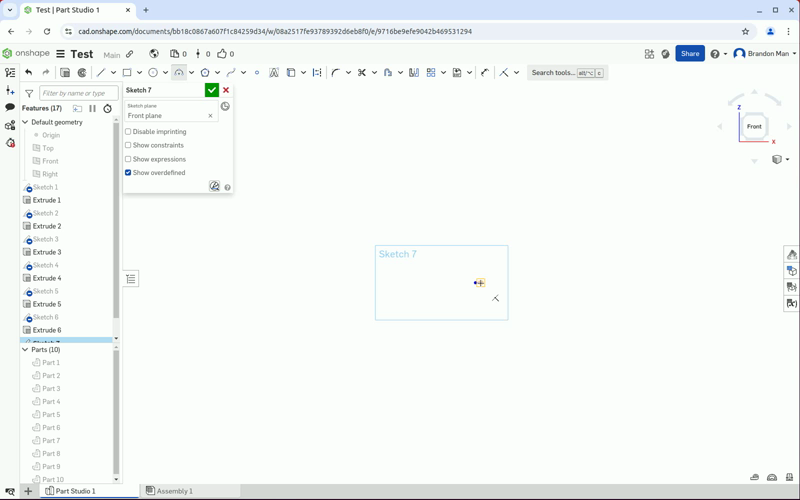
scroll(6)
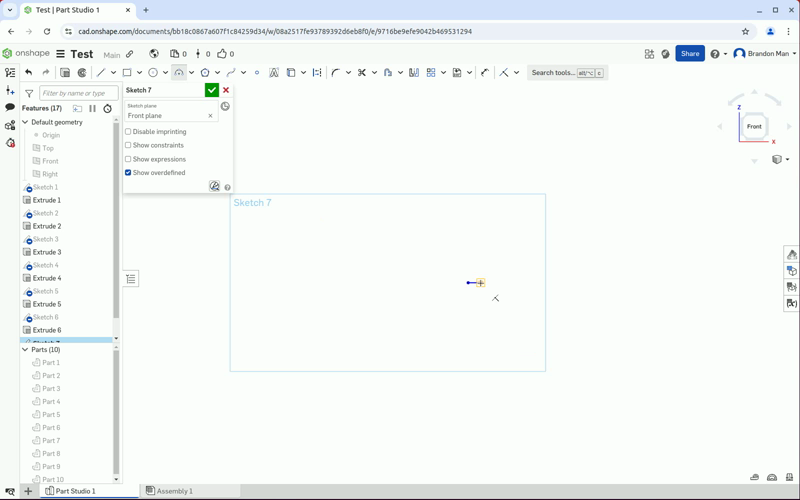
scroll(6)
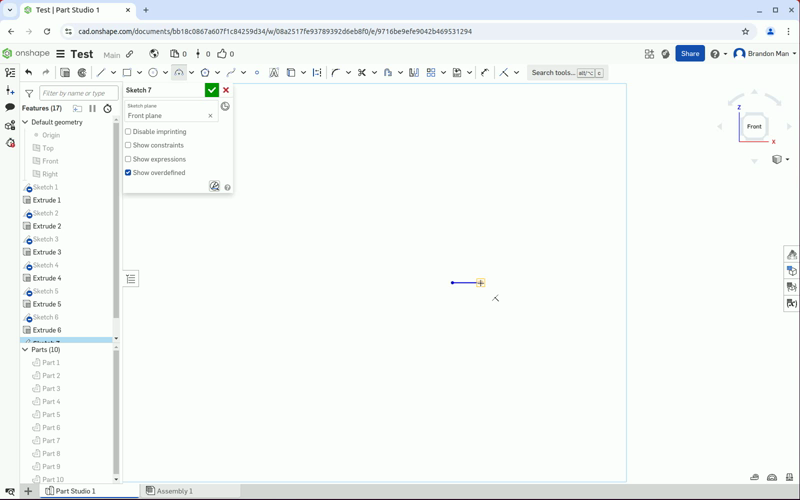
click(480, 282)
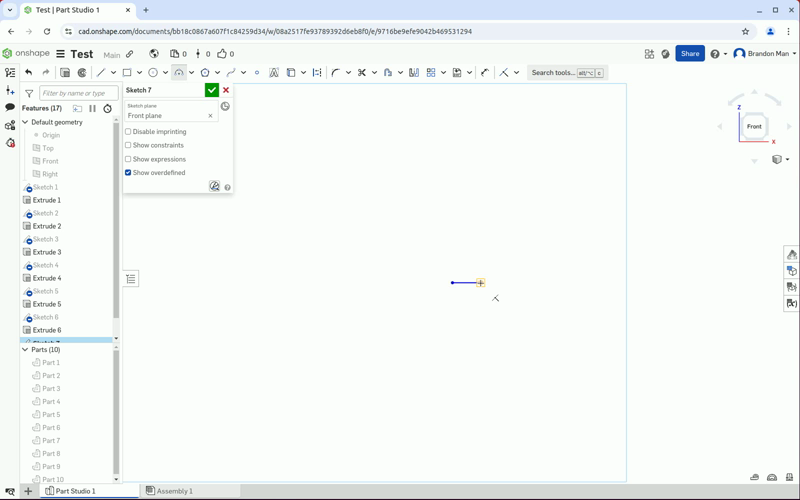
scroll(-6)
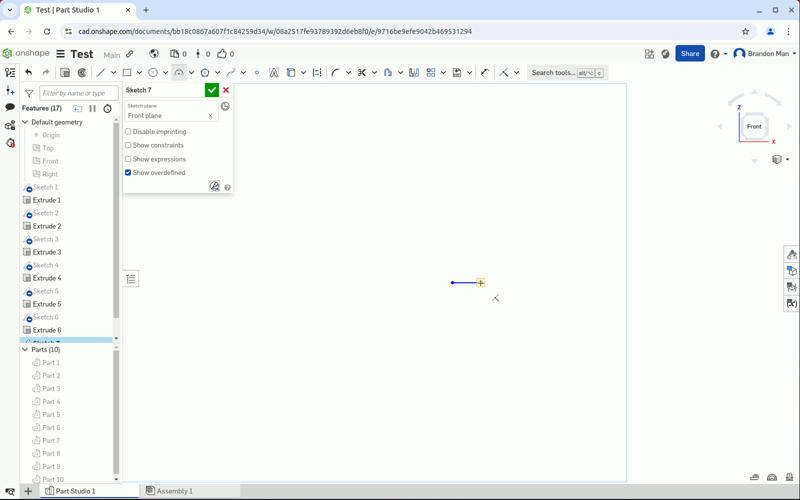
scroll(-6)
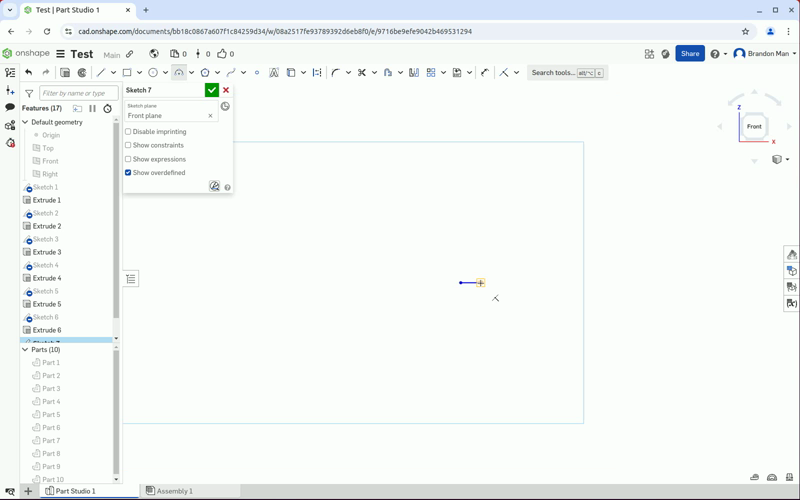
scroll(-6)
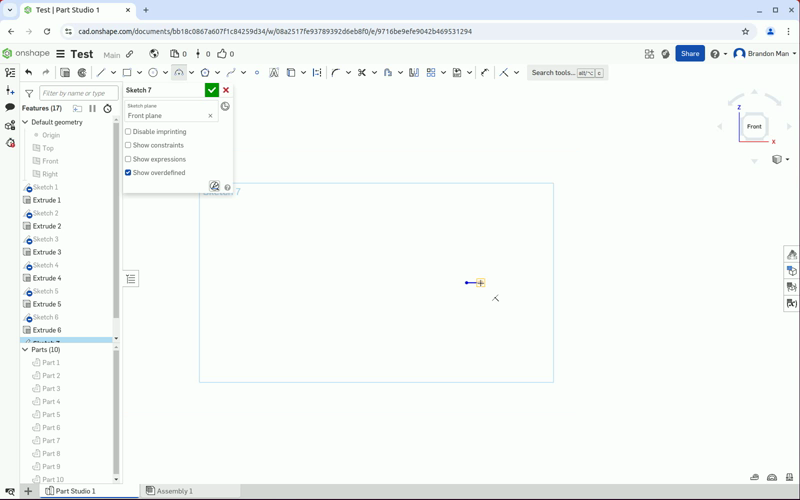
scroll(-6)
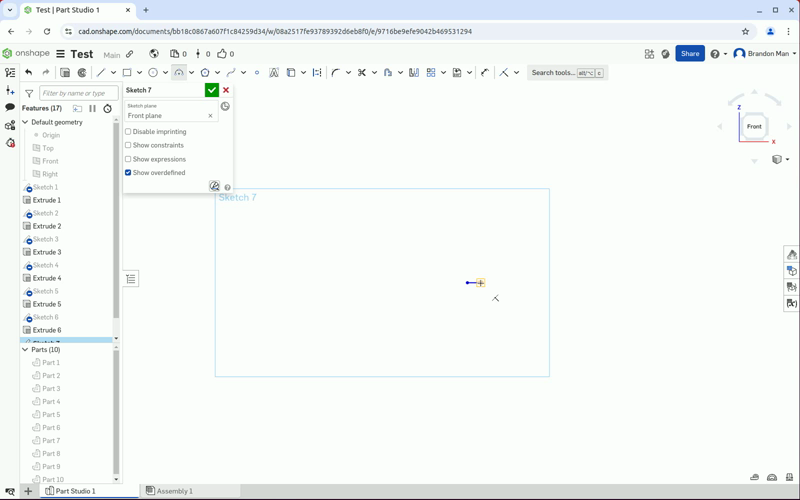
scroll(-6)
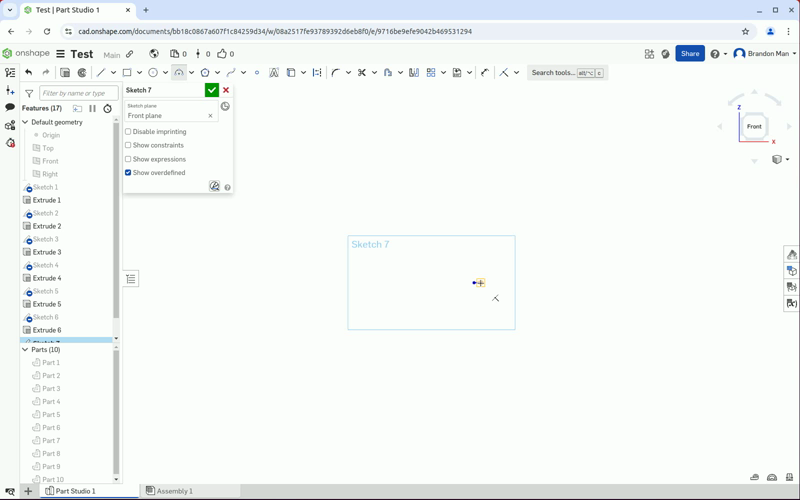
scroll(-6)
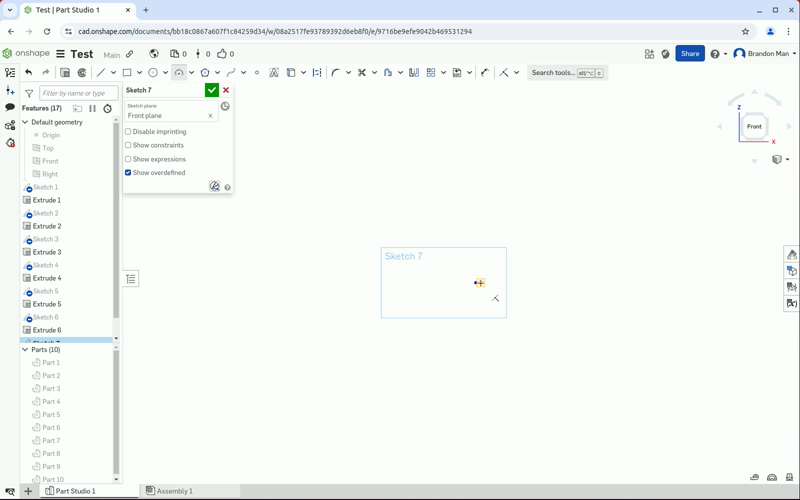
scroll(-6)
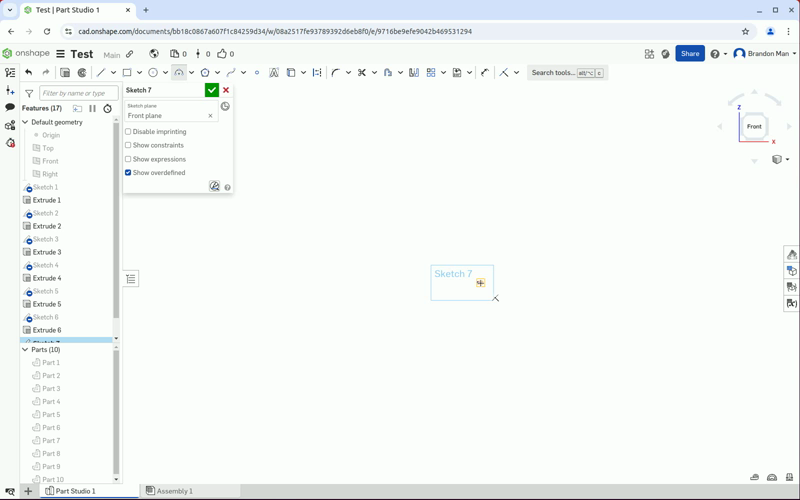
key_down(shift)
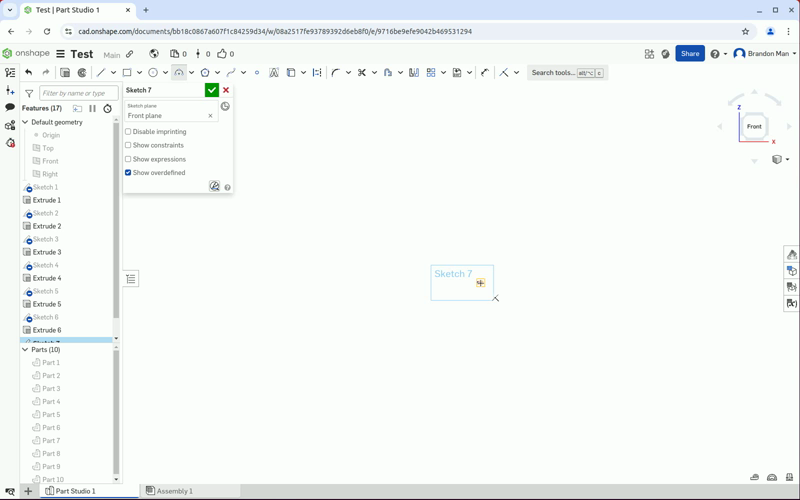
mouse_move(478, 272)
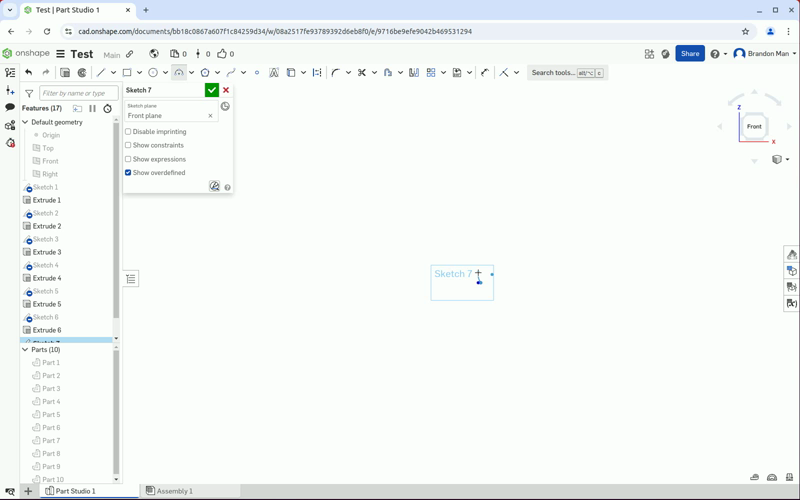
click(478, 272)
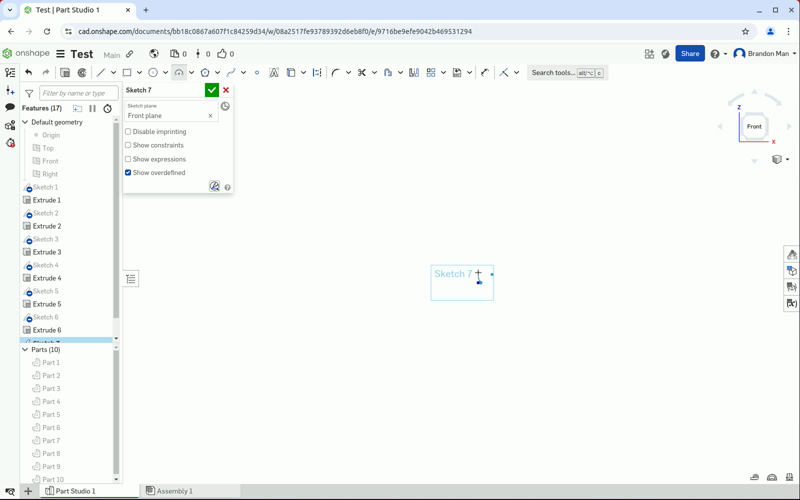
mouse_move(480, 277)
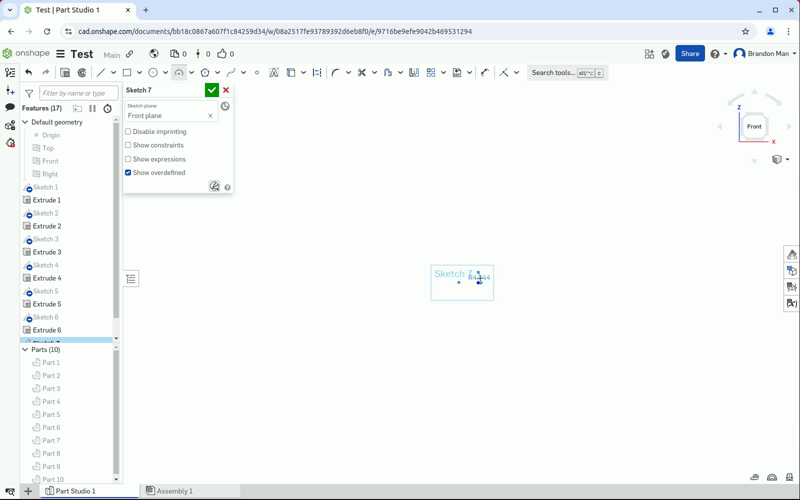
click(480, 277)
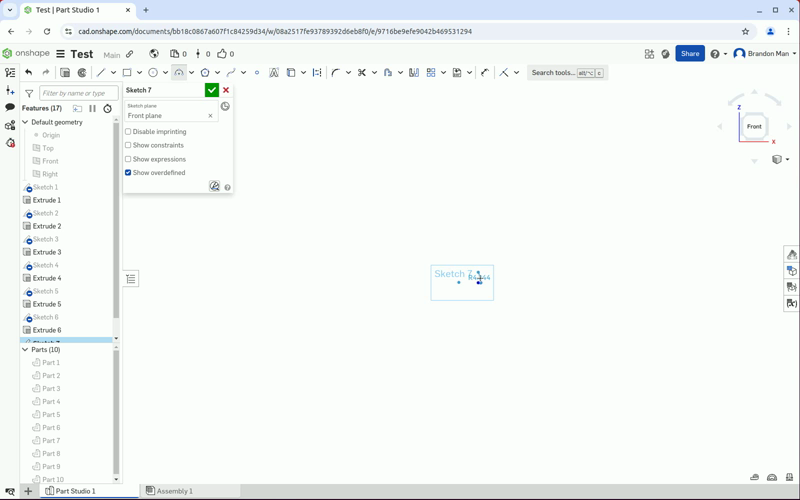
key_up(shift)
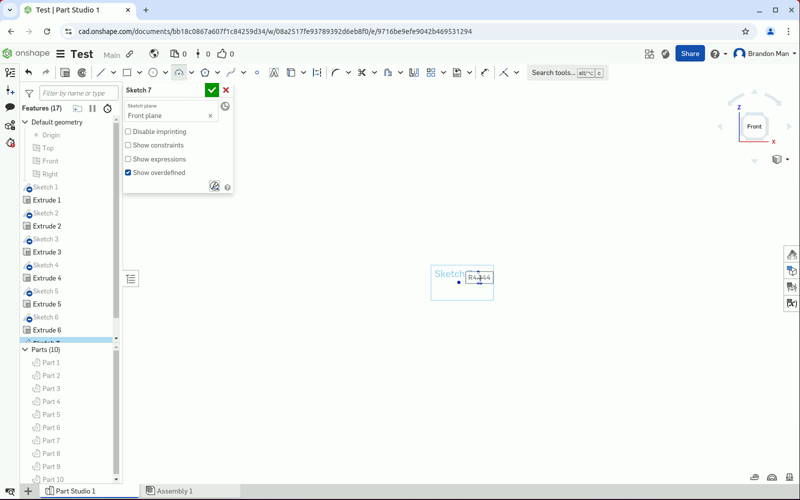
key(esc)
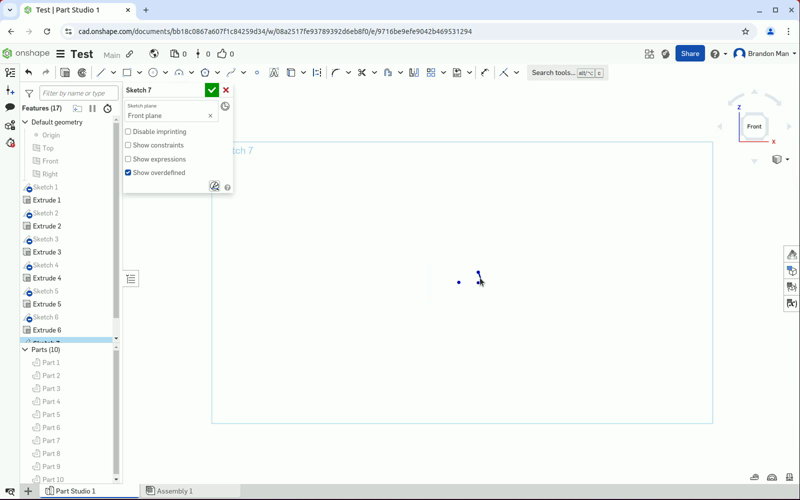
key(l)
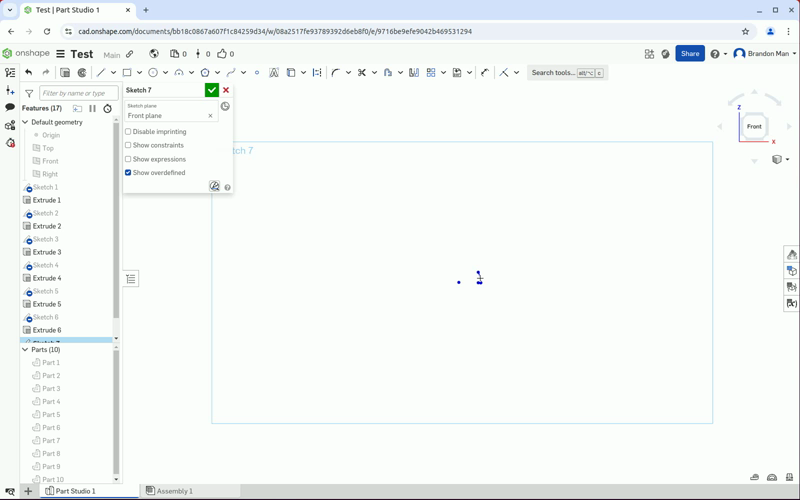
mouse_move(478, 272)
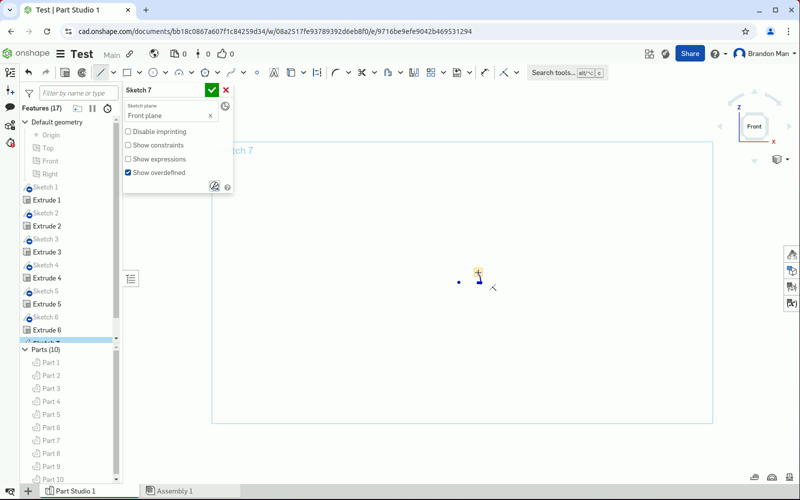
click(478, 272)
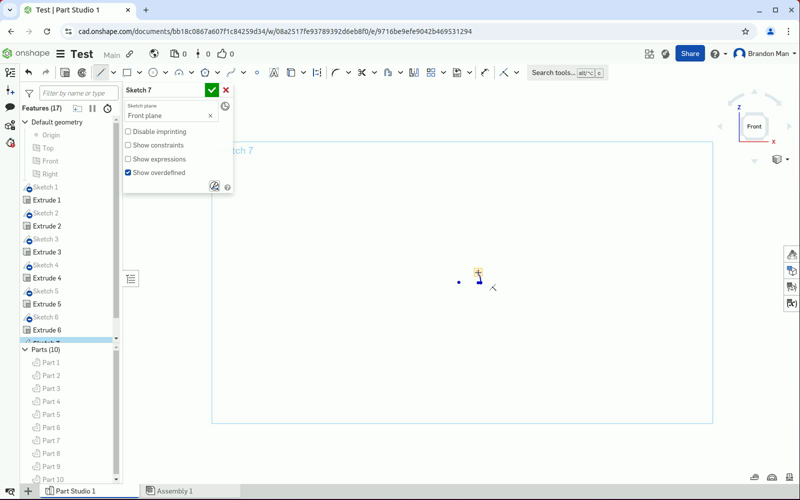
mouse_move(508, 272)
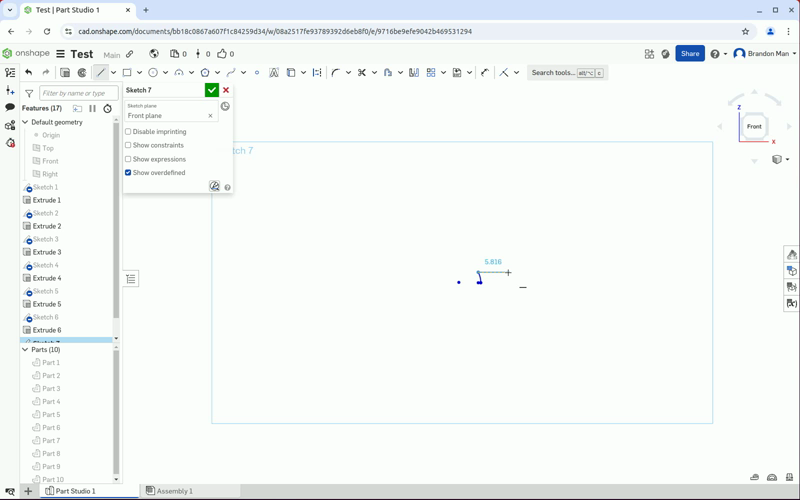
key_down(shift)
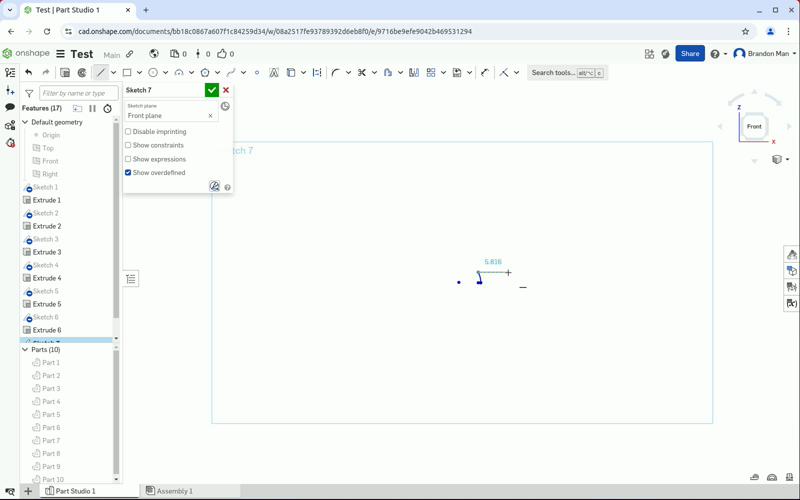
mouse_move(478, 282)
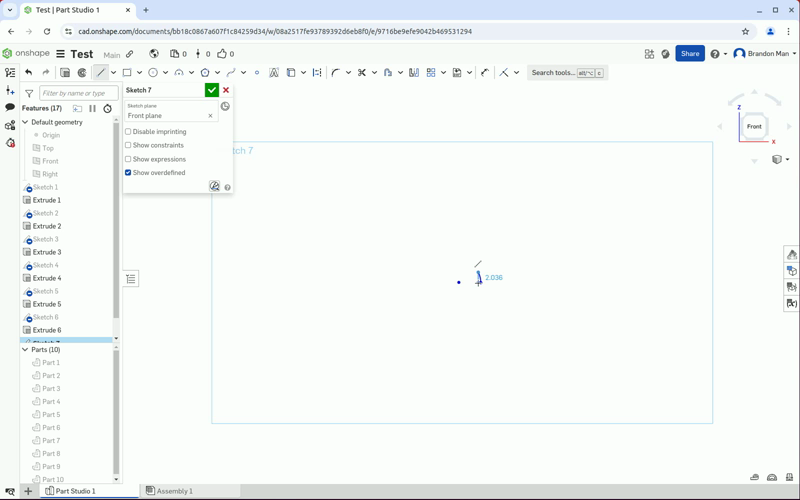
scroll(6)
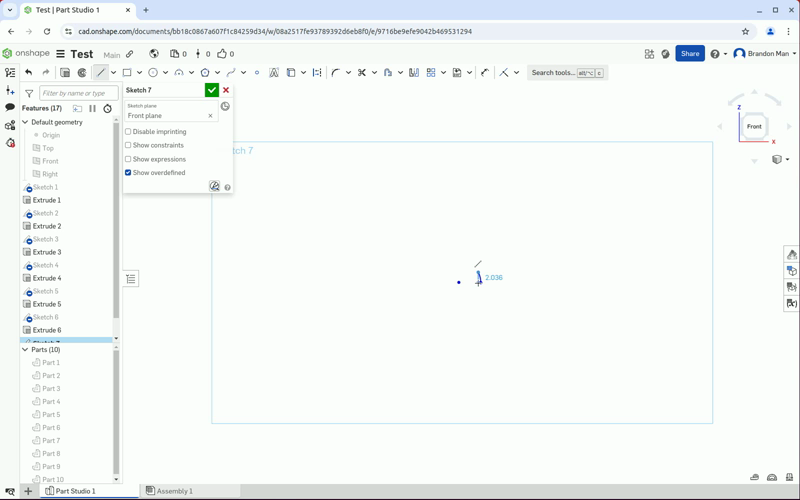
scroll(6)
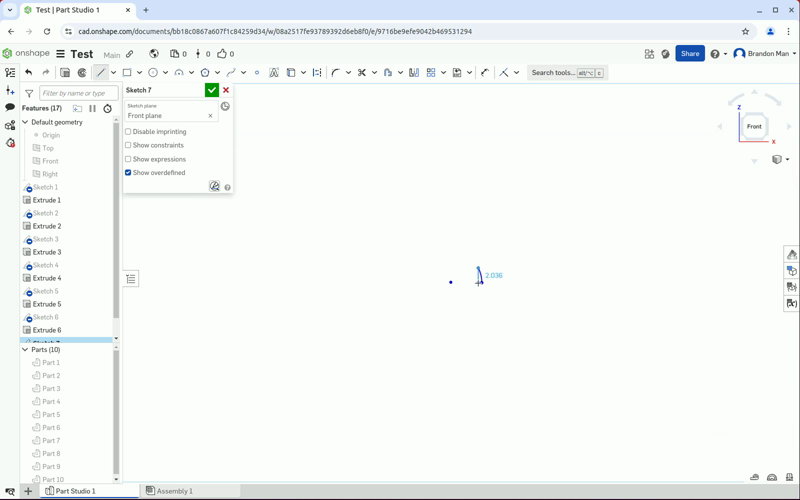
scroll(6)
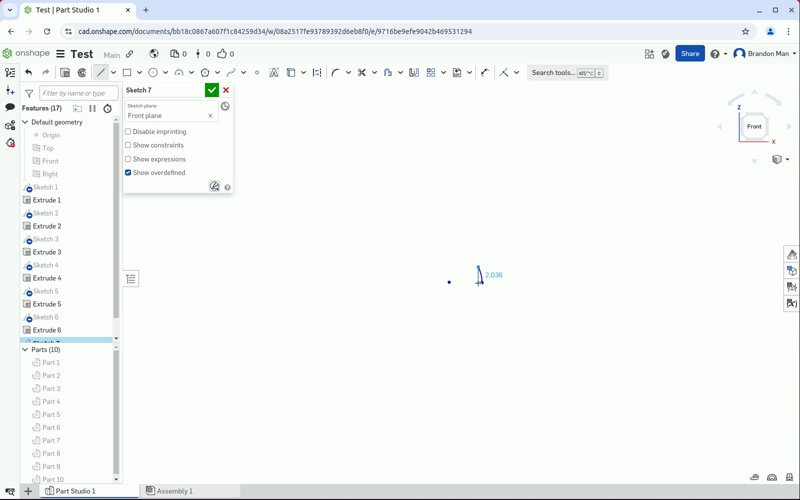
scroll(6)
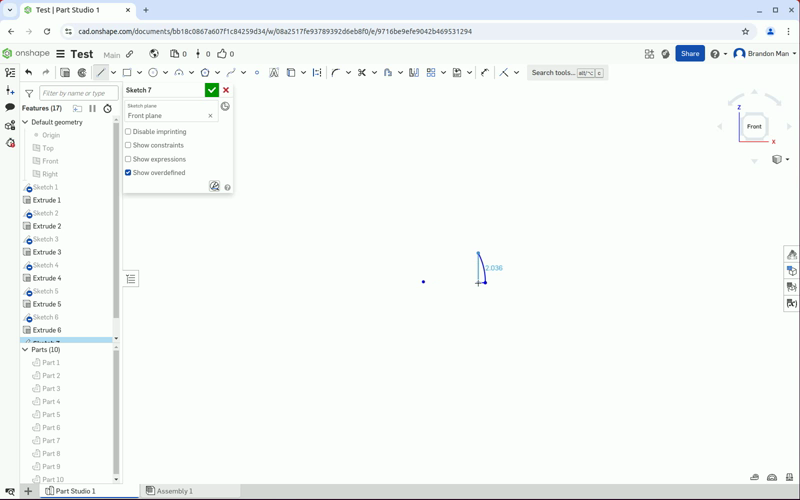
scroll(6)
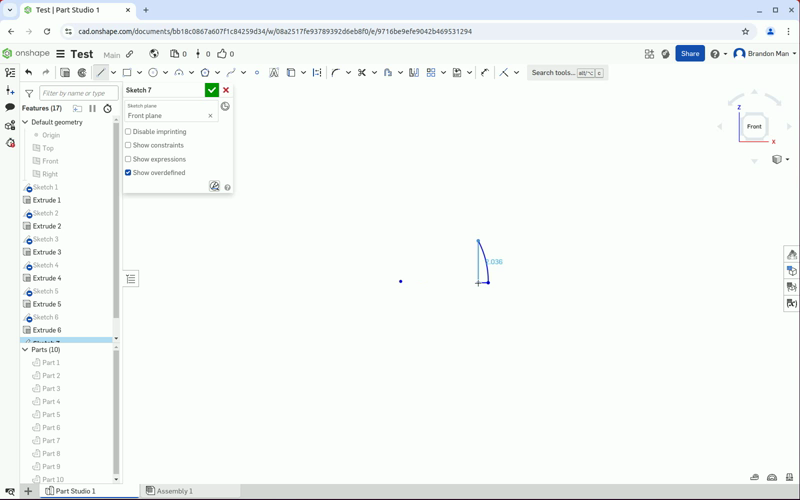
scroll(6)
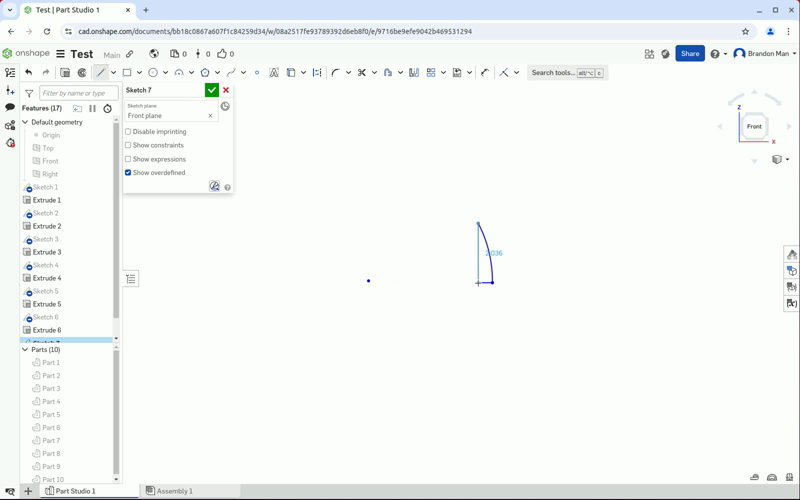
scroll(6)
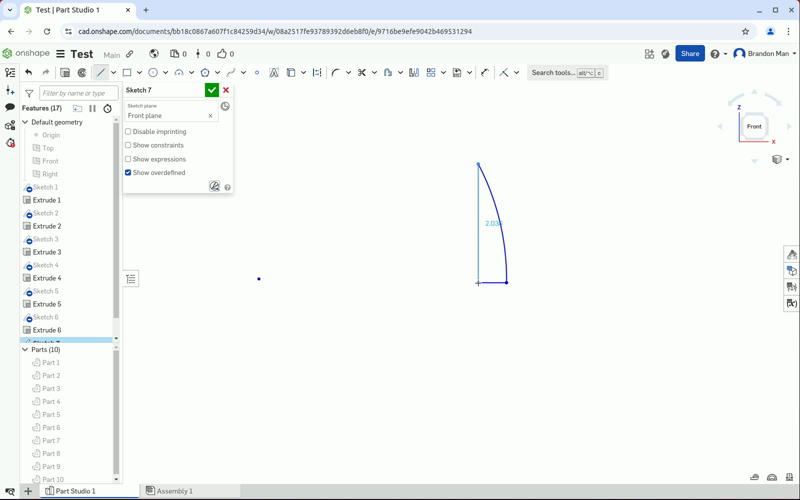
key_up(shift)
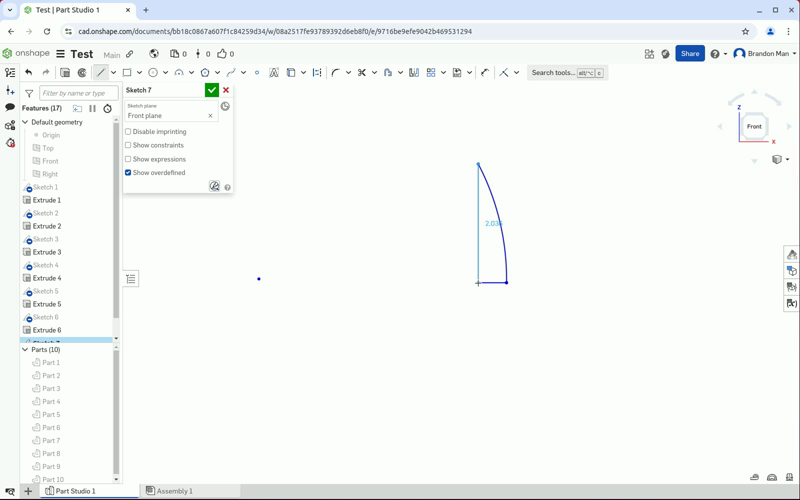
click(478, 282)
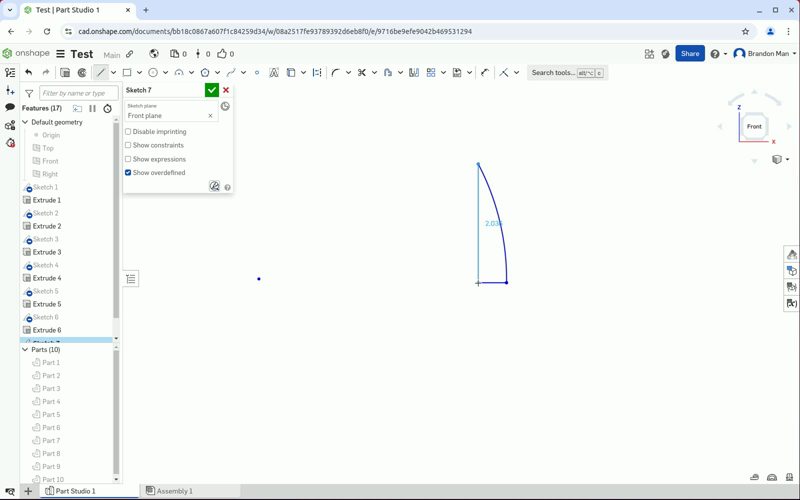
scroll(-6)
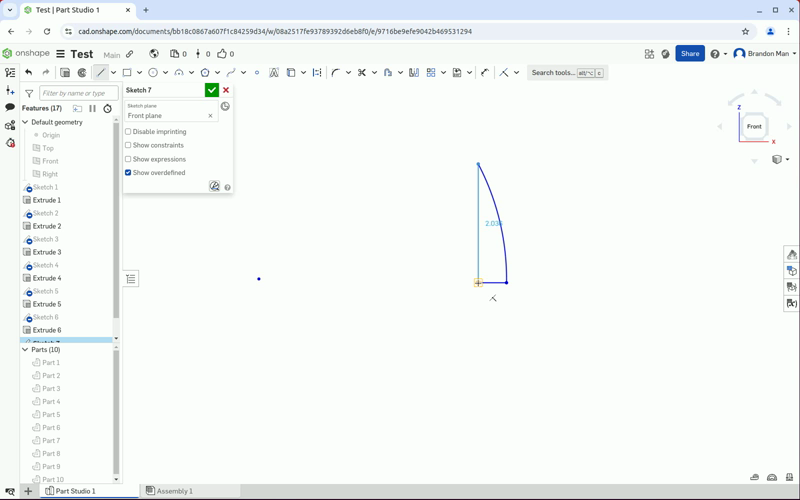
scroll(-6)
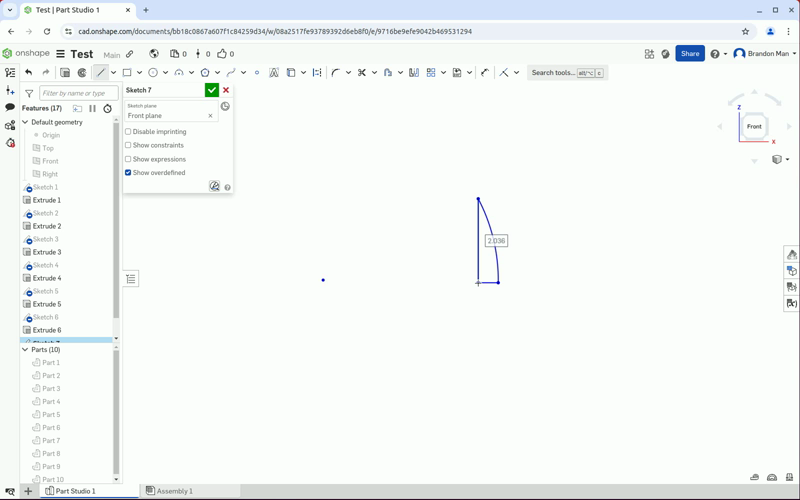
scroll(-6)
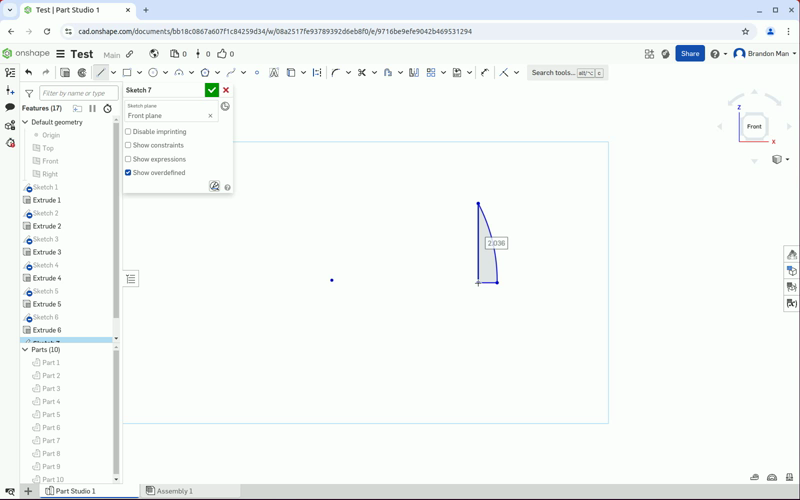
scroll(-6)
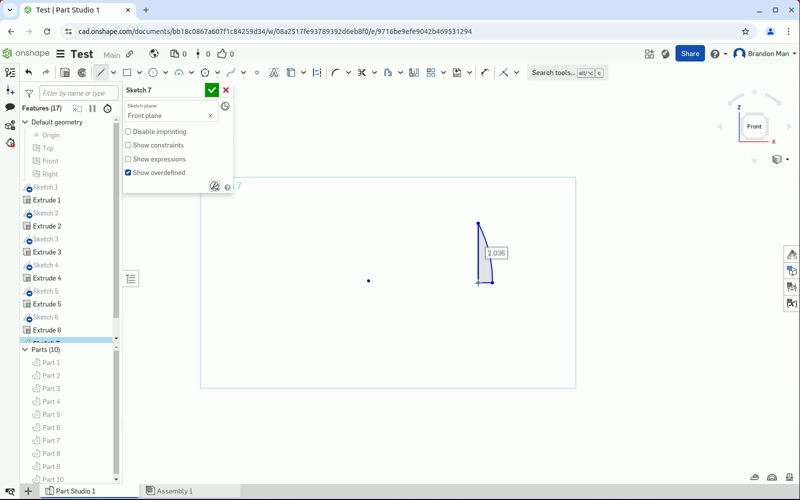
scroll(-6)
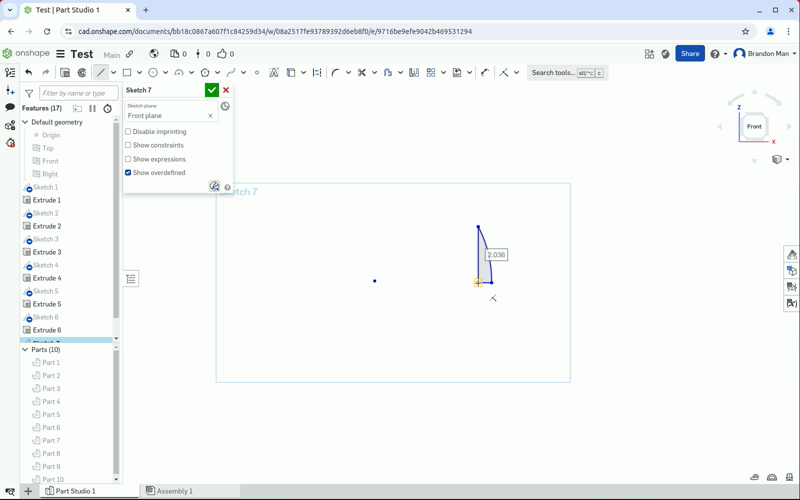
scroll(-6)
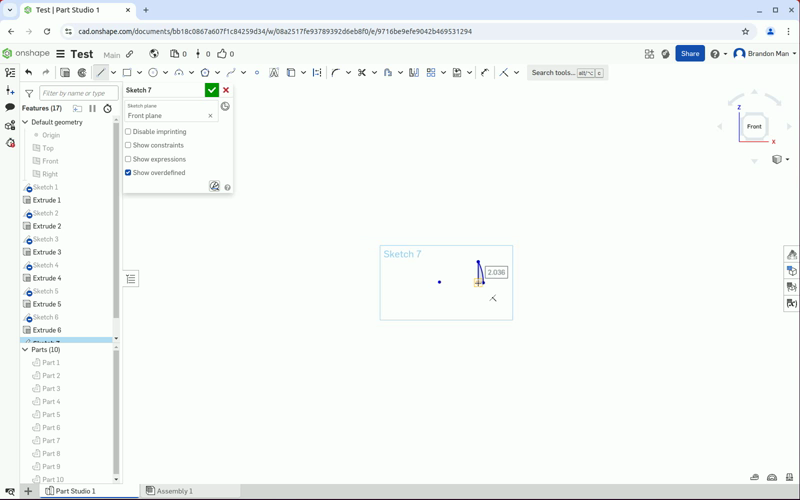
scroll(-6)
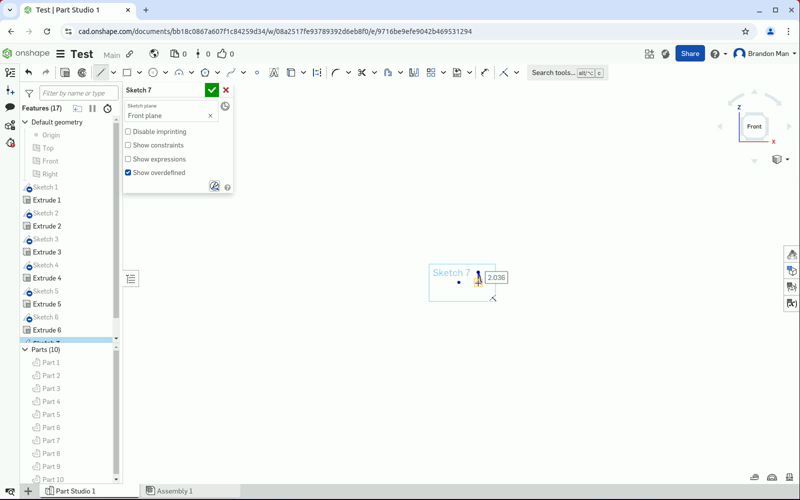
key(esc)
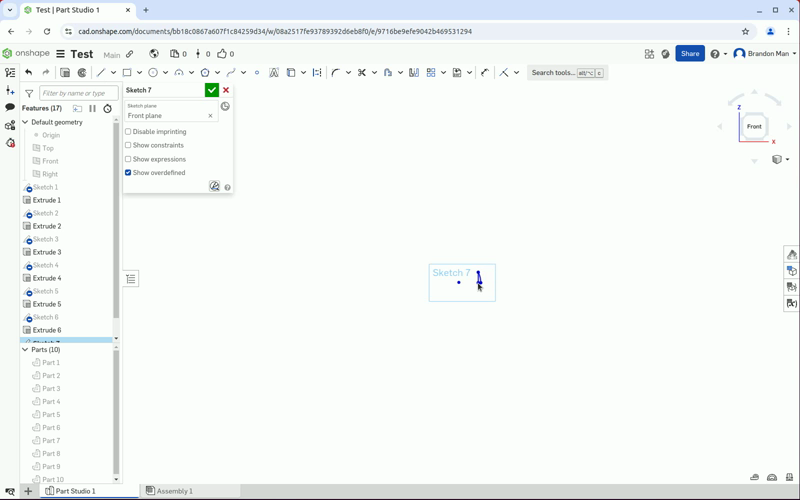
mouse_move(479, 281)
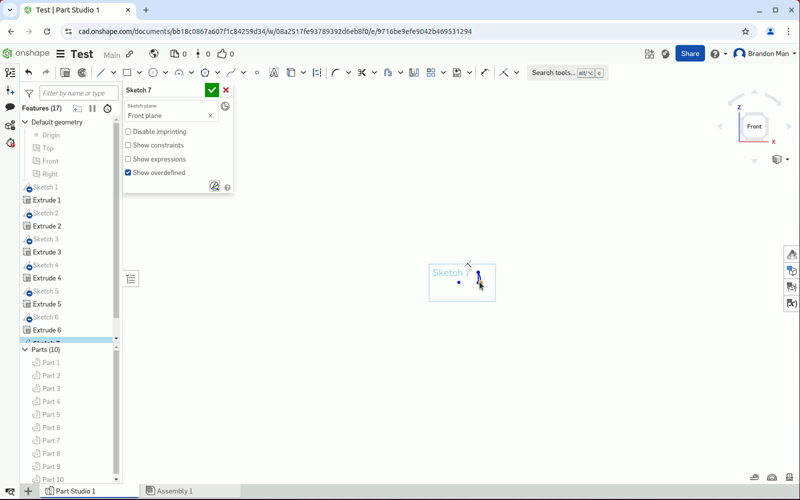
scroll(6)
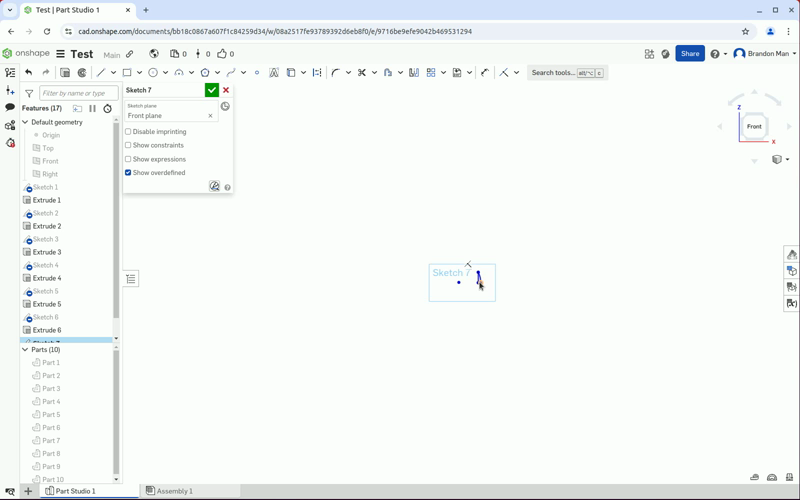
scroll(6)
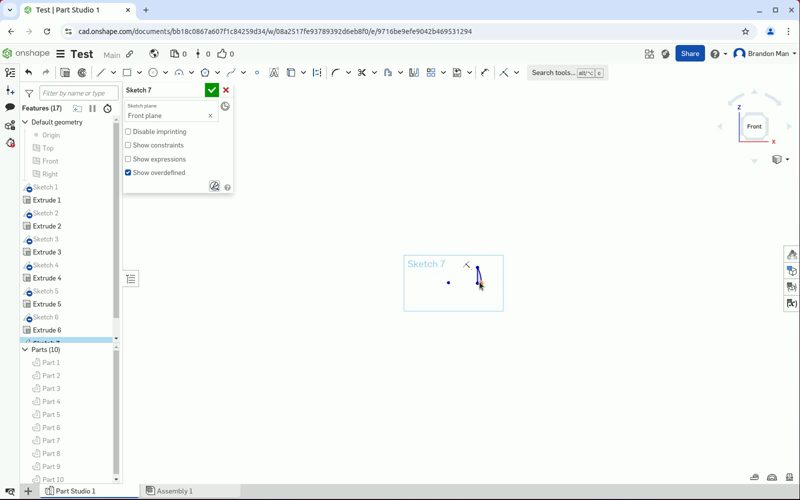
scroll(6)
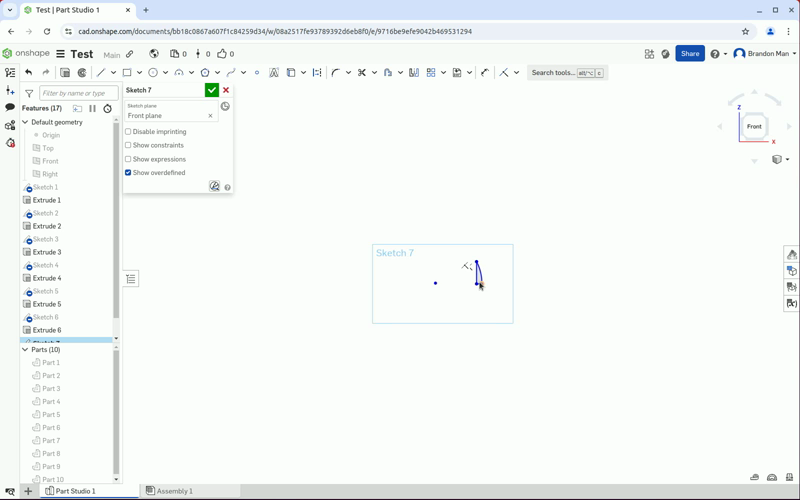
scroll(6)
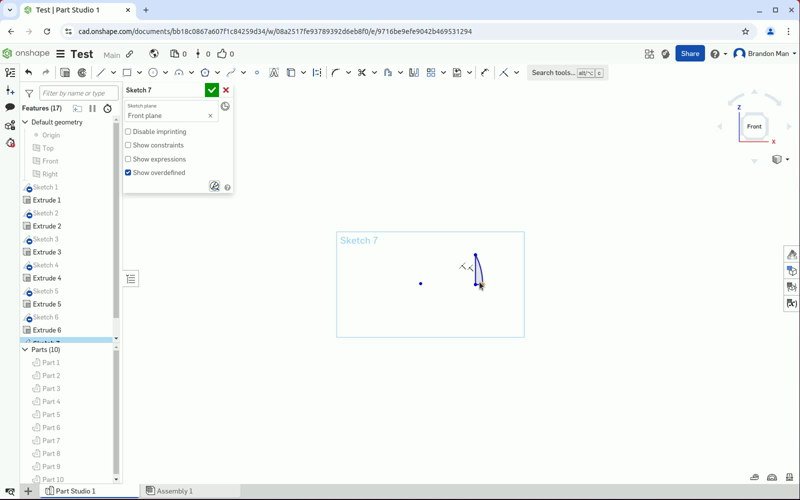
scroll(6)
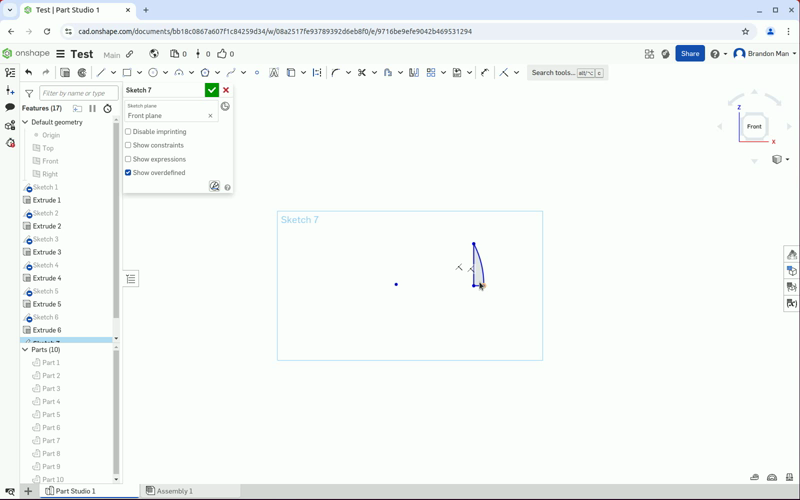
scroll(6)
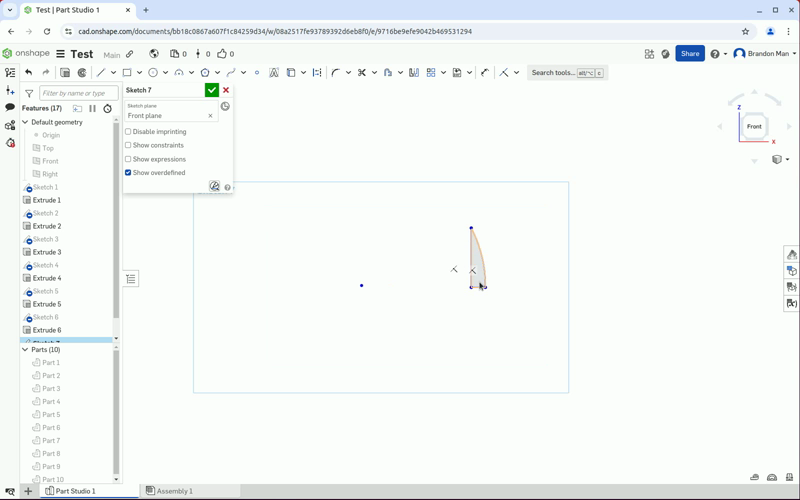
scroll(6)
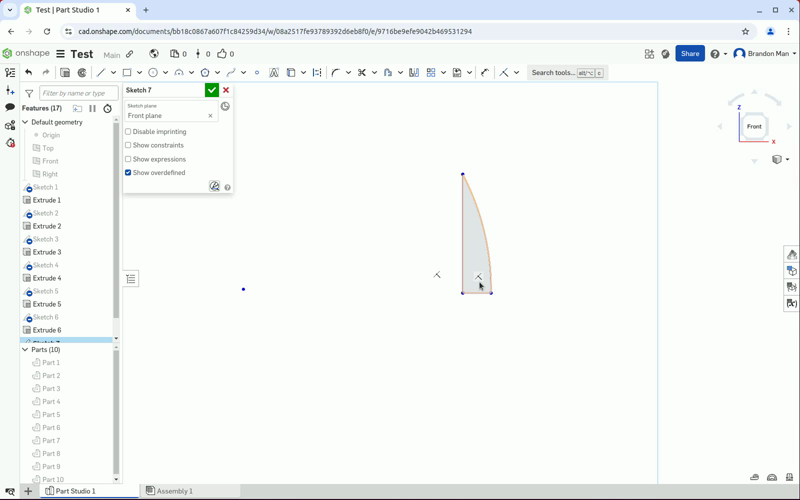
click(479, 281)
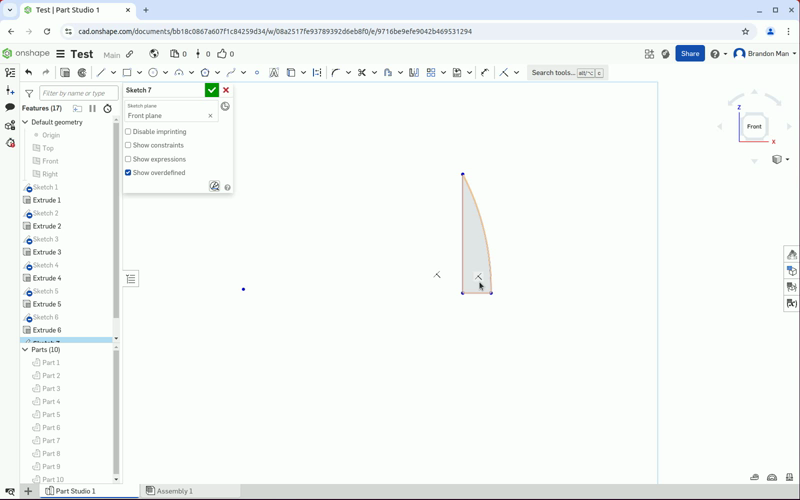
scroll(-6)
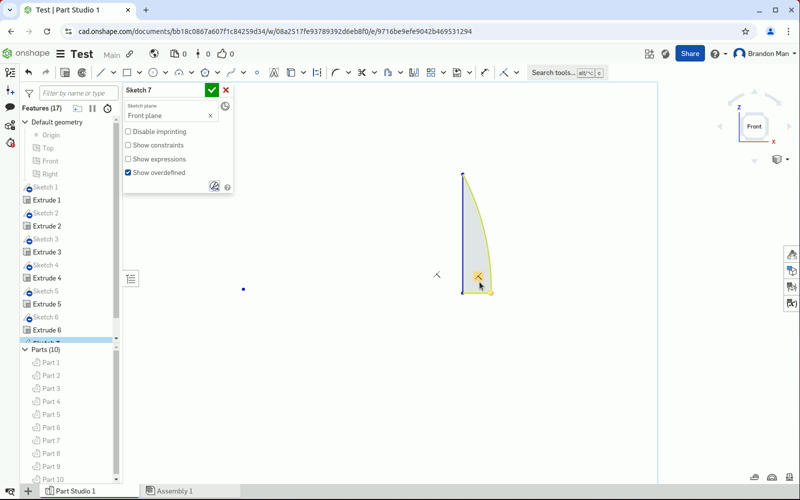
scroll(-6)
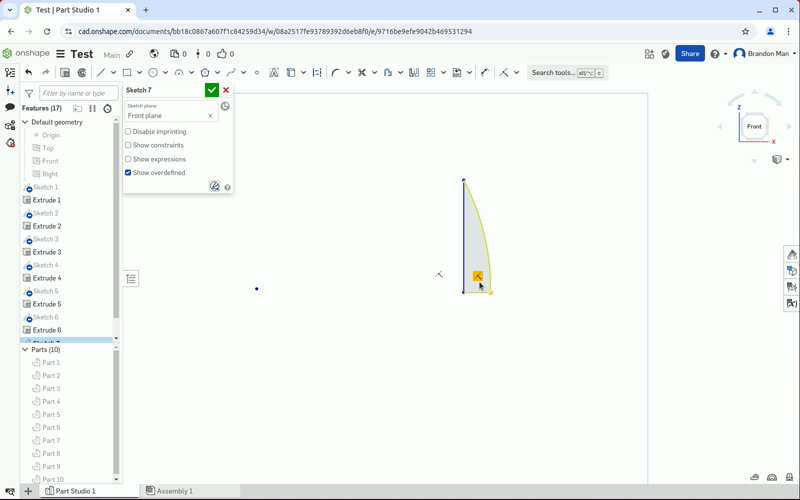
scroll(-6)
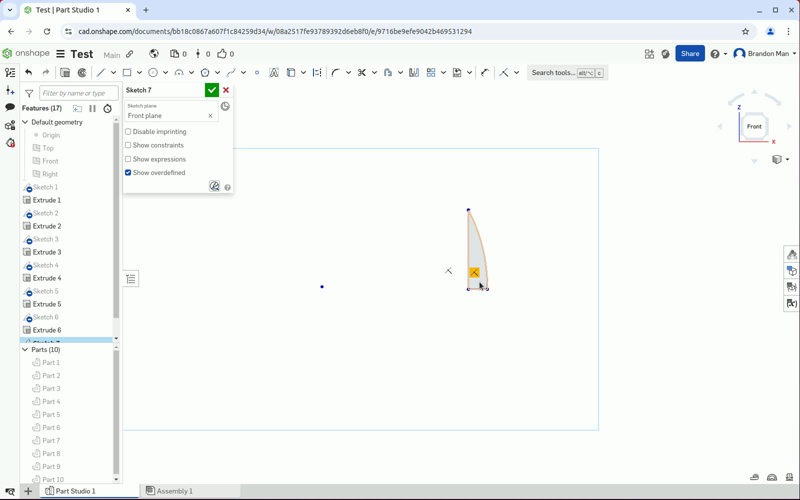
scroll(-6)
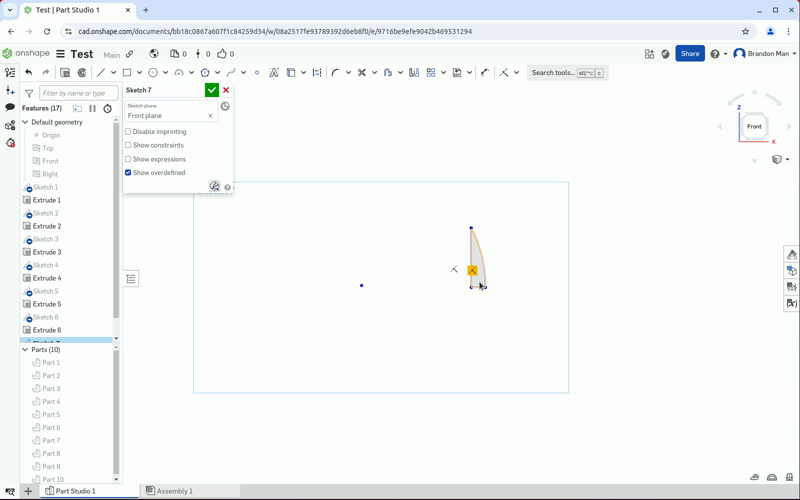
scroll(-6)
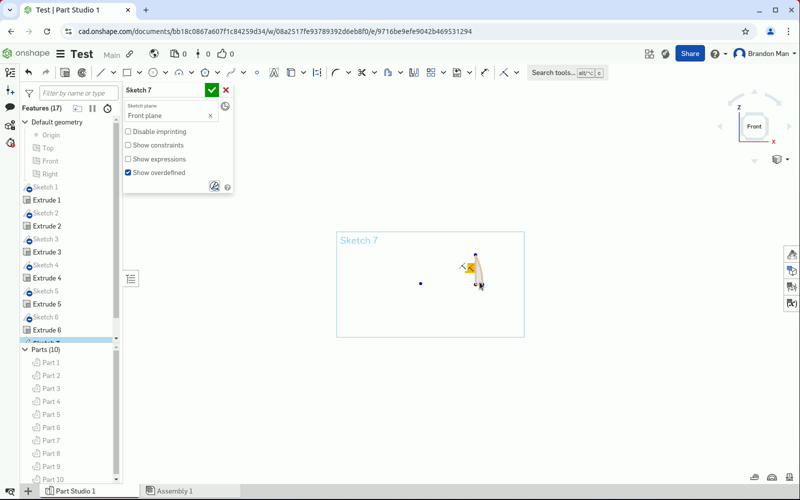
scroll(-6)
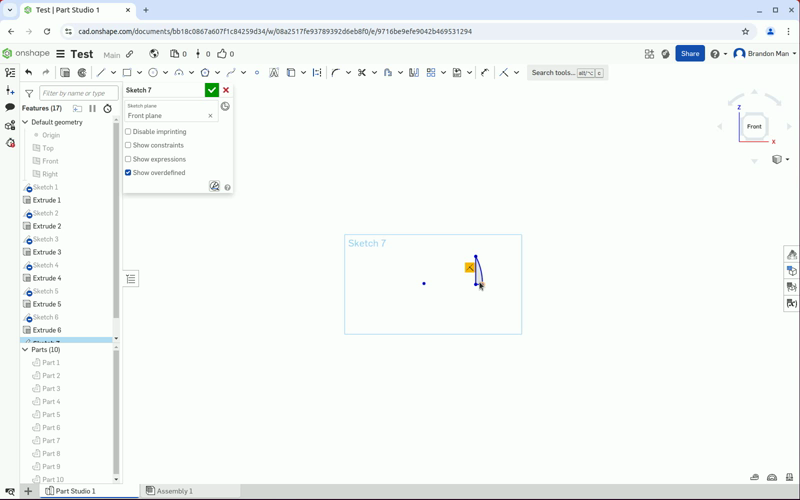
scroll(-6)
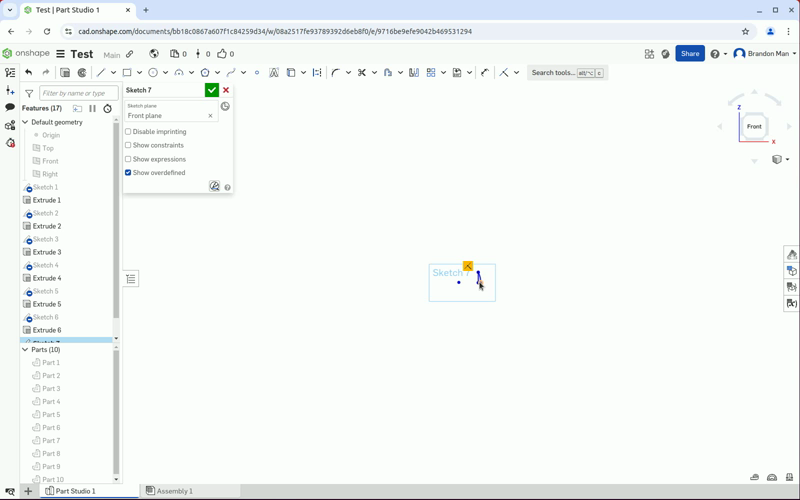
mouse_move(69, 352)
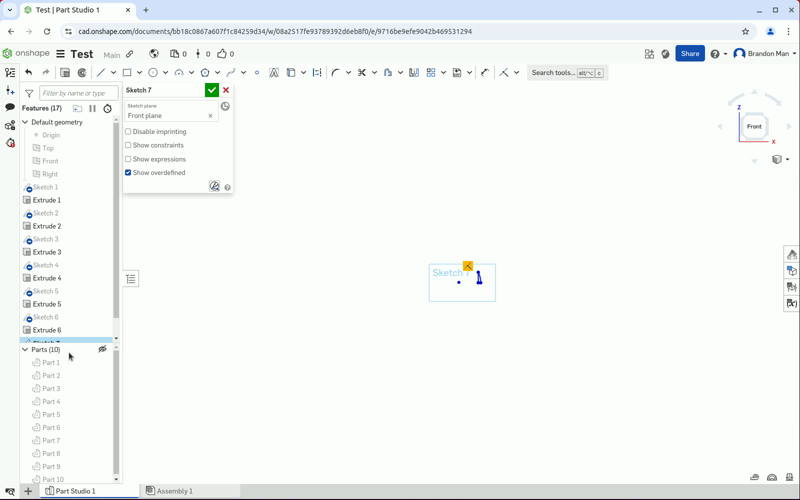
key(shift+y)
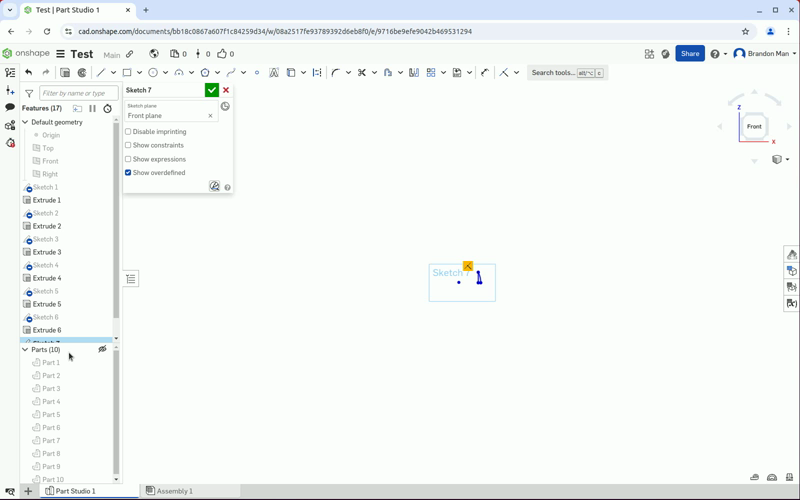
key(shift+e)
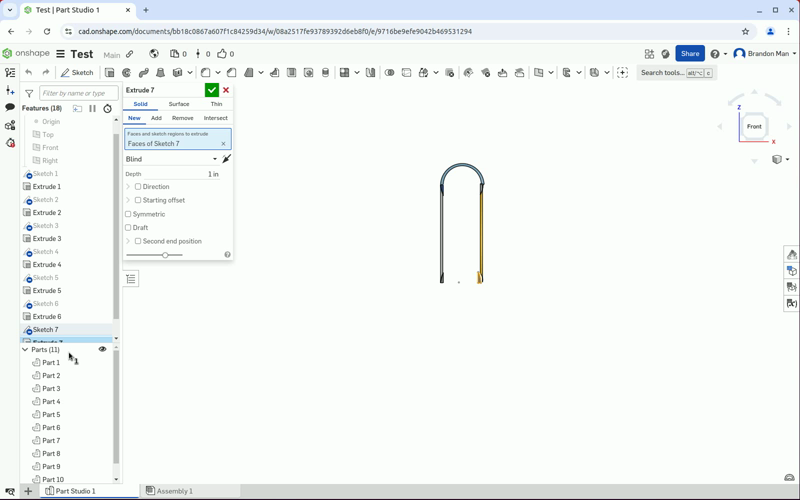
mouse_move(143, 106)
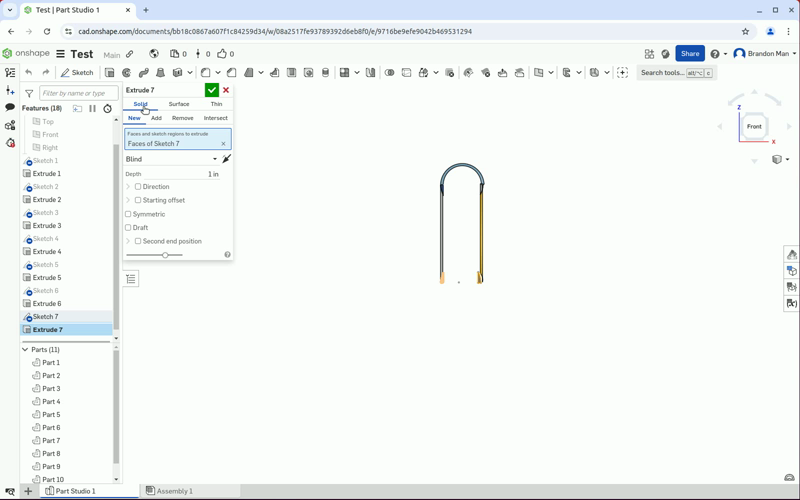
click(143, 106)
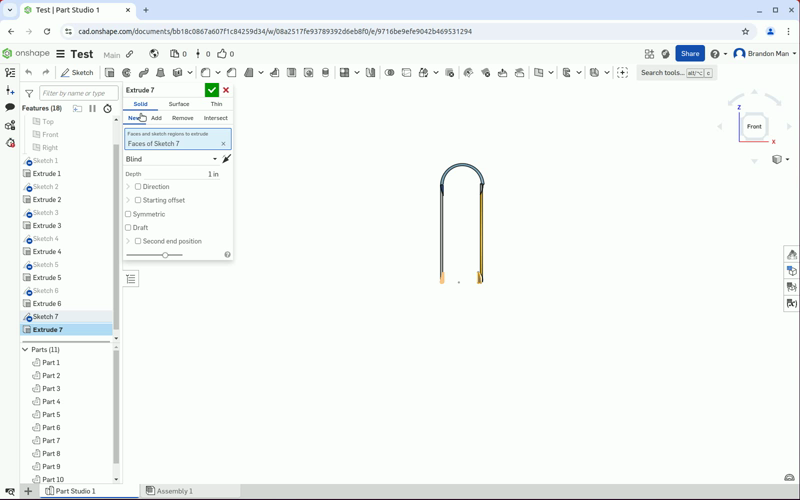
mouse_move(137, 120)
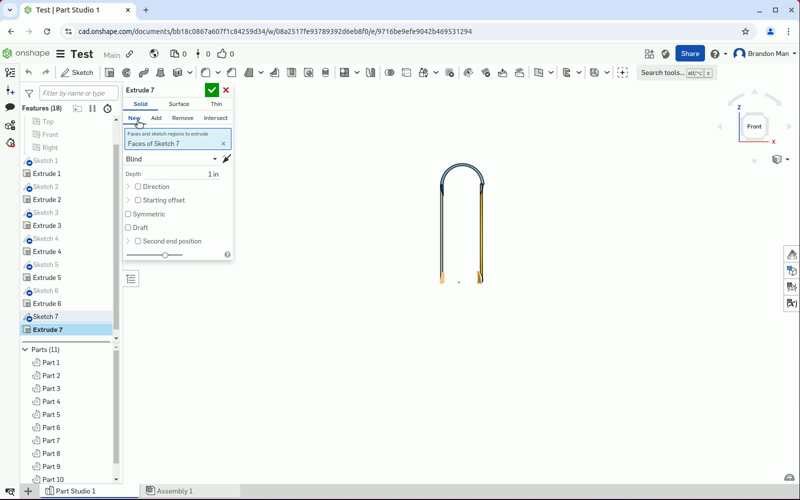
click(137, 120)
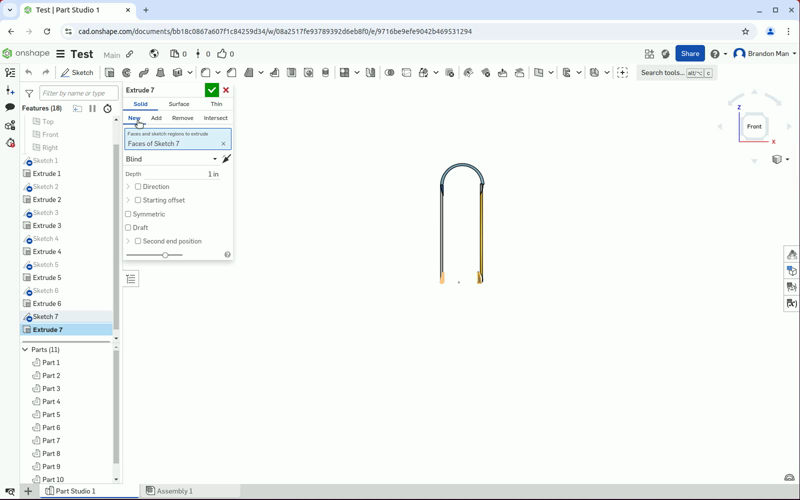
key(tab, 4)
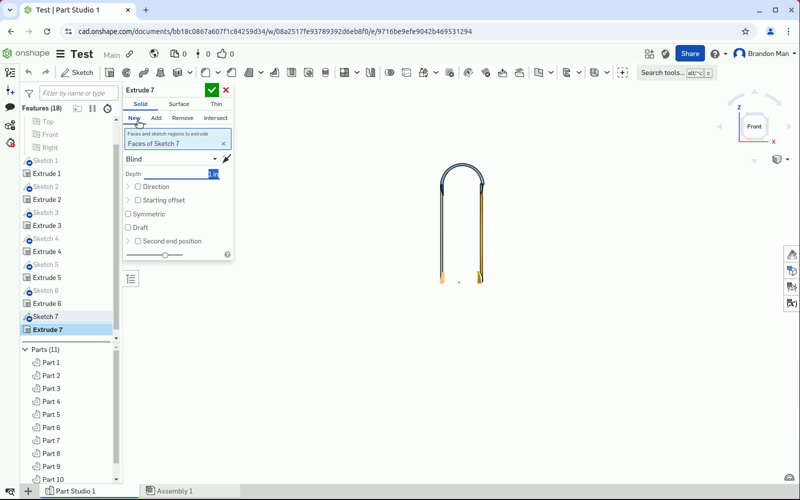
text(0.963)
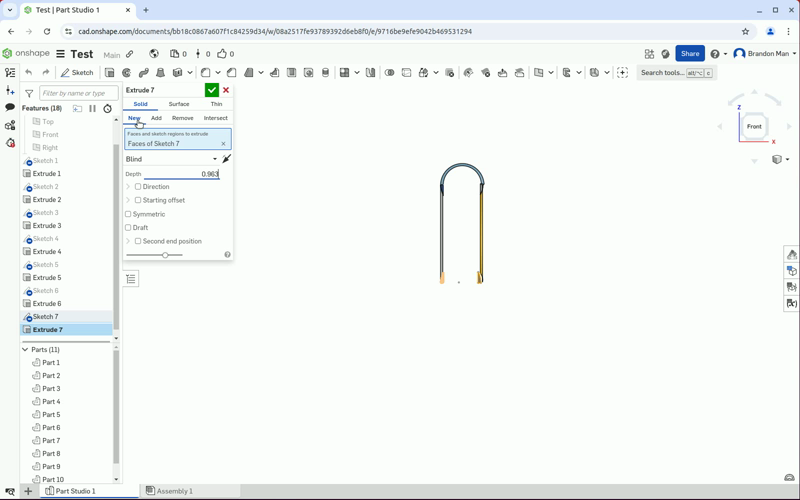
key(enter)
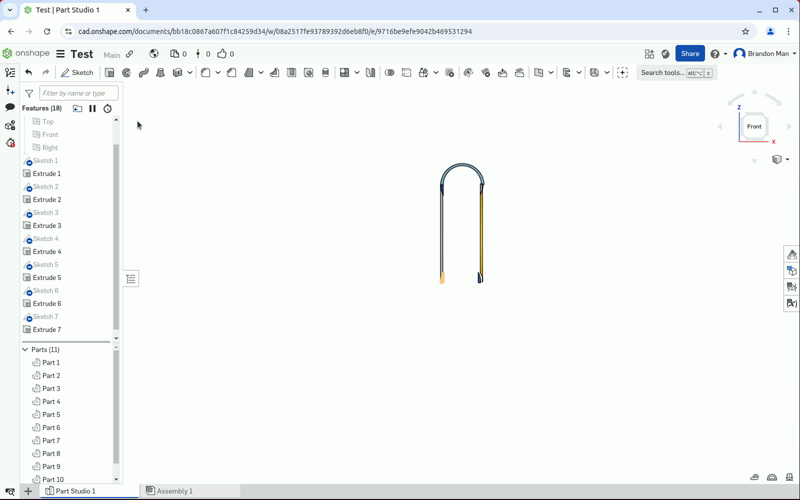
key(shift+h)
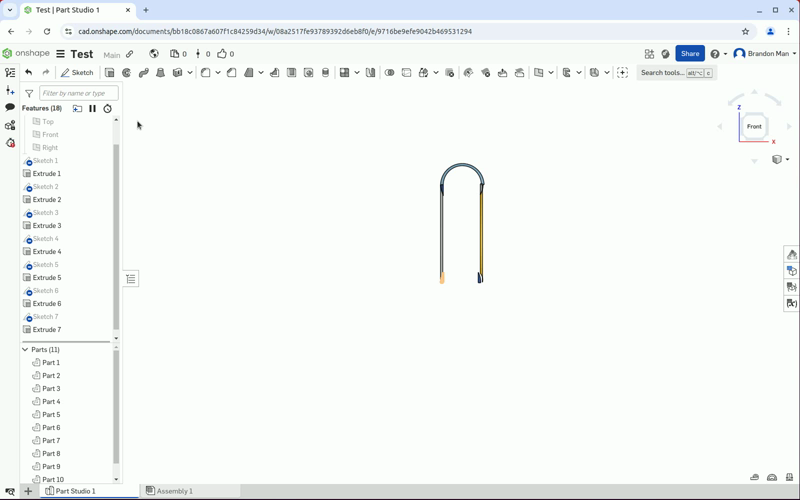
key(shift+h)
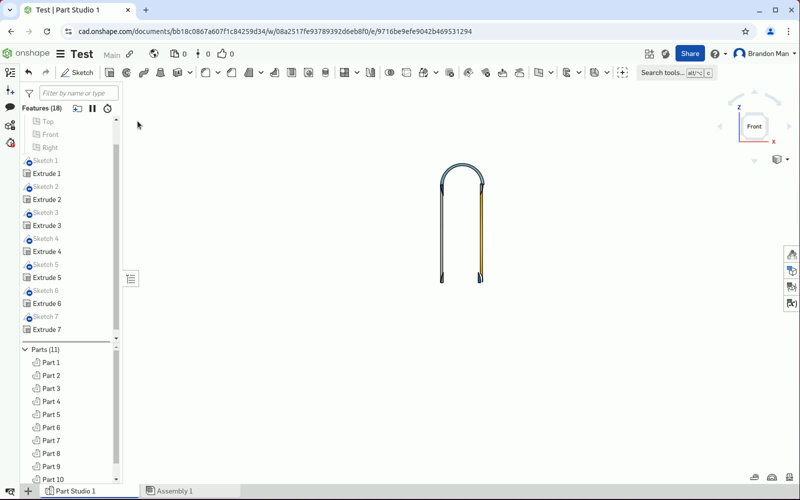
mouse_move(69, 163)
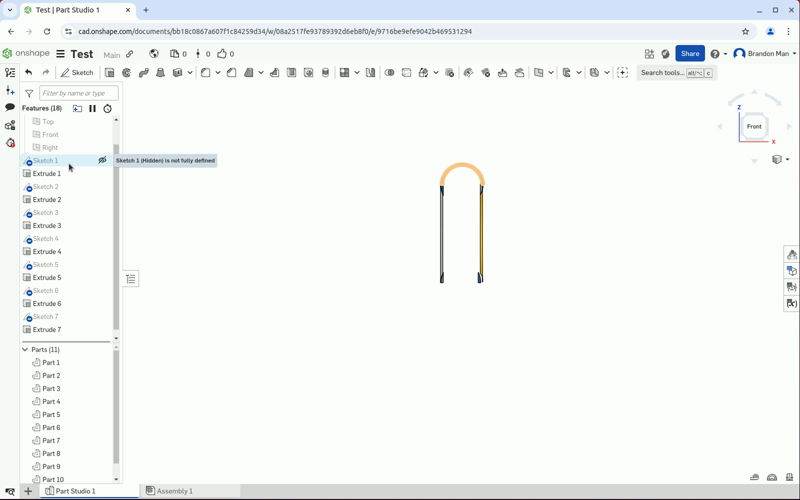
click(69, 163)
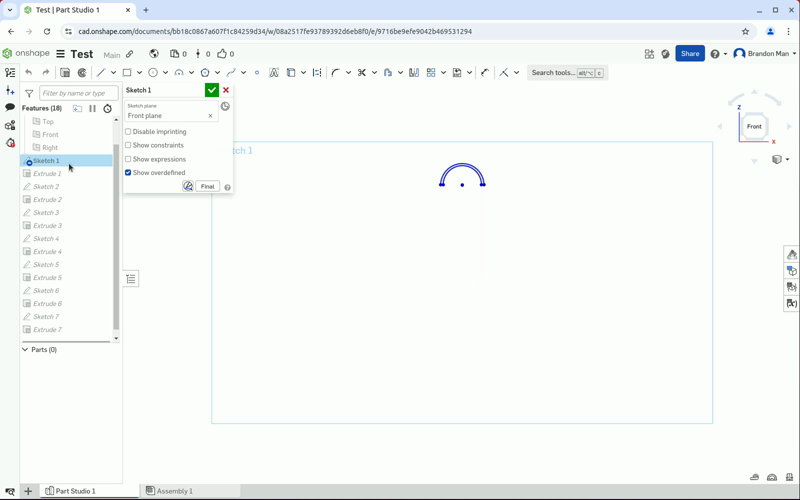
mouse_move(229, 92)
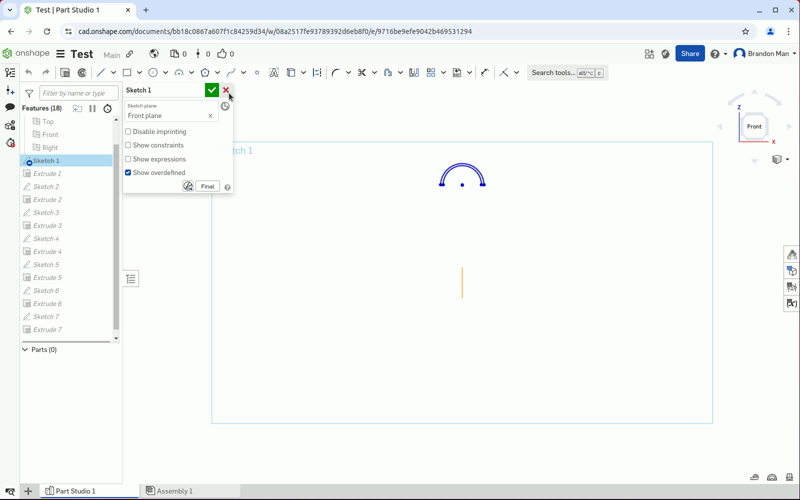
click(229, 92)
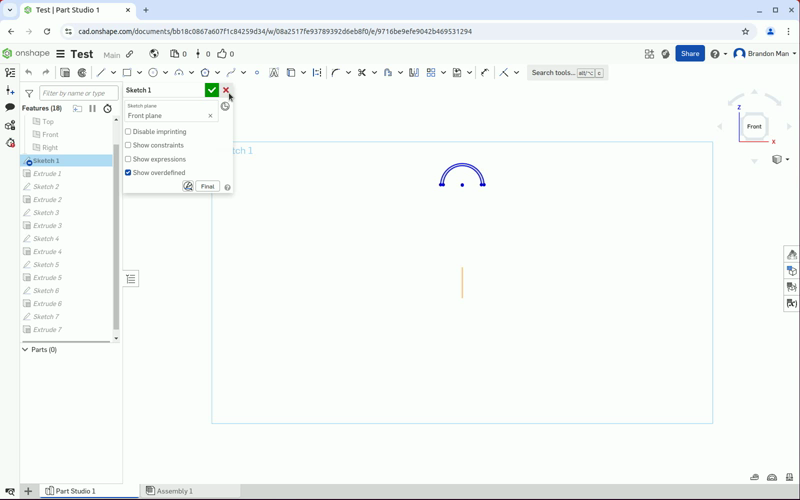
key(shift+s)
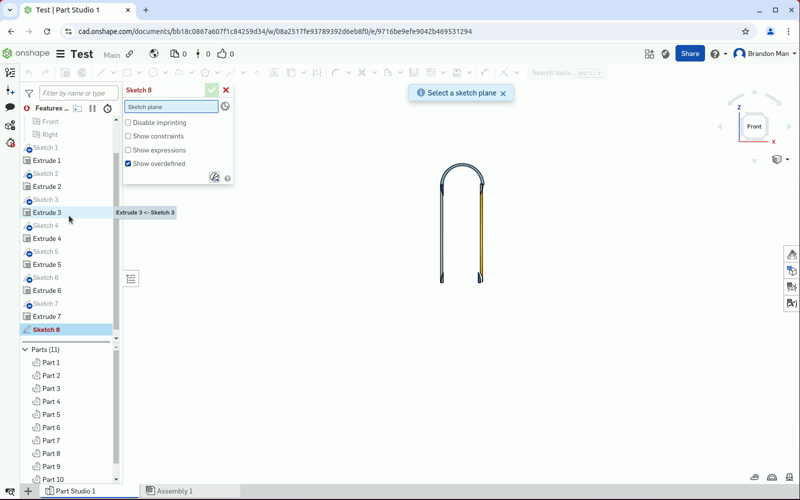
scroll(3)
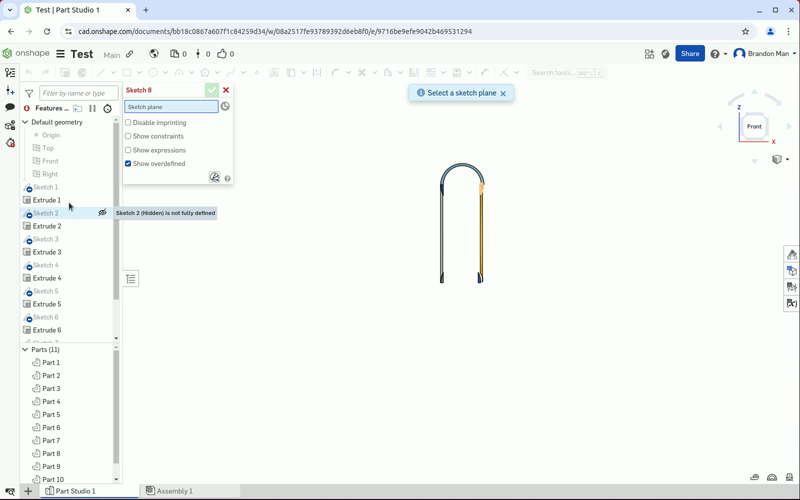
mouse_move(69, 163)
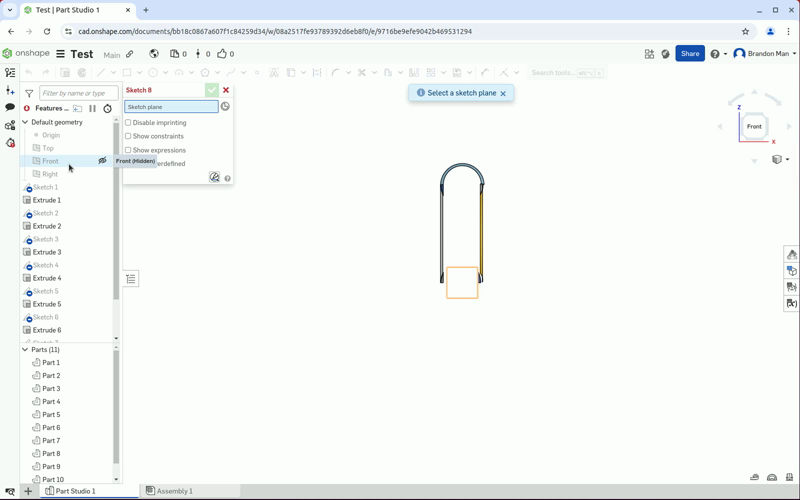
click(69, 163)
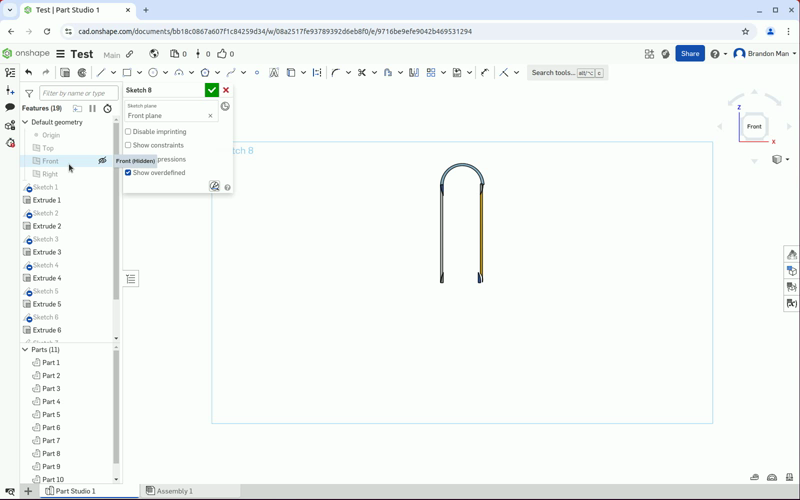
mouse_move(69, 352)
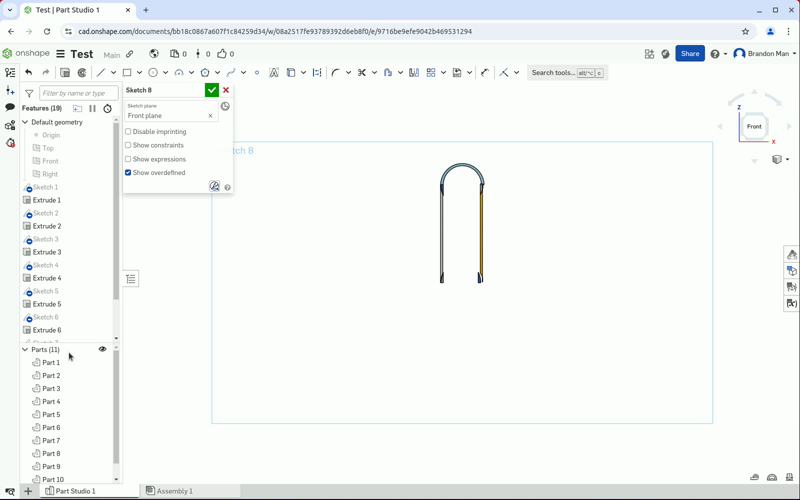
key(y)
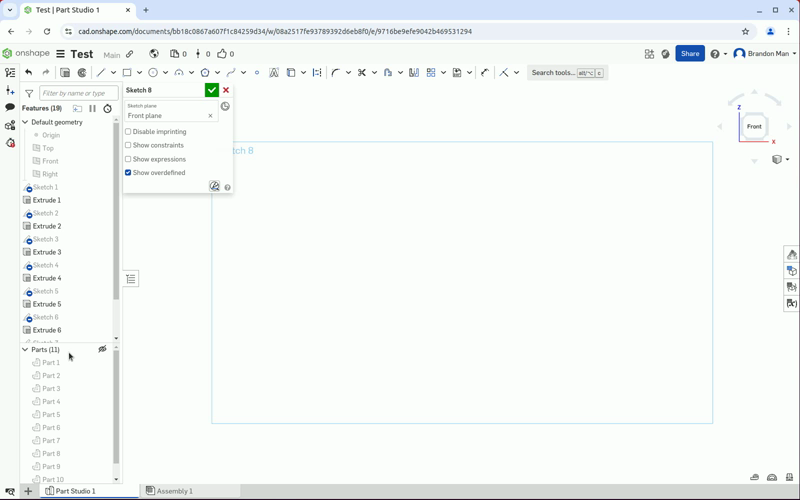
key(a)
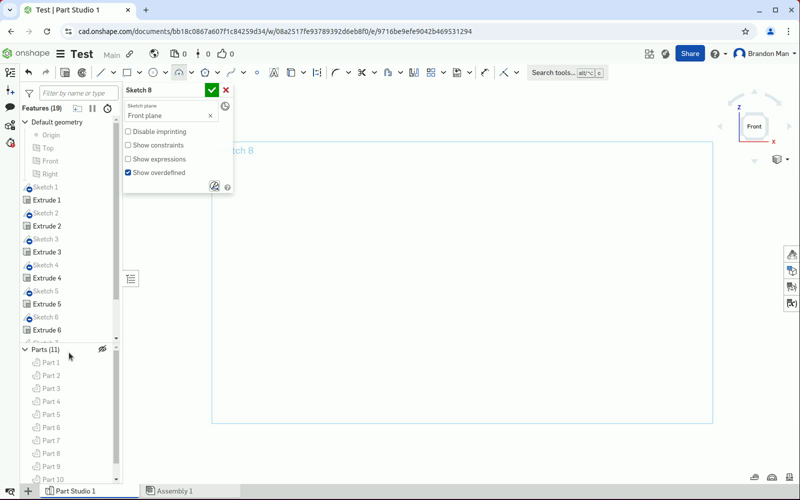
key_down(shift)
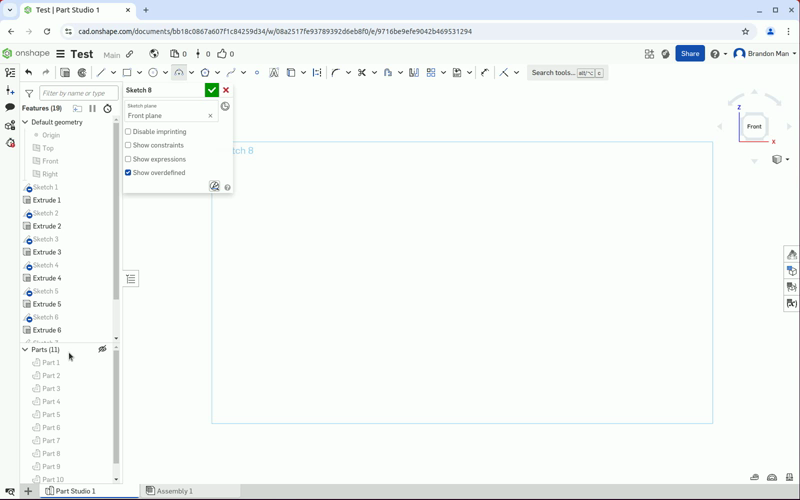
mouse_move(440, 282)
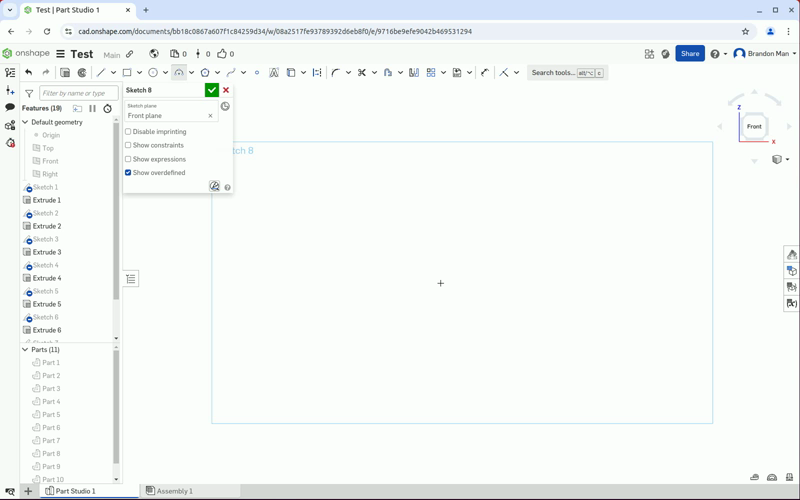
click(440, 282)
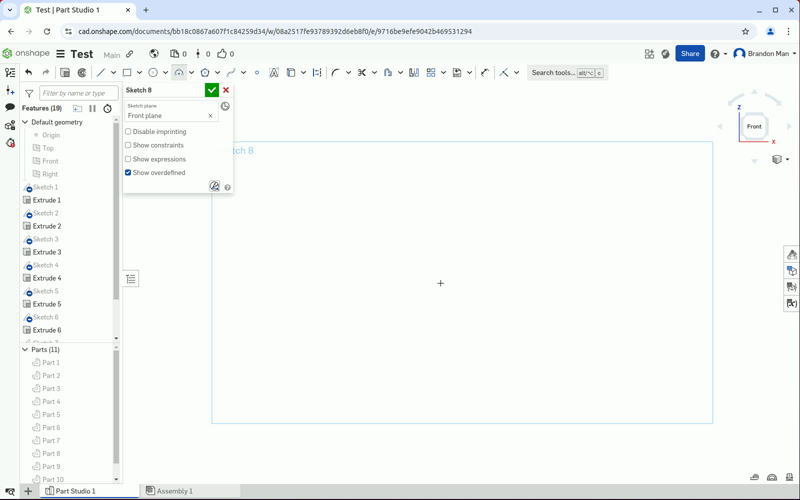
key_up(shift)
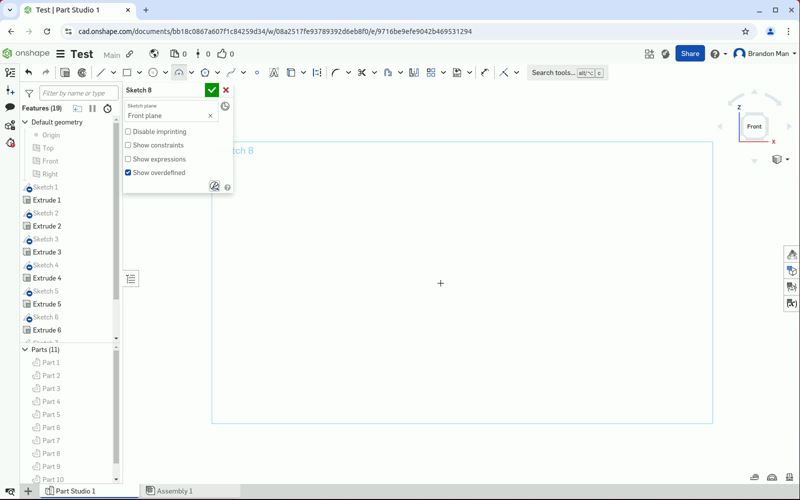
key_down(shift)
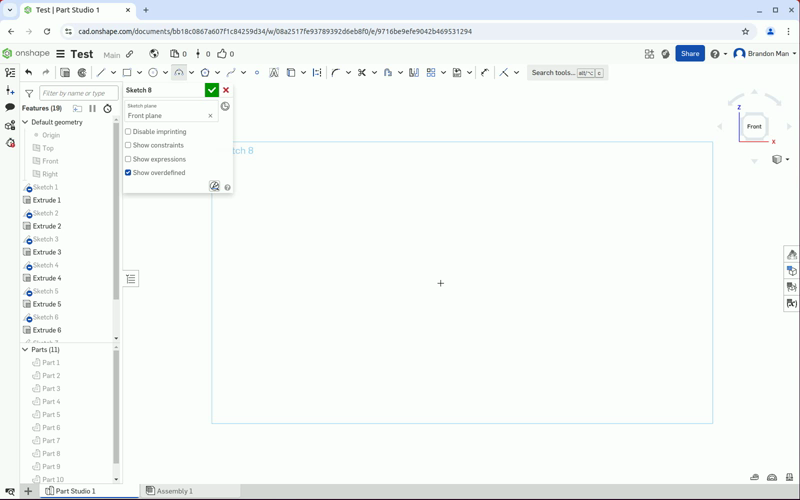
mouse_move(481, 282)
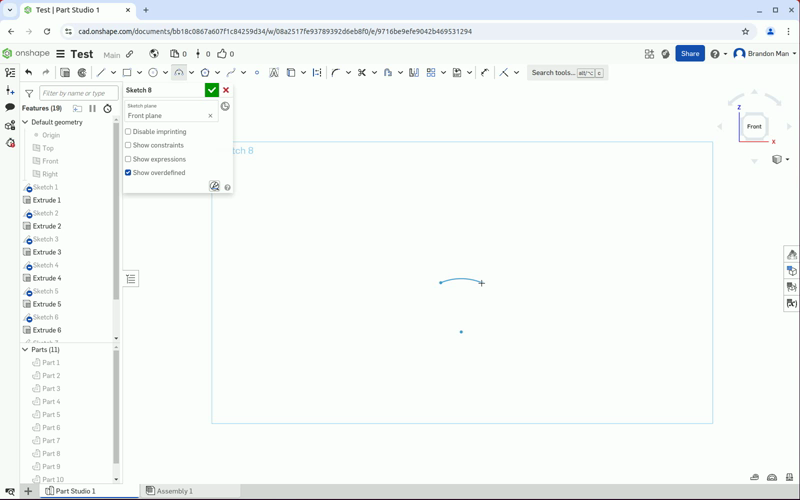
click(481, 282)
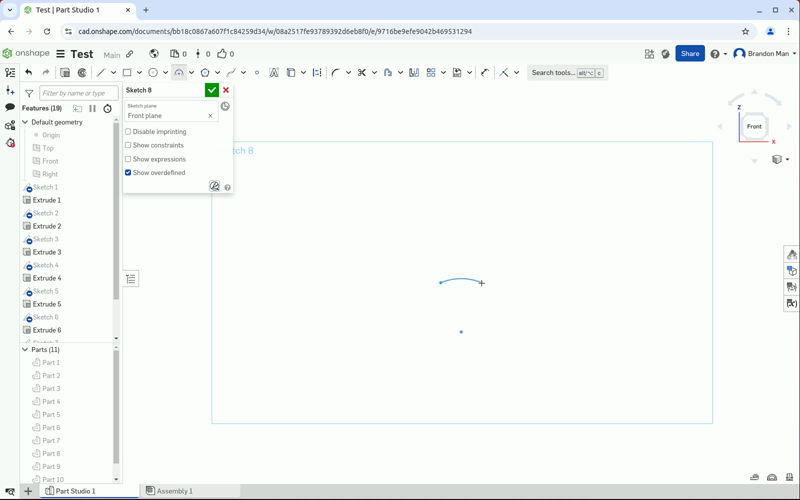
mouse_move(461, 303)
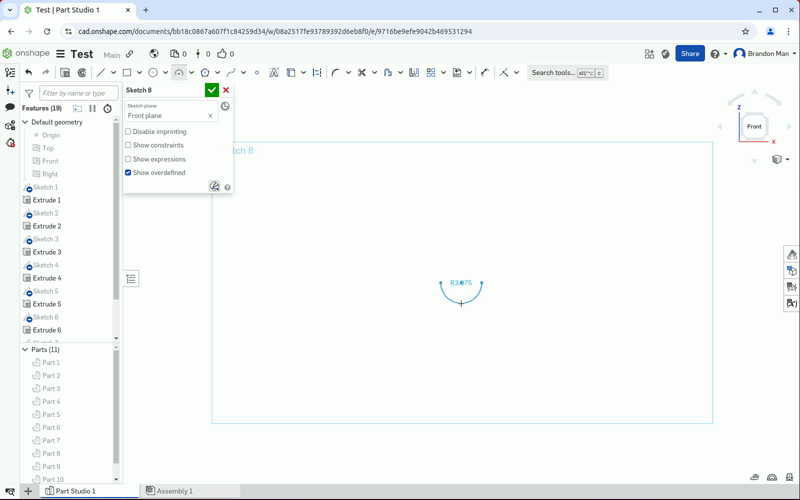
click(461, 303)
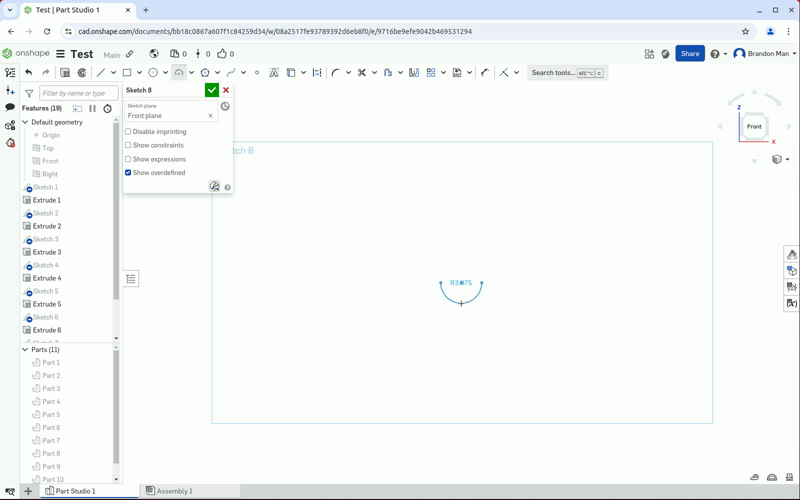
key_up(shift)
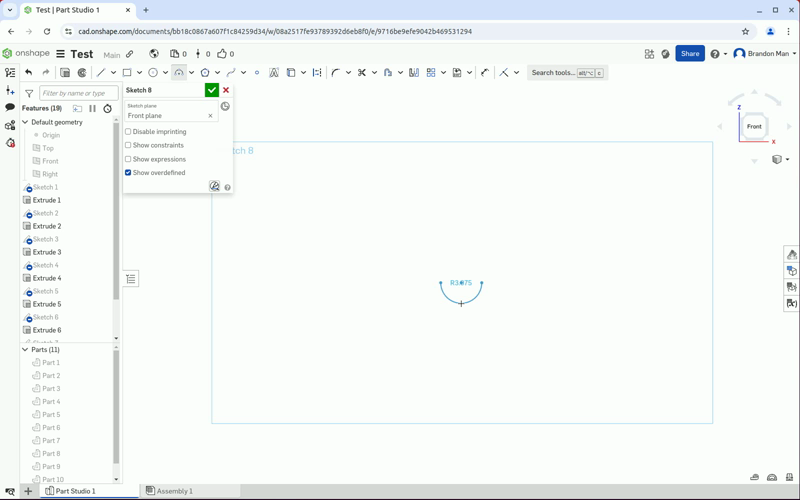
key(esc)
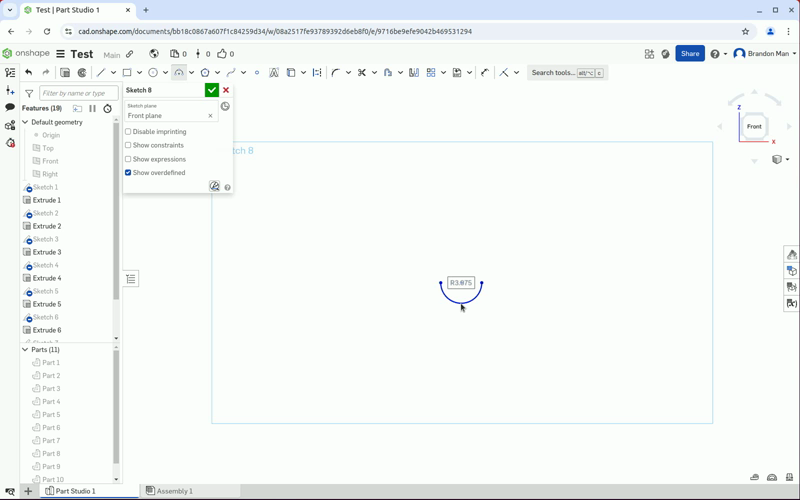
key(l)
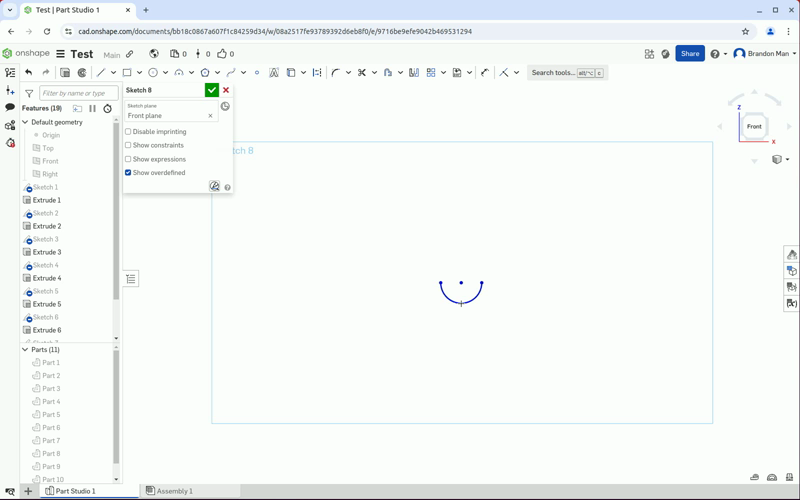
mouse_move(481, 282)
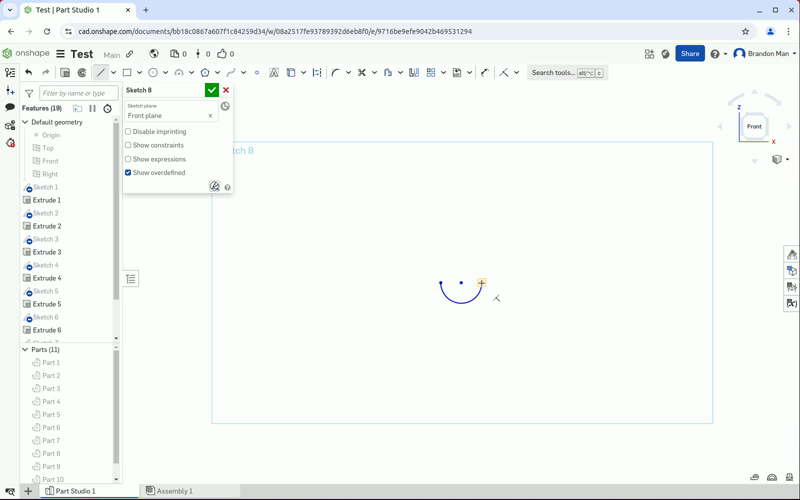
click(481, 282)
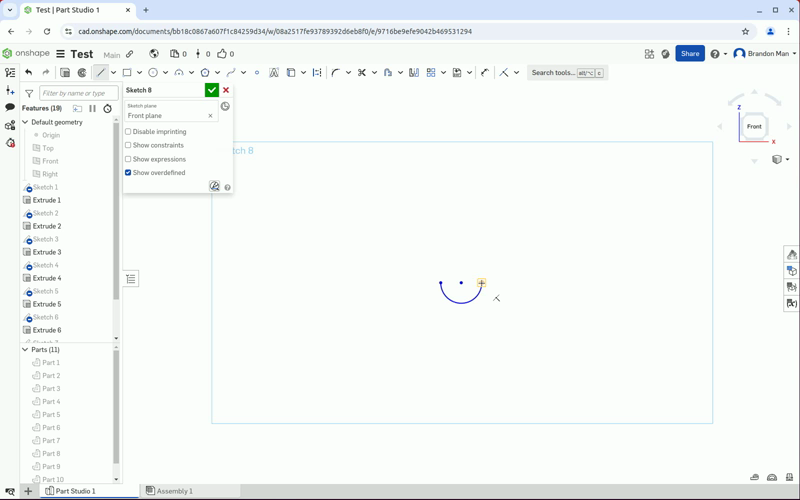
key_down(shift)
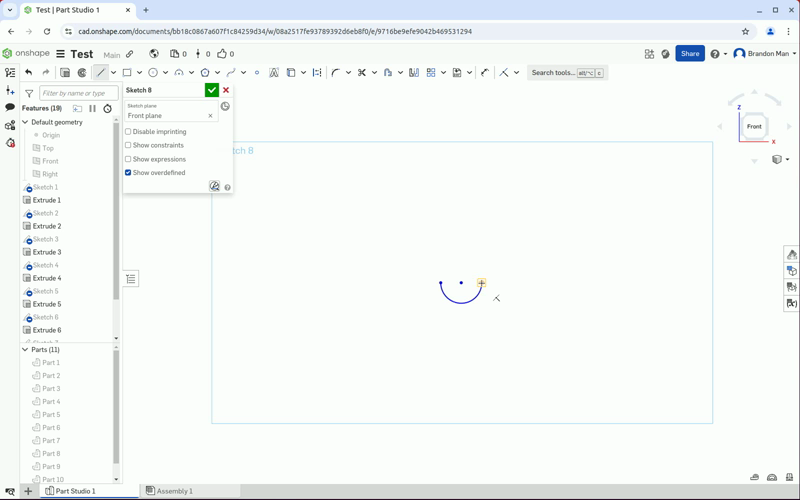
mouse_move(511, 282)
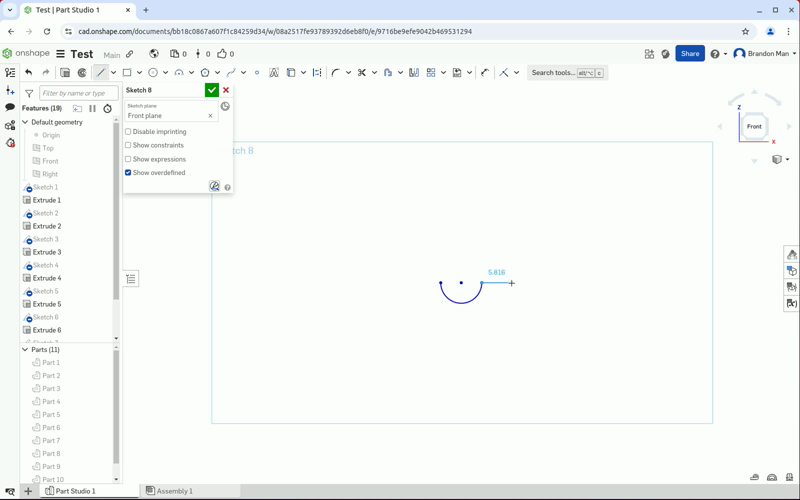
mouse_move(479, 282)
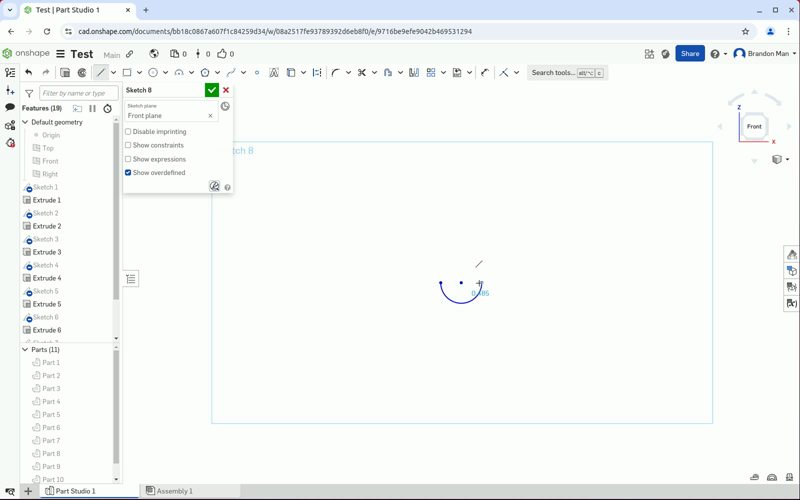
scroll(6)
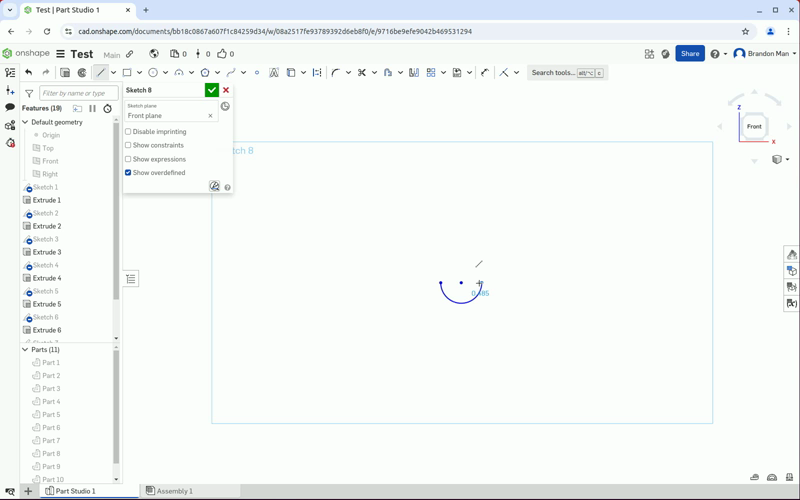
scroll(6)
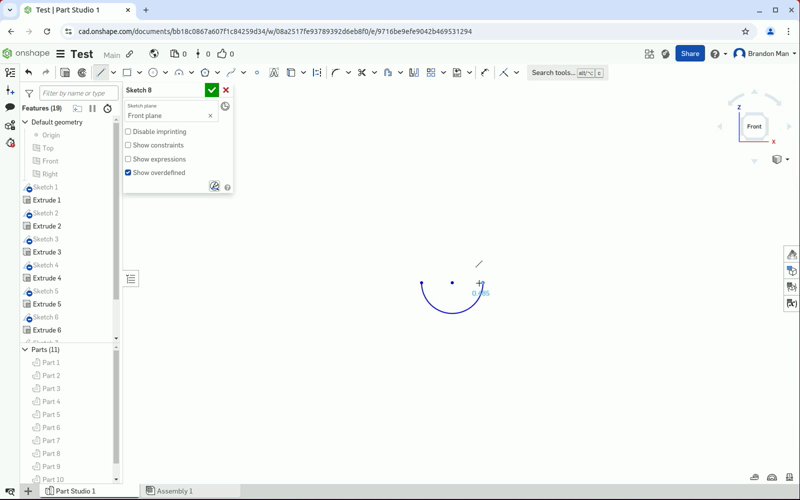
scroll(6)
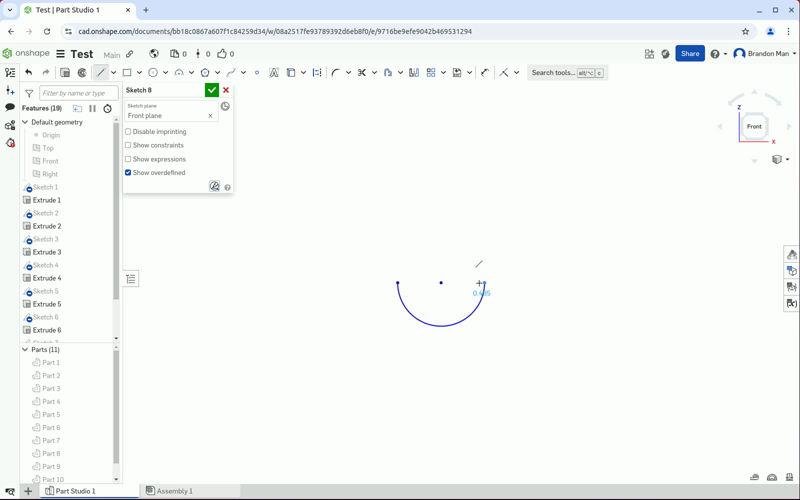
scroll(6)
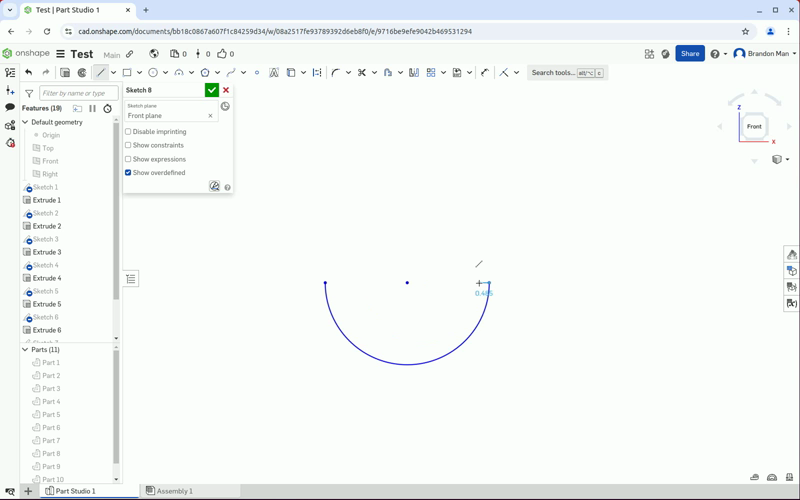
scroll(6)
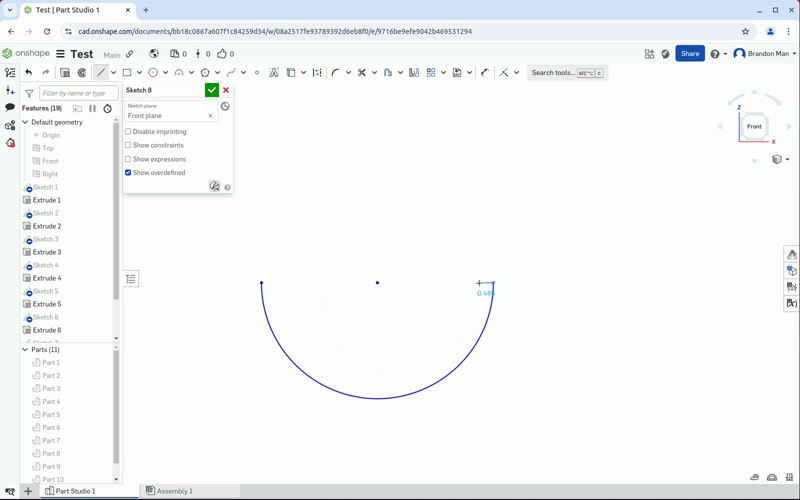
scroll(6)
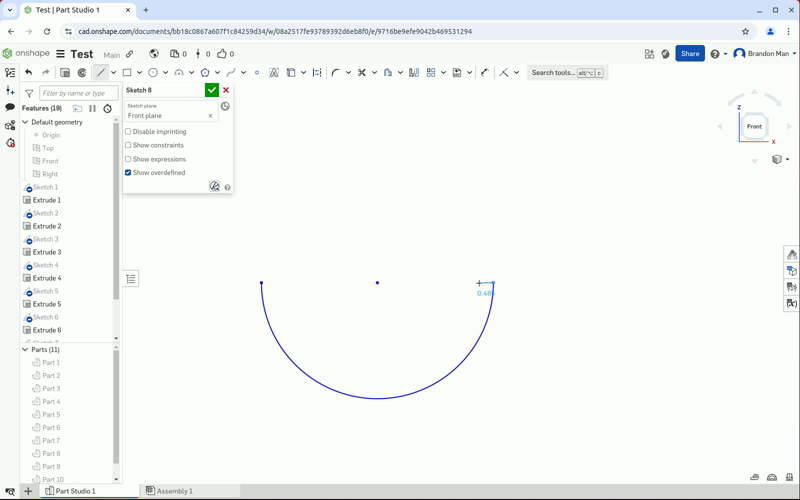
scroll(6)
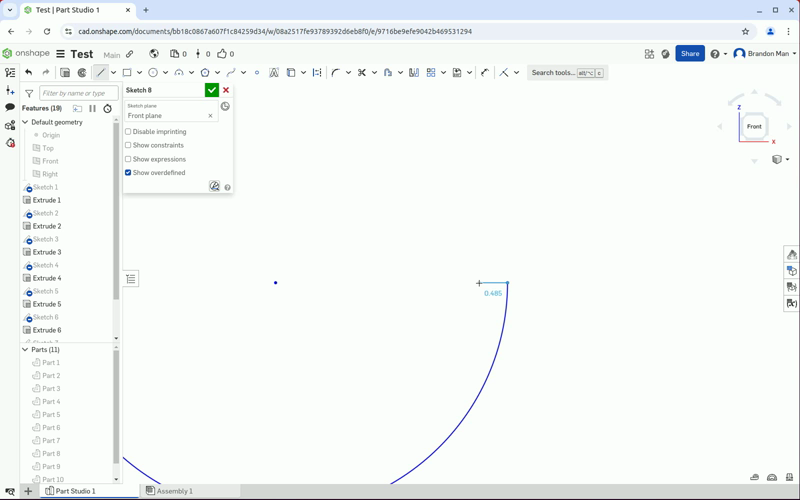
click(479, 282)
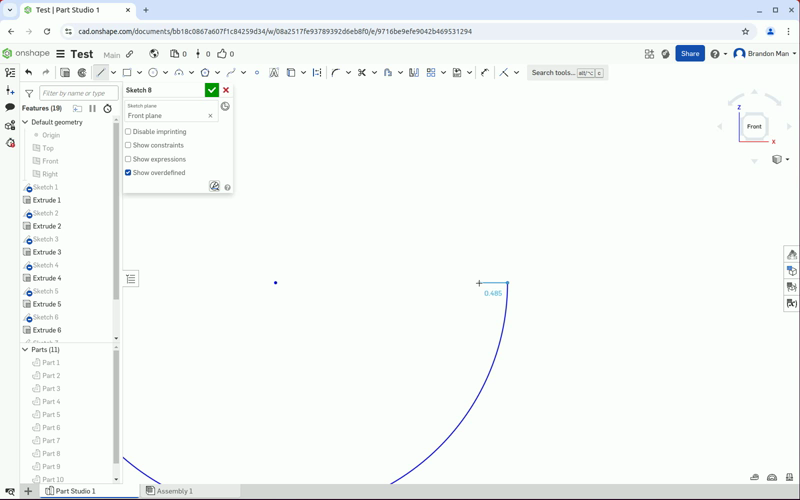
scroll(-6)
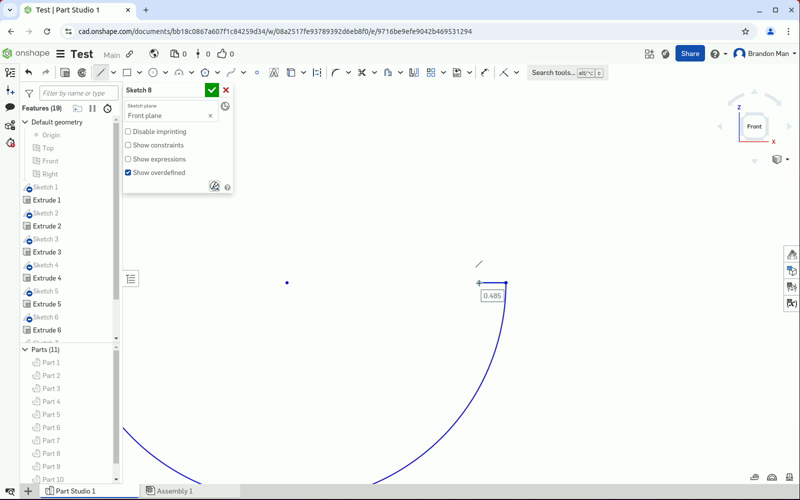
scroll(-6)
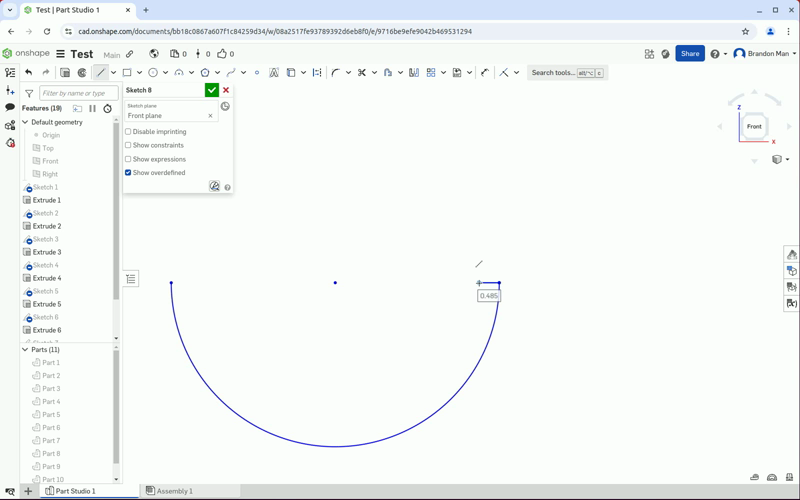
scroll(-6)
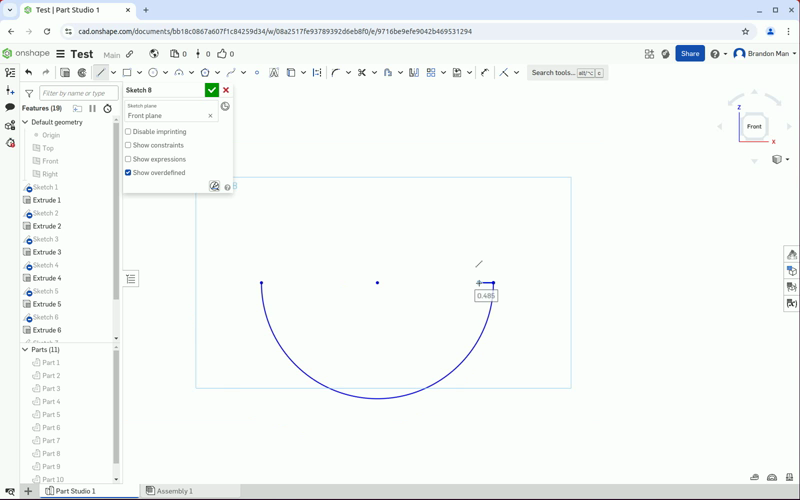
scroll(-6)
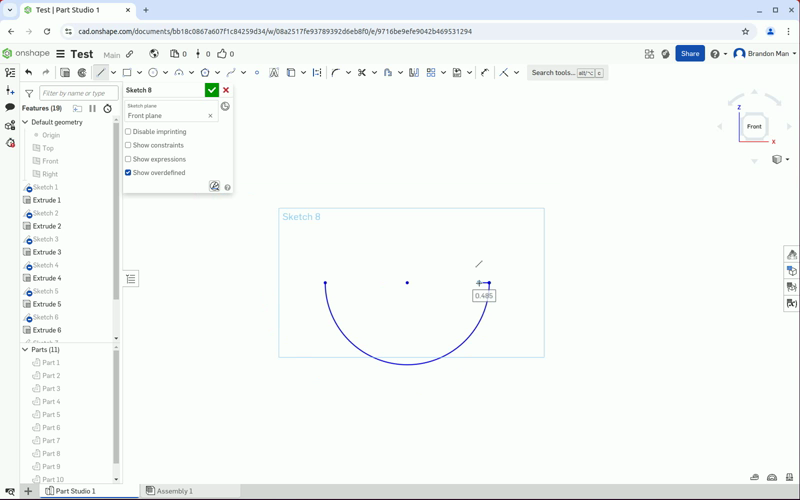
scroll(-6)
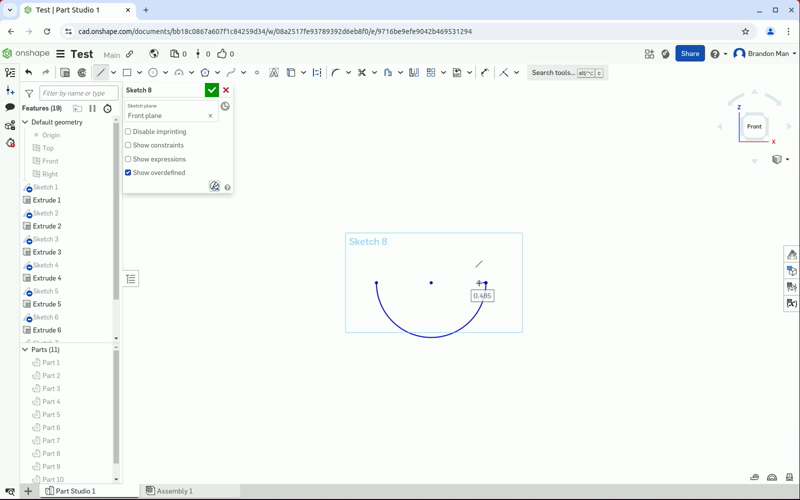
scroll(-6)
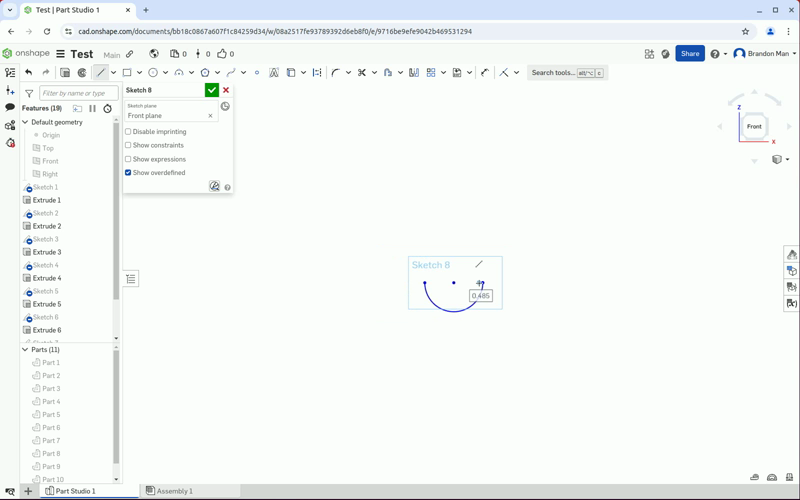
scroll(-6)
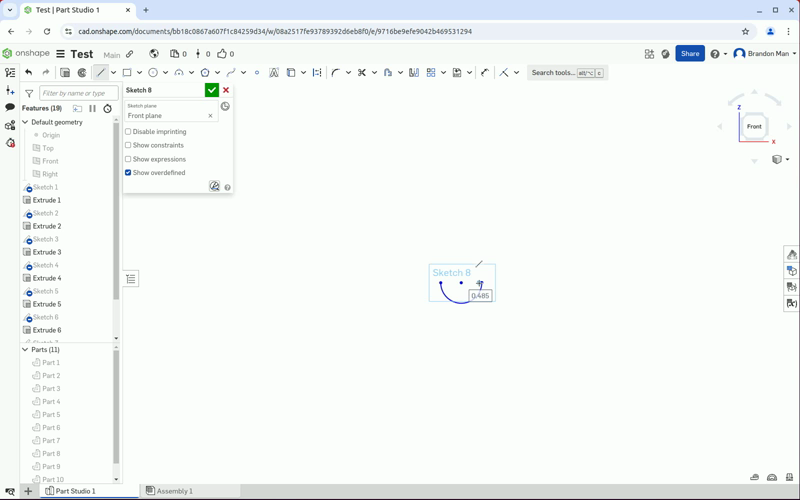
key_up(shift)
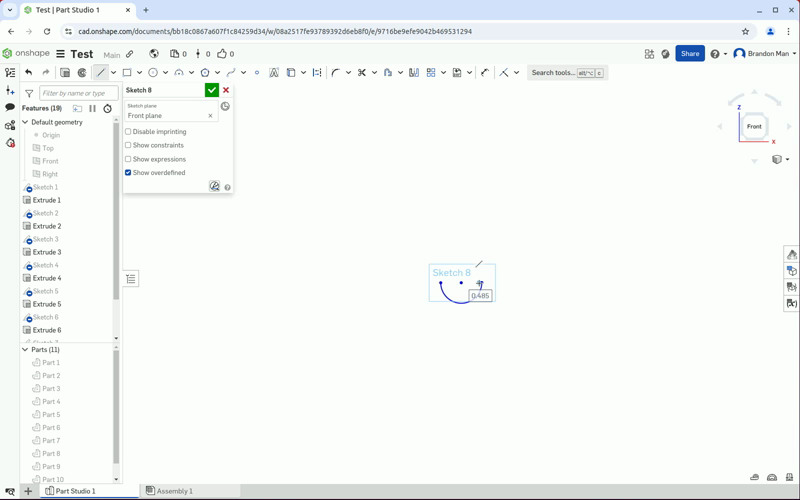
key(esc)
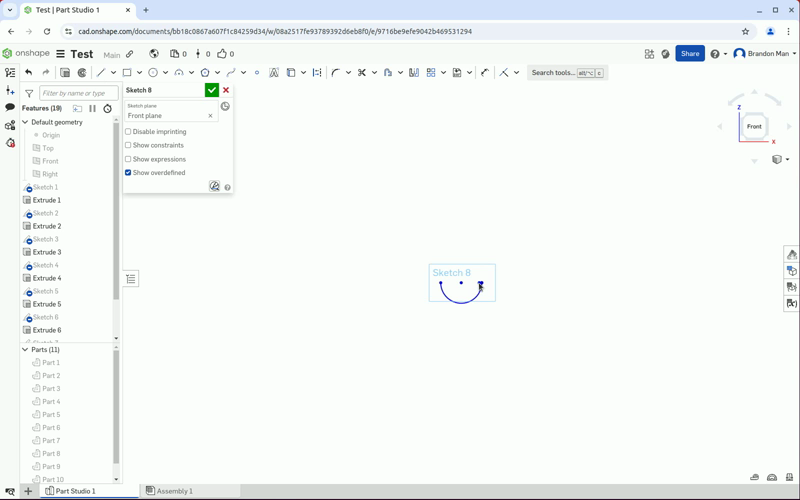
key(a)
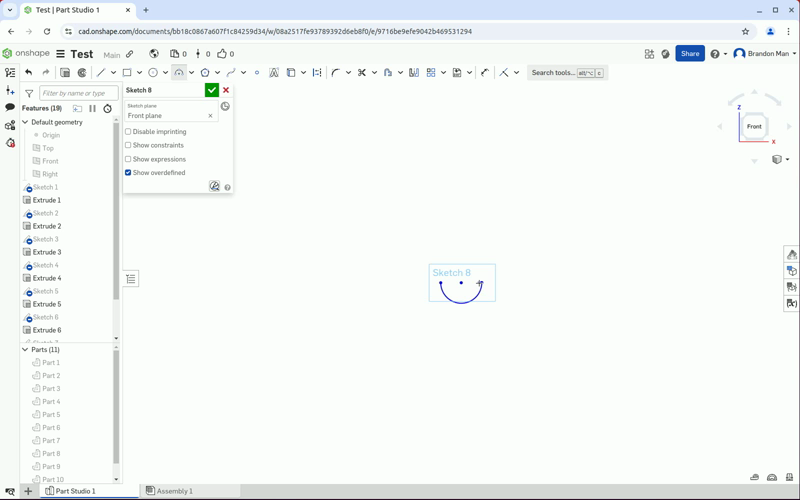
mouse_move(479, 282)
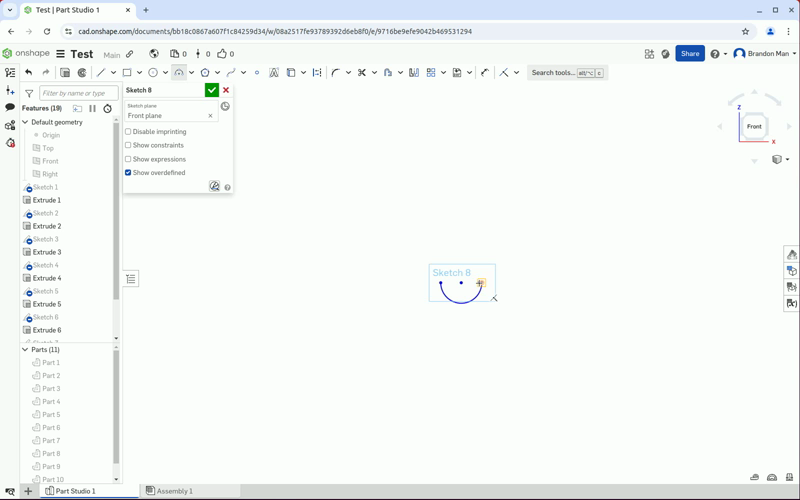
scroll(6)
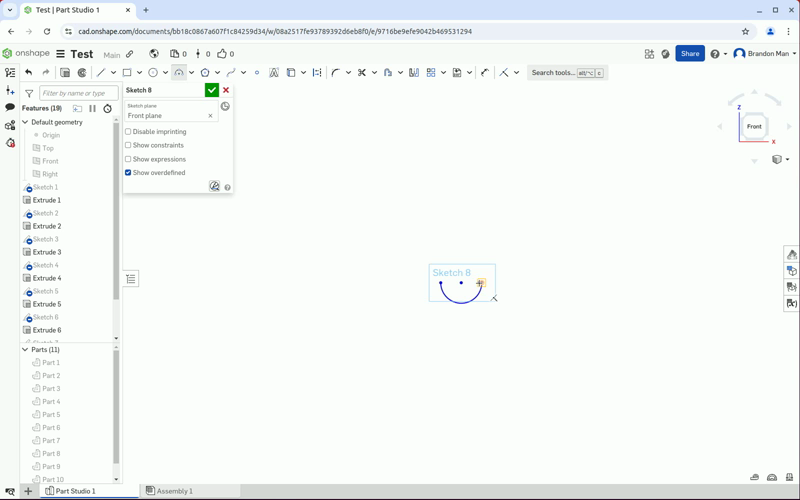
scroll(6)
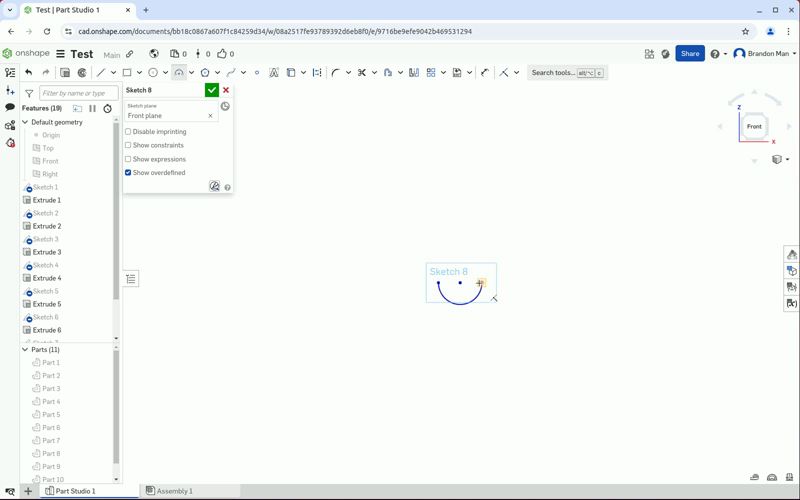
scroll(6)
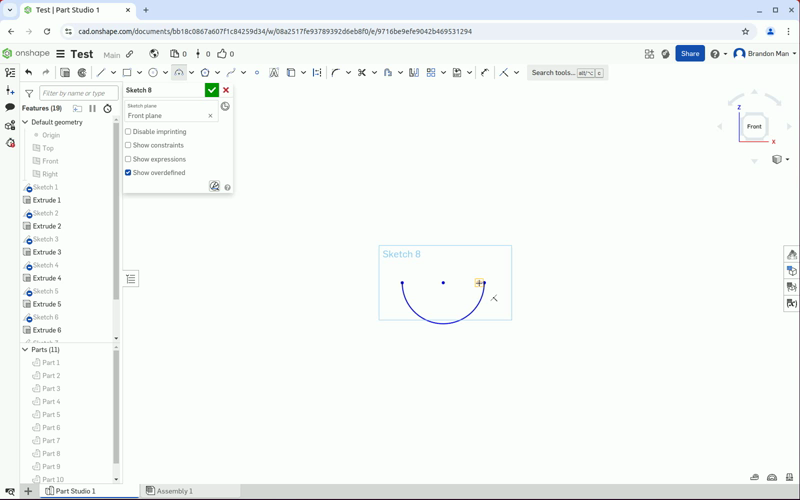
scroll(6)
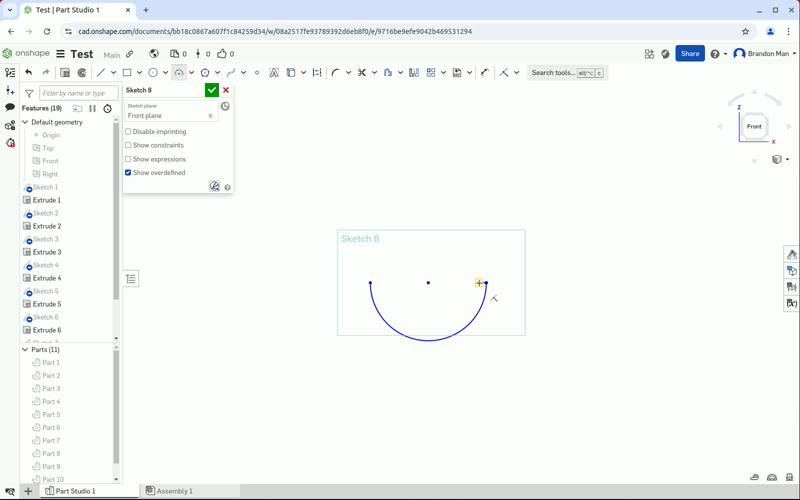
scroll(6)
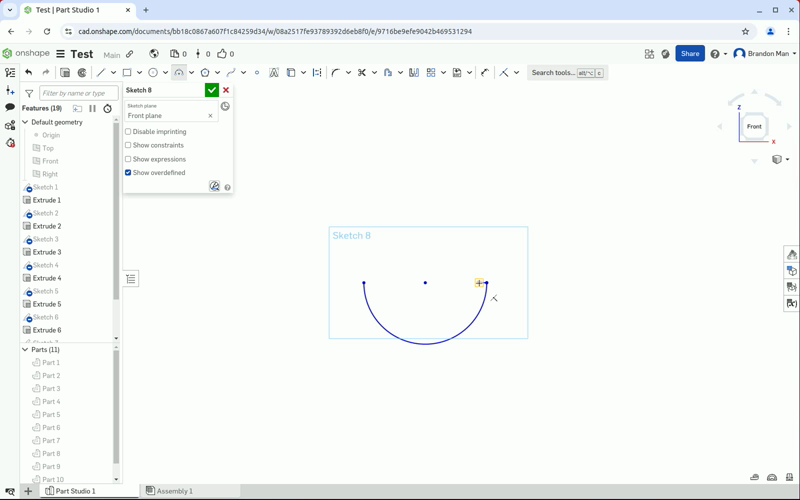
scroll(6)
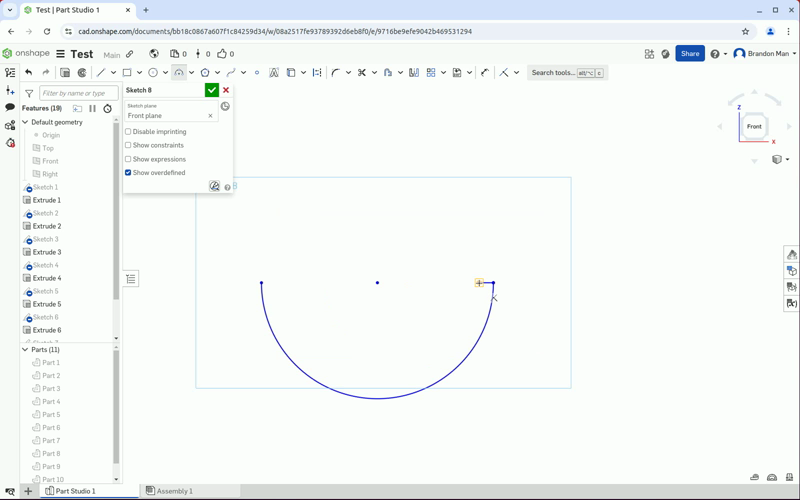
scroll(6)
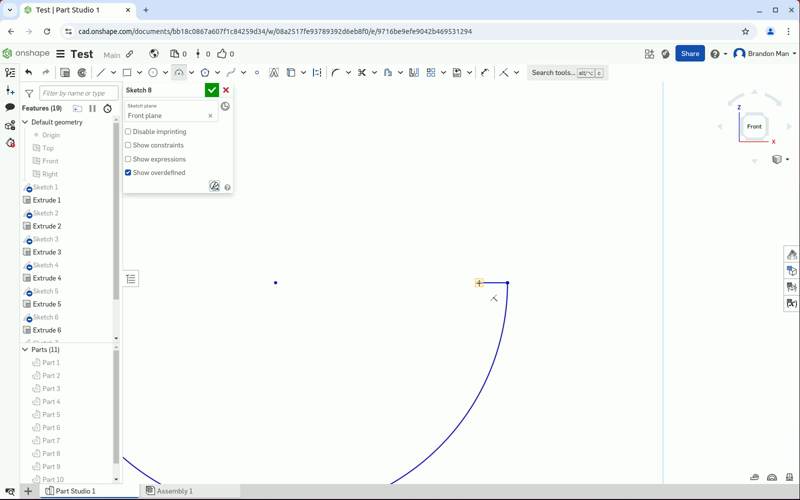
click(479, 282)
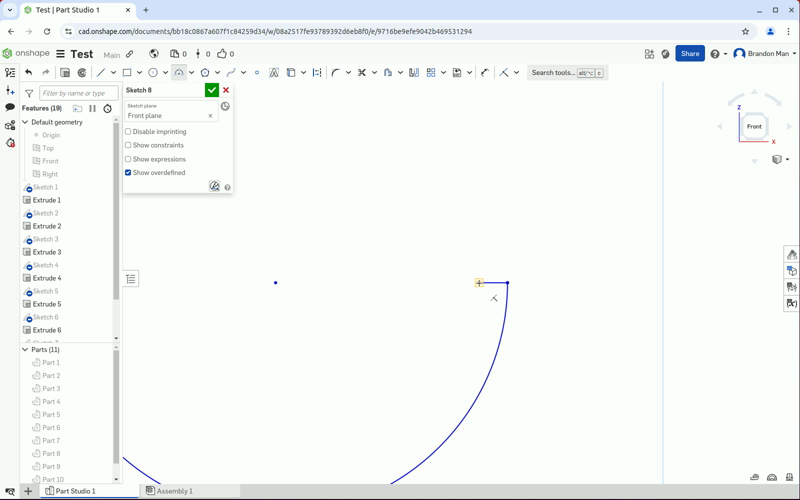
scroll(-6)
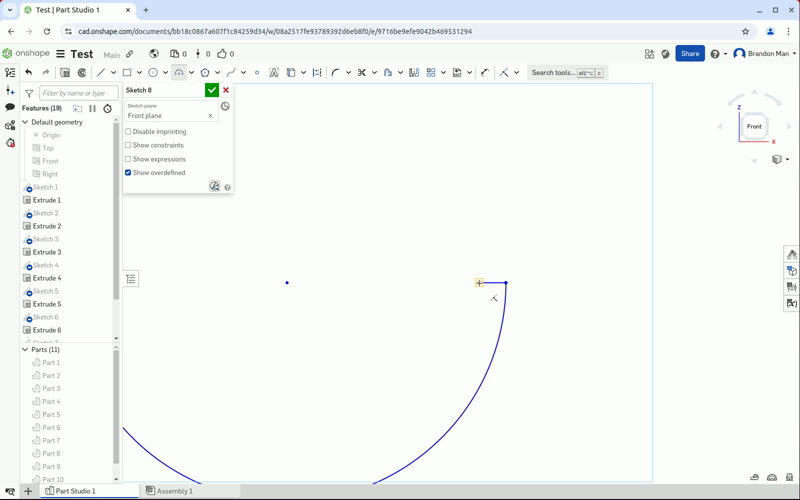
scroll(-6)
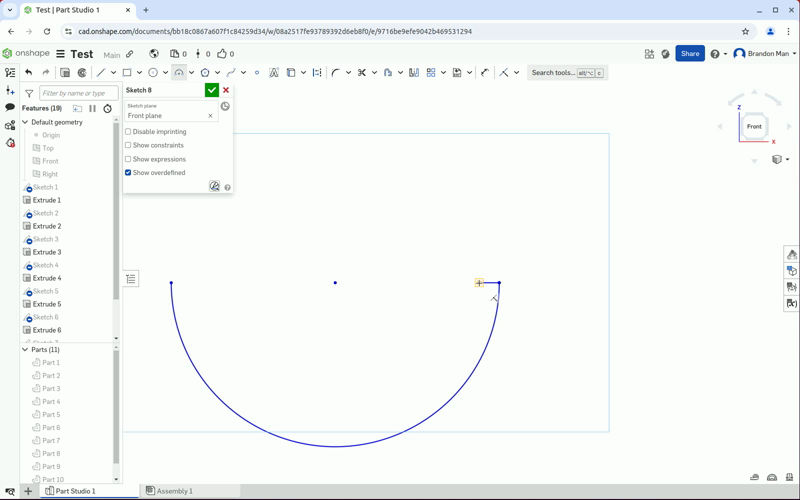
scroll(-6)
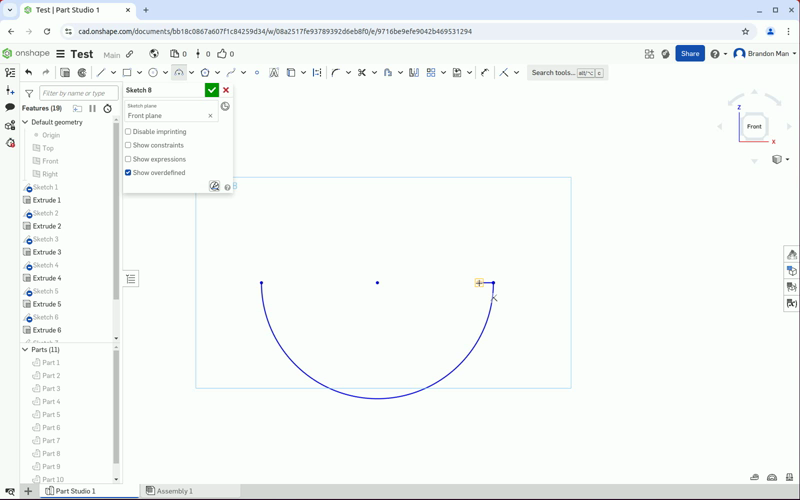
scroll(-6)
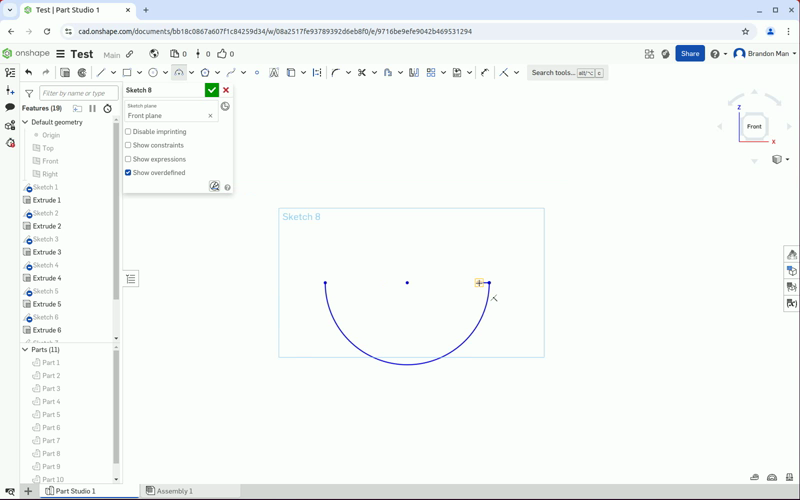
scroll(-6)
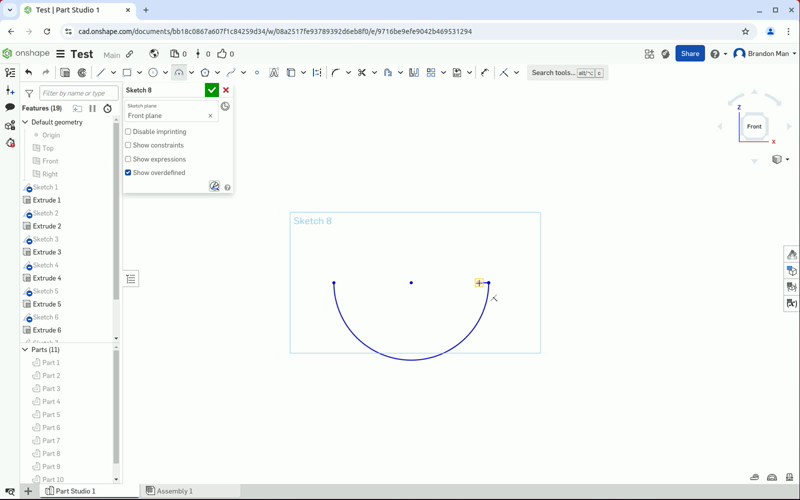
scroll(-6)
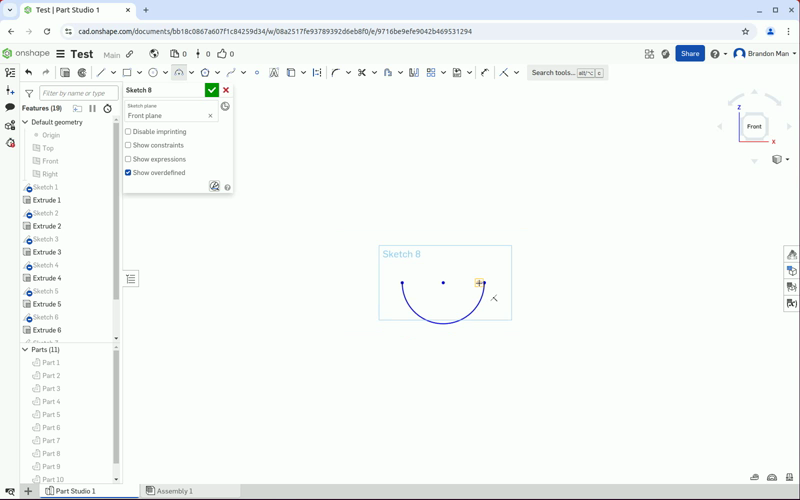
scroll(-6)
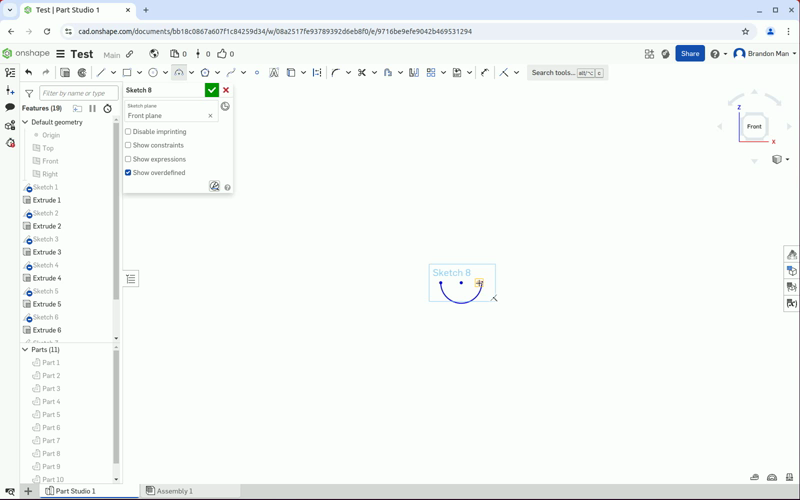
key_down(shift)
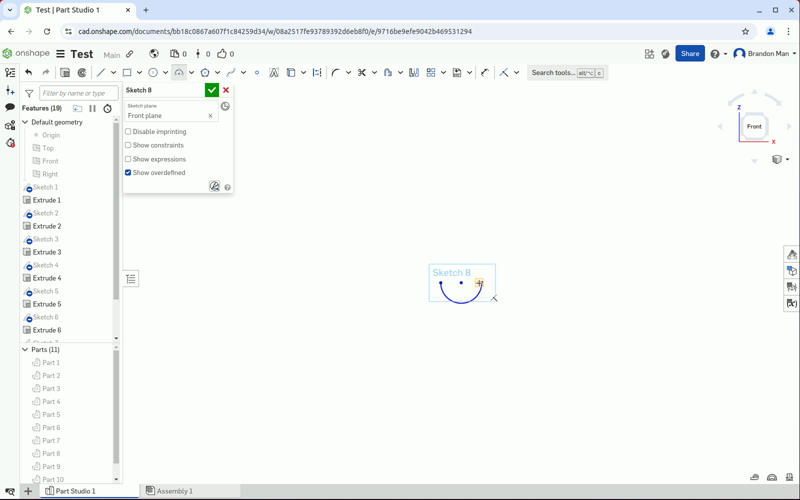
mouse_move(443, 282)
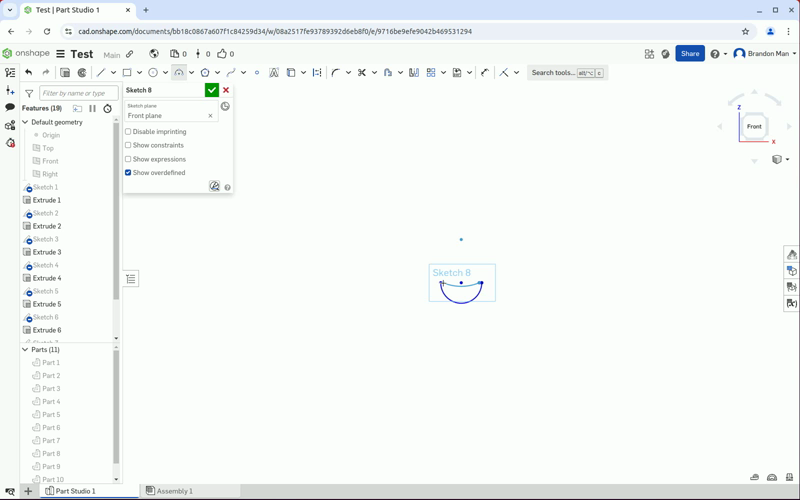
scroll(6)
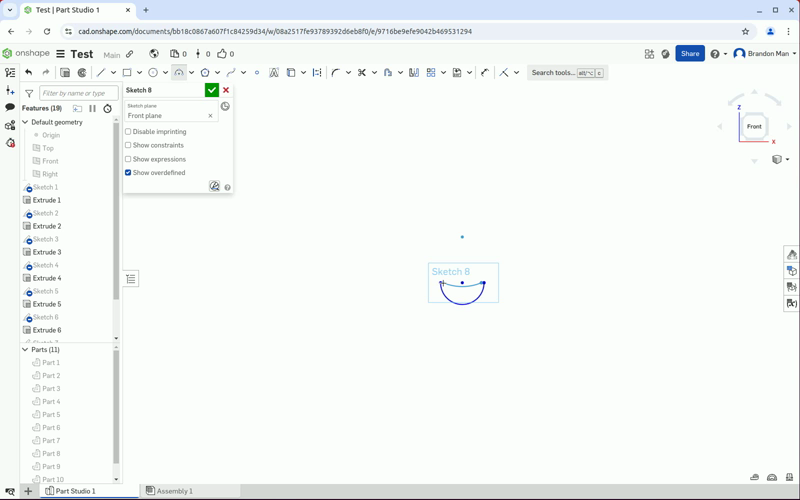
scroll(6)
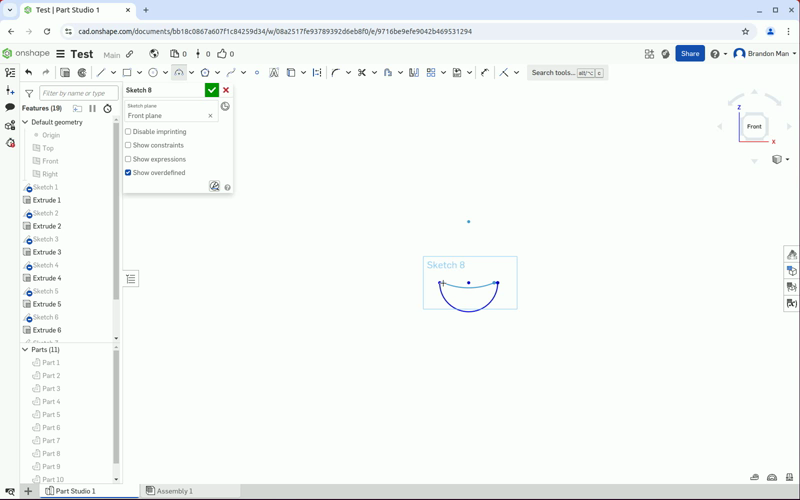
scroll(6)
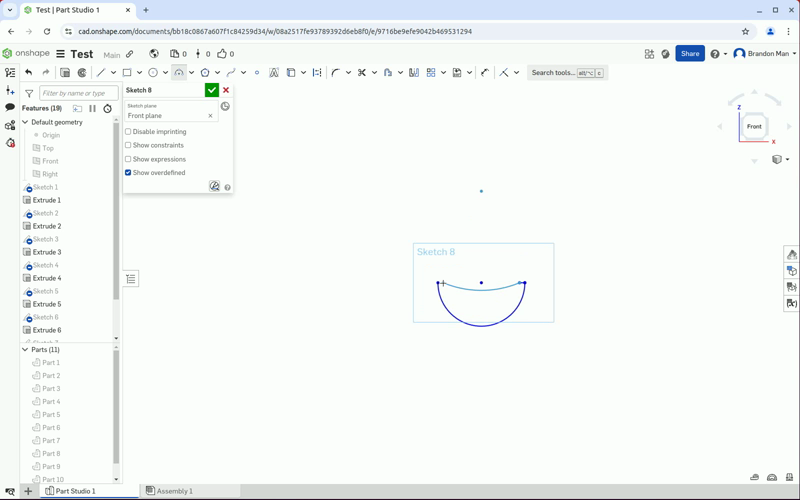
scroll(6)
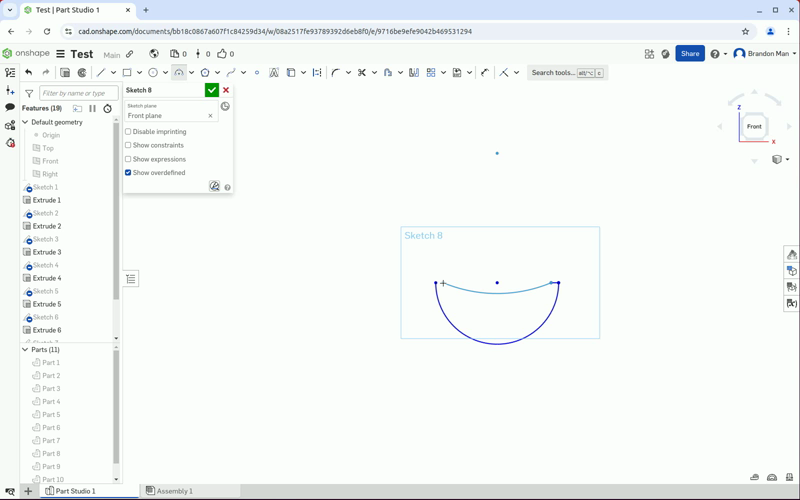
scroll(6)
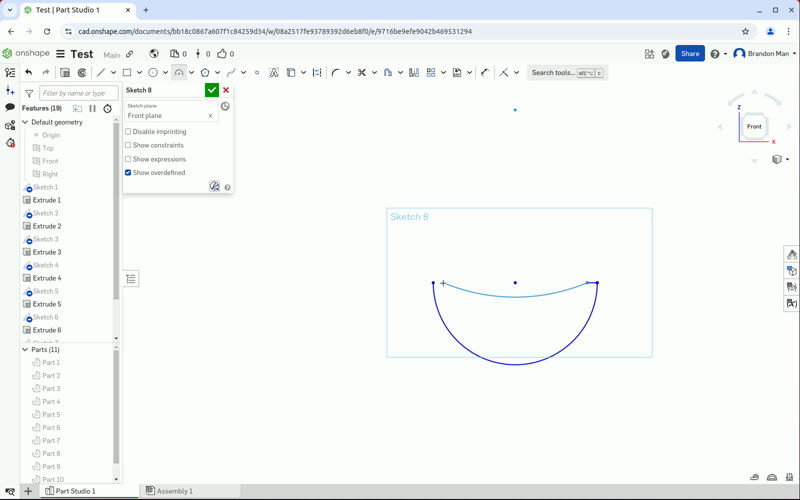
scroll(6)
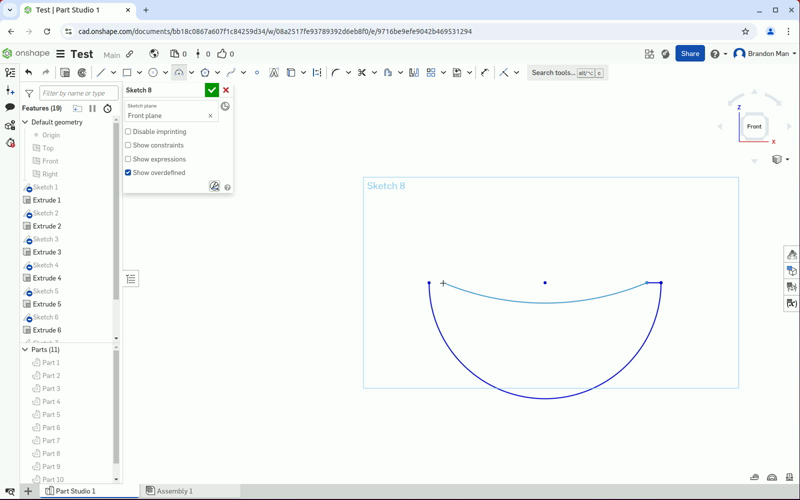
scroll(6)
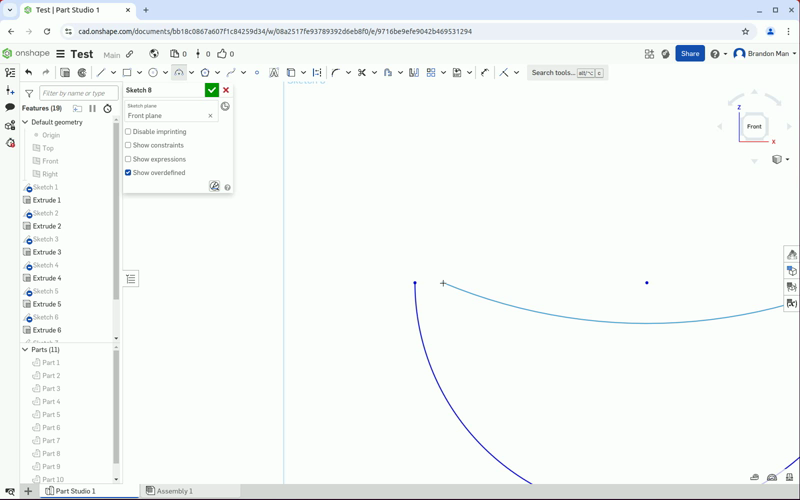
click(443, 282)
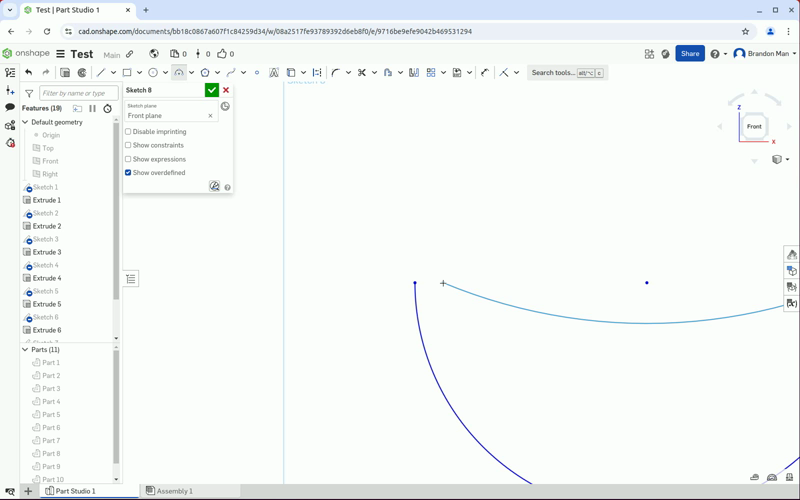
scroll(-6)
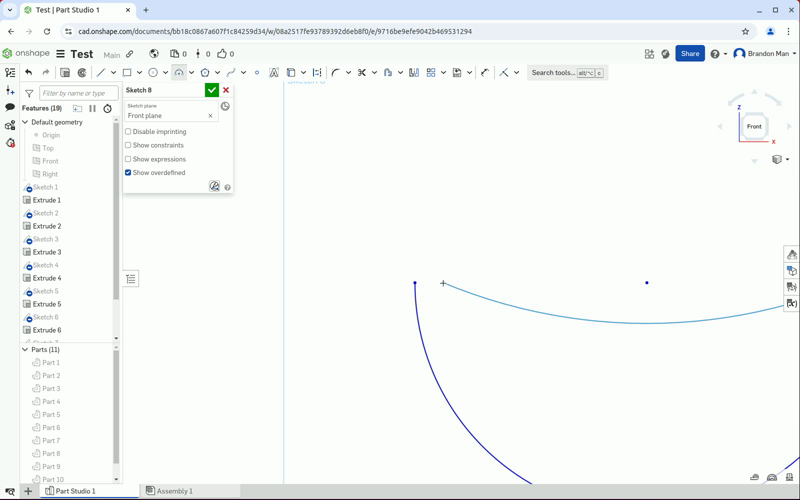
scroll(-6)
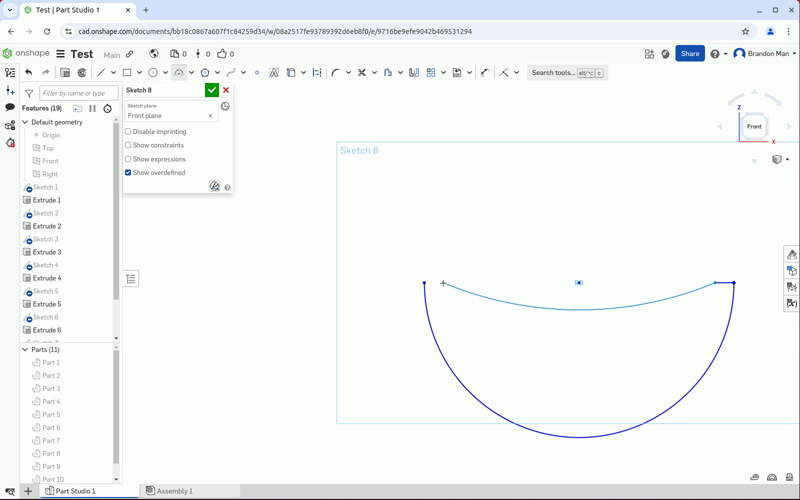
scroll(-6)
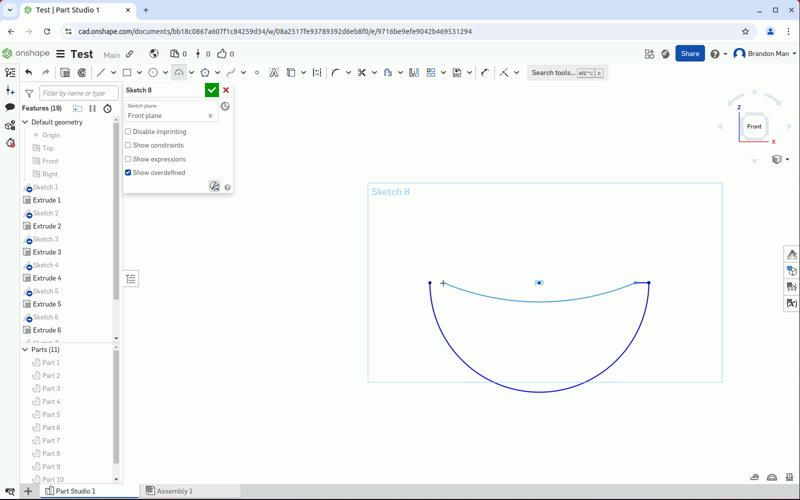
scroll(-6)
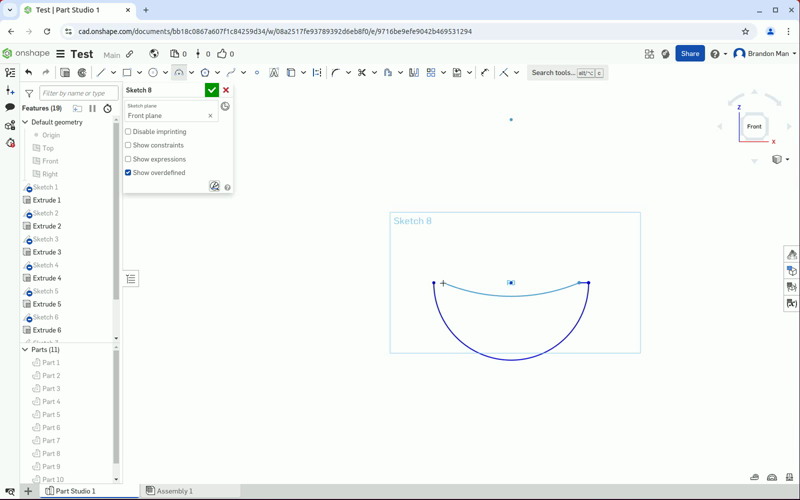
scroll(-6)
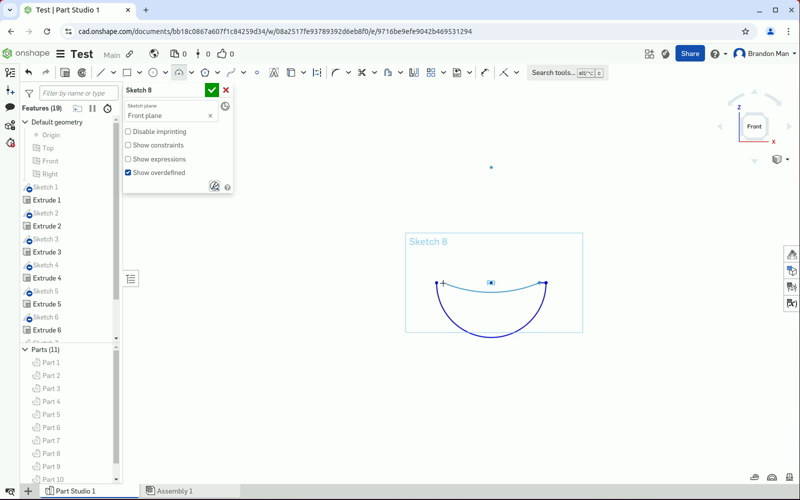
scroll(-6)
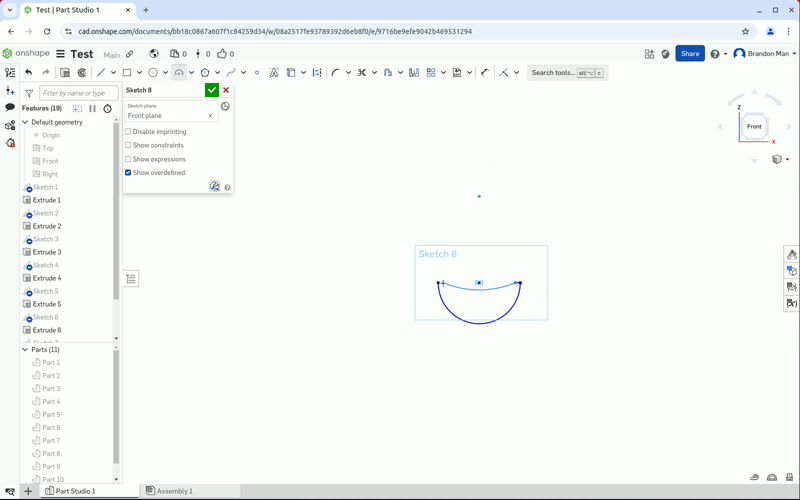
scroll(-6)
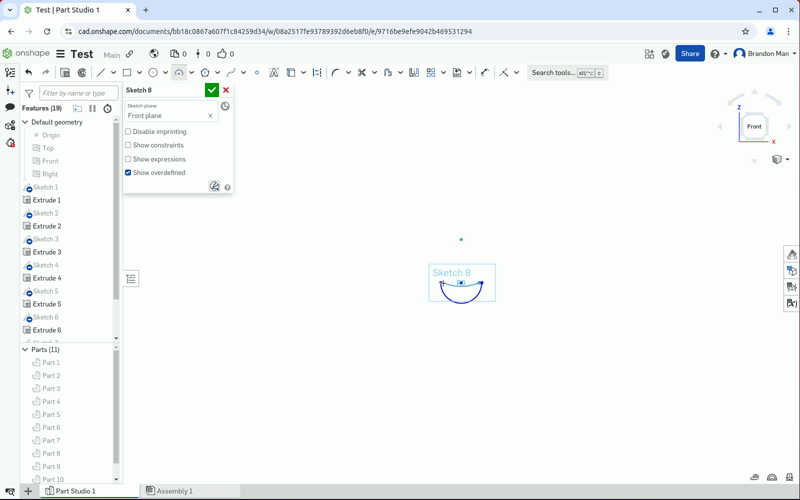
mouse_move(461, 301)
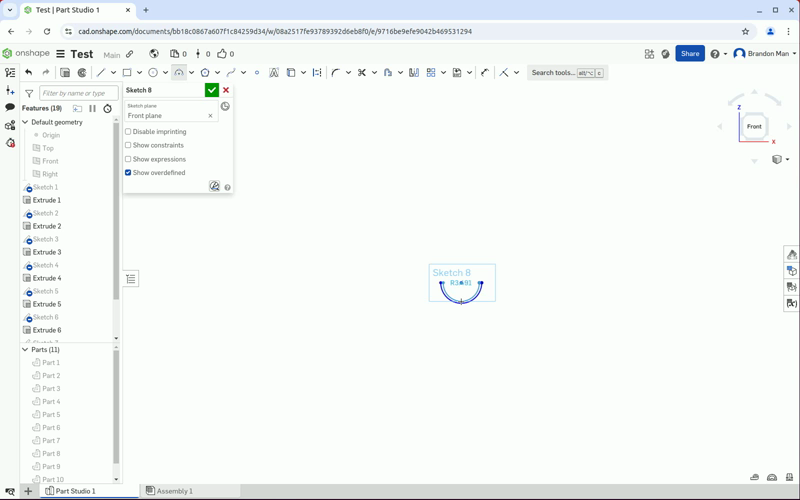
scroll(6)
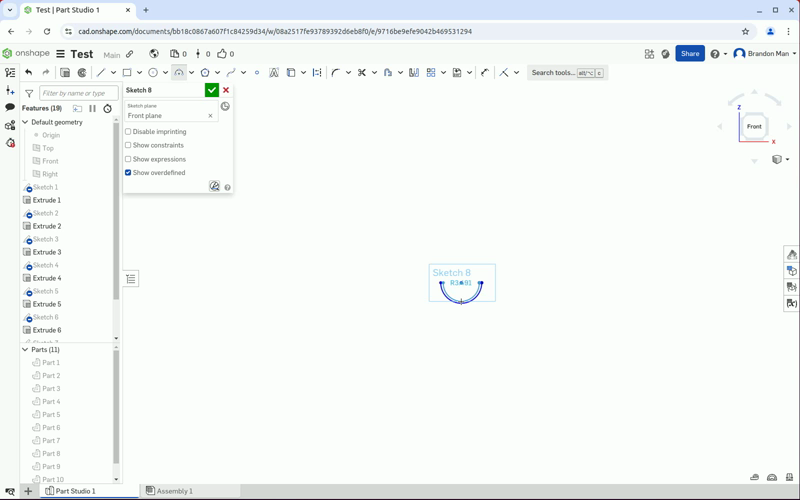
scroll(6)
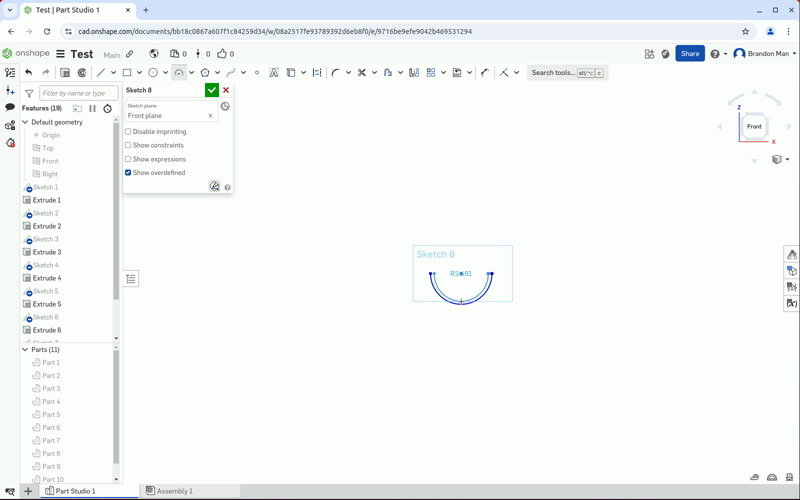
scroll(6)
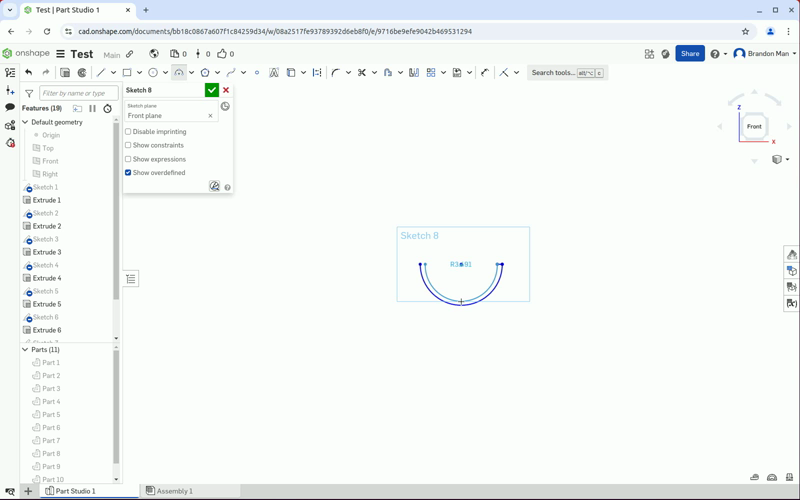
scroll(6)
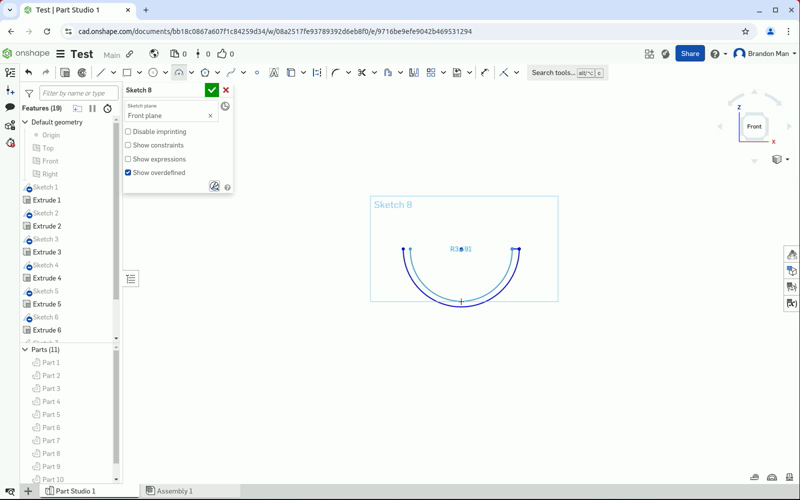
scroll(6)
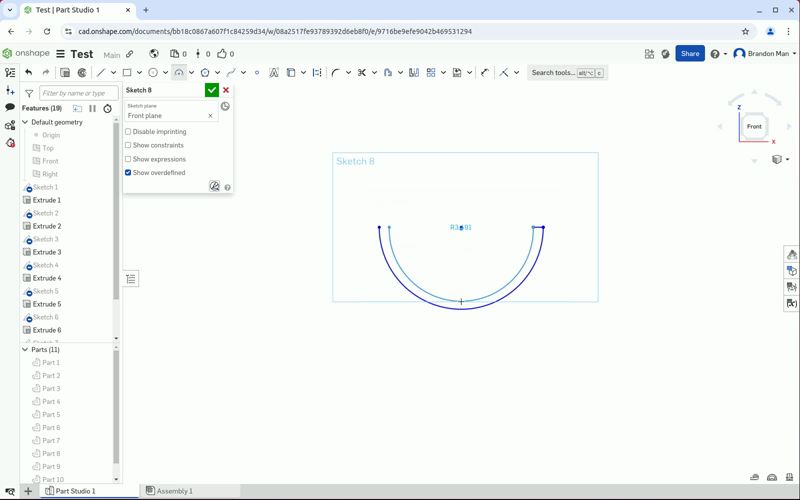
scroll(6)
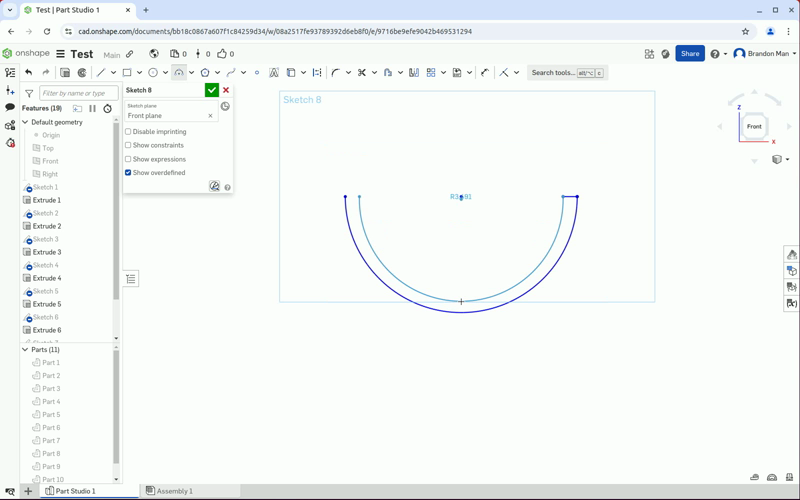
scroll(6)
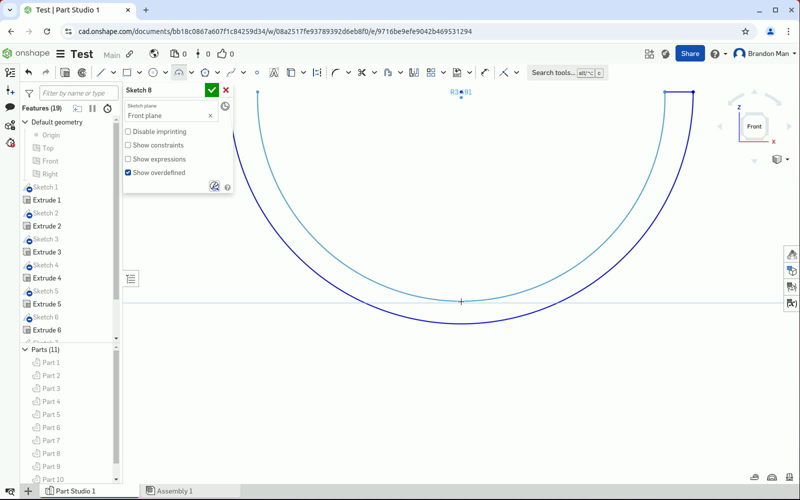
click(461, 301)
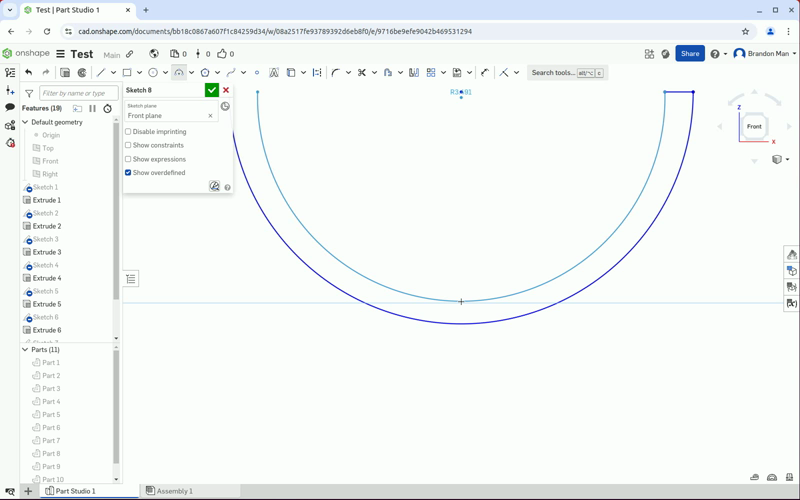
scroll(-6)
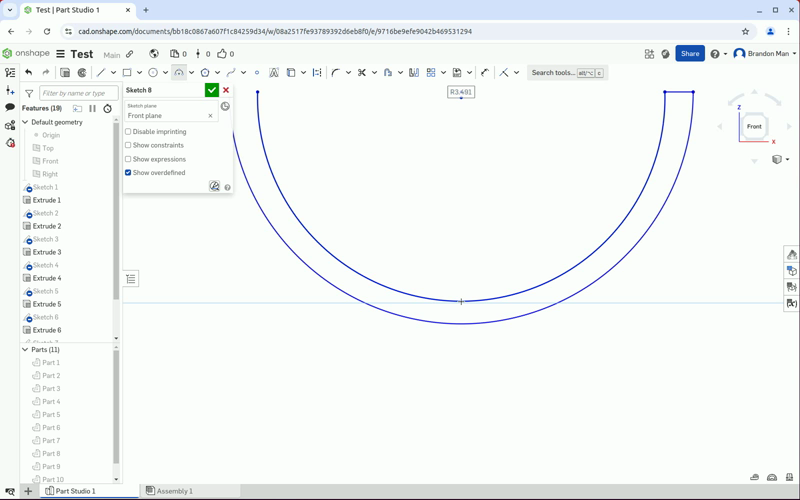
scroll(-6)
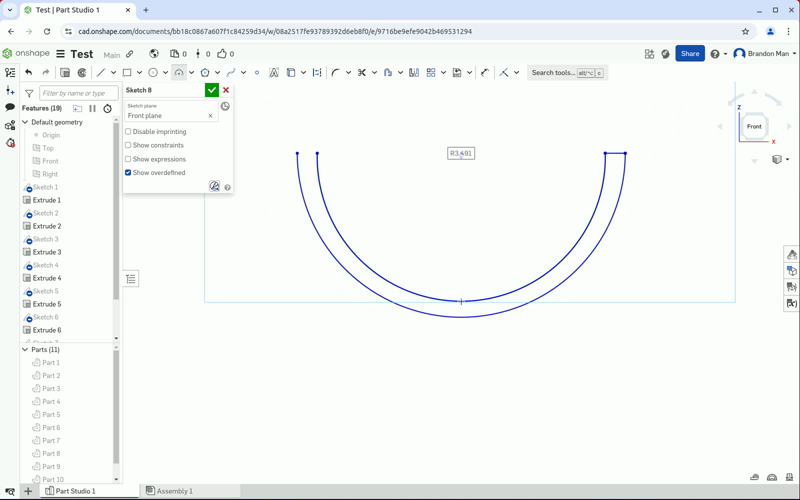
scroll(-6)
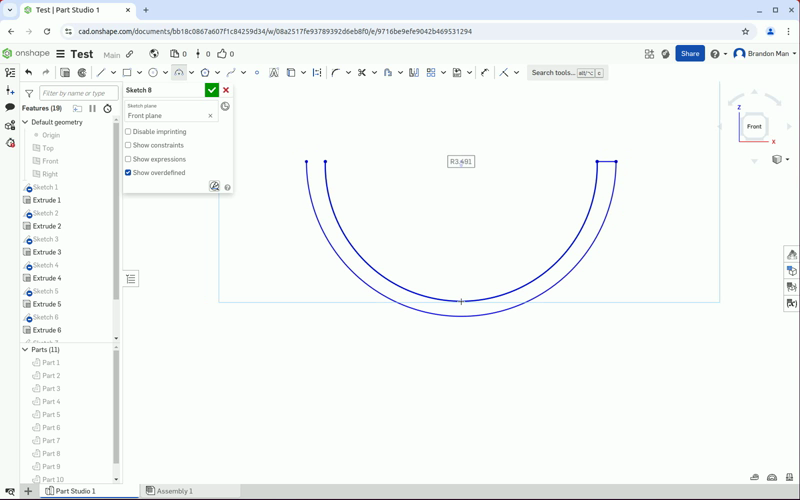
scroll(-6)
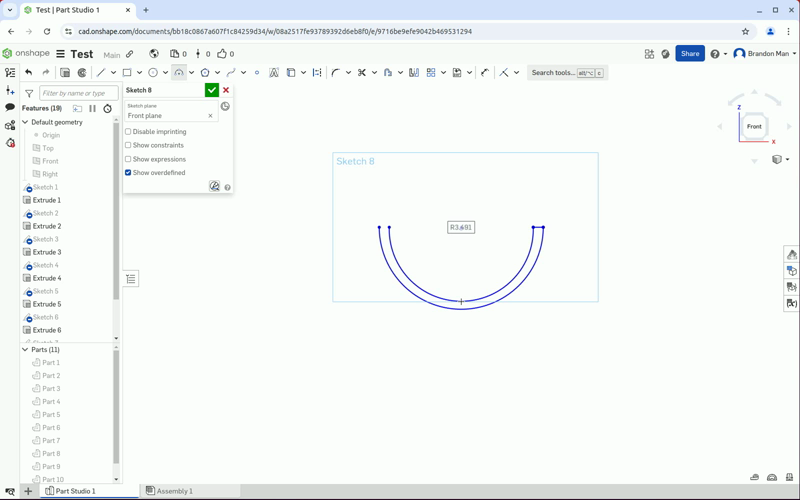
scroll(-6)
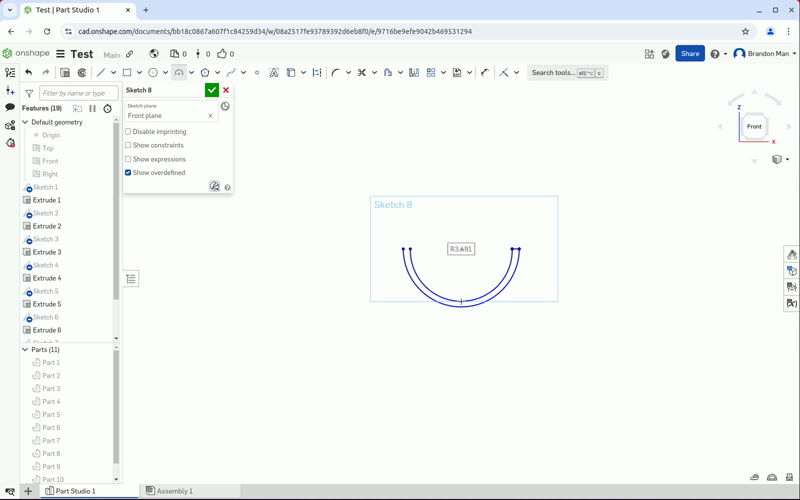
scroll(-6)
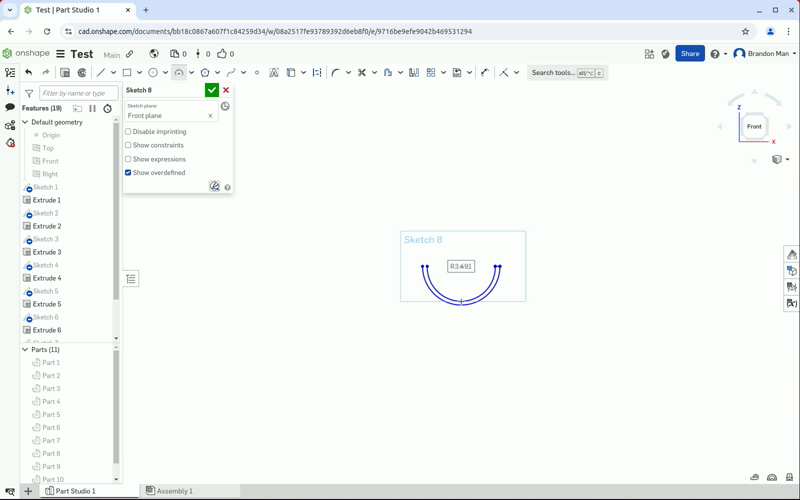
scroll(-6)
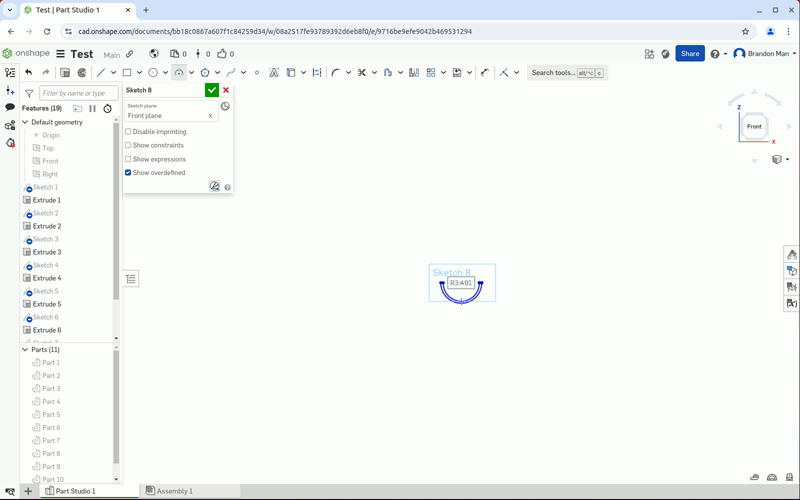
key_up(shift)
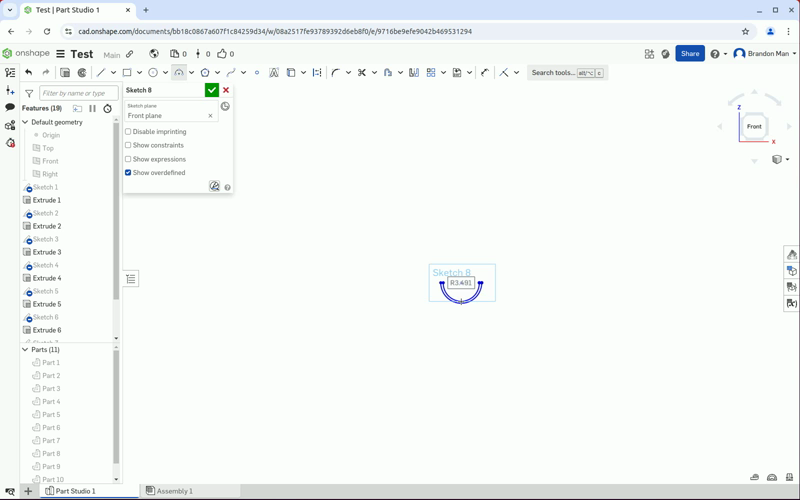
key(esc)
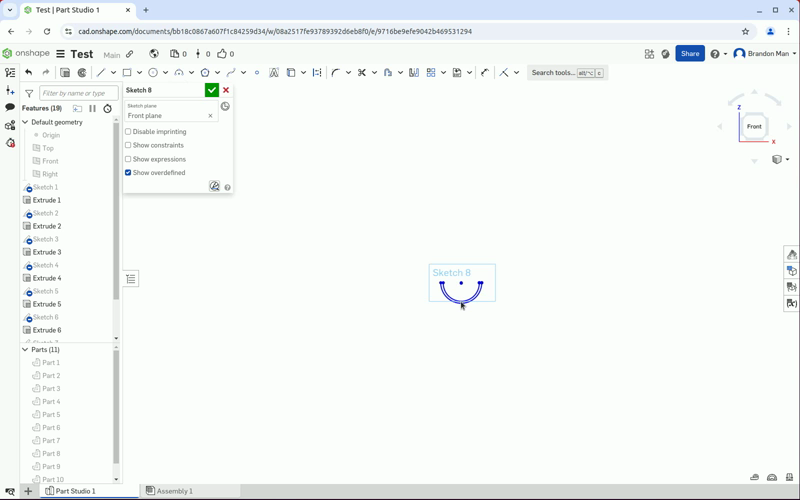
key(l)
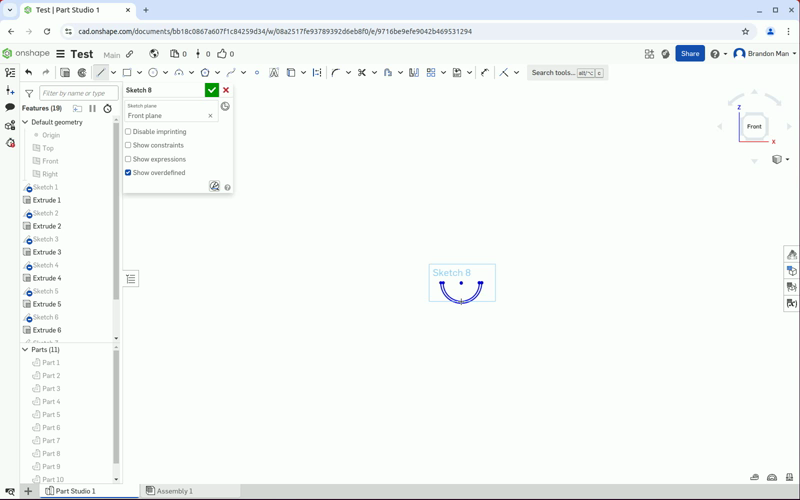
mouse_move(443, 282)
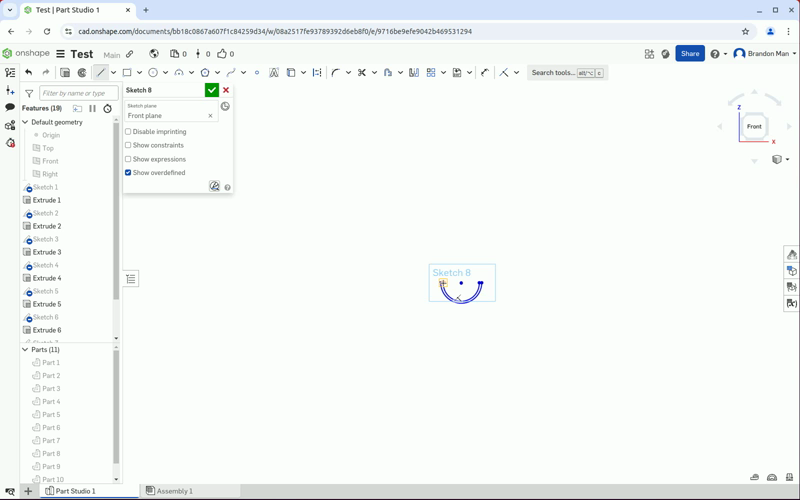
scroll(6)
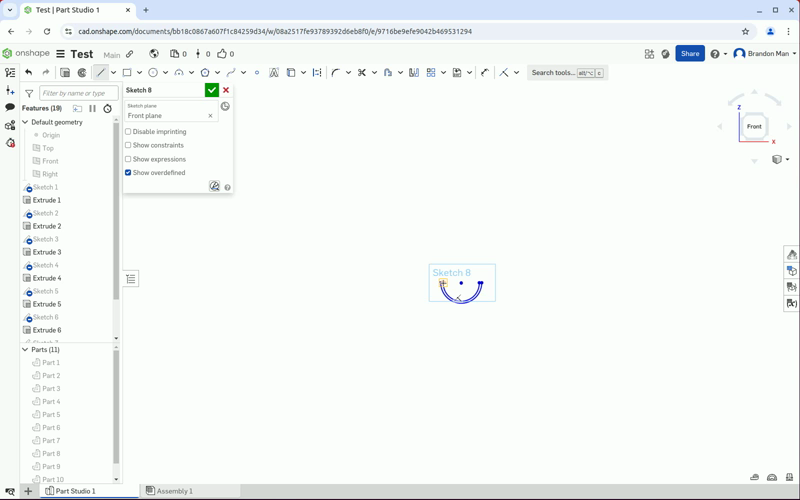
scroll(6)
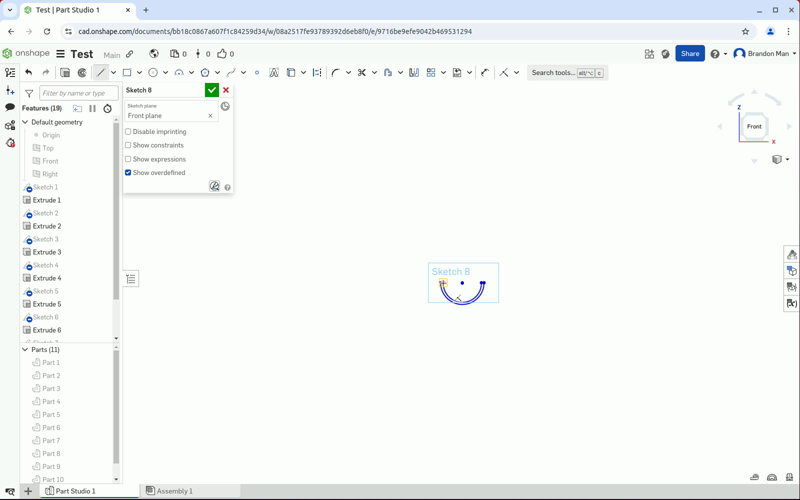
scroll(6)
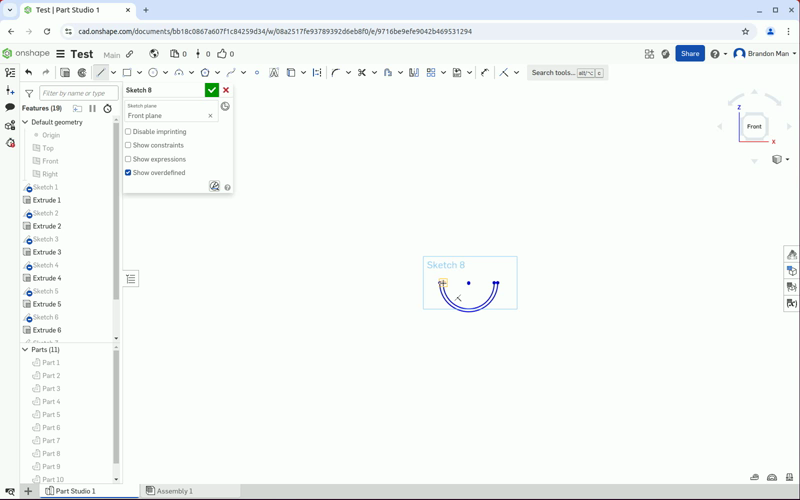
scroll(6)
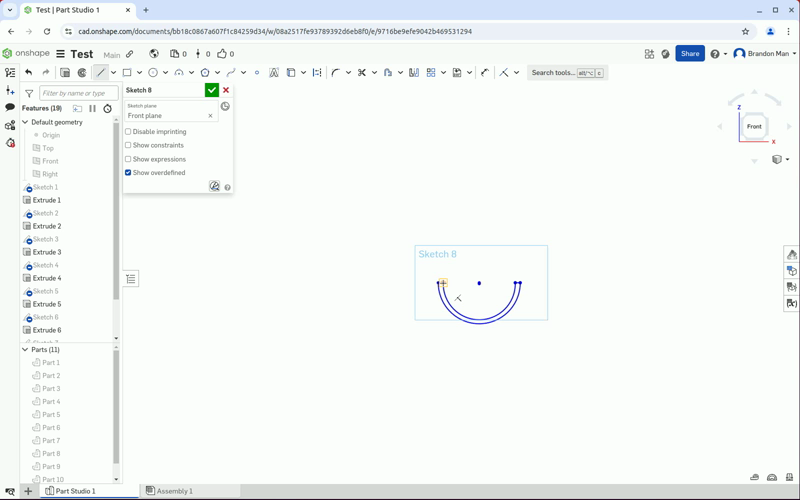
scroll(6)
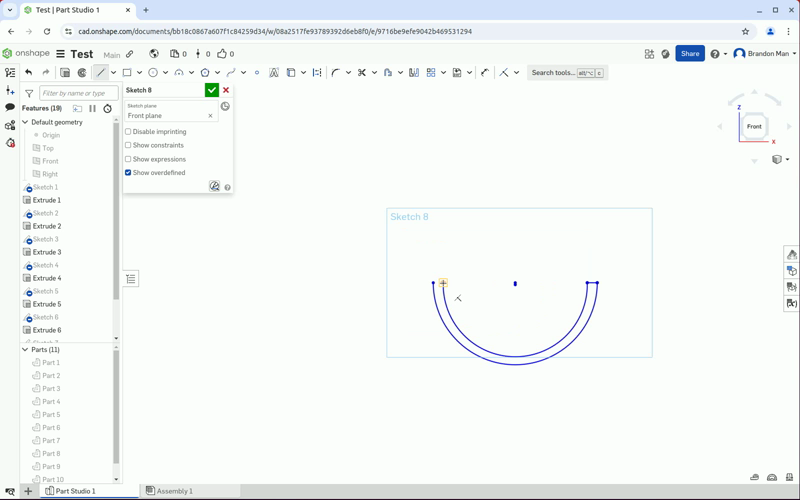
scroll(6)
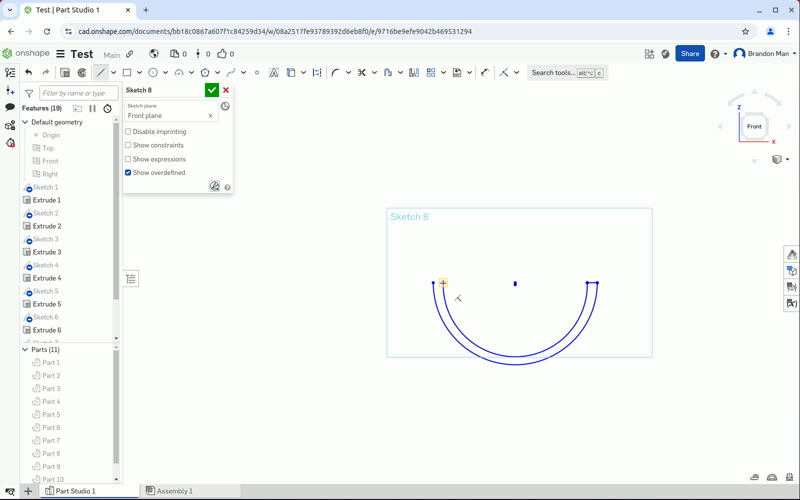
scroll(6)
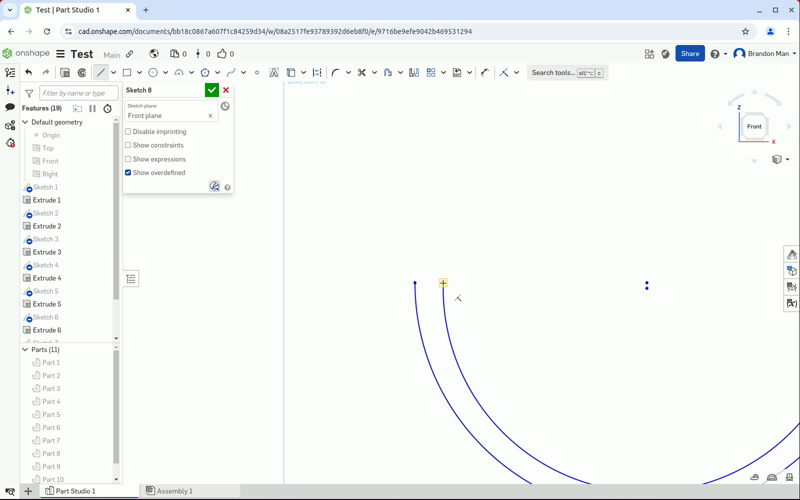
click(443, 282)
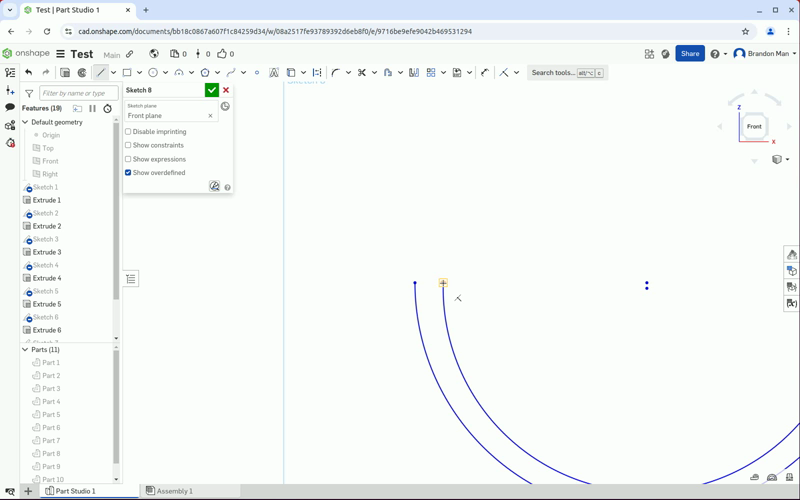
scroll(-6)
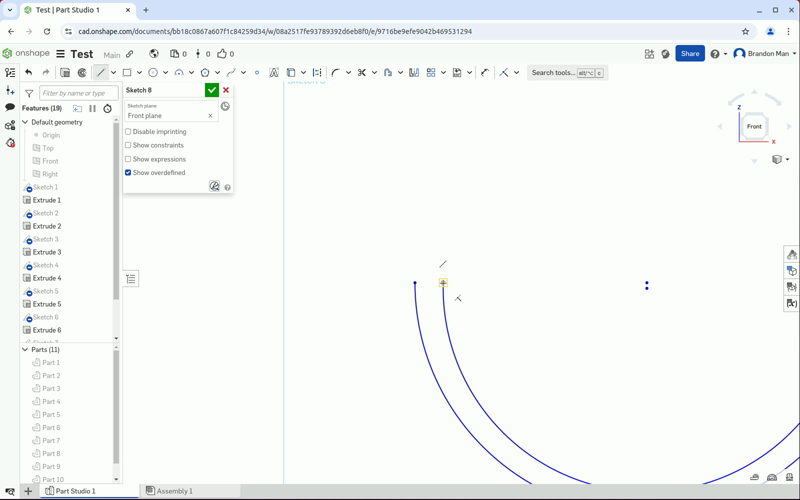
scroll(-6)
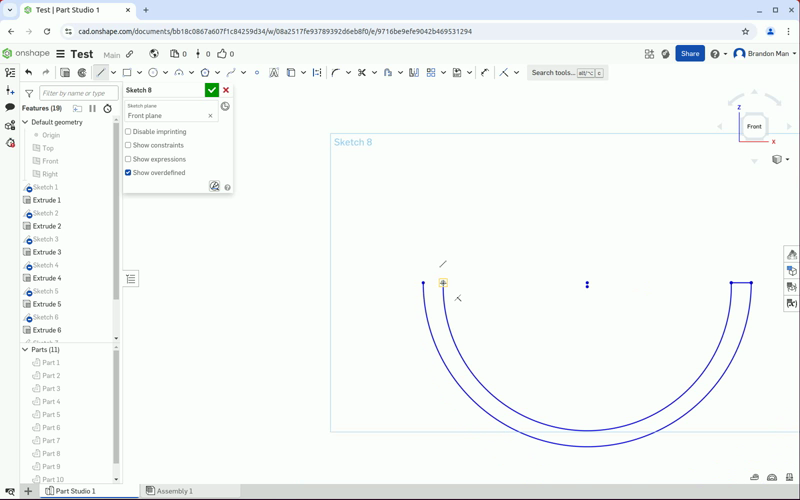
scroll(-6)
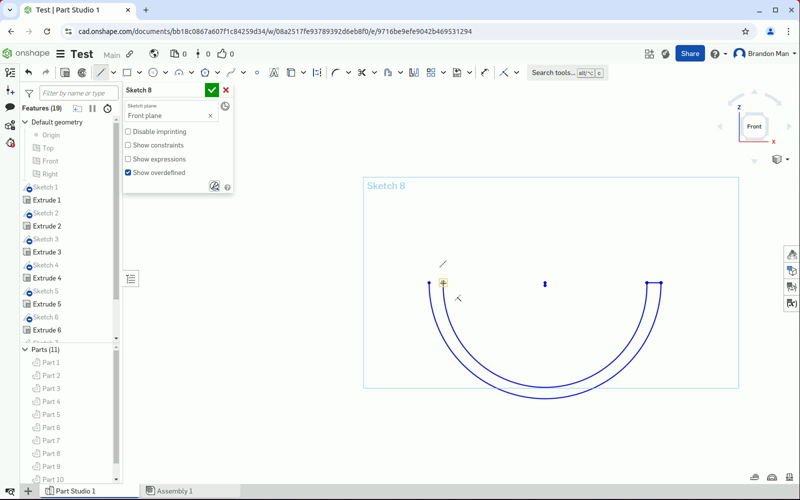
scroll(-6)
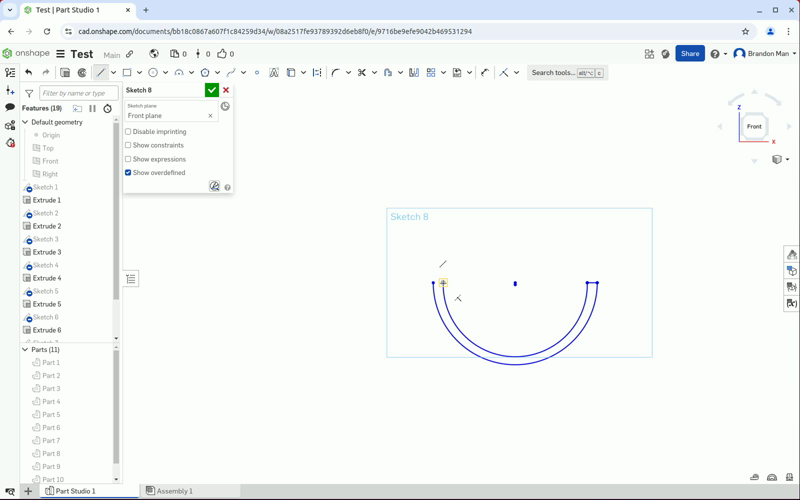
scroll(-6)
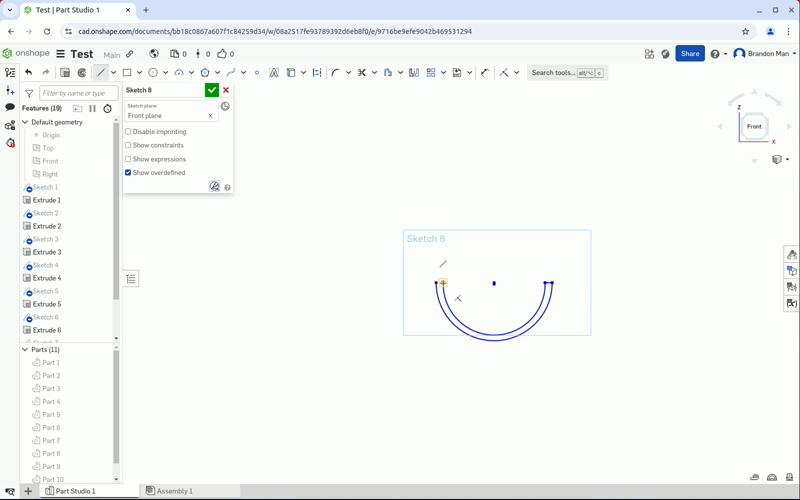
scroll(-6)
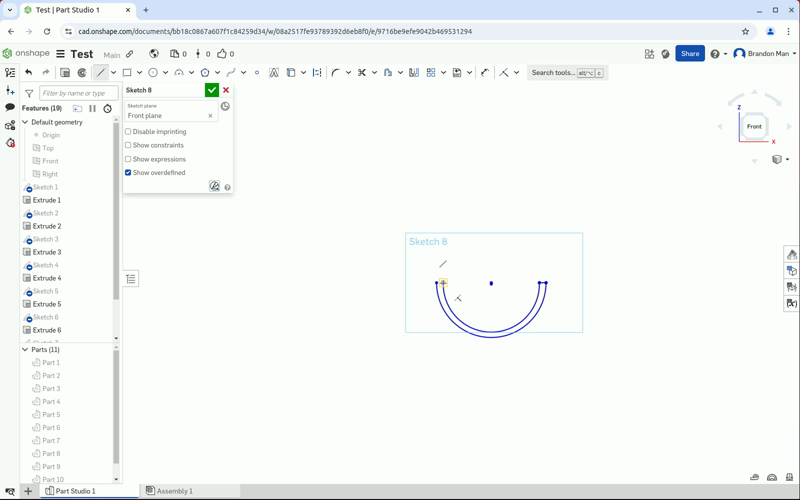
scroll(-6)
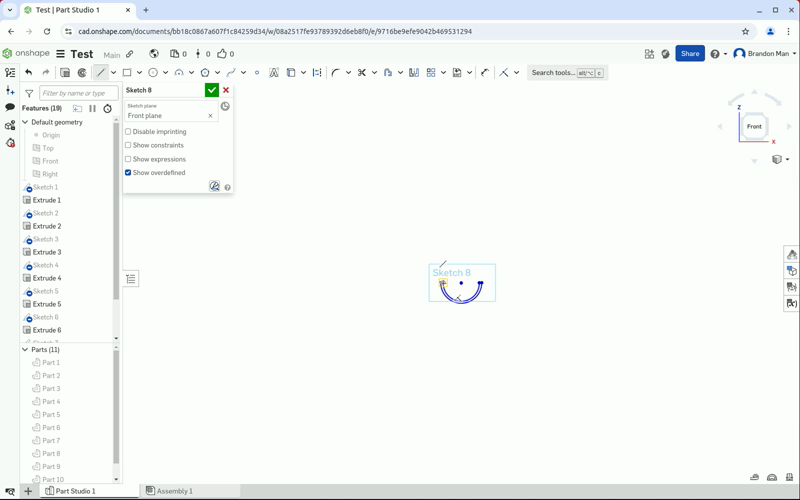
mouse_move(473, 282)
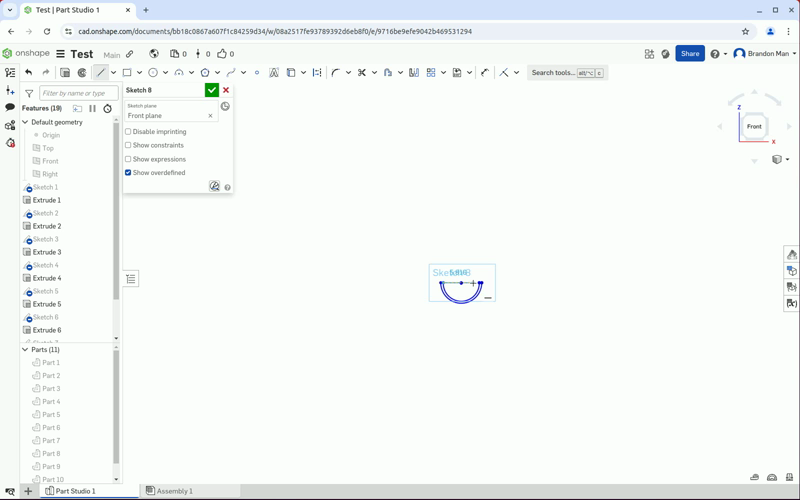
key_down(shift)
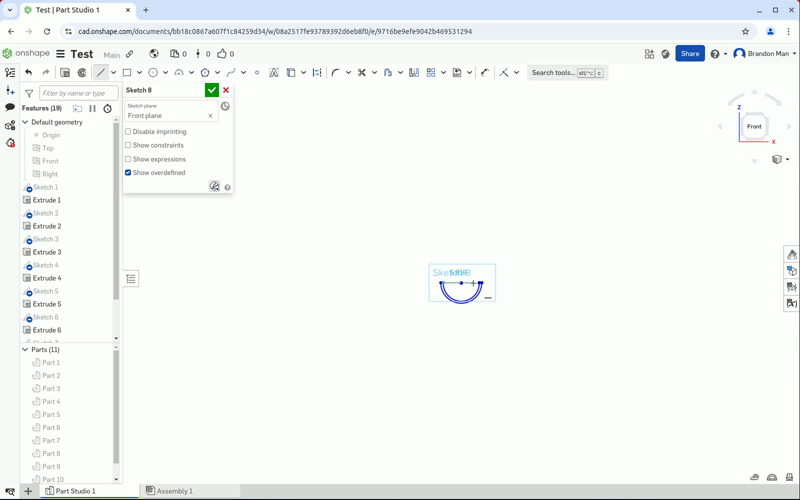
mouse_move(440, 282)
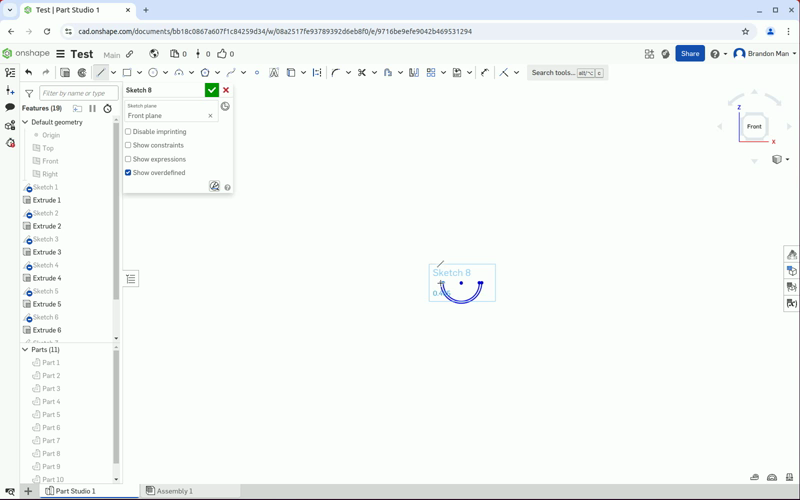
scroll(6)
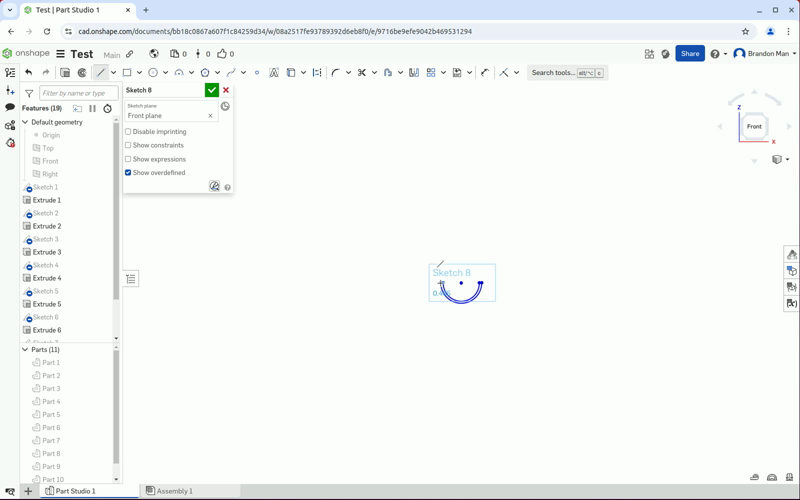
scroll(6)
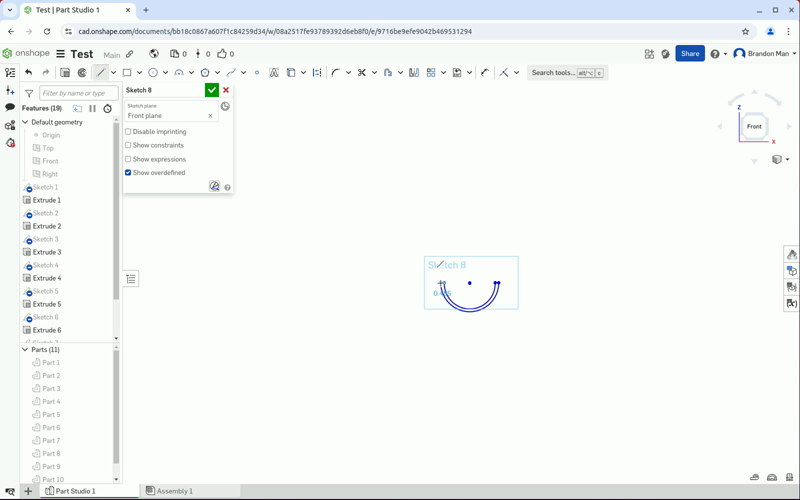
scroll(6)
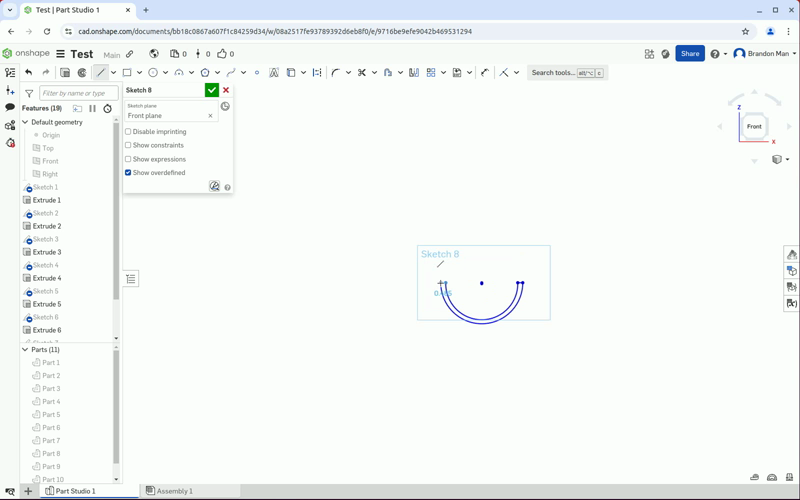
scroll(6)
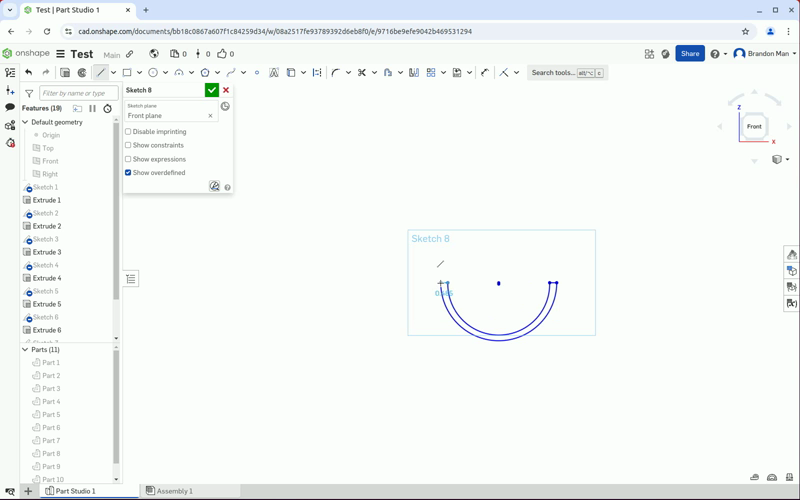
scroll(6)
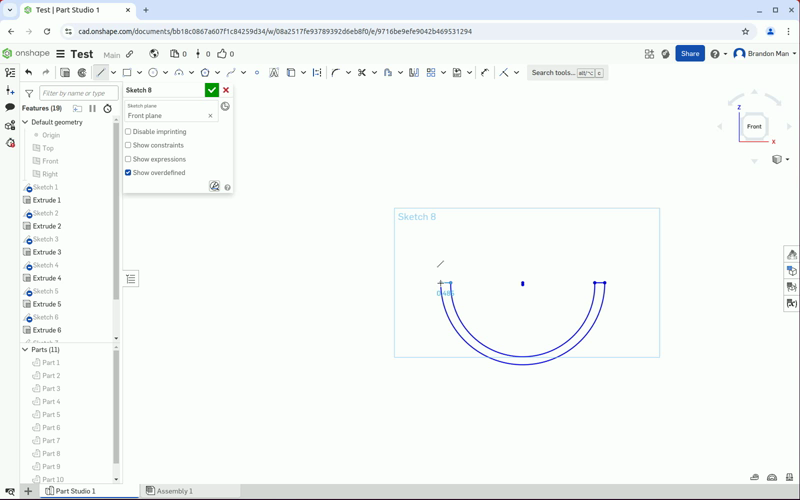
scroll(6)
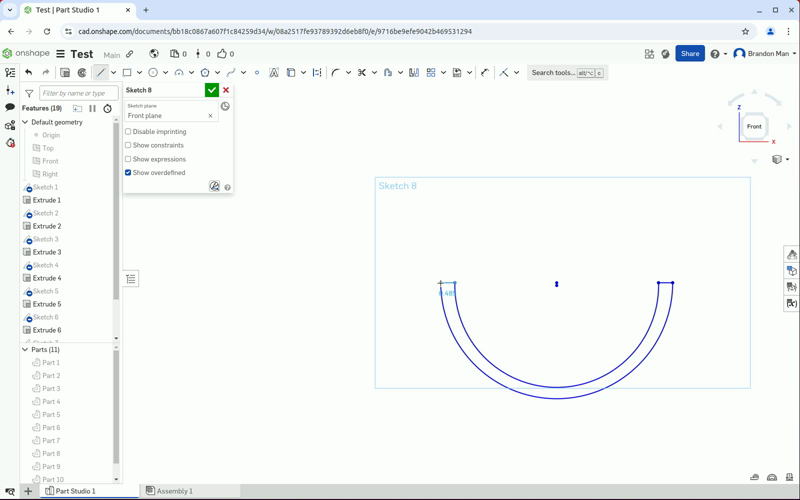
scroll(6)
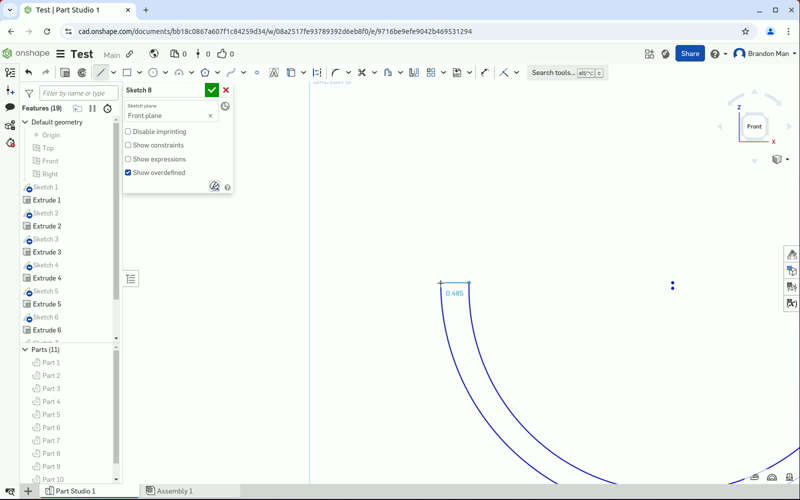
key_up(shift)
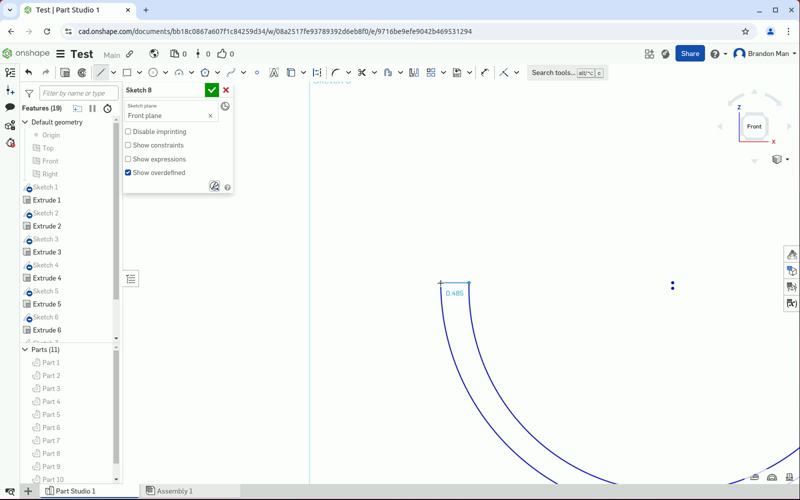
click(440, 282)
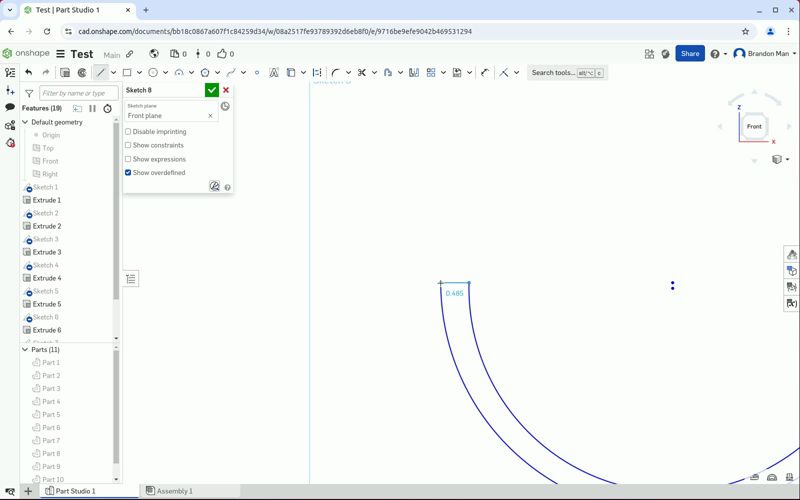
scroll(-6)
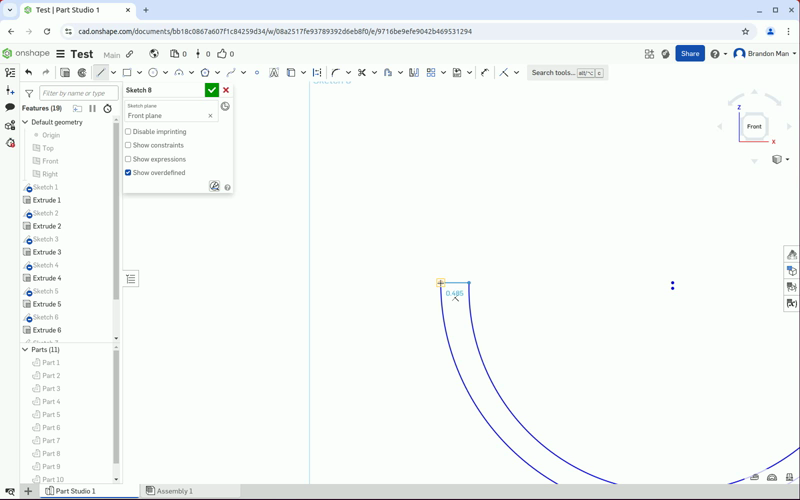
scroll(-6)
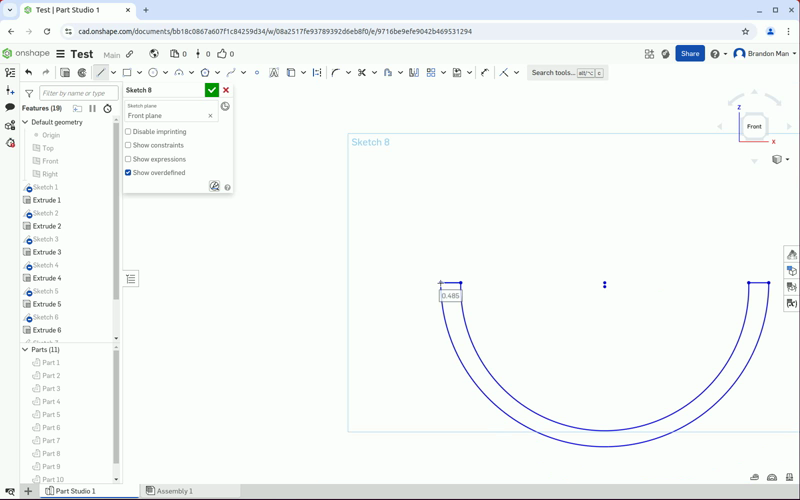
scroll(-6)
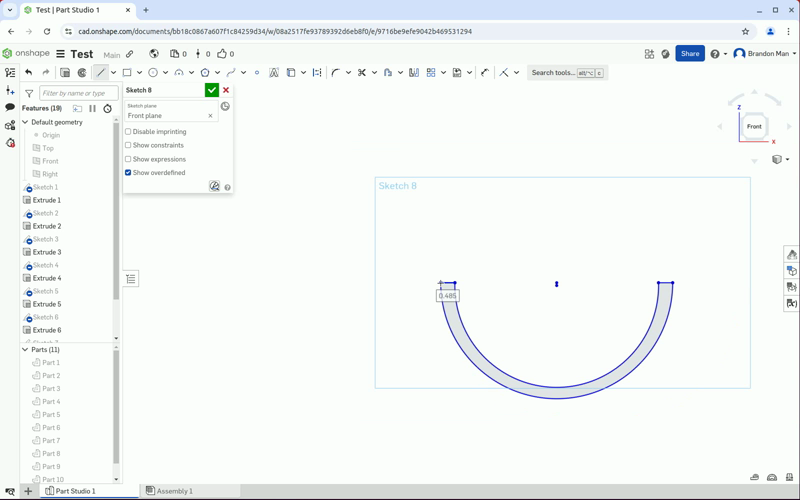
scroll(-6)
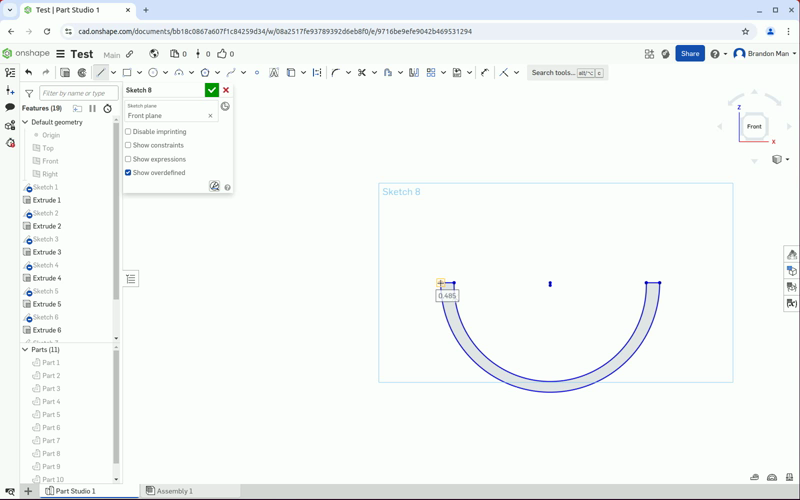
scroll(-6)
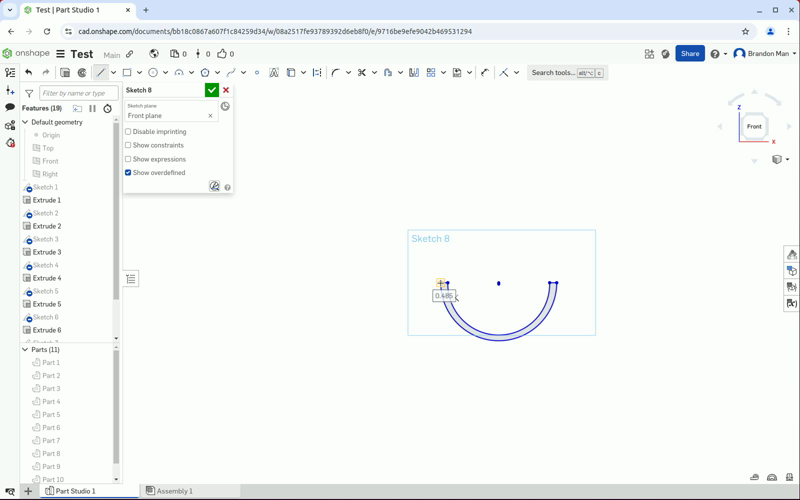
scroll(-6)
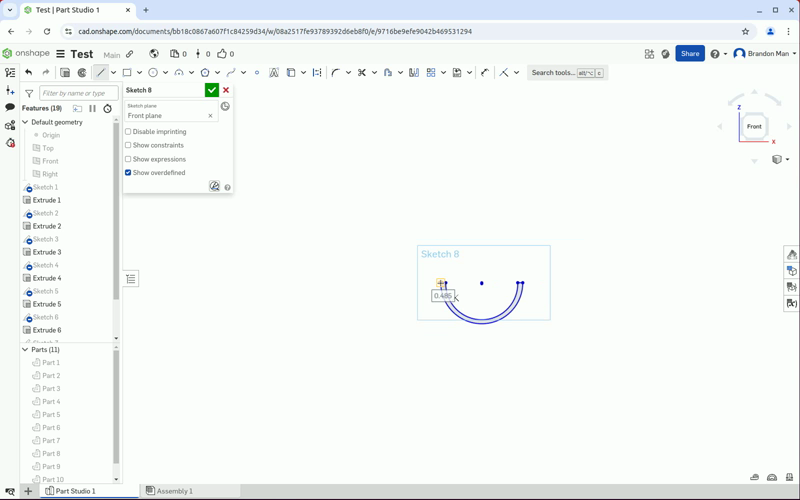
scroll(-6)
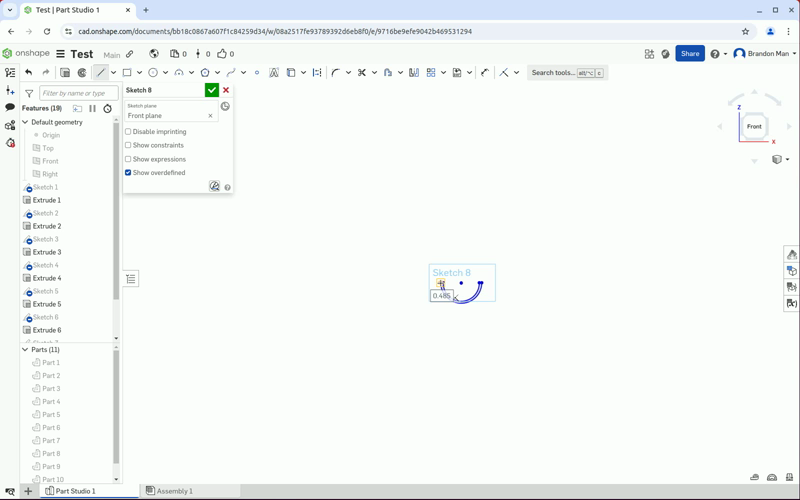
key(esc)
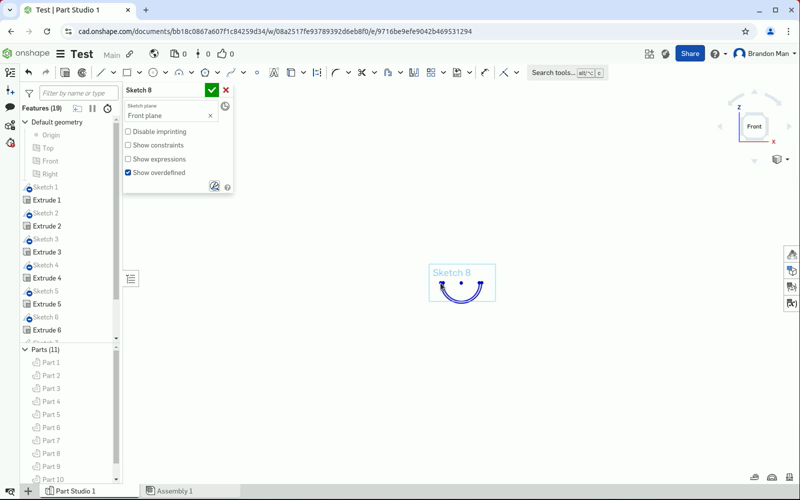
mouse_move(457, 292)
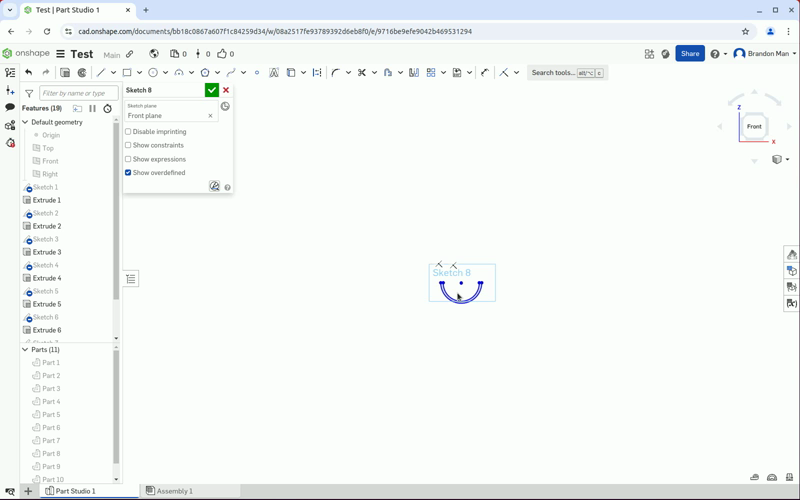
scroll(6)
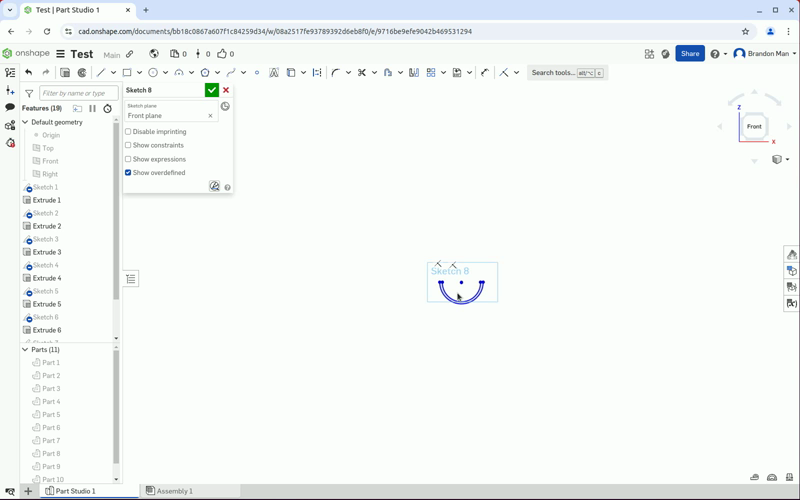
scroll(6)
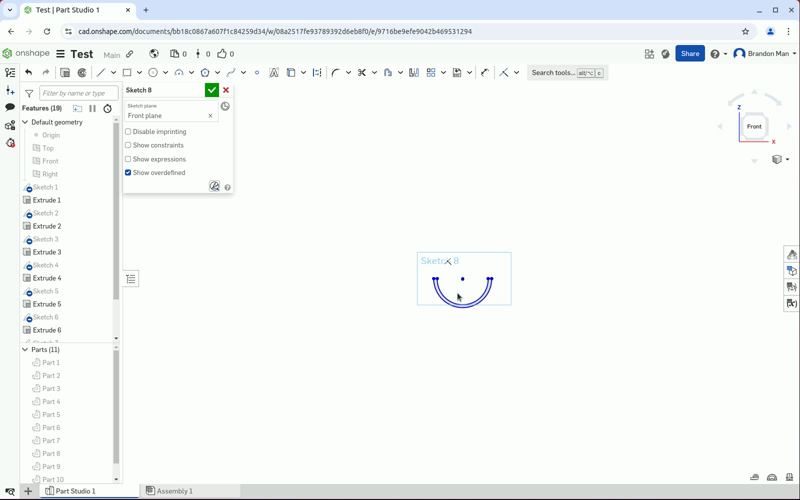
scroll(6)
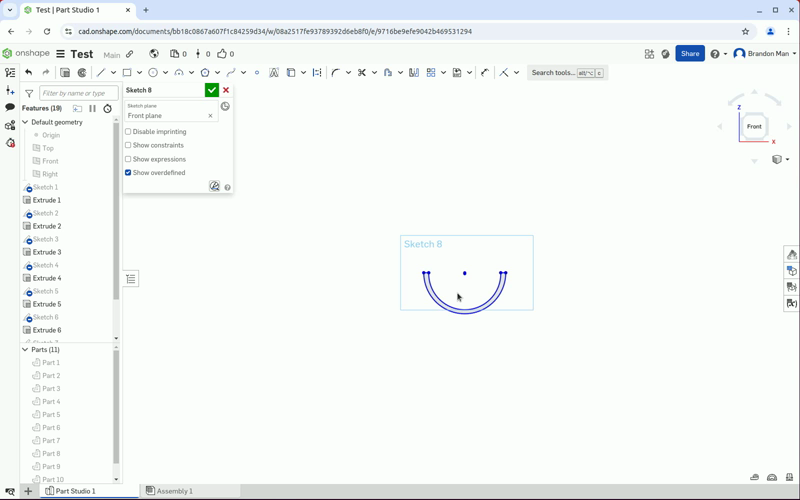
scroll(6)
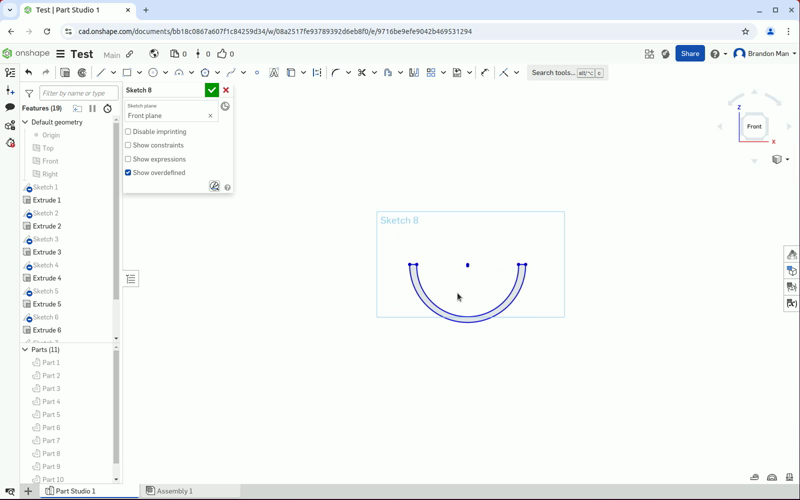
scroll(6)
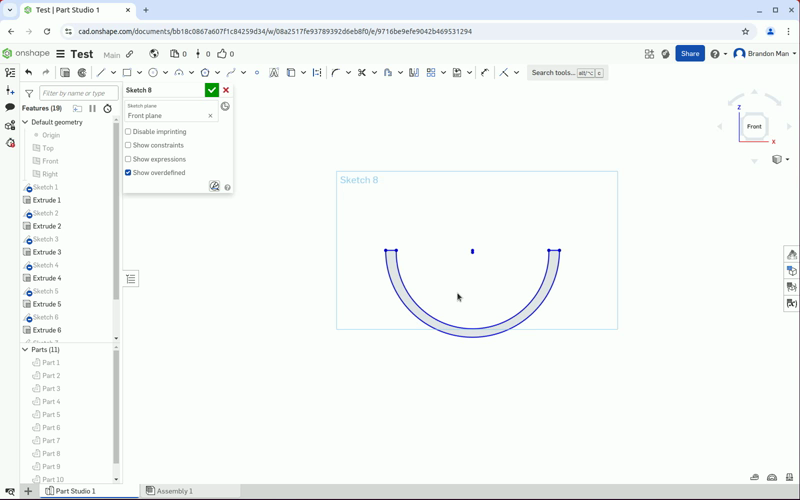
scroll(6)
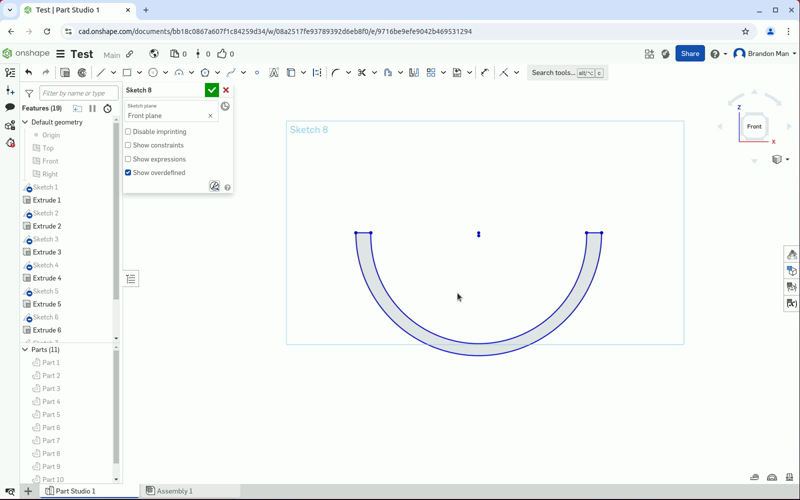
scroll(6)
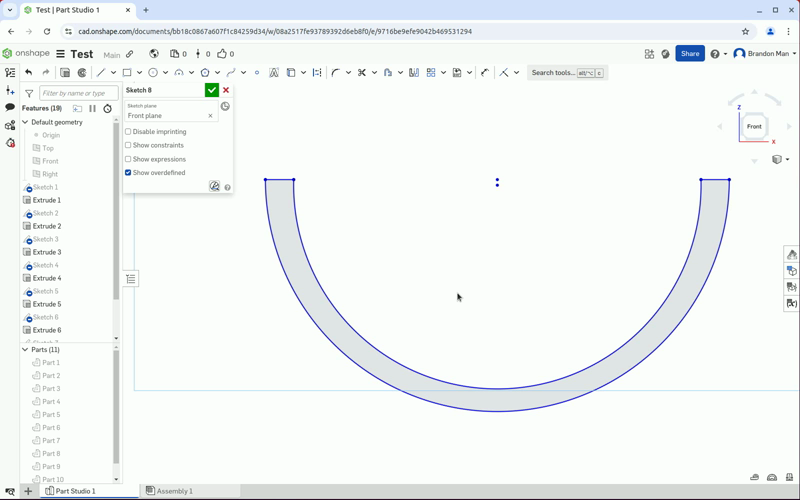
click(457, 292)
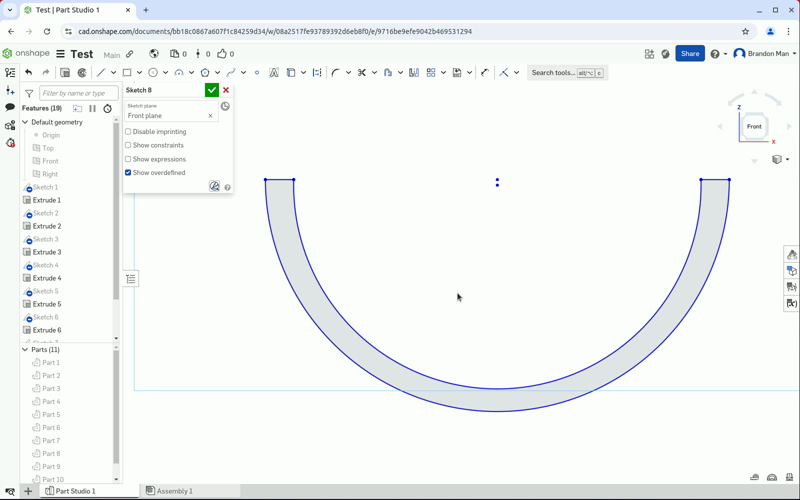
scroll(-6)
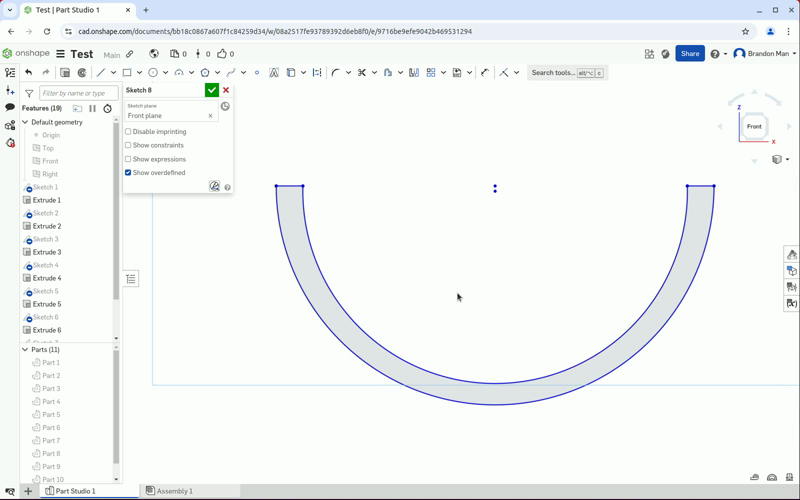
scroll(-6)
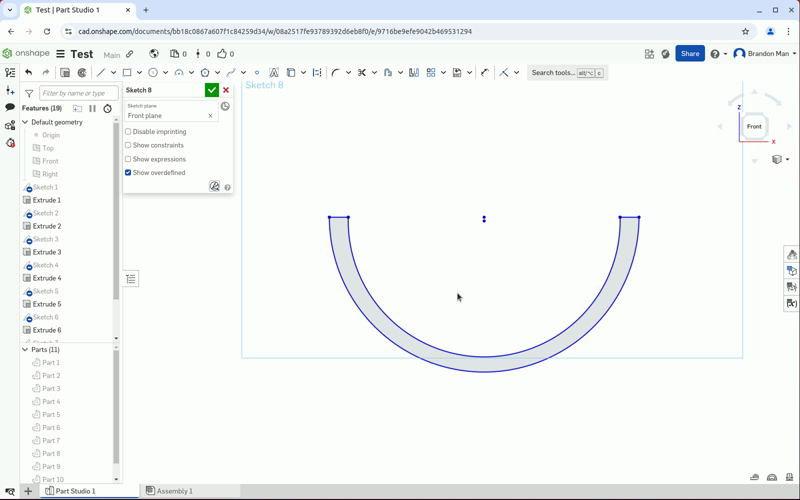
scroll(-6)
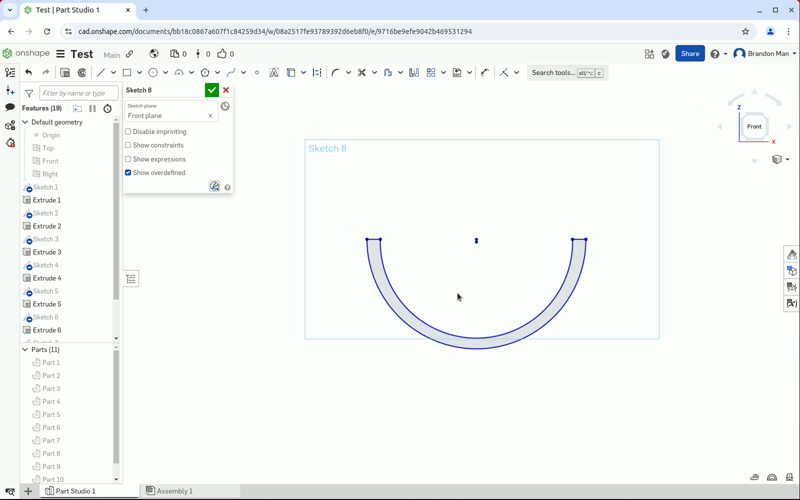
scroll(-6)
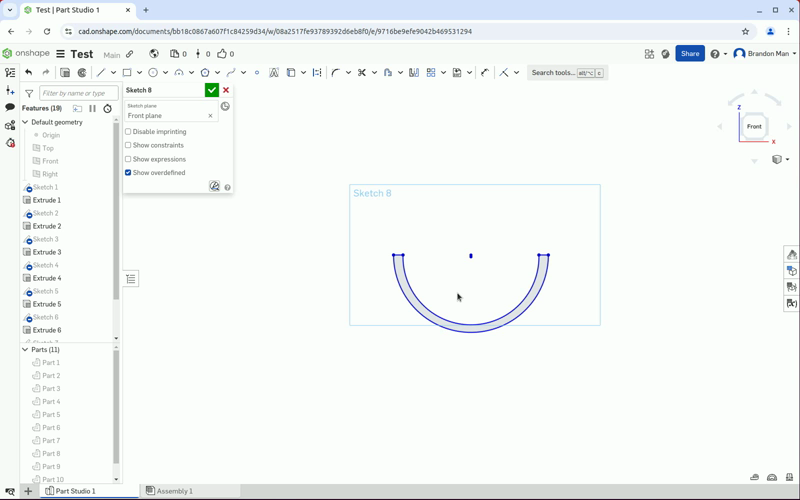
scroll(-6)
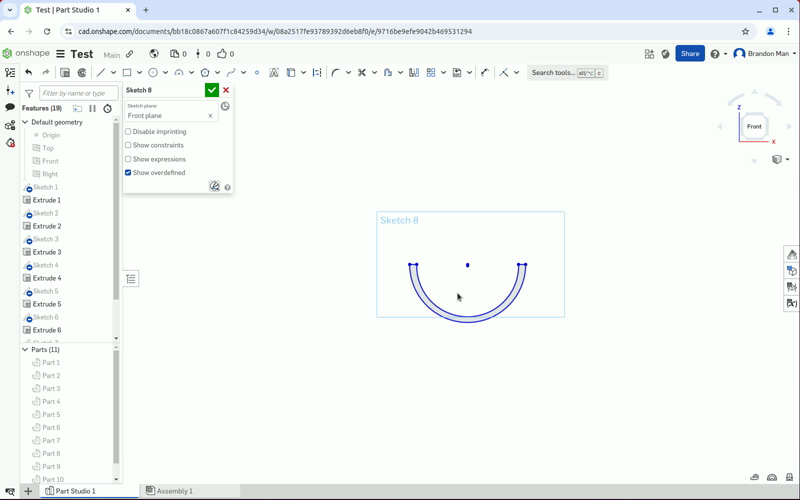
scroll(-6)
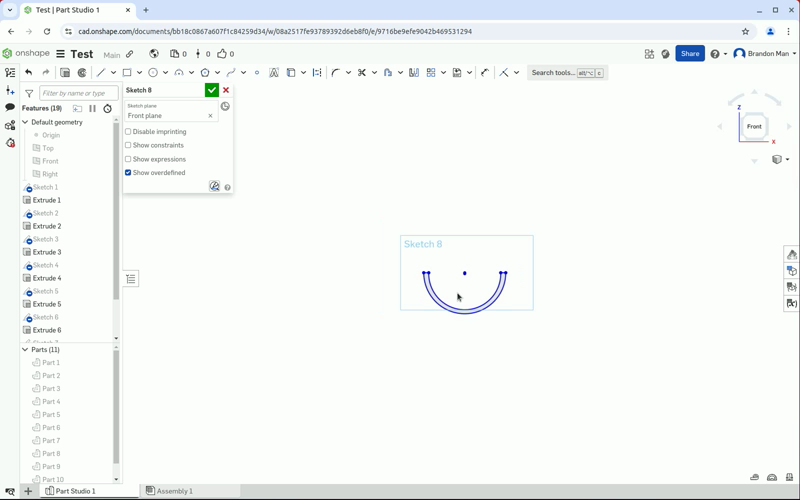
scroll(-6)
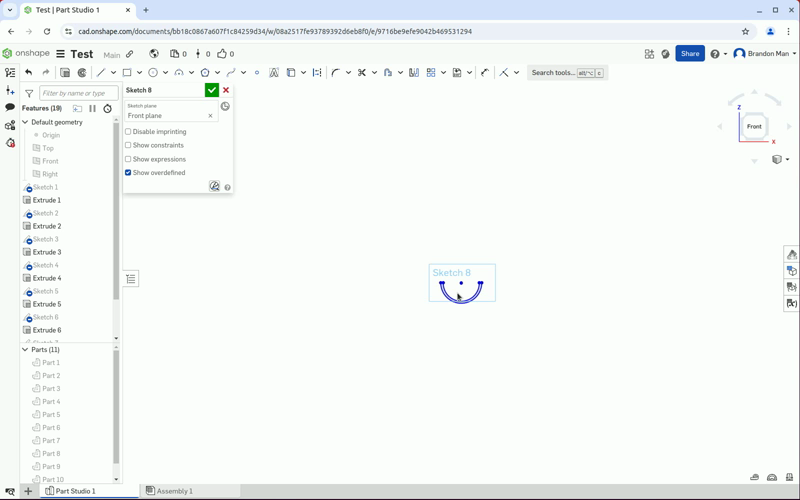
mouse_move(69, 352)
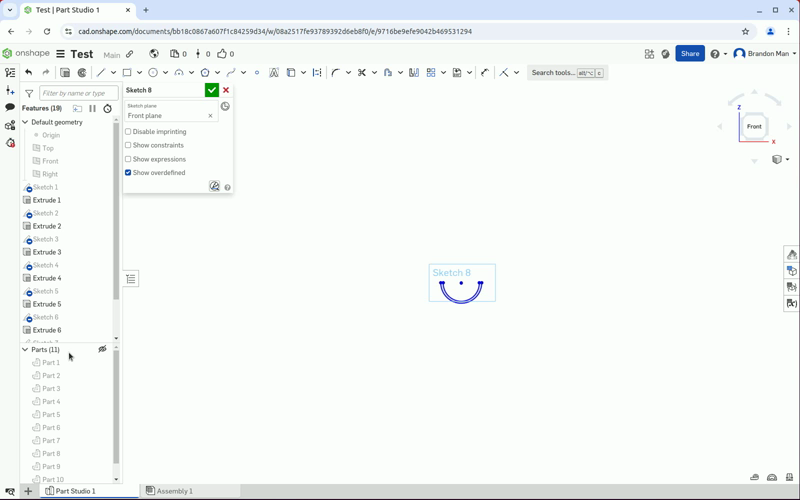
key(shift+y)
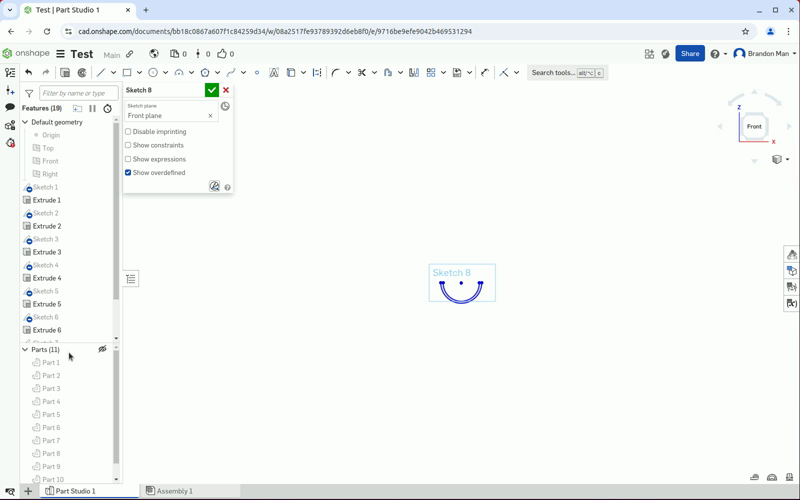
key(shift+e)
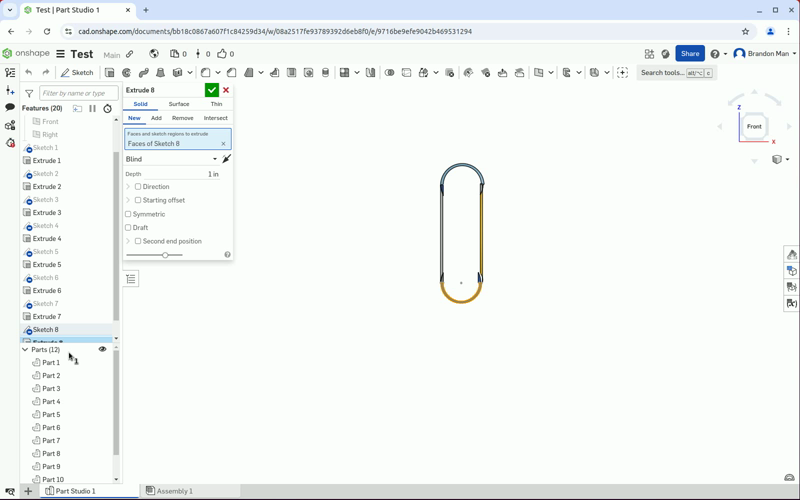
mouse_move(143, 106)
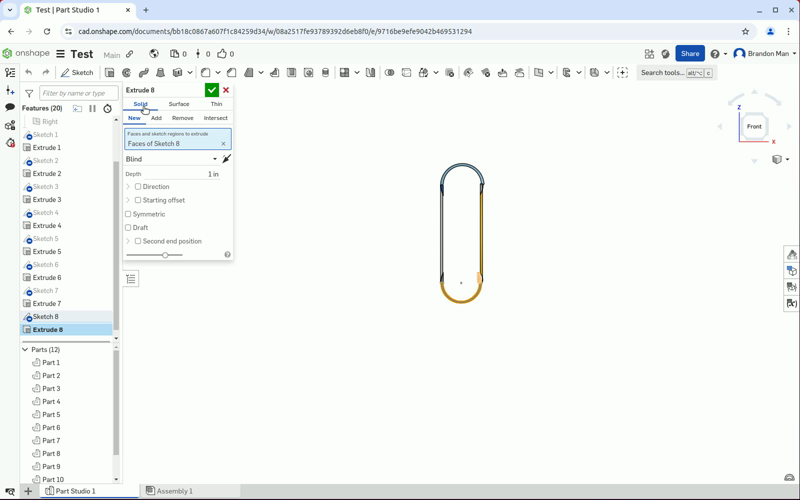
click(143, 106)
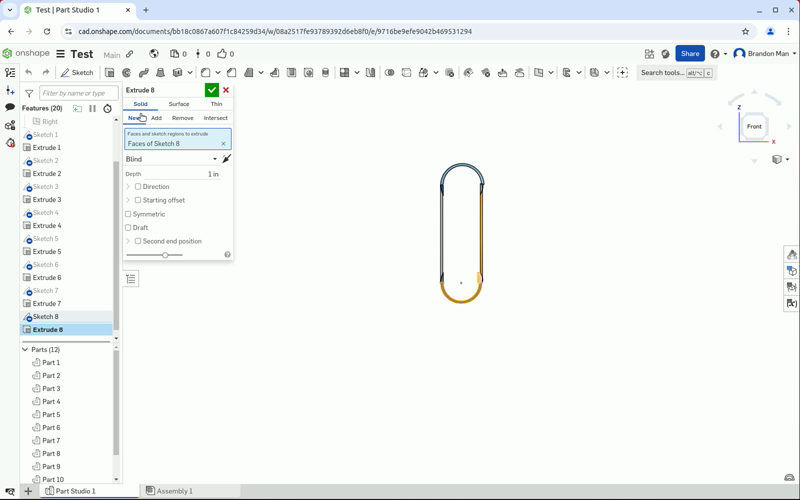
mouse_move(137, 120)
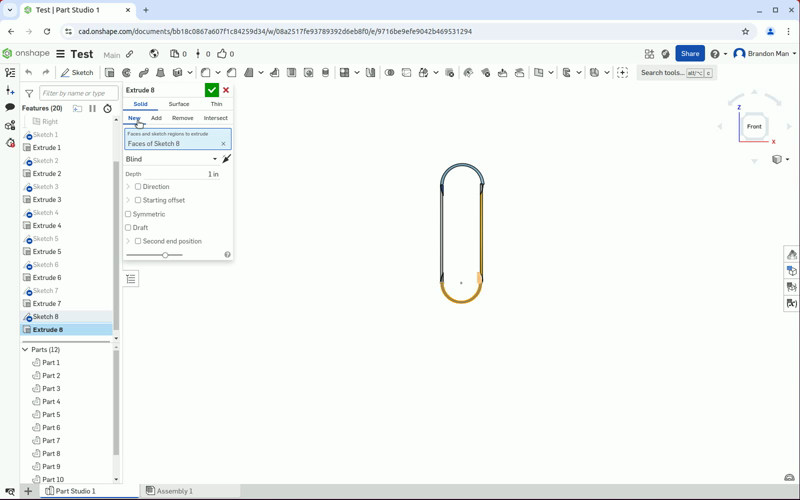
click(137, 120)
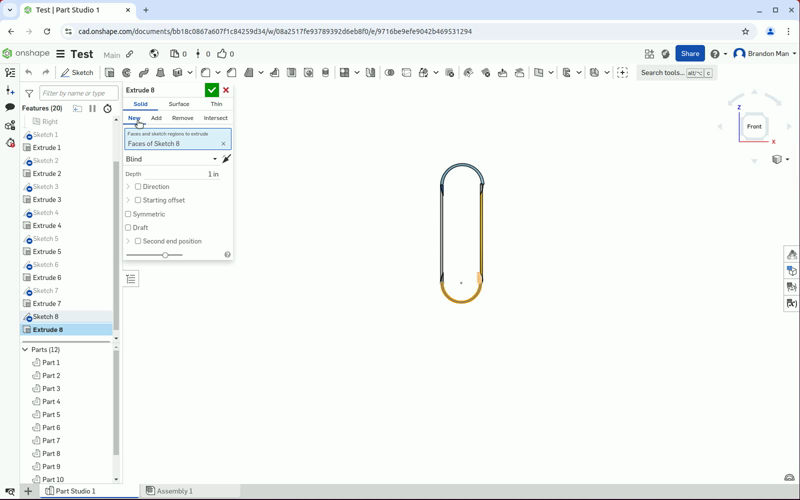
key(tab, 4)
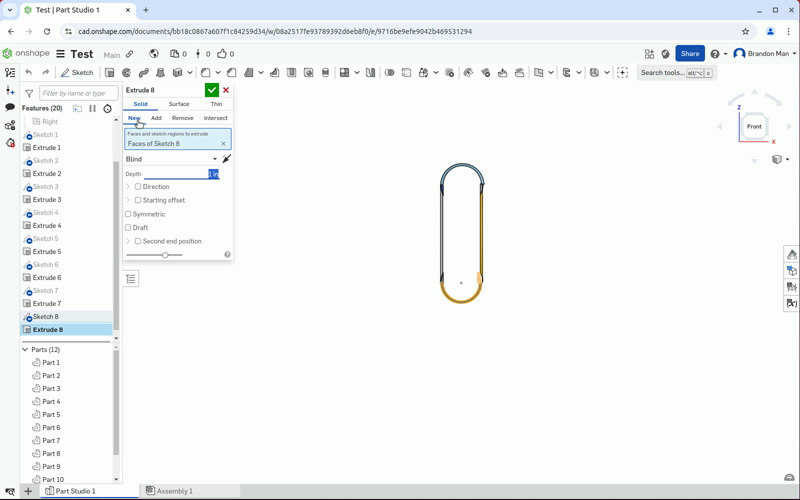
text(0.963)
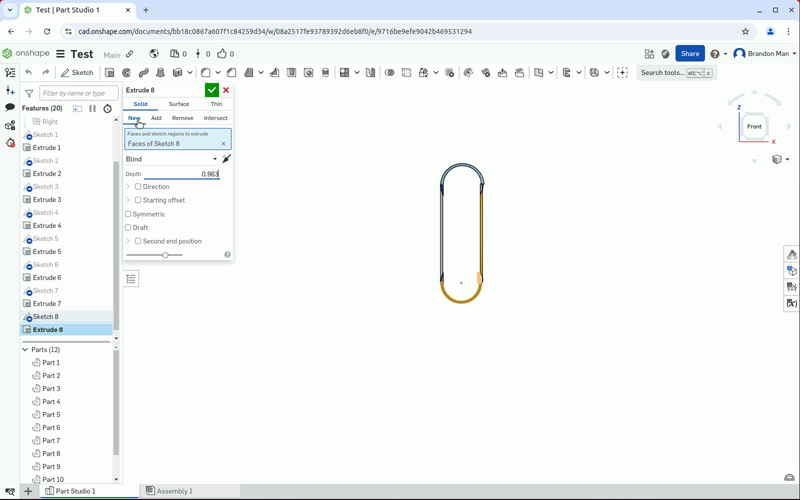
key(enter)
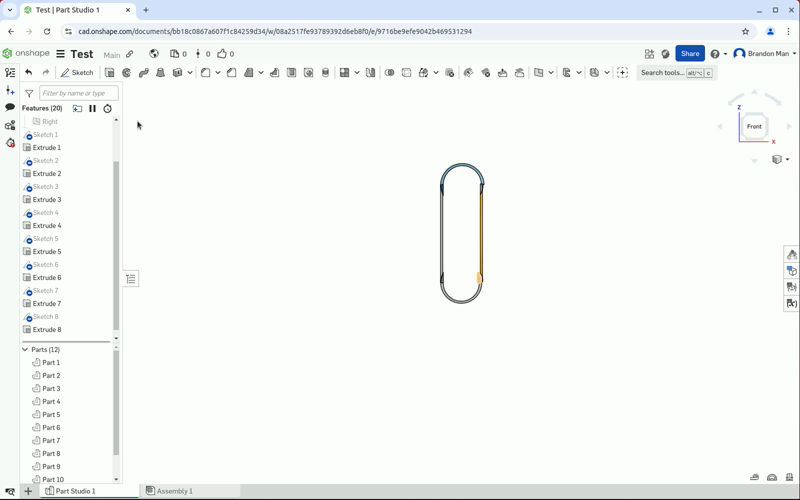
key(shift+h)
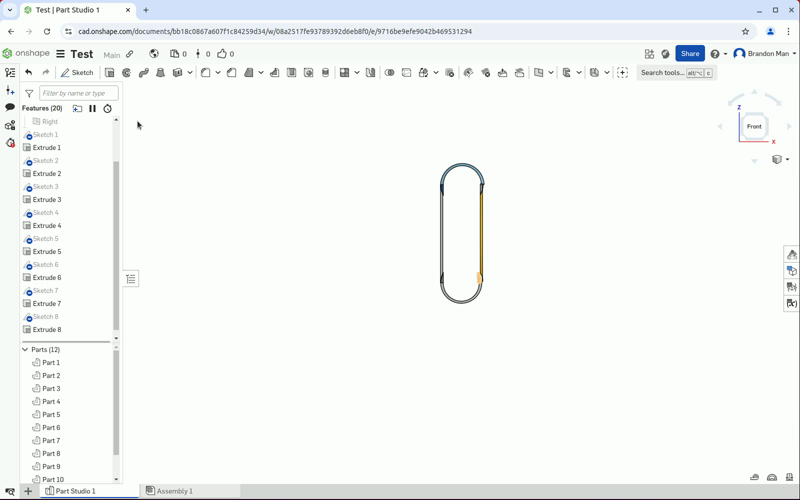
key(shift+h)
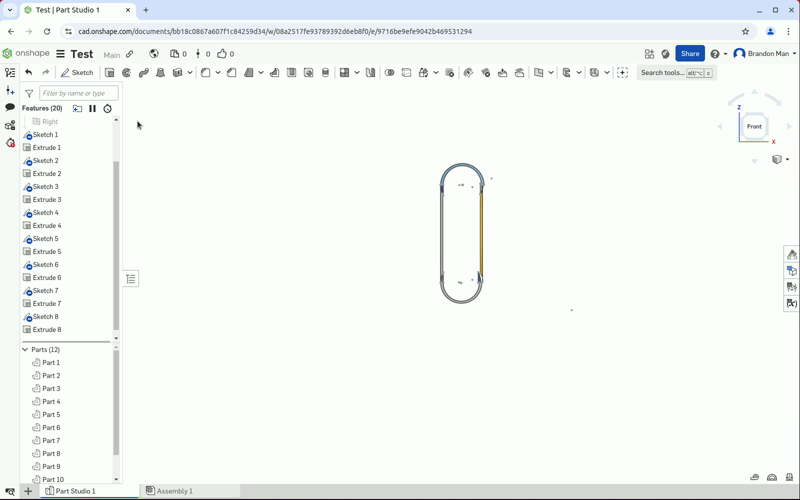
key(shift+7)
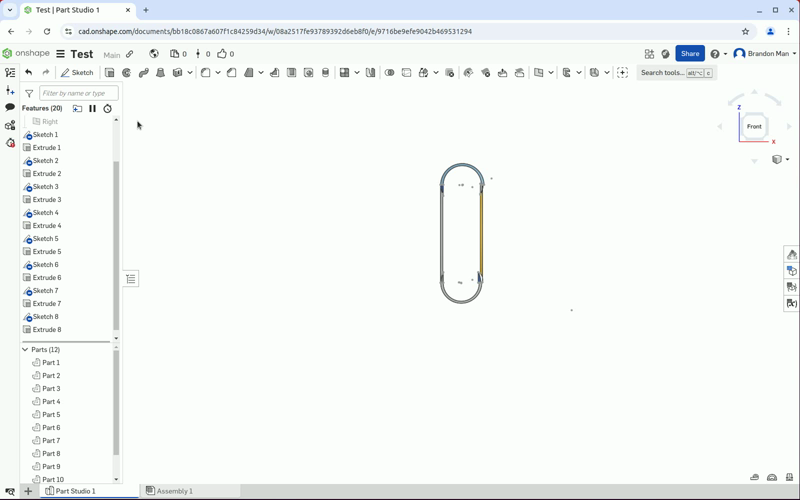
key(left, 2)
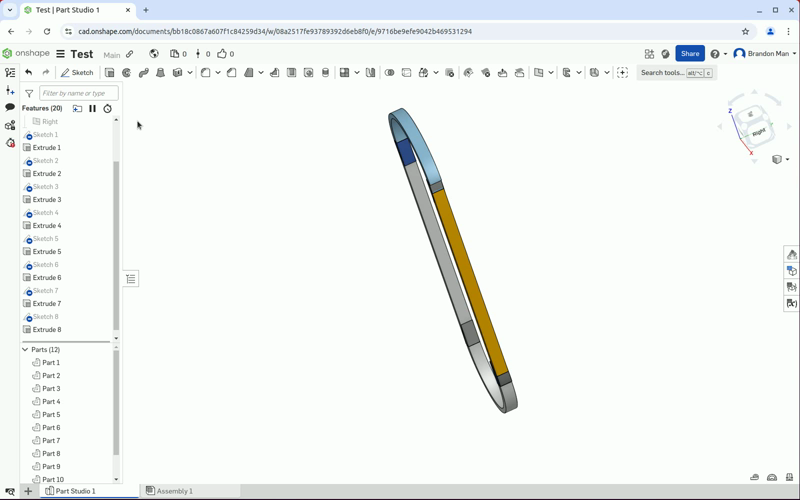
key(down, 2)
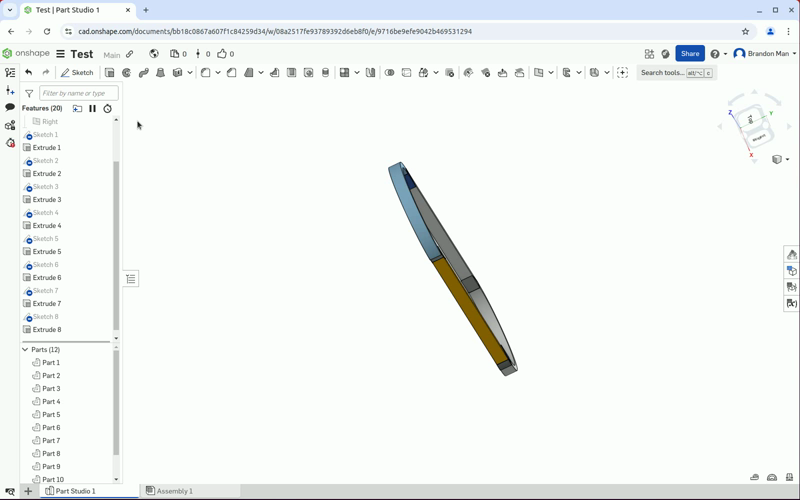
key(up, 2)
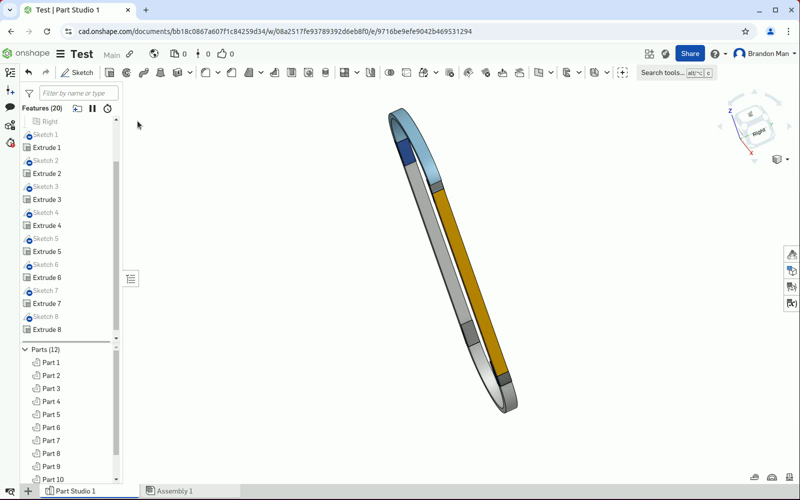
key(right, 2)
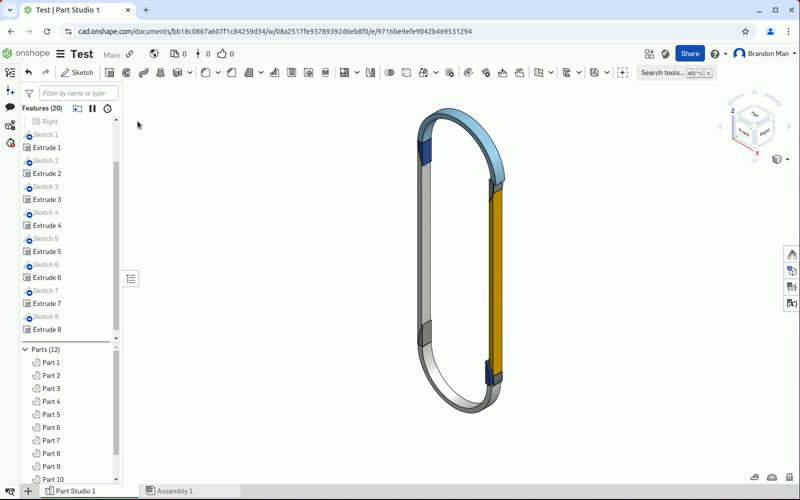
mouse_move(69, 137)
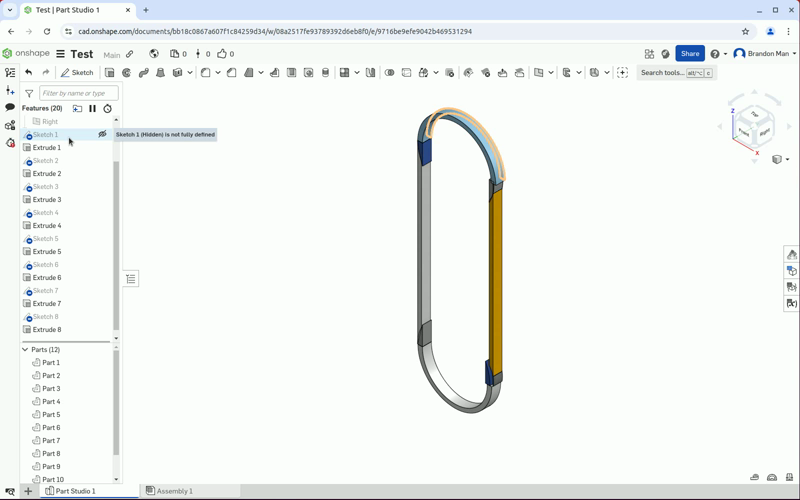
click(69, 137)